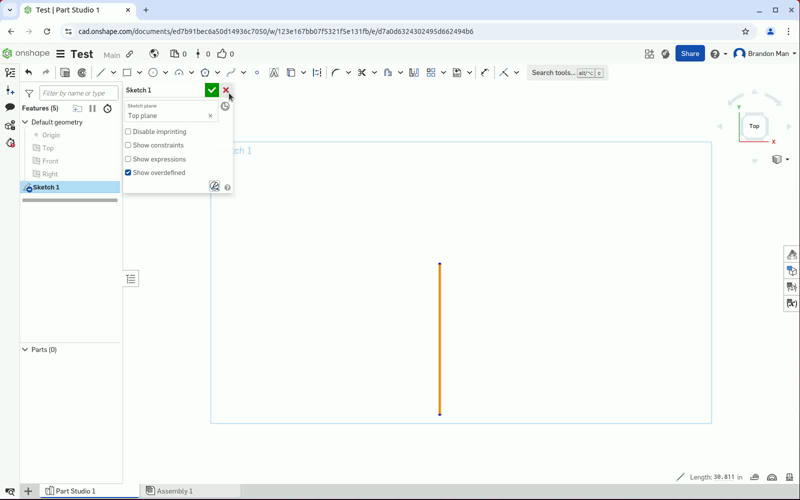
key(shift+h)
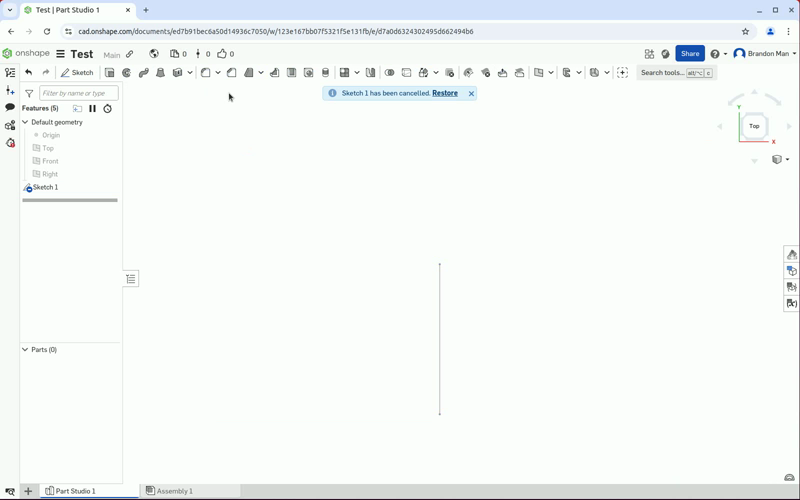
key(shift+s)
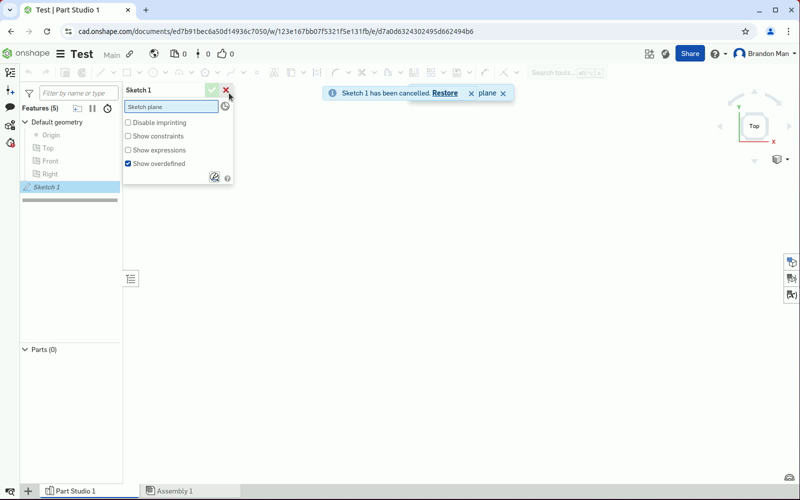
mouse_move(73, 150)
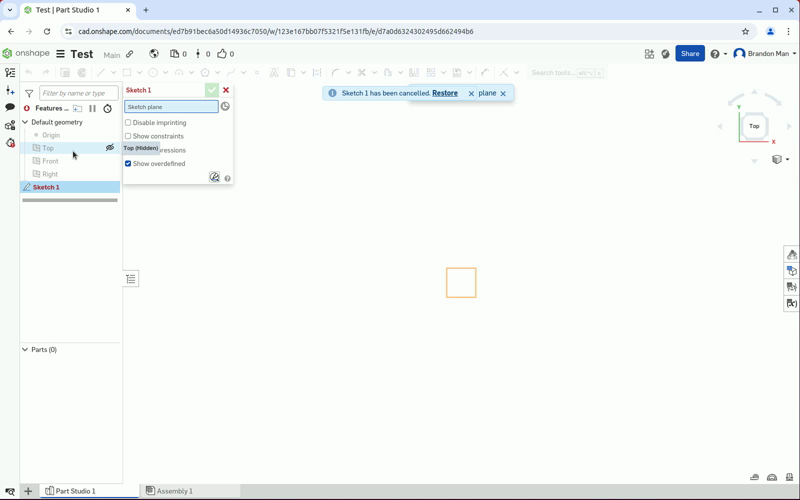
click(73, 150)
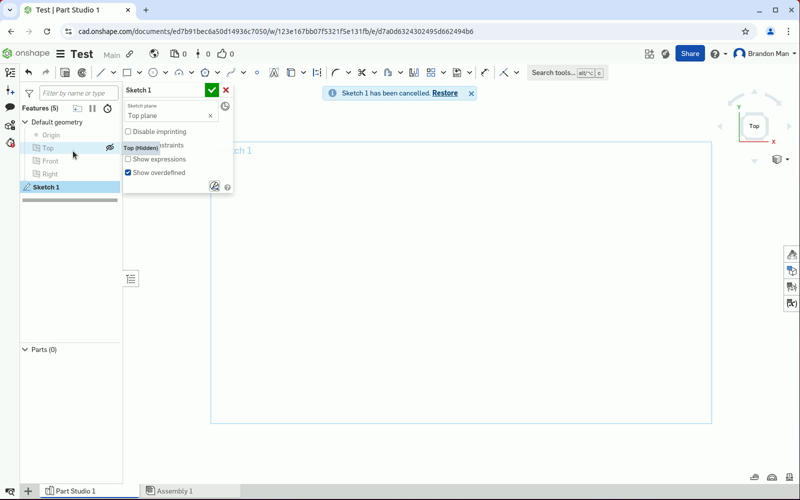
mouse_move(73, 352)
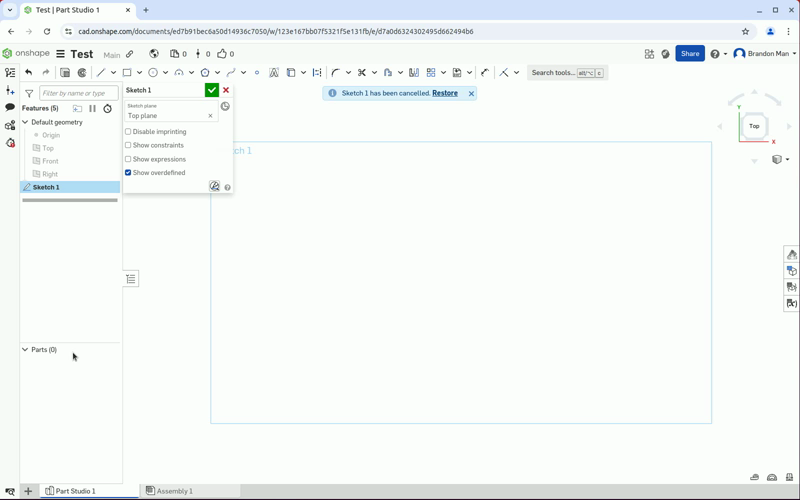
key(y)
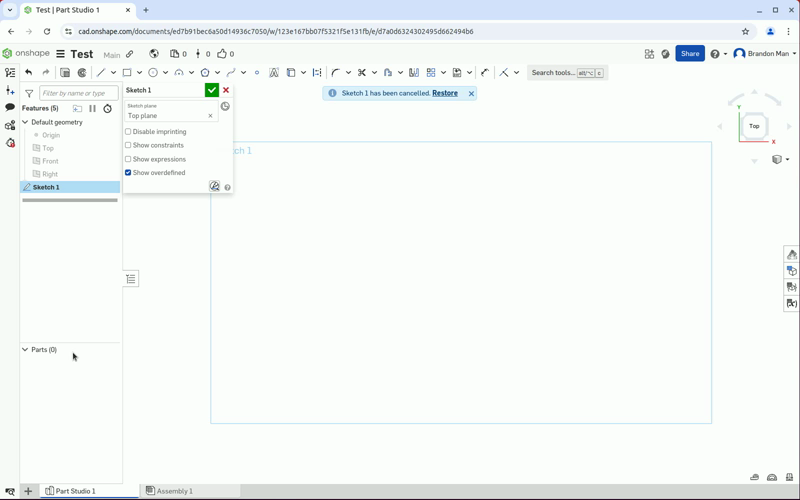
key(l)
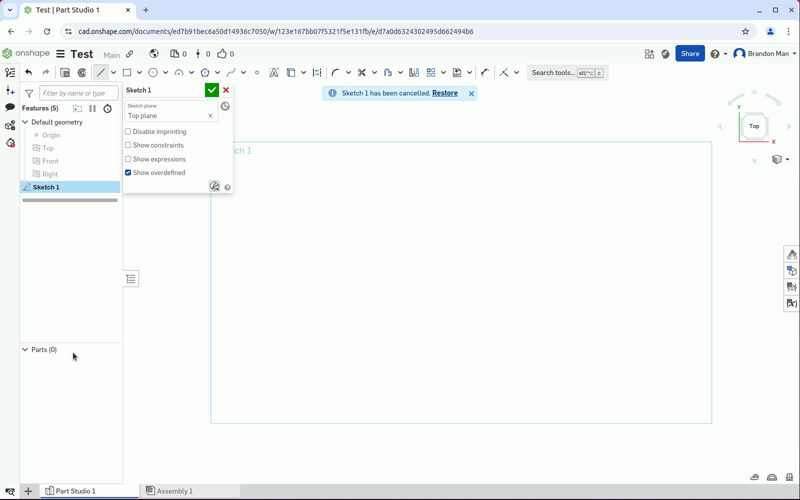
key_down(shift)
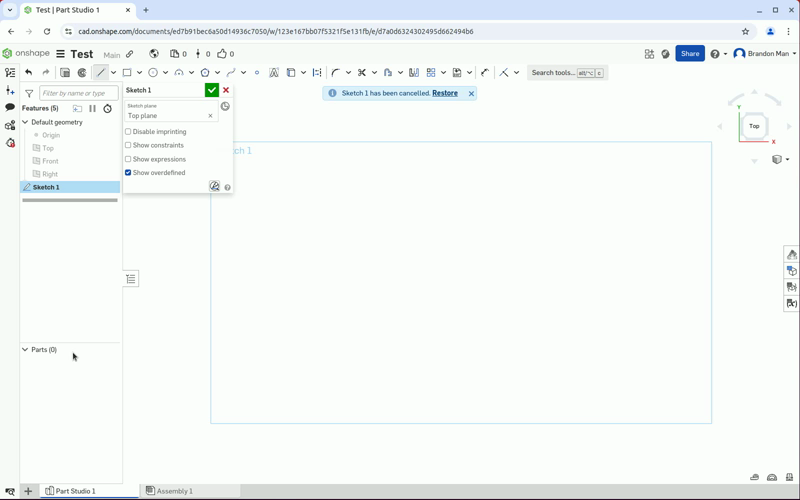
mouse_move(410, 282)
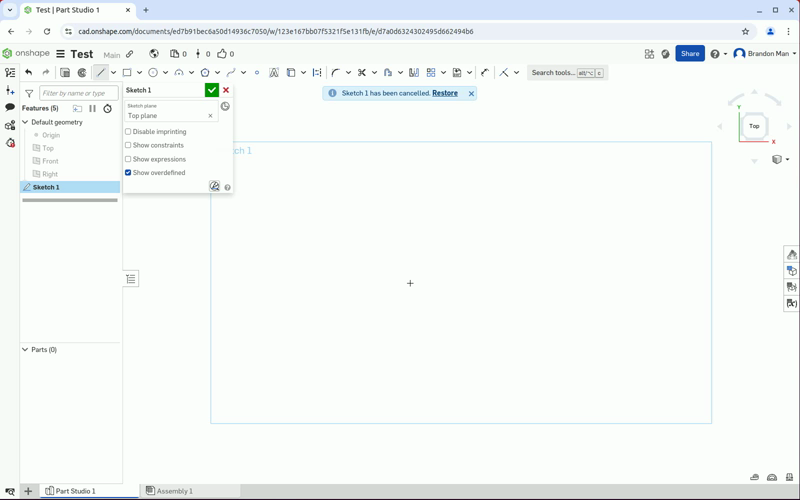
click(410, 282)
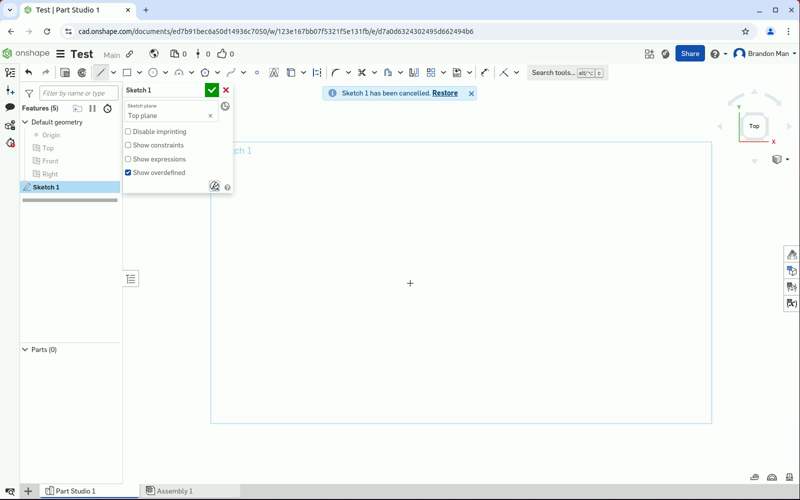
key_up(shift)
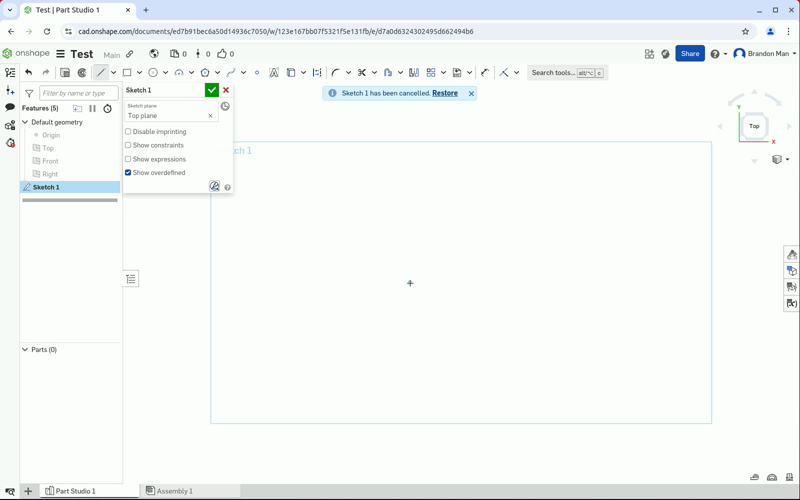
key_down(shift)
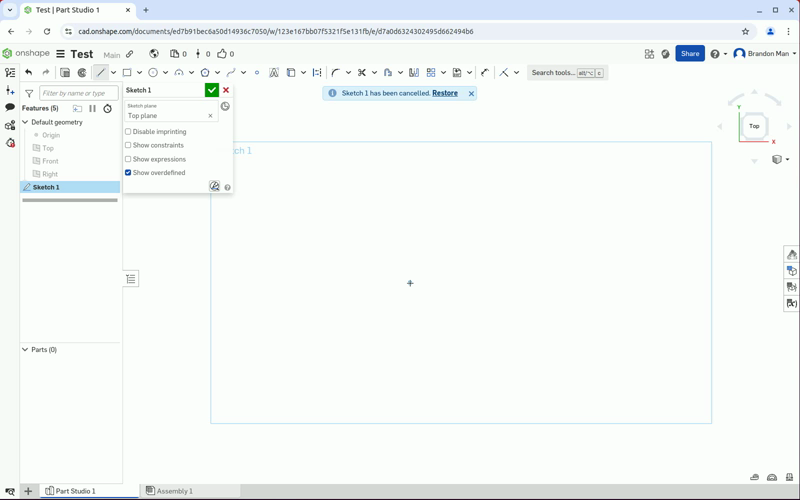
mouse_move(440, 282)
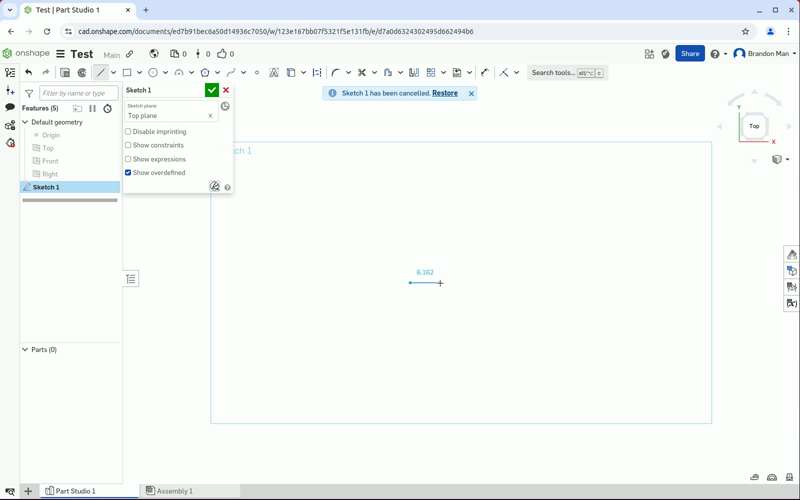
mouse_move(461, 282)
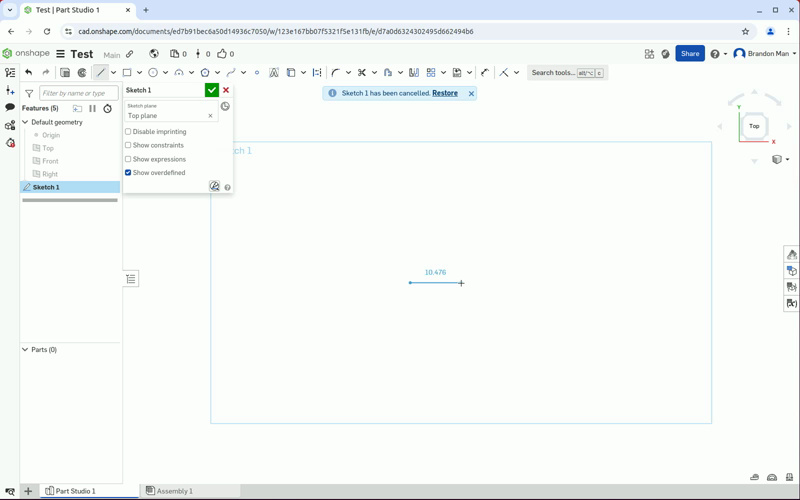
click(461, 282)
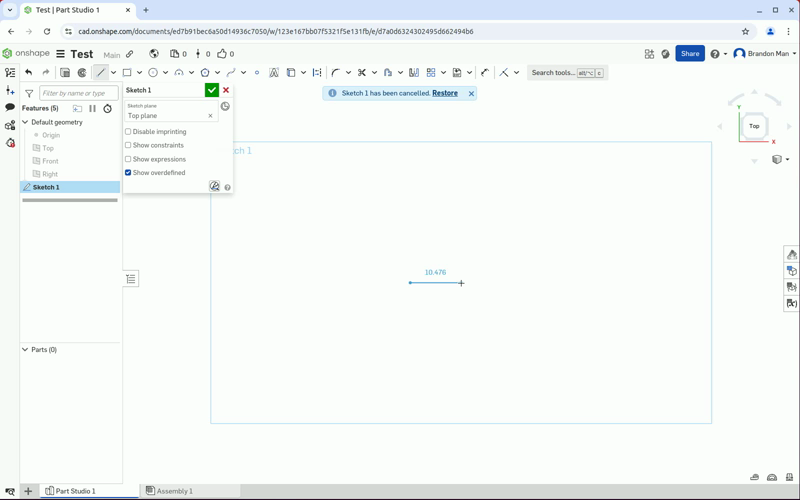
key_up(shift)
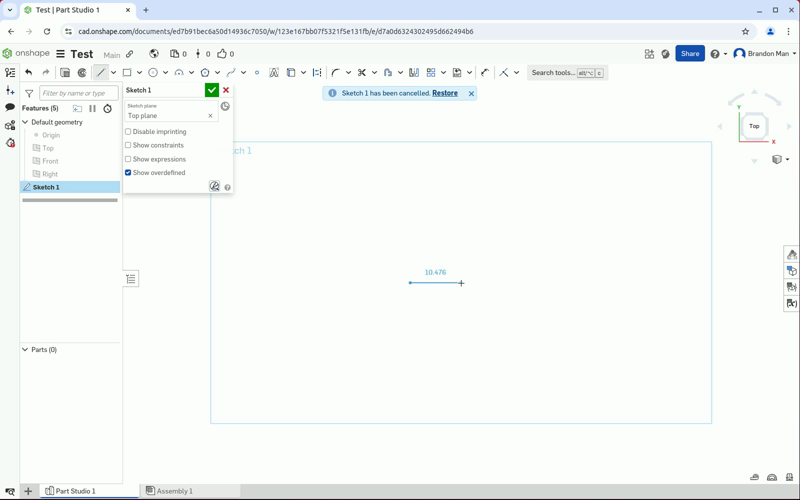
key_down(shift)
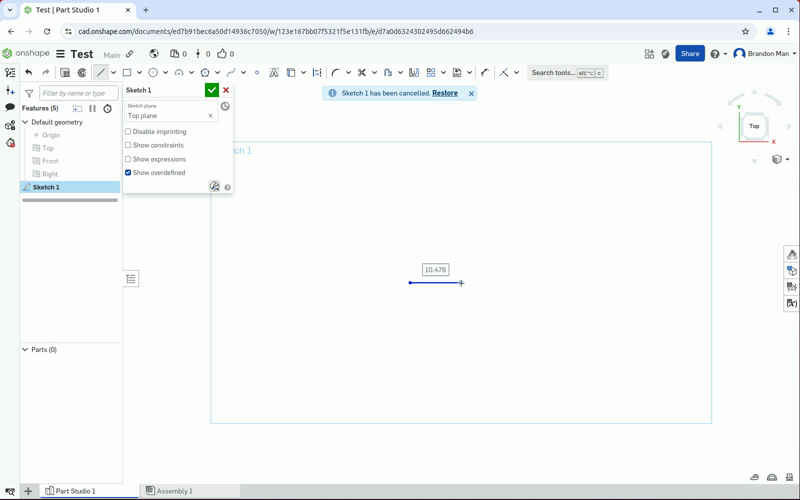
mouse_move(491, 282)
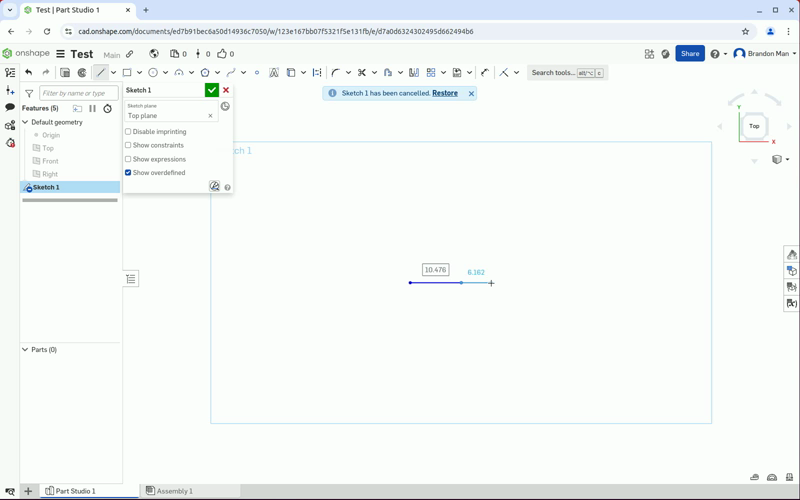
mouse_move(461, 263)
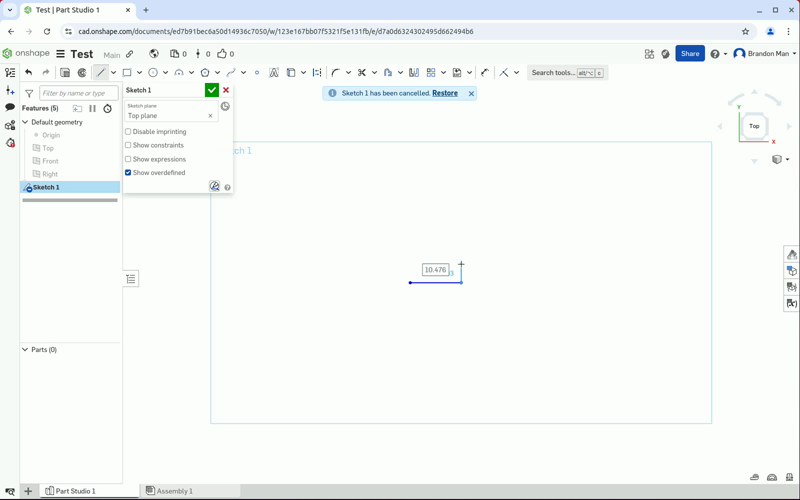
click(461, 263)
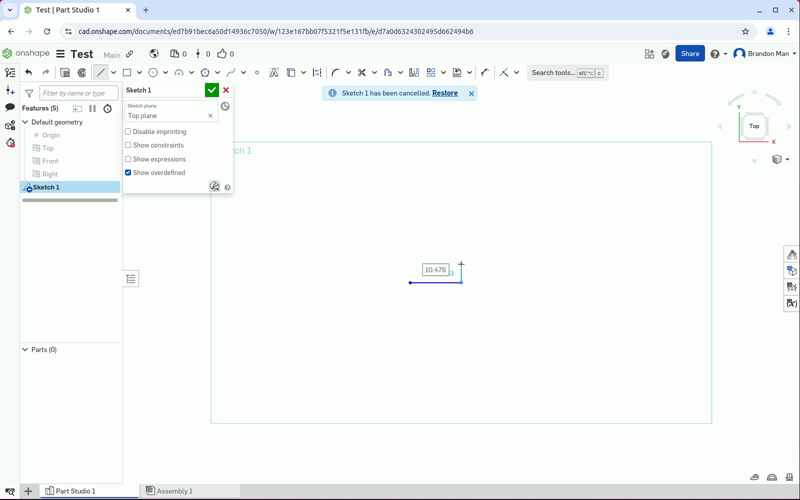
key_up(shift)
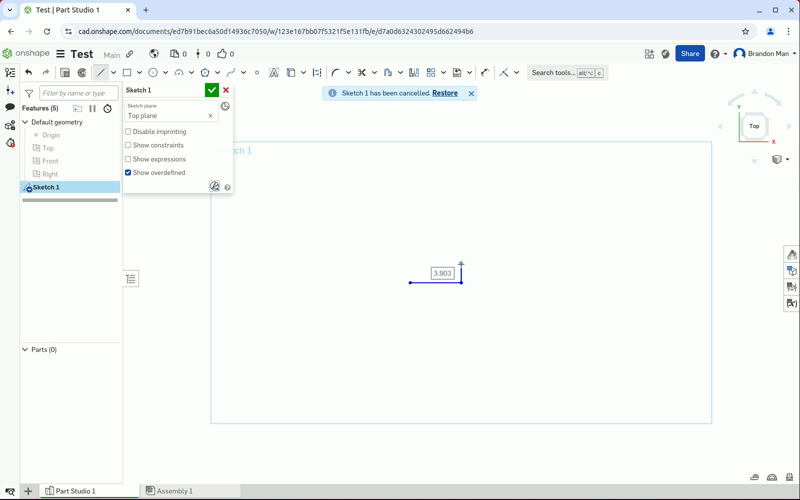
key_down(shift)
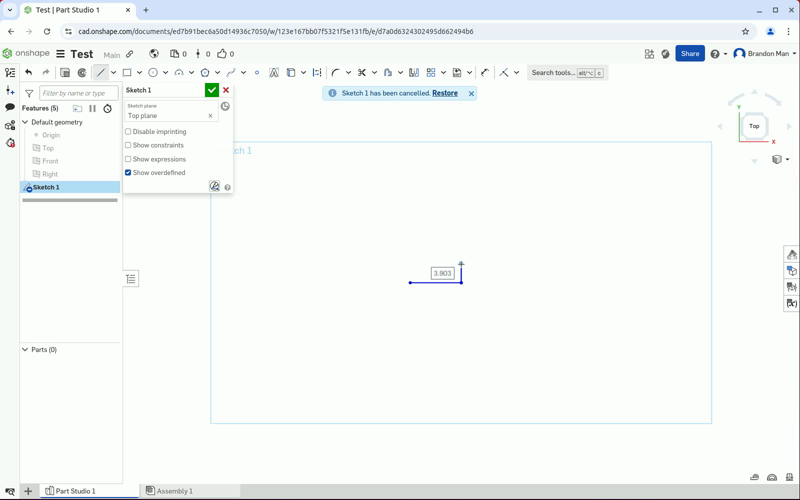
mouse_move(491, 263)
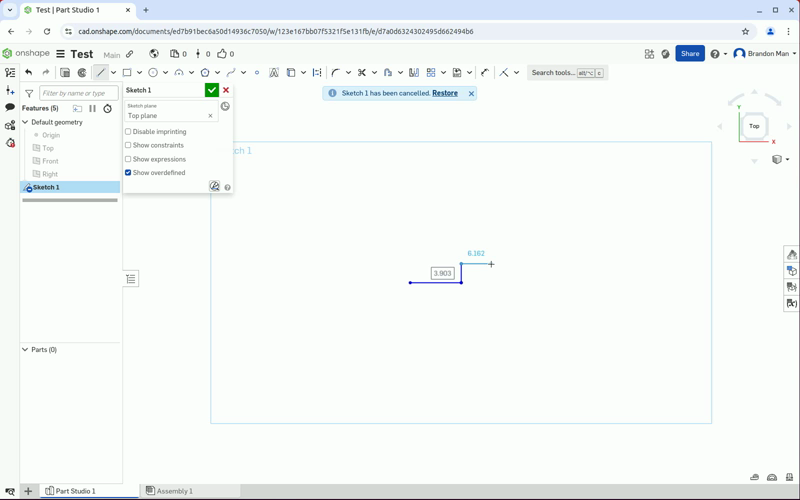
mouse_move(410, 263)
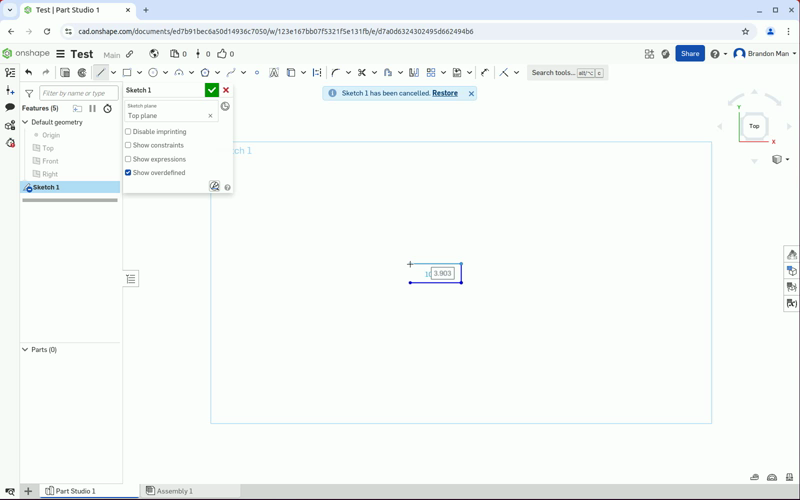
click(410, 263)
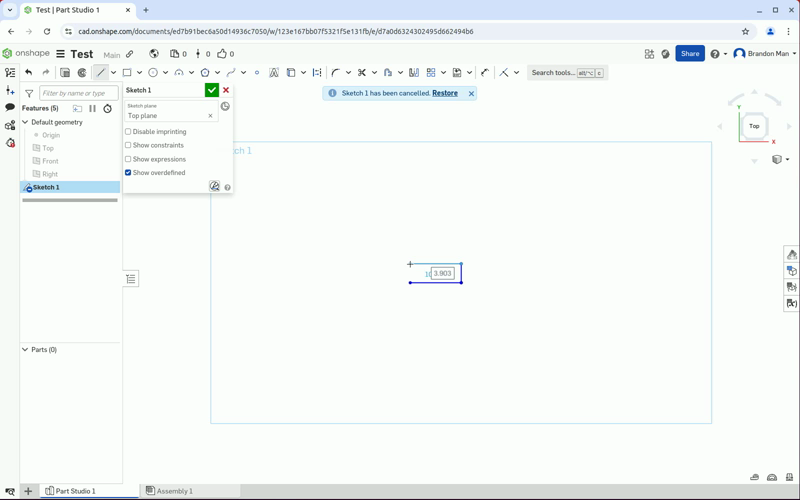
key_up(shift)
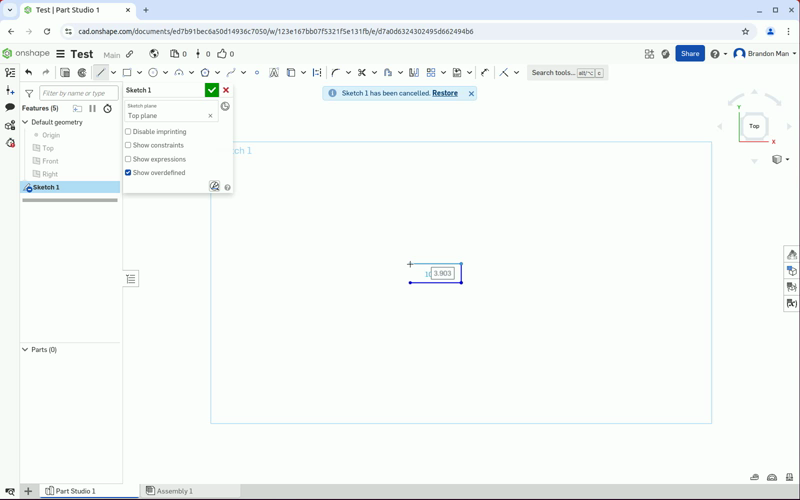
mouse_move(440, 263)
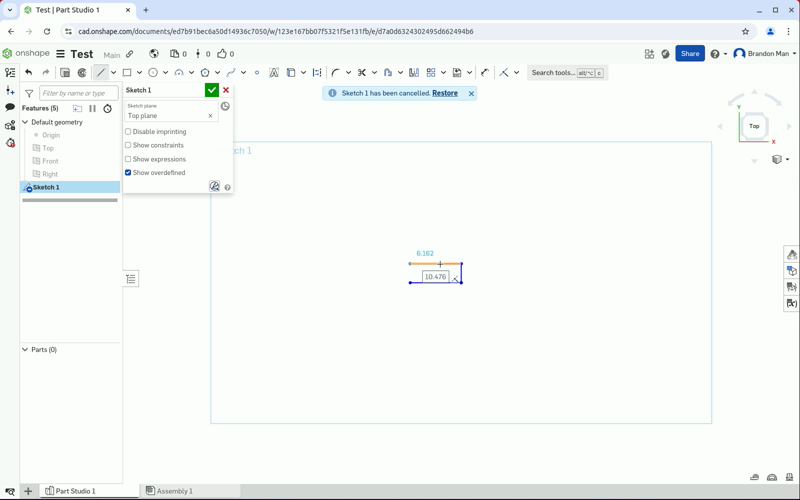
key_down(shift)
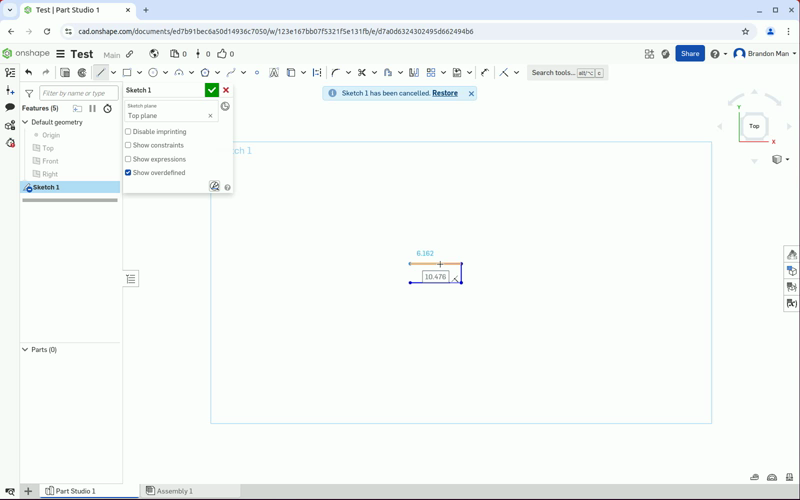
mouse_move(410, 282)
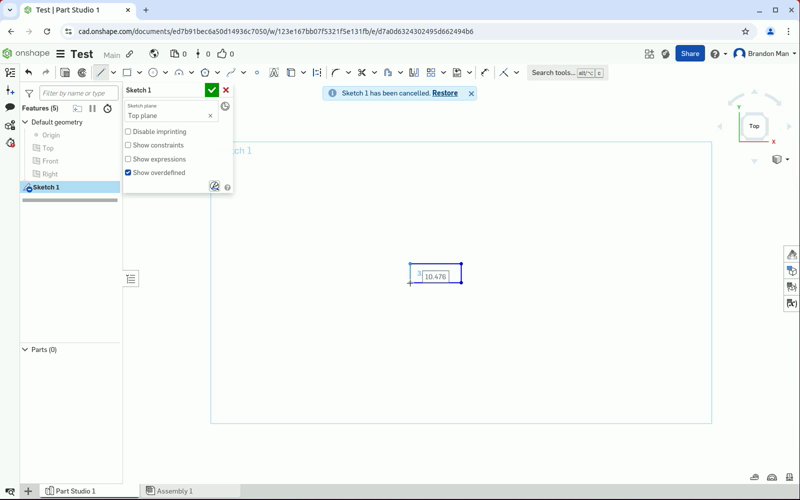
key_up(shift)
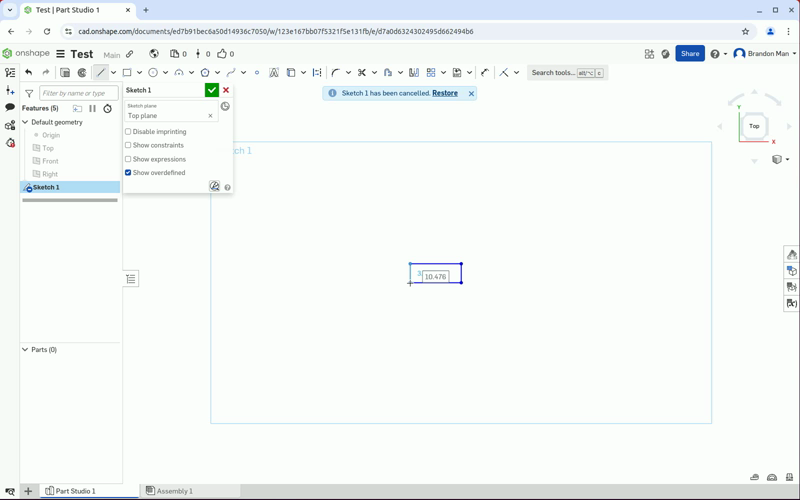
click(410, 282)
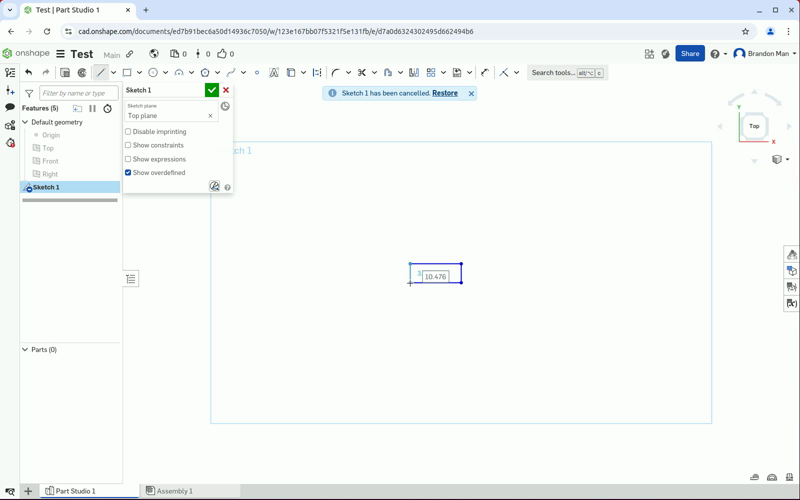
key(esc)
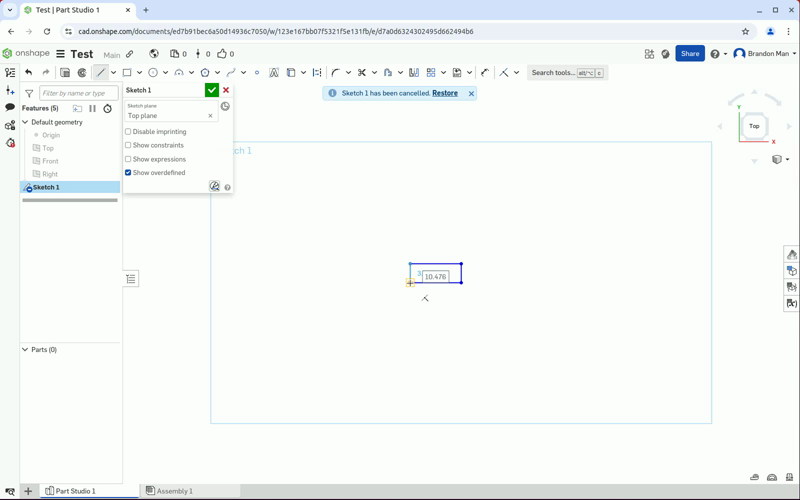
mouse_move(449, 279)
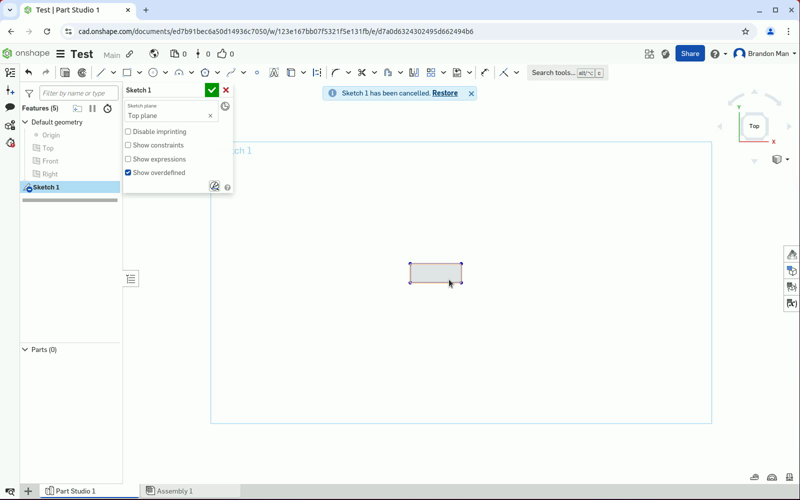
scroll(6)
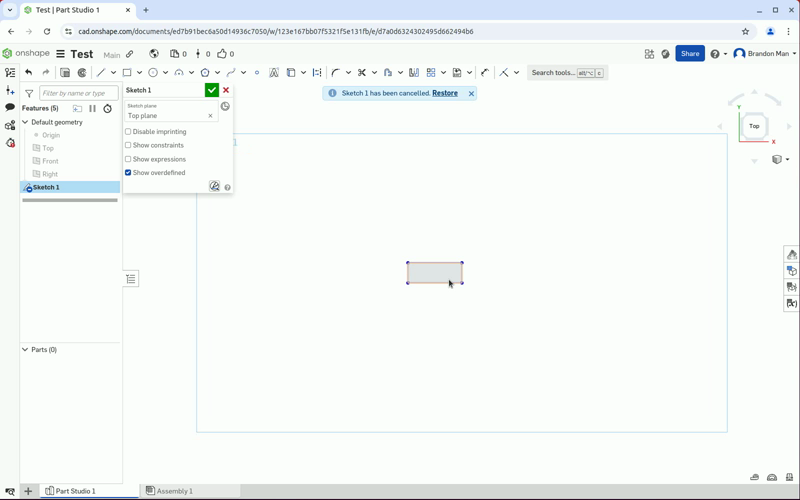
scroll(6)
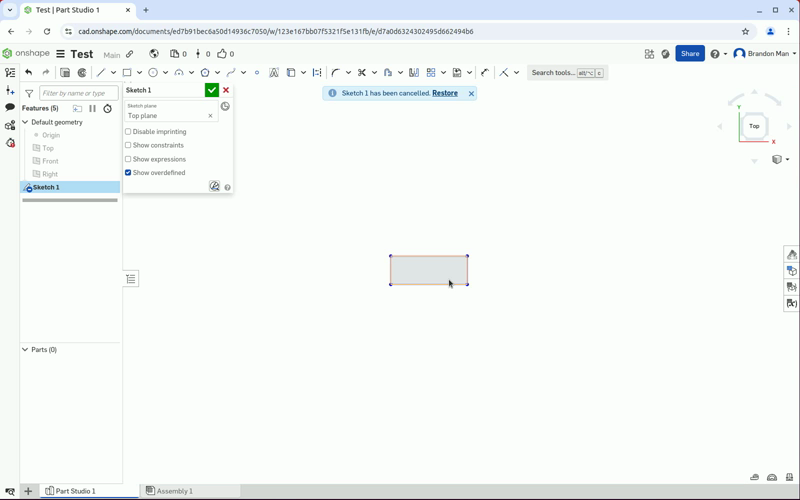
scroll(6)
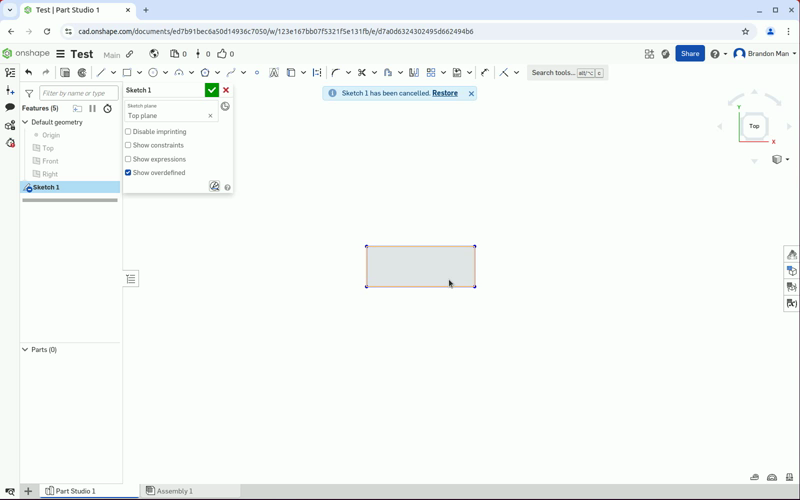
scroll(6)
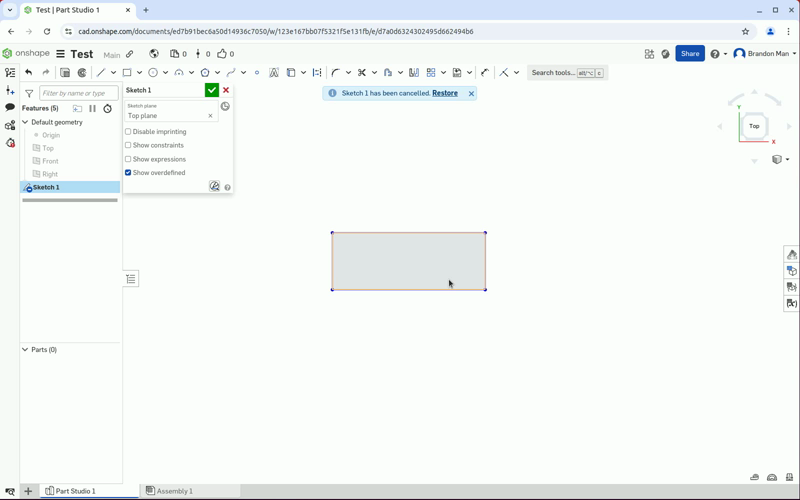
scroll(6)
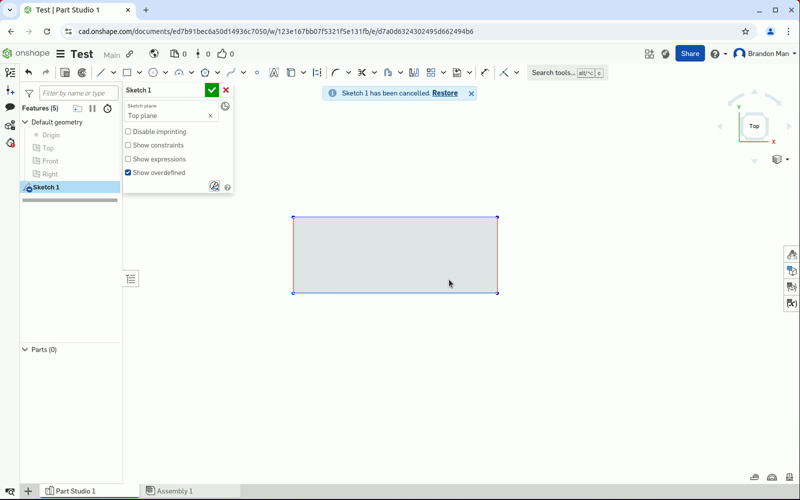
scroll(6)
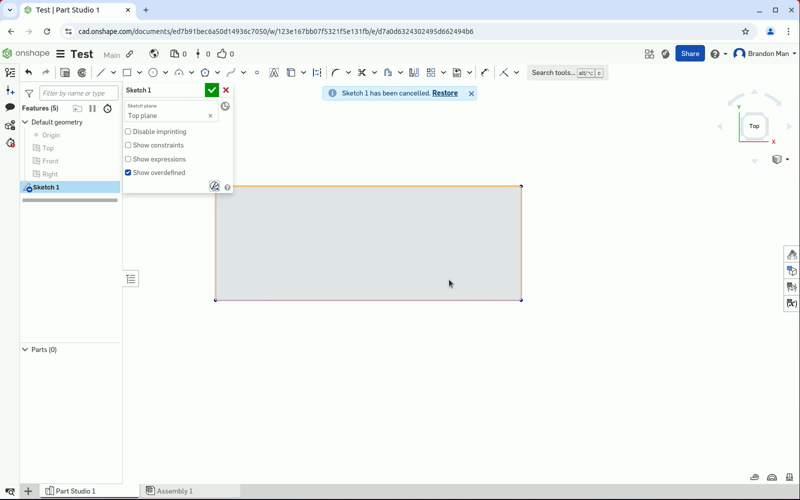
scroll(6)
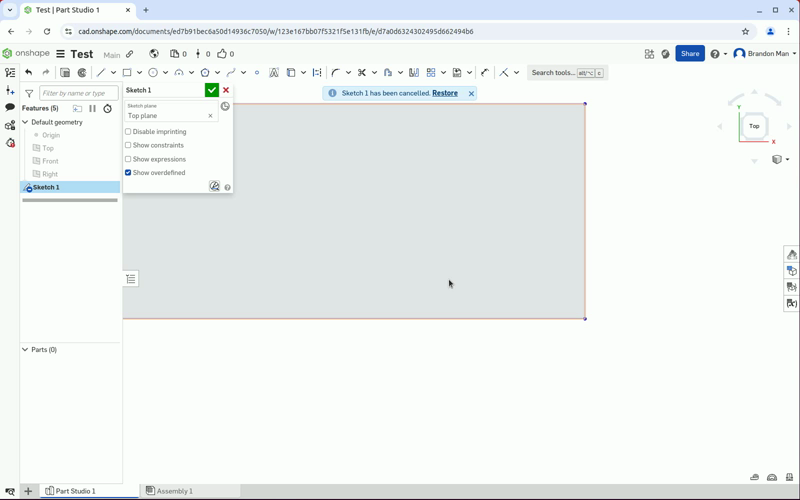
click(449, 279)
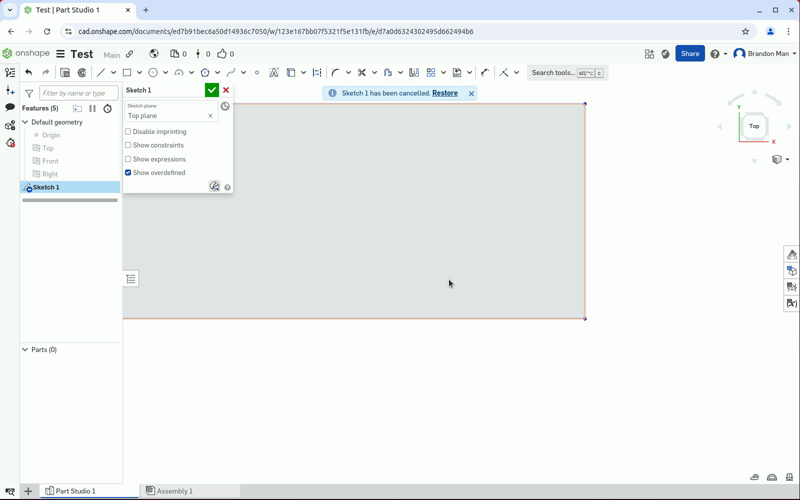
scroll(-6)
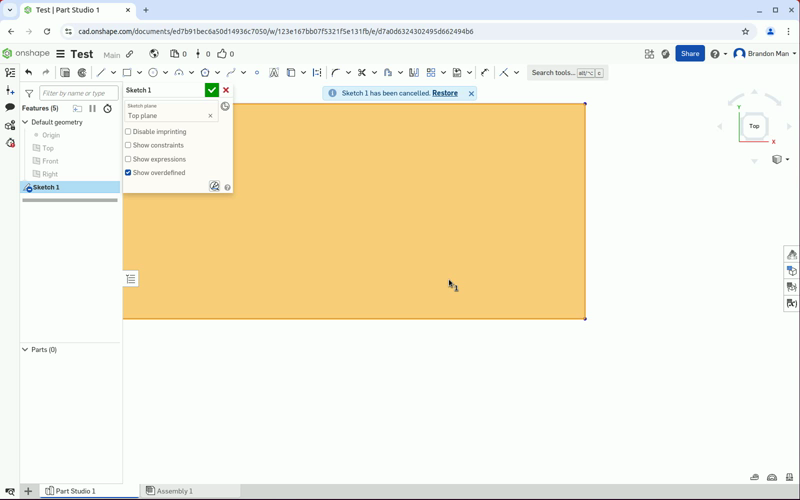
scroll(-6)
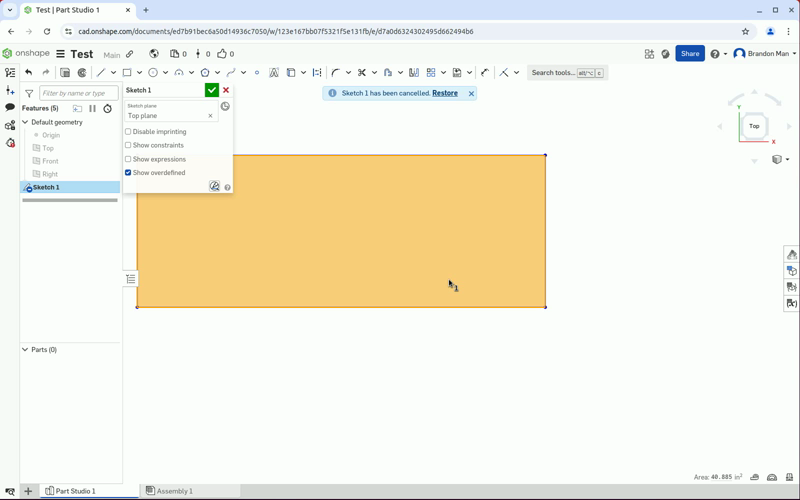
scroll(-6)
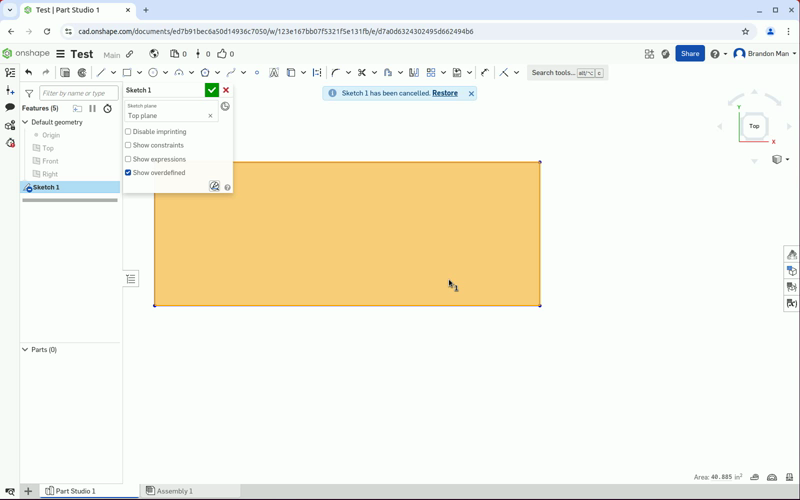
scroll(-6)
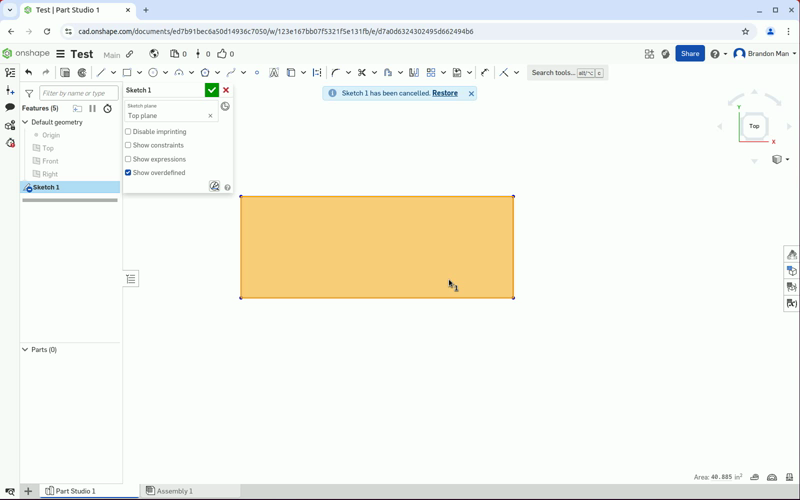
scroll(-6)
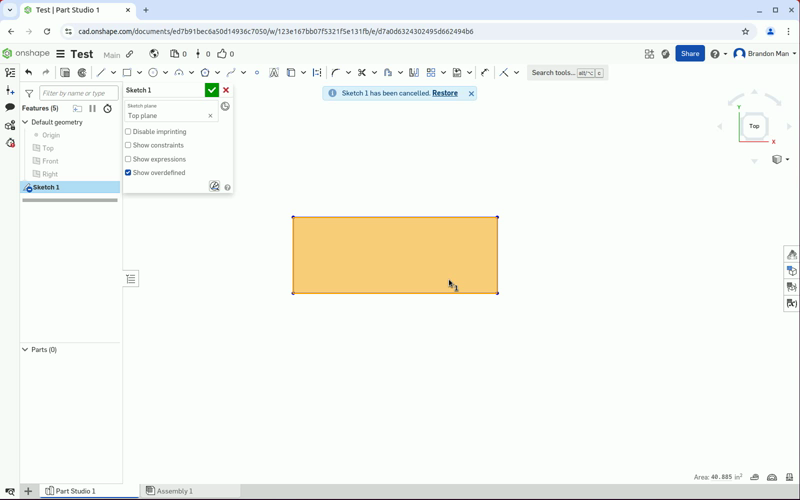
scroll(-6)
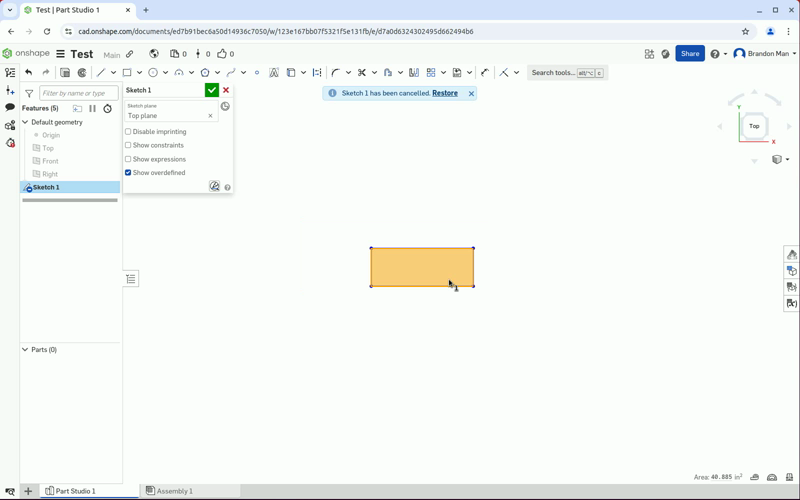
scroll(-6)
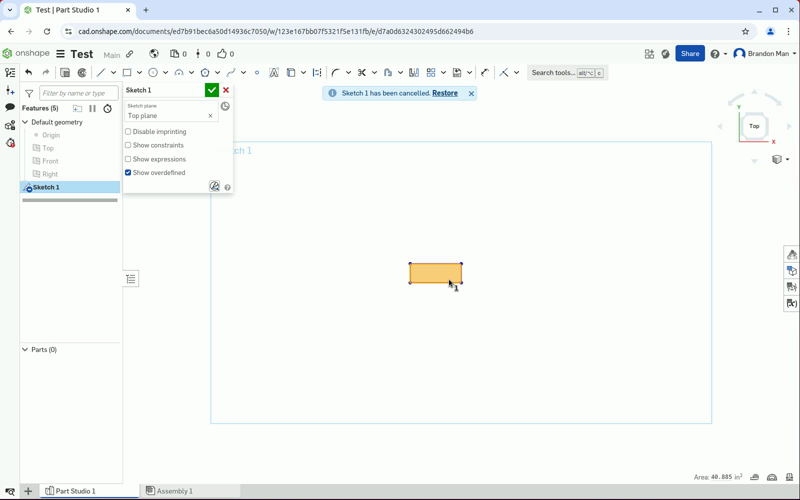
mouse_move(73, 352)
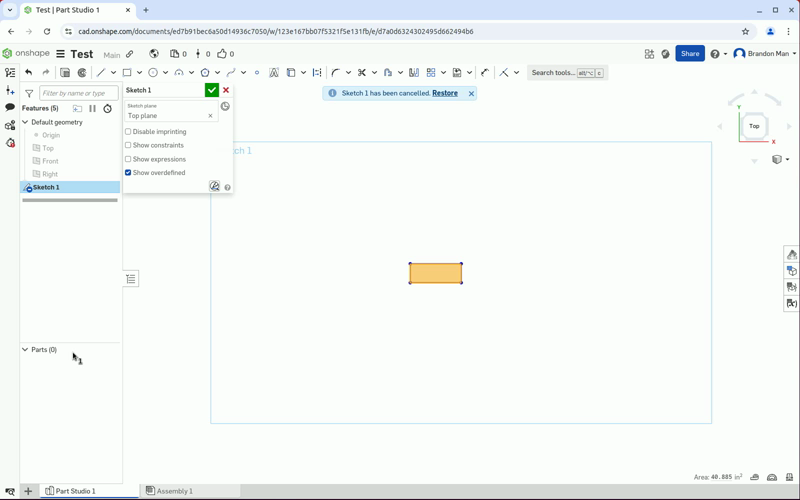
key(shift+y)
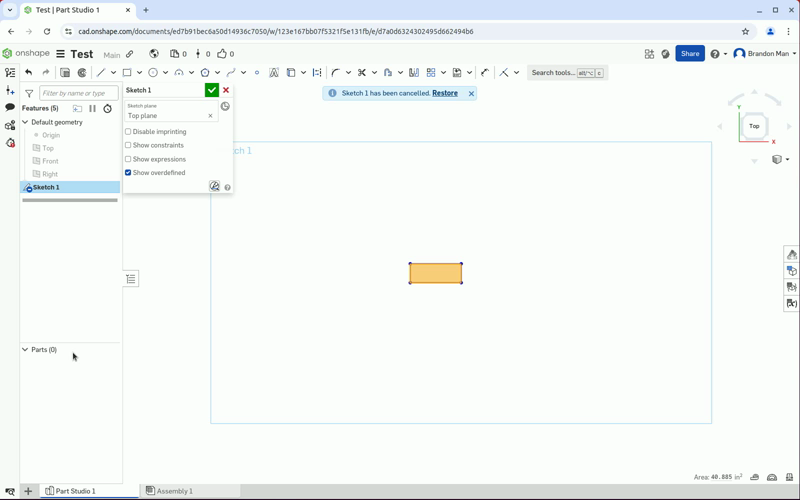
key(shift+e)
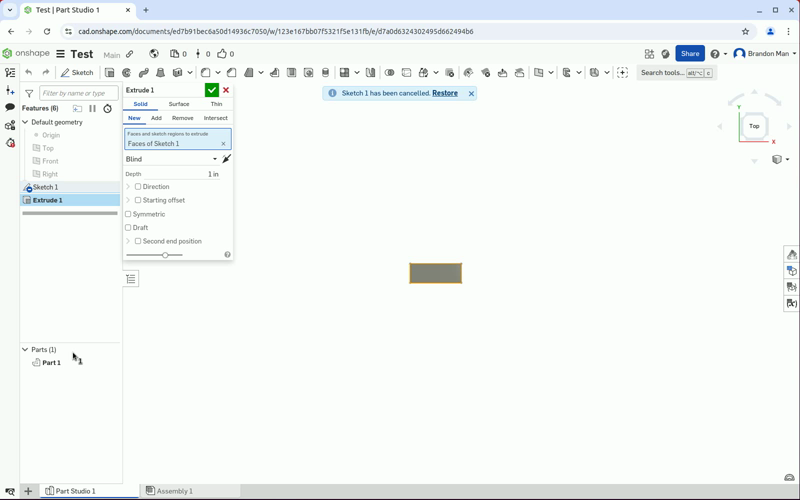
mouse_move(143, 106)
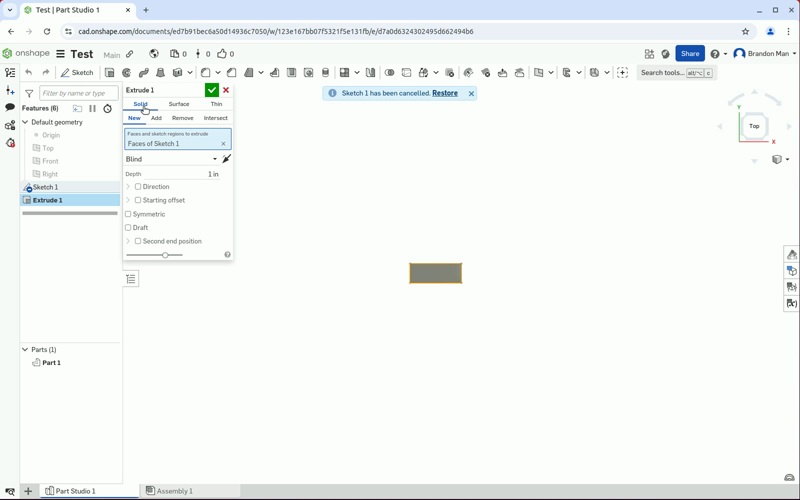
click(143, 106)
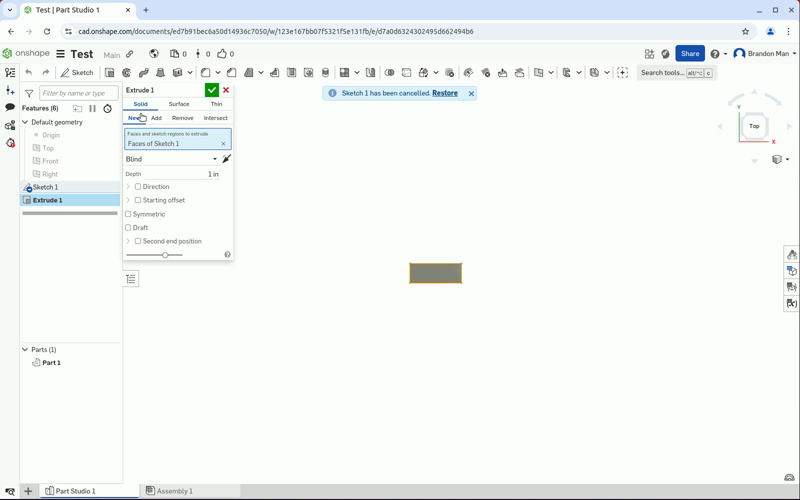
mouse_move(137, 120)
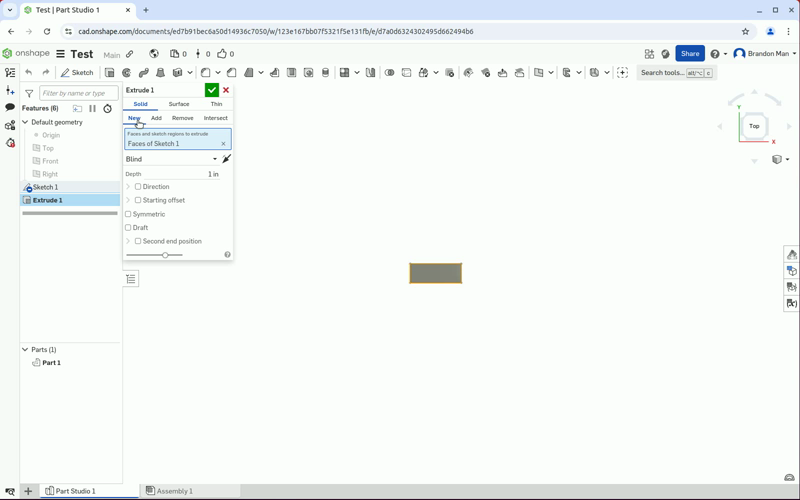
click(137, 120)
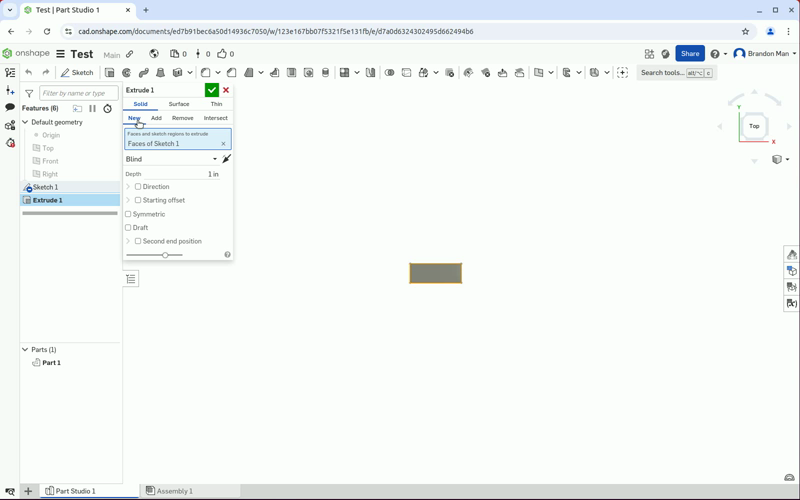
key(tab, 4)
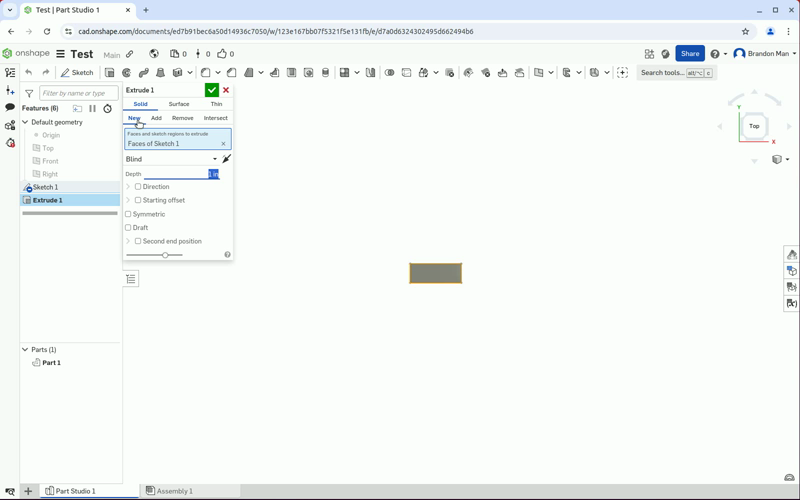
text(23.108)
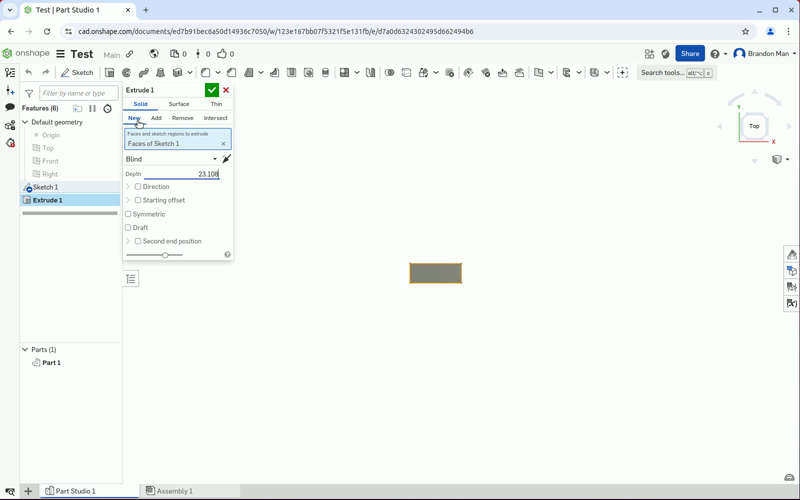
key(enter)
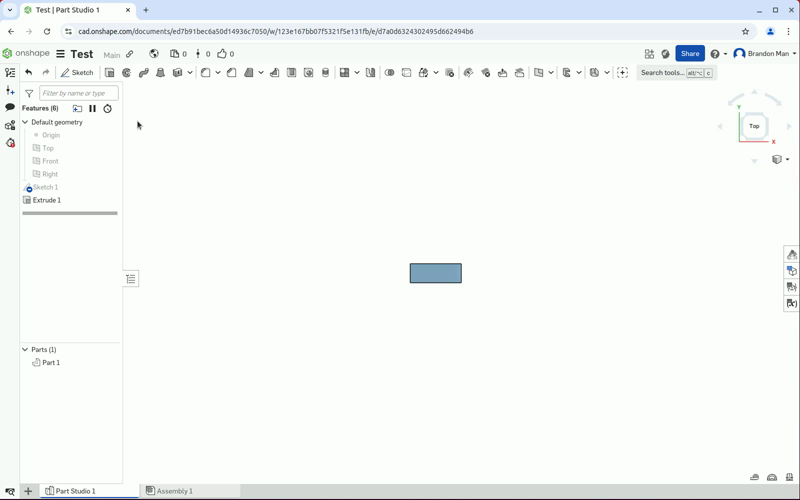
key(shift+h)
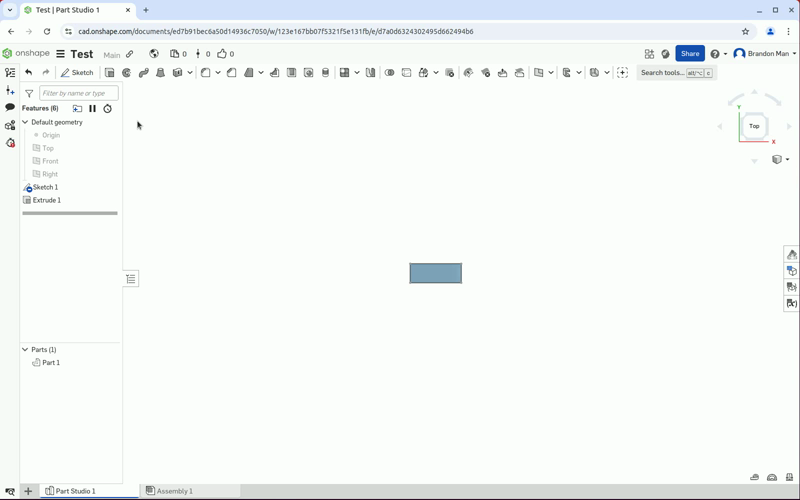
key(shift+h)
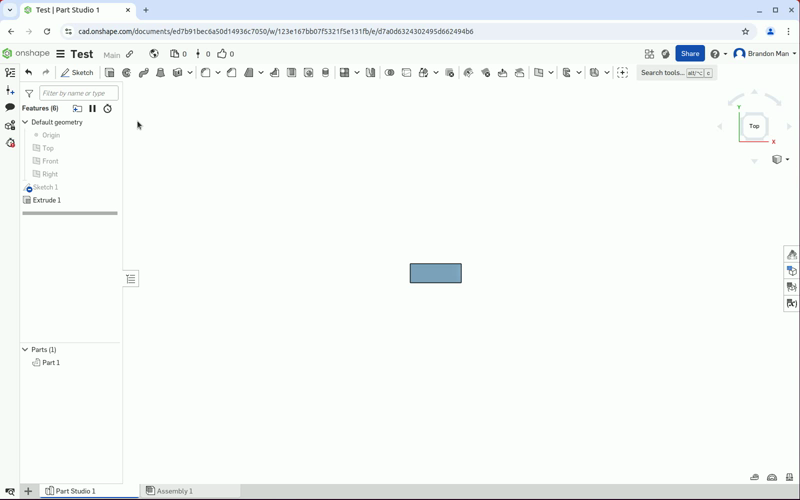
mouse_move(73, 189)
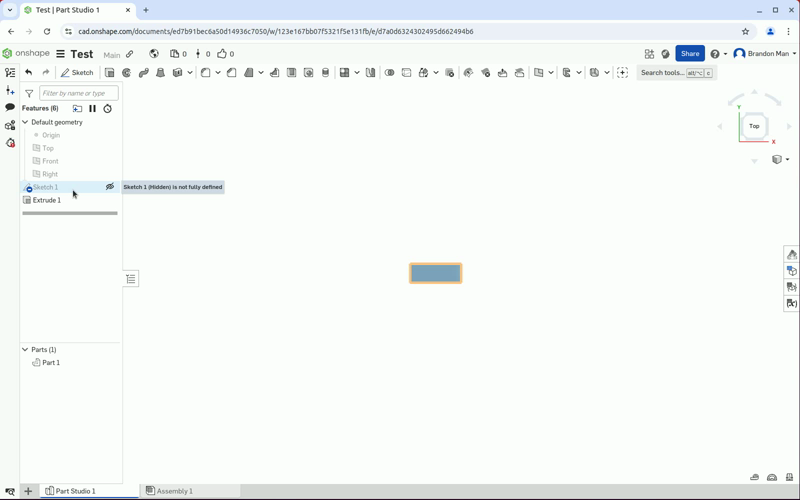
click(73, 189)
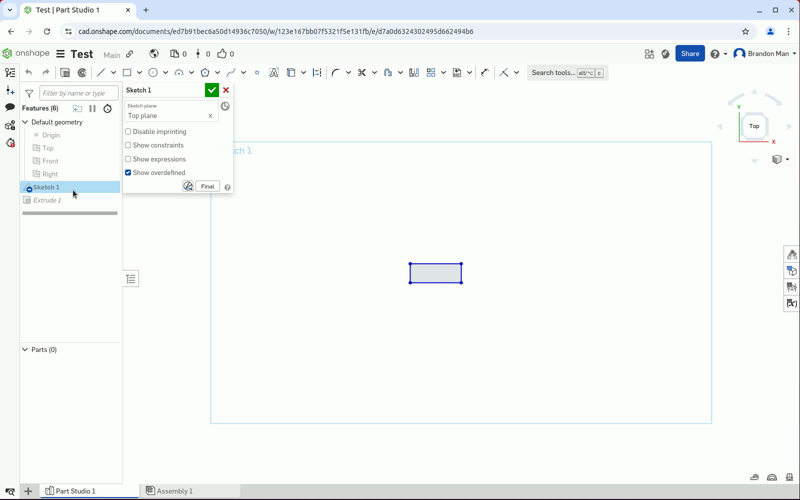
mouse_move(229, 92)
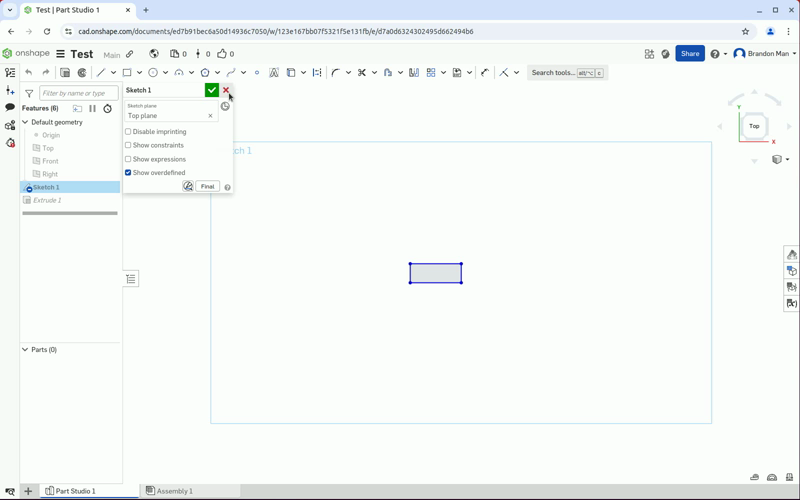
click(229, 92)
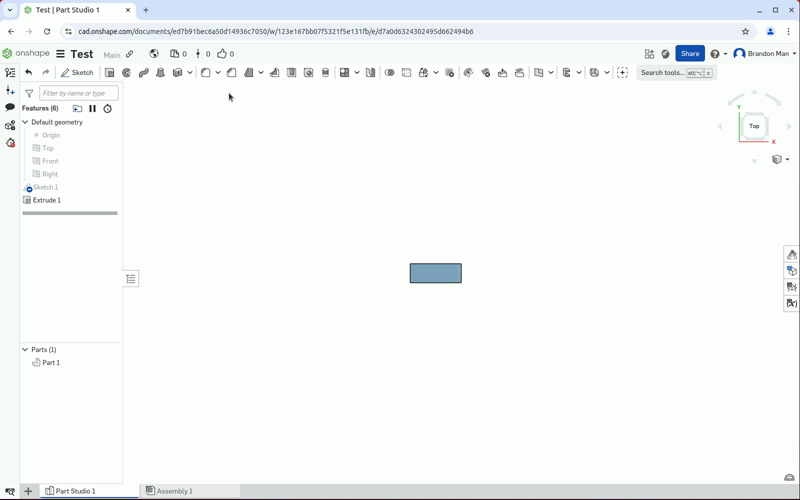
mouse_move(73, 352)
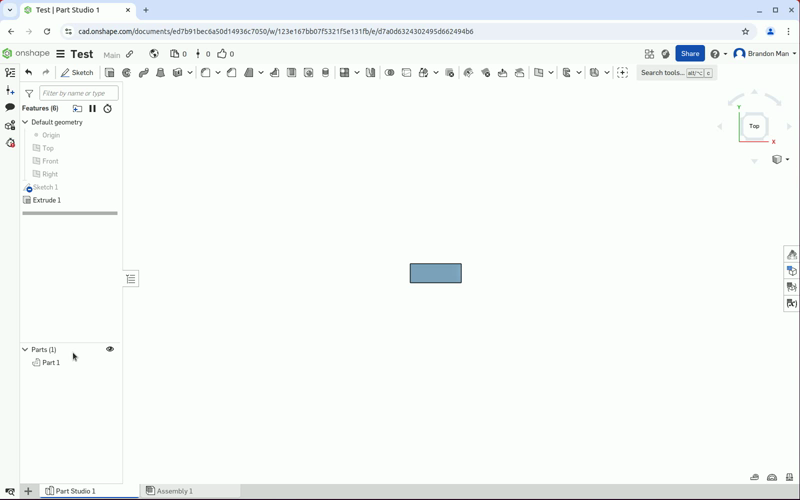
key(y)
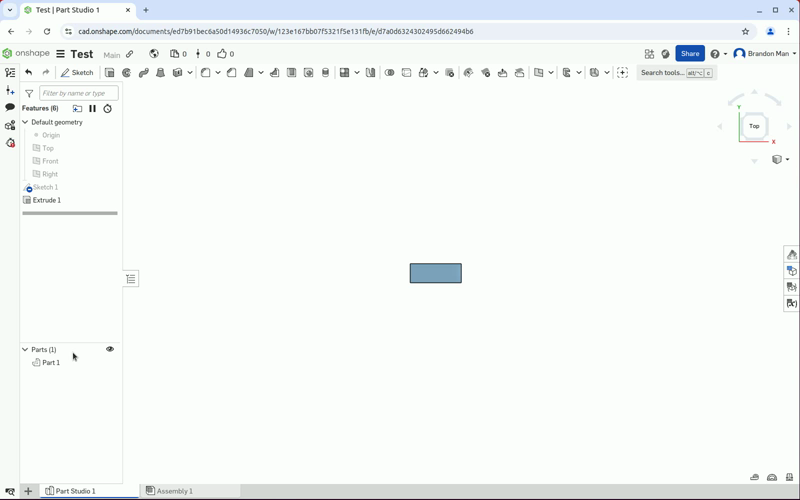
key(shift+p)
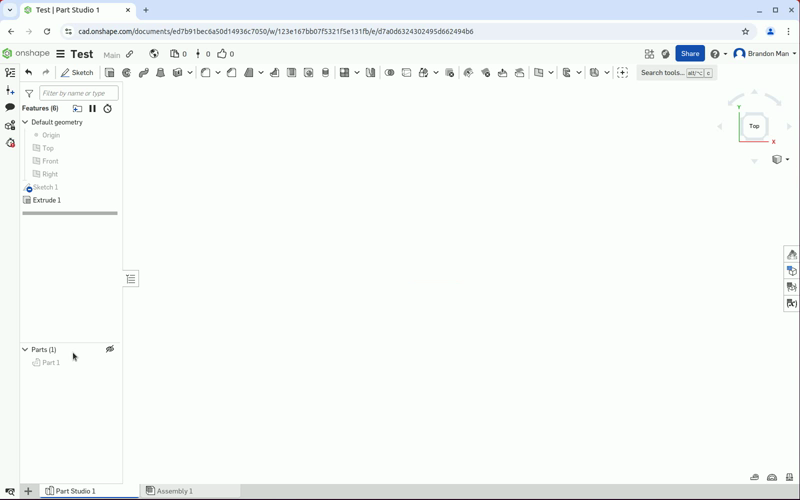
key(space)
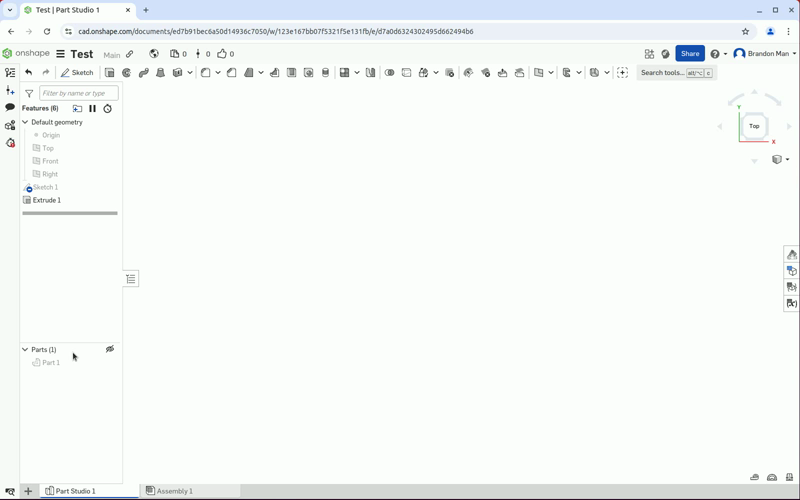
key_down(shift)
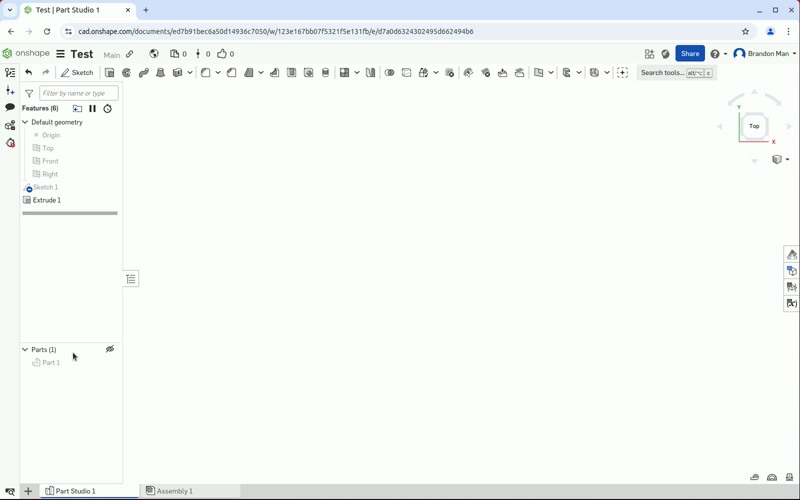
key(up)
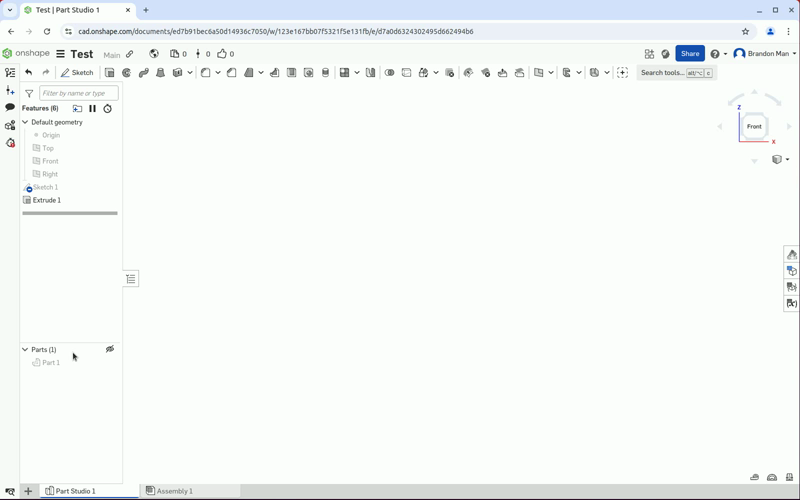
key_up(shift)
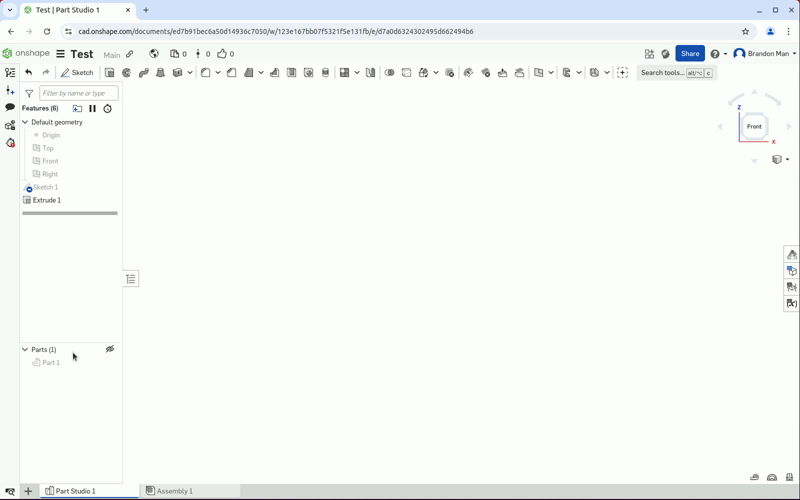
mouse_move(73, 352)
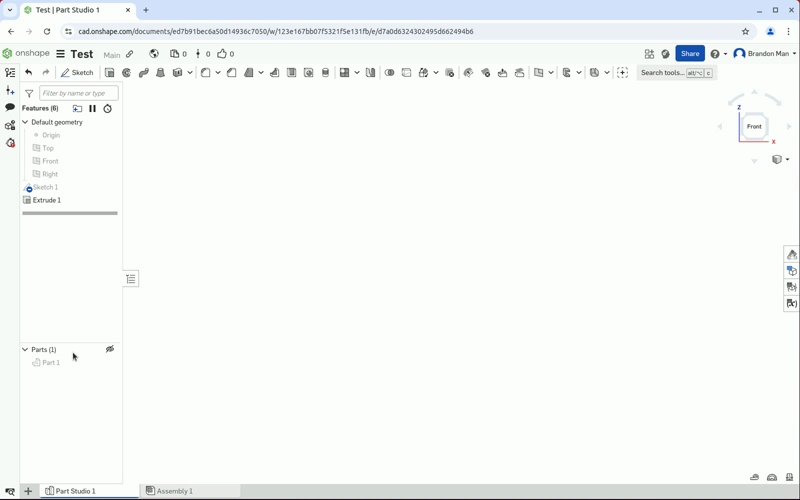
key(shift+y)
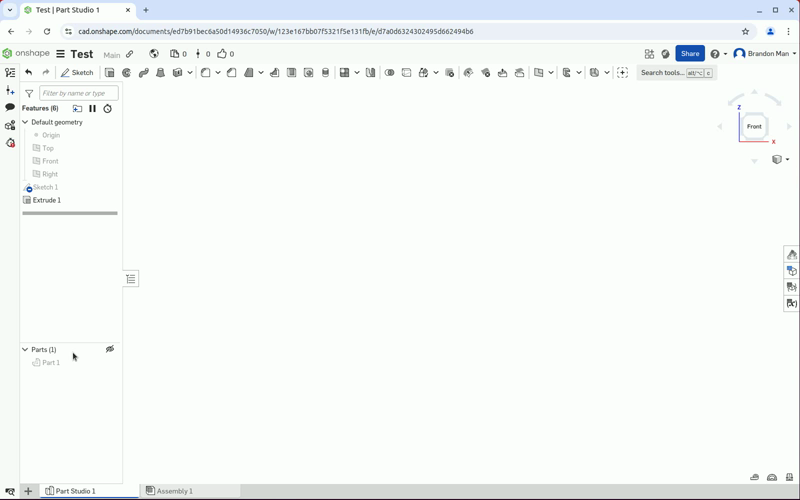
key(shift+s)
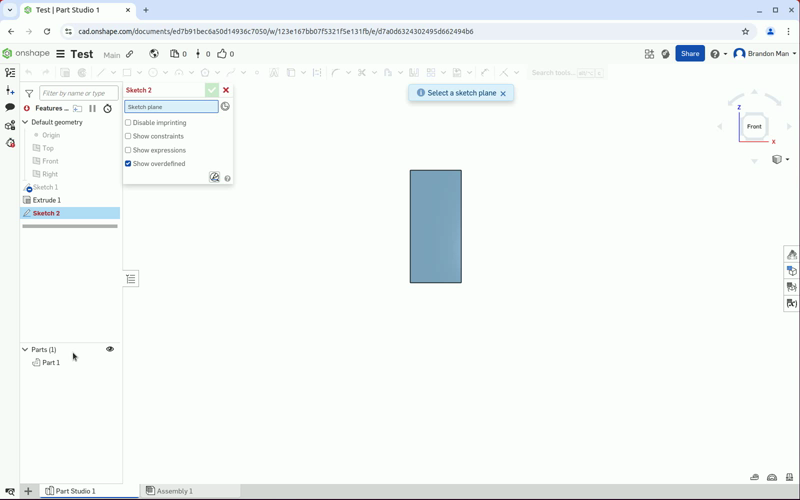
mouse_move(73, 163)
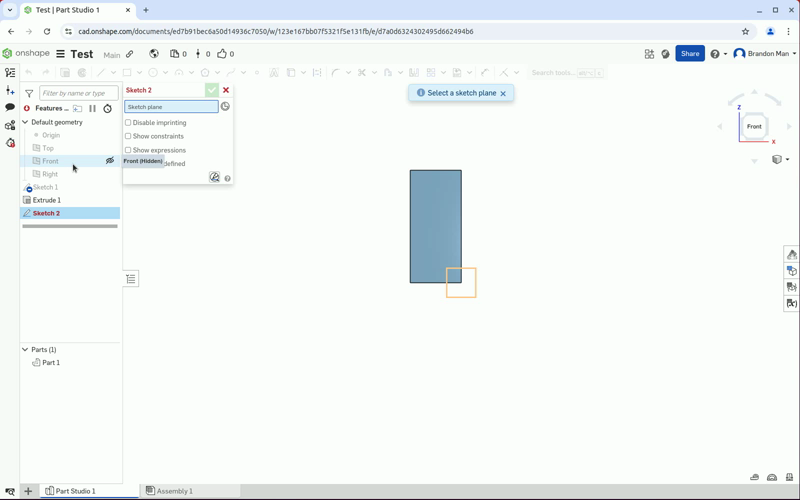
click(73, 163)
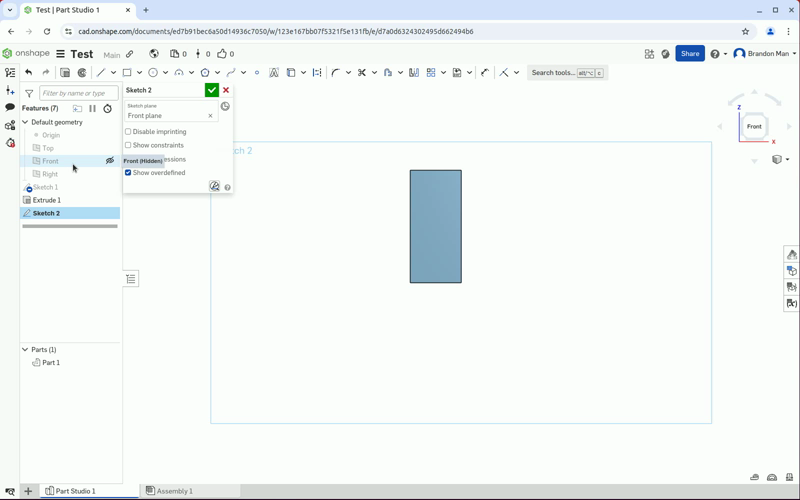
mouse_move(73, 352)
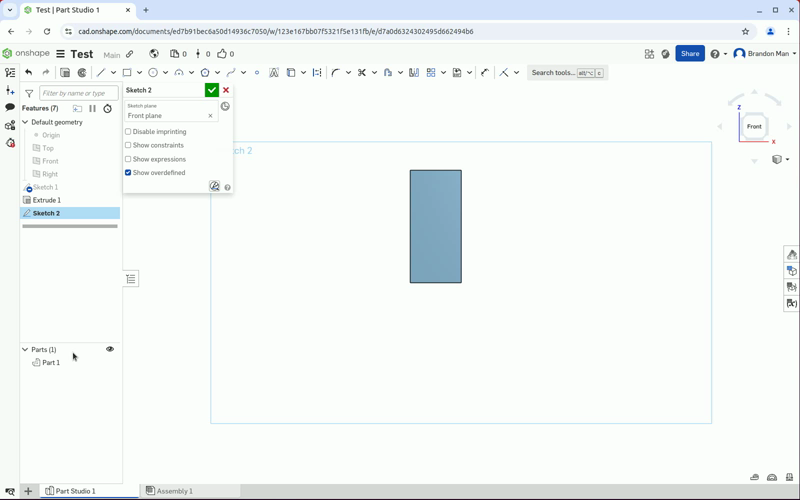
key(y)
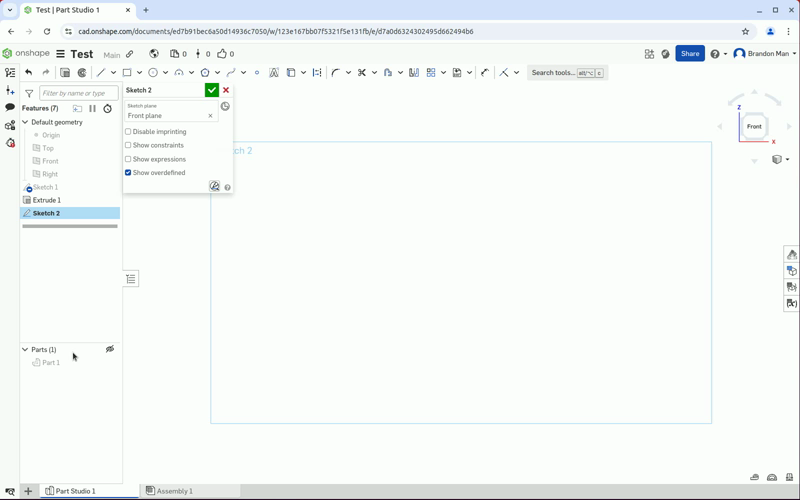
key(l)
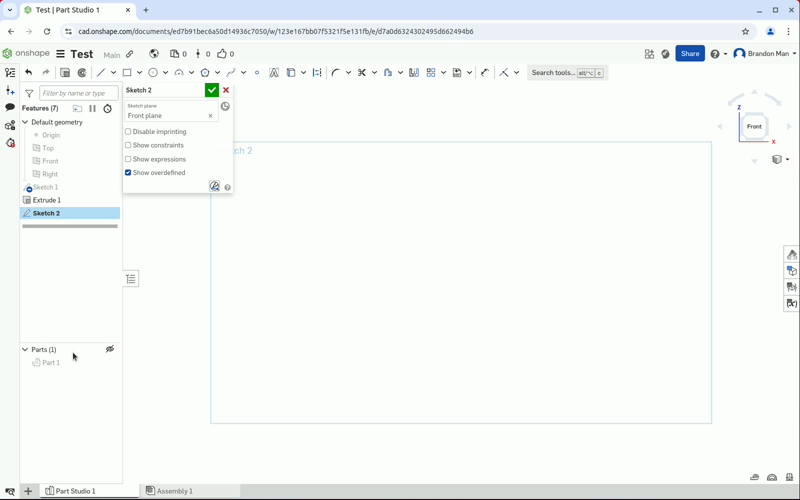
key_down(shift)
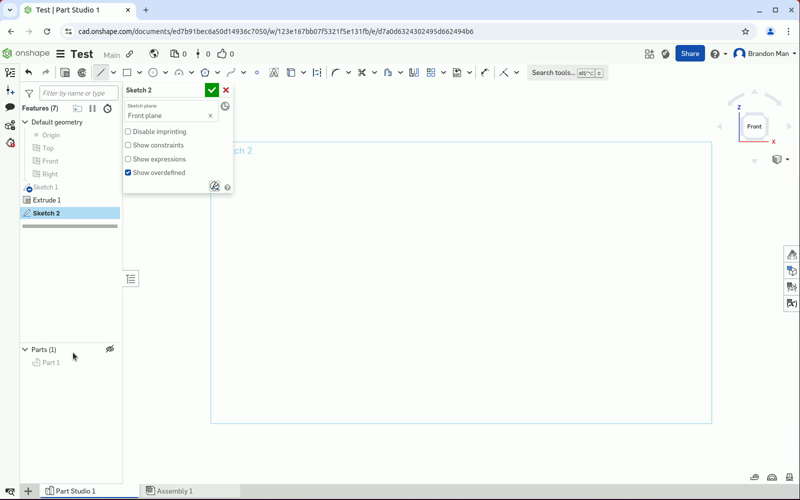
mouse_move(412, 282)
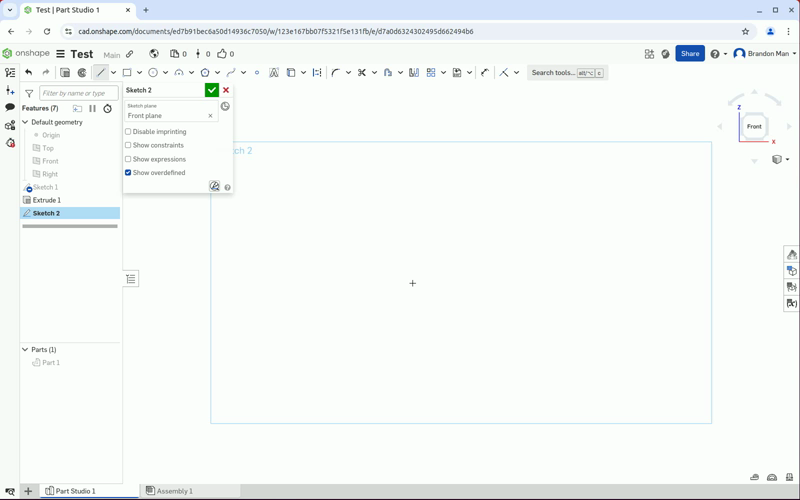
click(412, 282)
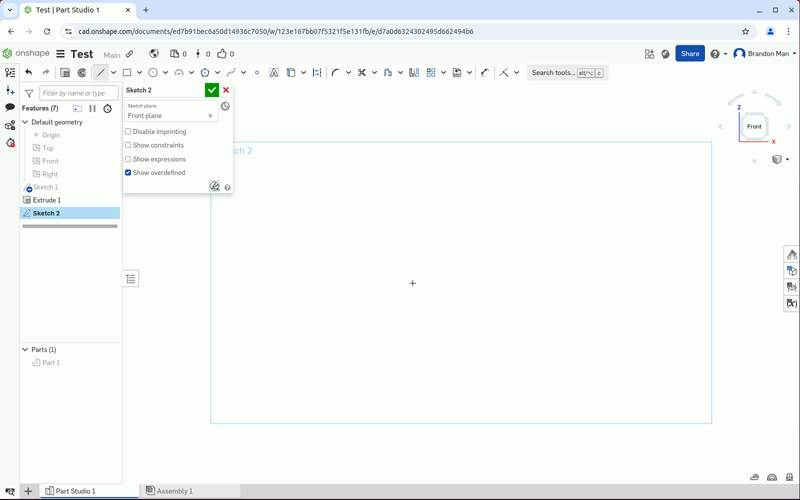
key_up(shift)
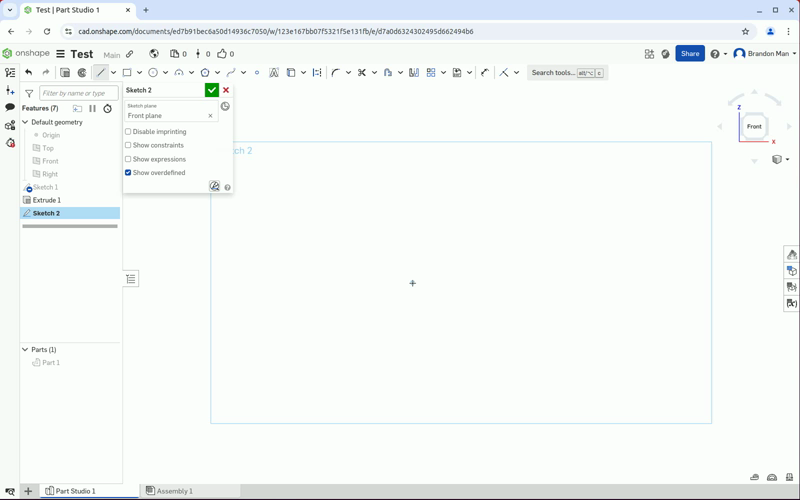
key_down(shift)
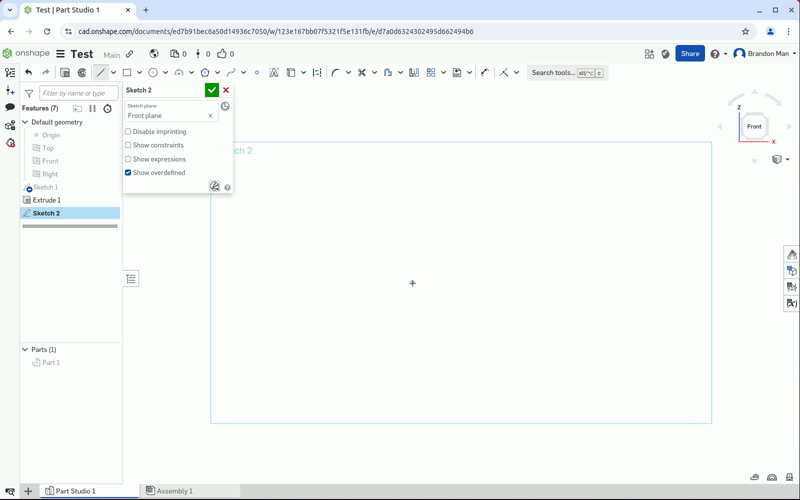
mouse_move(442, 282)
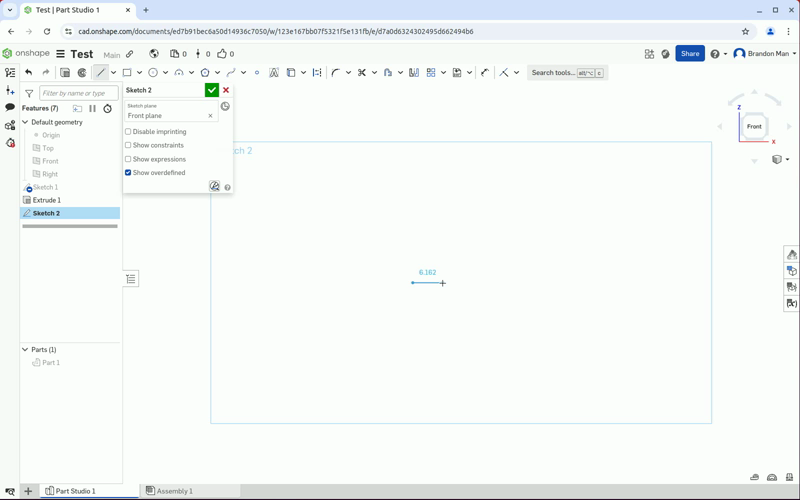
mouse_move(458, 282)
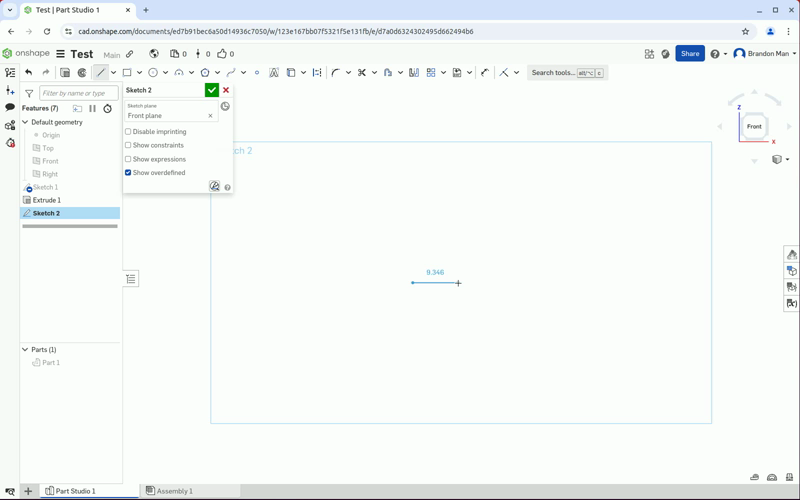
click(458, 282)
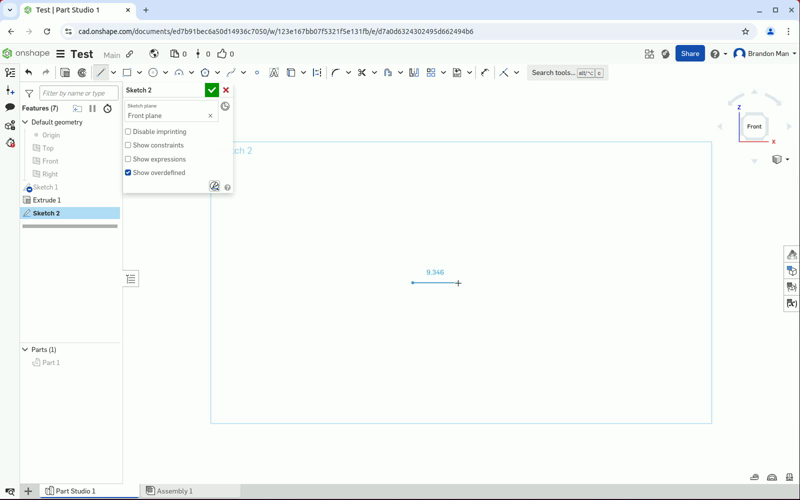
key_up(shift)
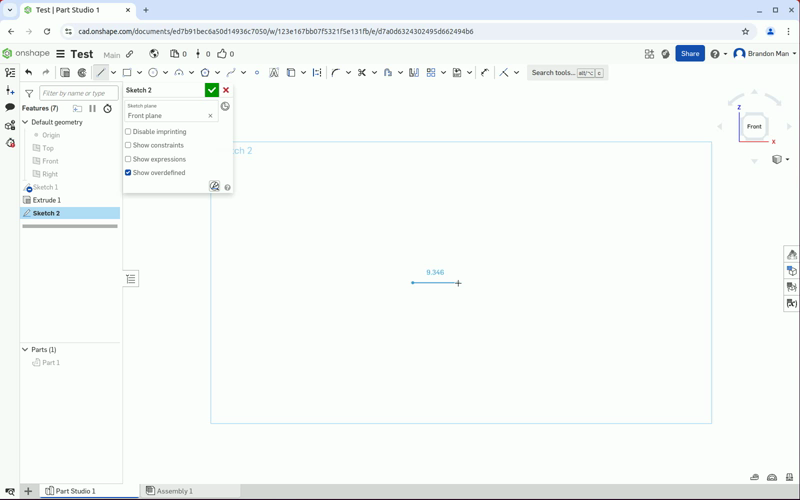
key_down(shift)
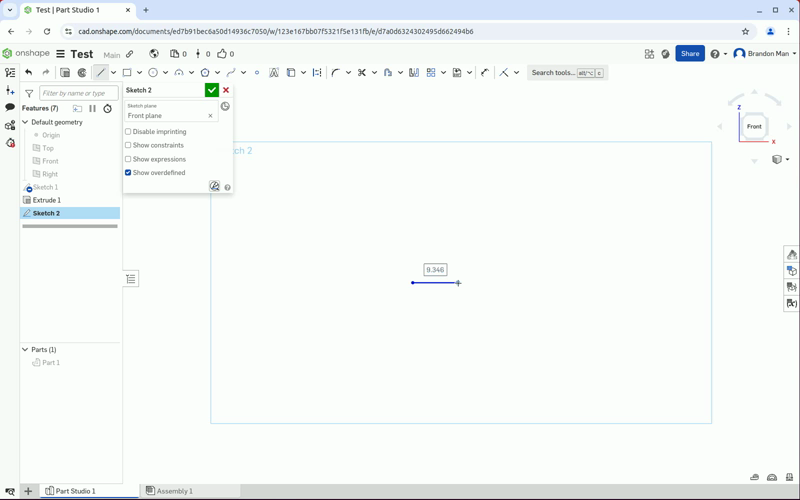
mouse_move(488, 282)
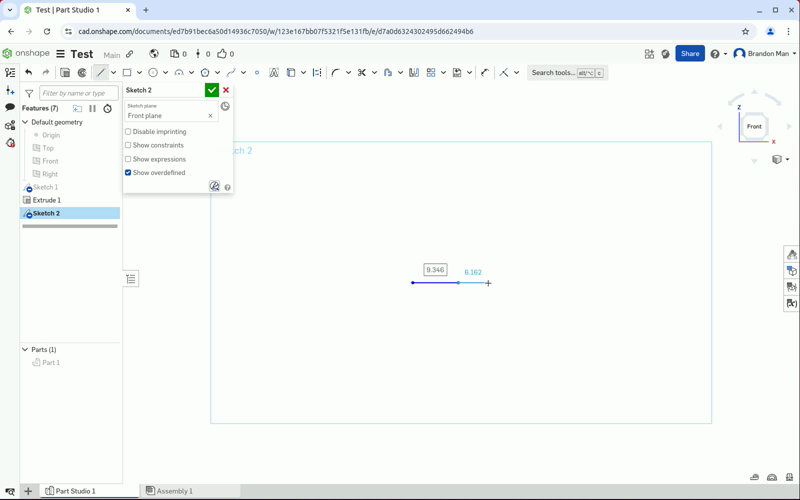
mouse_move(458, 279)
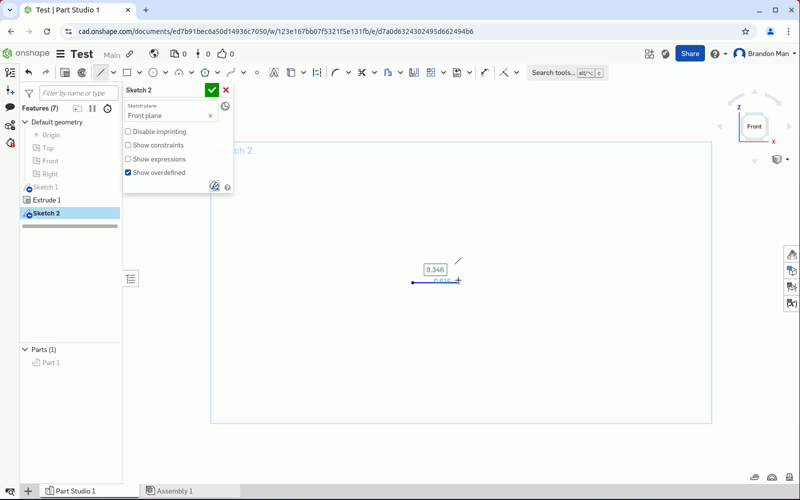
scroll(6)
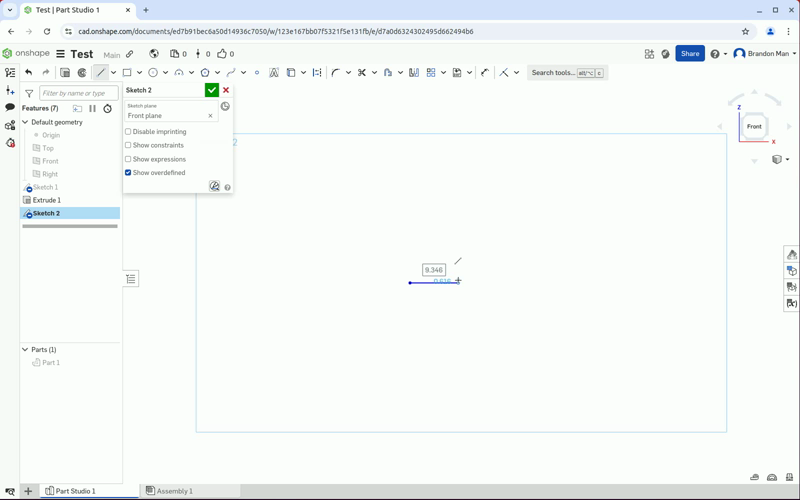
scroll(6)
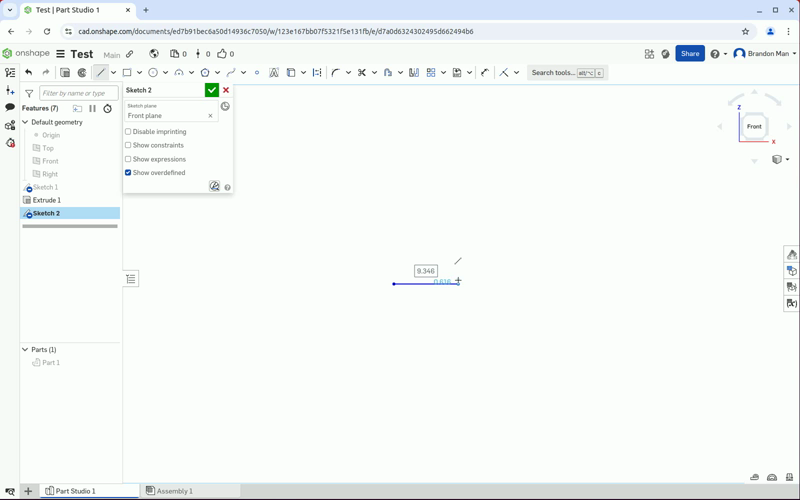
scroll(6)
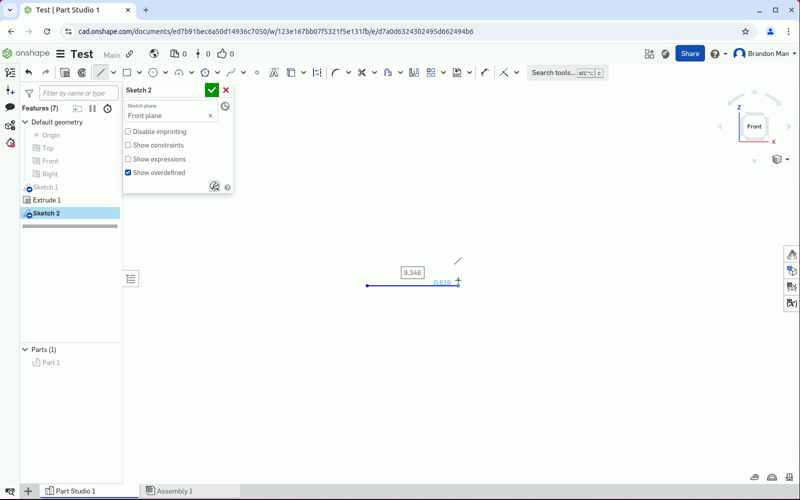
scroll(6)
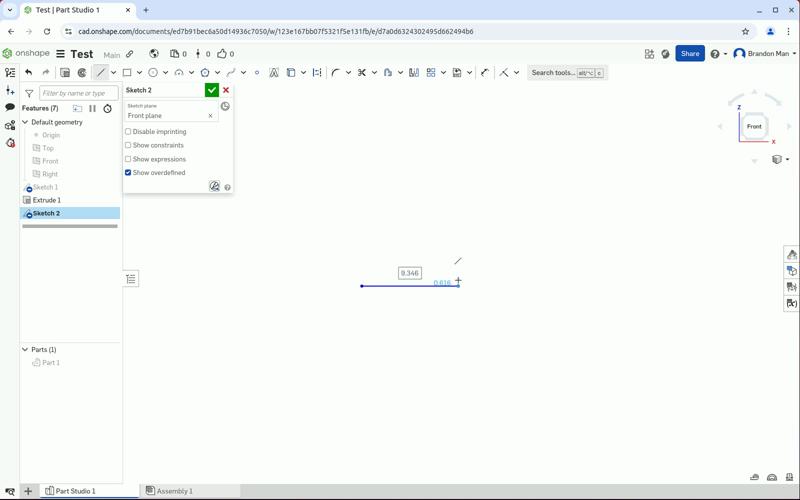
scroll(6)
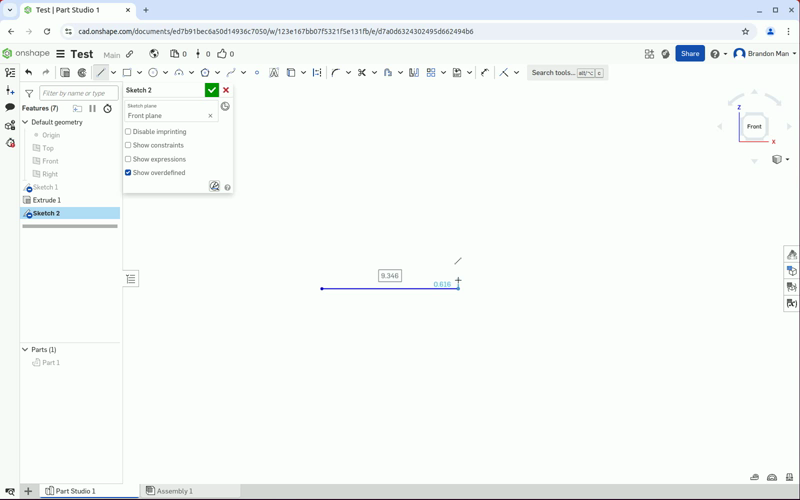
scroll(6)
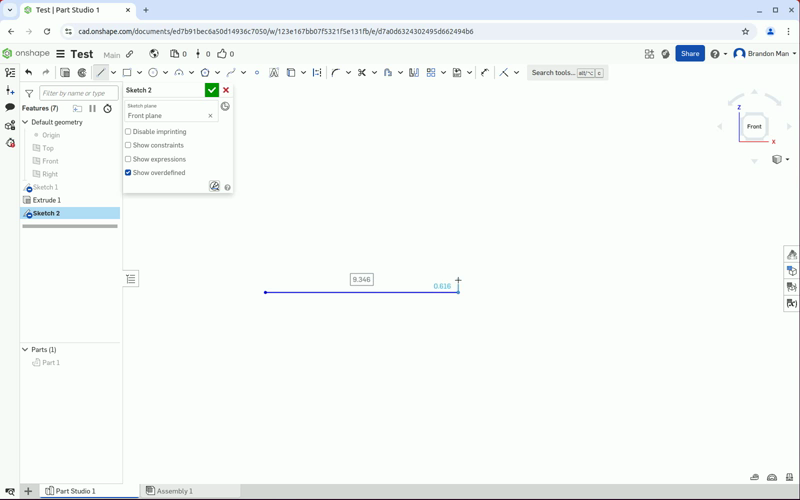
scroll(6)
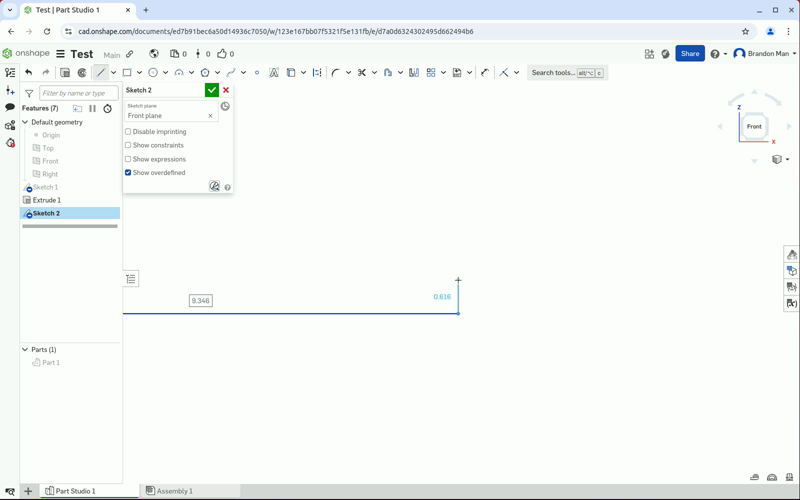
click(458, 279)
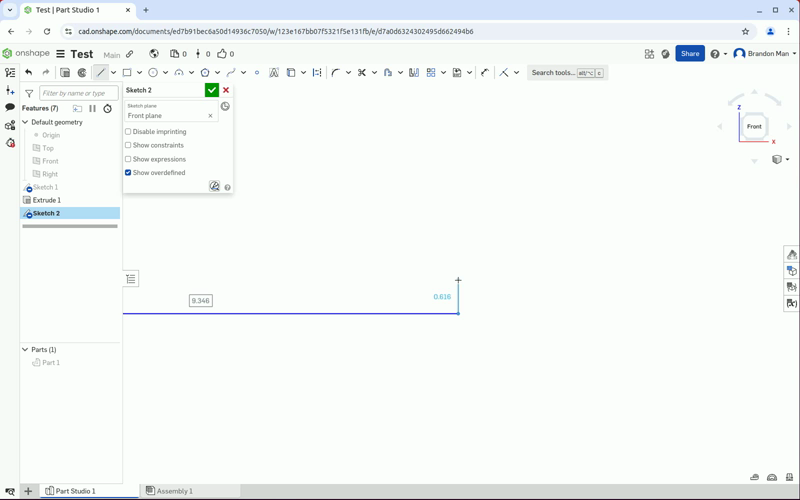
scroll(-6)
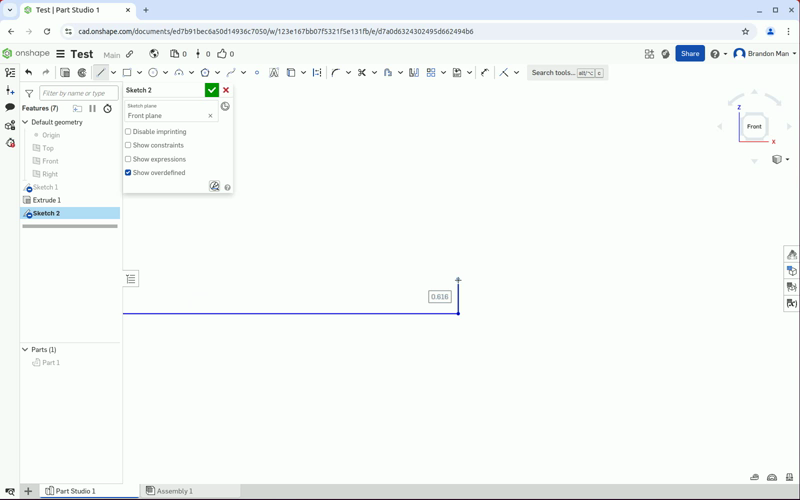
scroll(-6)
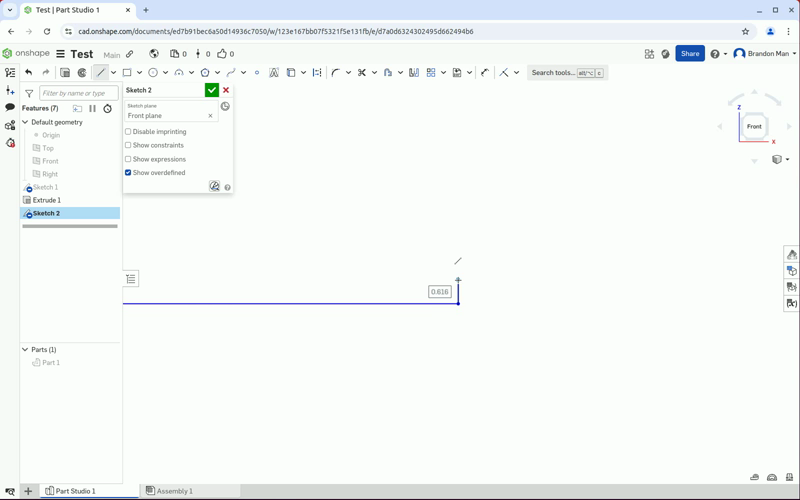
scroll(-6)
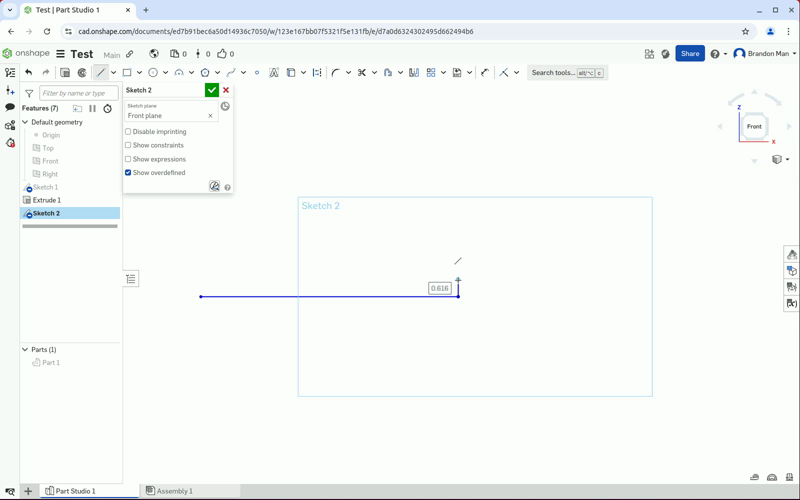
scroll(-6)
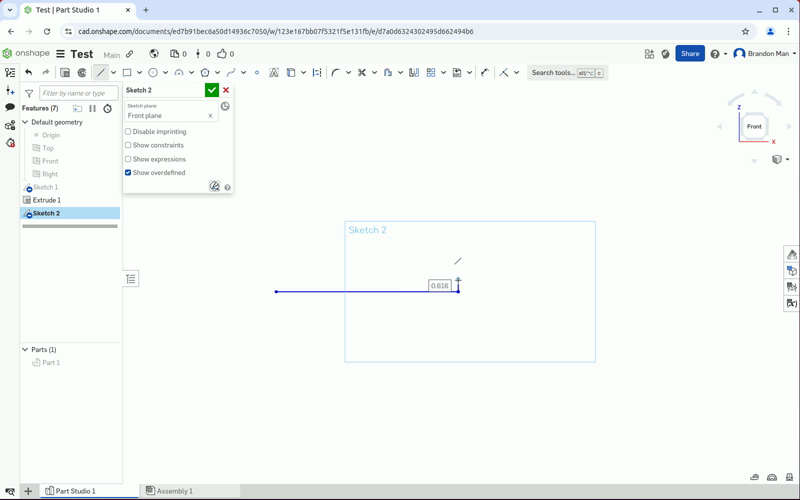
scroll(-6)
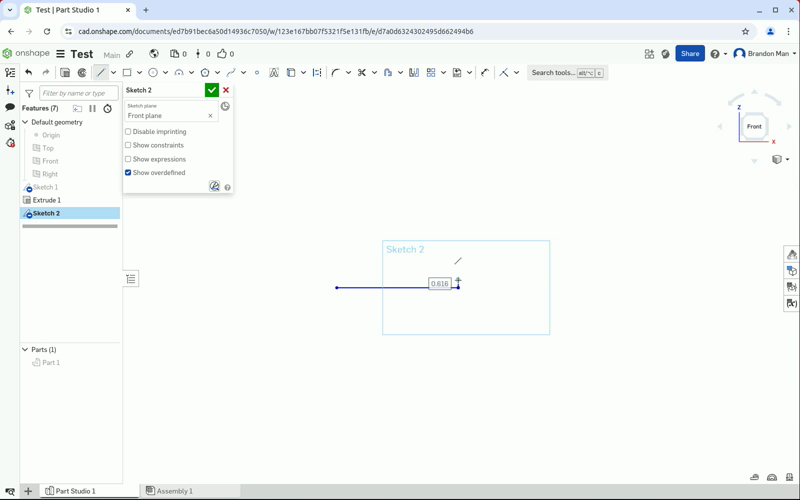
scroll(-6)
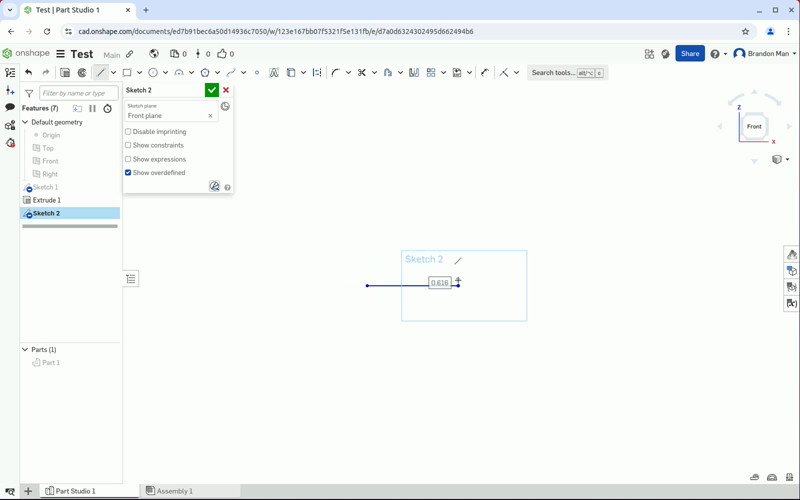
scroll(-6)
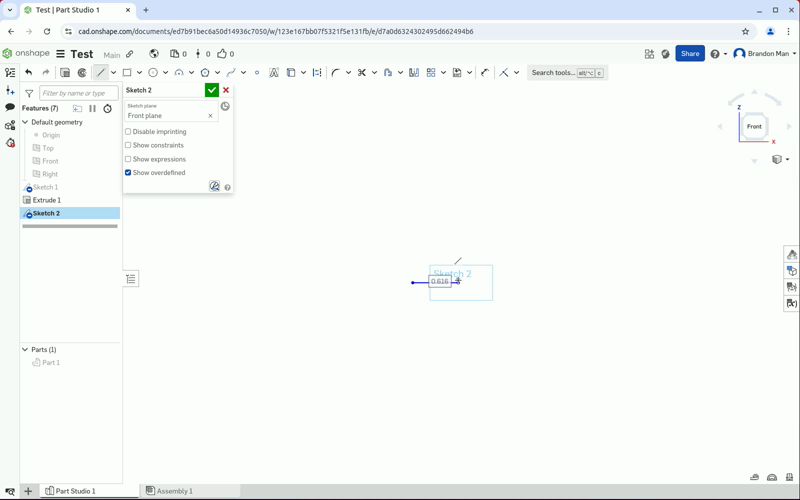
key_up(shift)
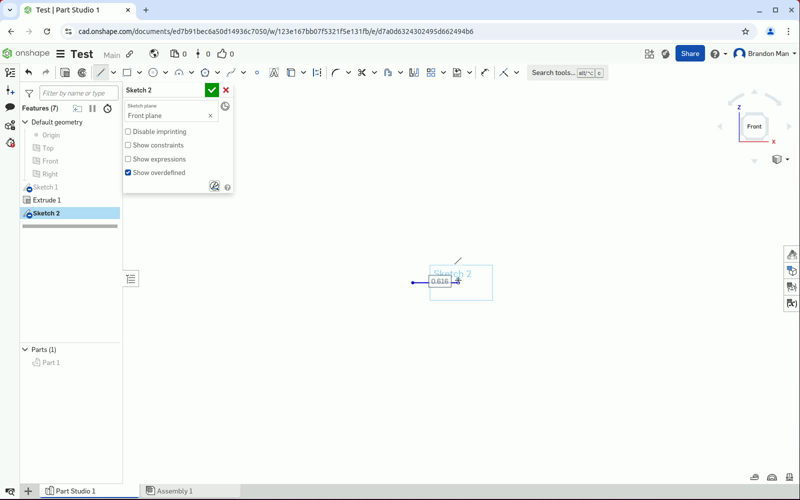
key_down(shift)
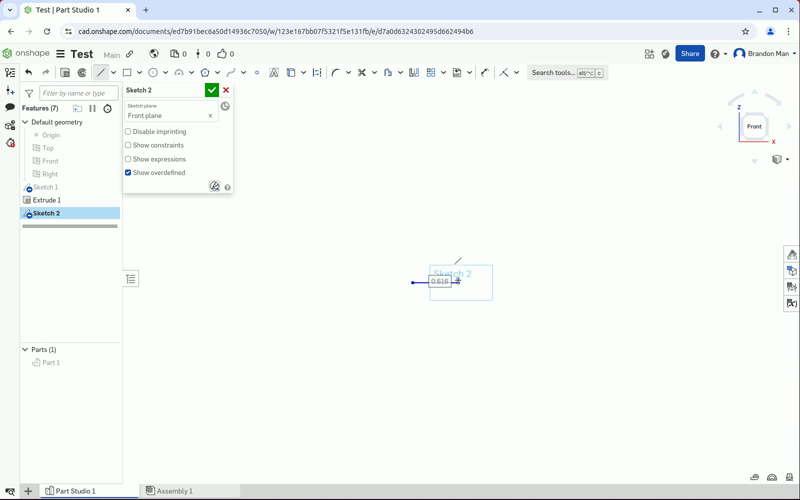
mouse_move(488, 279)
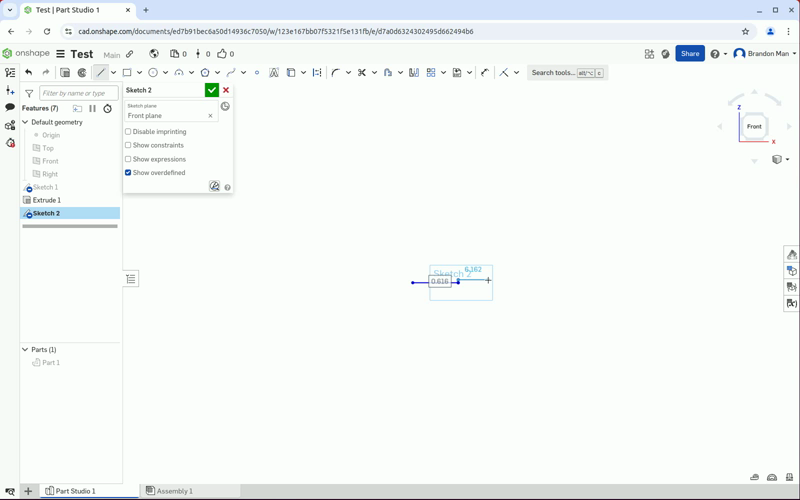
mouse_move(412, 279)
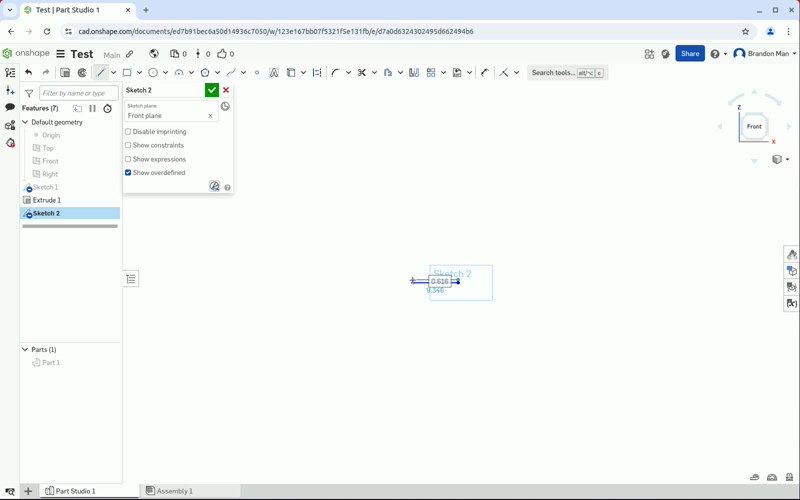
scroll(6)
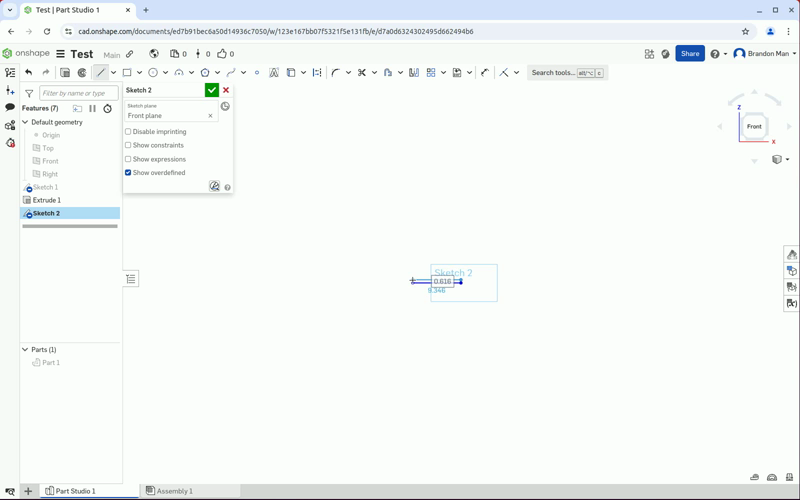
scroll(6)
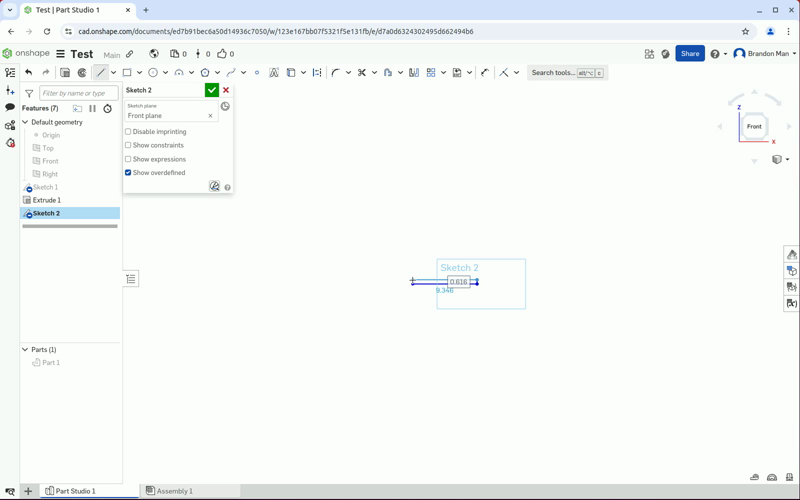
scroll(6)
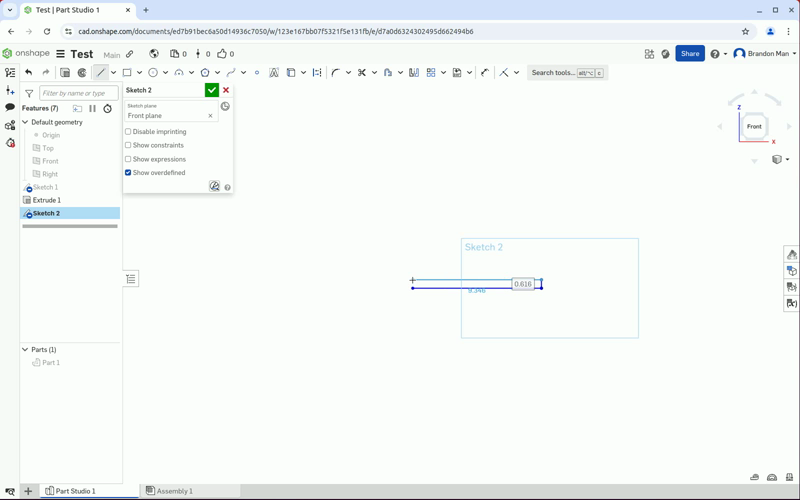
scroll(6)
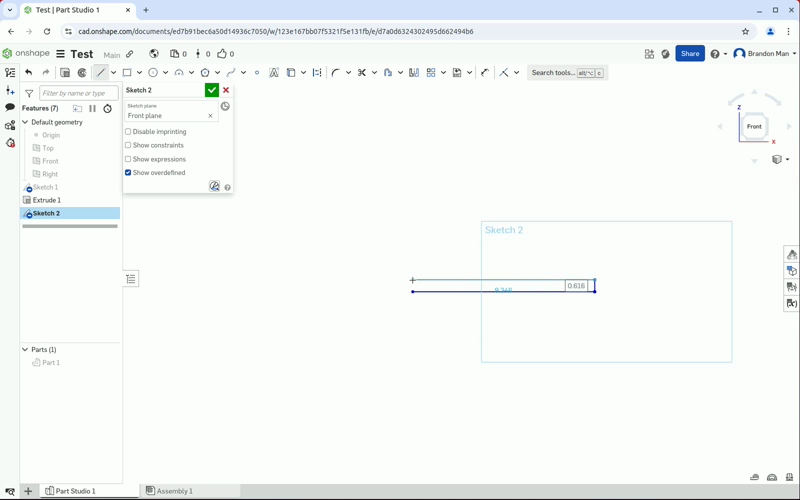
scroll(6)
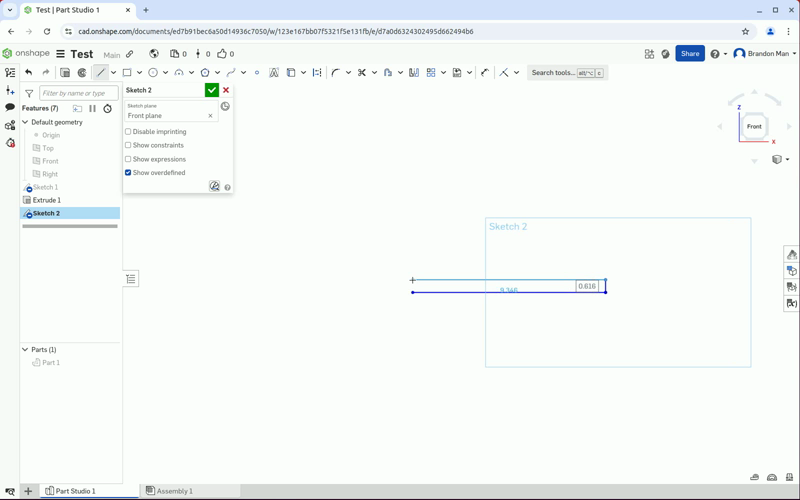
scroll(6)
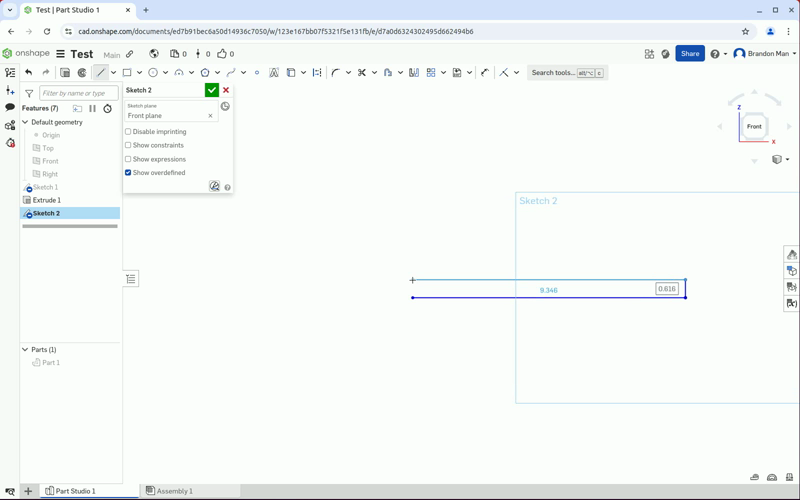
scroll(6)
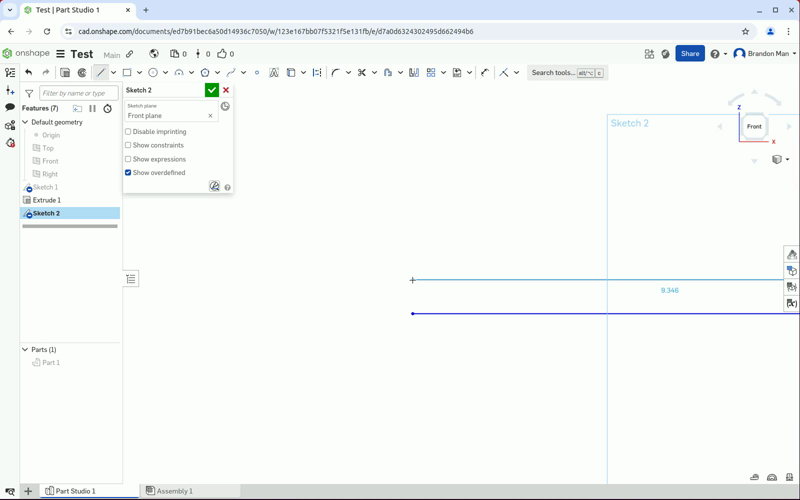
click(412, 279)
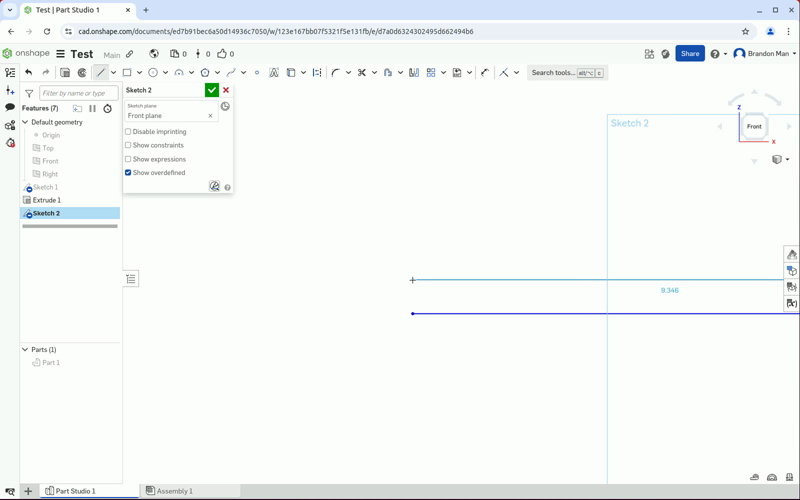
scroll(-6)
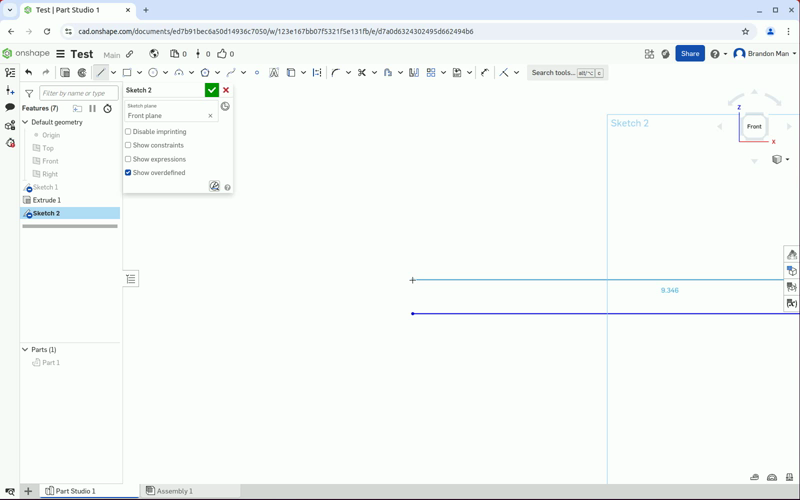
scroll(-6)
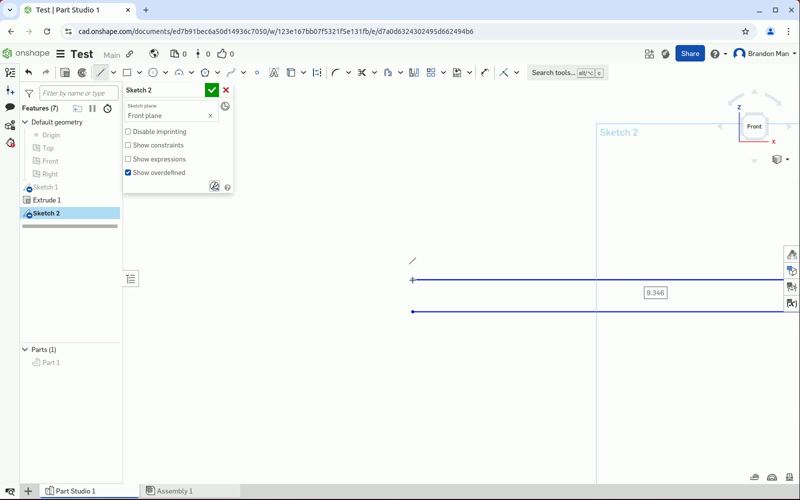
scroll(-6)
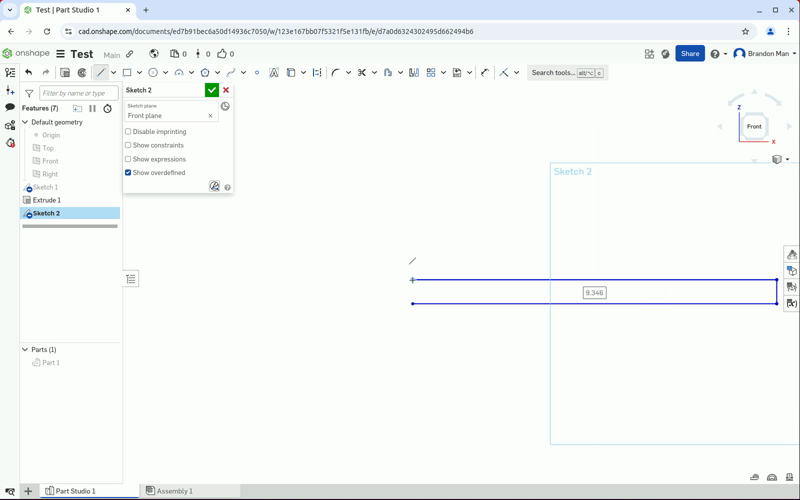
scroll(-6)
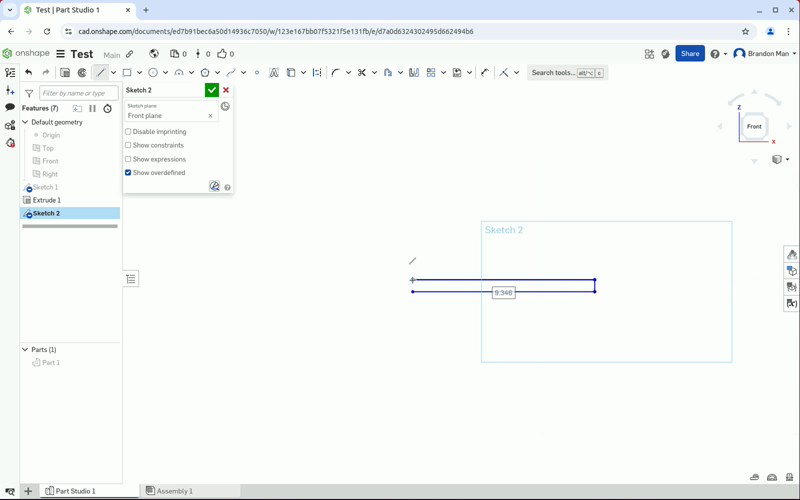
scroll(-6)
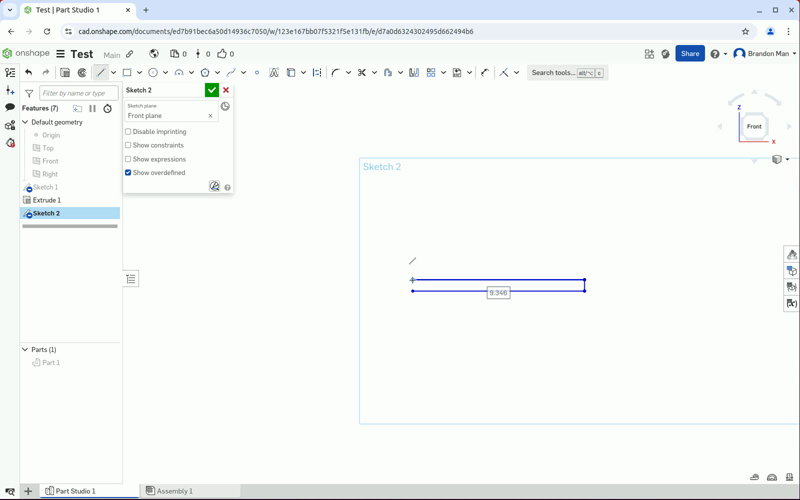
scroll(-6)
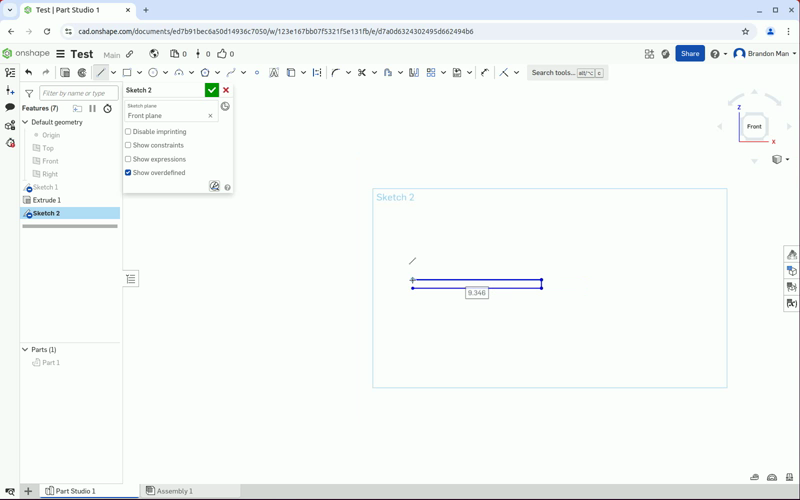
scroll(-6)
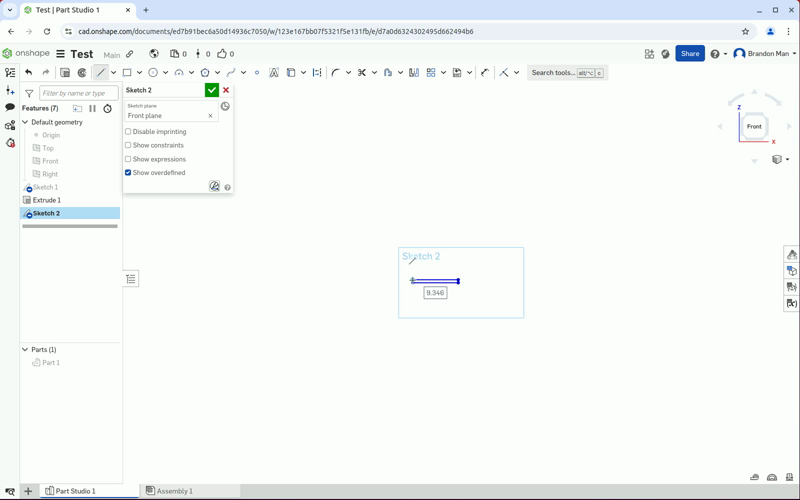
key_up(shift)
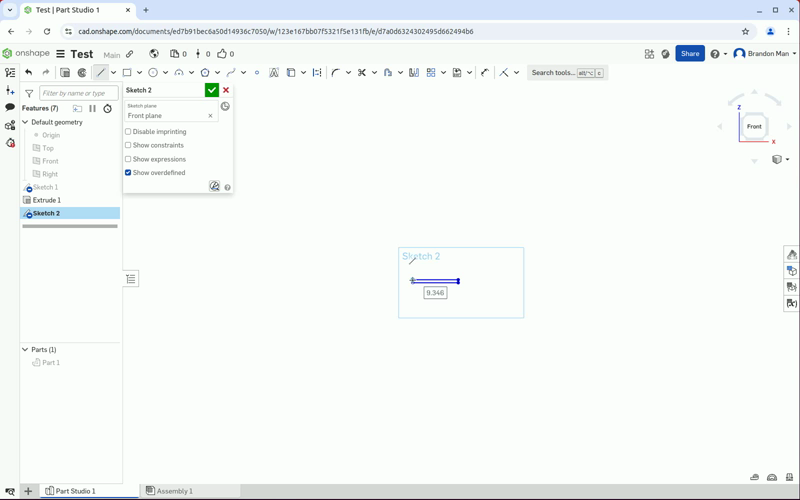
mouse_move(442, 279)
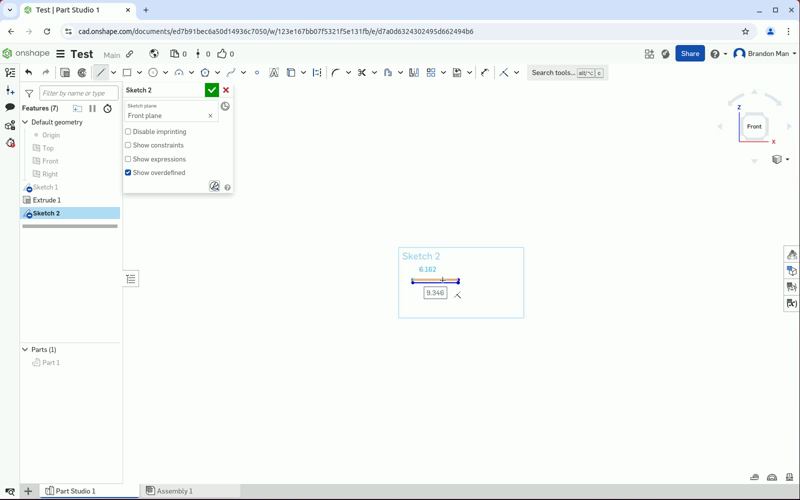
key_down(shift)
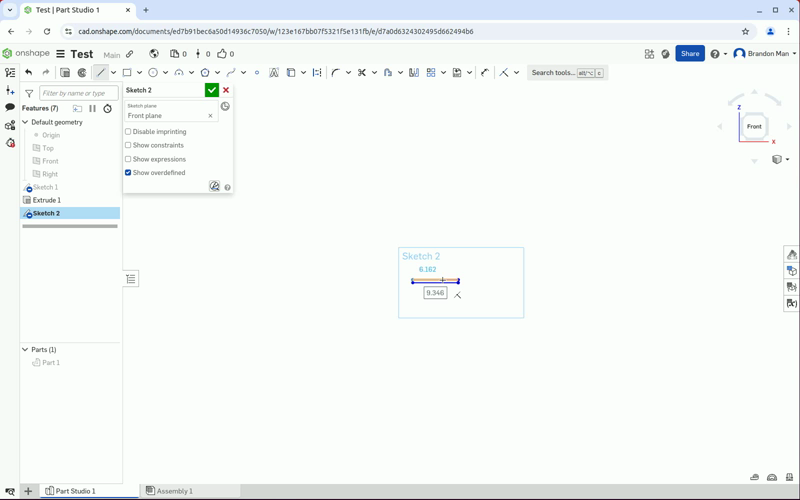
mouse_move(412, 282)
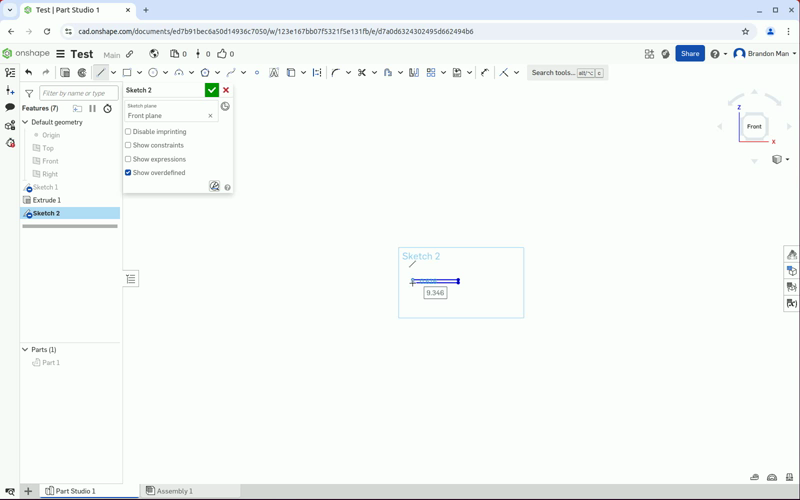
scroll(6)
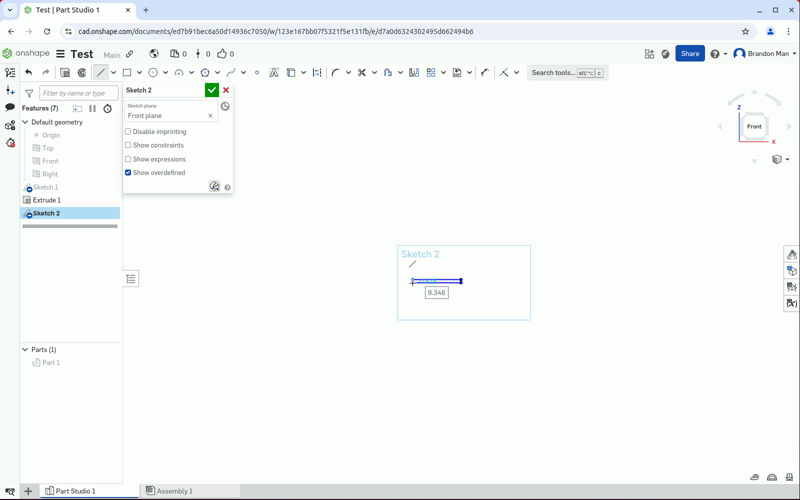
scroll(6)
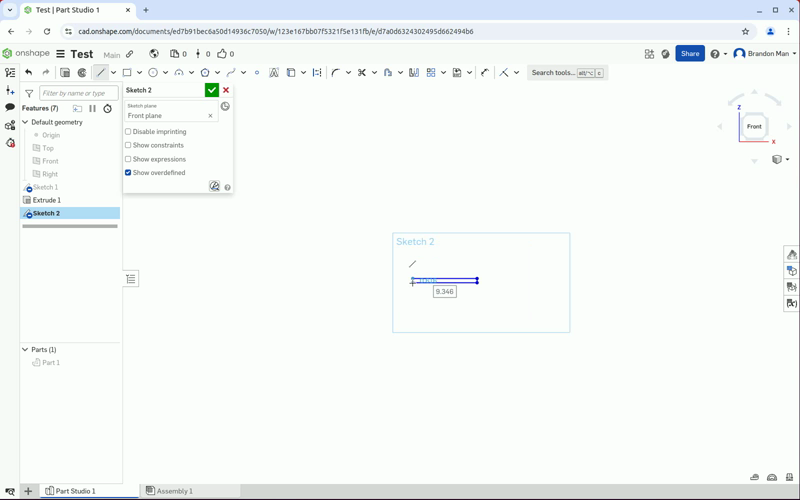
scroll(6)
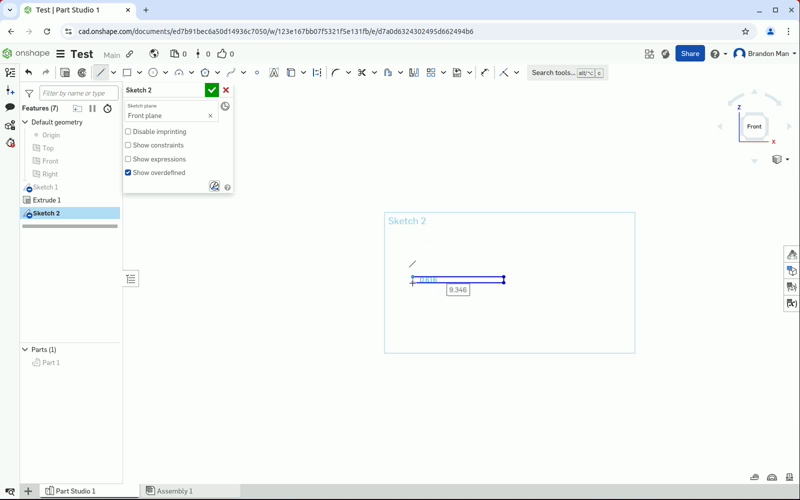
scroll(6)
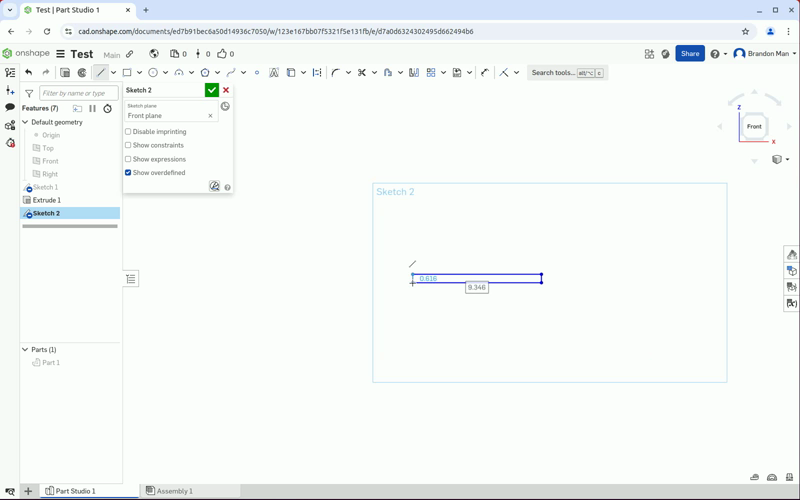
scroll(6)
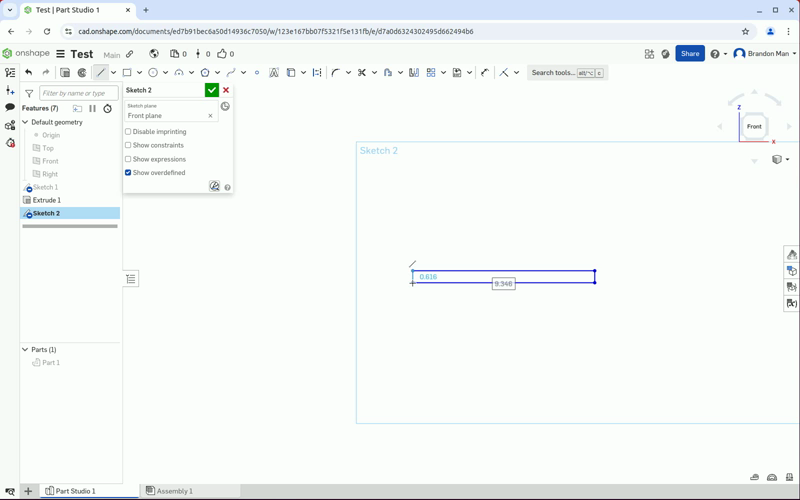
scroll(6)
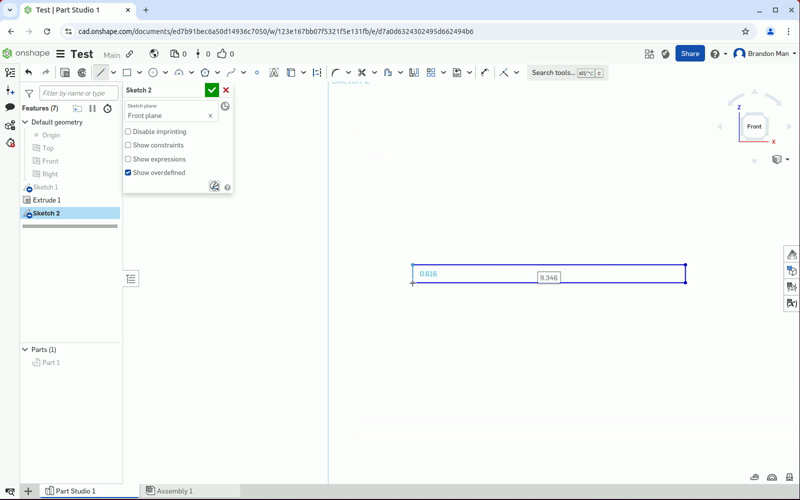
scroll(6)
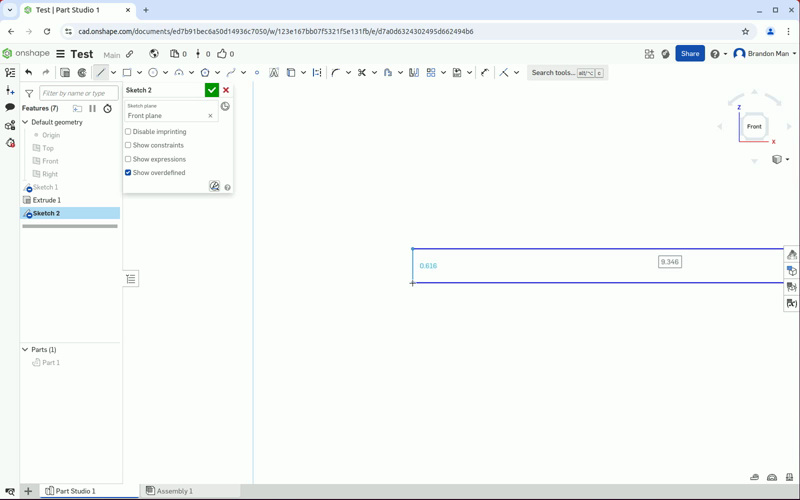
key_up(shift)
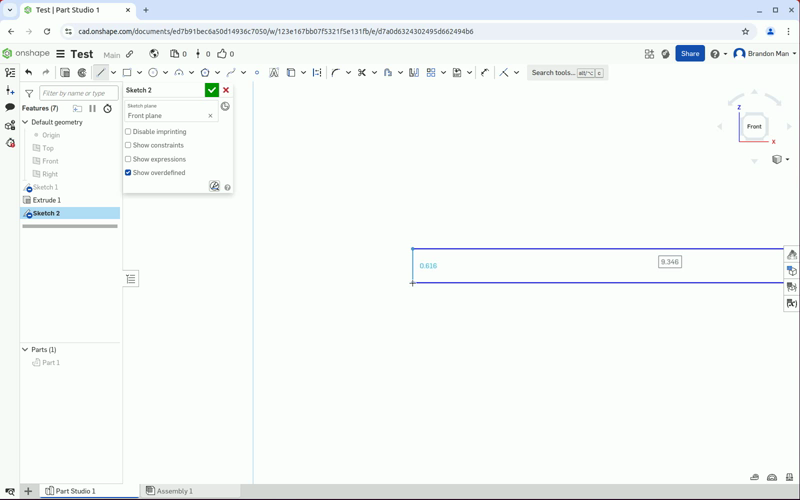
click(412, 282)
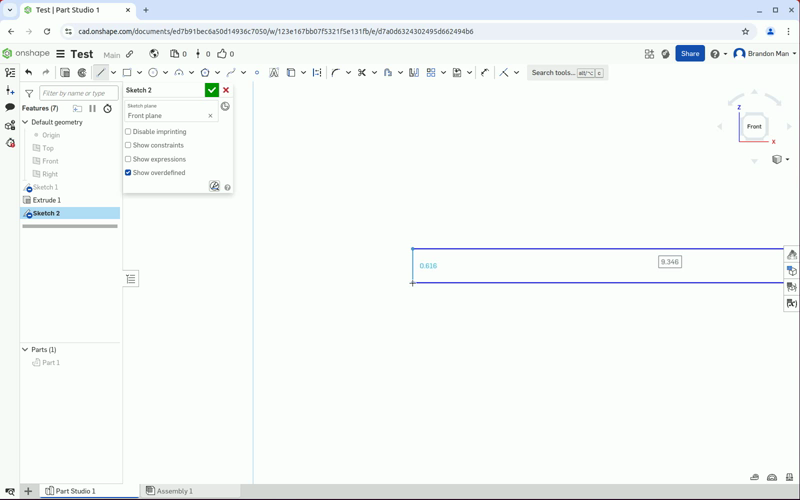
scroll(-6)
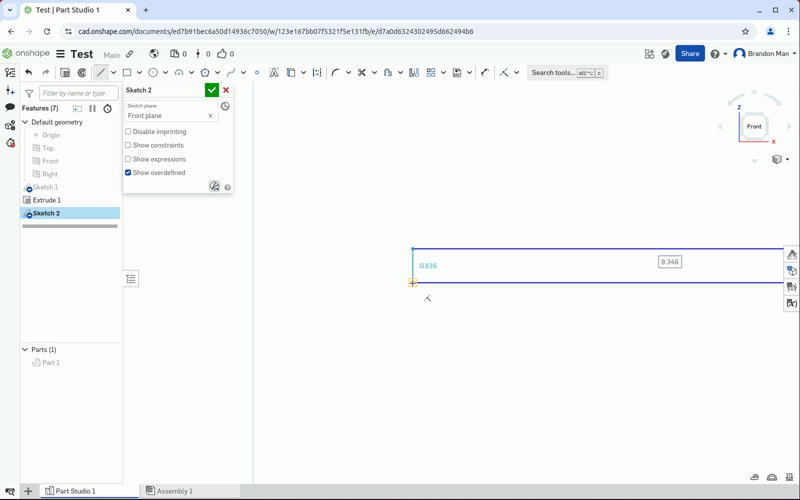
scroll(-6)
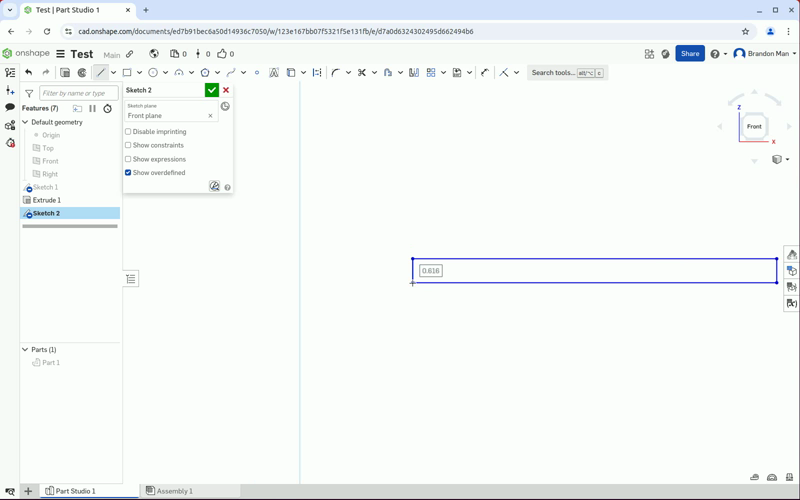
scroll(-6)
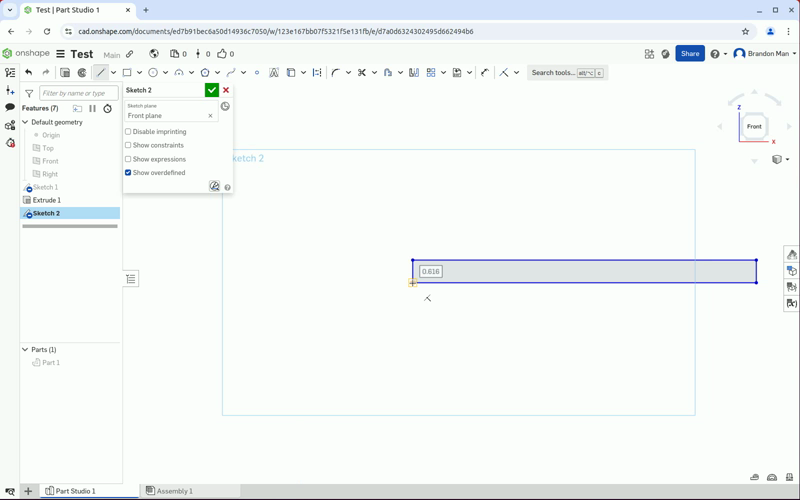
scroll(-6)
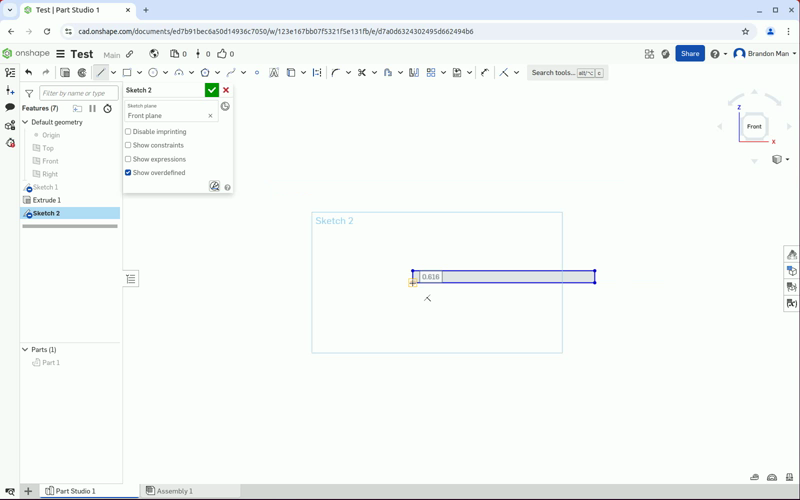
scroll(-6)
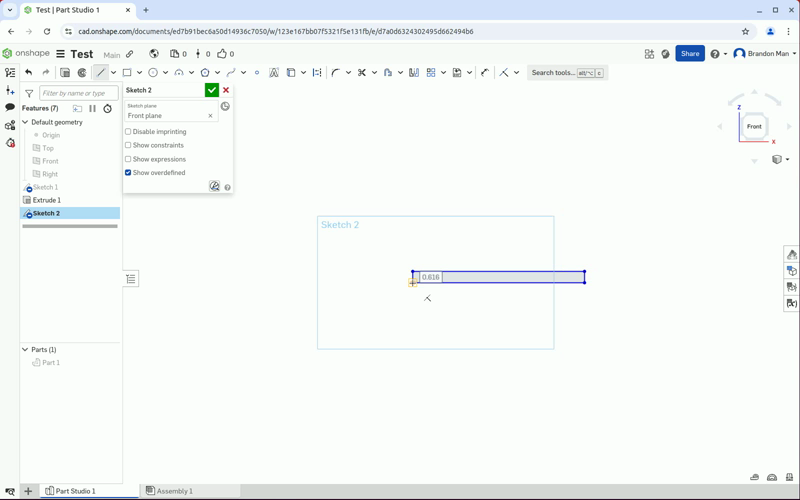
scroll(-6)
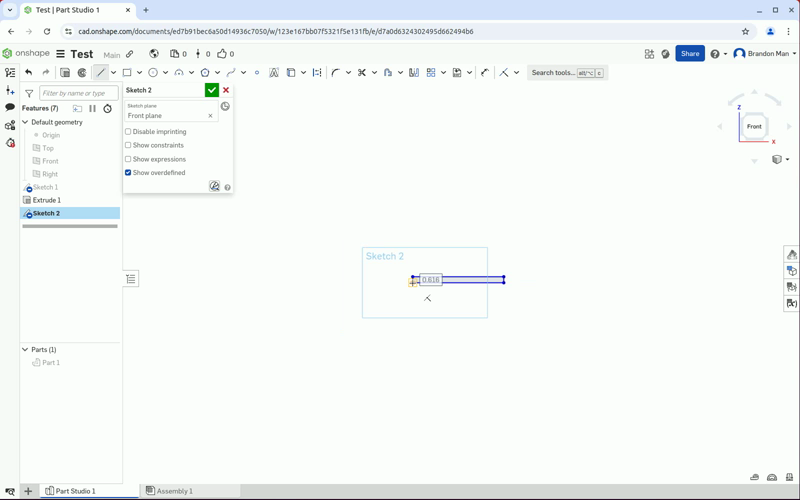
scroll(-6)
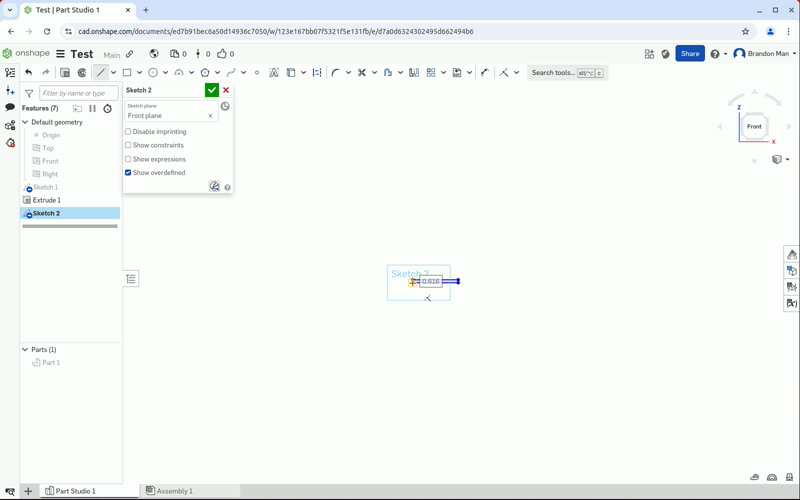
key(esc)
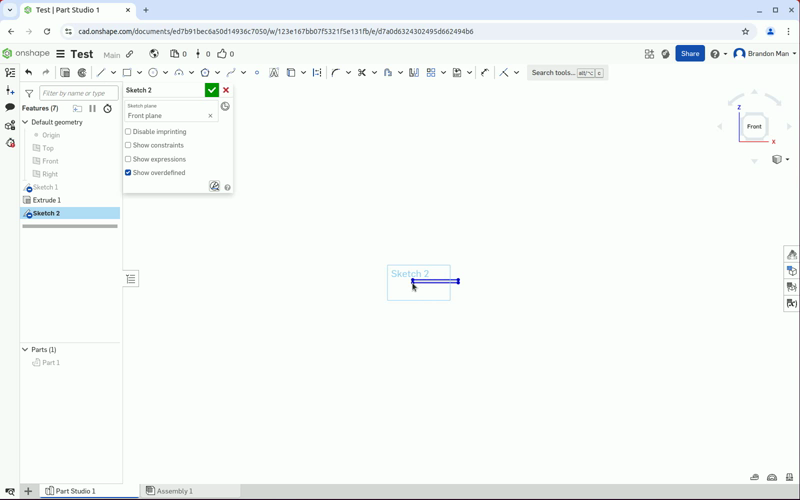
mouse_move(454, 280)
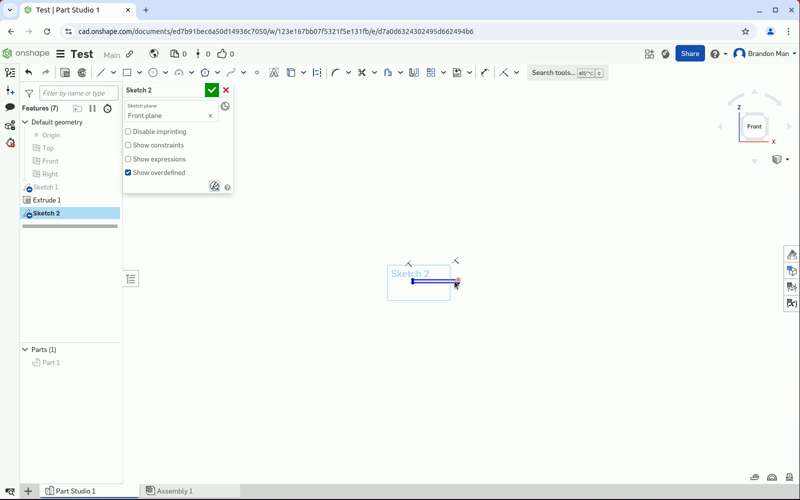
scroll(6)
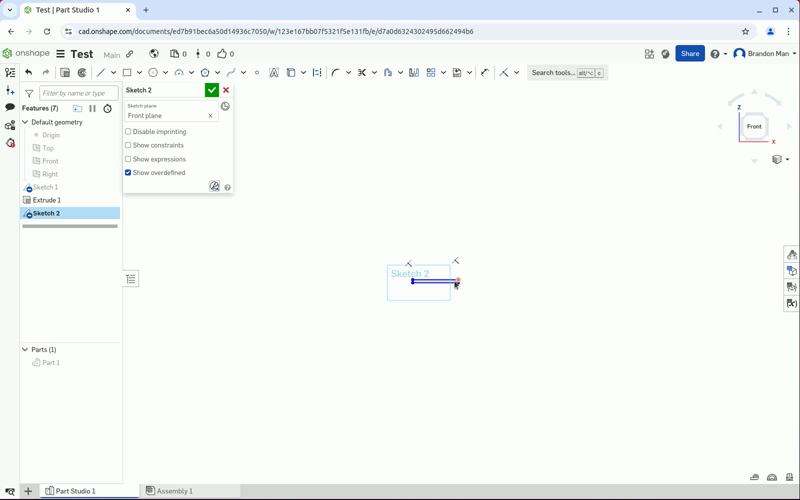
scroll(6)
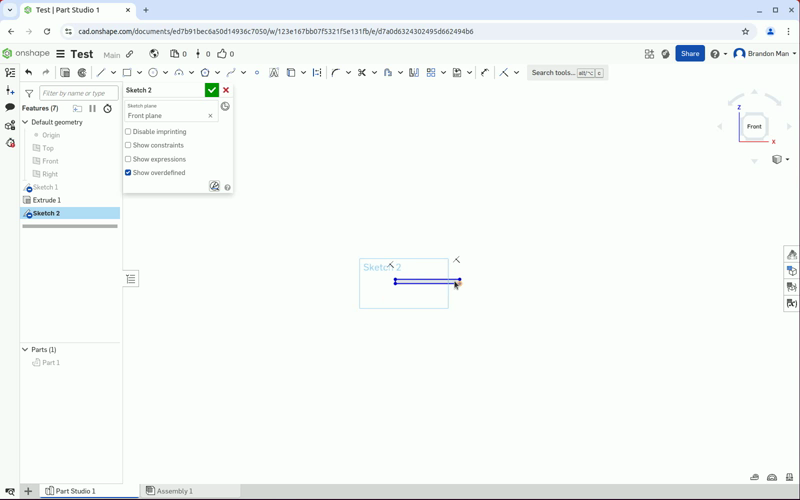
scroll(6)
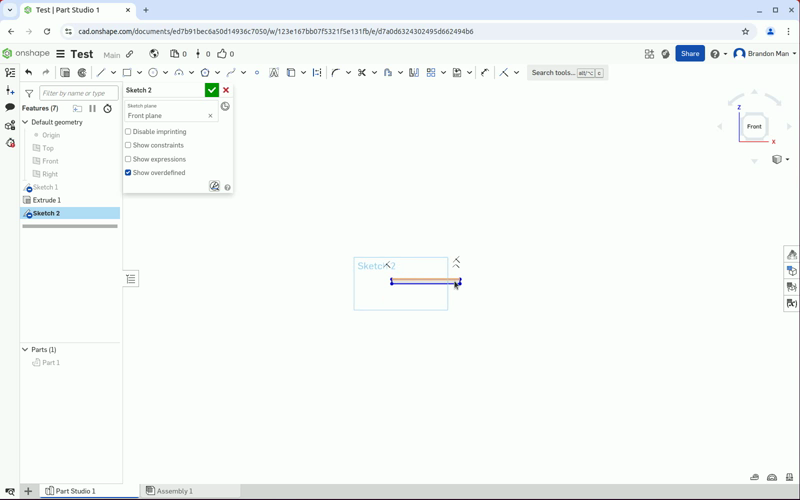
scroll(6)
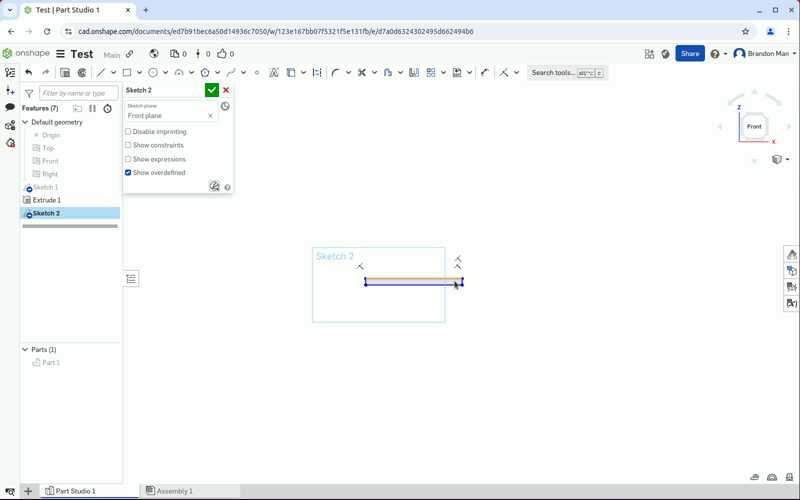
scroll(6)
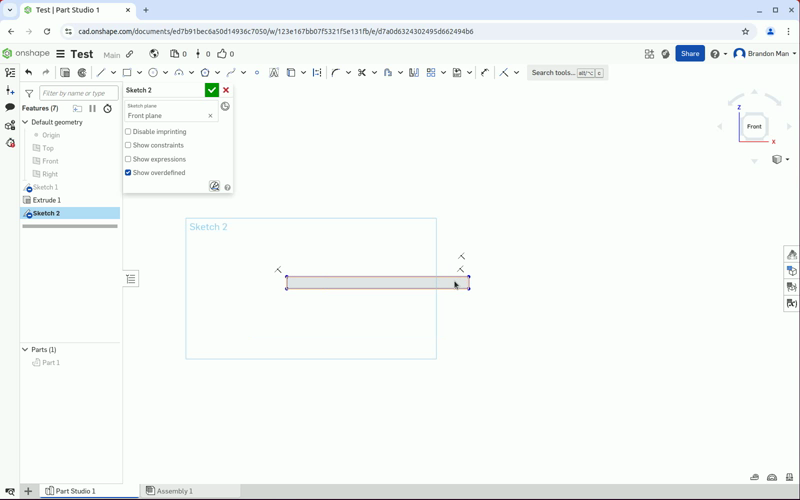
scroll(6)
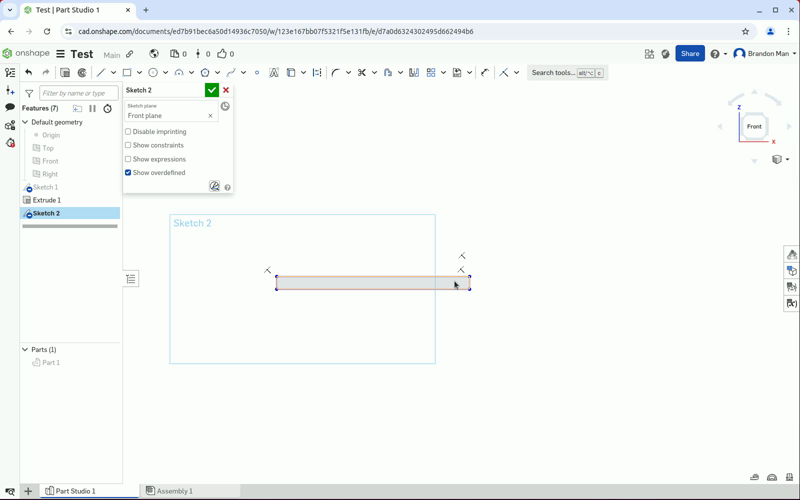
scroll(6)
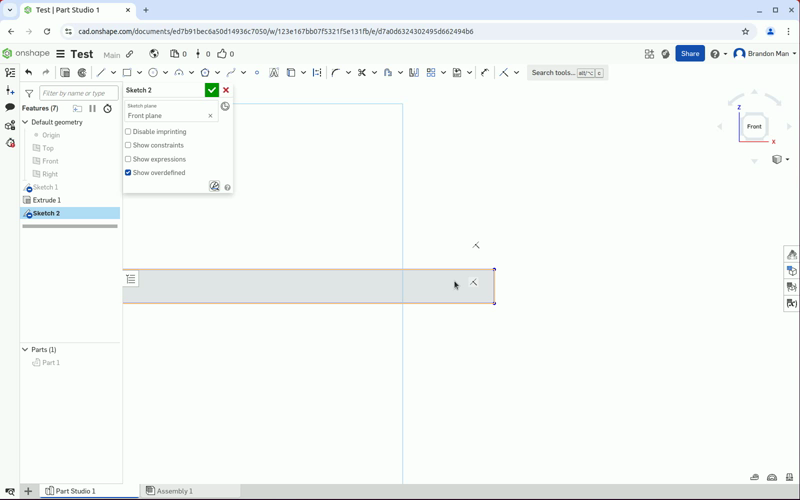
click(454, 280)
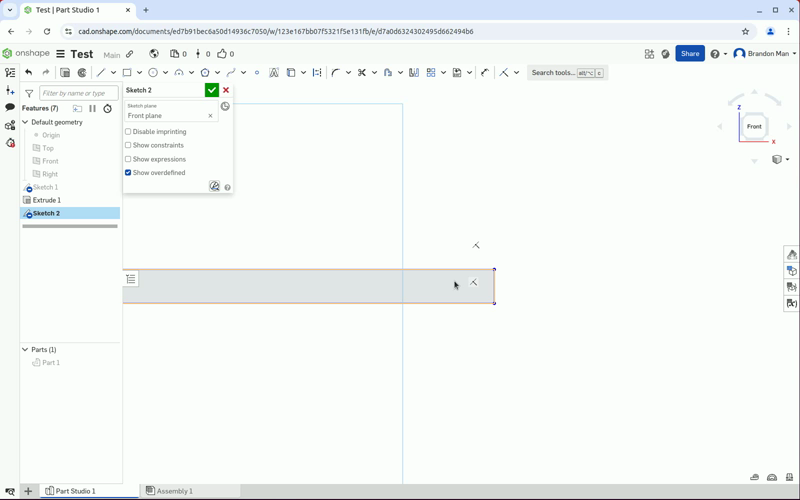
scroll(-6)
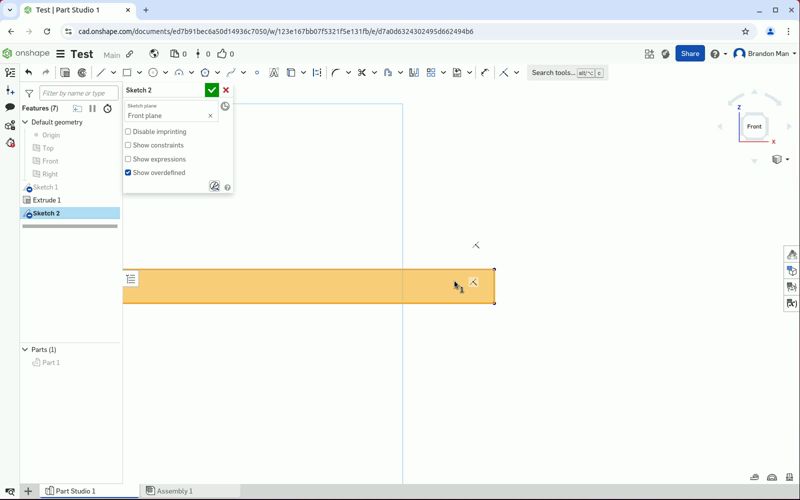
scroll(-6)
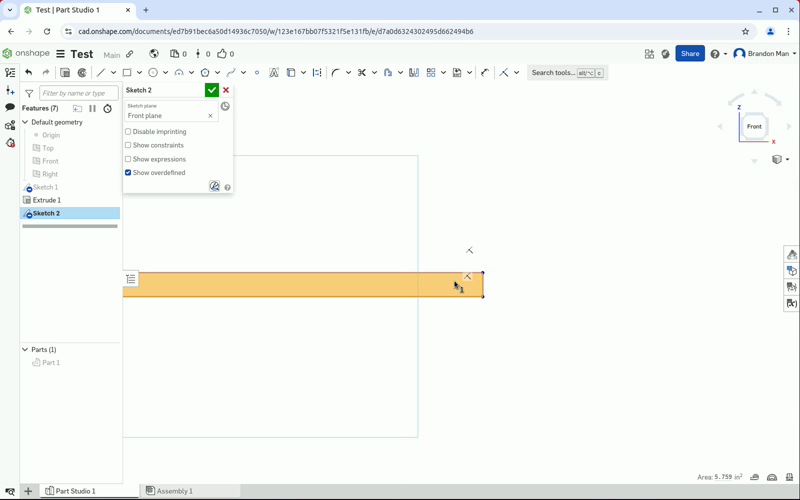
scroll(-6)
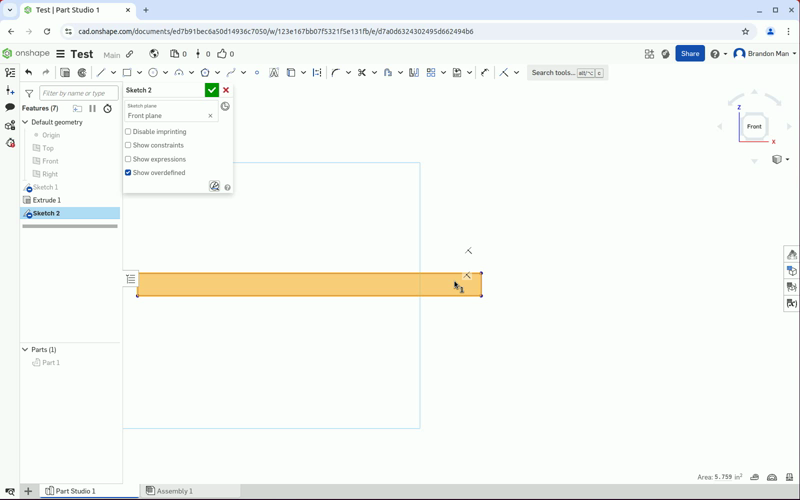
scroll(-6)
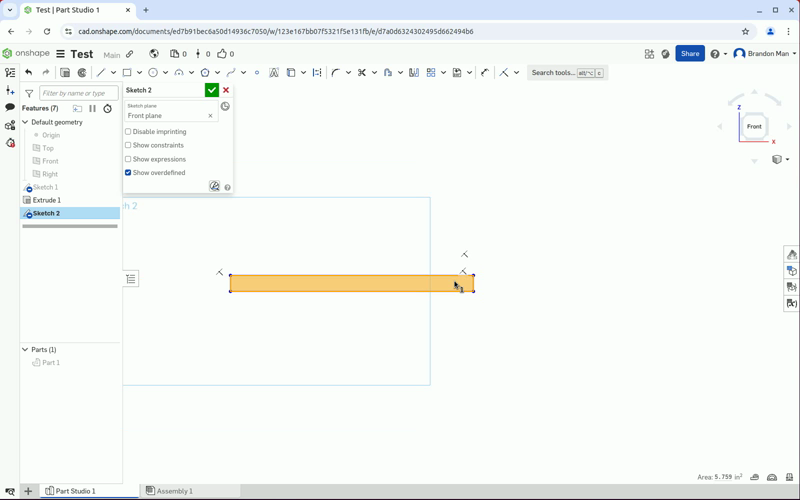
scroll(-6)
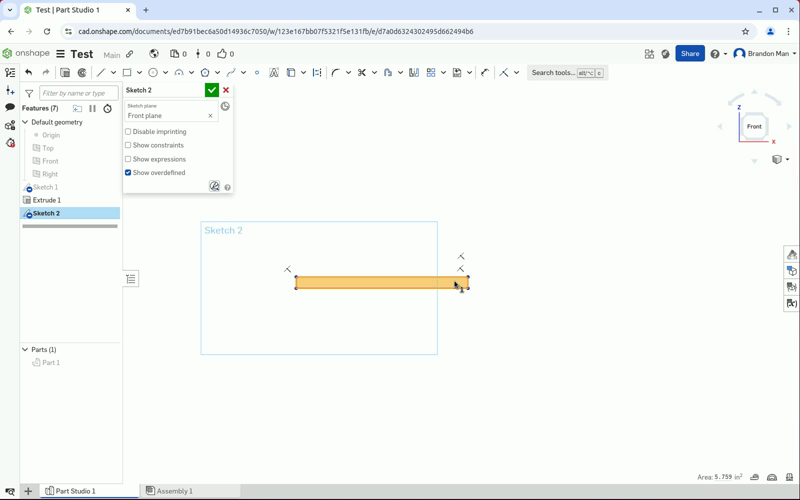
scroll(-6)
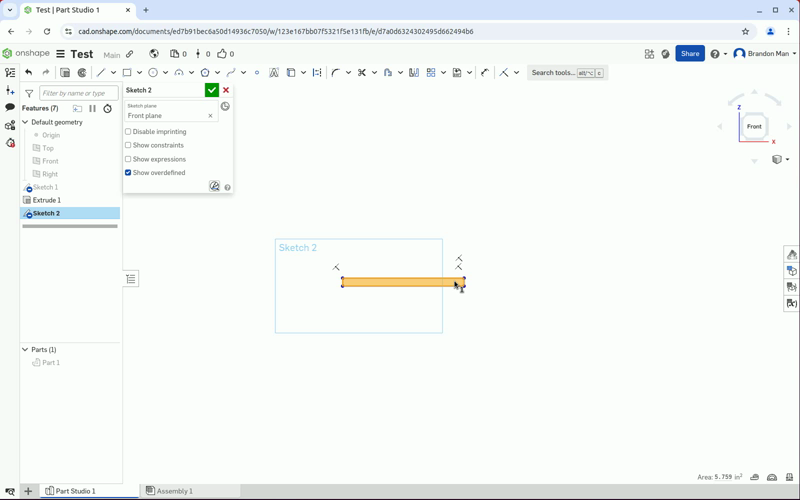
scroll(-6)
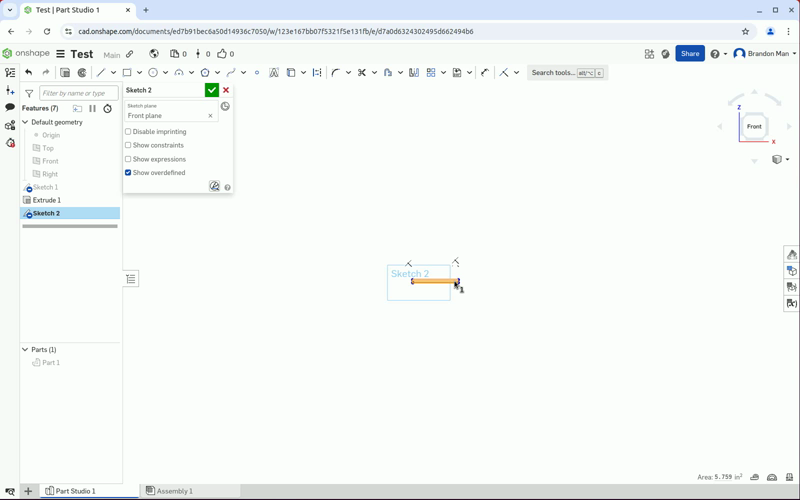
mouse_move(73, 352)
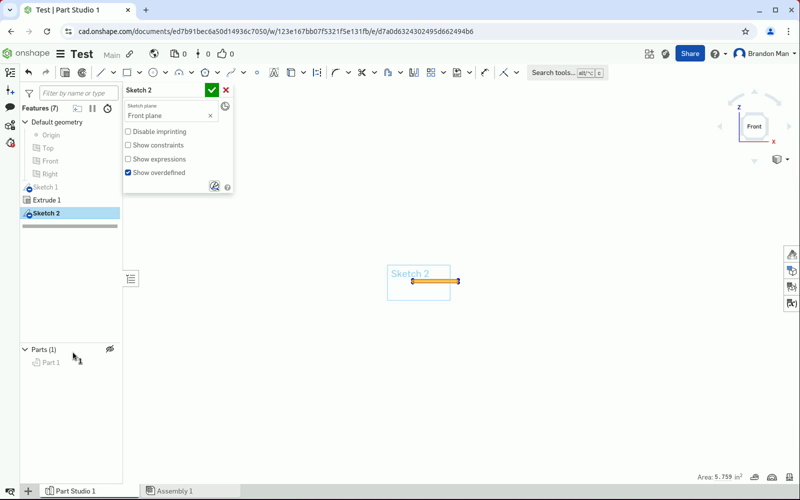
key(shift+y)
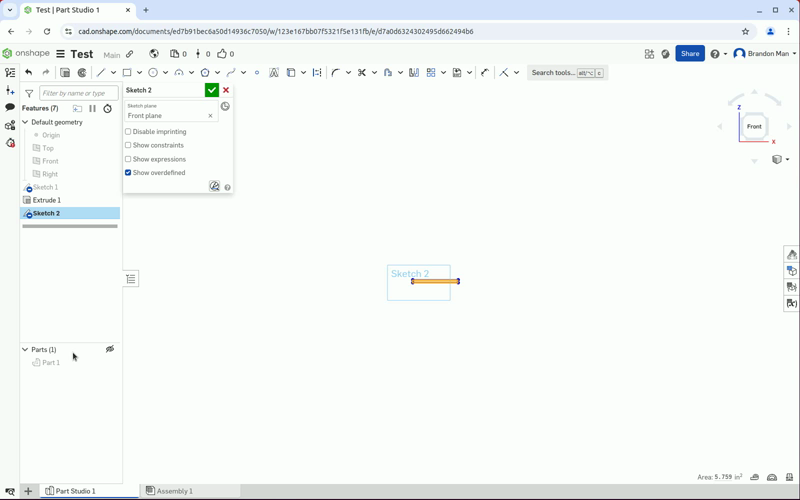
key(shift+e)
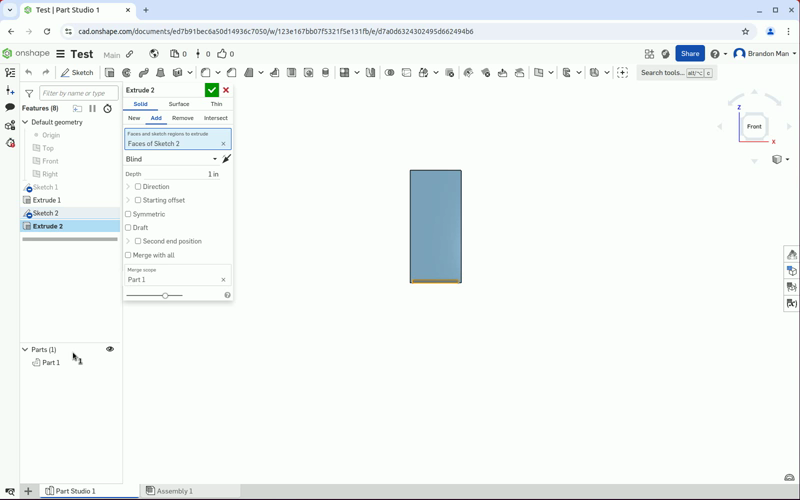
mouse_move(143, 106)
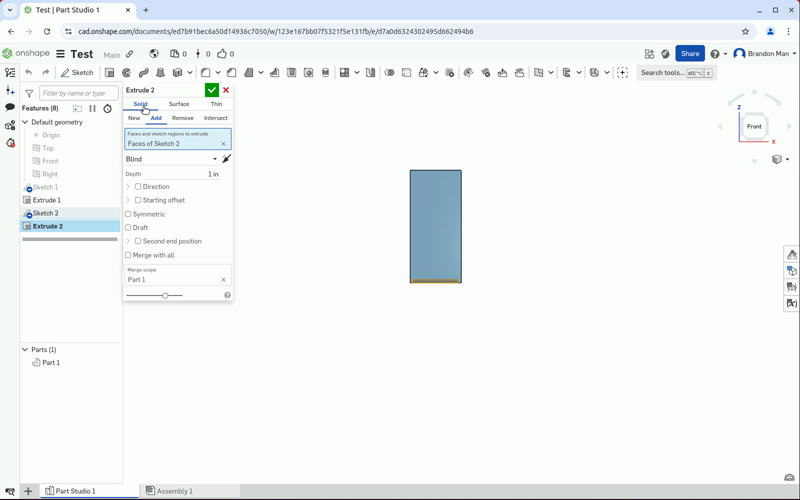
click(143, 106)
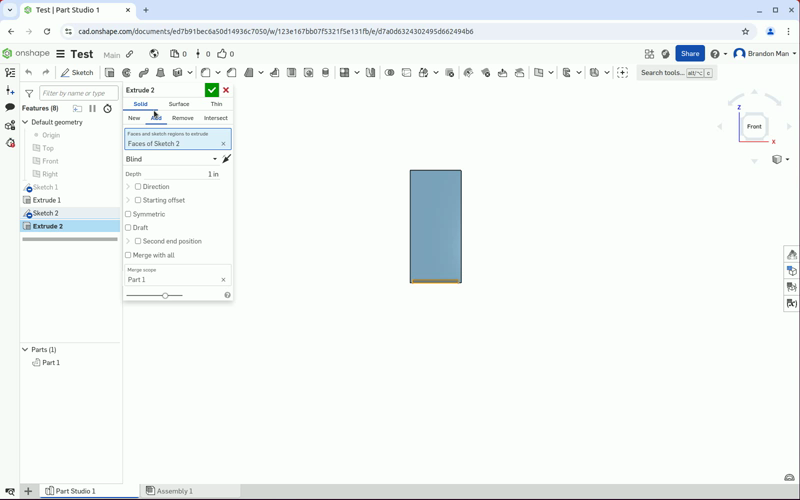
mouse_move(186, 120)
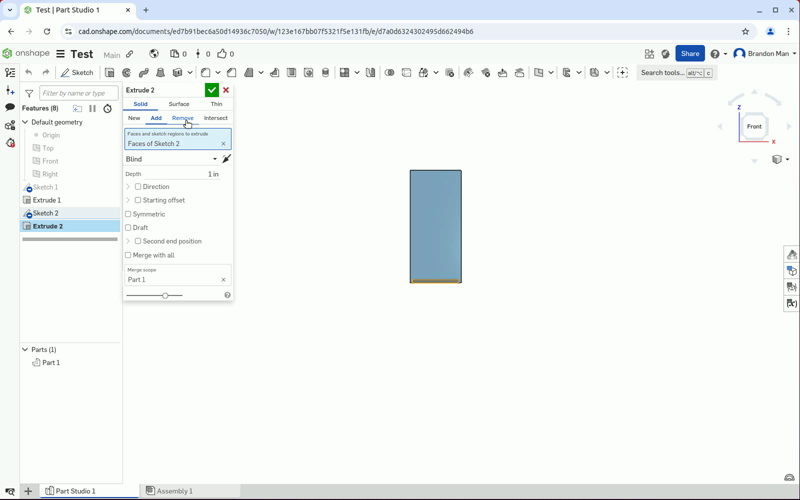
click(186, 120)
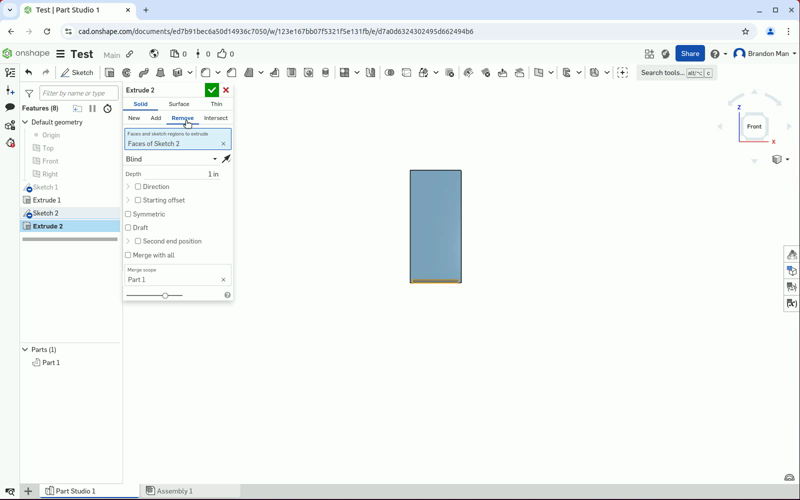
key(tab, 4)
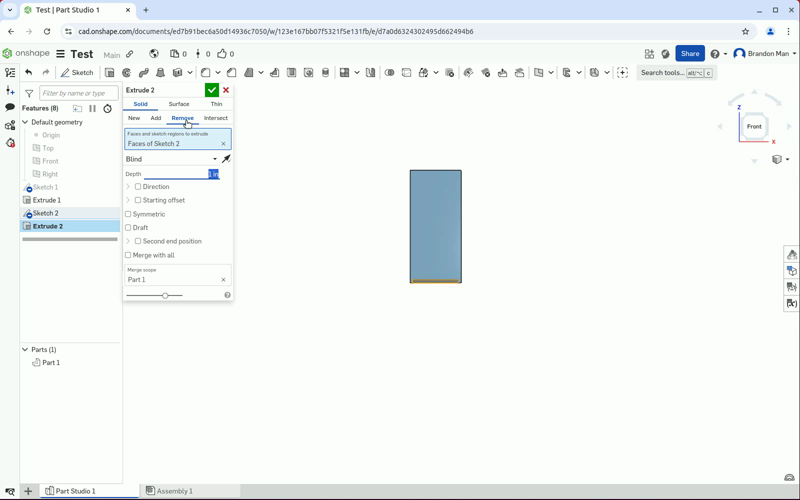
text(4.092)
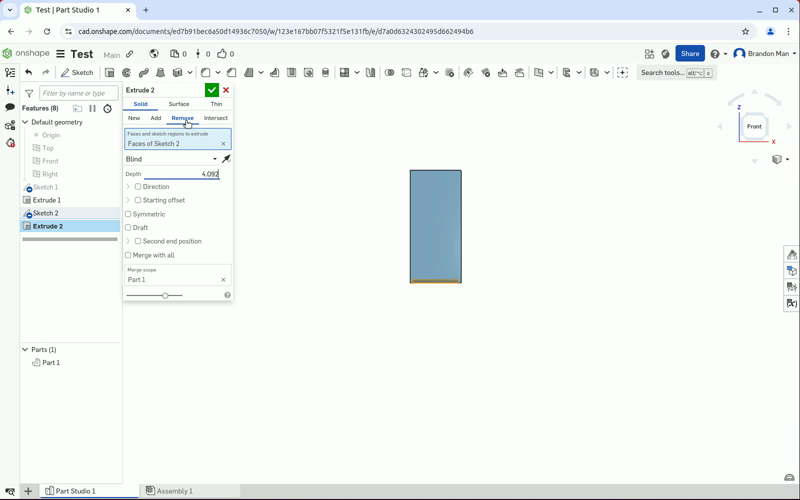
key(tab, 6)
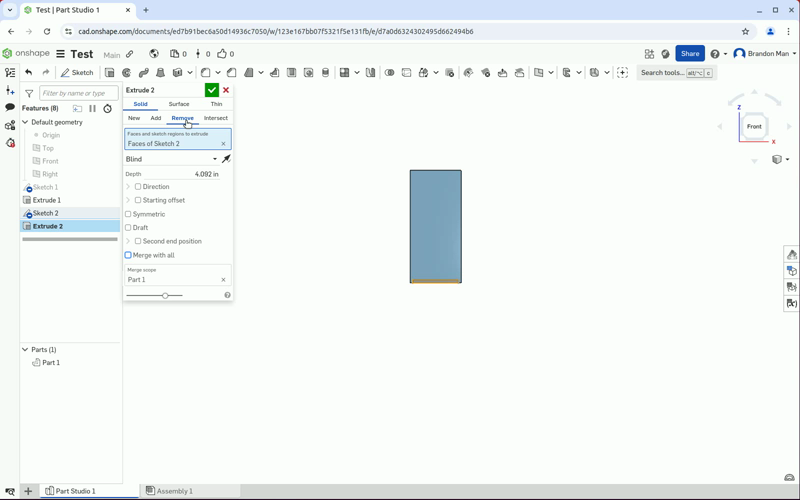
key(space)
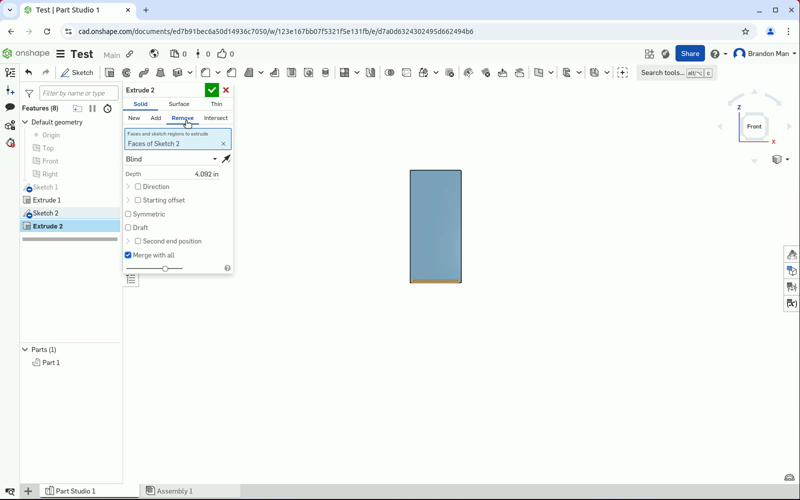
key(enter)
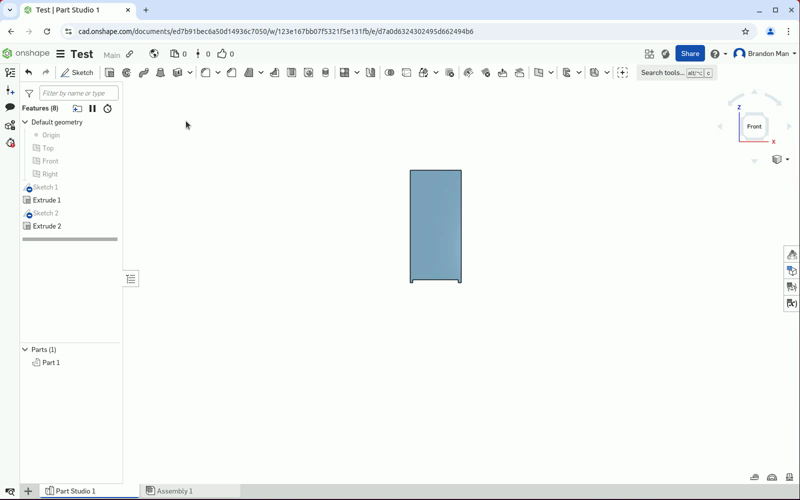
key(shift+h)
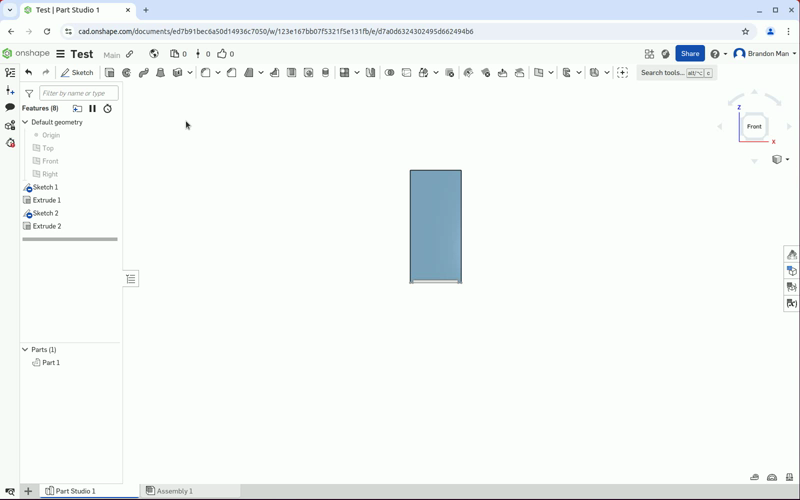
key(shift+h)
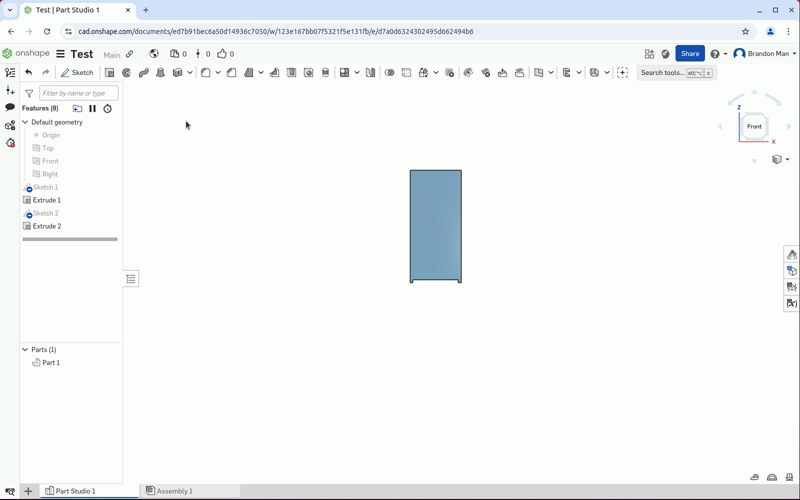
mouse_move(73, 189)
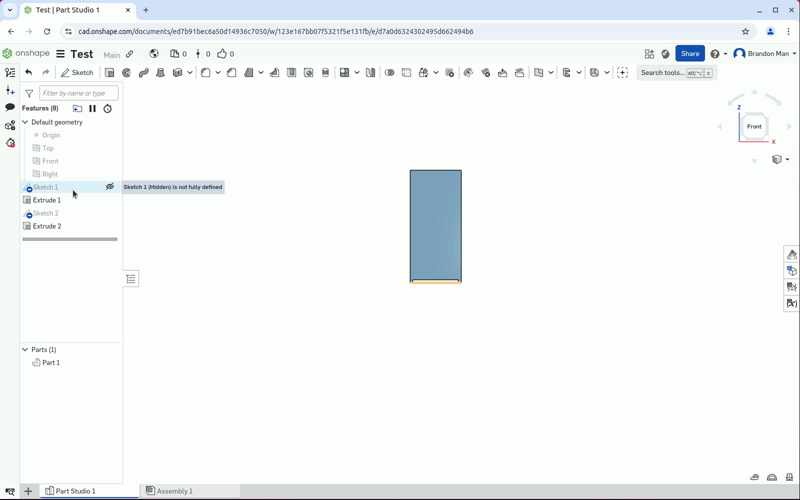
click(73, 189)
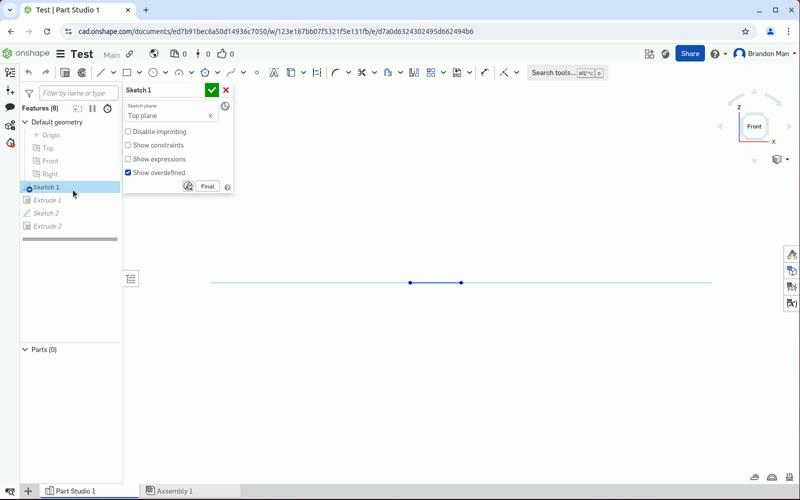
mouse_move(229, 92)
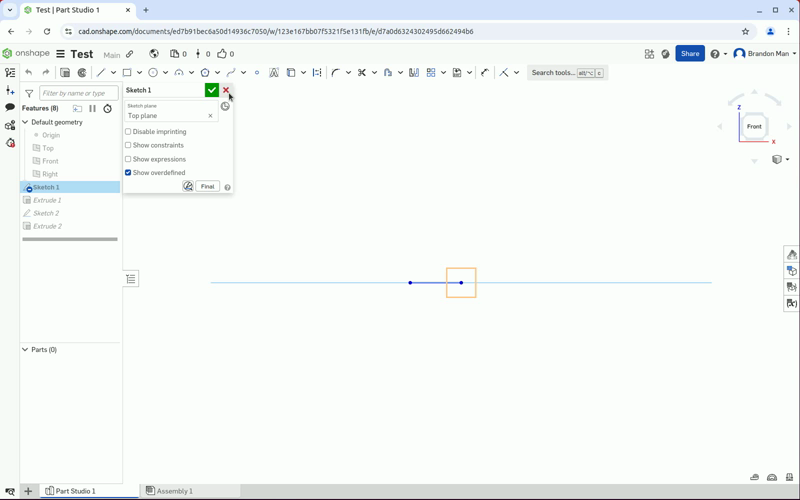
click(229, 92)
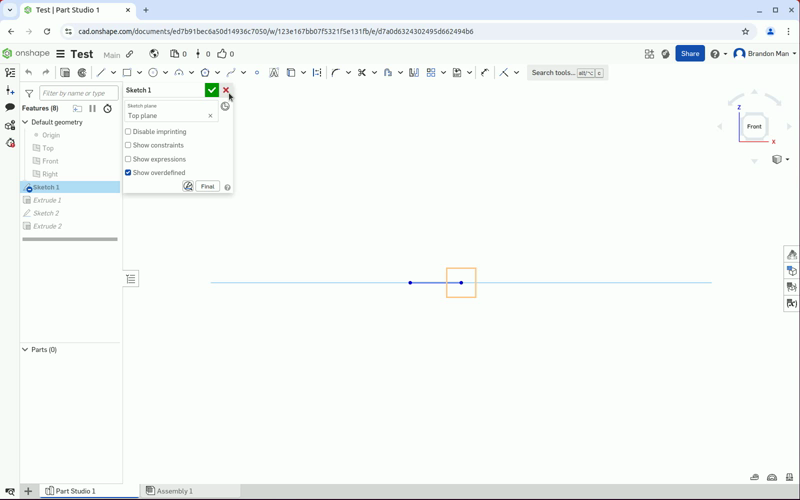
key(shift+s)
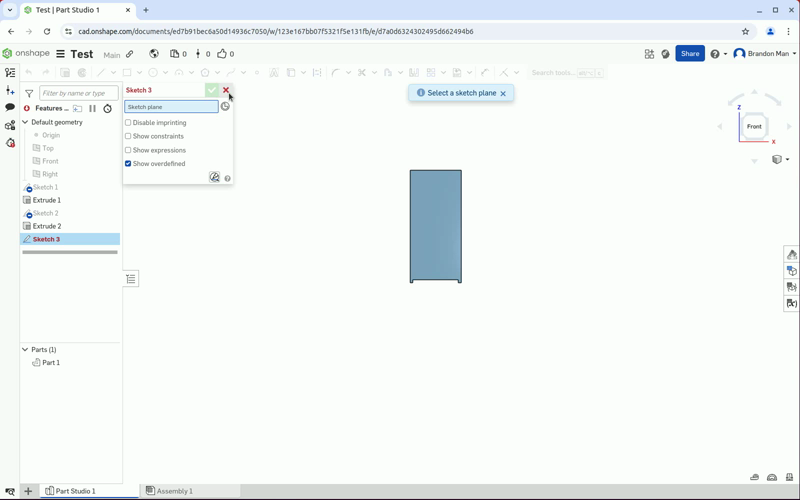
mouse_move(73, 163)
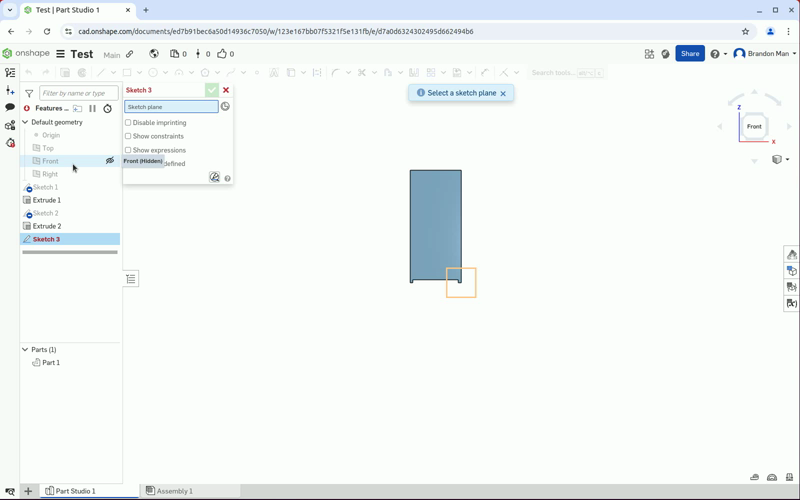
click(73, 163)
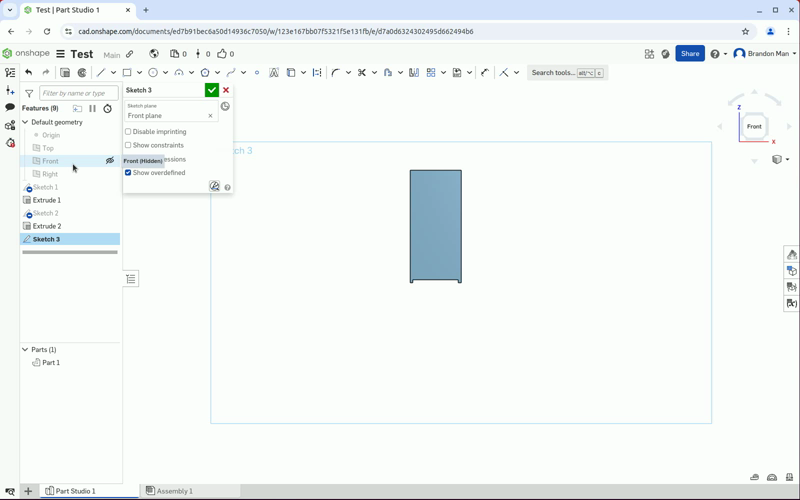
mouse_move(73, 352)
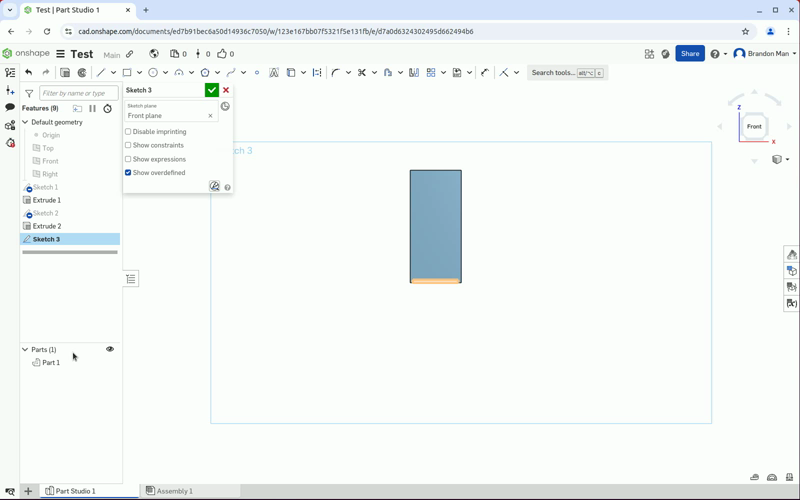
key(y)
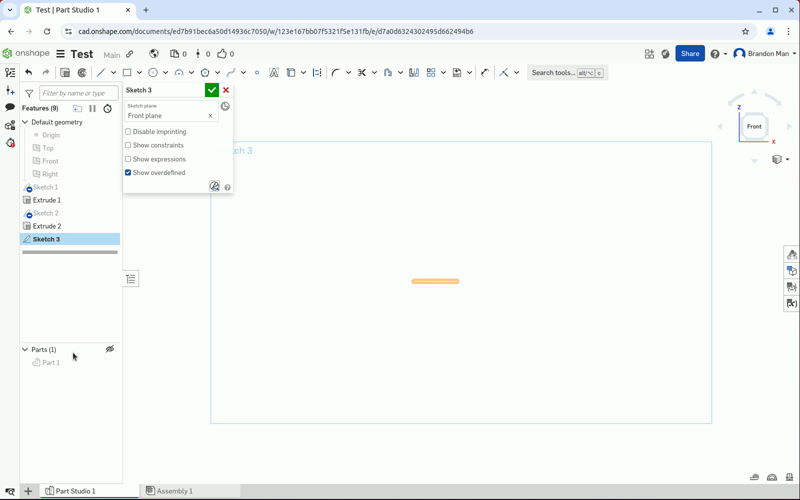
key(l)
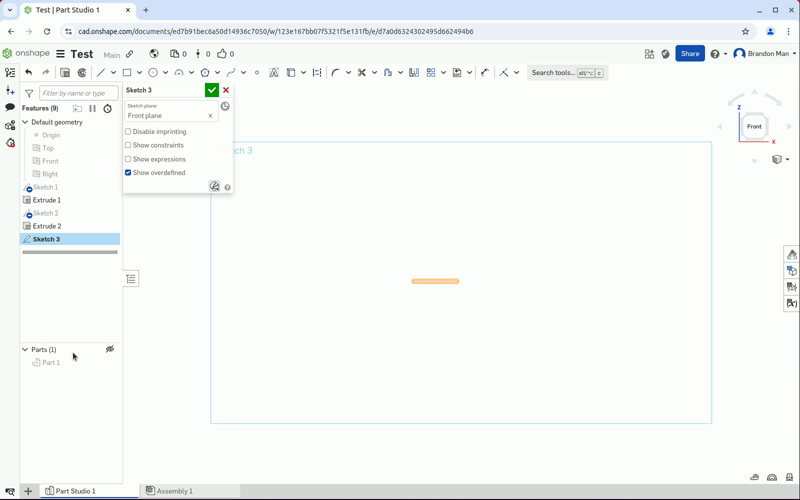
key_down(shift)
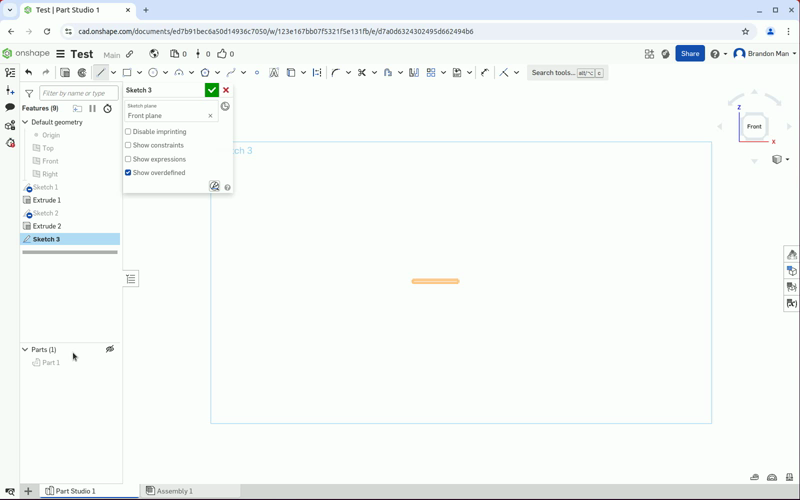
mouse_move(412, 276)
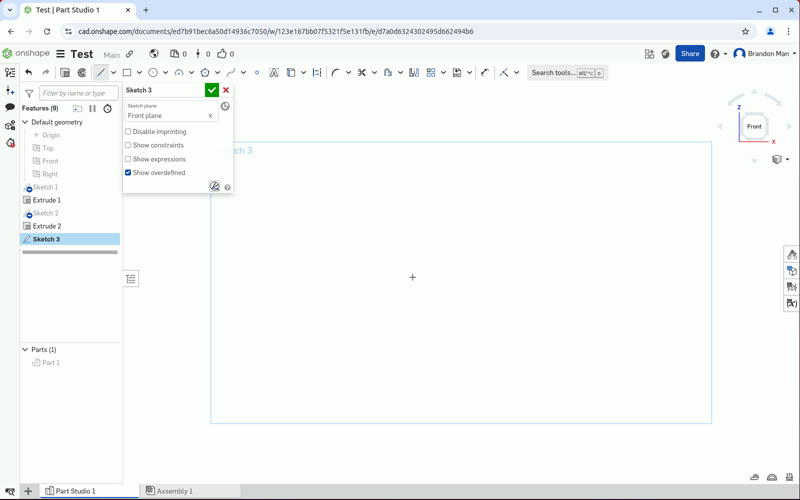
click(412, 276)
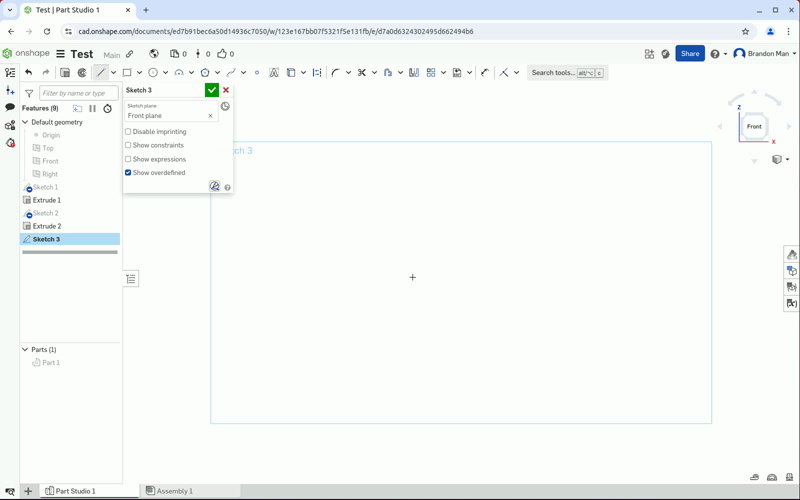
key_up(shift)
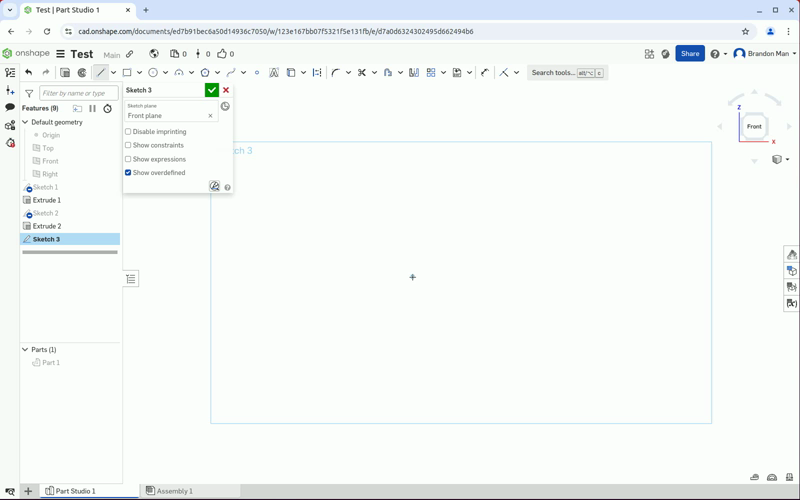
key_down(shift)
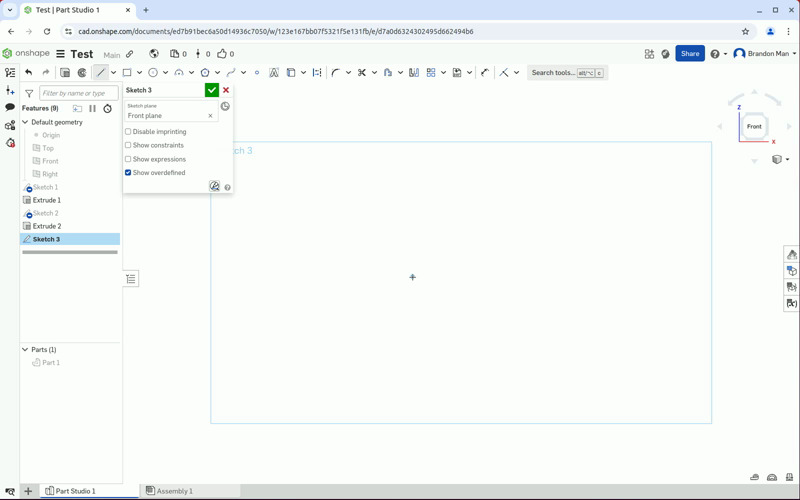
mouse_move(442, 276)
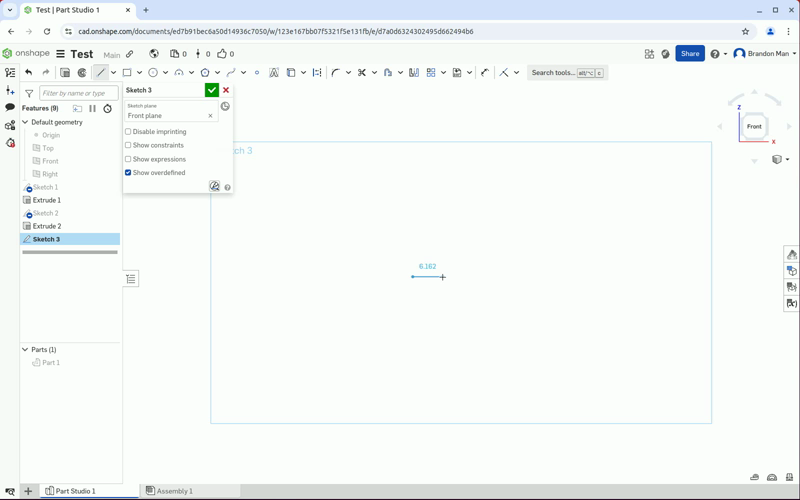
mouse_move(458, 276)
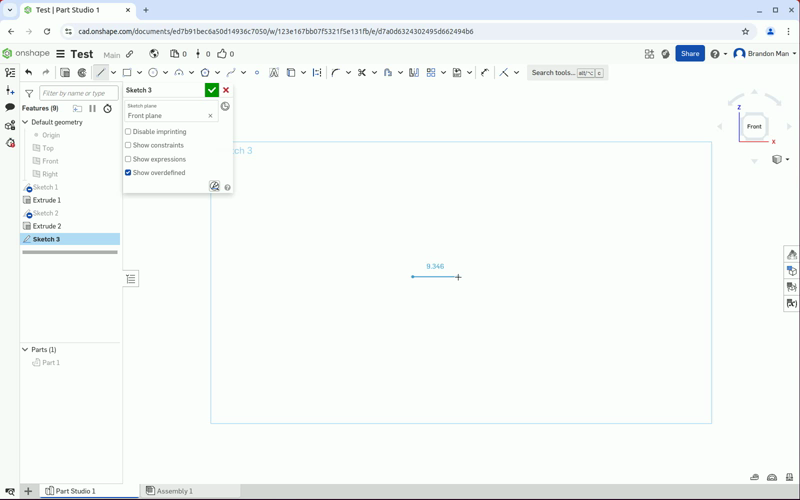
click(458, 276)
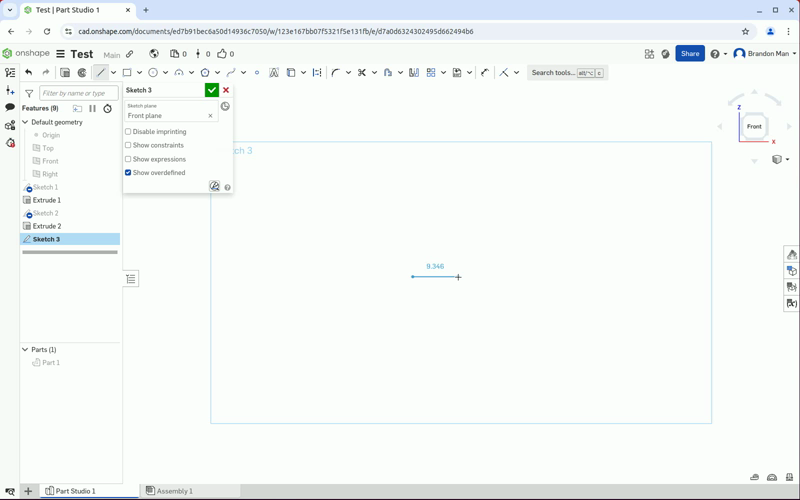
key_up(shift)
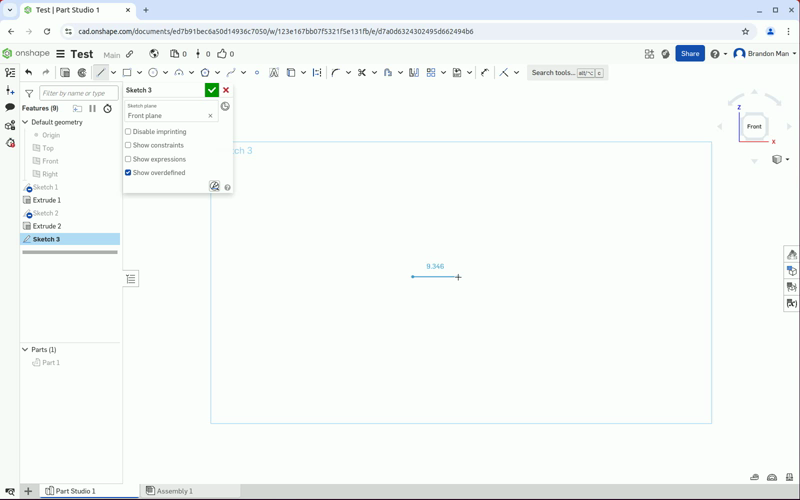
key_down(shift)
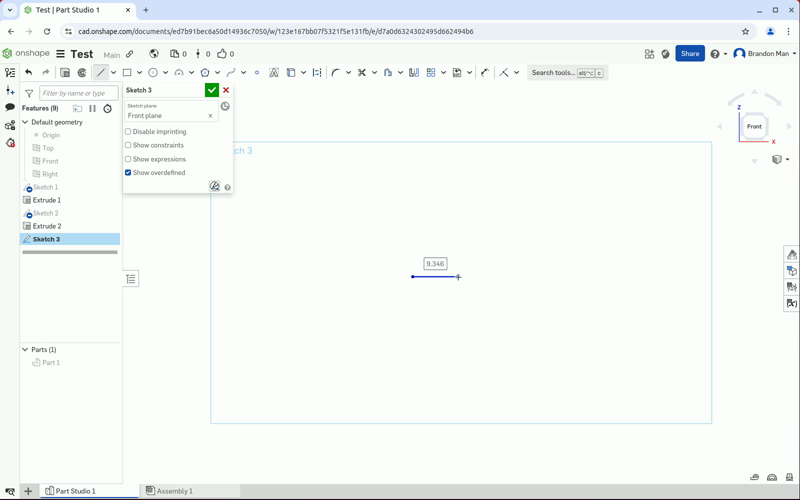
mouse_move(488, 276)
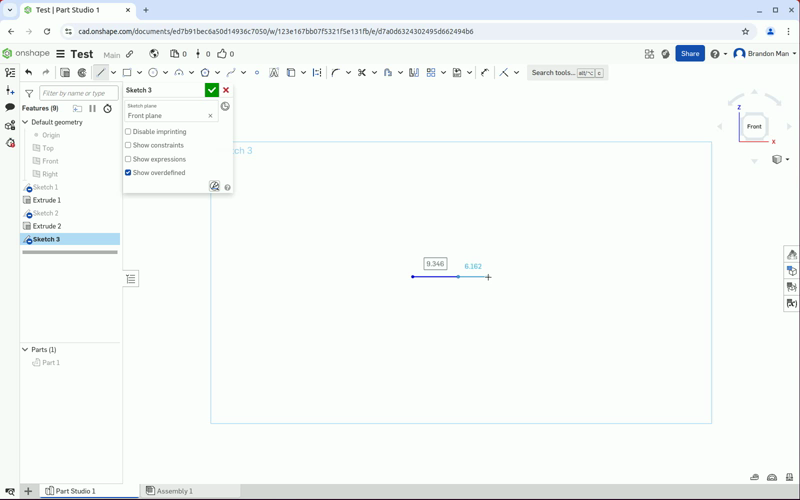
mouse_move(458, 255)
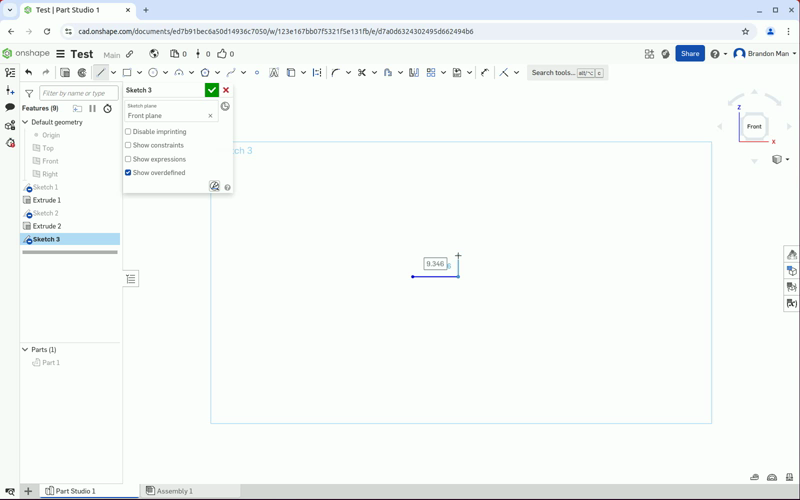
click(458, 255)
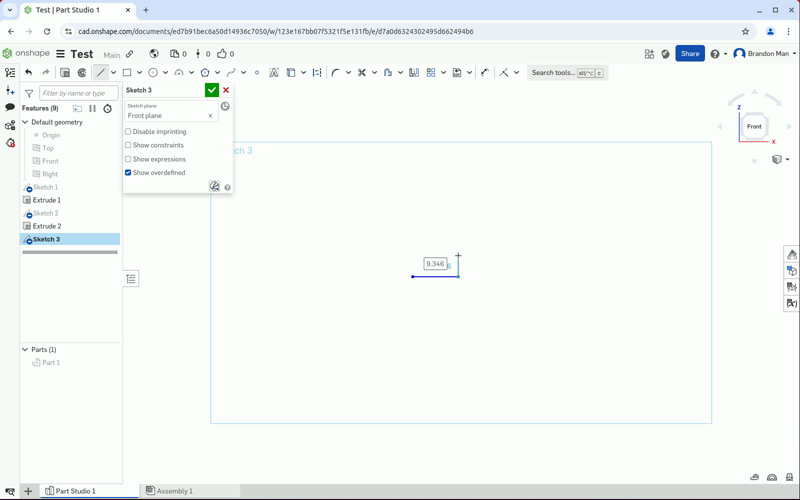
key_up(shift)
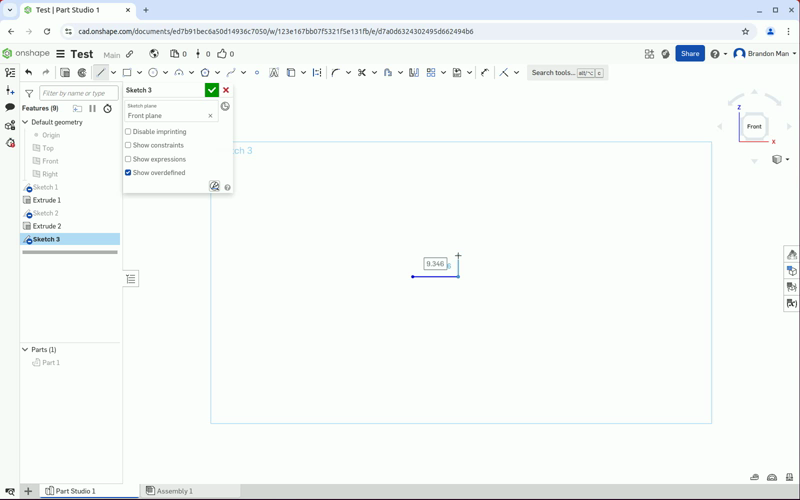
key_down(shift)
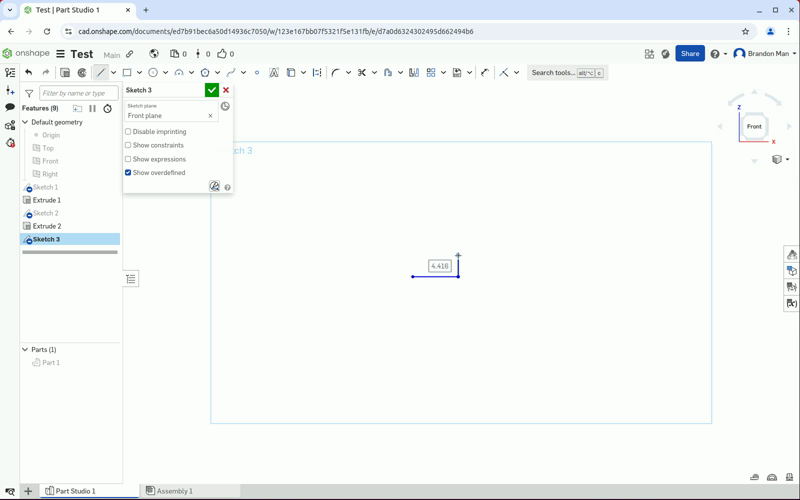
mouse_move(488, 255)
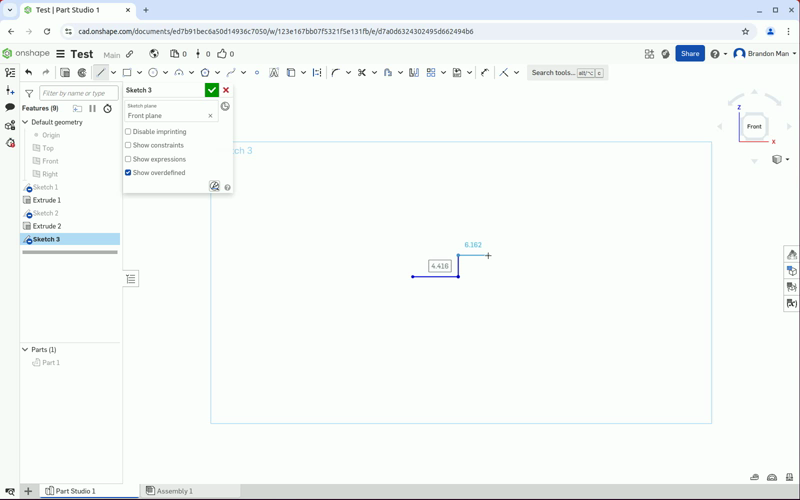
mouse_move(412, 255)
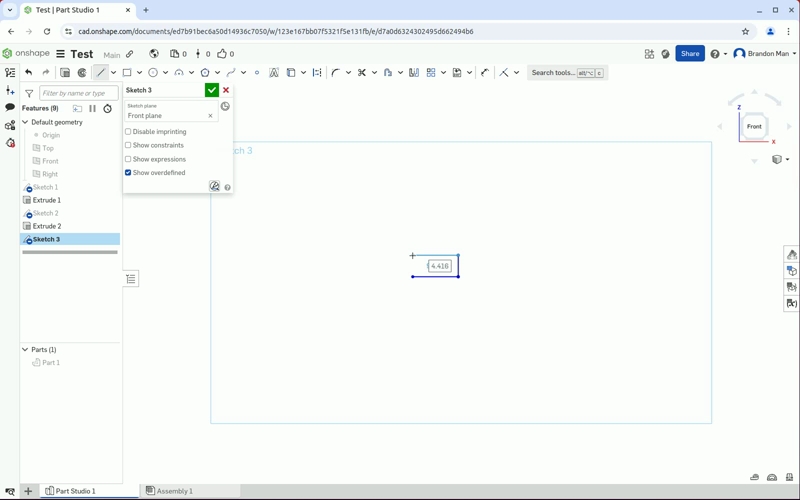
click(412, 255)
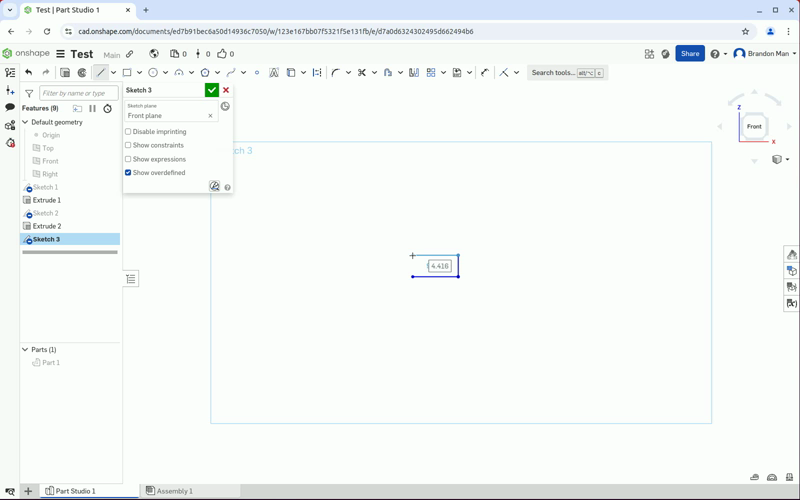
key_up(shift)
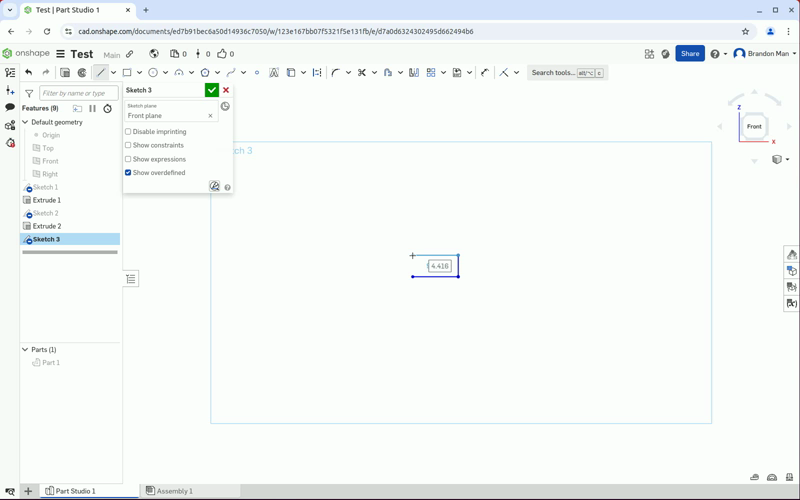
mouse_move(442, 255)
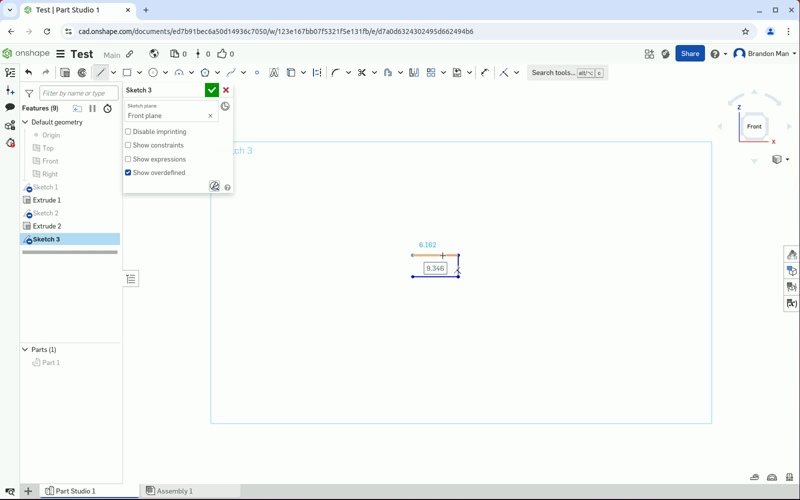
key_down(shift)
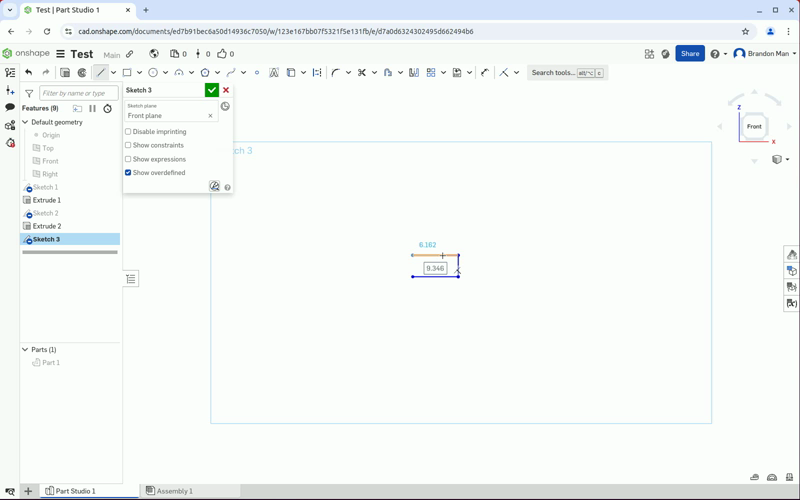
mouse_move(412, 276)
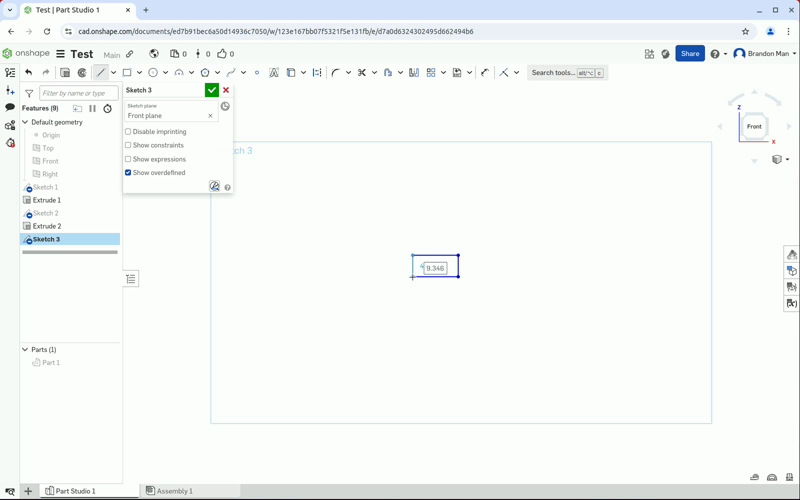
key_up(shift)
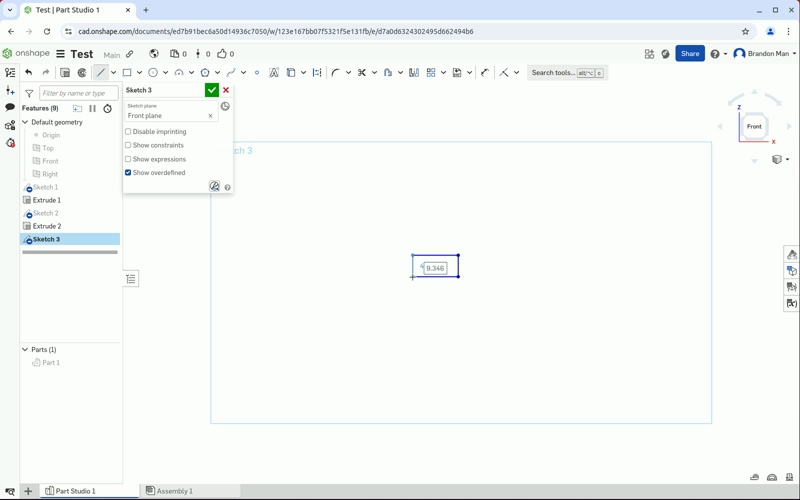
click(412, 276)
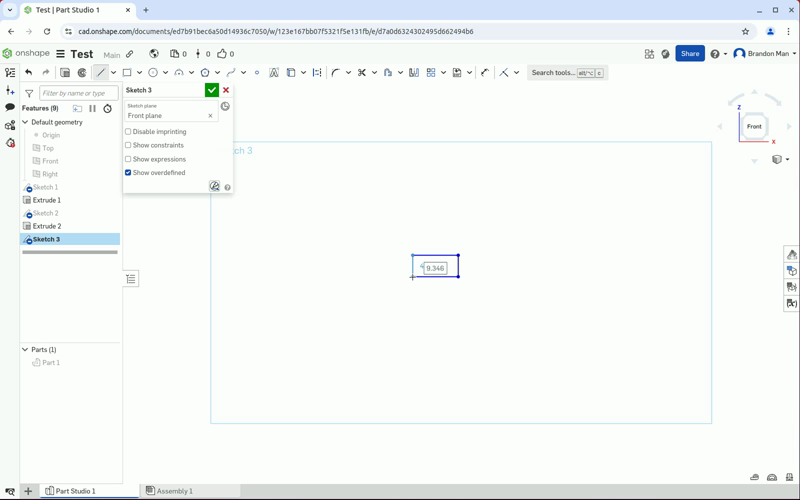
key(esc)
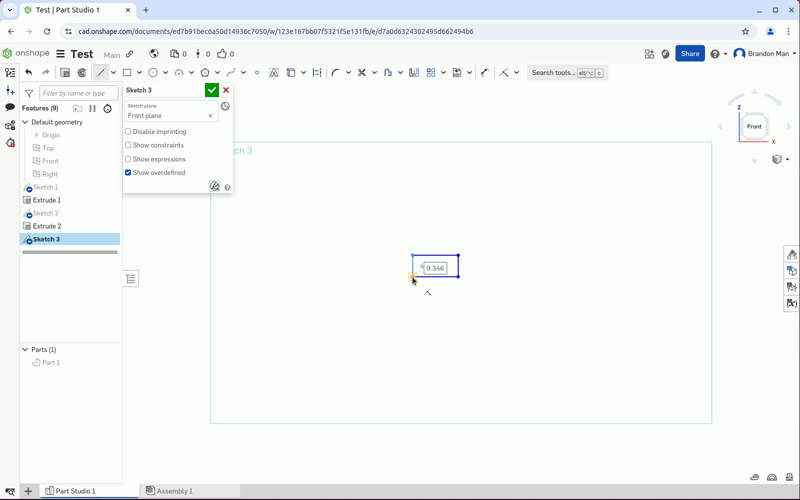
mouse_move(433, 273)
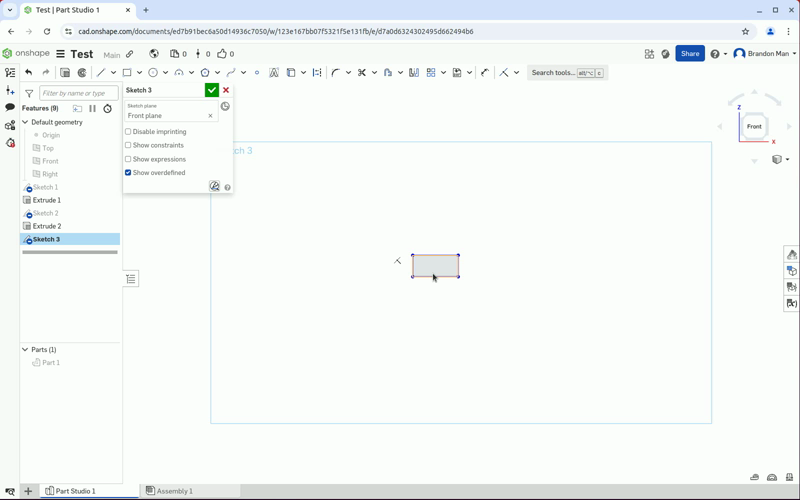
scroll(6)
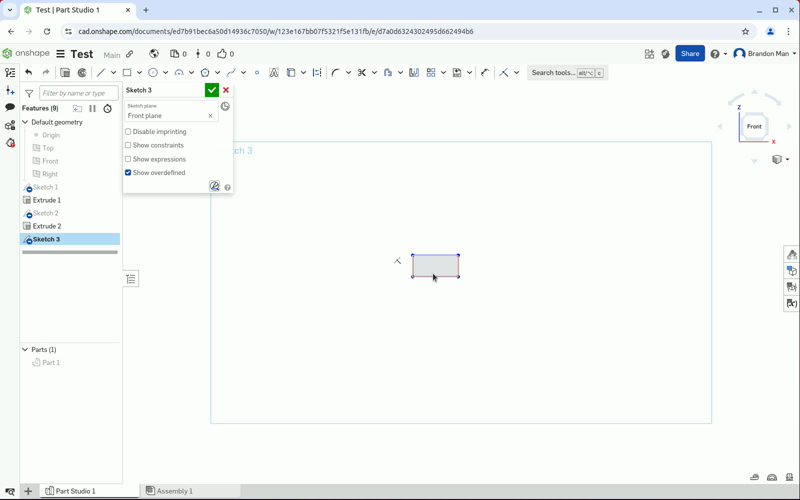
scroll(6)
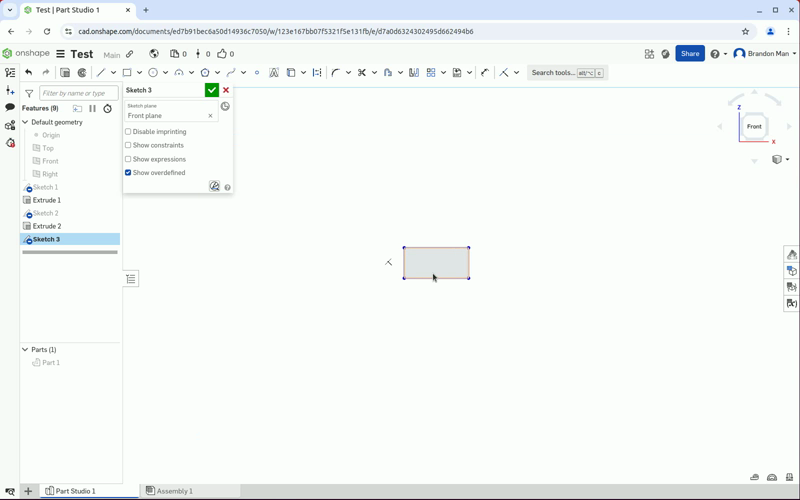
scroll(6)
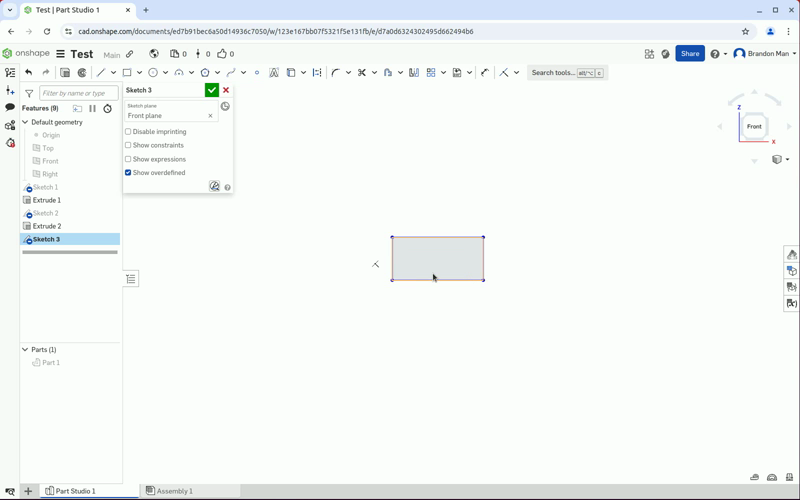
scroll(6)
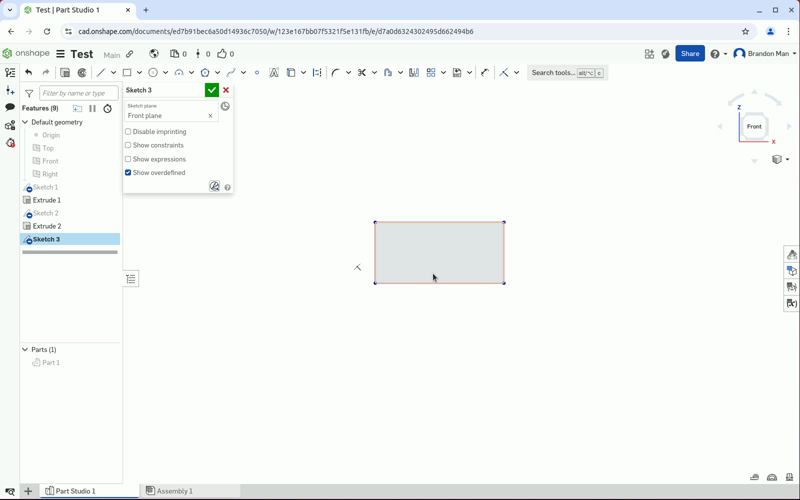
scroll(6)
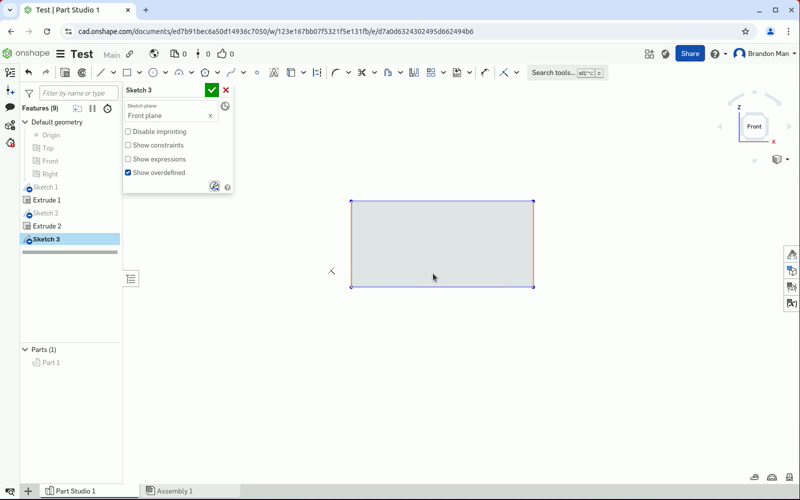
scroll(6)
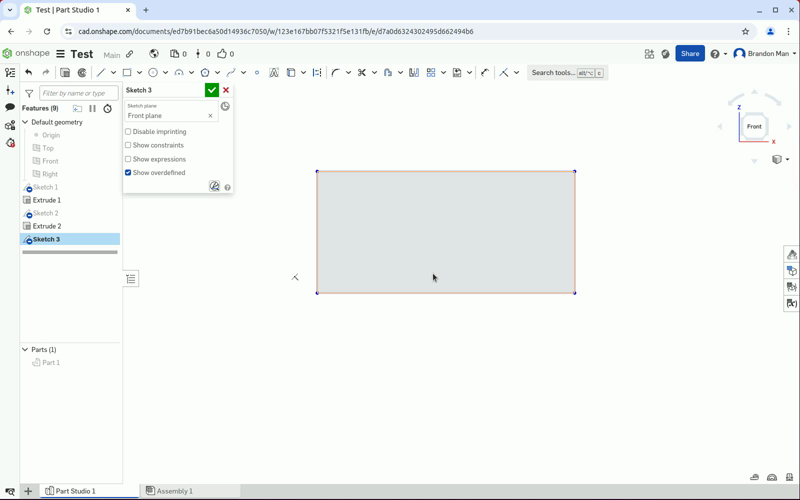
scroll(6)
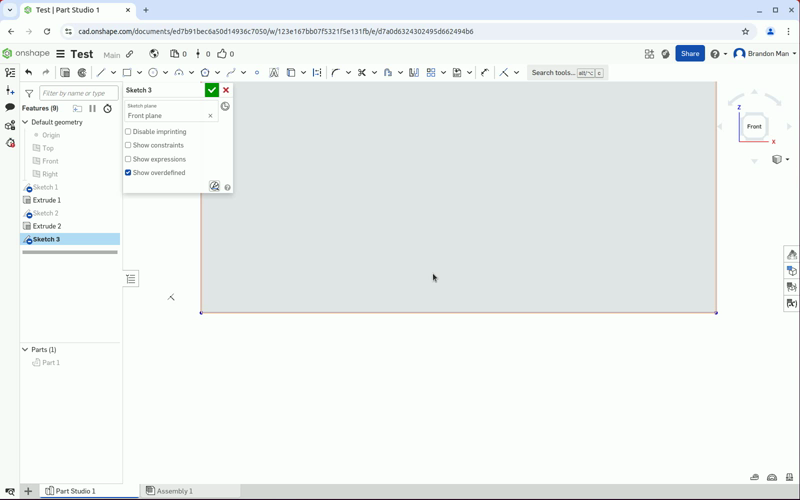
click(433, 273)
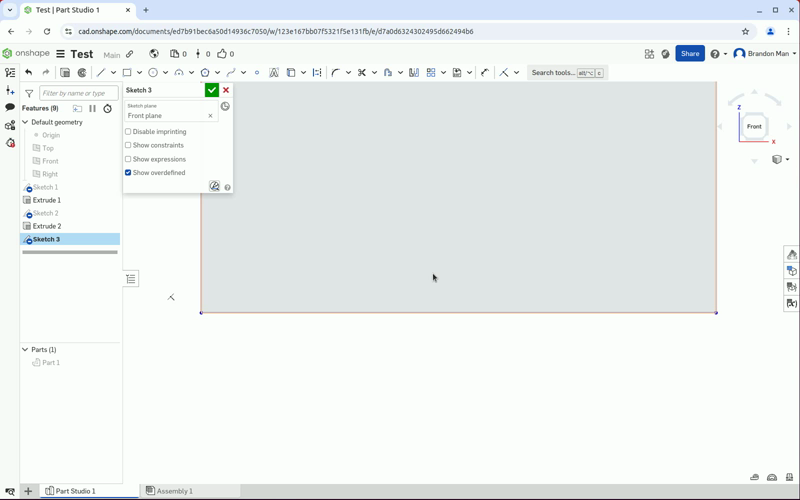
scroll(-6)
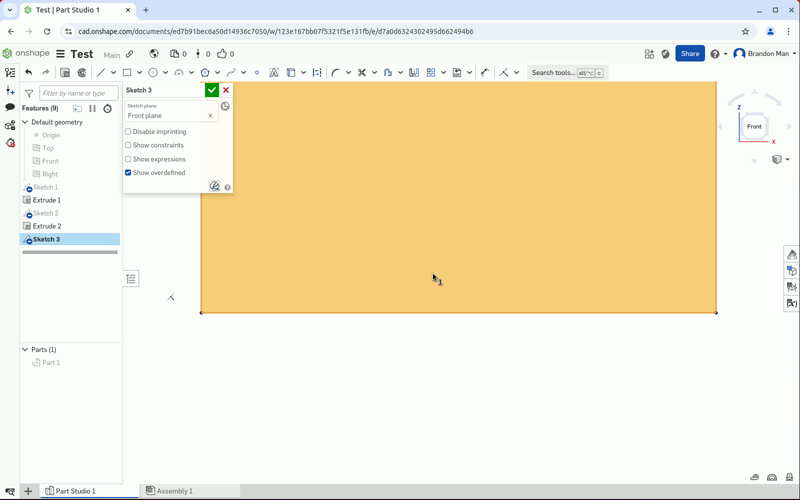
scroll(-6)
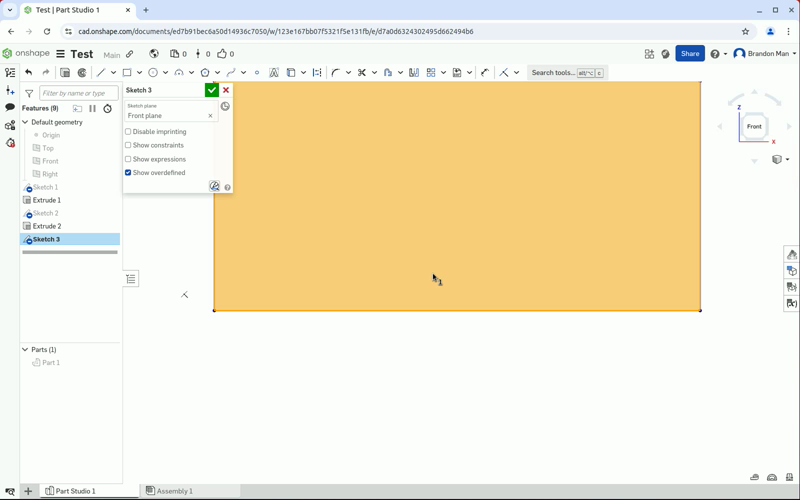
scroll(-6)
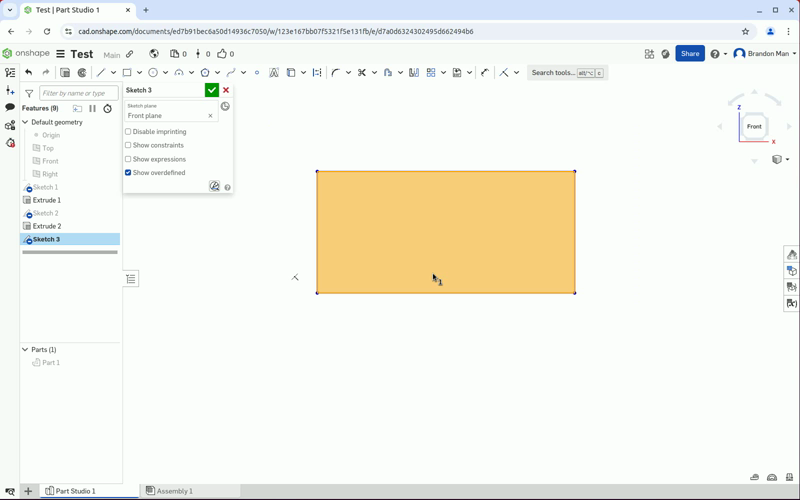
scroll(-6)
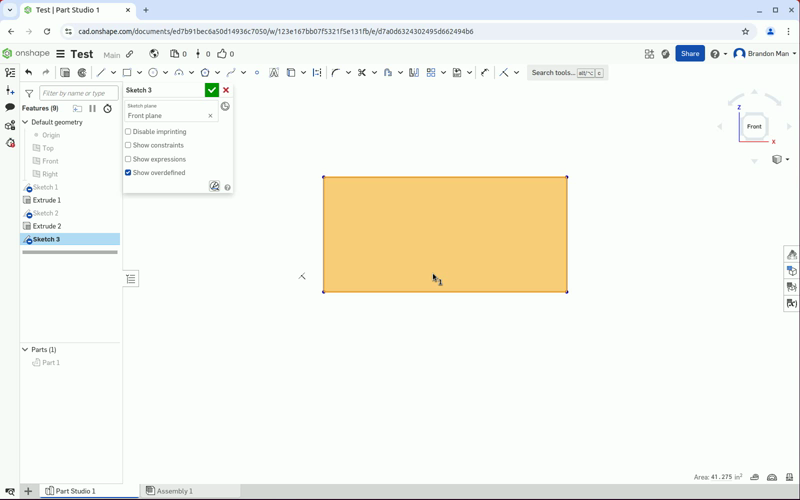
scroll(-6)
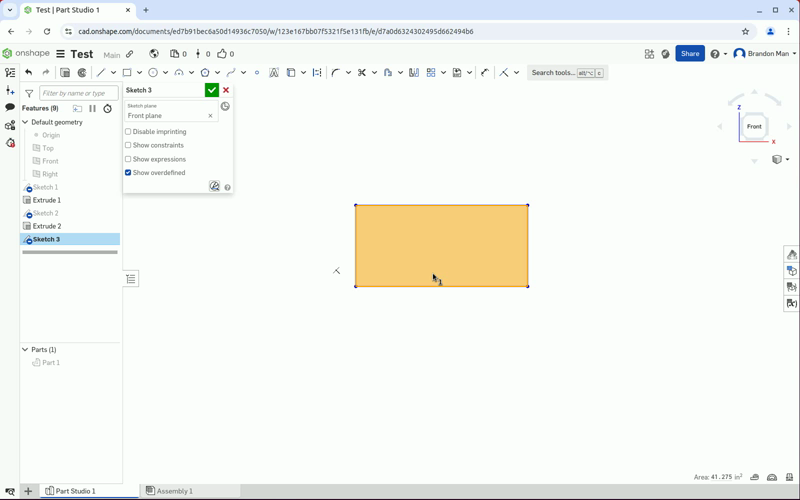
scroll(-6)
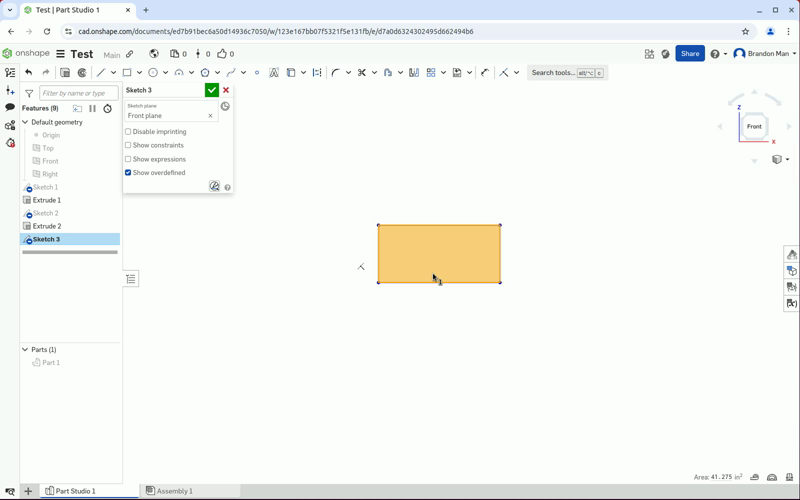
scroll(-6)
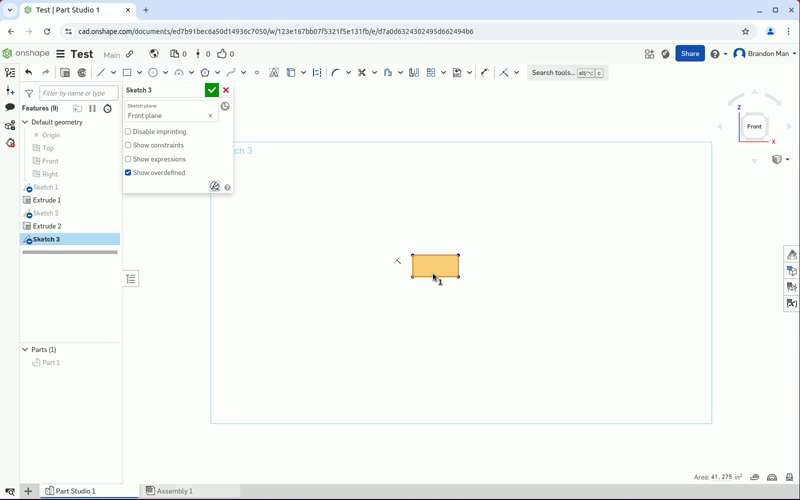
mouse_move(73, 352)
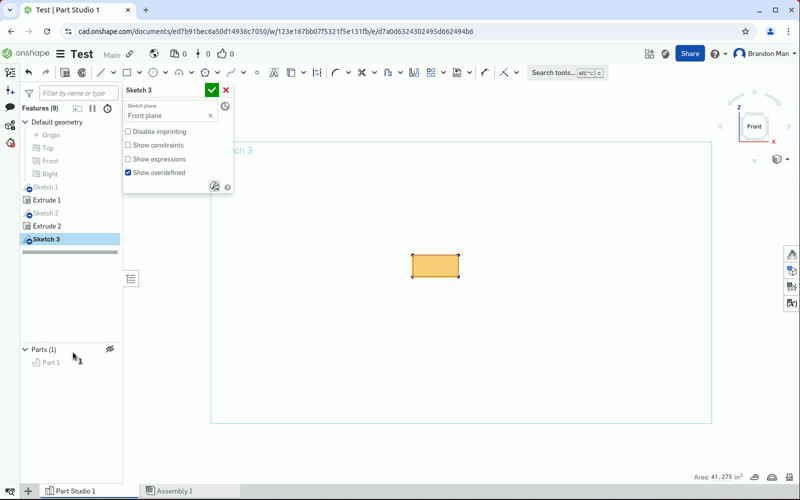
key(shift+y)
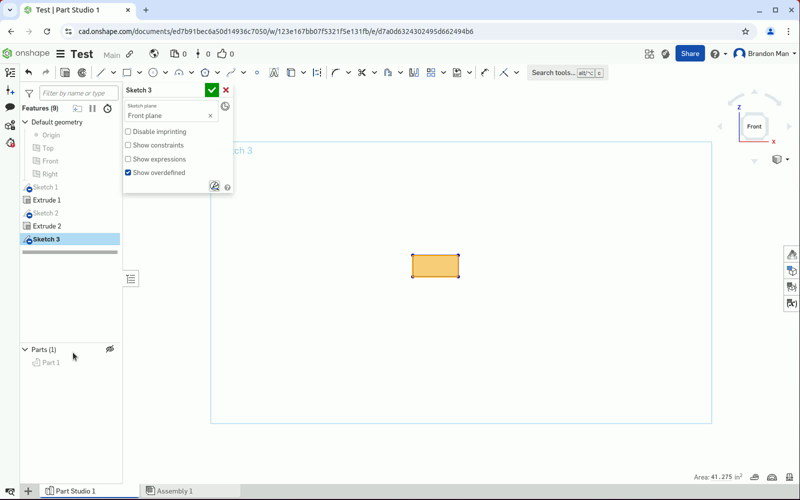
key(shift+e)
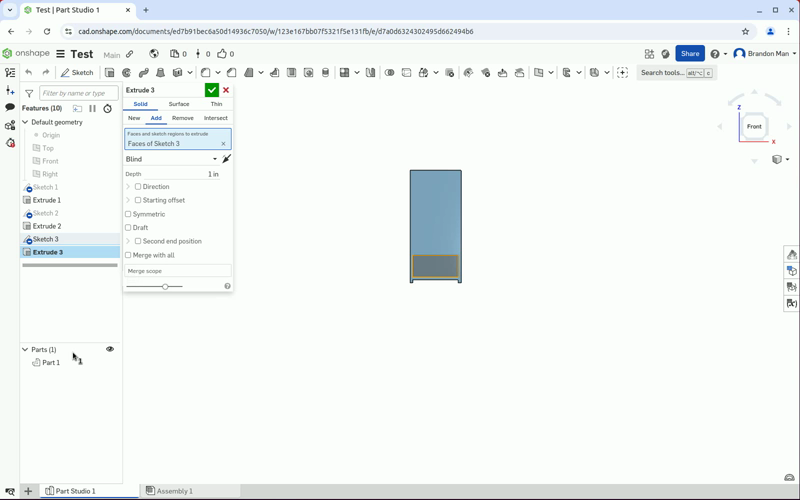
mouse_move(143, 106)
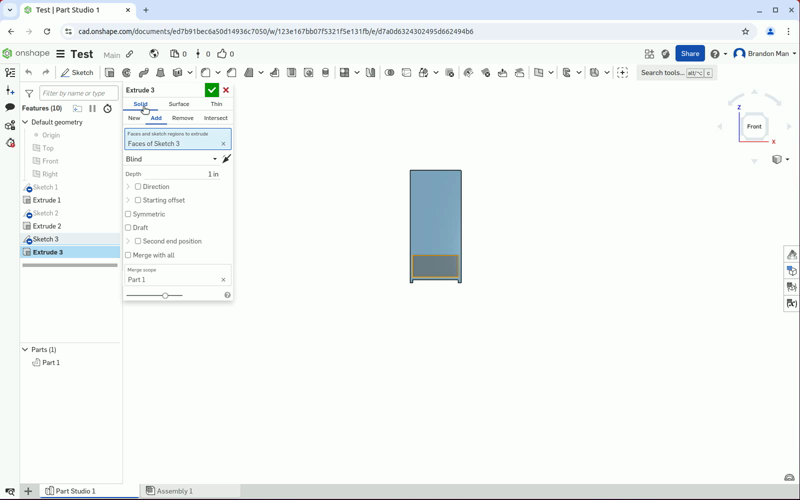
click(143, 106)
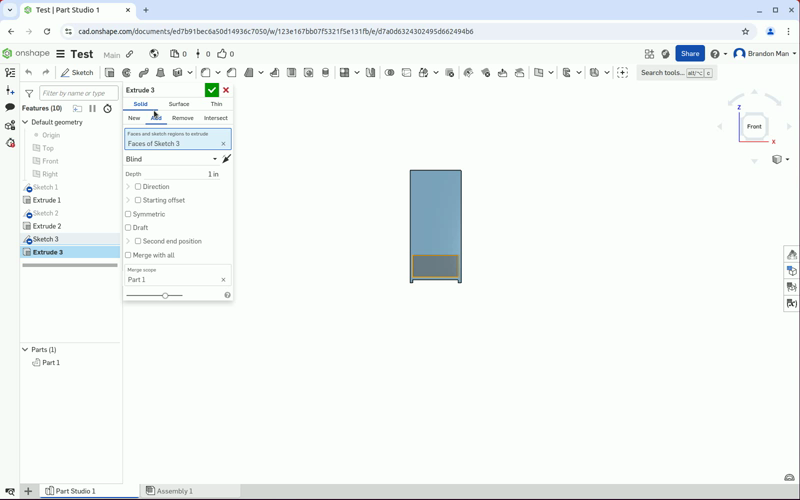
mouse_move(186, 120)
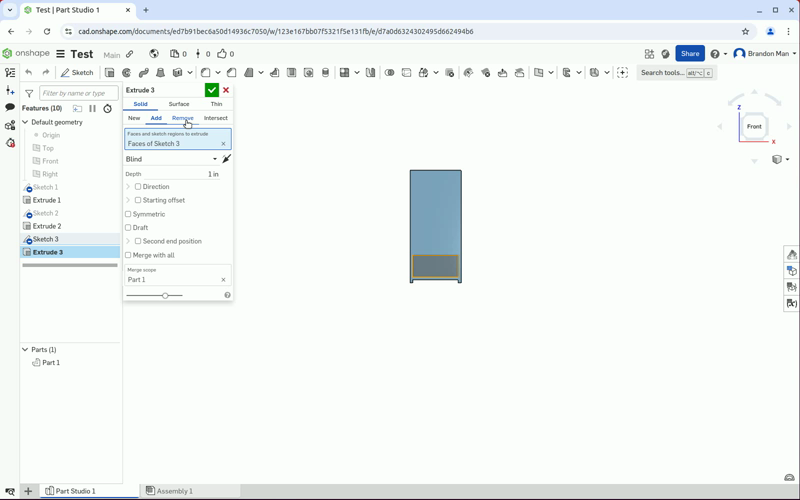
click(186, 120)
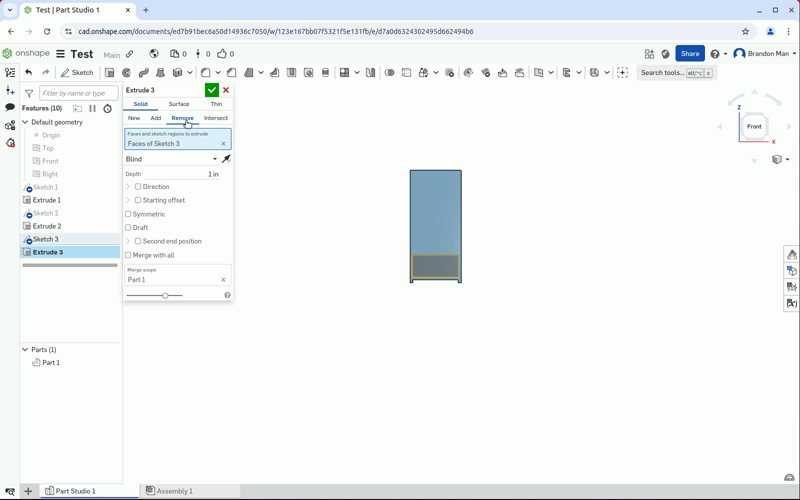
key(tab, 4)
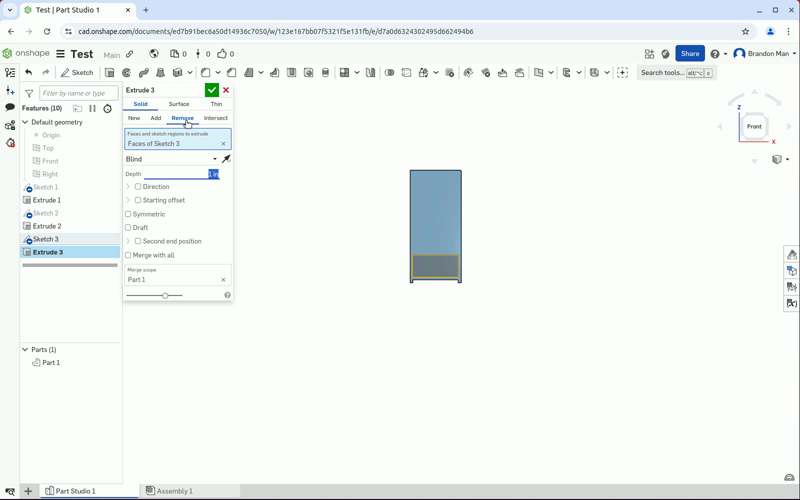
text(3.611)
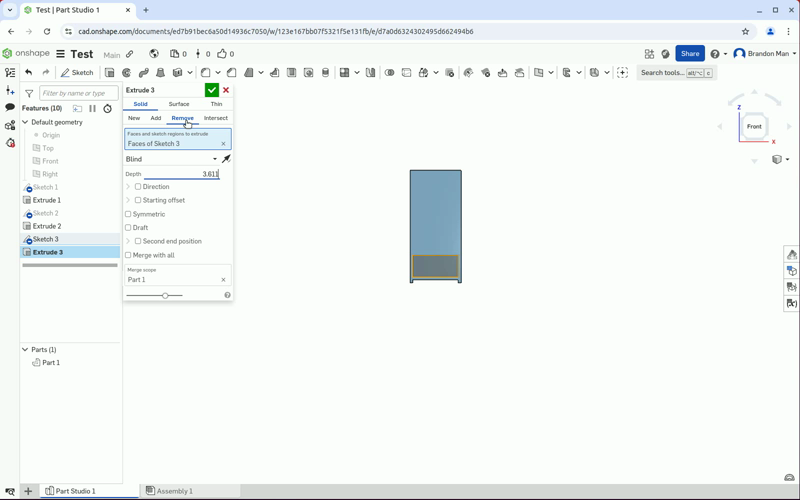
key(tab, 6)
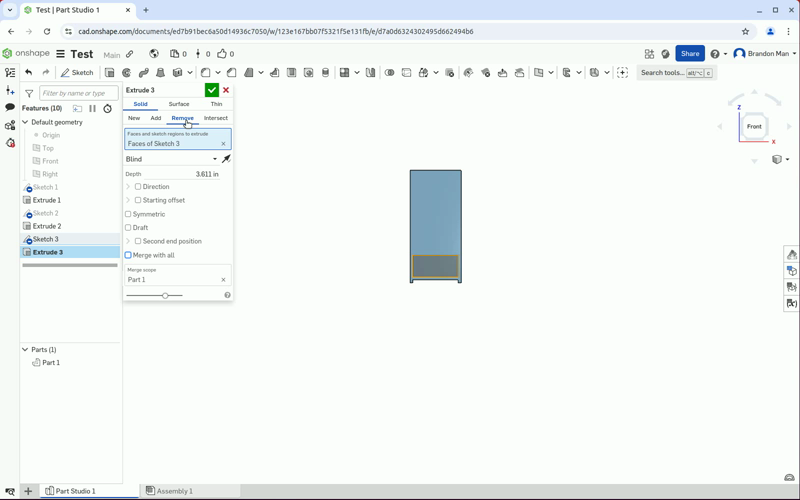
key(space)
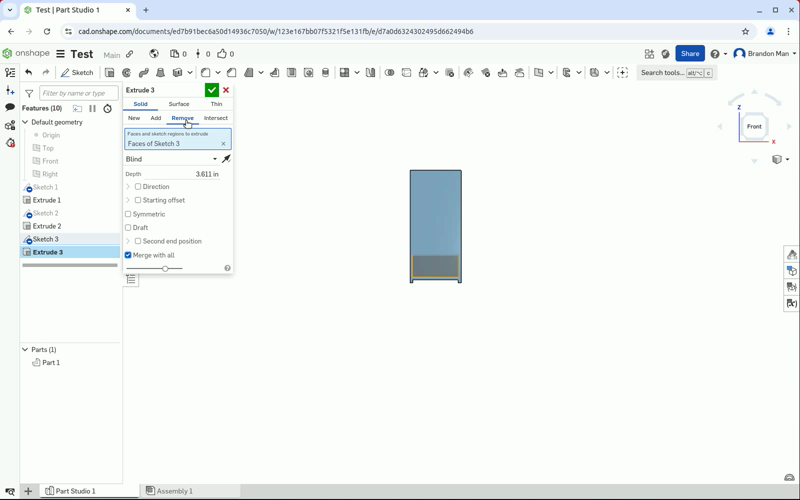
key(enter)
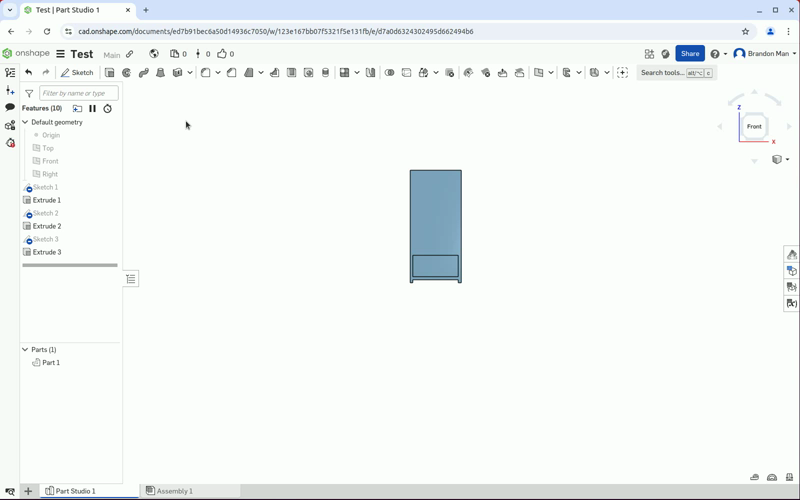
key(shift+h)
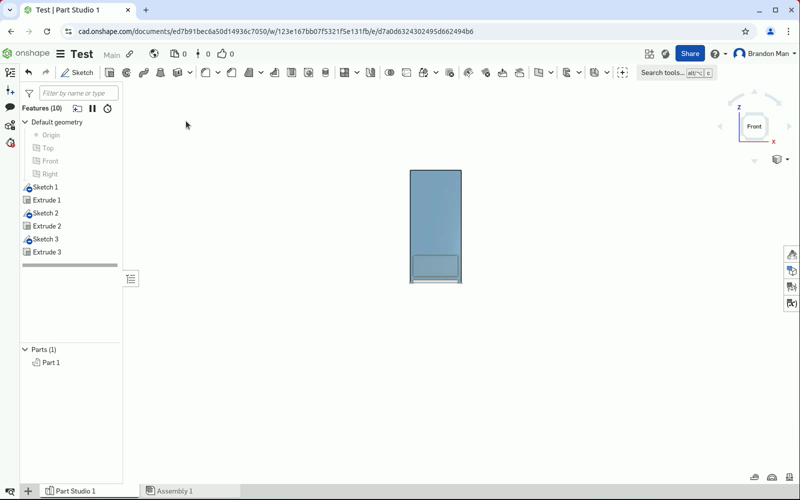
key(shift+h)
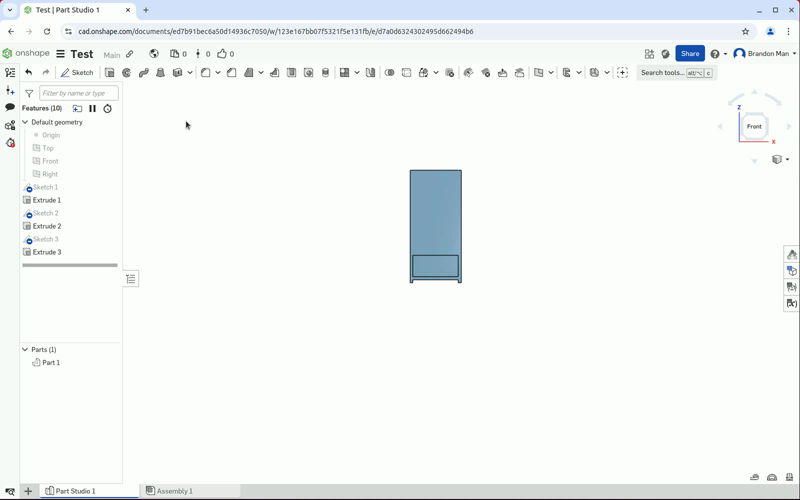
mouse_move(73, 189)
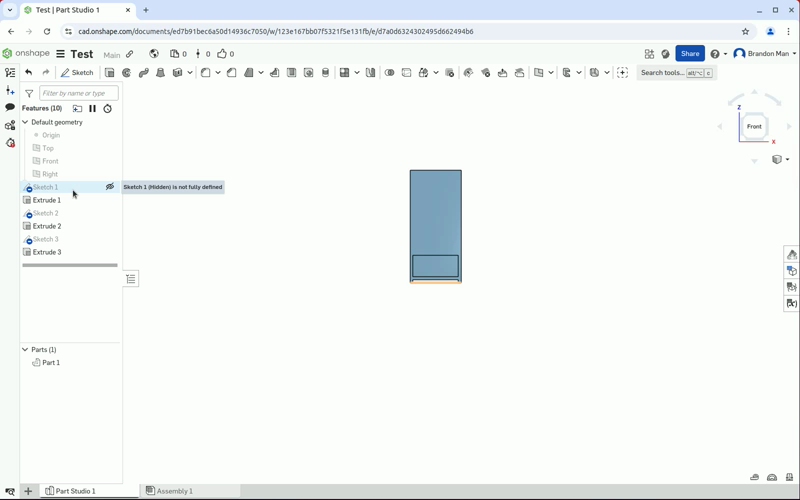
click(73, 189)
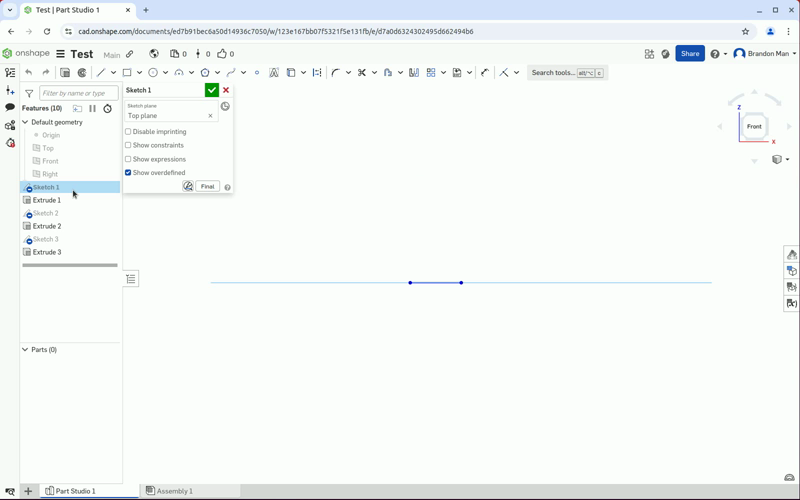
mouse_move(229, 92)
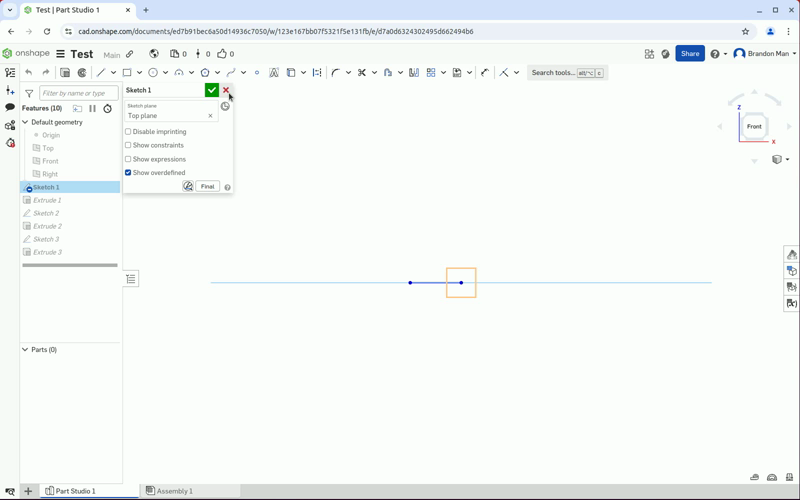
click(229, 92)
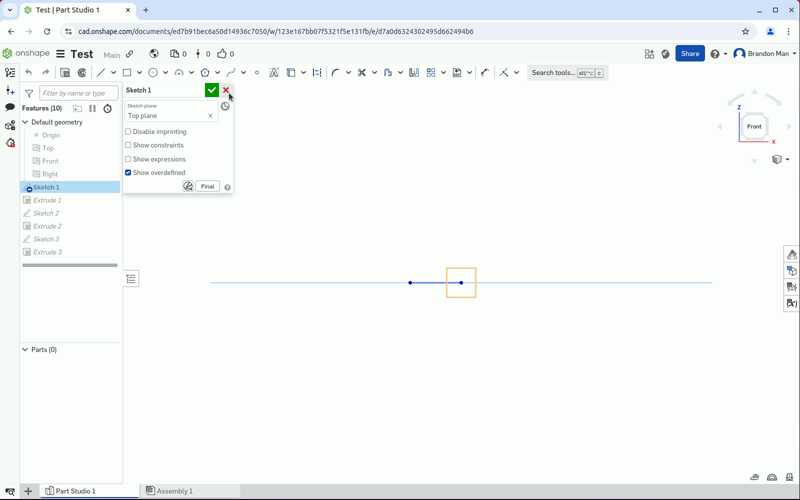
key(shift+s)
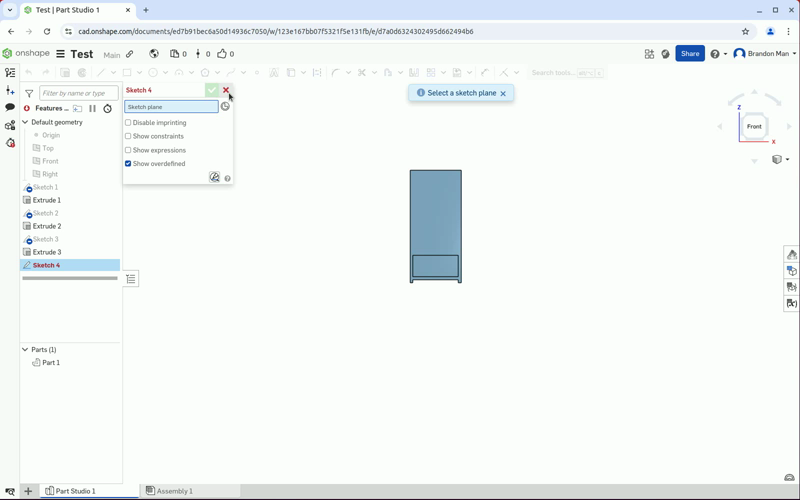
mouse_move(73, 163)
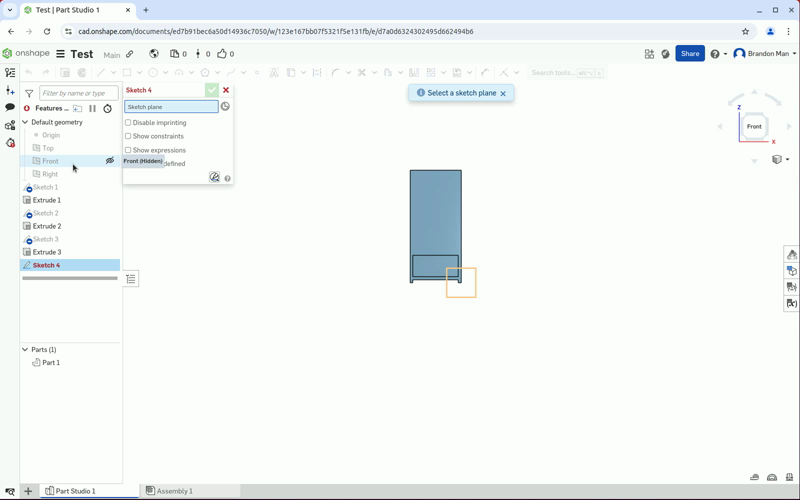
click(73, 163)
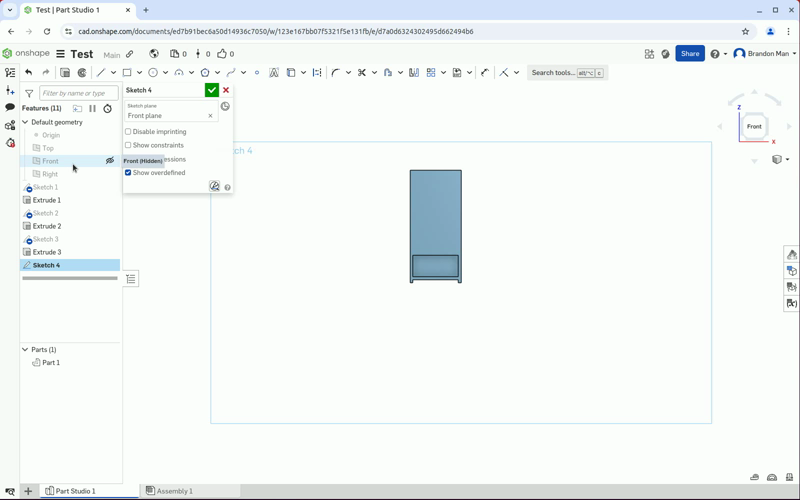
mouse_move(73, 352)
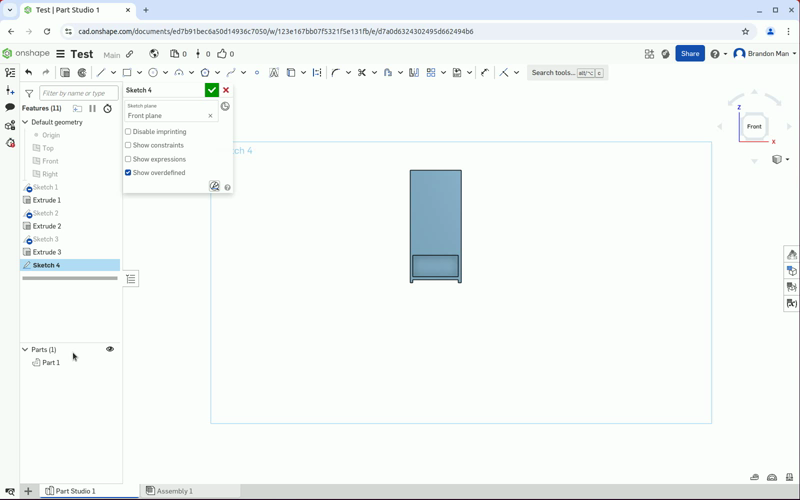
key(y)
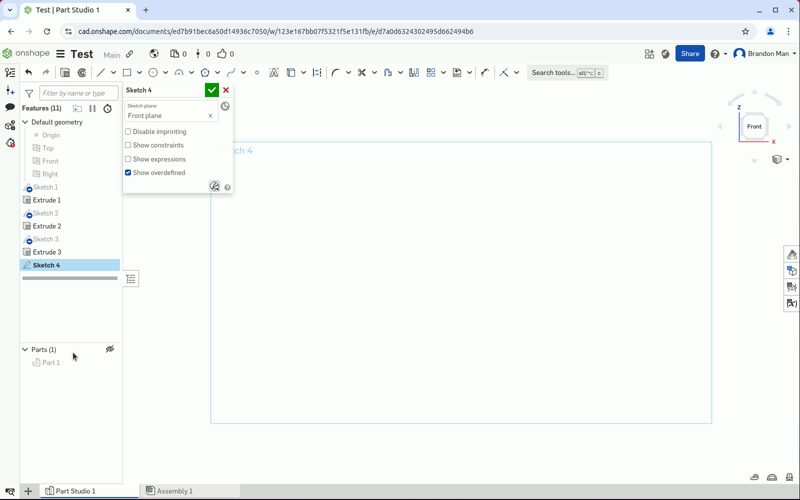
key(l)
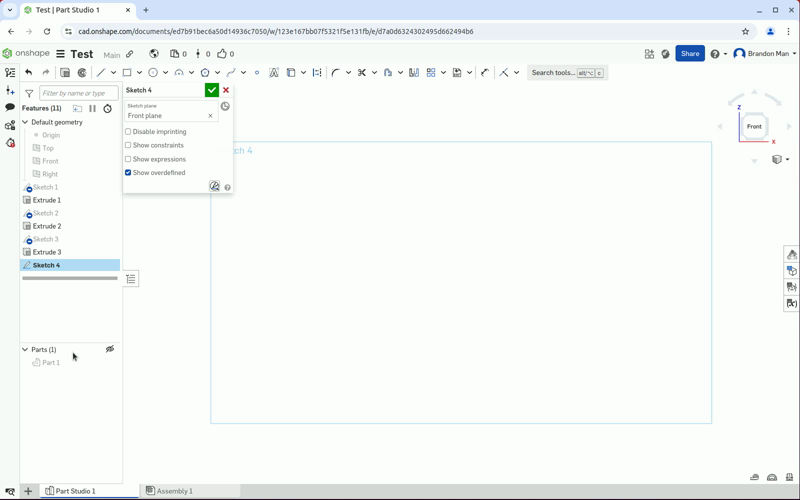
key_down(shift)
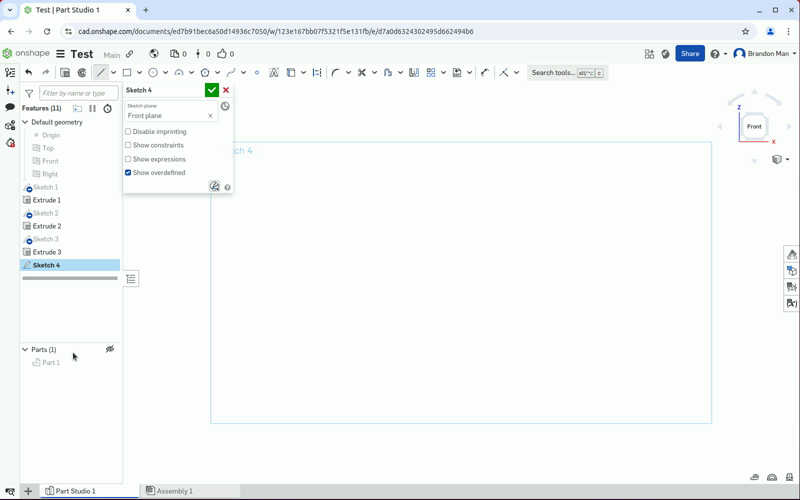
mouse_move(412, 254)
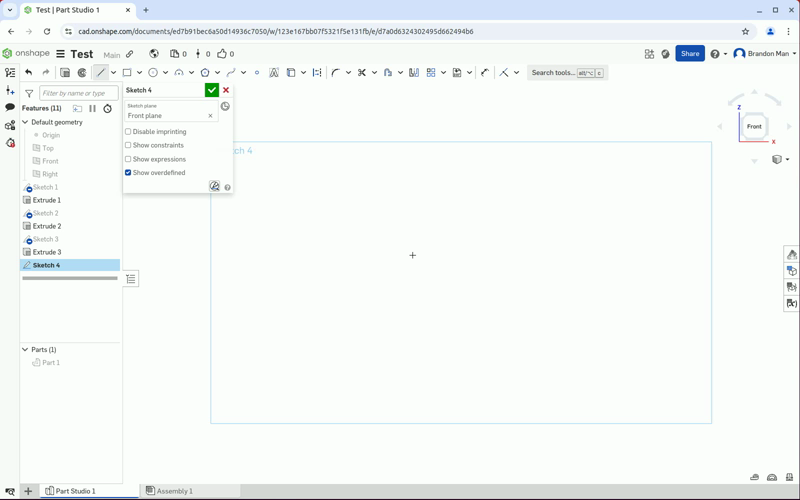
click(412, 254)
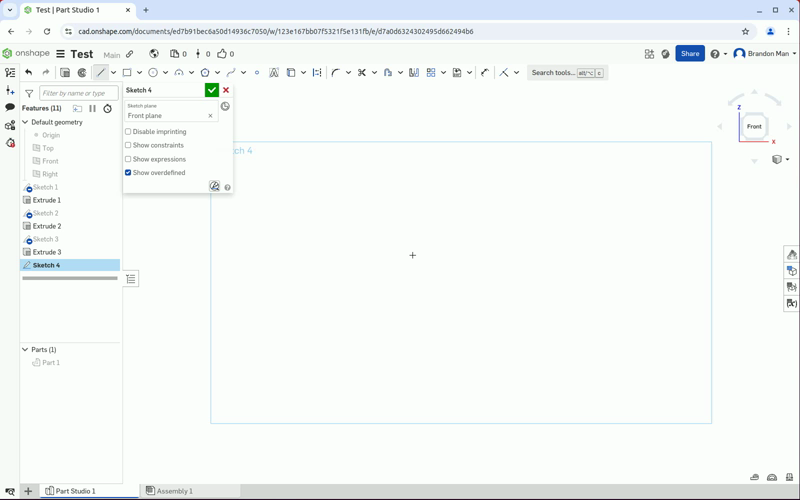
key_up(shift)
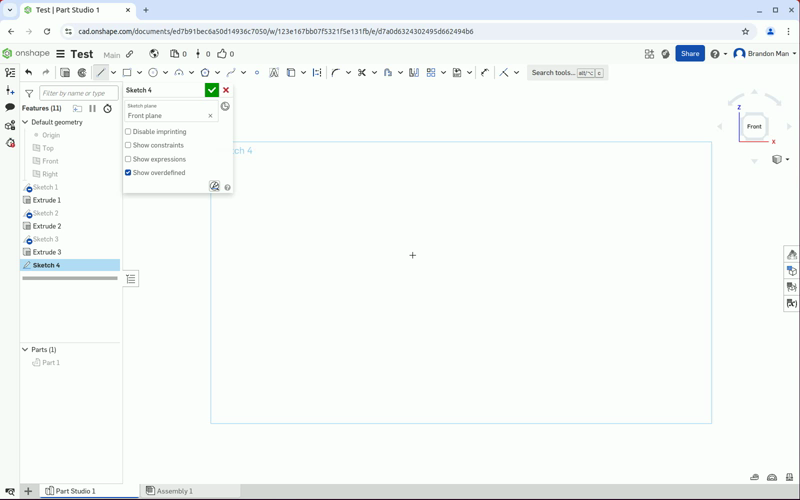
key_down(shift)
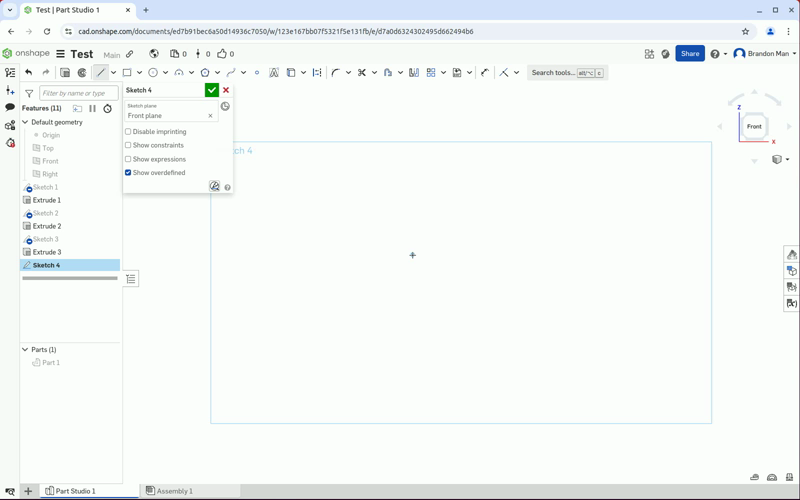
mouse_move(442, 254)
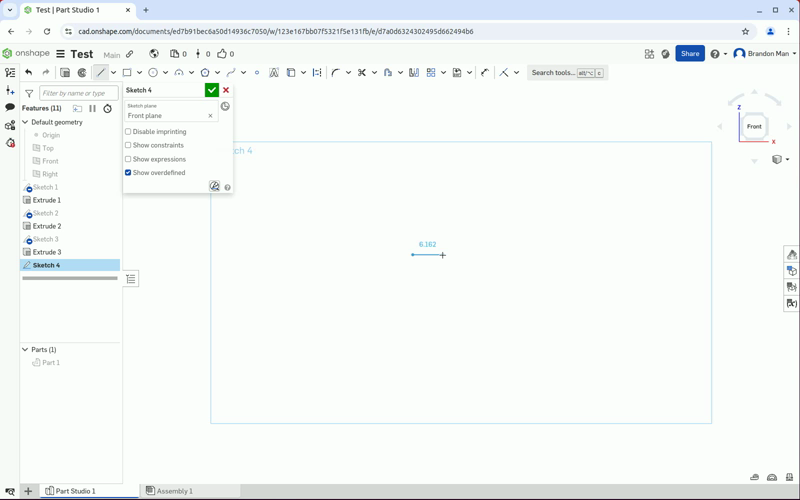
mouse_move(458, 254)
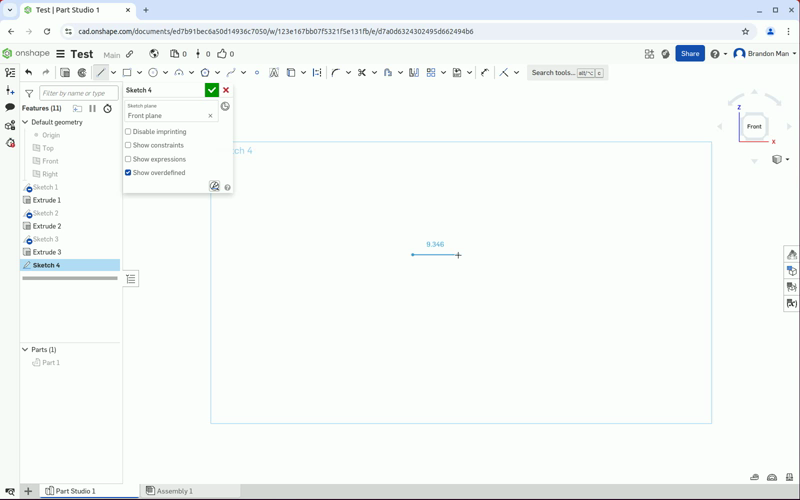
click(458, 254)
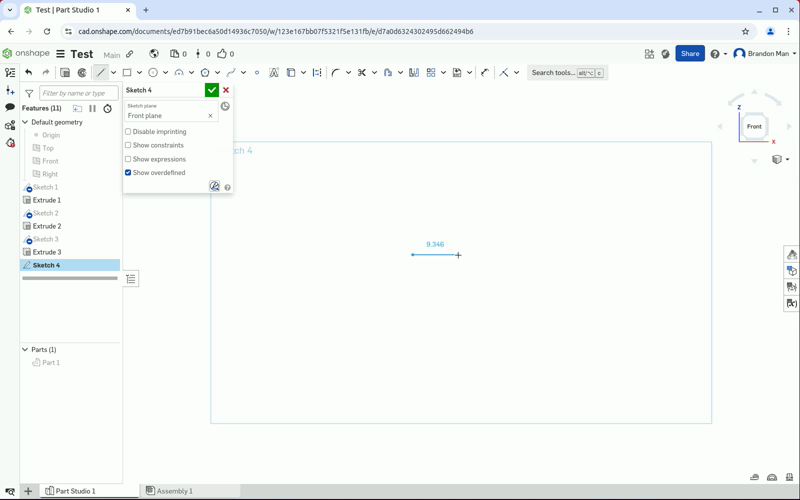
key_up(shift)
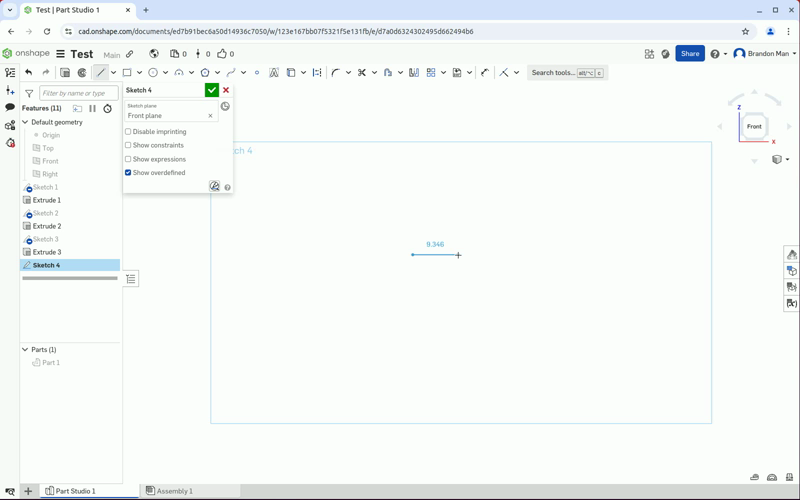
key_down(shift)
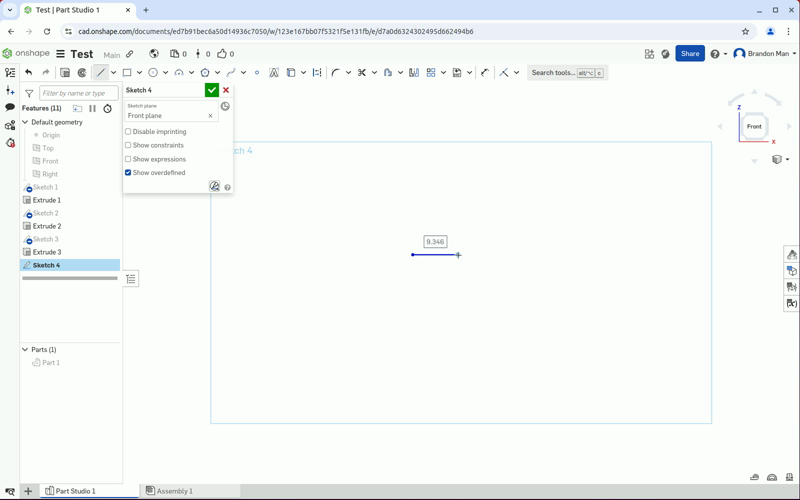
mouse_move(488, 254)
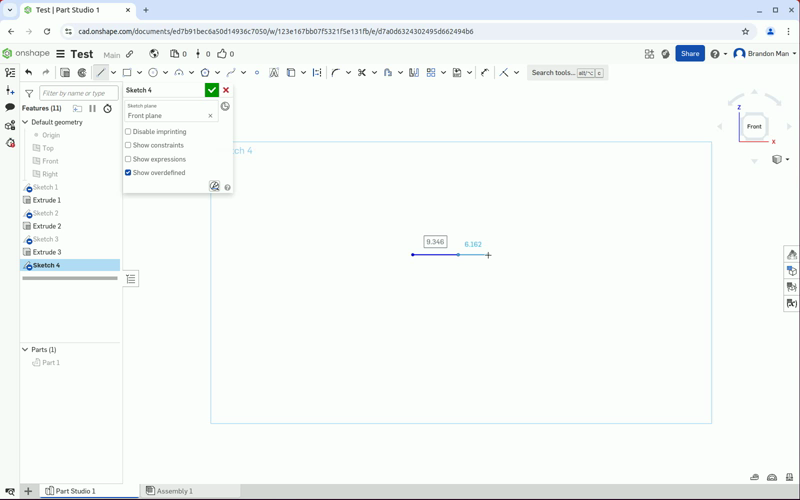
mouse_move(458, 239)
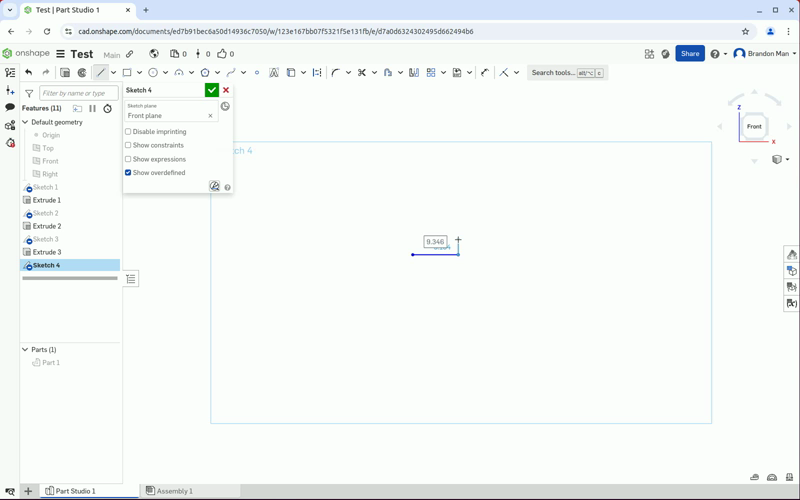
click(458, 239)
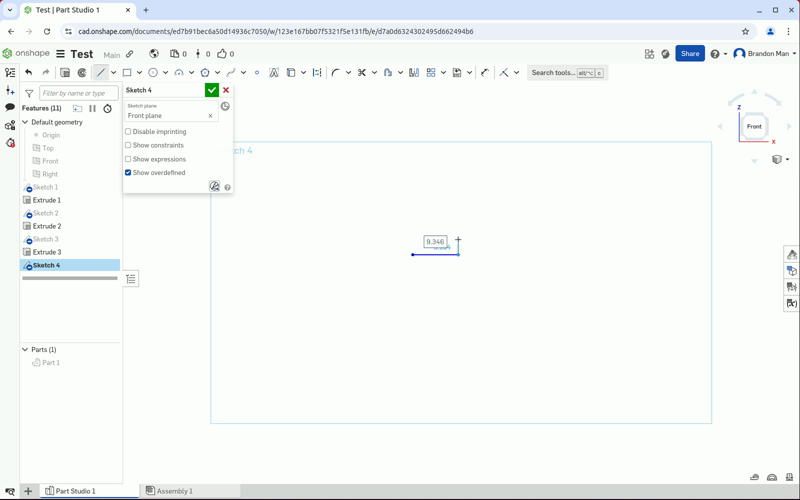
key_up(shift)
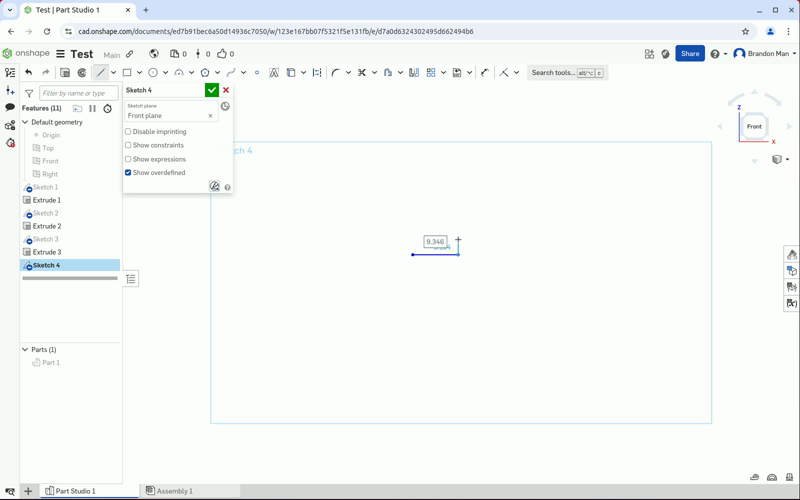
key_down(shift)
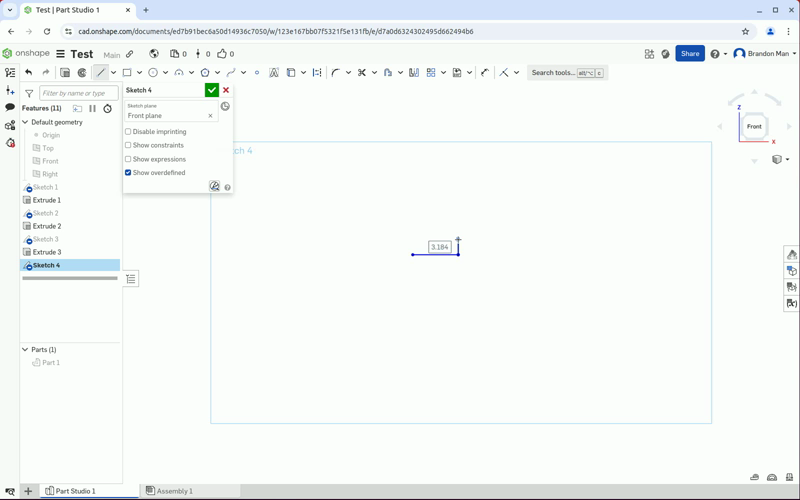
mouse_move(488, 239)
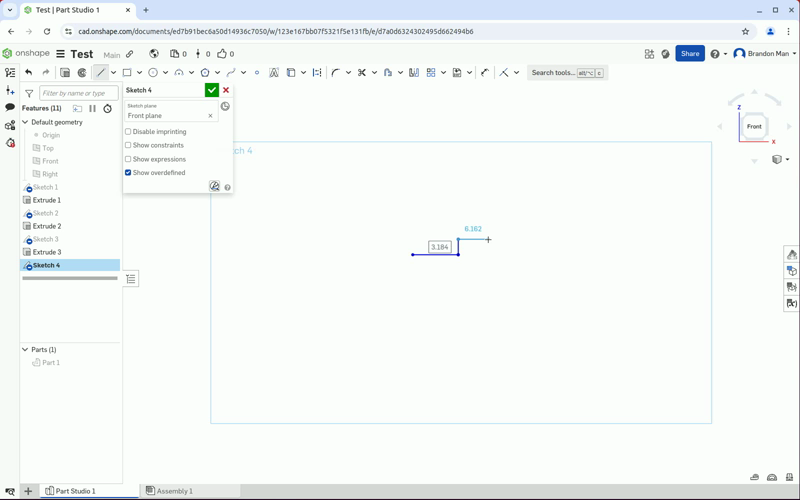
mouse_move(412, 239)
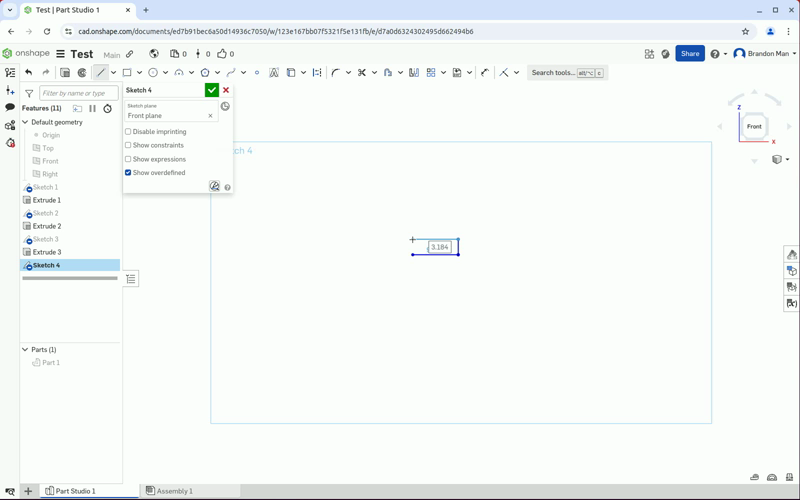
click(412, 239)
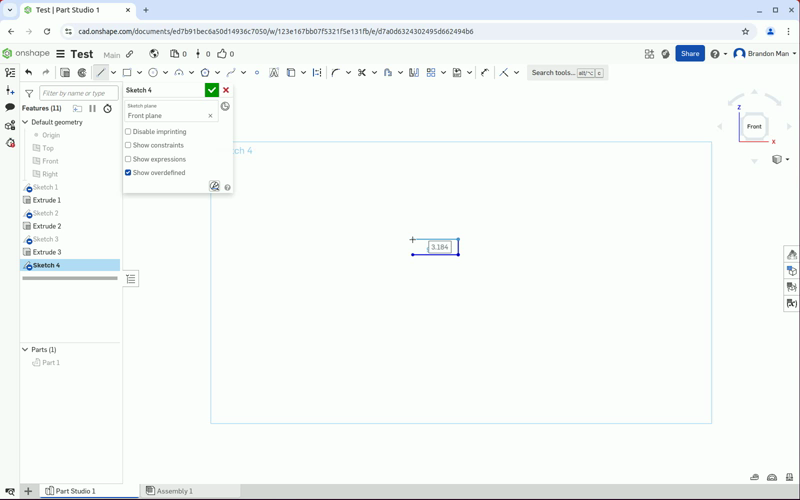
key_up(shift)
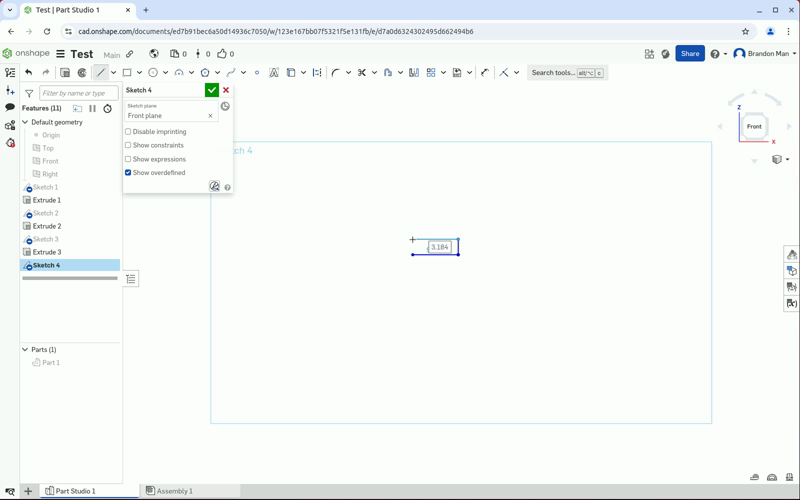
mouse_move(442, 239)
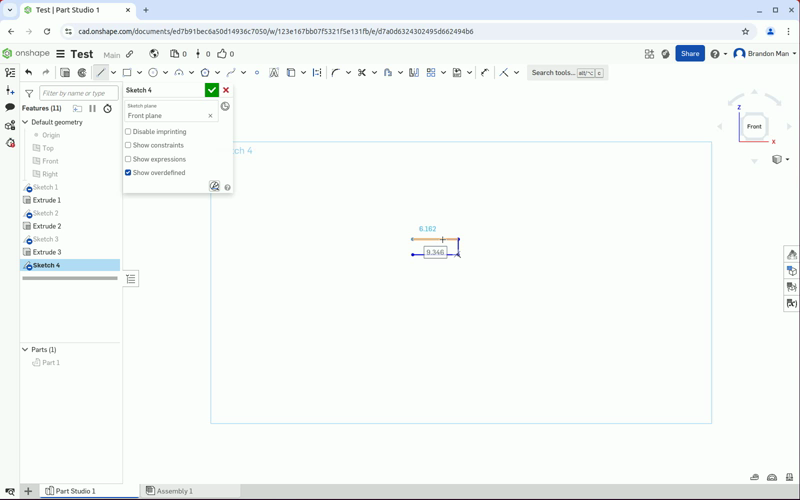
key_down(shift)
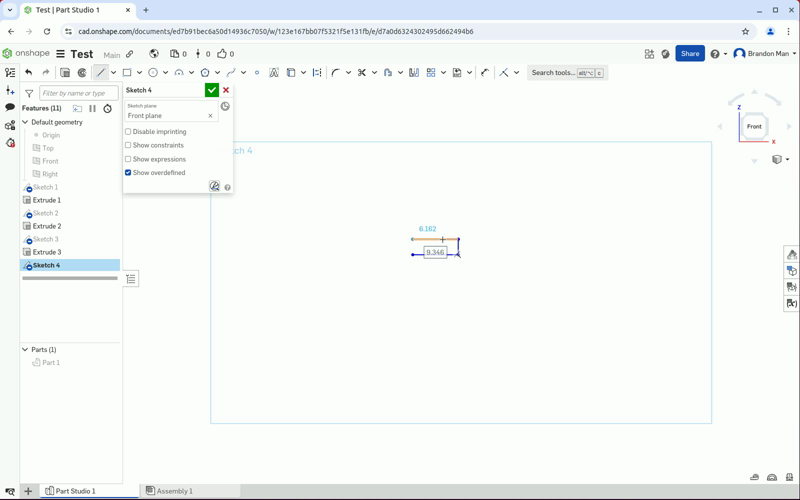
mouse_move(412, 254)
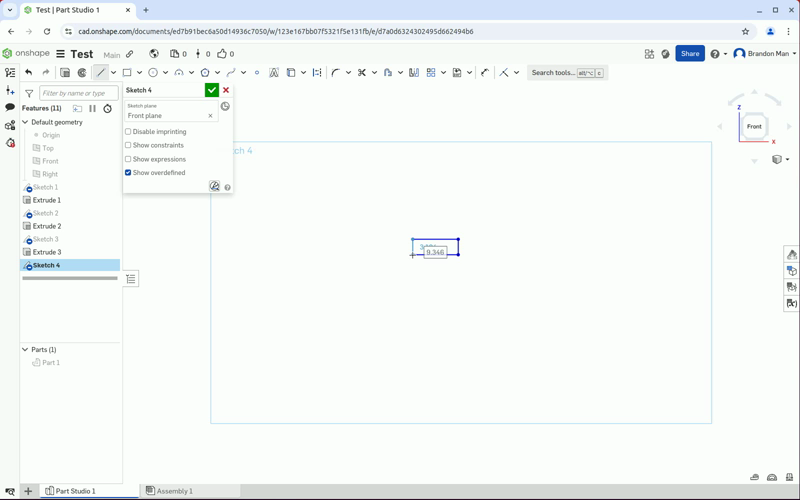
key_up(shift)
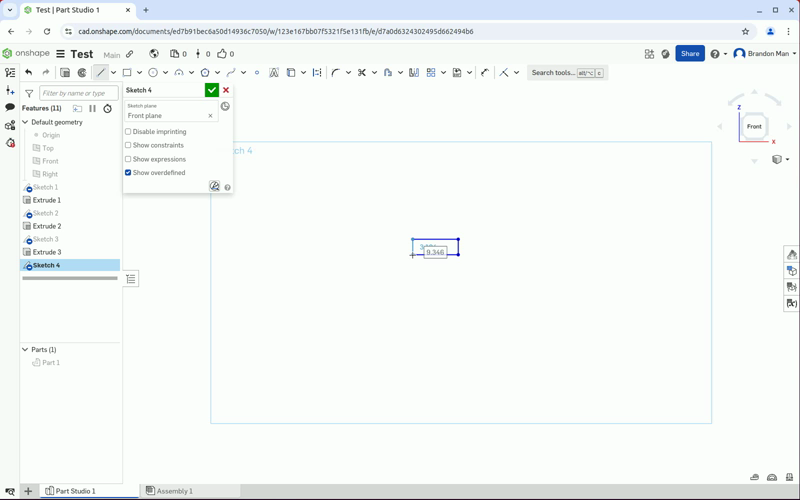
click(412, 254)
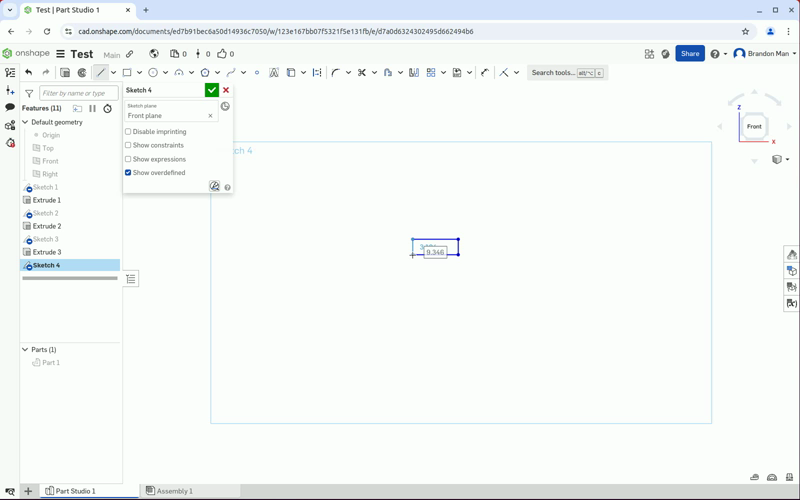
key(esc)
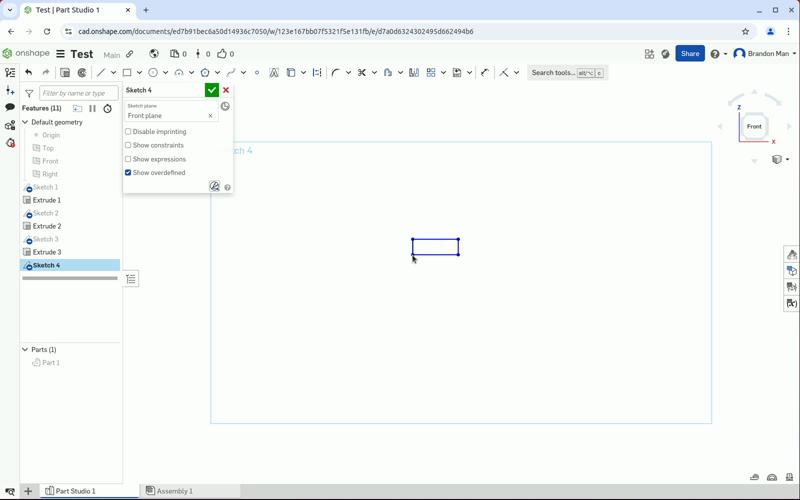
mouse_move(436, 246)
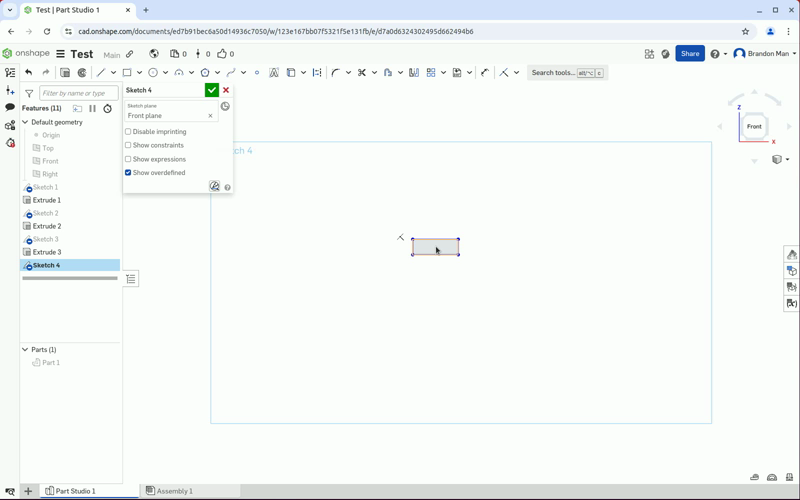
scroll(6)
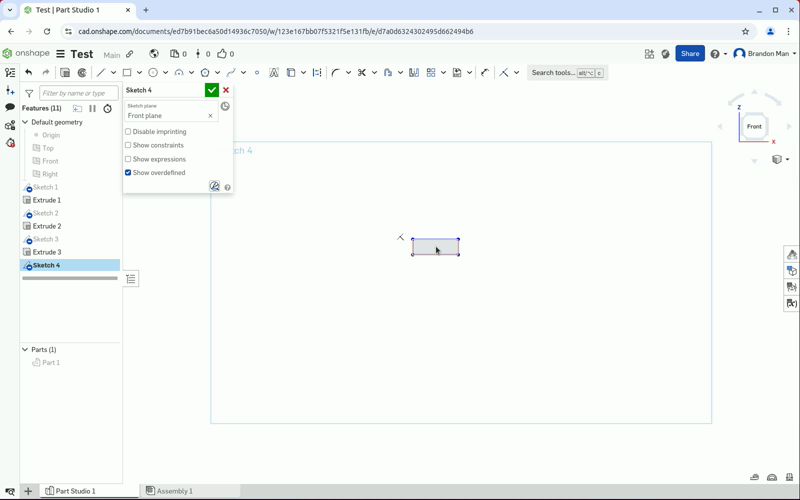
scroll(6)
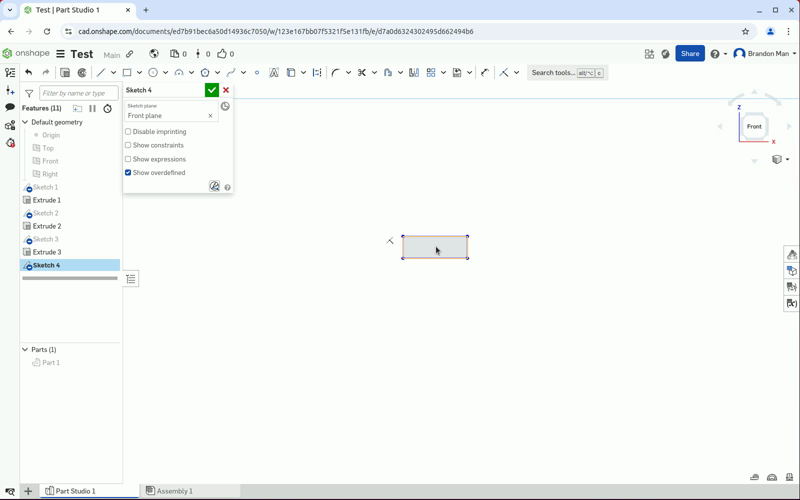
scroll(6)
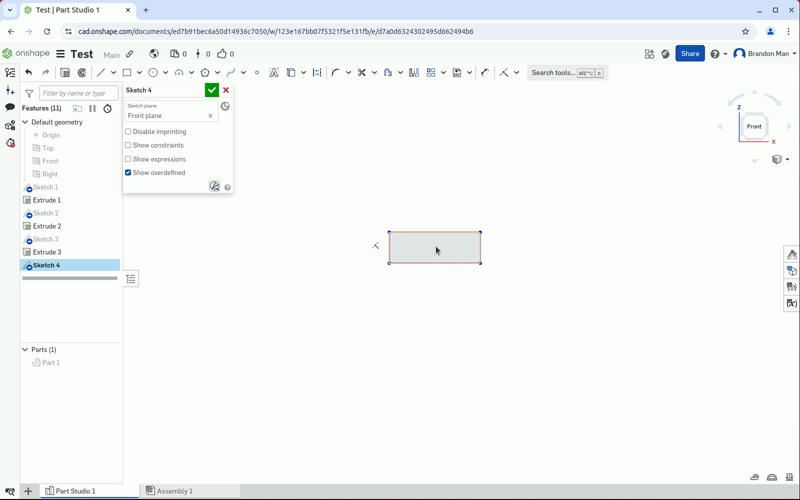
scroll(6)
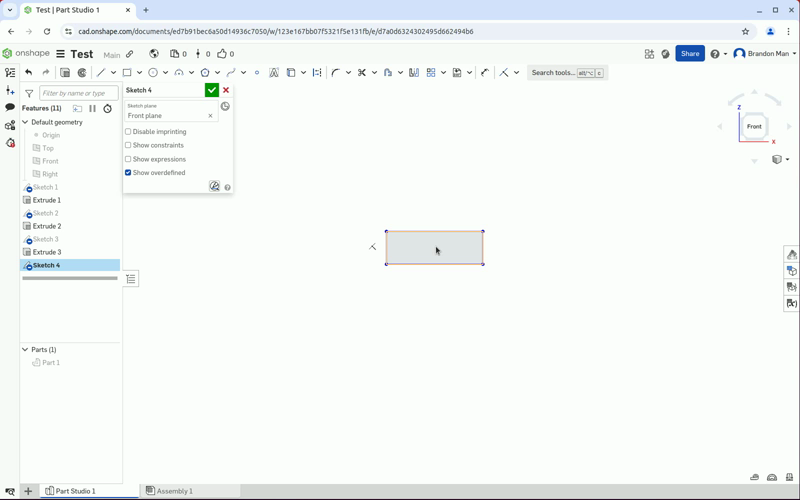
scroll(6)
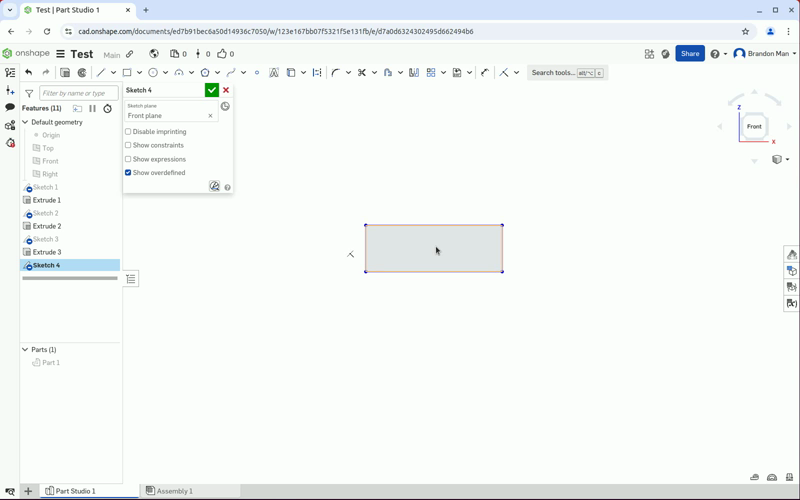
scroll(6)
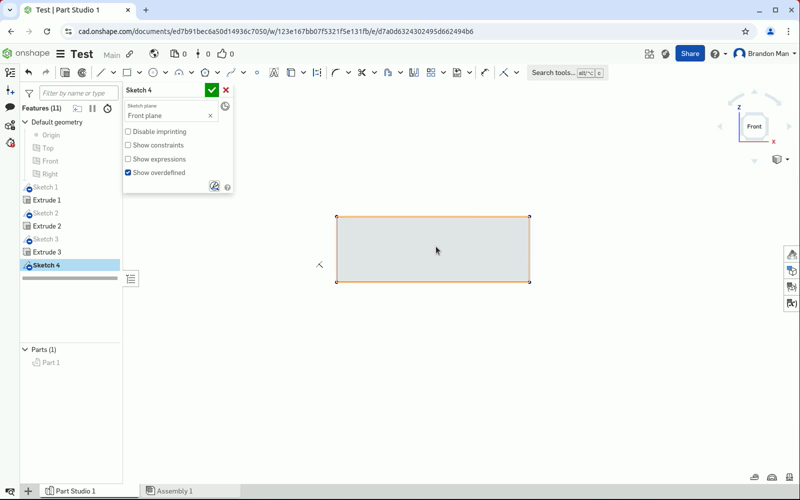
scroll(6)
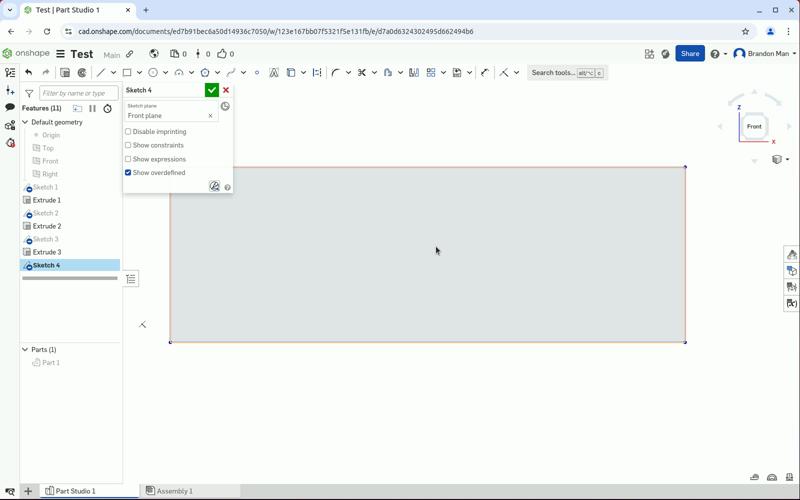
click(436, 246)
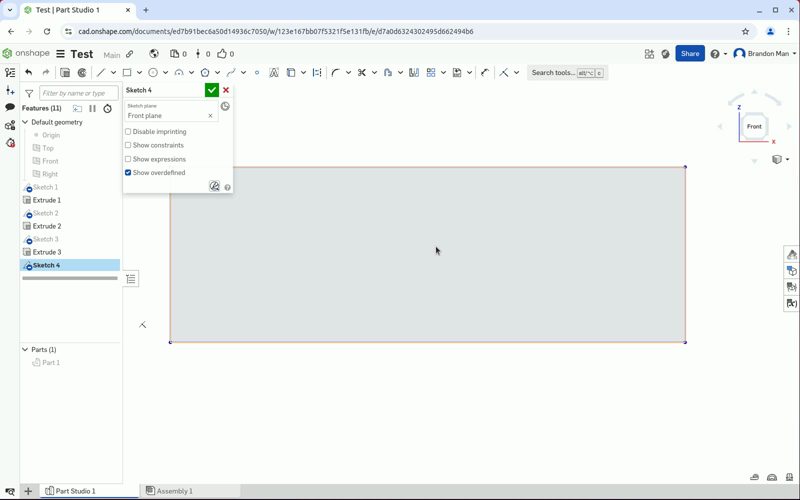
scroll(-6)
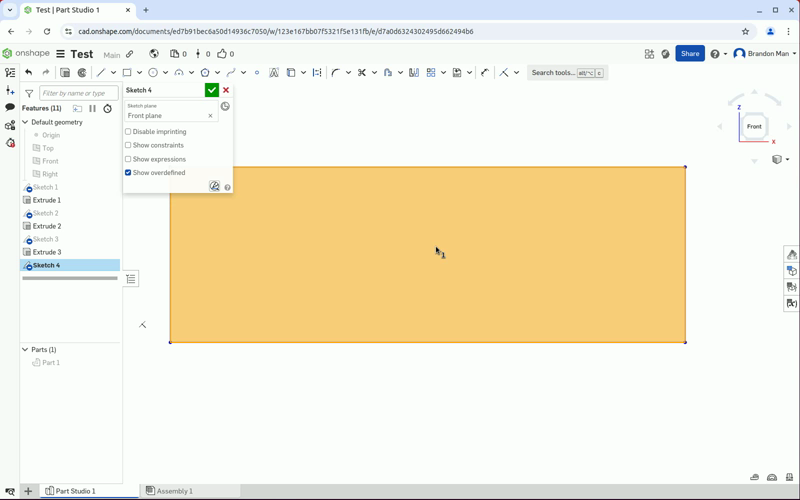
scroll(-6)
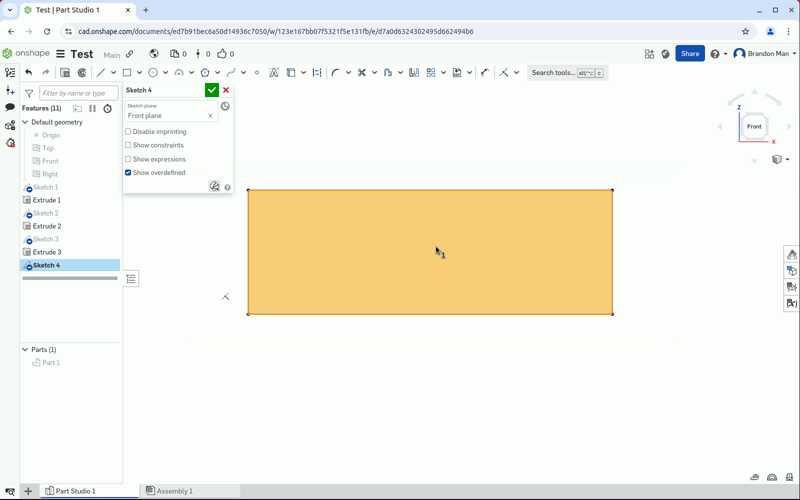
scroll(-6)
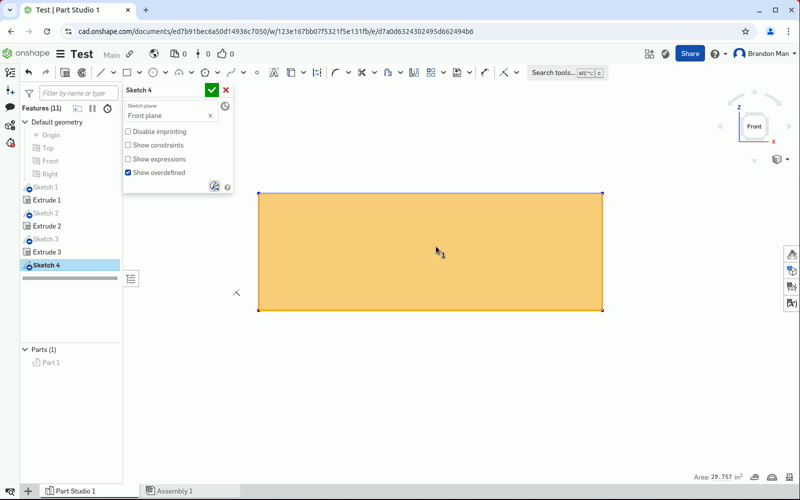
scroll(-6)
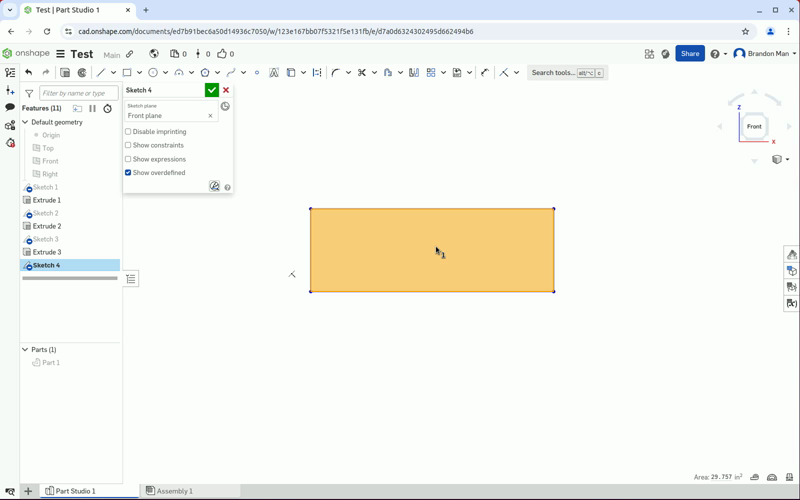
scroll(-6)
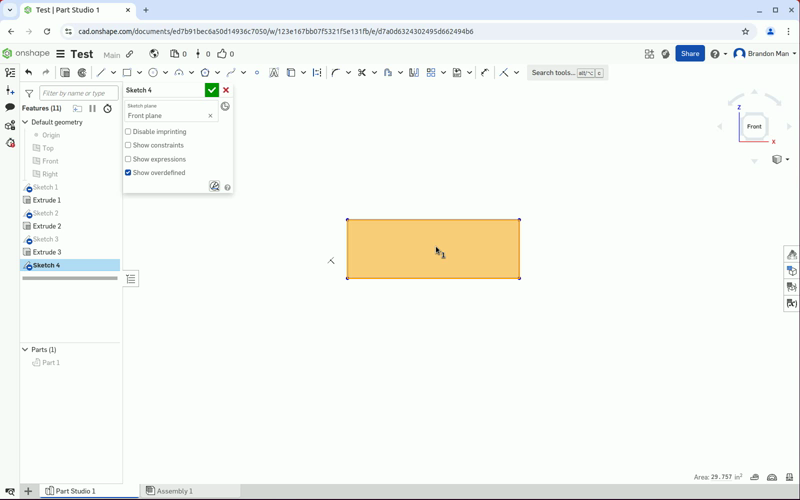
scroll(-6)
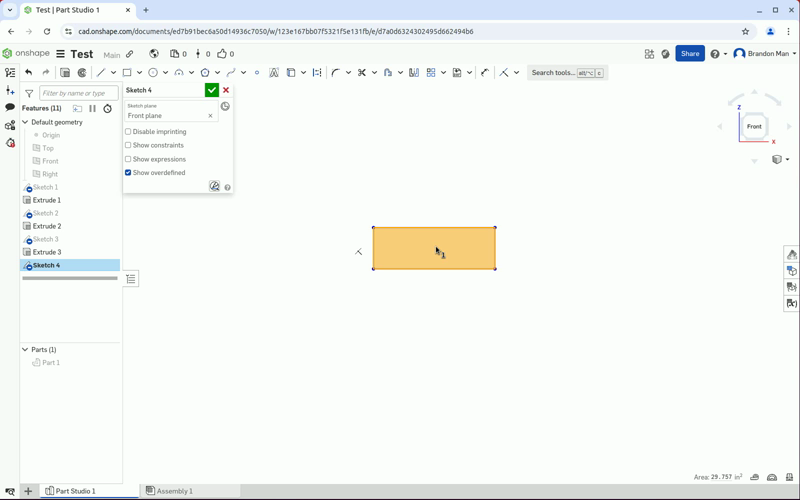
scroll(-6)
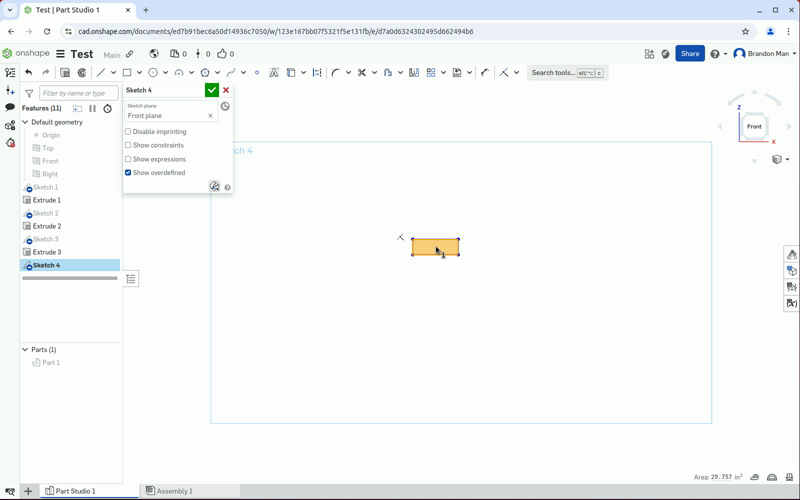
mouse_move(73, 352)
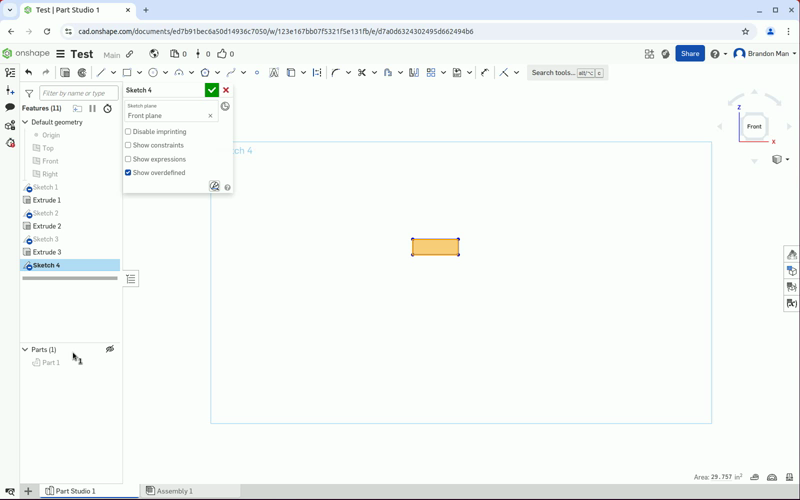
key(shift+y)
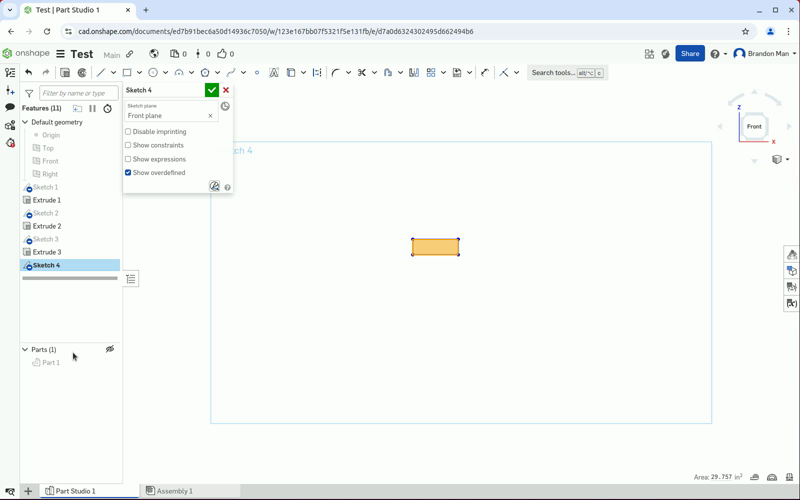
key(shift+e)
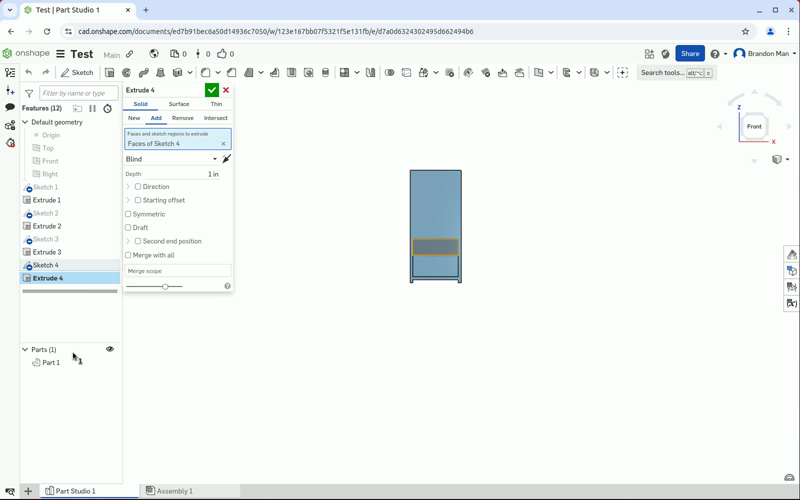
mouse_move(143, 106)
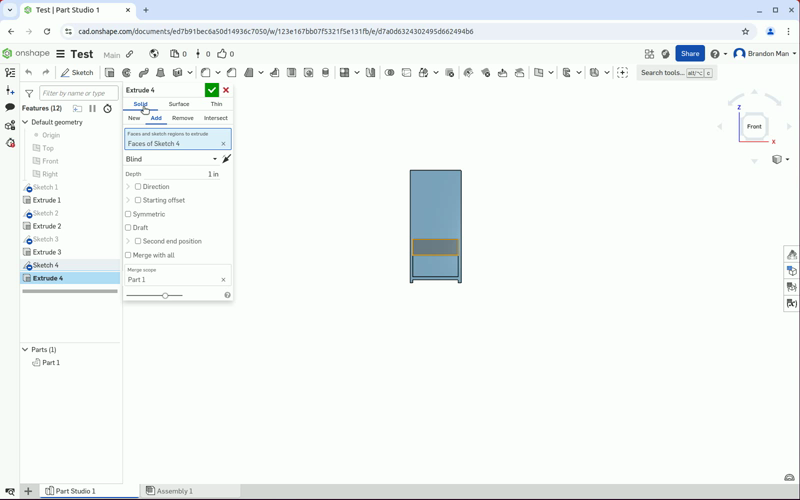
click(143, 106)
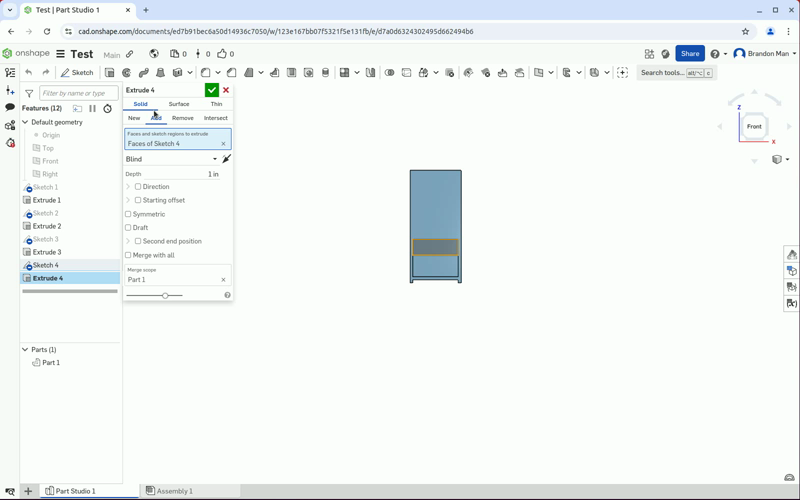
mouse_move(186, 120)
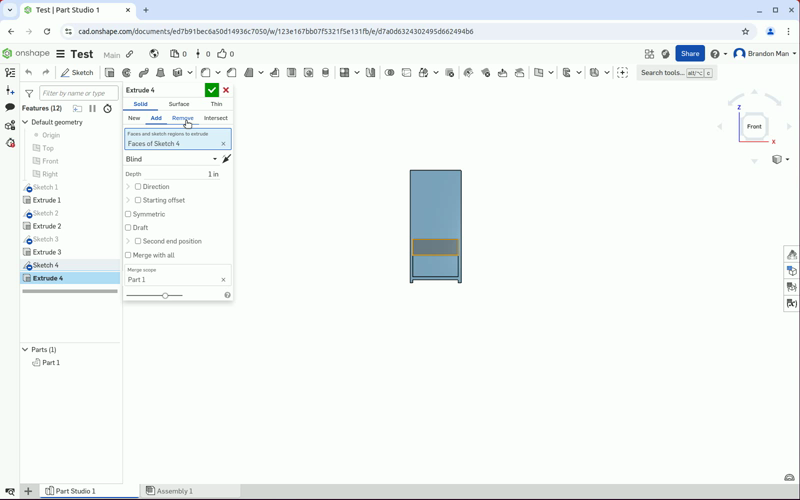
click(186, 120)
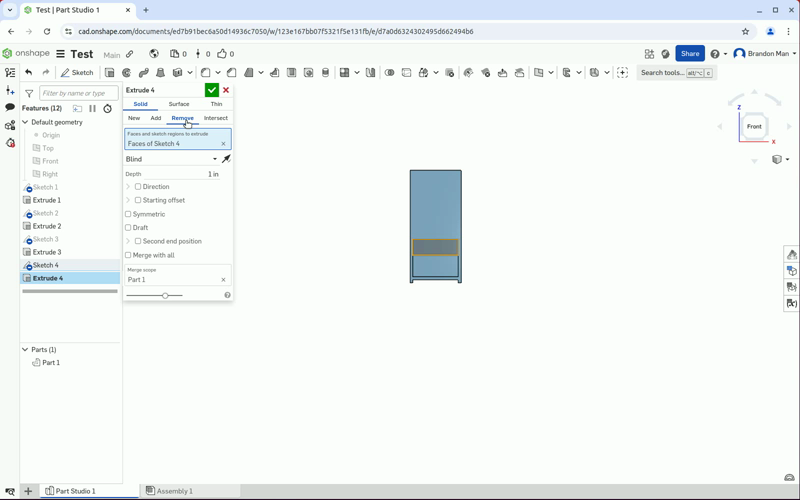
key(tab, 4)
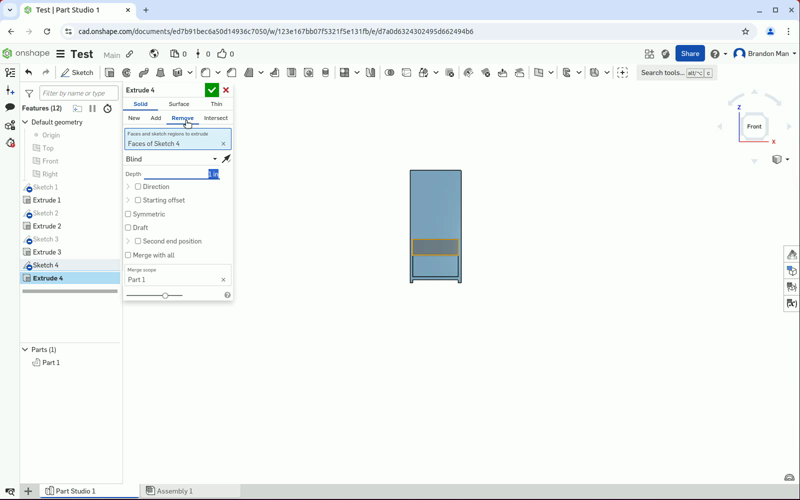
text(3.611)
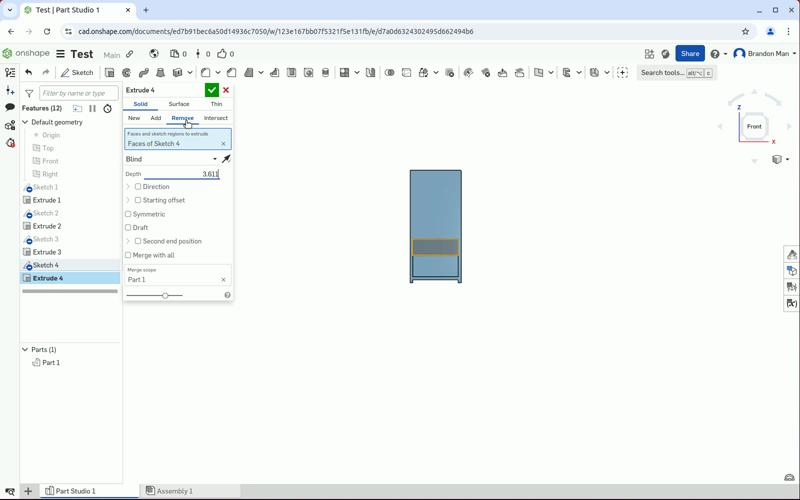
key(tab, 6)
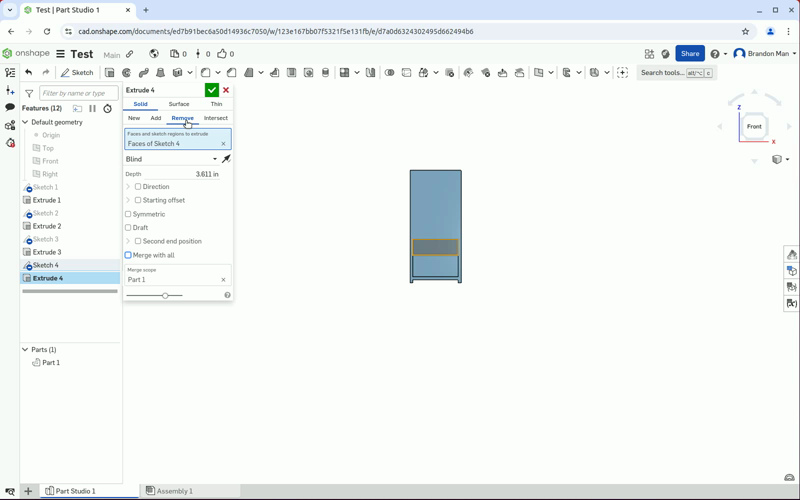
key(space)
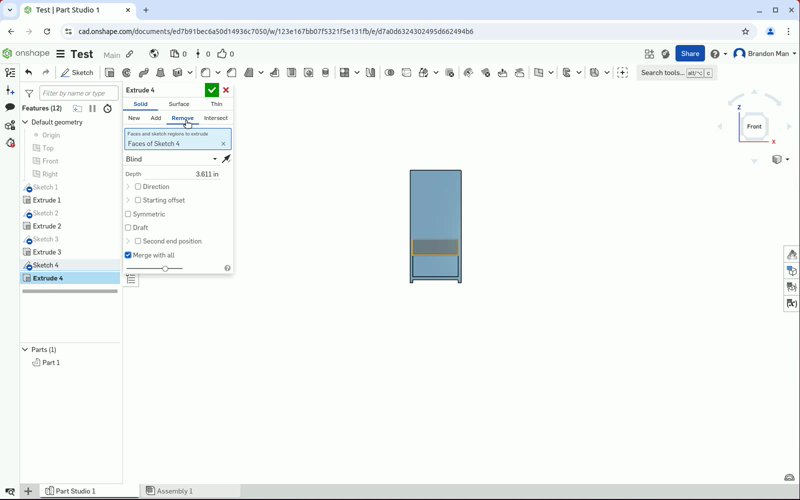
key(enter)
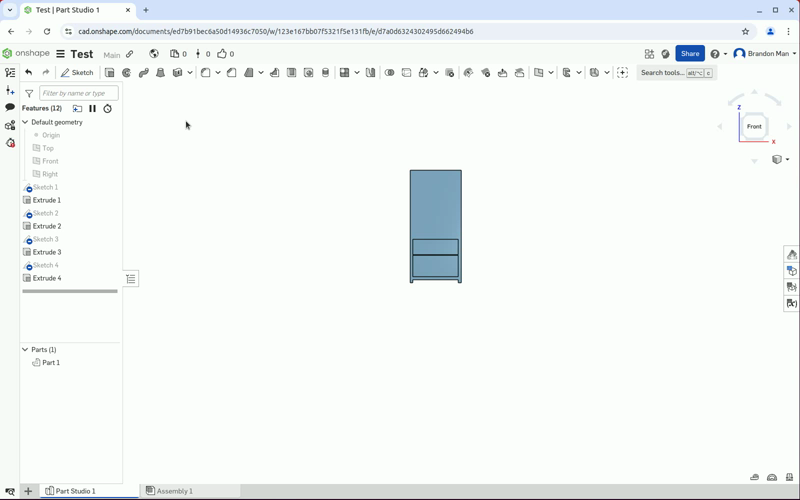
key(shift+h)
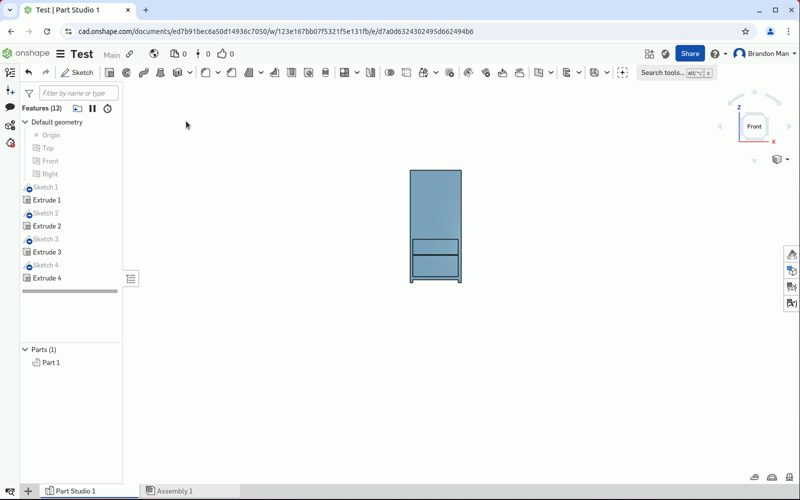
key(shift+h)
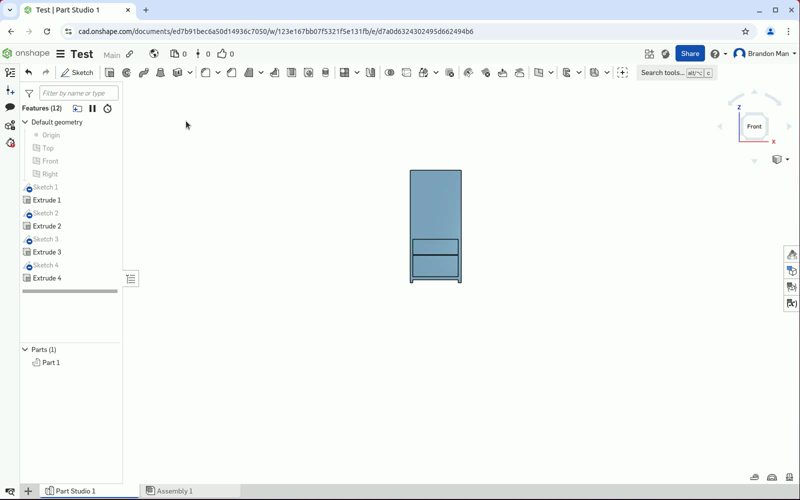
mouse_move(73, 189)
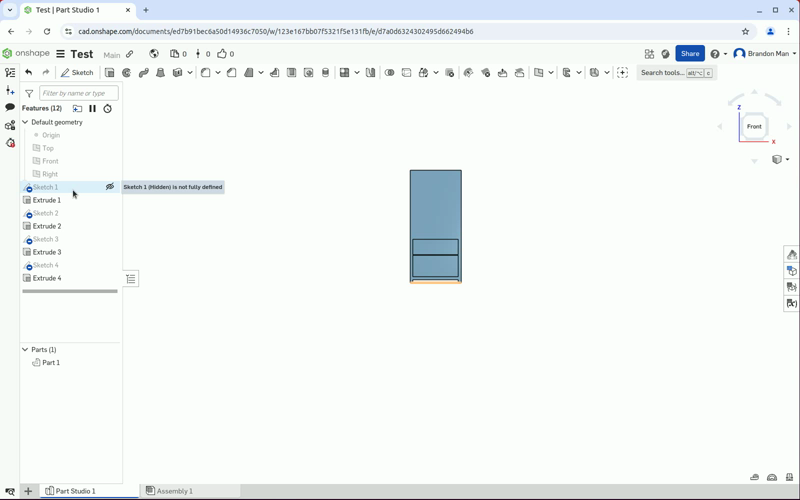
click(73, 189)
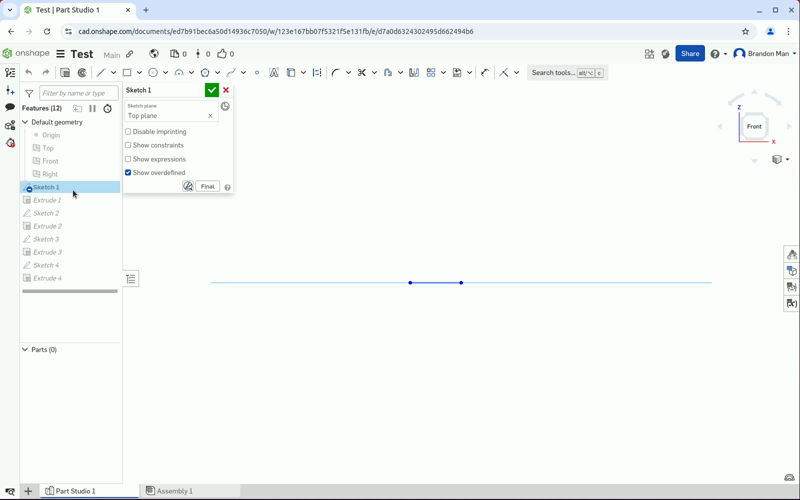
mouse_move(229, 92)
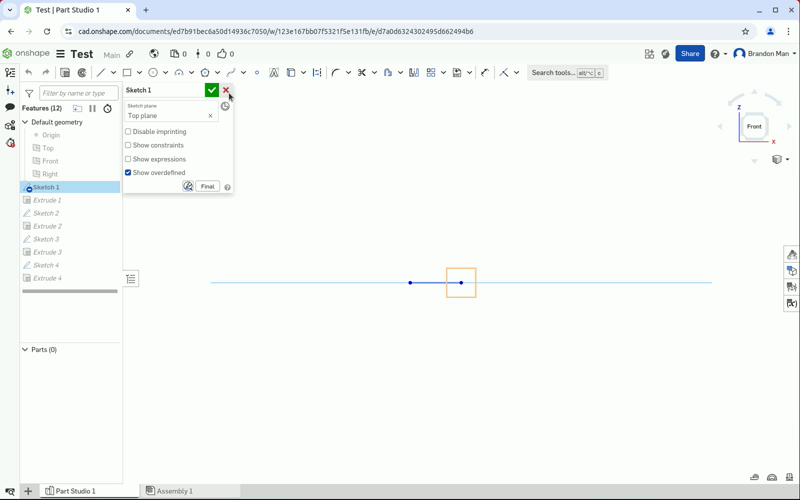
click(229, 92)
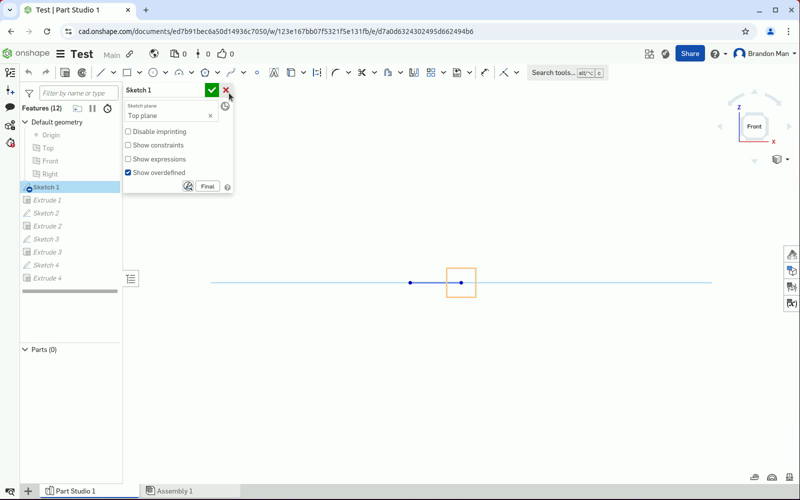
key(shift+s)
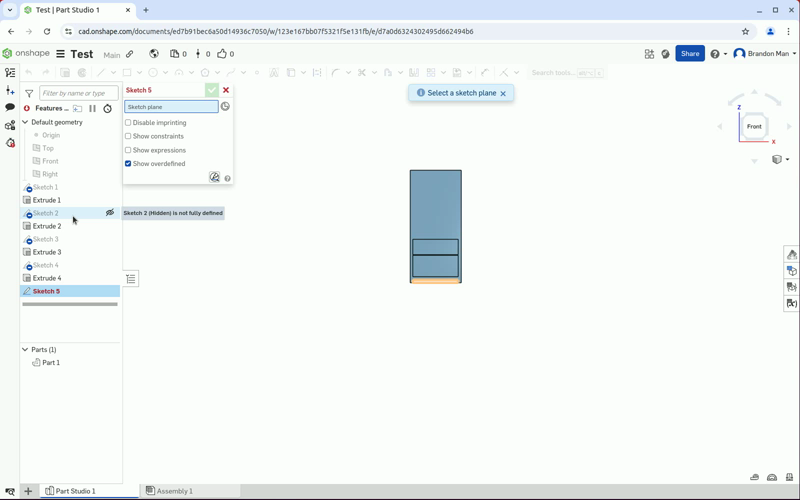
scroll(3)
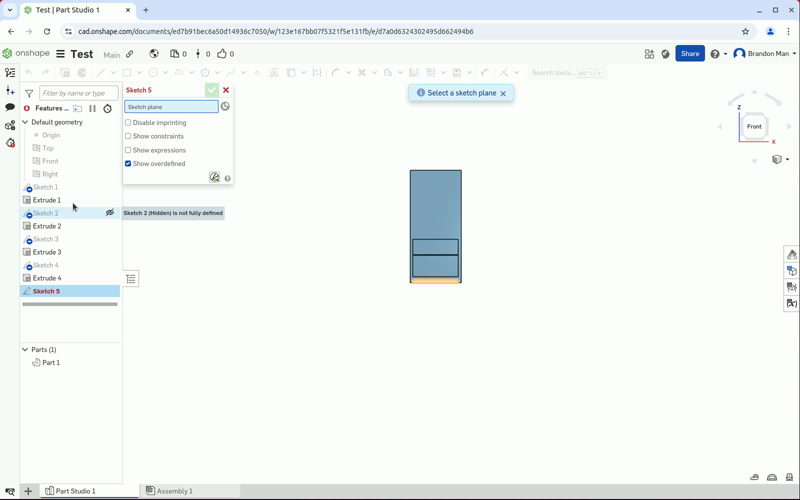
mouse_move(73, 163)
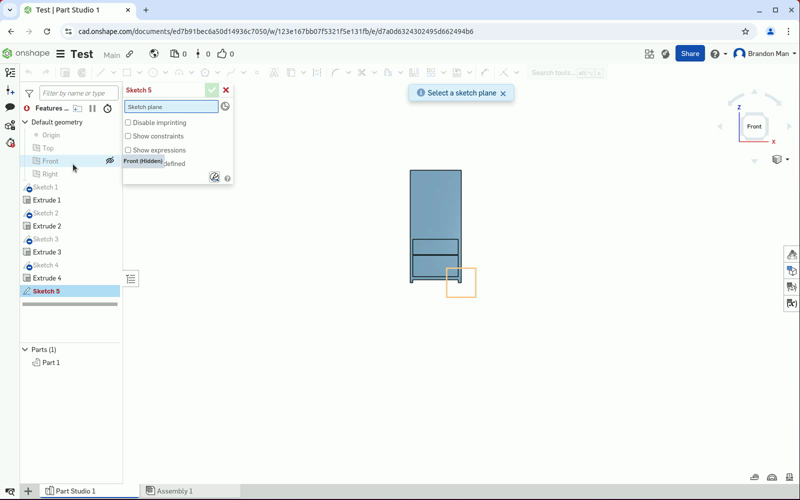
click(73, 163)
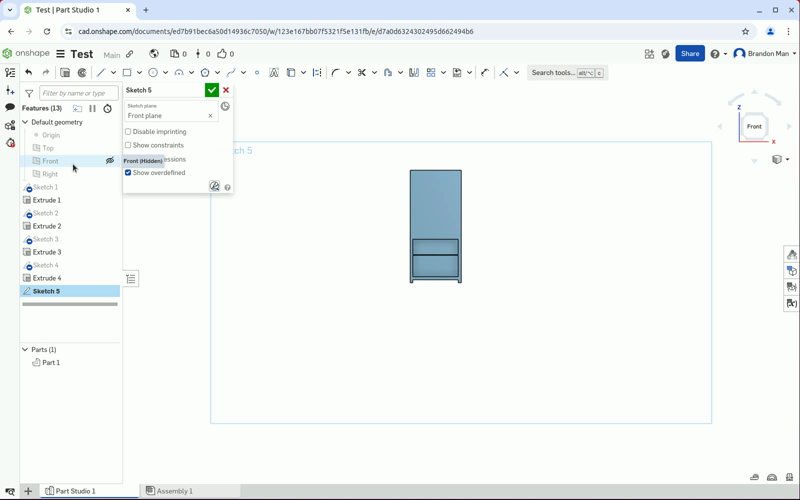
mouse_move(73, 352)
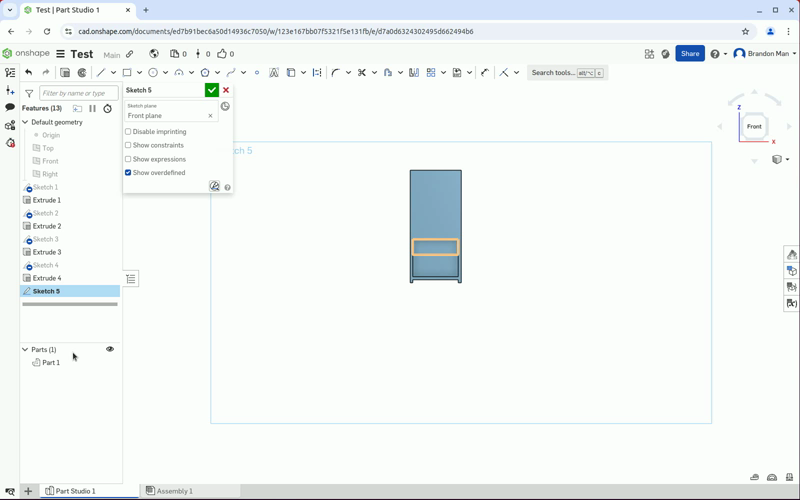
key(y)
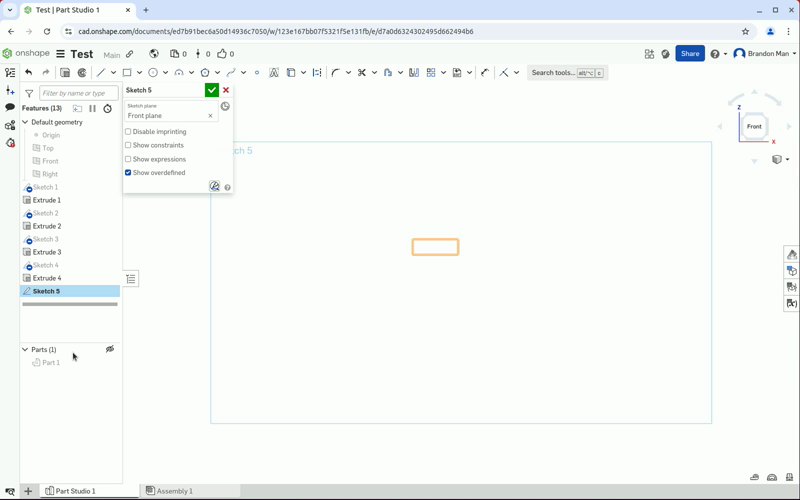
key(l)
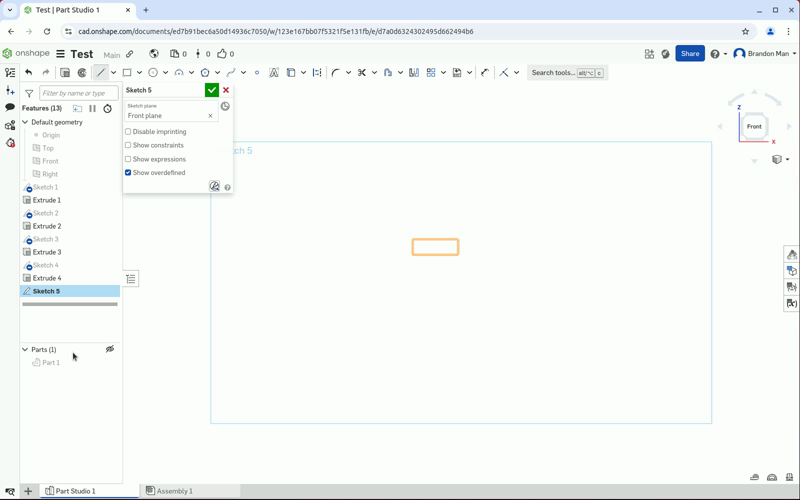
key_down(shift)
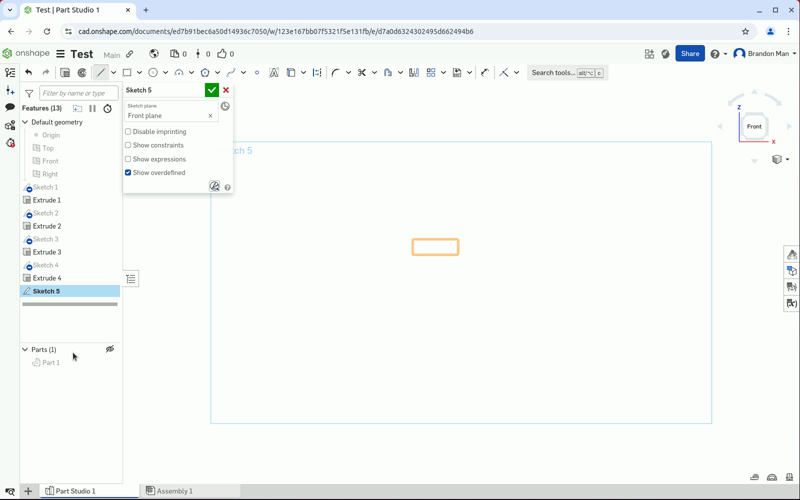
mouse_move(412, 238)
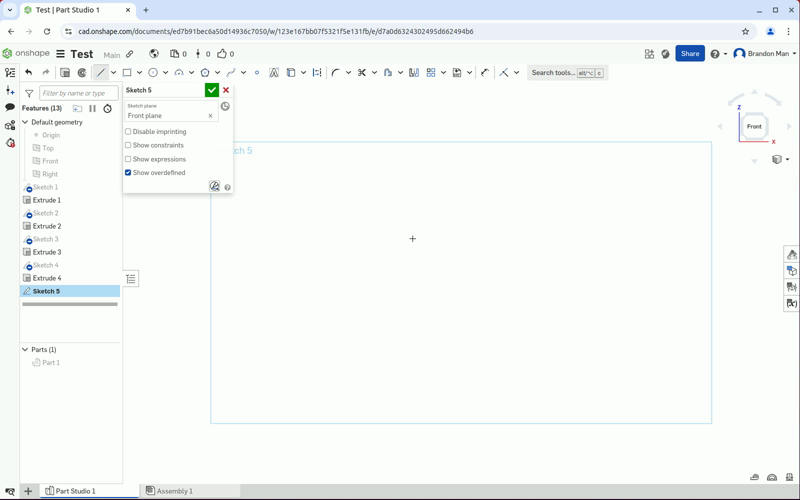
click(412, 238)
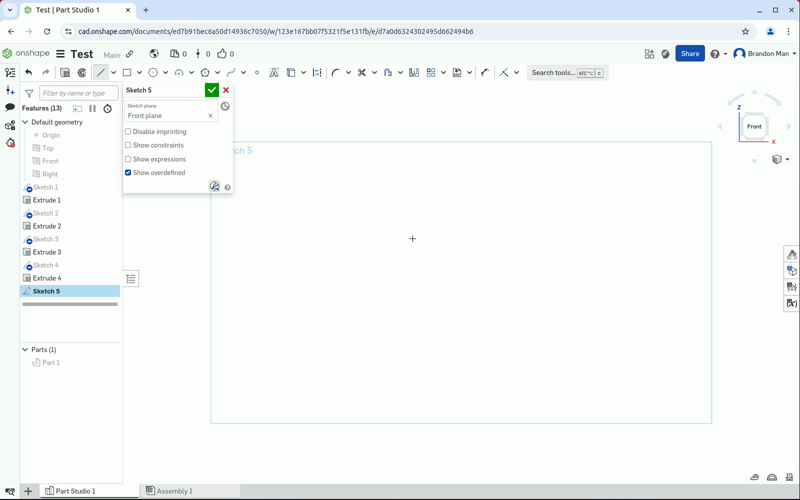
key_up(shift)
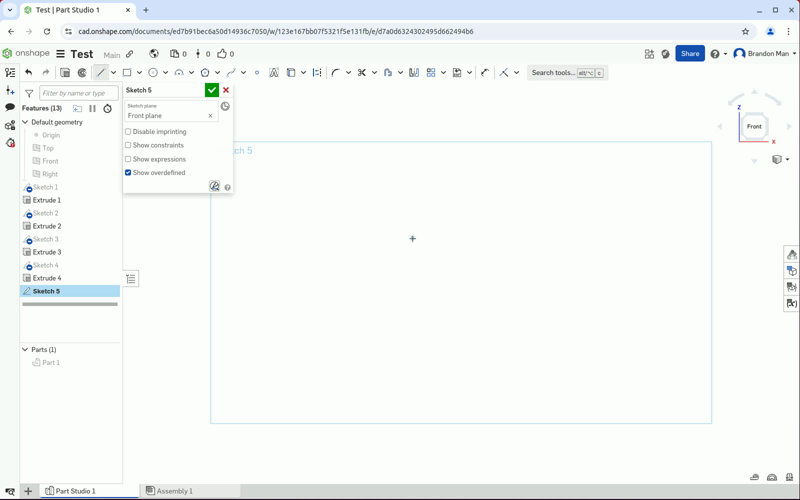
key_down(shift)
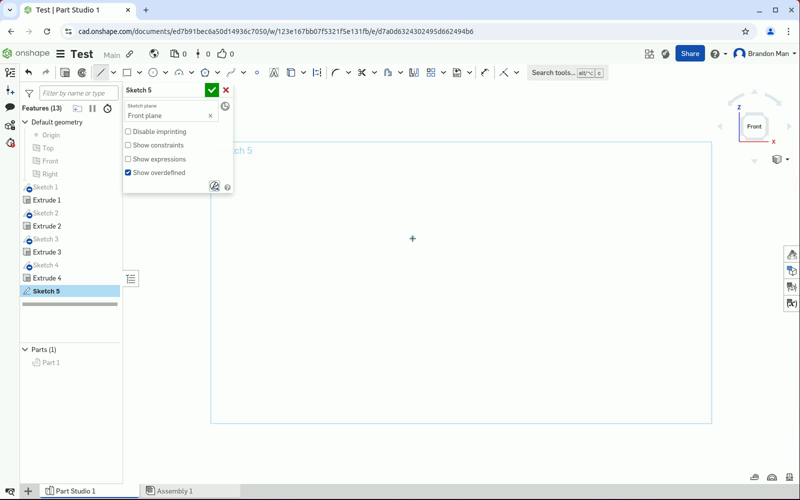
mouse_move(442, 238)
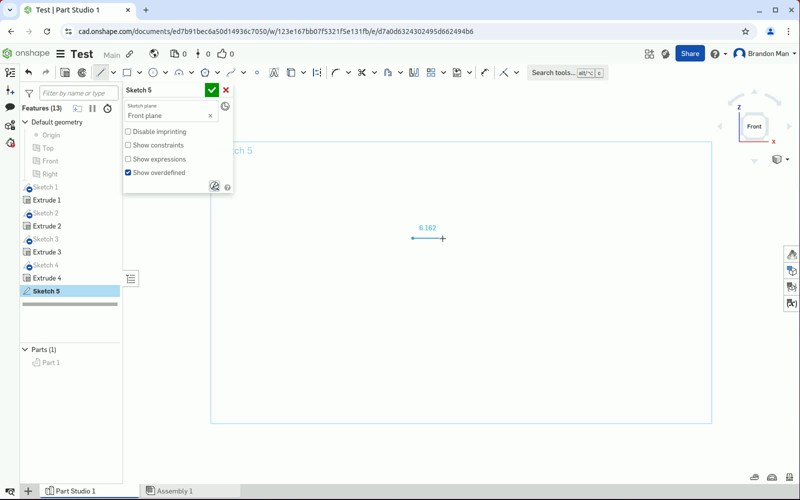
mouse_move(458, 238)
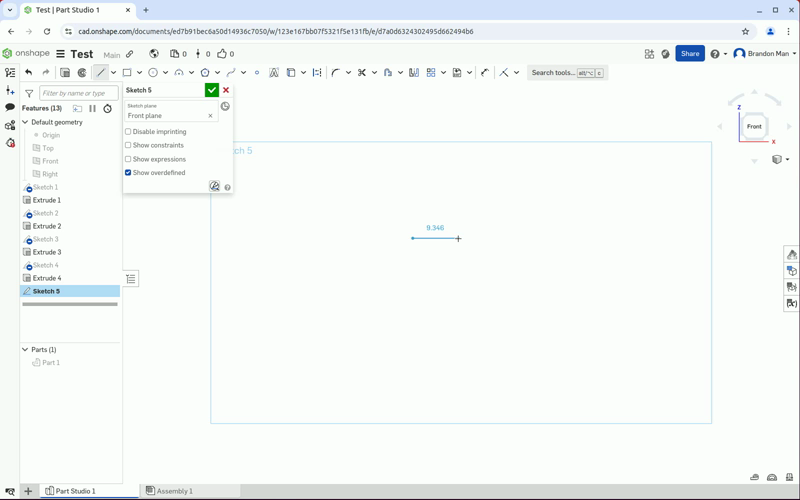
click(458, 238)
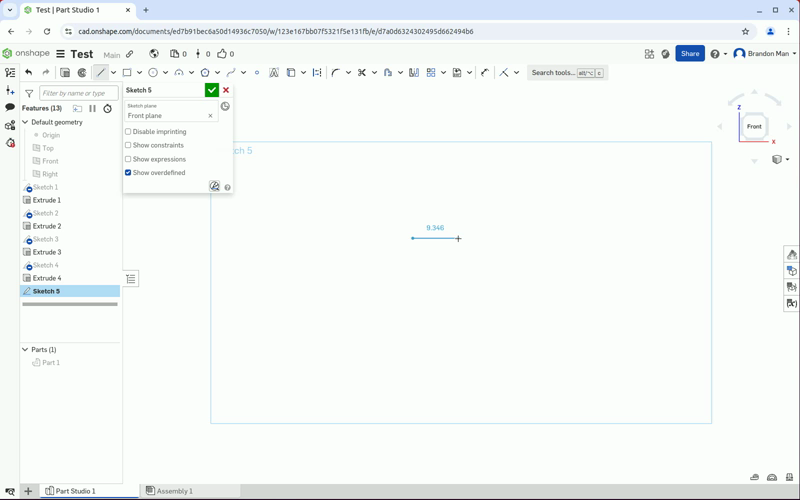
key_up(shift)
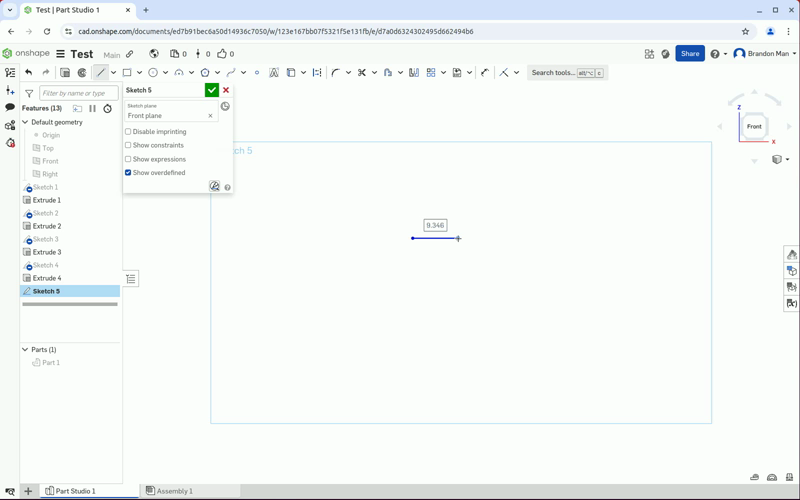
key_down(shift)
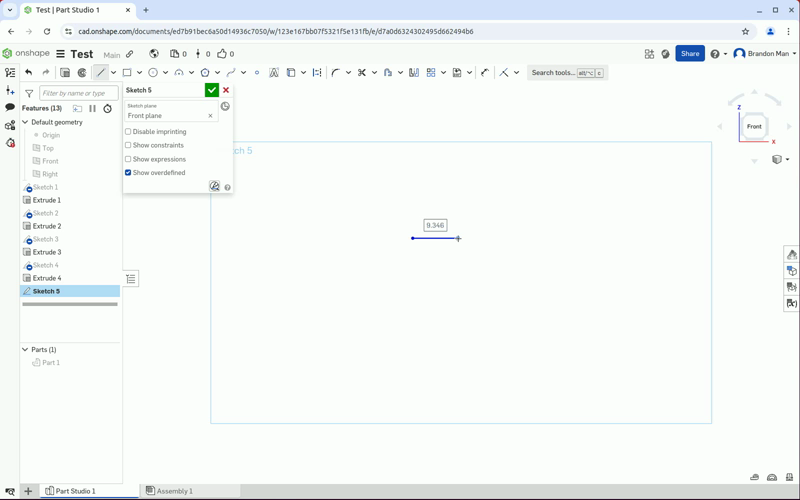
mouse_move(488, 238)
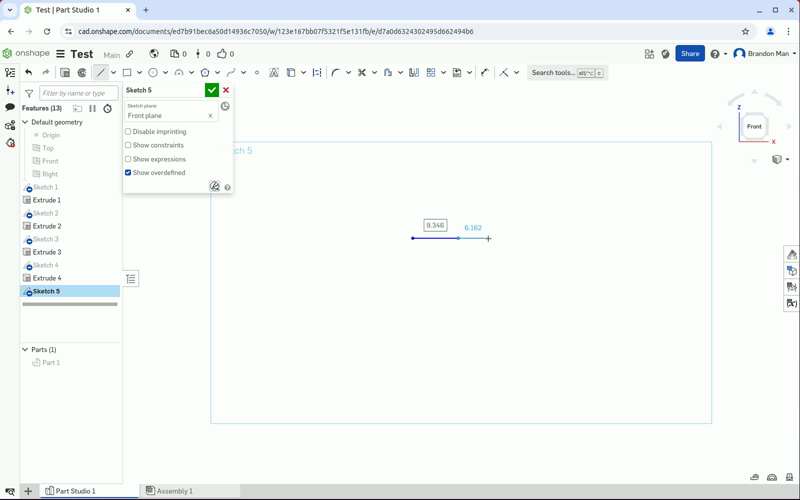
mouse_move(458, 223)
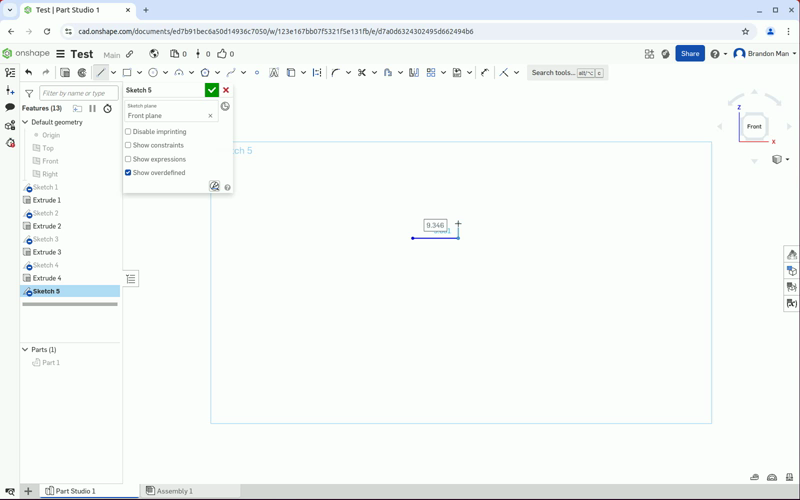
click(458, 223)
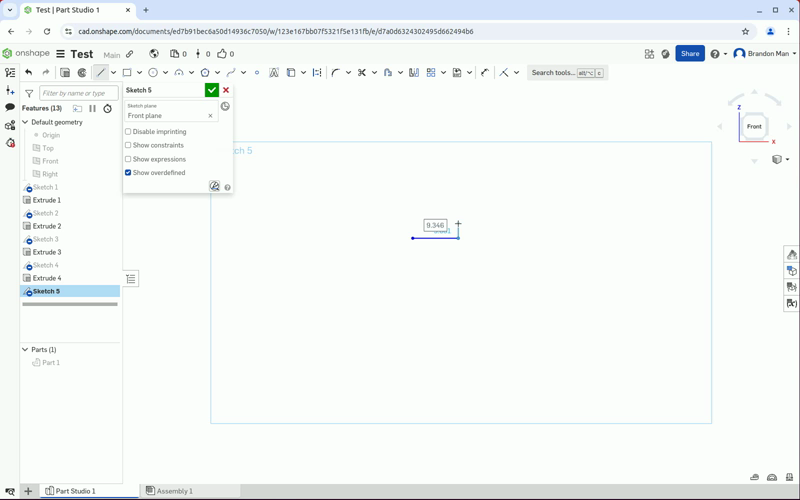
key_up(shift)
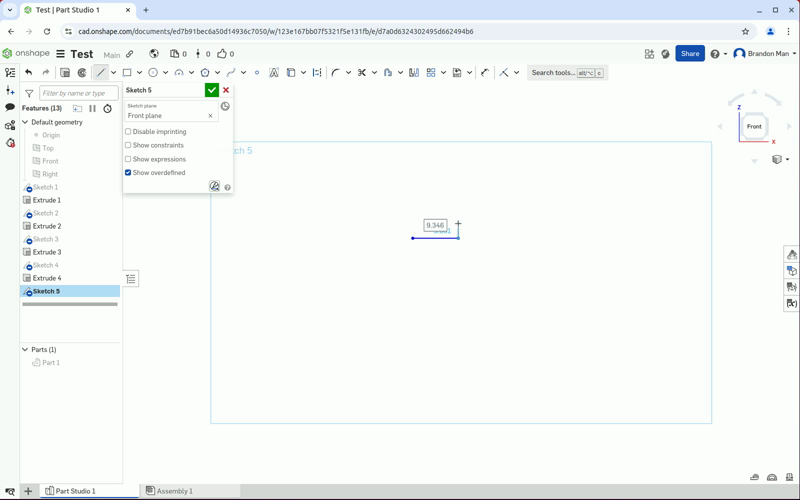
key_down(shift)
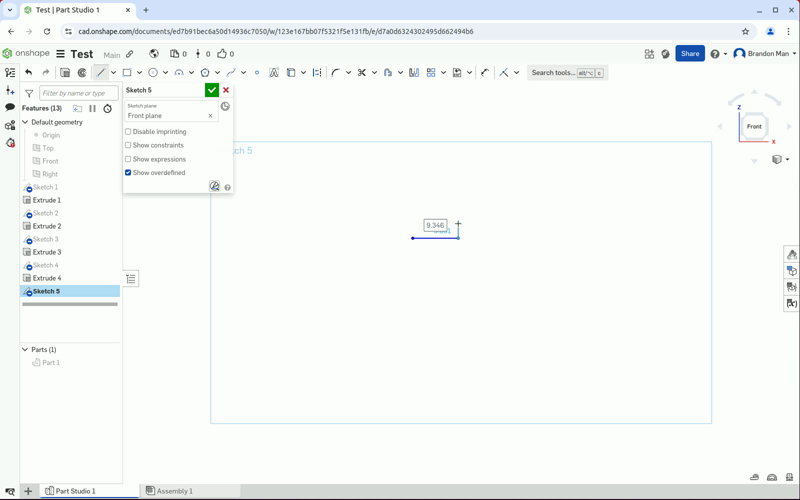
mouse_move(488, 223)
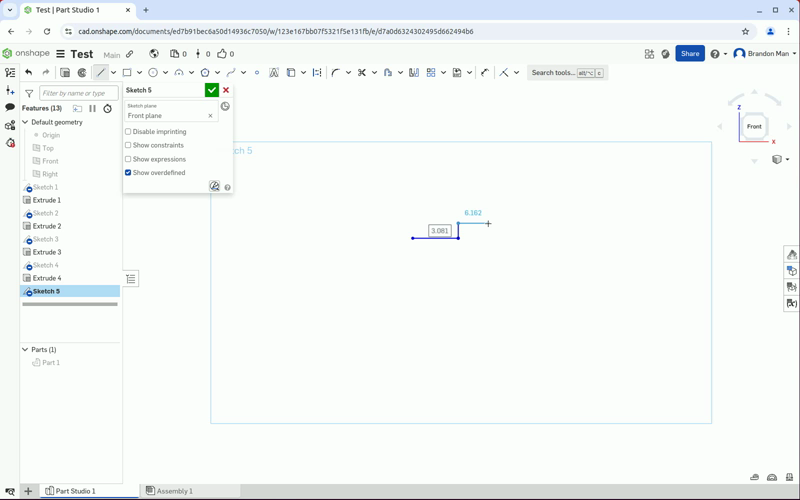
mouse_move(412, 223)
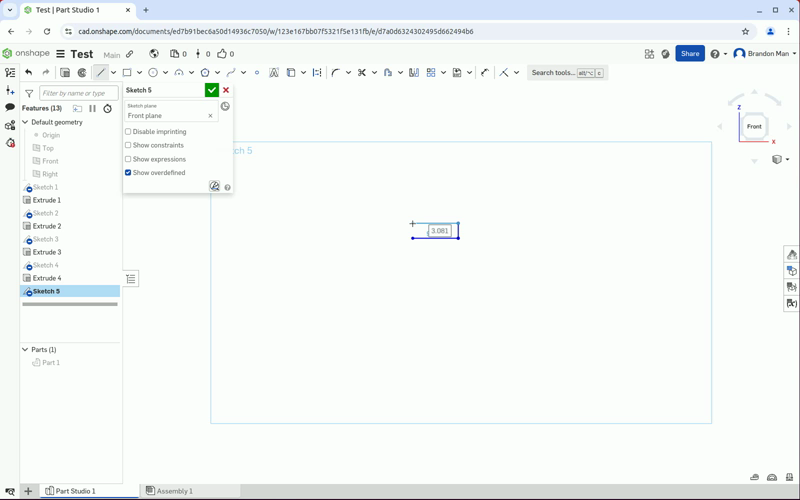
click(412, 223)
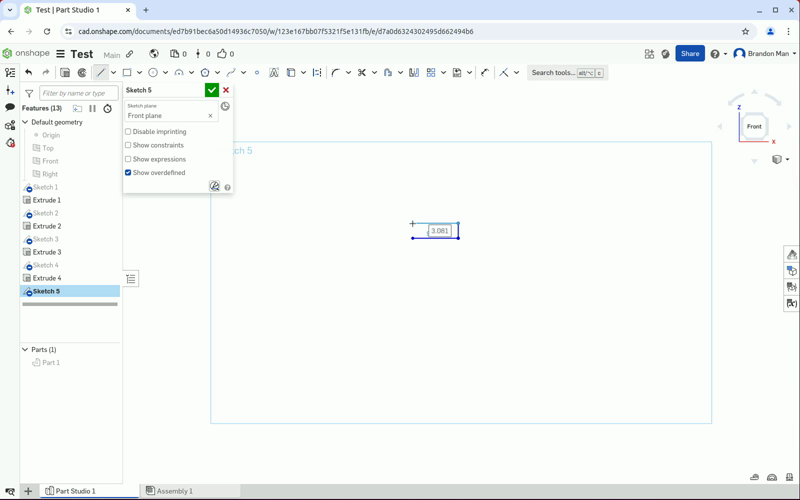
key_up(shift)
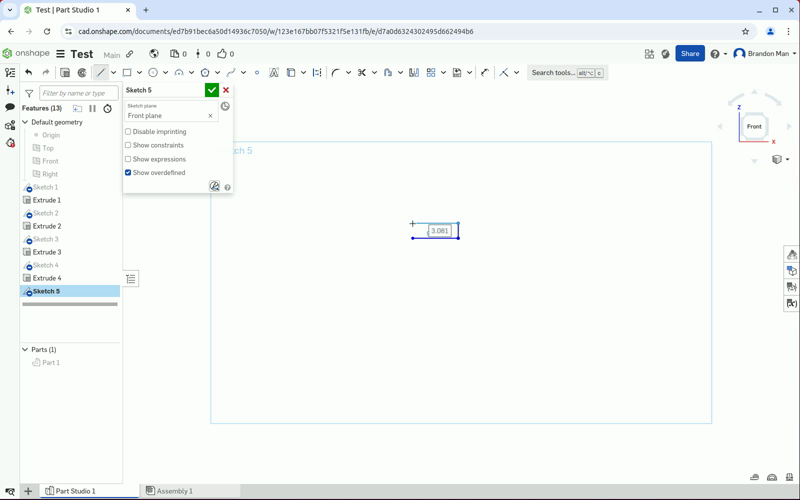
mouse_move(442, 223)
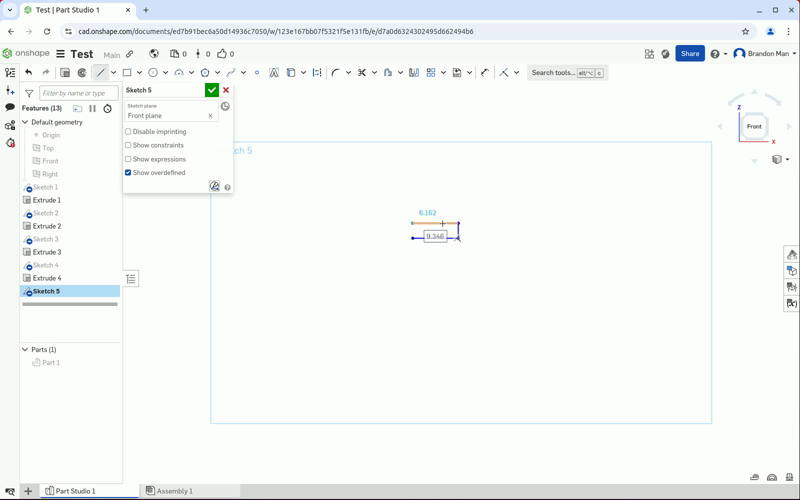
key_down(shift)
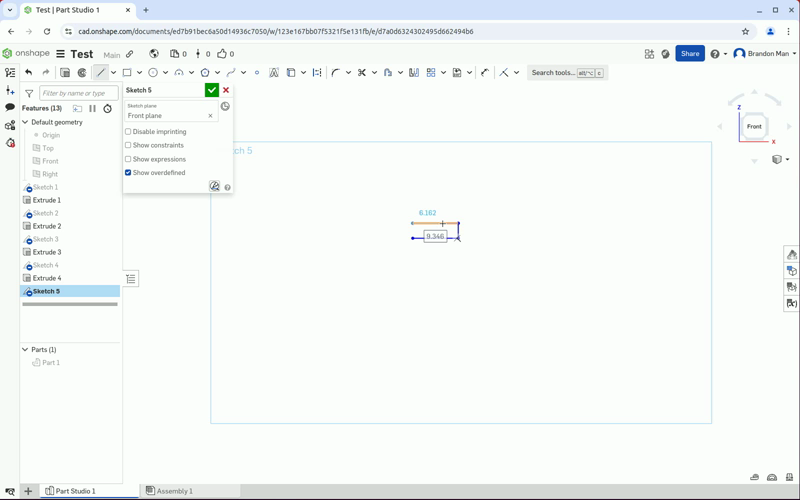
mouse_move(412, 238)
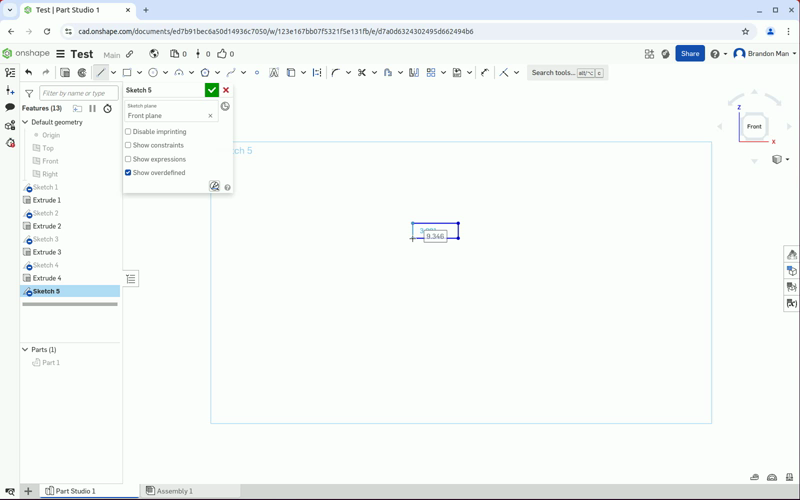
key_up(shift)
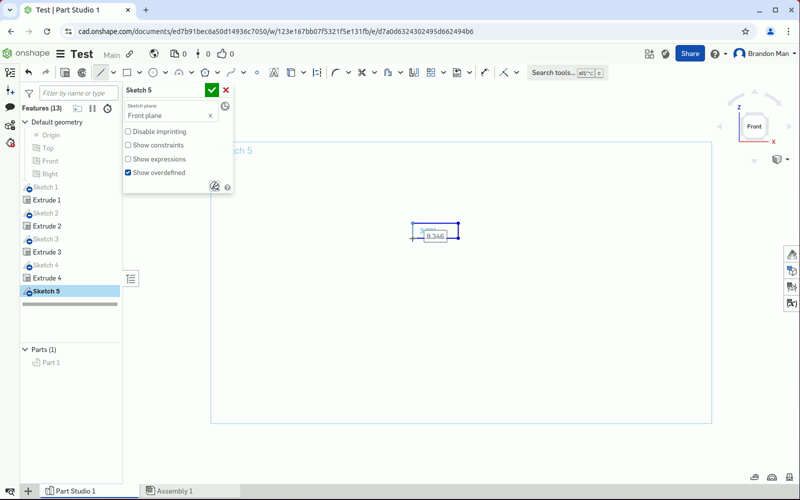
click(412, 238)
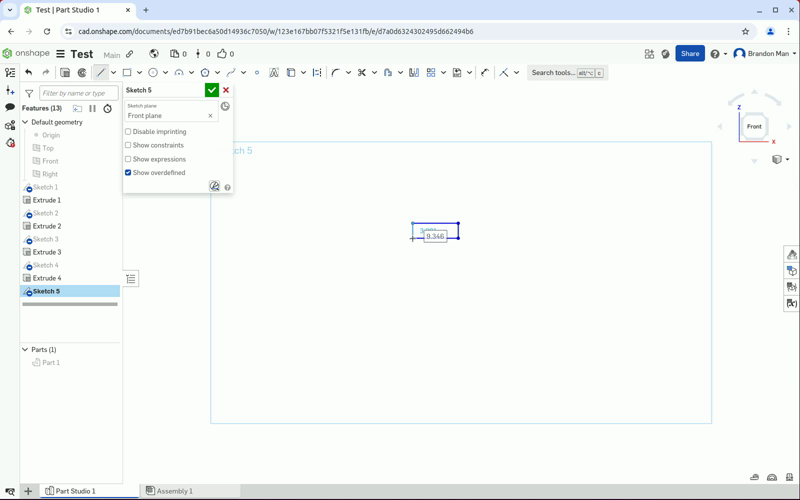
key(esc)
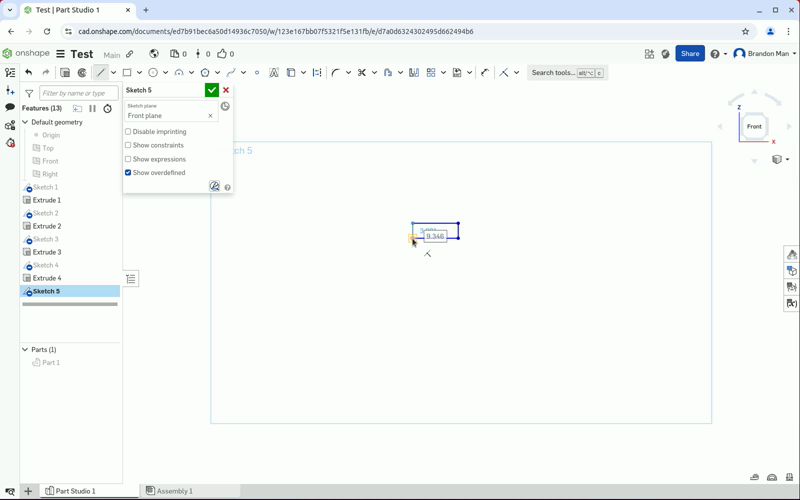
mouse_move(420, 231)
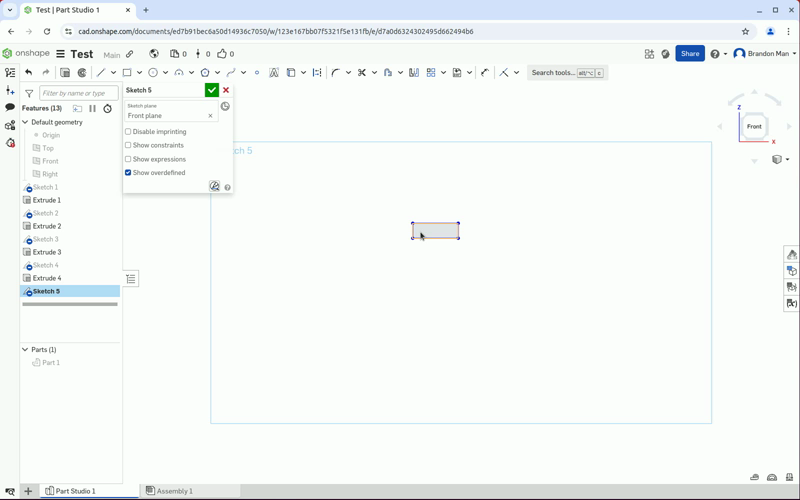
scroll(6)
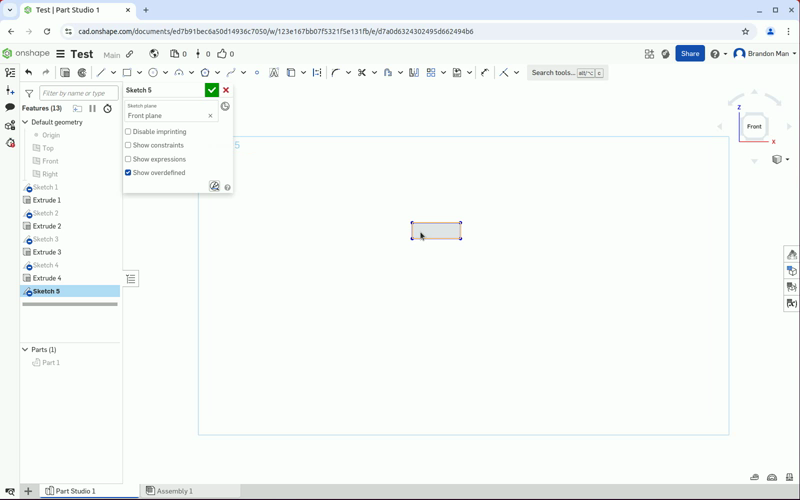
scroll(6)
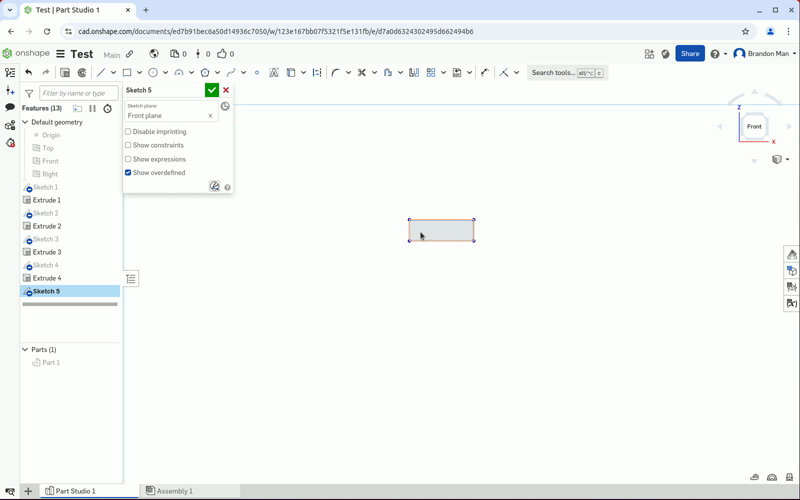
scroll(6)
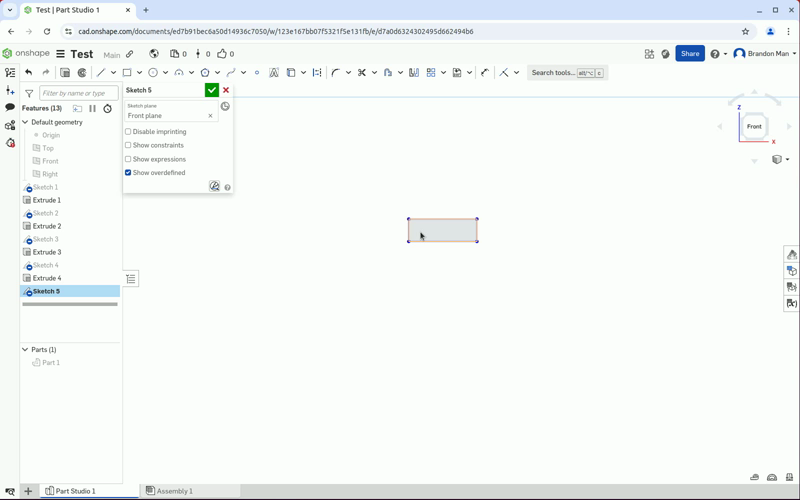
scroll(6)
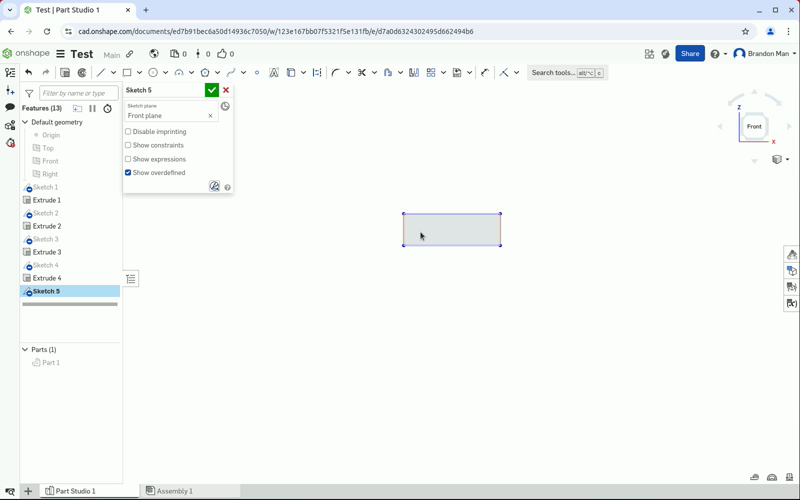
scroll(6)
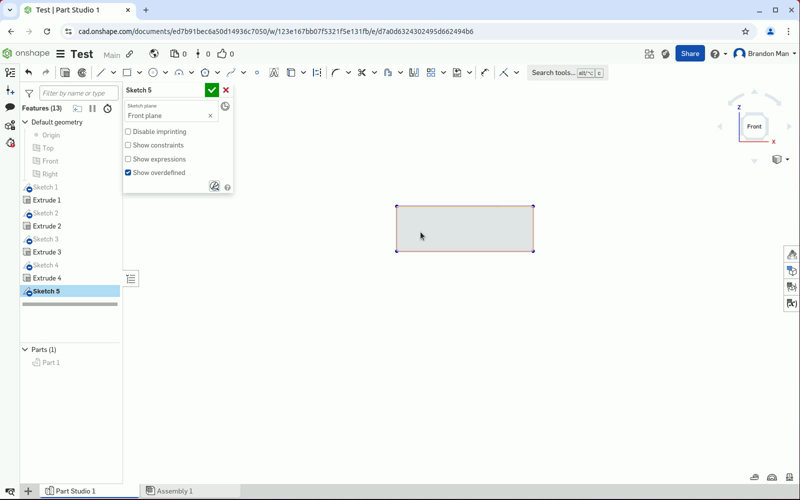
scroll(6)
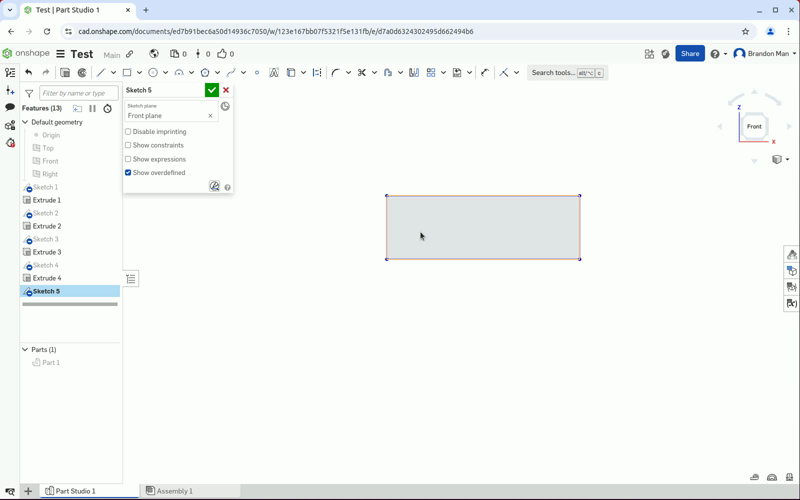
scroll(6)
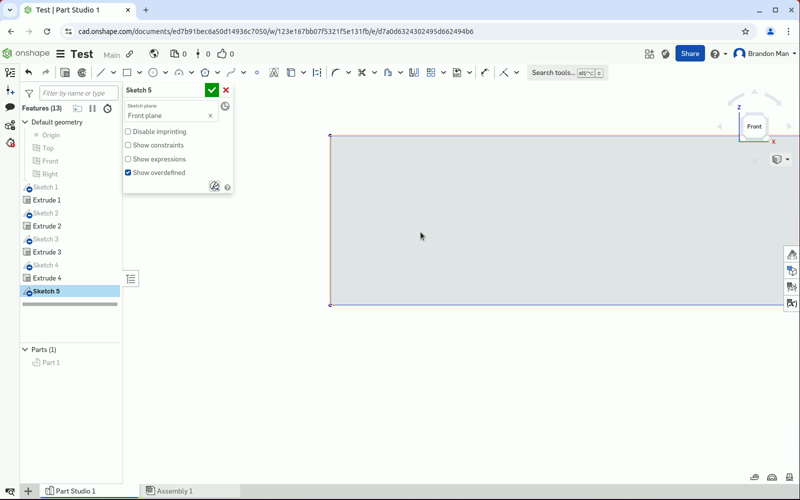
click(420, 231)
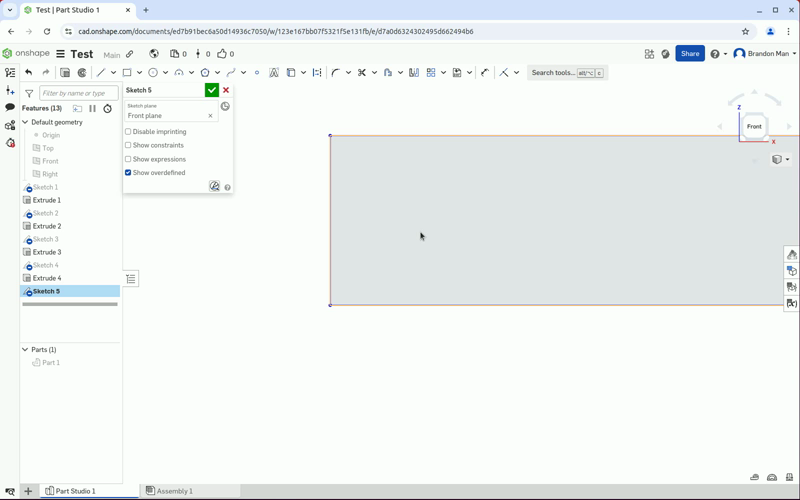
scroll(-6)
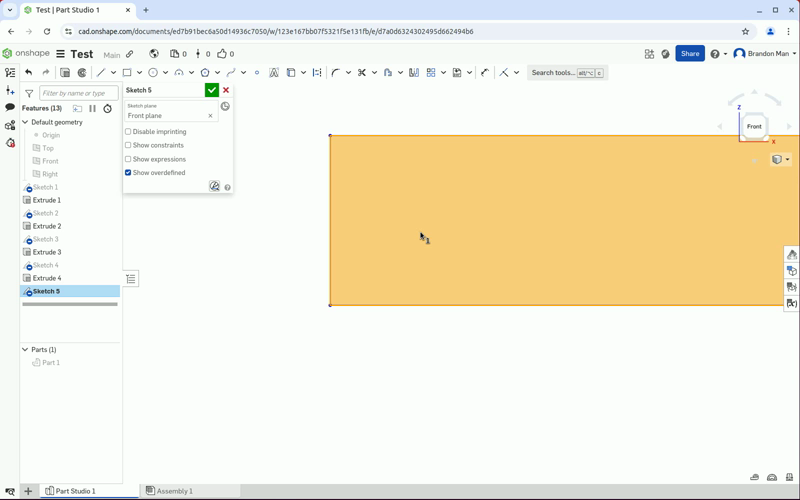
scroll(-6)
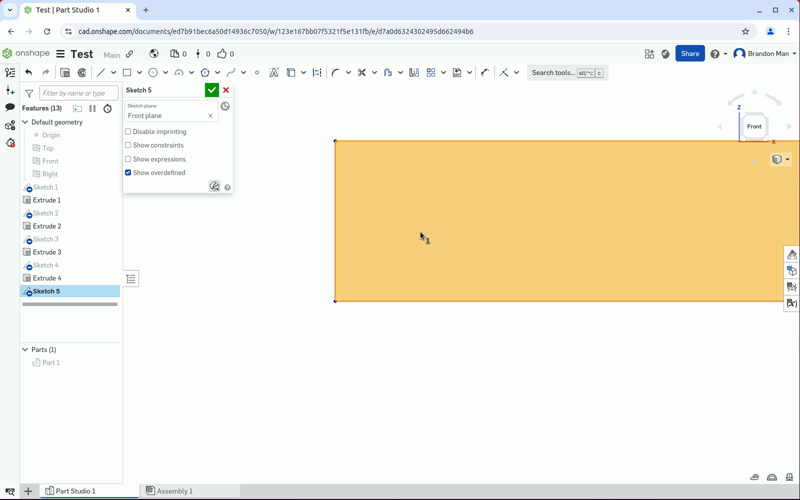
scroll(-6)
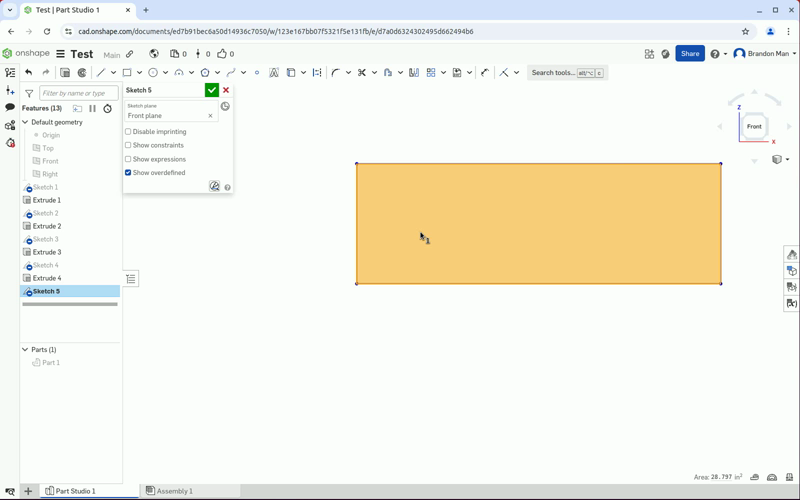
scroll(-6)
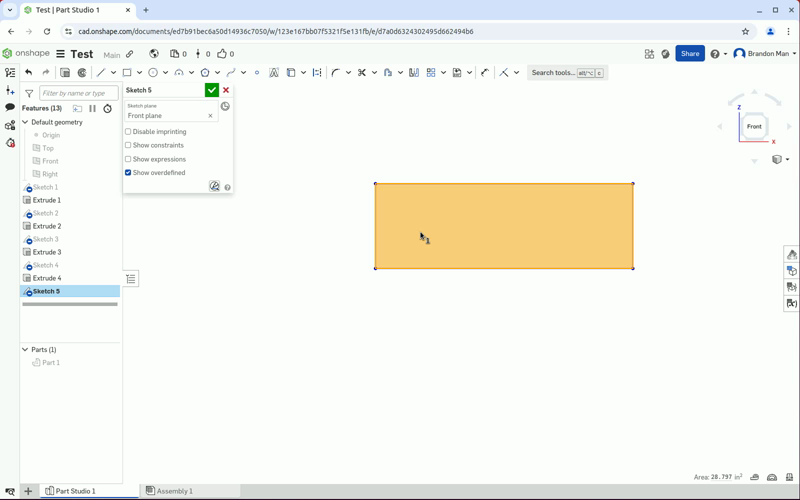
scroll(-6)
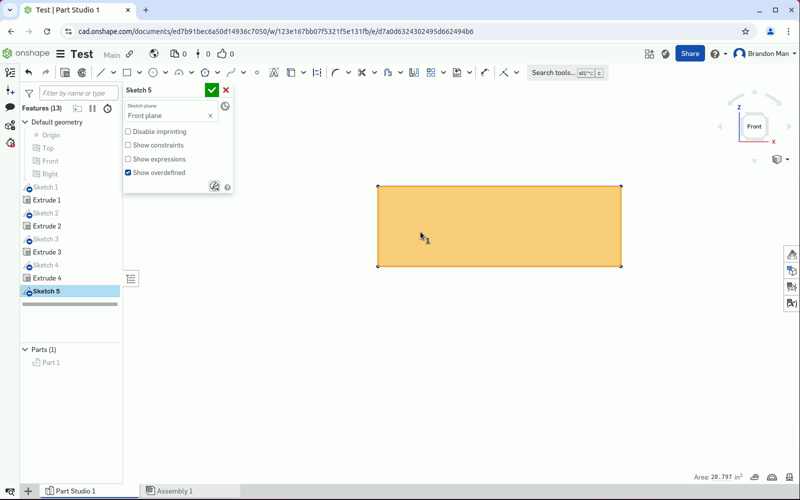
scroll(-6)
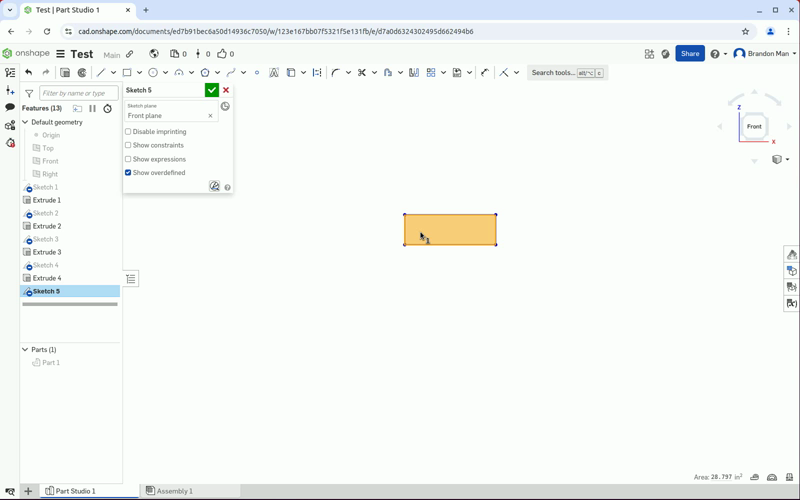
scroll(-6)
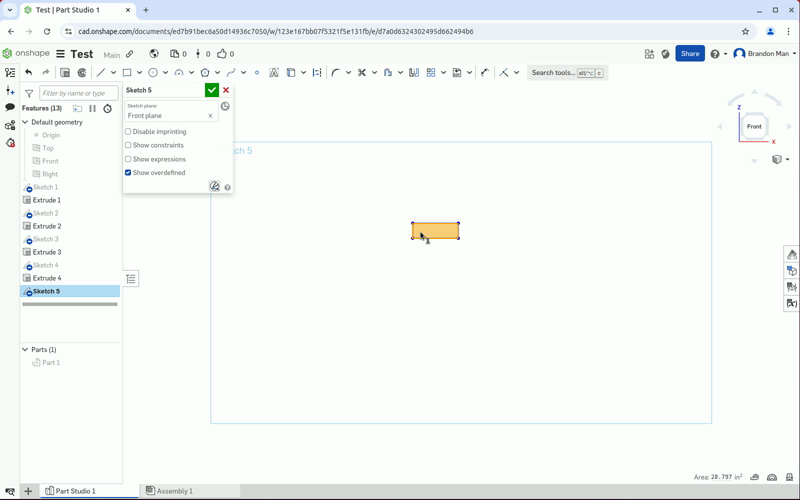
mouse_move(73, 352)
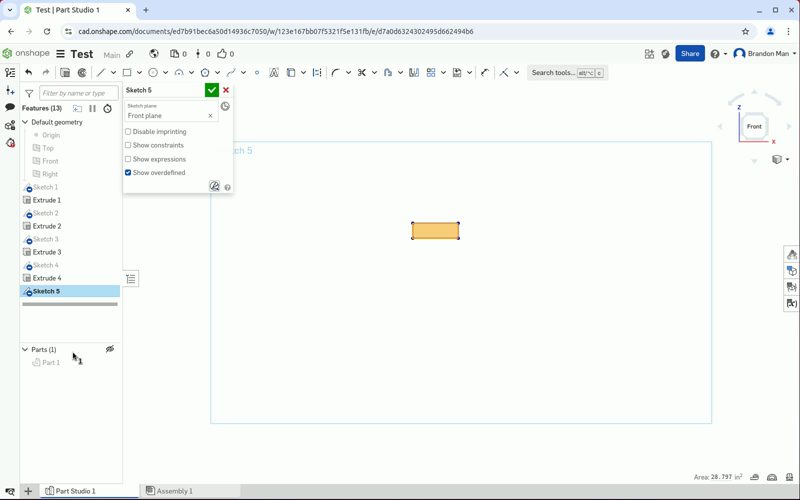
key(shift+y)
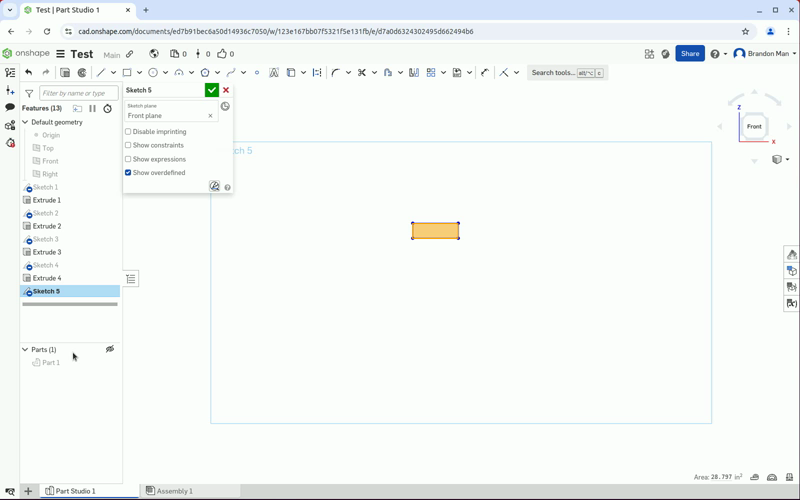
key(shift+e)
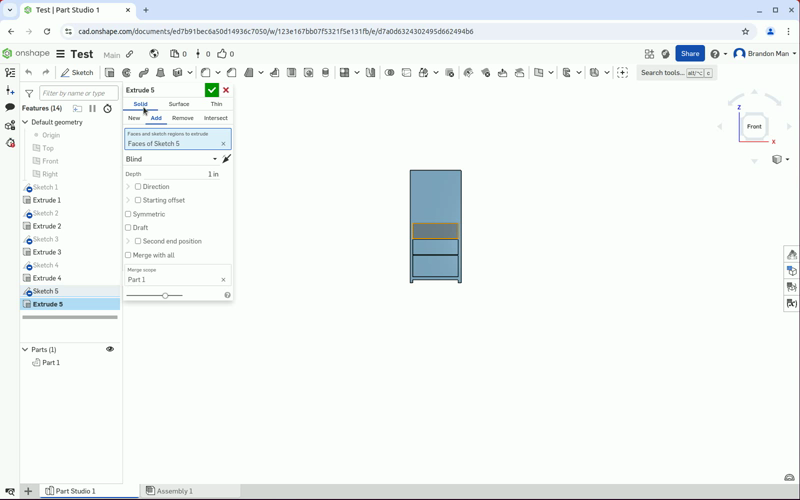
mouse_move(143, 106)
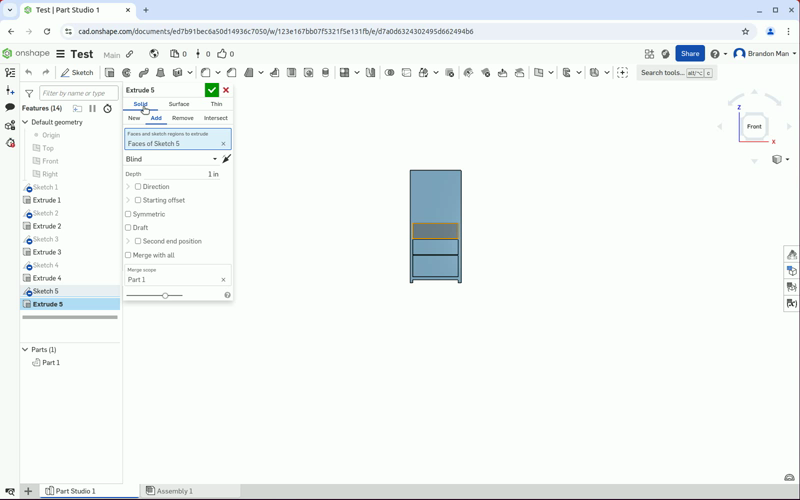
click(143, 106)
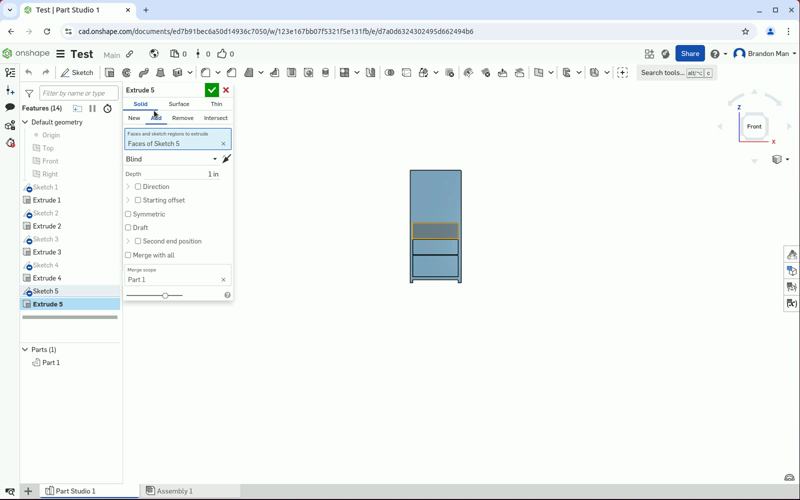
mouse_move(186, 120)
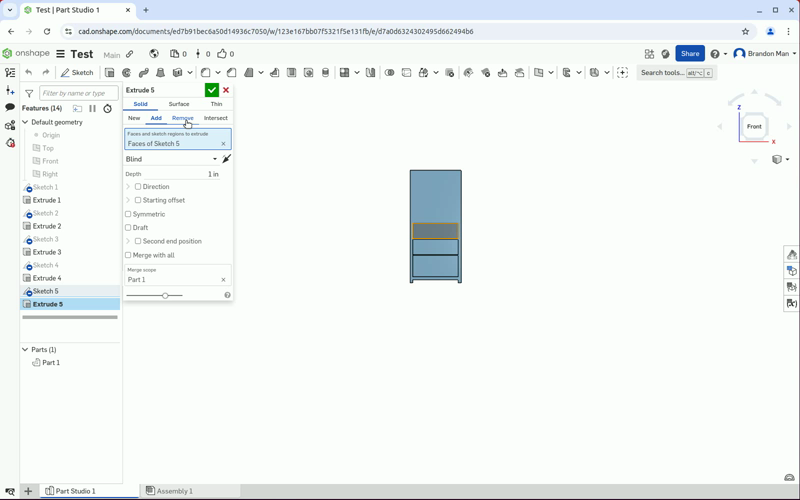
click(186, 120)
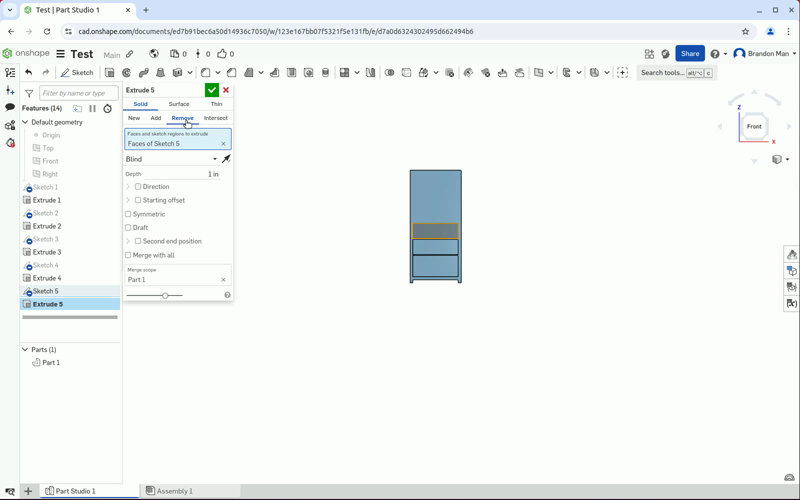
key(tab, 4)
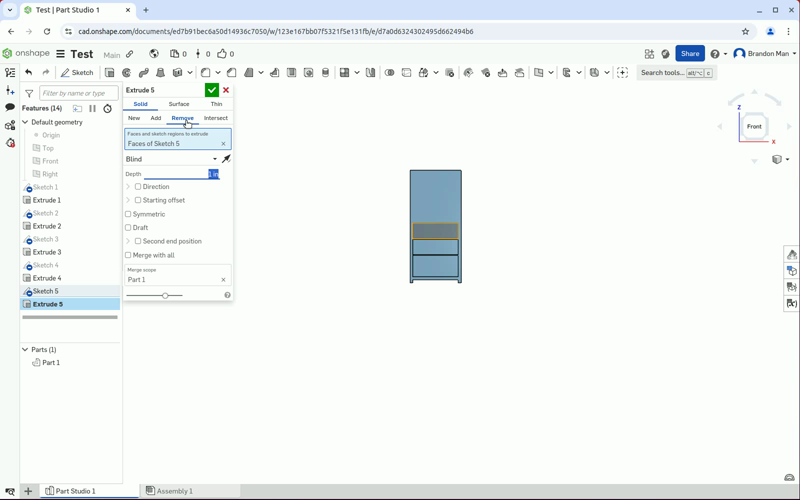
text(3.611)
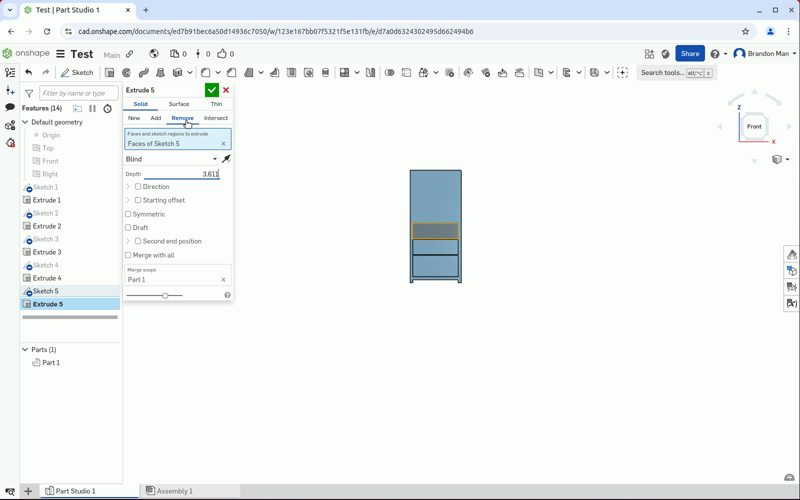
key(tab, 6)
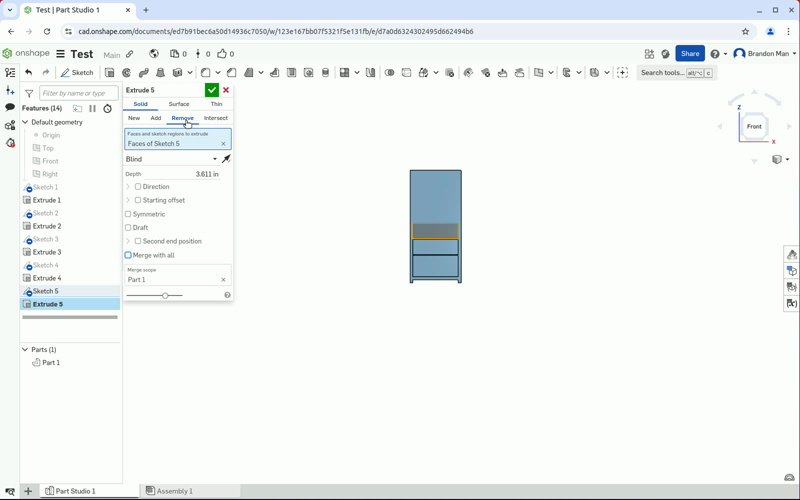
key(space)
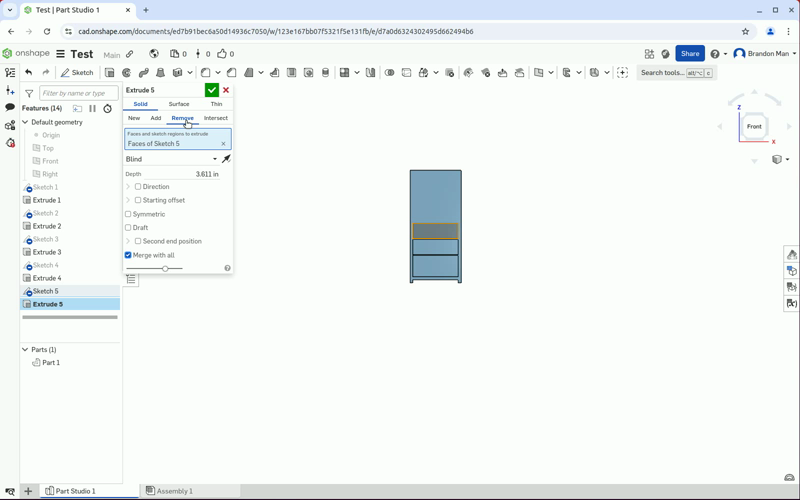
key(enter)
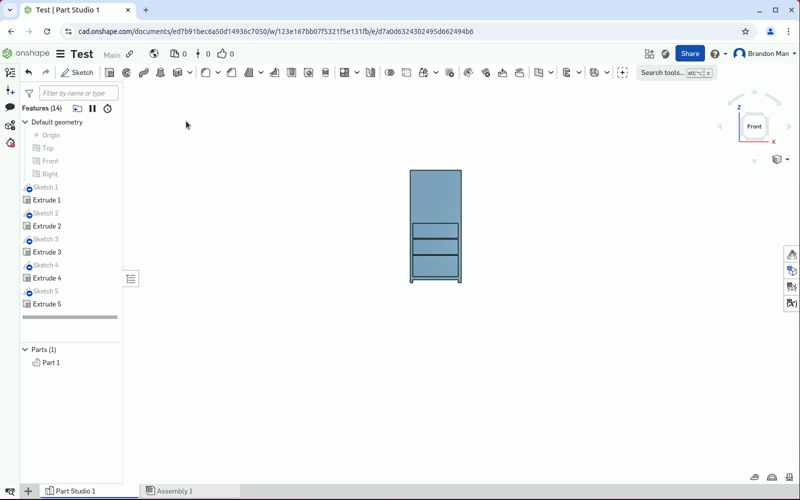
key(shift+h)
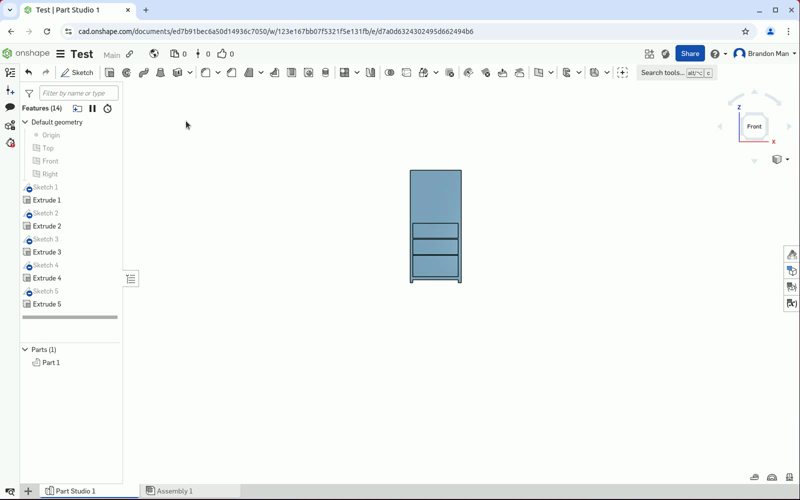
key(shift+h)
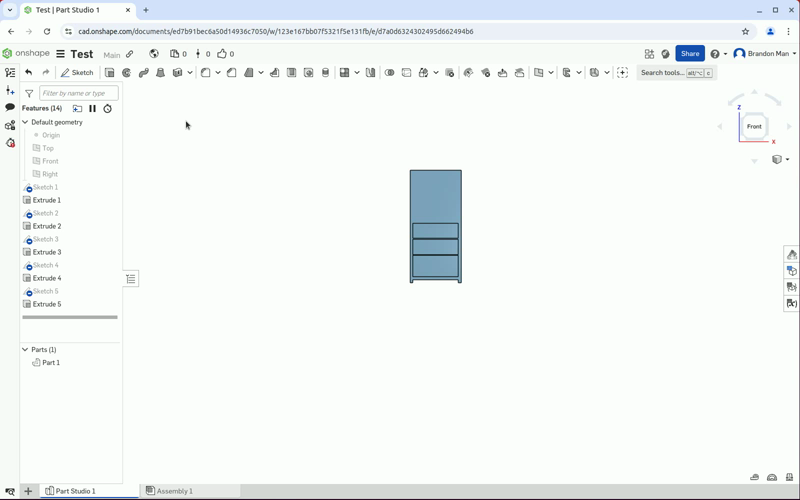
mouse_move(73, 189)
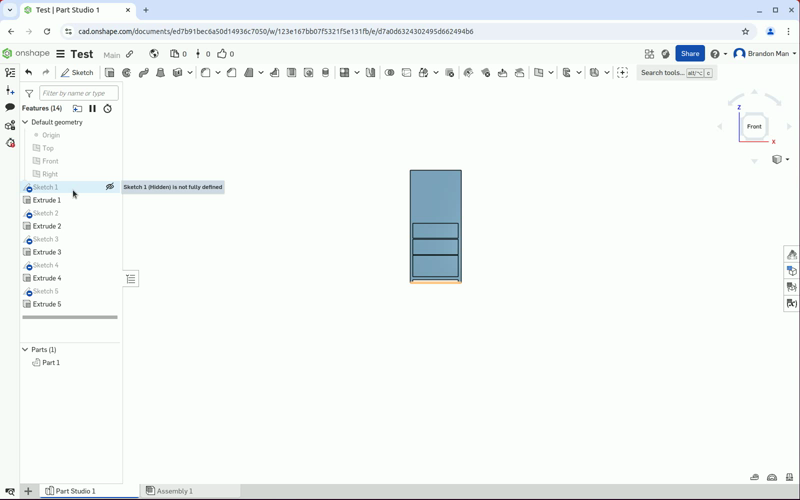
click(73, 189)
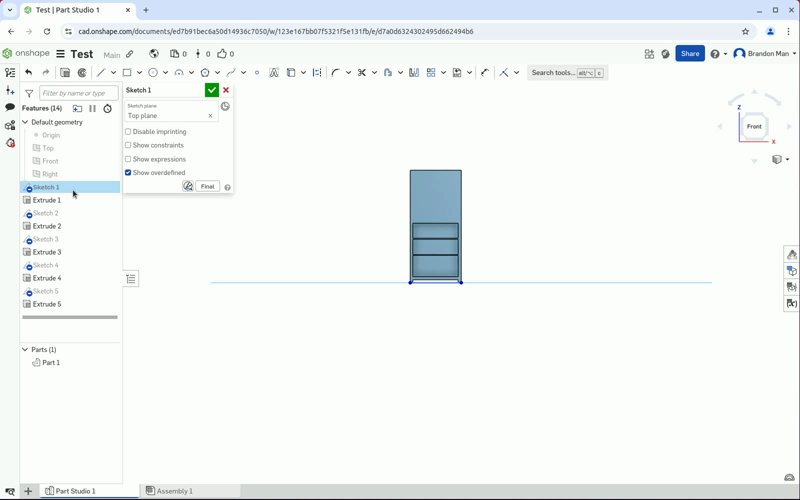
mouse_move(229, 92)
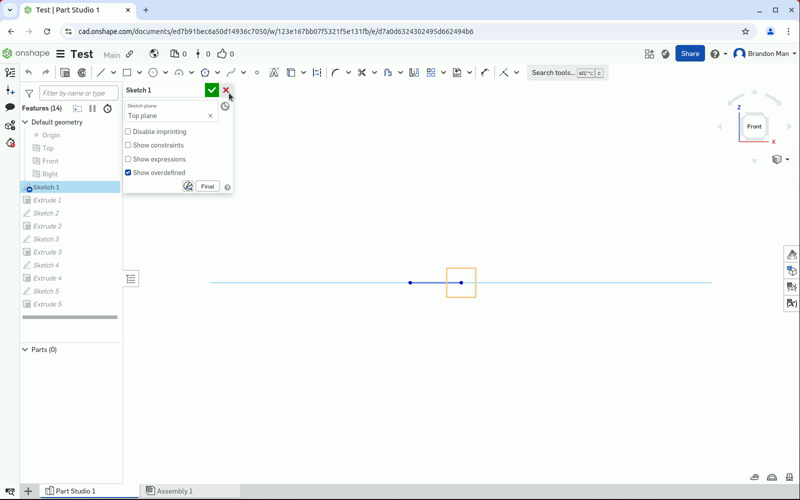
click(229, 92)
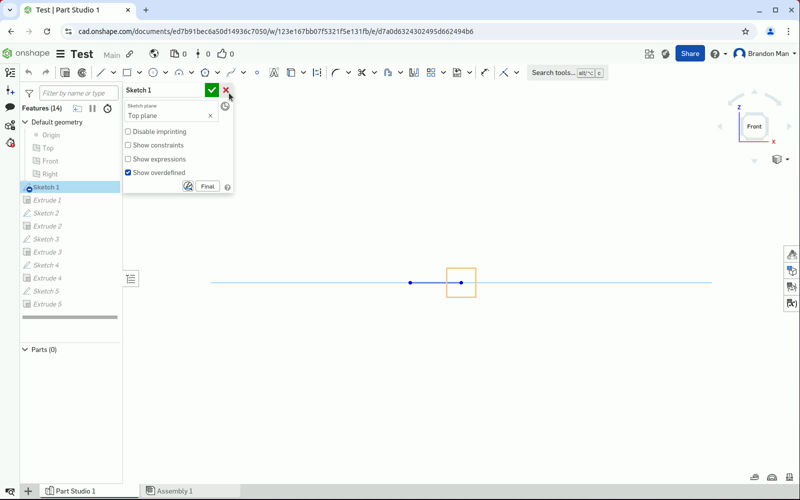
key(shift+s)
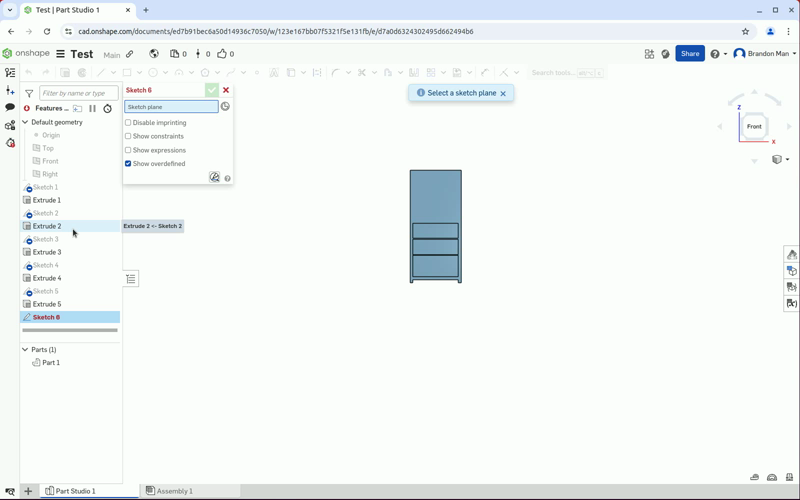
scroll(3)
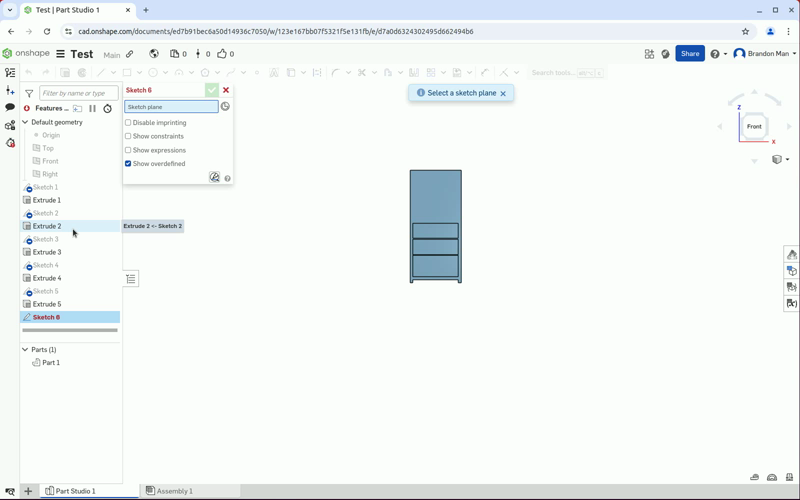
mouse_move(73, 163)
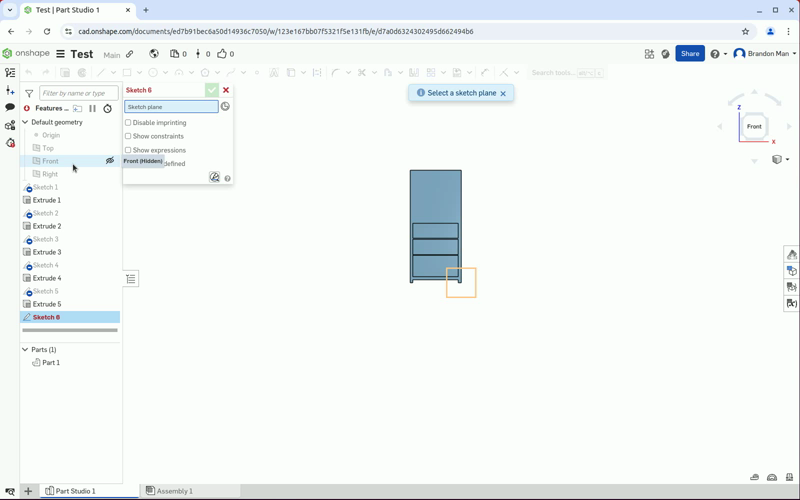
click(73, 163)
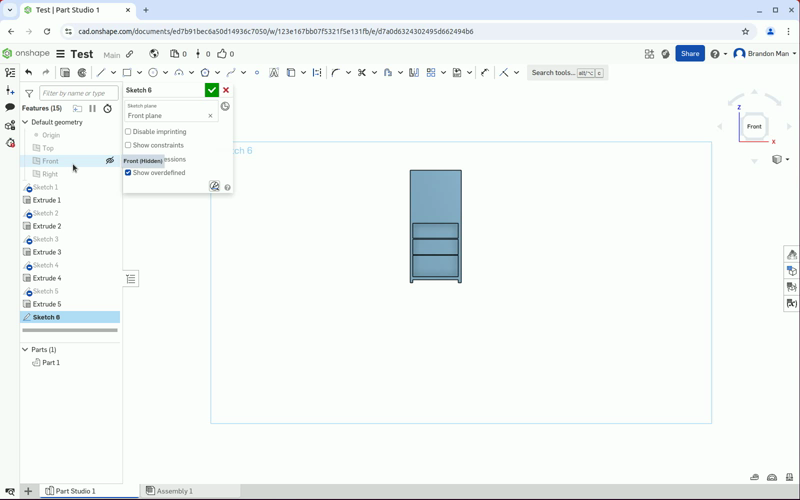
mouse_move(73, 352)
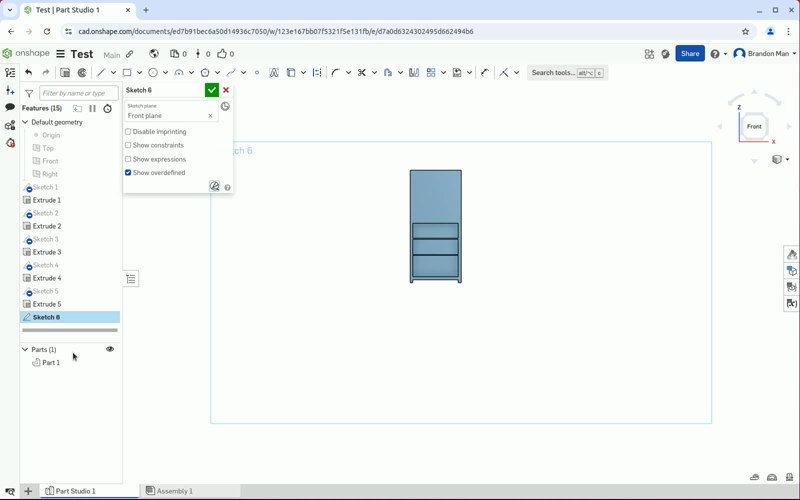
key(y)
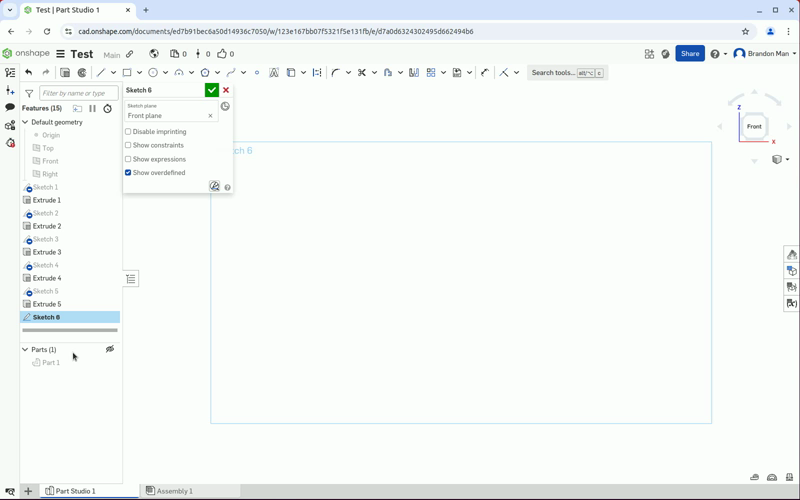
key(l)
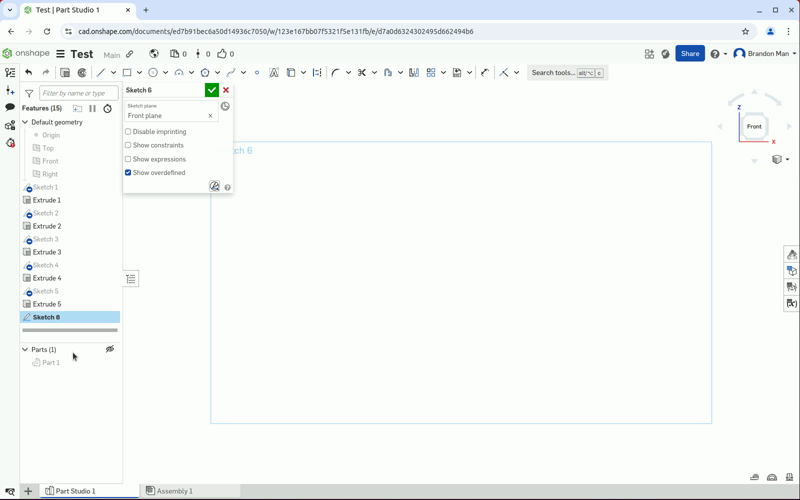
key_down(shift)
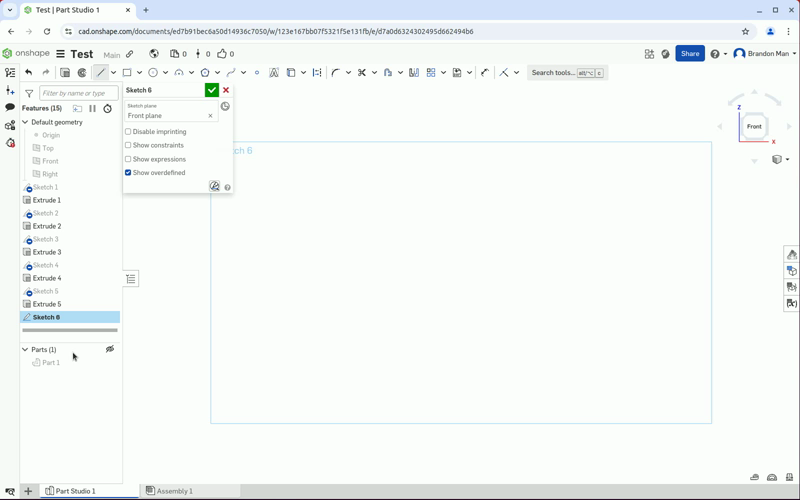
mouse_move(412, 222)
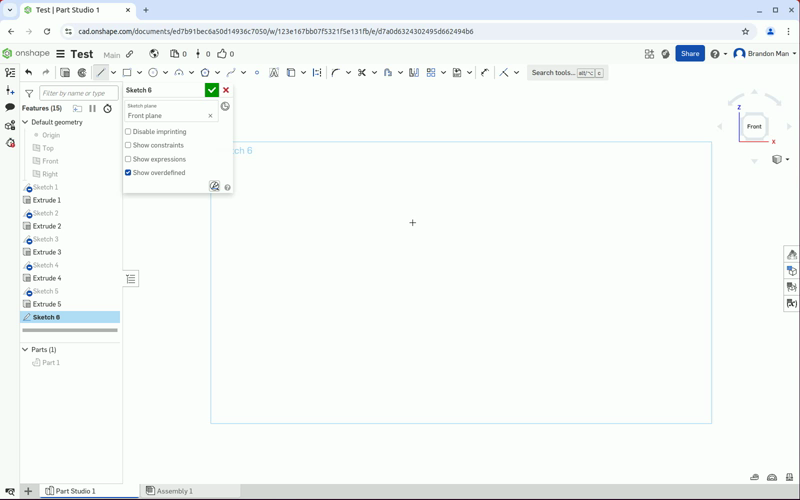
click(412, 222)
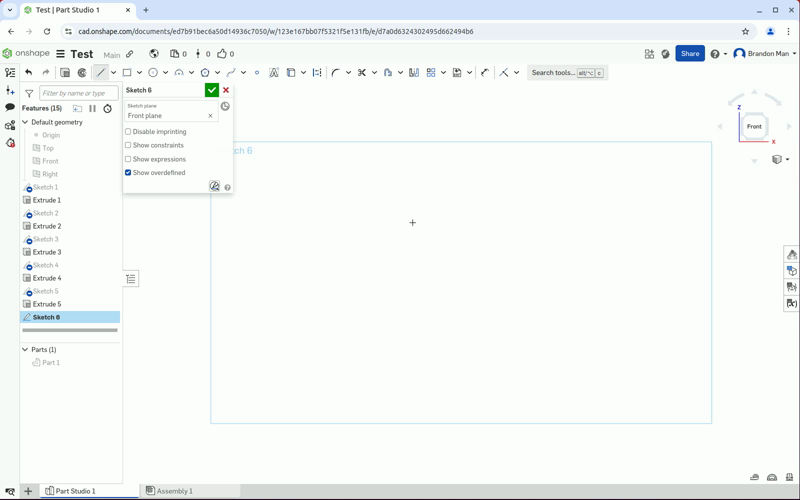
key_up(shift)
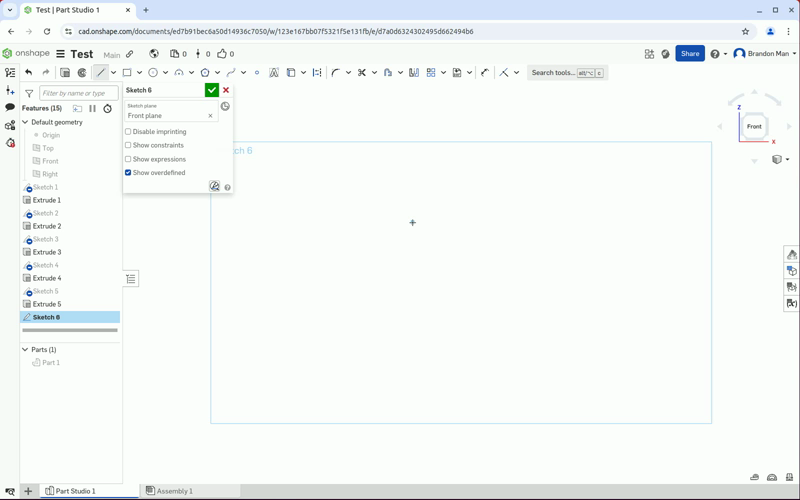
key_down(shift)
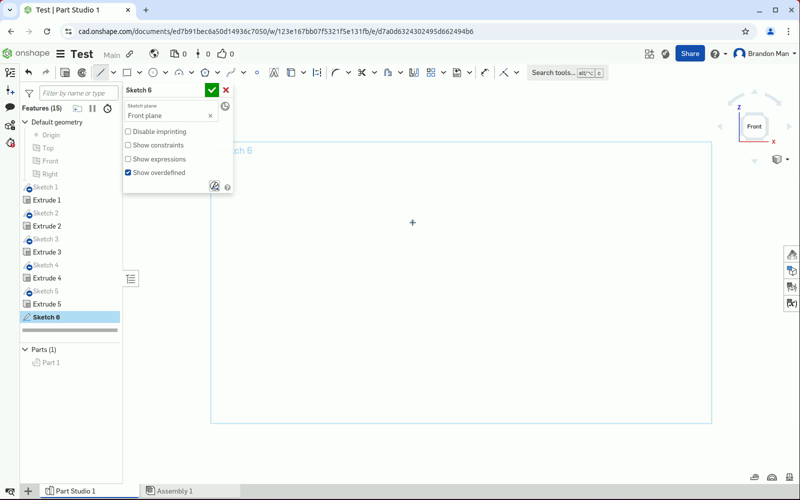
mouse_move(442, 222)
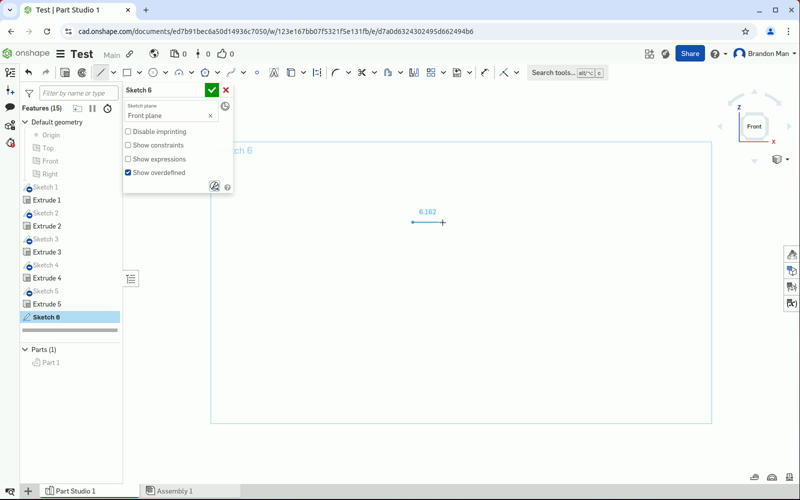
mouse_move(458, 222)
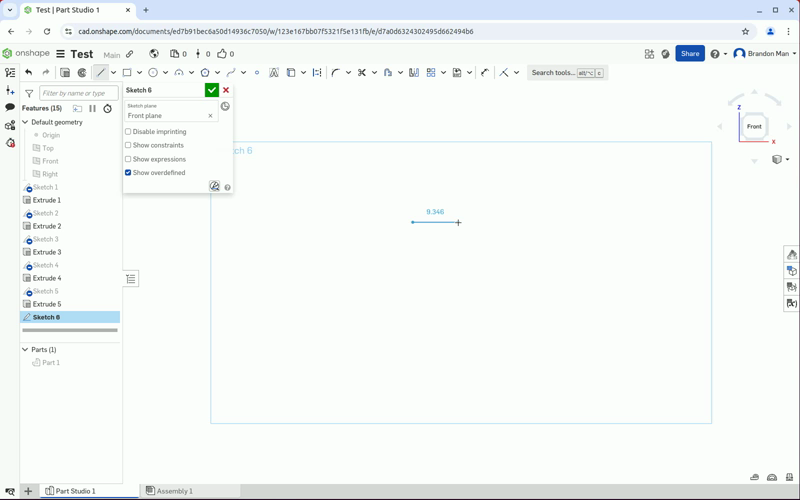
click(458, 222)
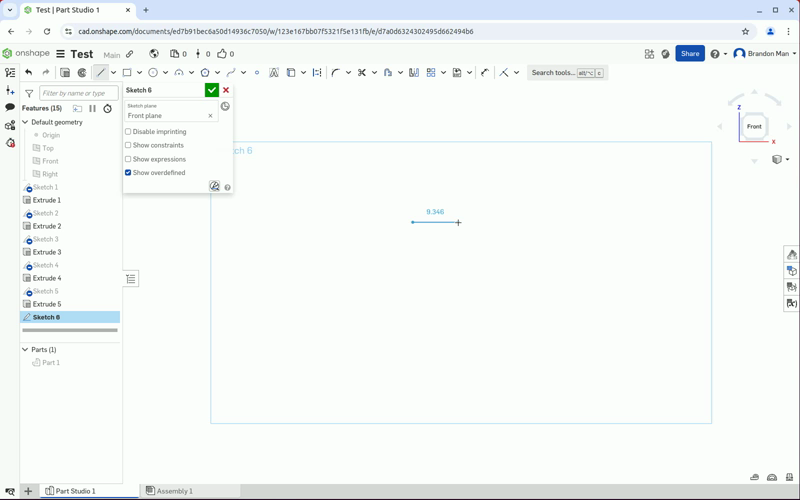
key_up(shift)
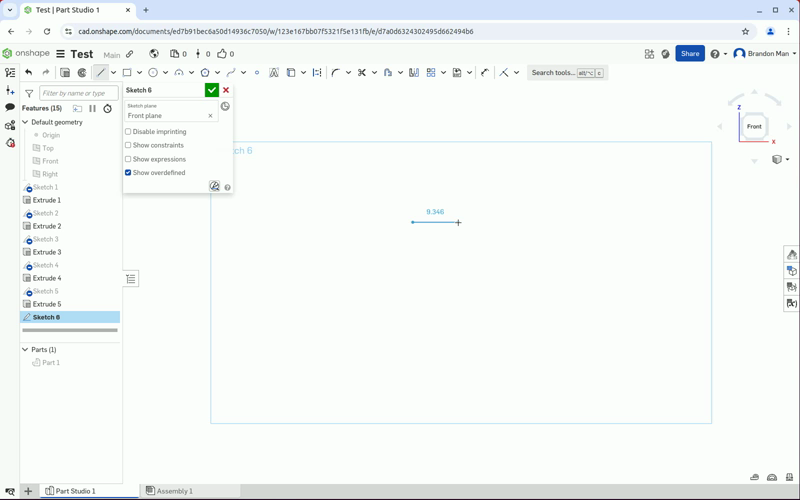
key_down(shift)
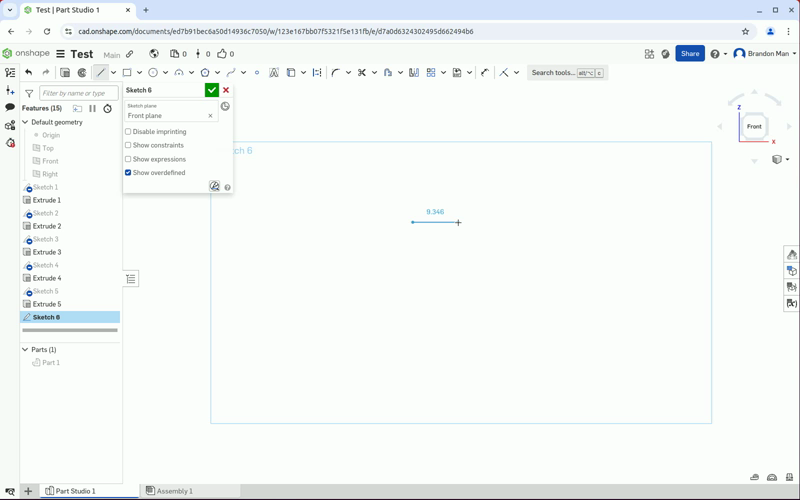
mouse_move(488, 222)
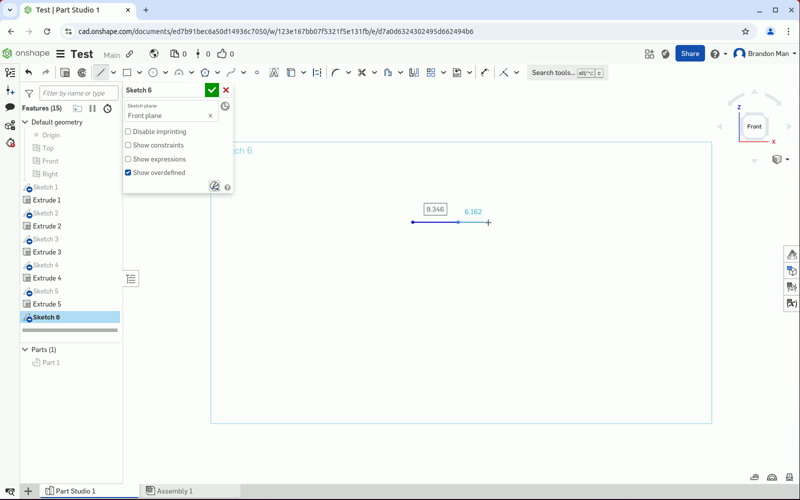
mouse_move(458, 206)
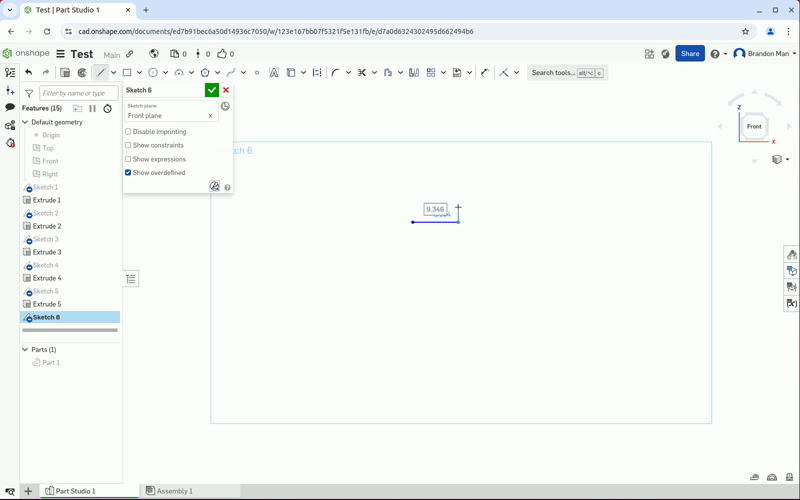
click(458, 206)
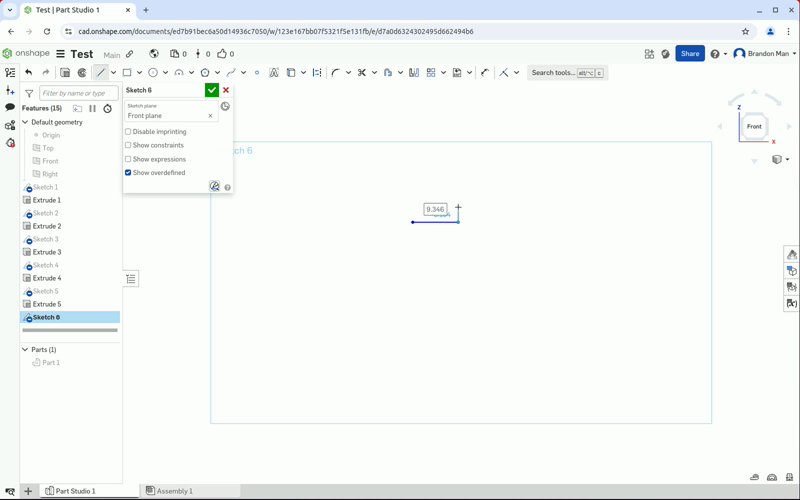
key_up(shift)
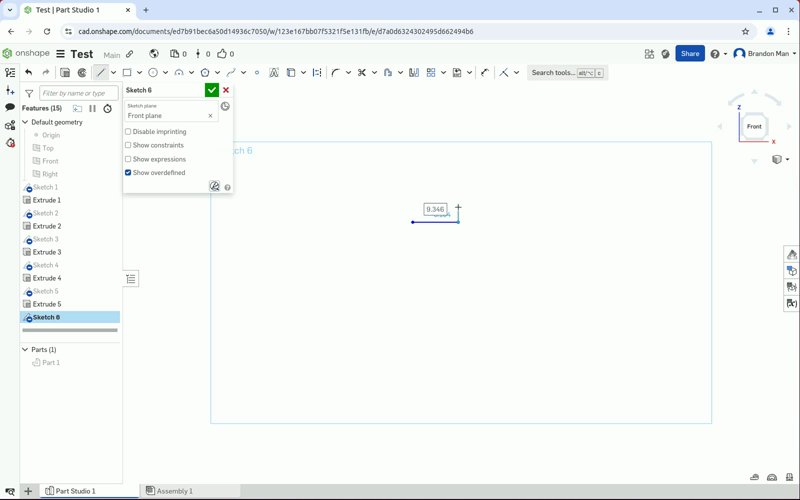
key_down(shift)
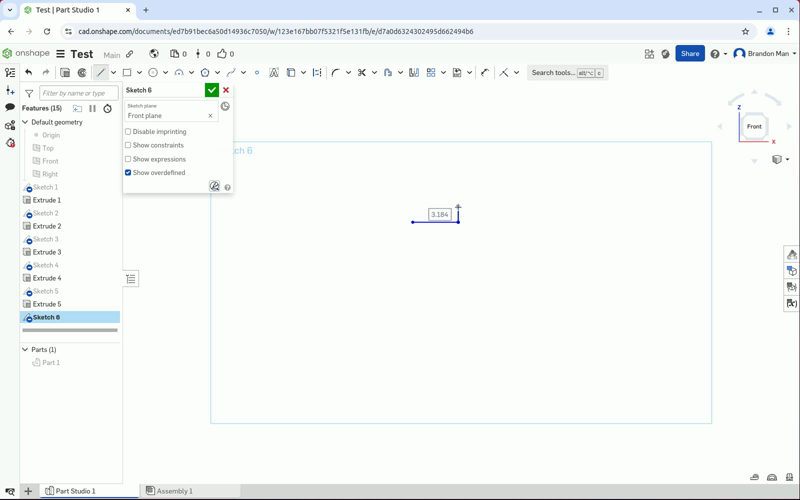
mouse_move(488, 206)
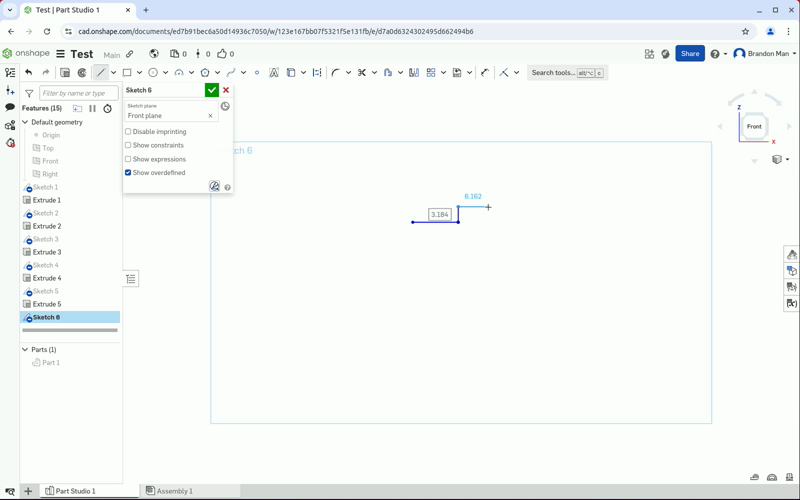
mouse_move(412, 206)
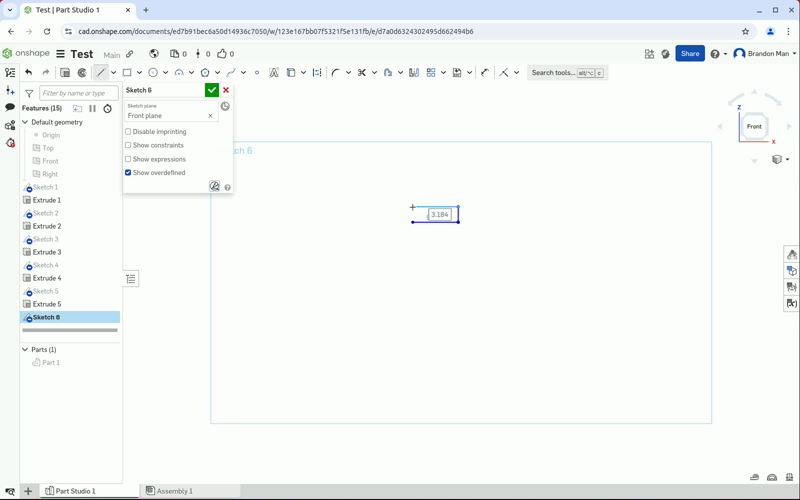
click(412, 206)
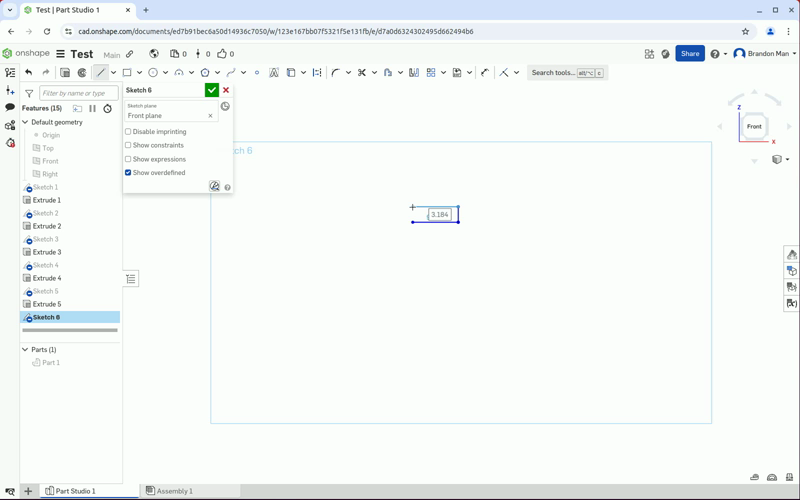
key_up(shift)
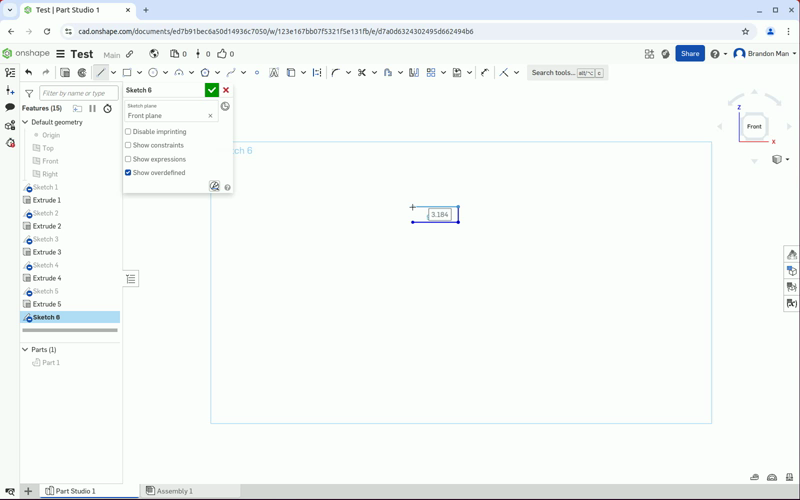
mouse_move(442, 206)
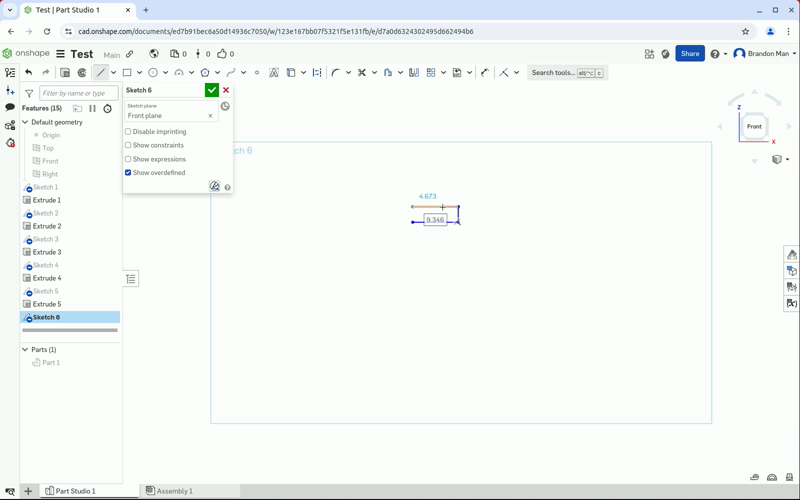
key_down(shift)
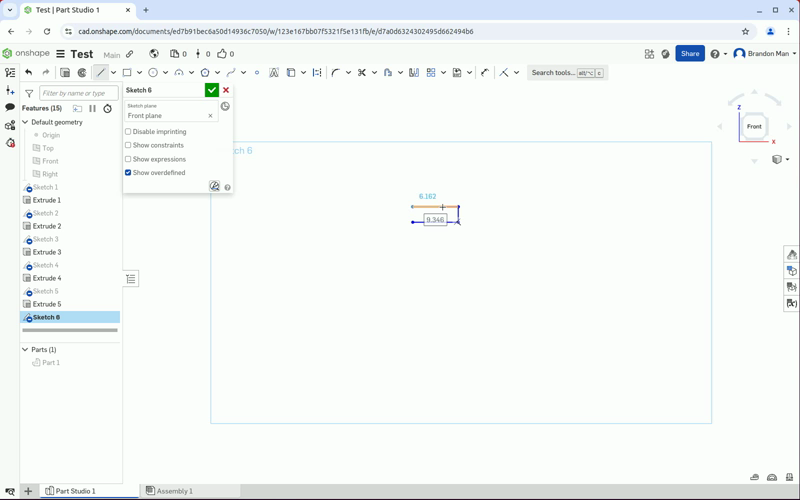
mouse_move(412, 222)
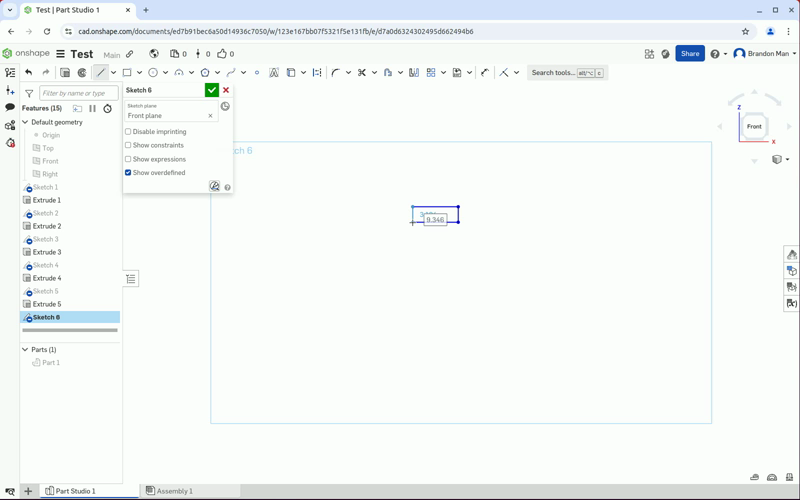
key_up(shift)
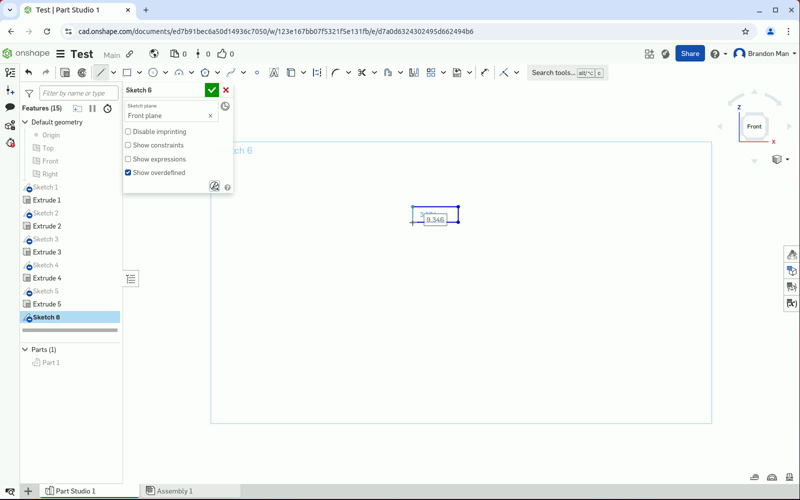
click(412, 222)
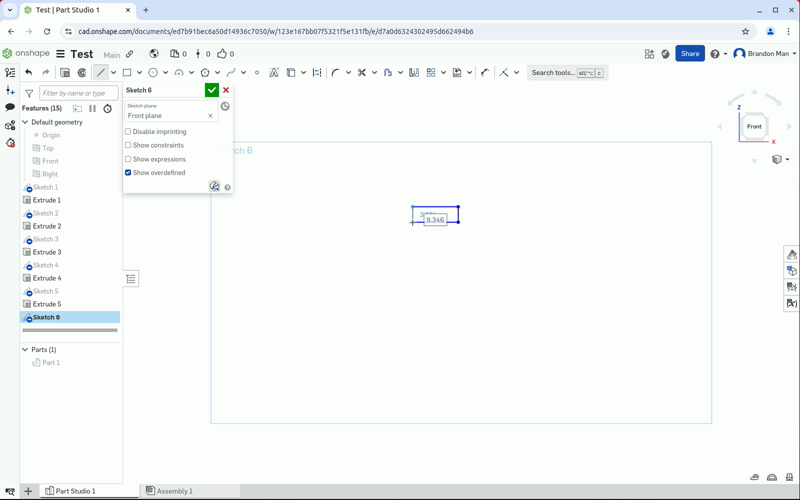
key(esc)
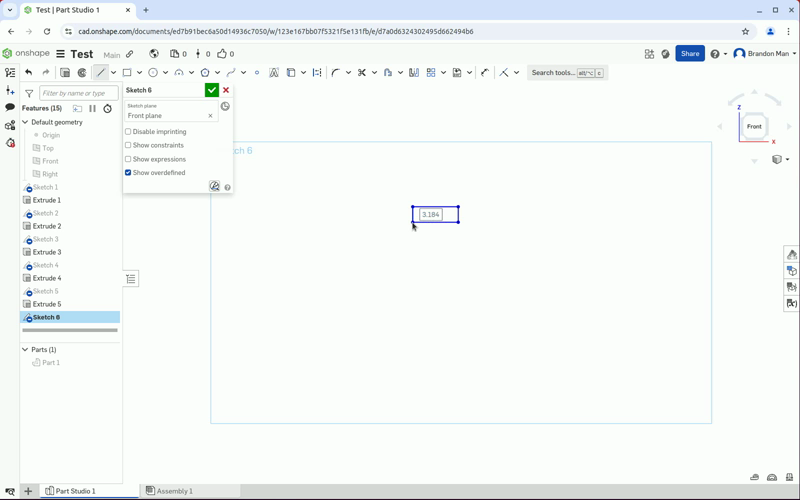
mouse_move(451, 215)
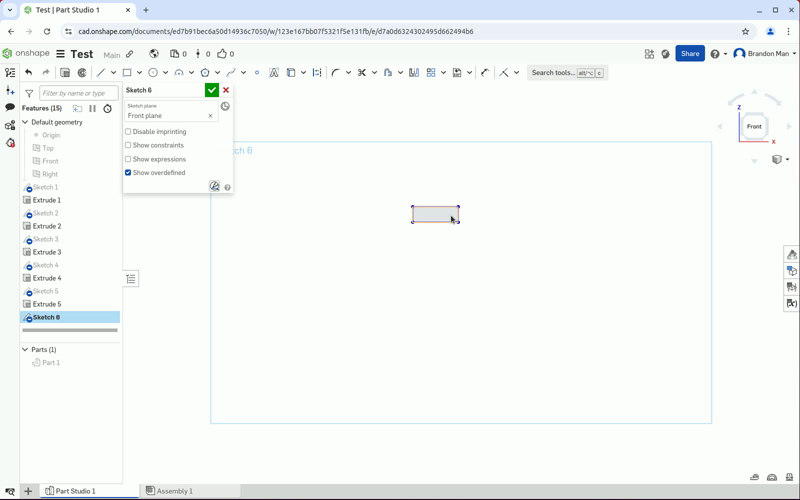
scroll(6)
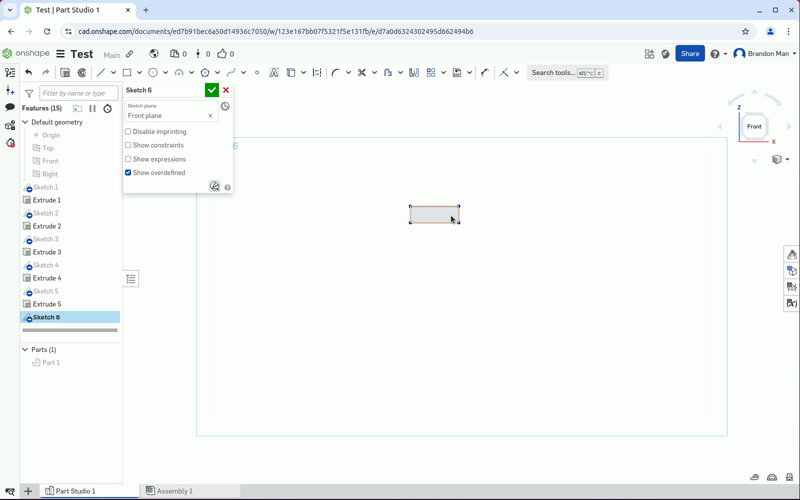
scroll(6)
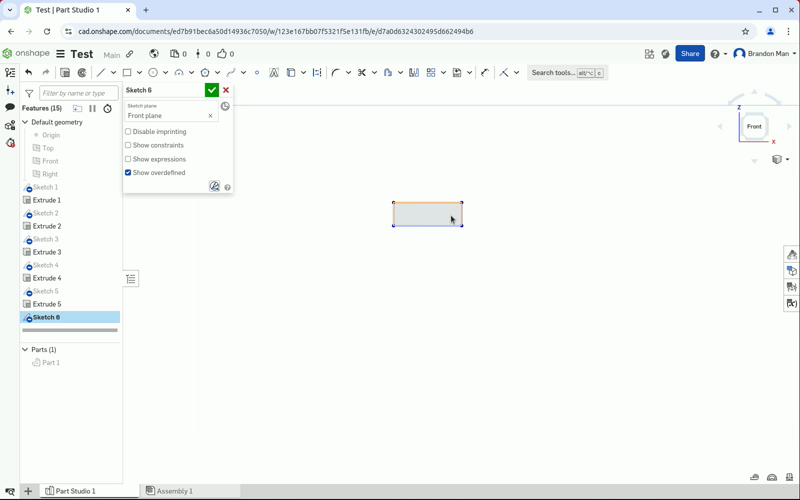
scroll(6)
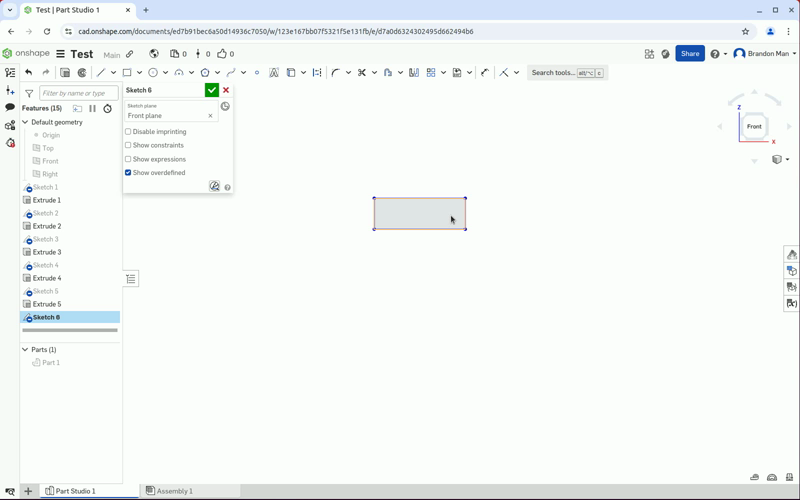
scroll(6)
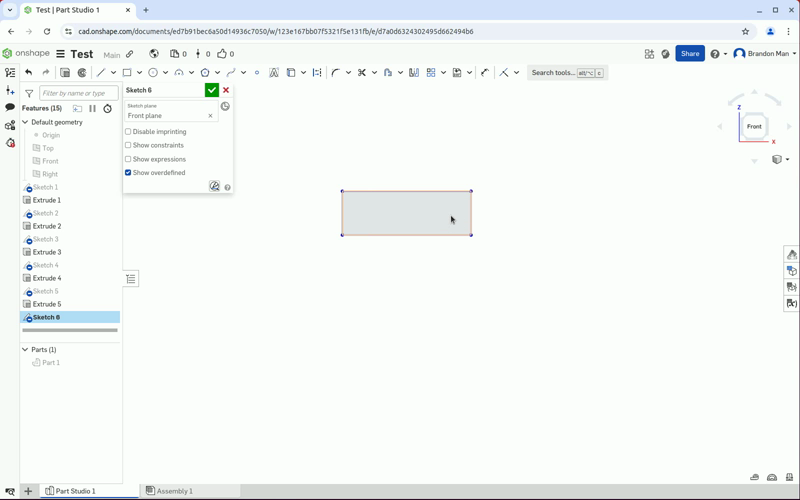
scroll(6)
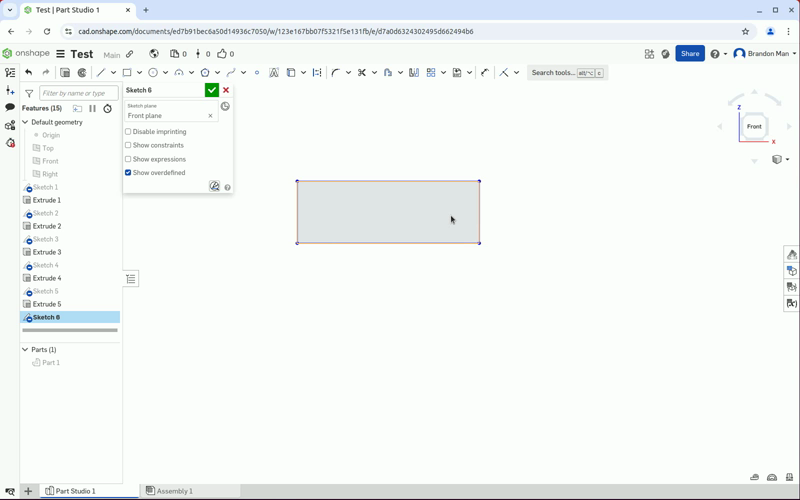
scroll(6)
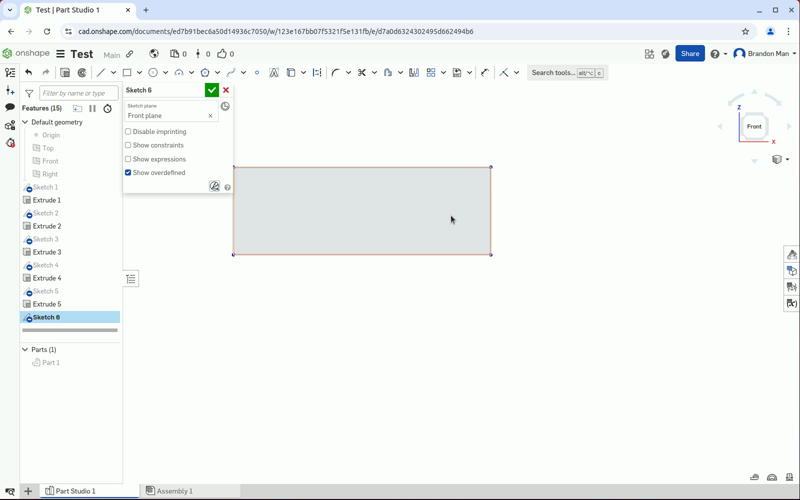
scroll(6)
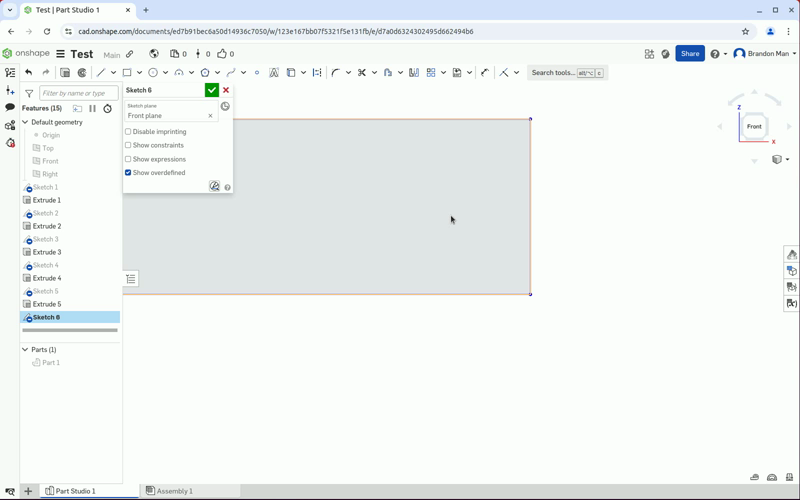
click(451, 215)
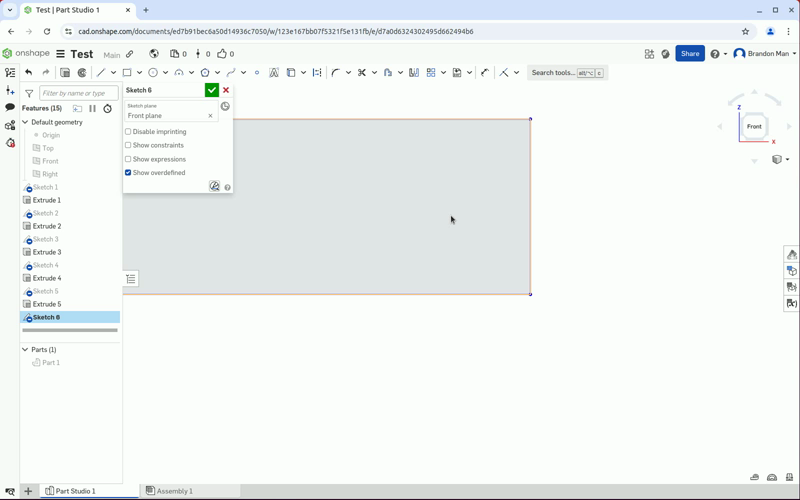
scroll(-6)
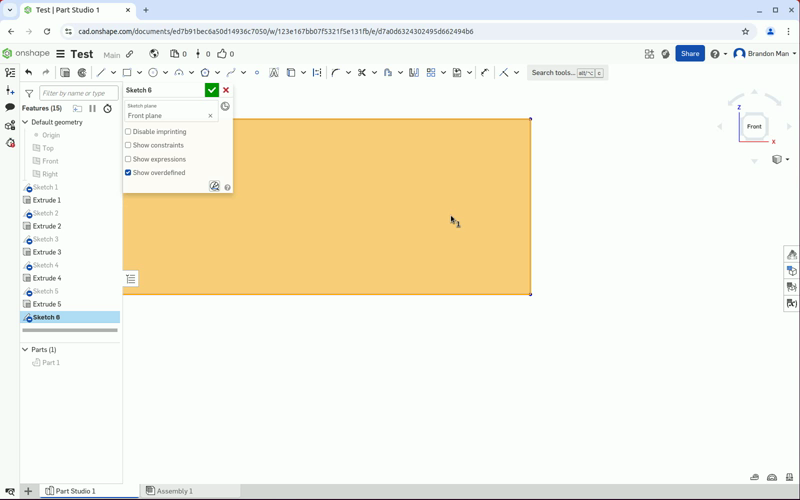
scroll(-6)
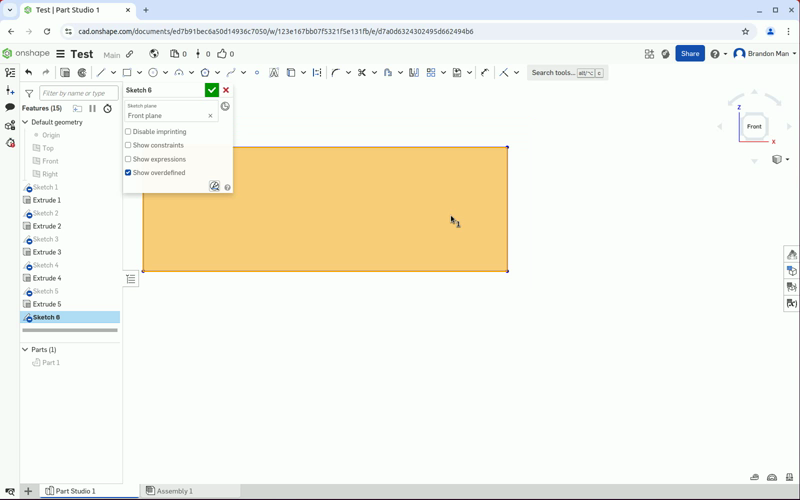
scroll(-6)
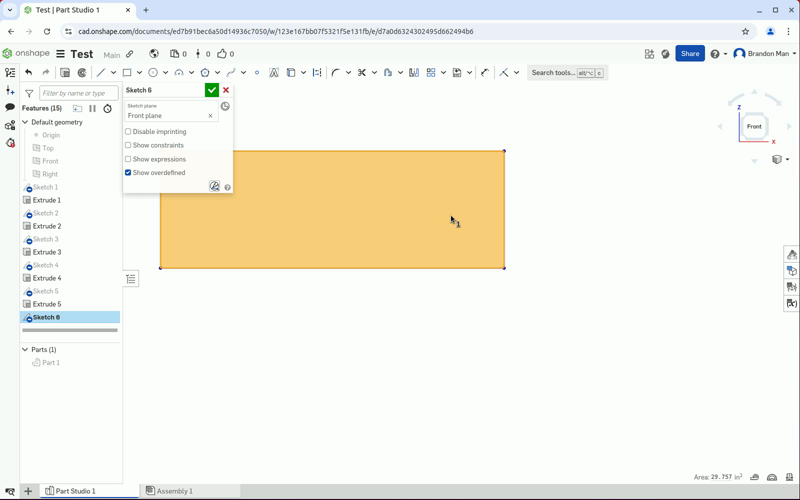
scroll(-6)
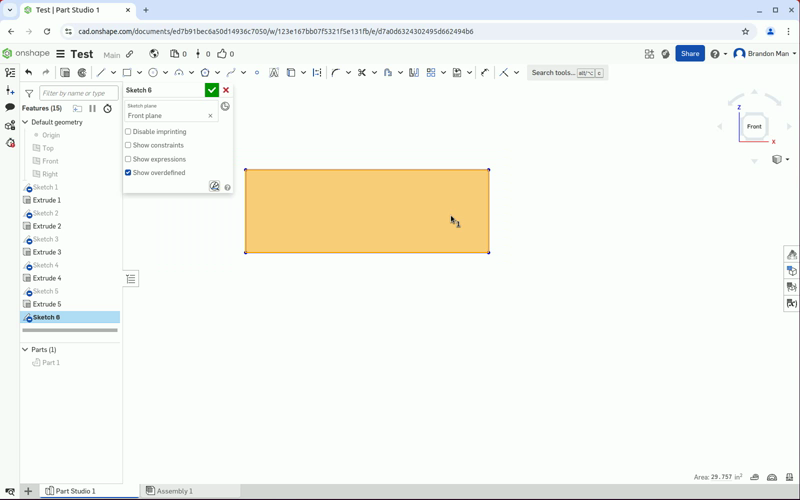
scroll(-6)
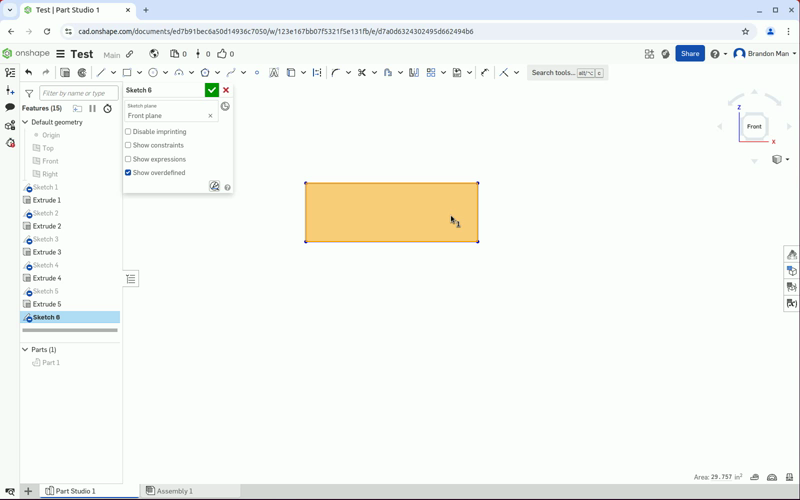
scroll(-6)
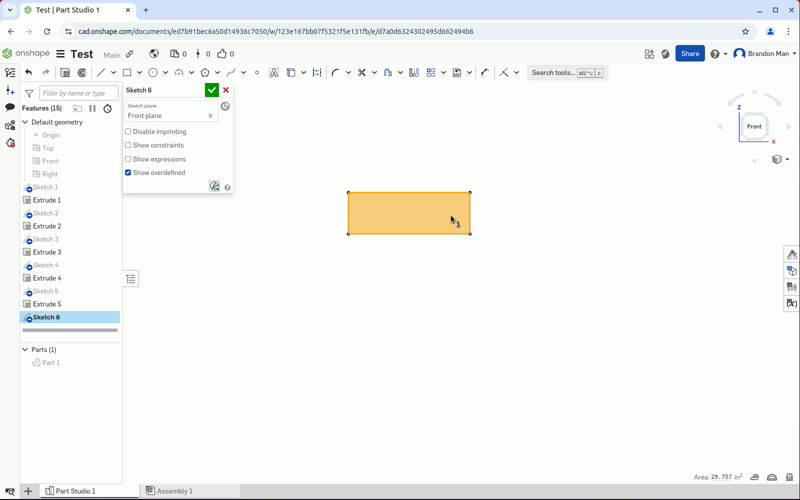
scroll(-6)
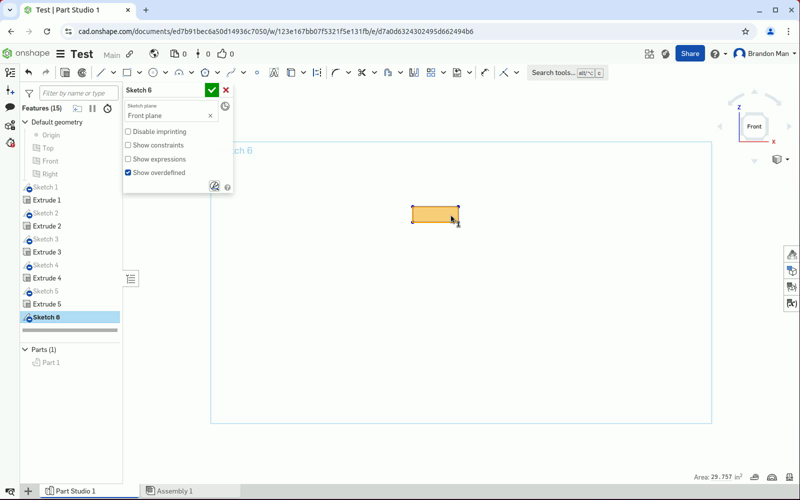
mouse_move(73, 352)
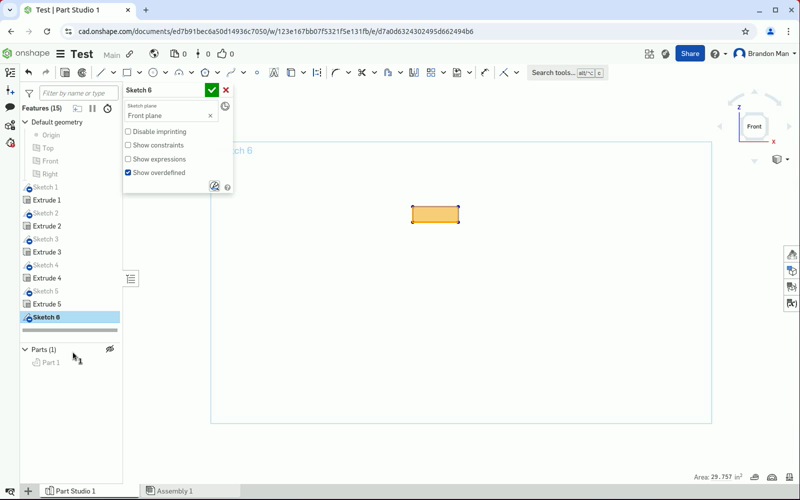
key(shift+y)
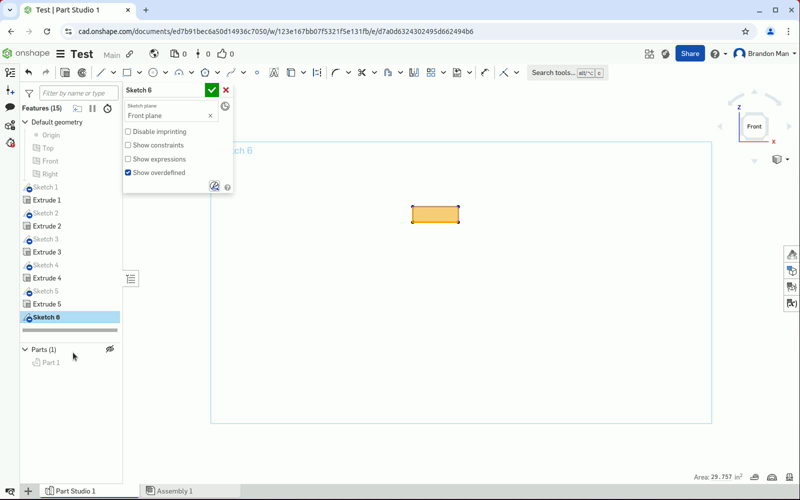
key(shift+e)
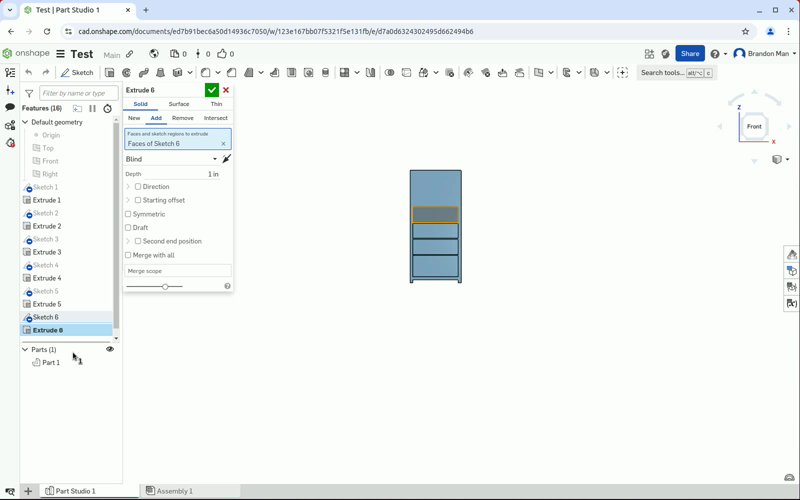
mouse_move(143, 106)
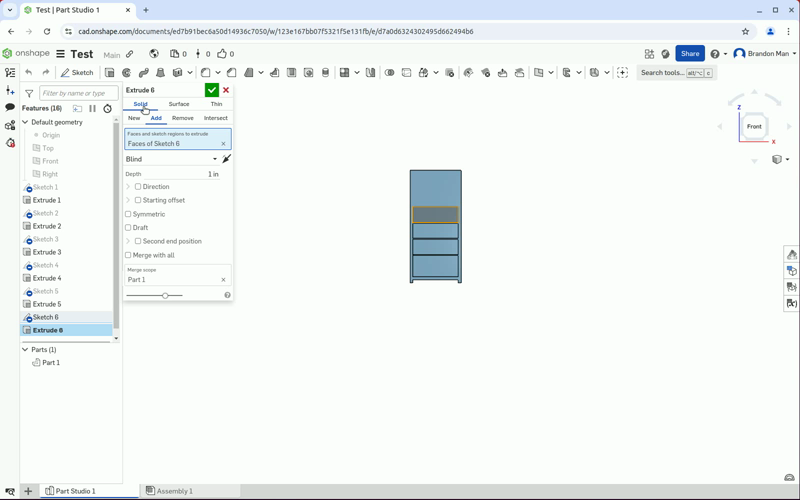
click(143, 106)
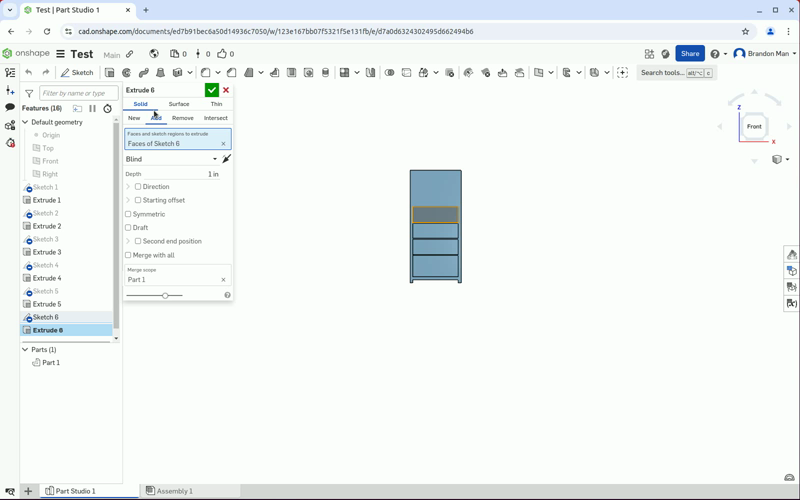
mouse_move(186, 120)
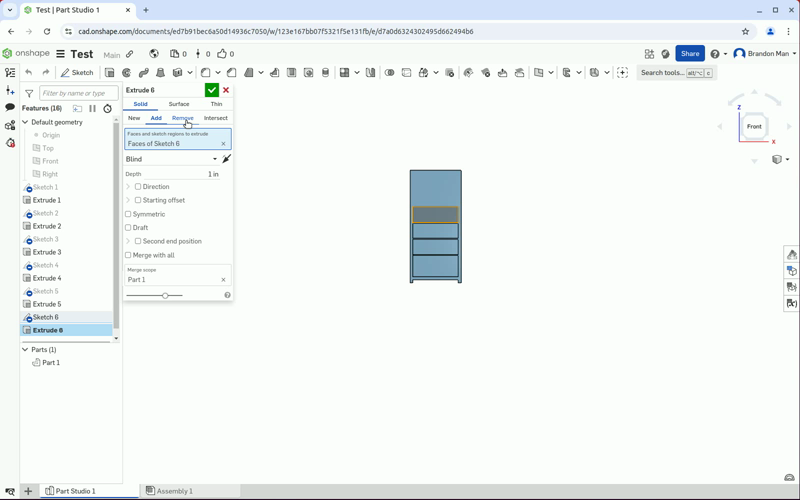
click(186, 120)
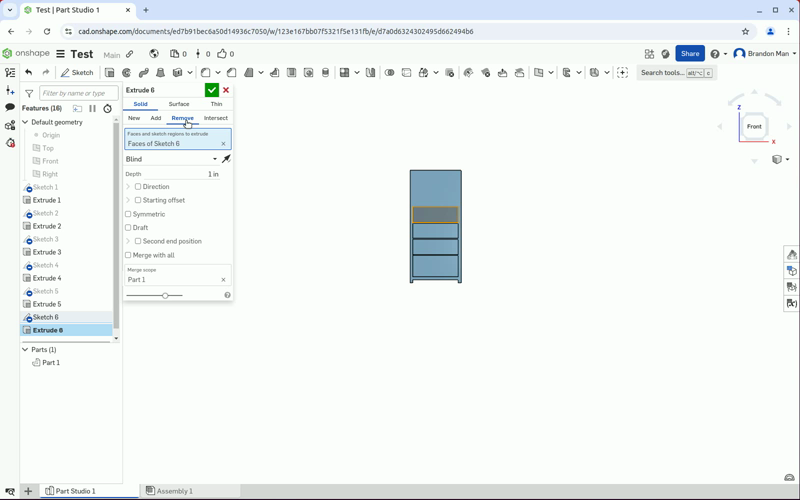
key(tab, 4)
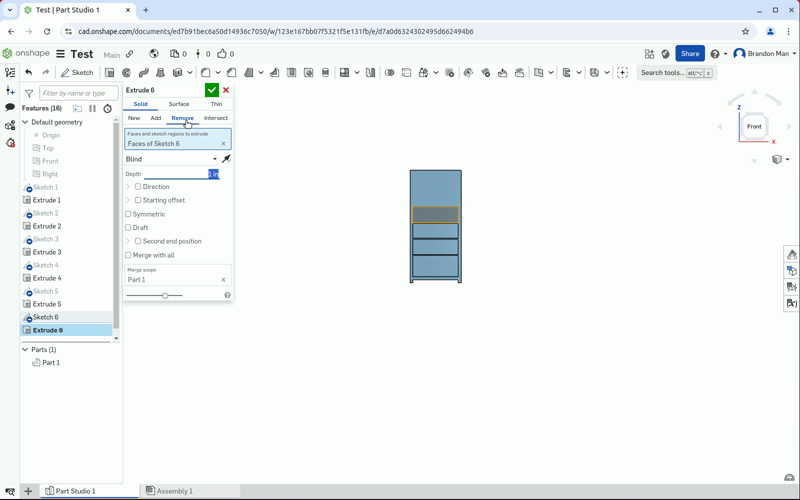
text(3.611)
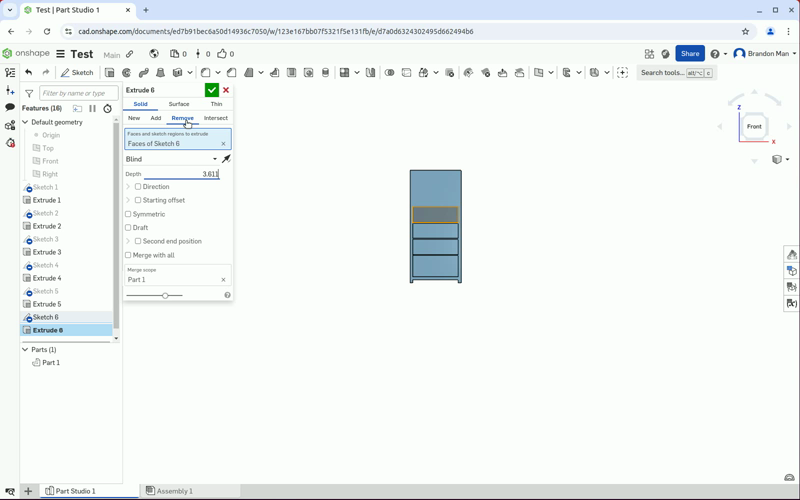
key(tab, 6)
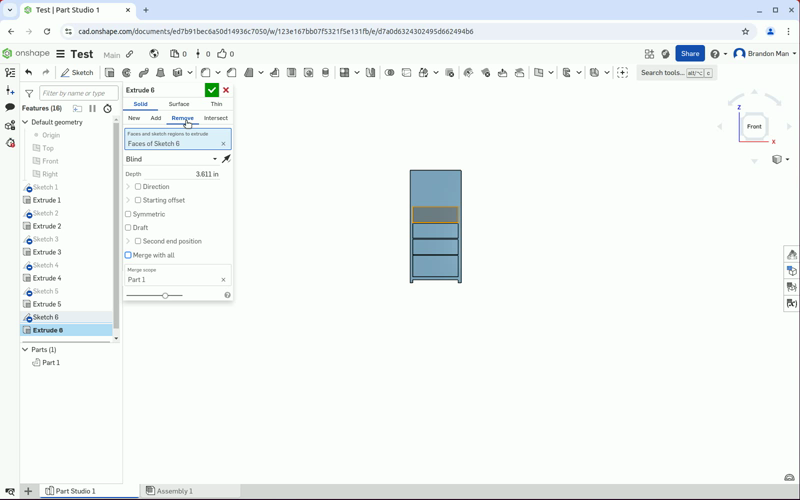
key(space)
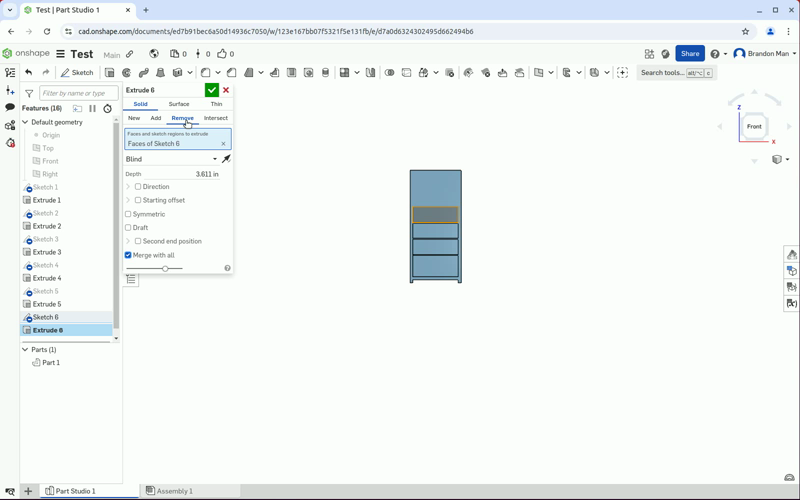
key(enter)
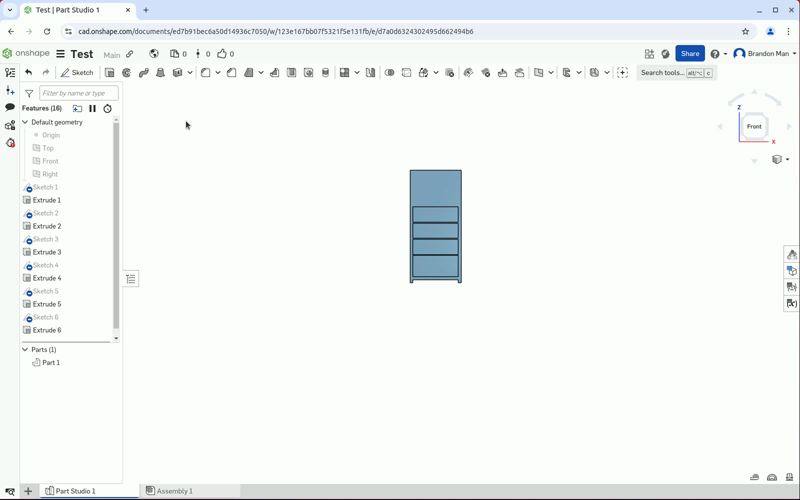
key(shift+h)
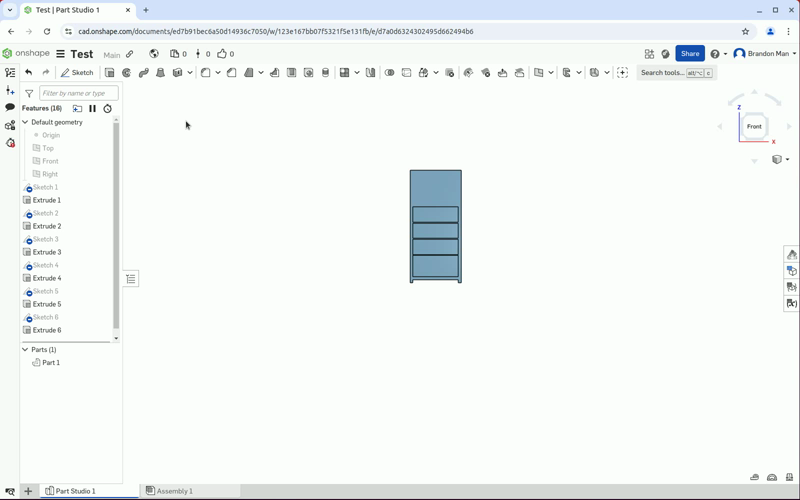
key(shift+h)
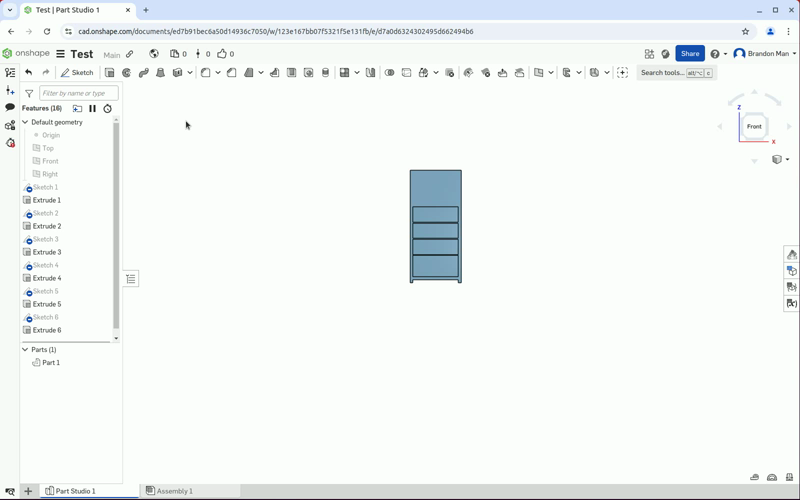
mouse_move(69, 189)
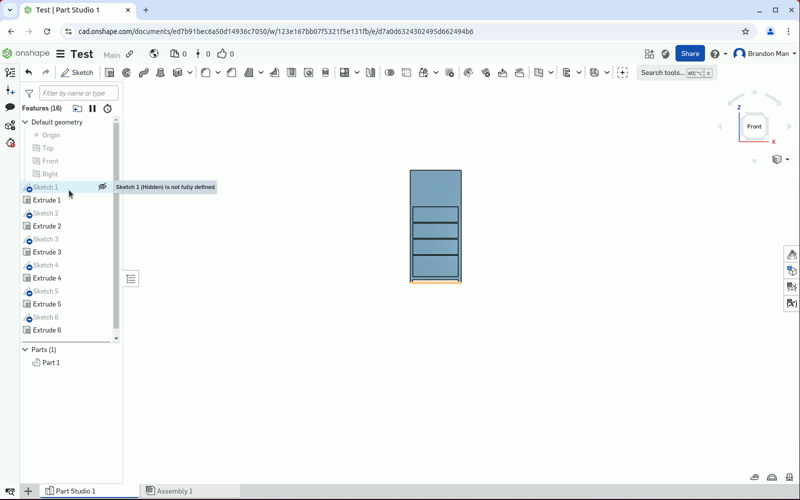
click(69, 189)
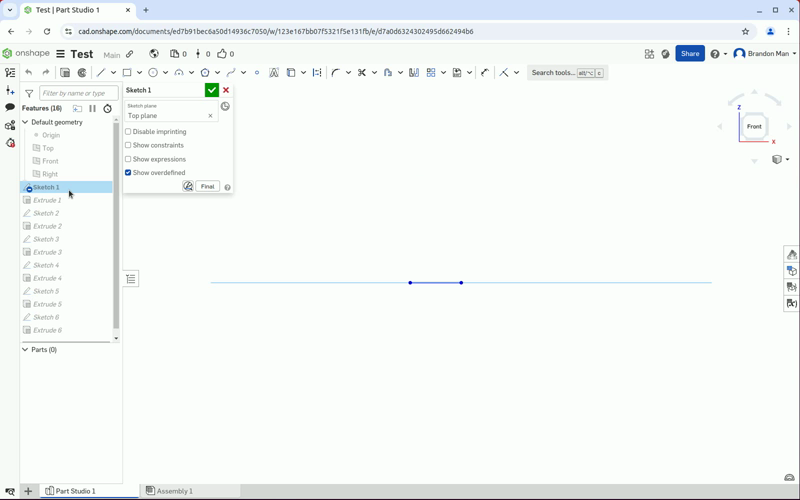
mouse_move(229, 92)
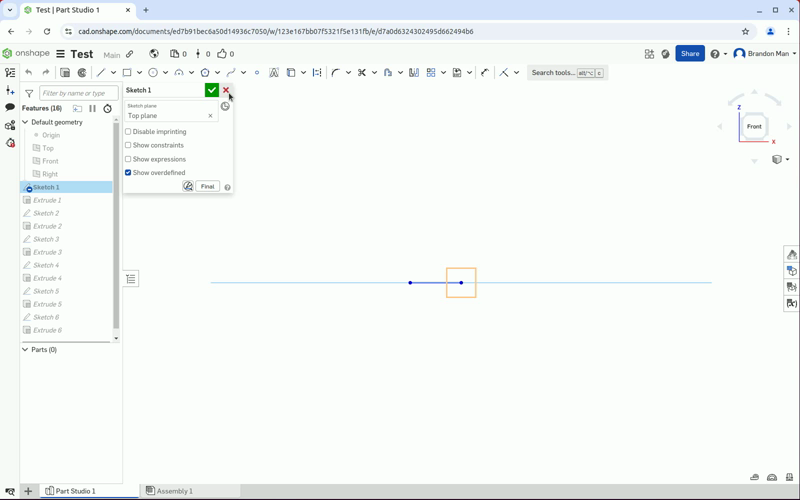
click(229, 92)
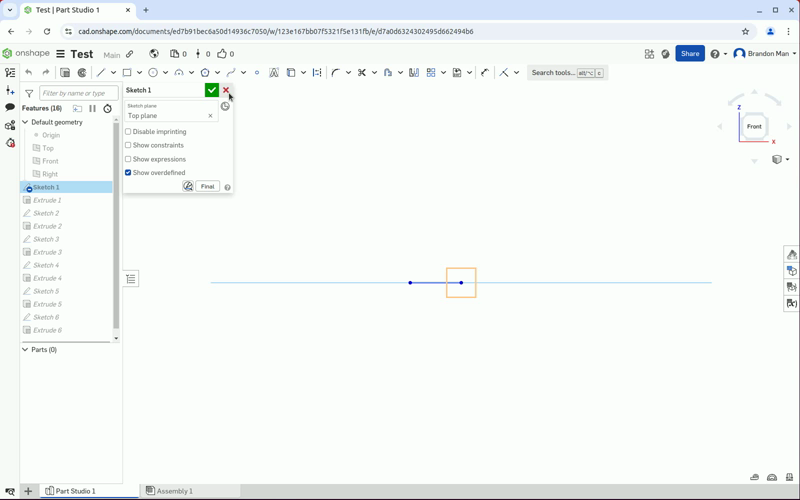
key(shift+s)
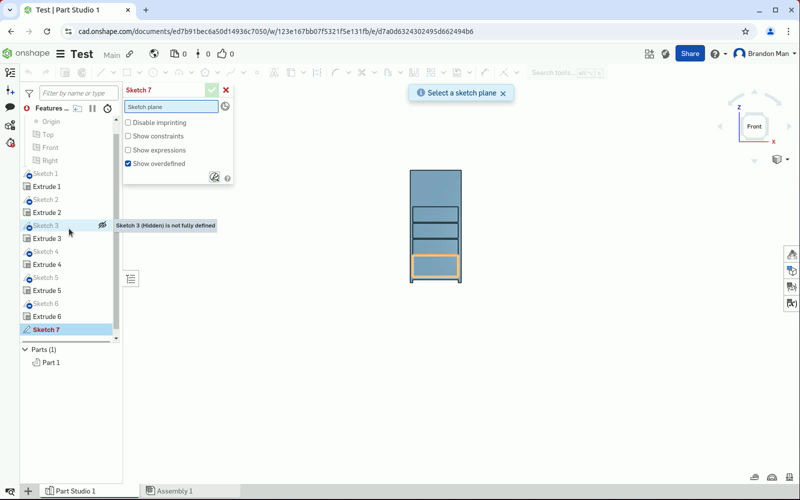
scroll(3)
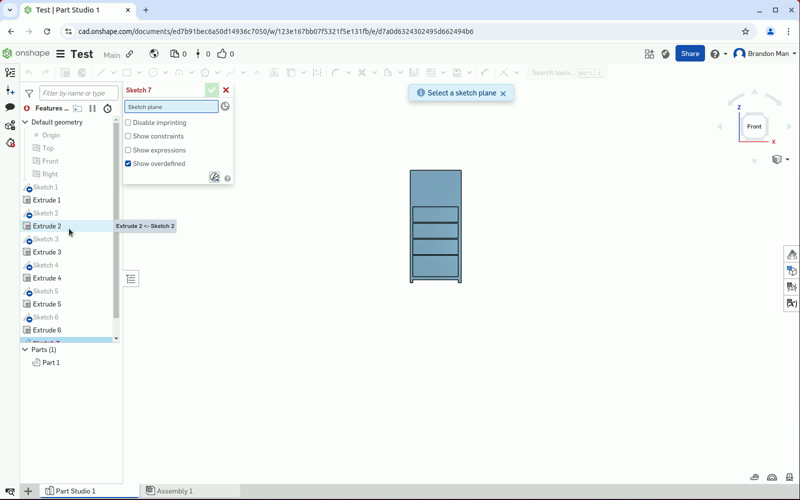
mouse_move(69, 163)
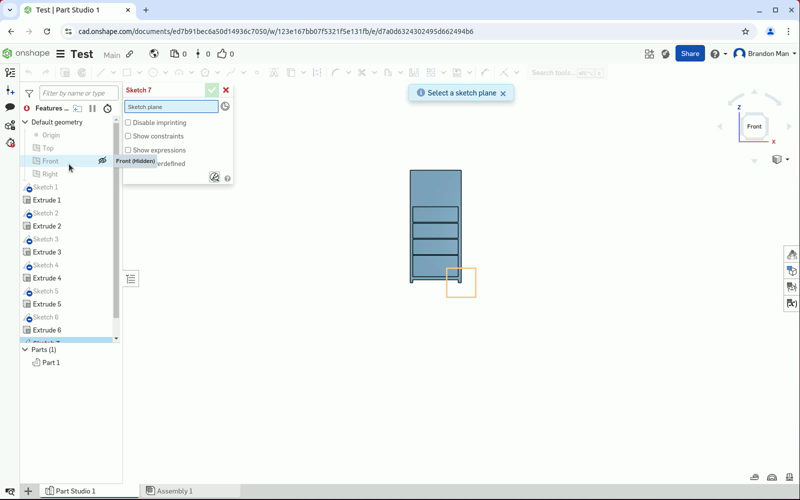
click(69, 163)
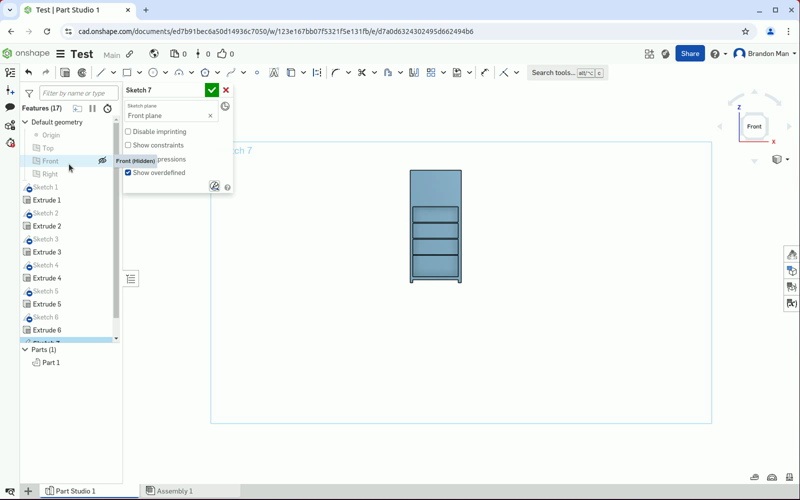
mouse_move(73, 352)
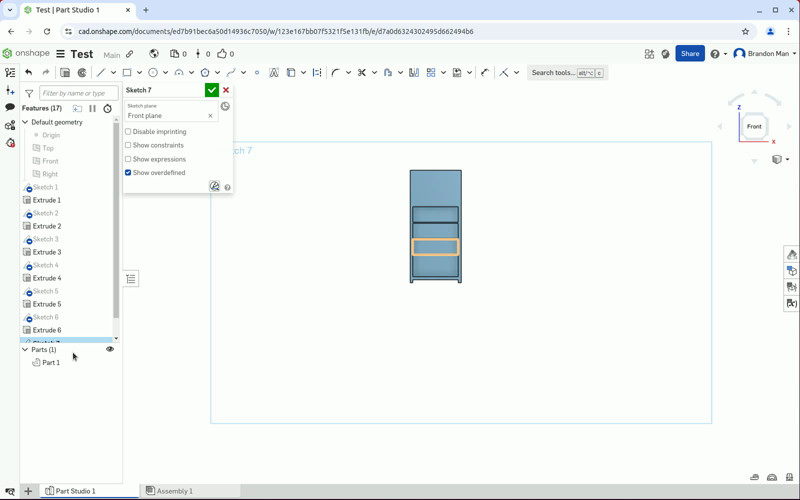
key(y)
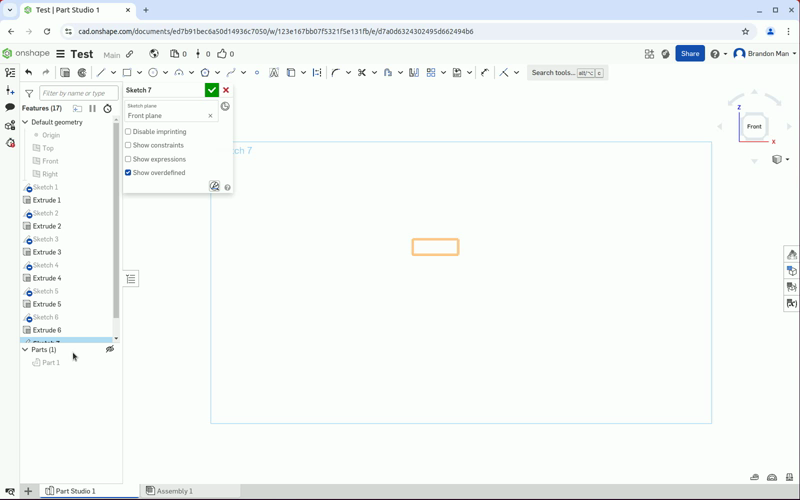
key(l)
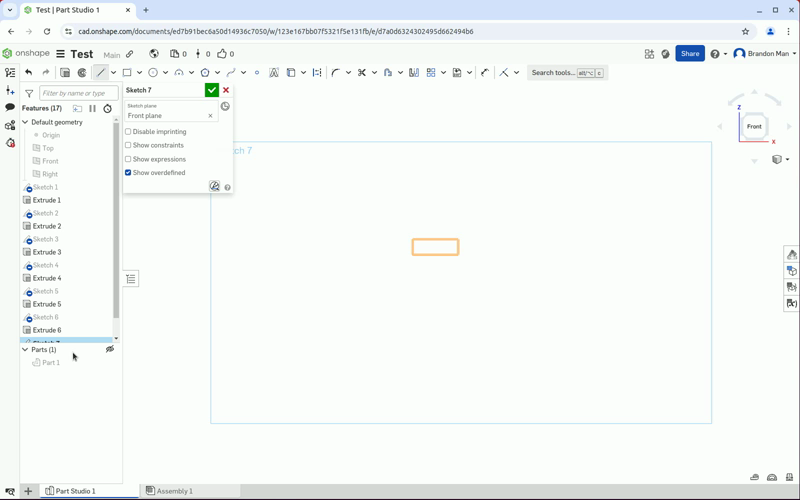
key_down(shift)
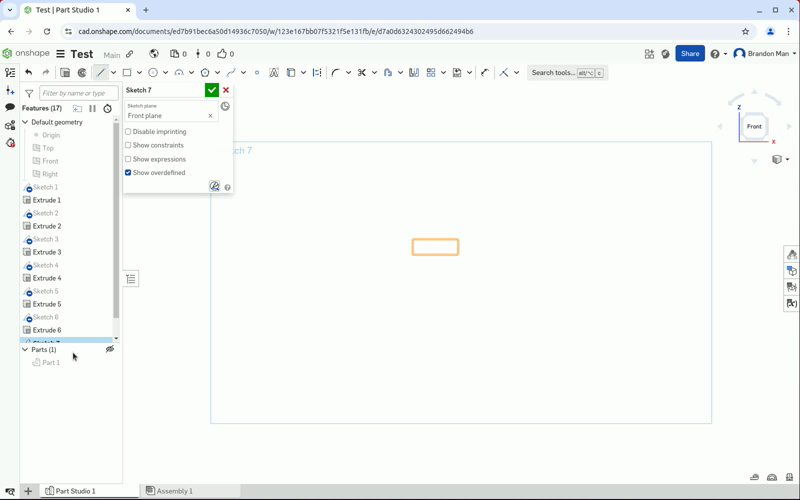
mouse_move(412, 205)
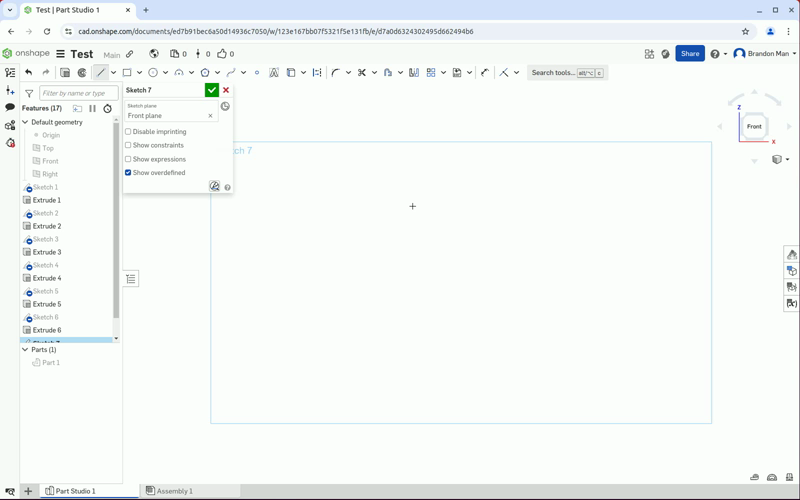
click(412, 205)
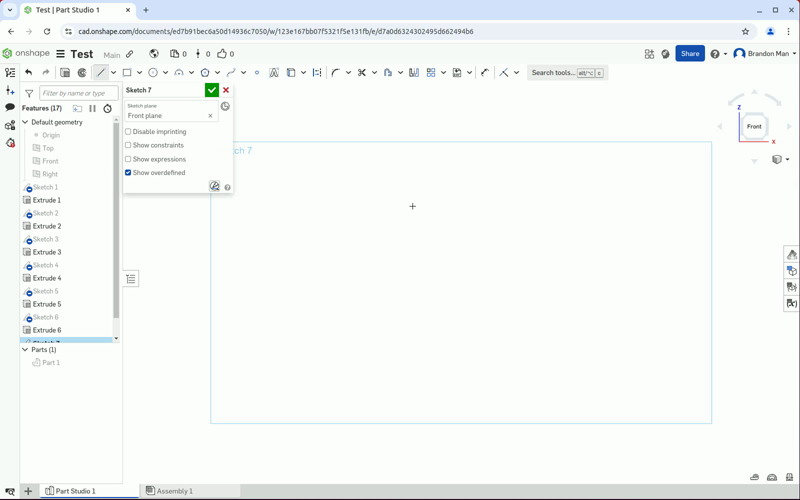
key_up(shift)
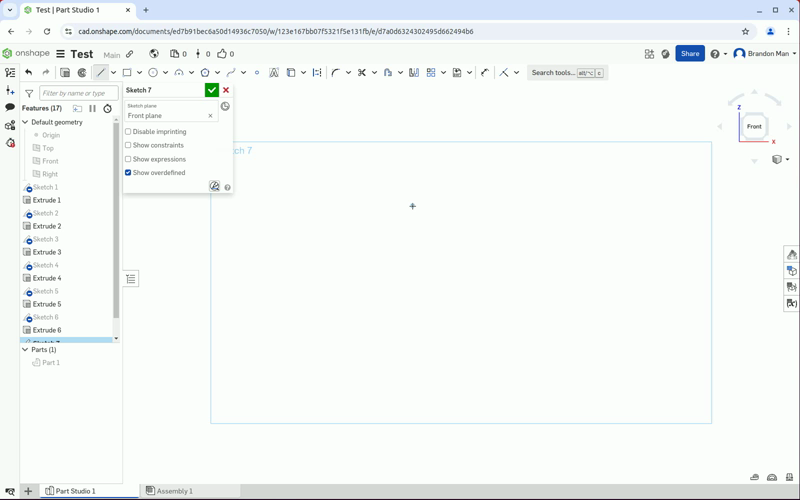
key_down(shift)
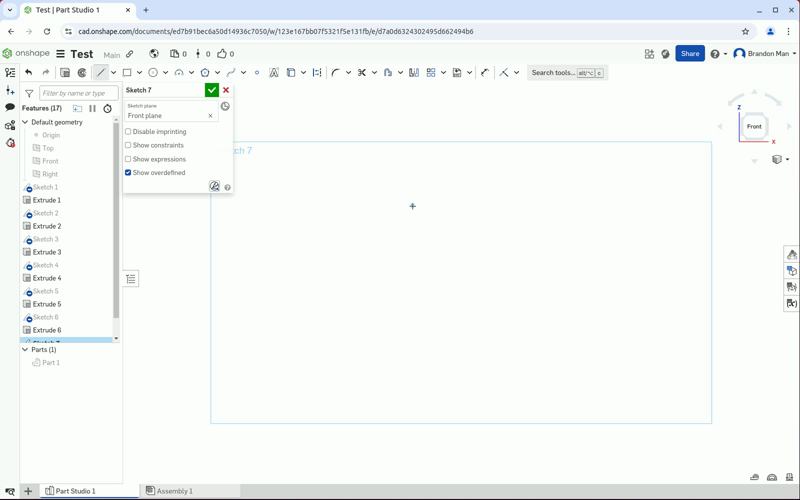
mouse_move(442, 205)
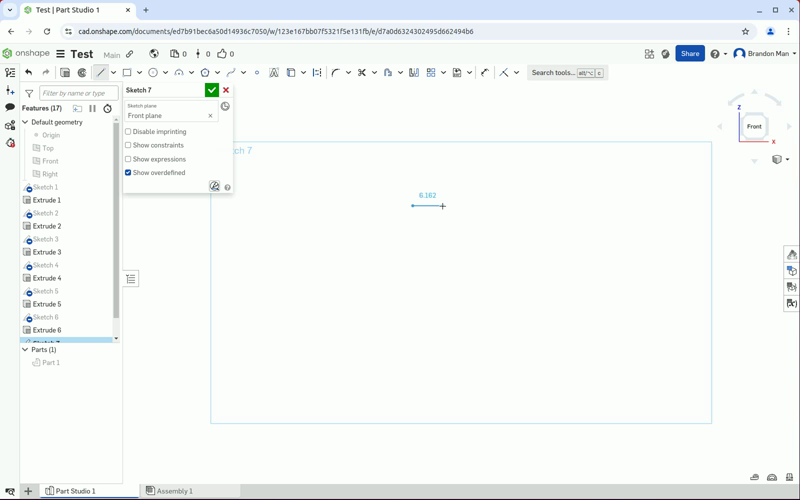
mouse_move(458, 205)
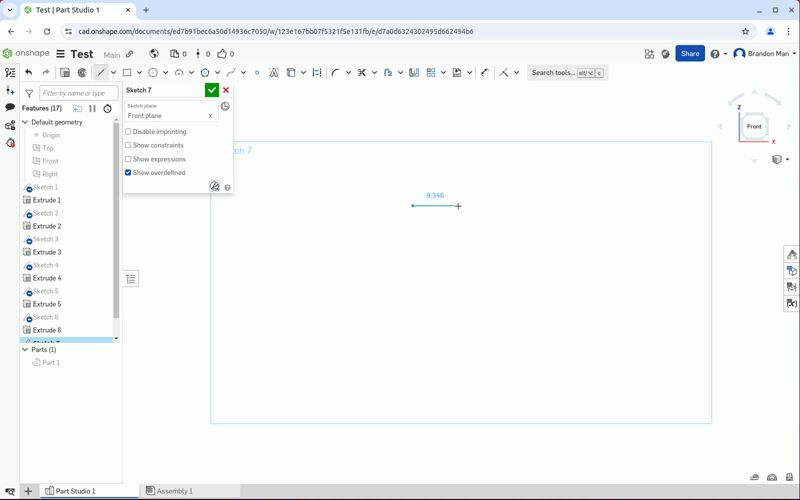
click(458, 205)
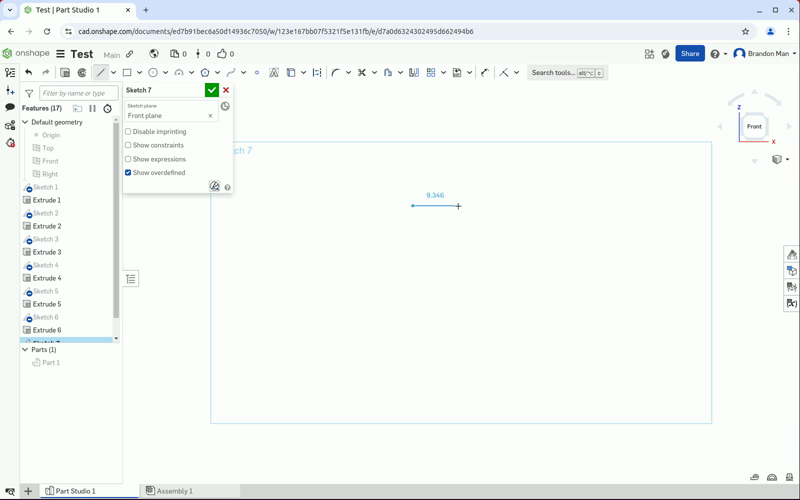
key_up(shift)
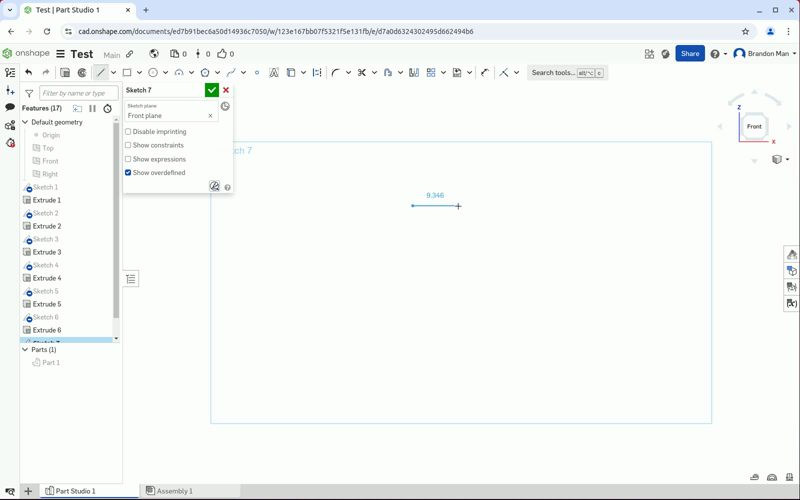
key_down(shift)
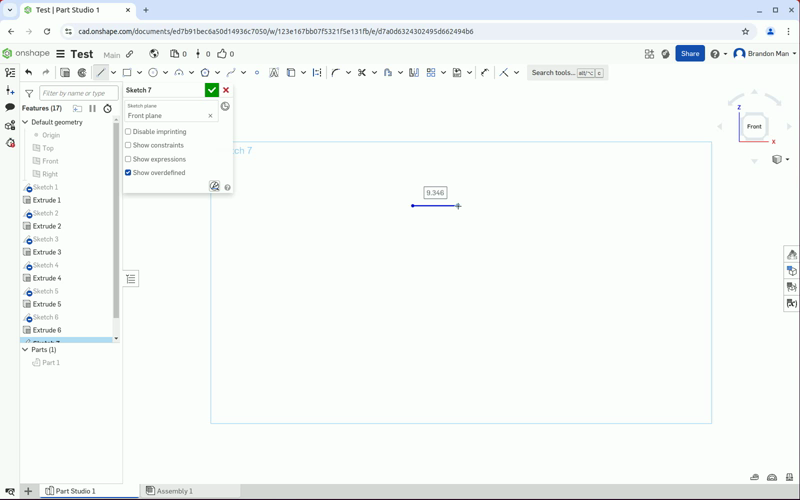
mouse_move(488, 205)
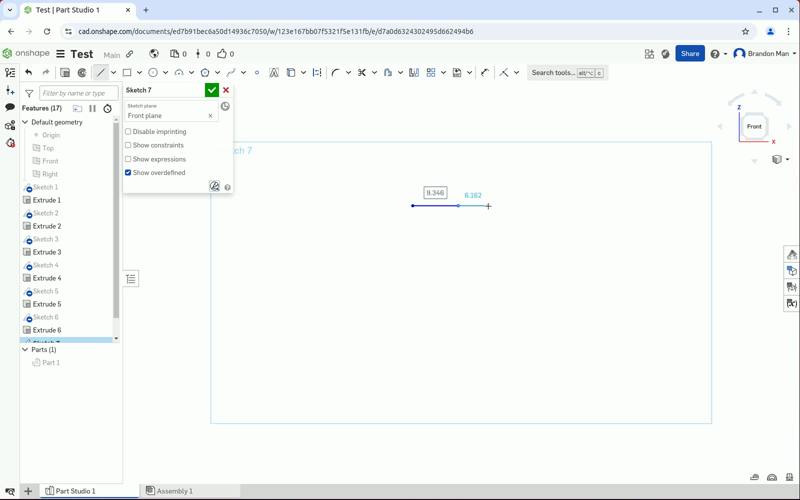
mouse_move(458, 190)
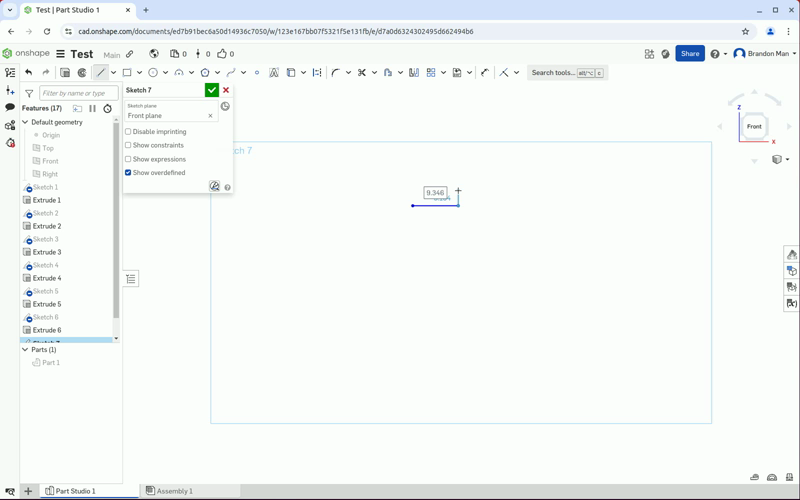
click(458, 190)
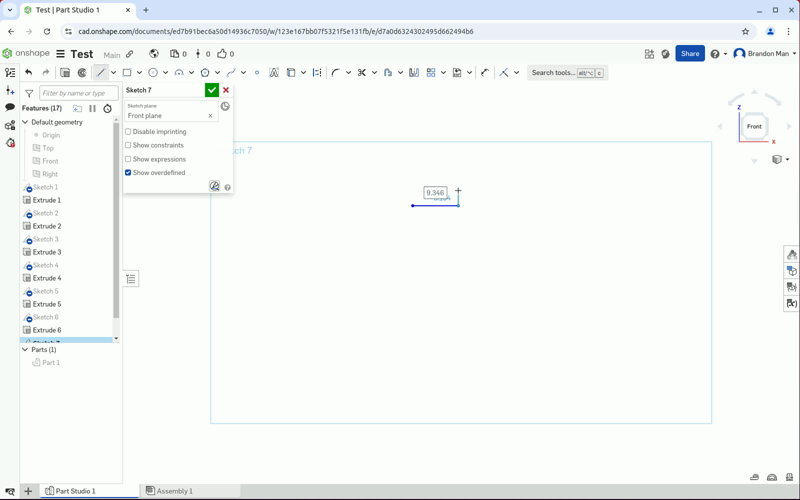
key_up(shift)
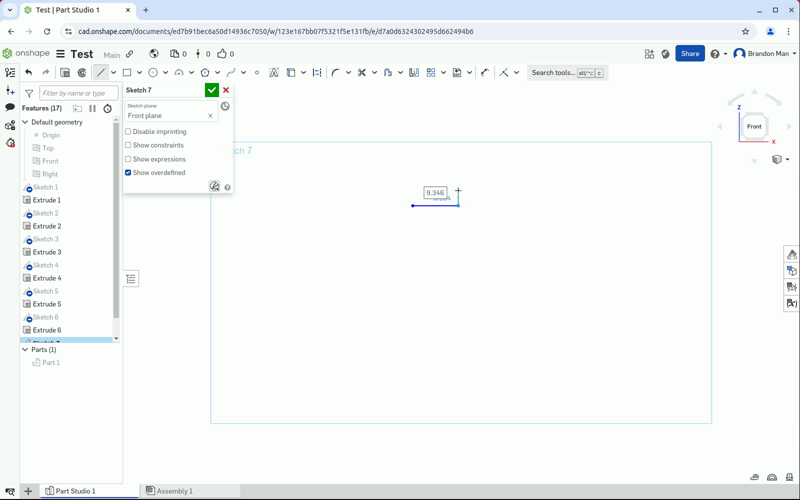
key_down(shift)
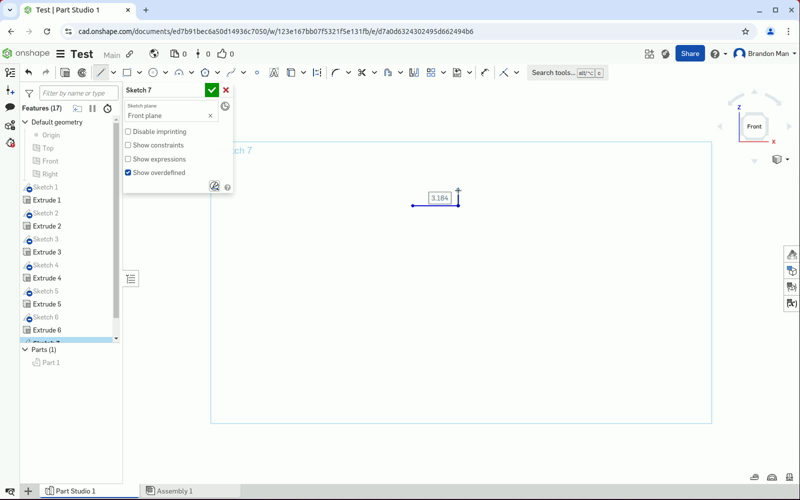
mouse_move(488, 190)
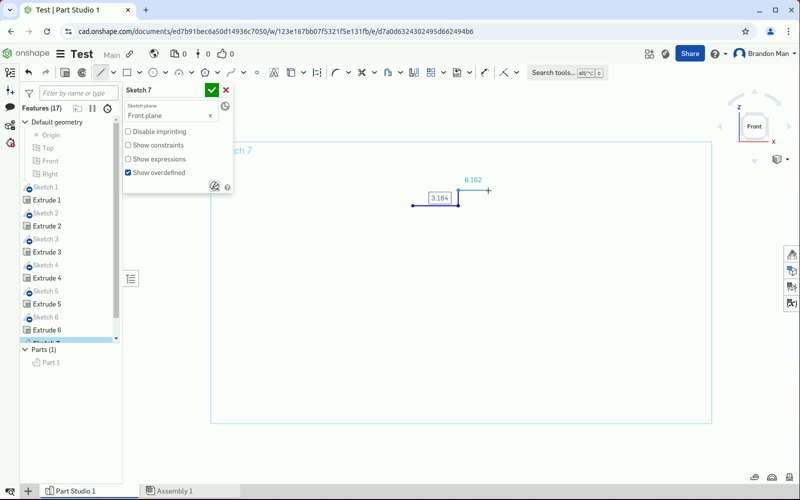
mouse_move(412, 190)
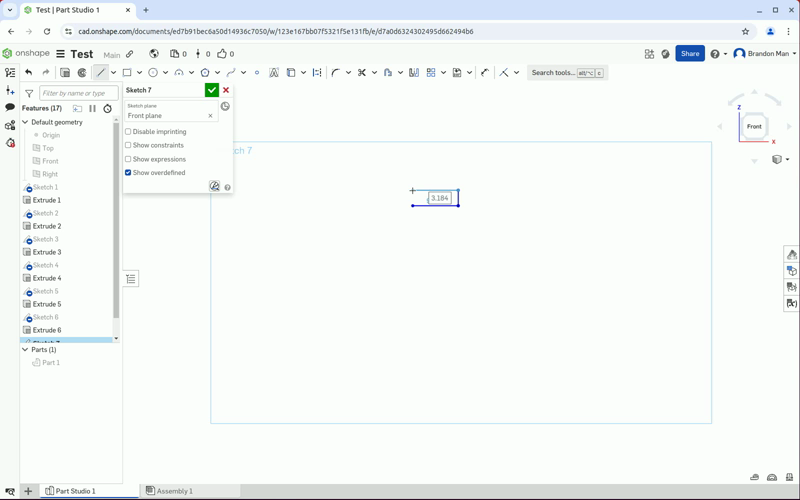
click(412, 190)
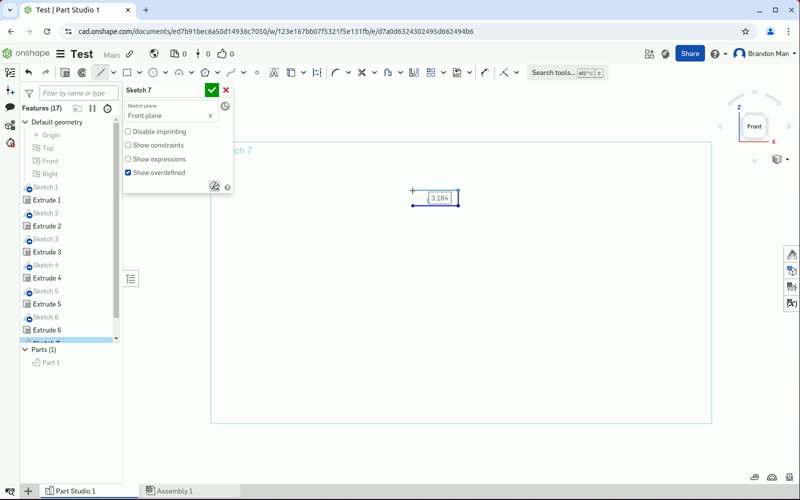
key_up(shift)
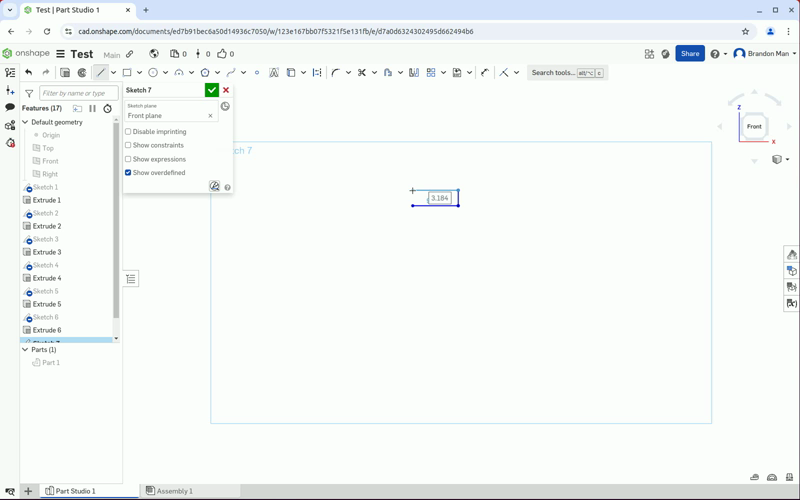
mouse_move(442, 190)
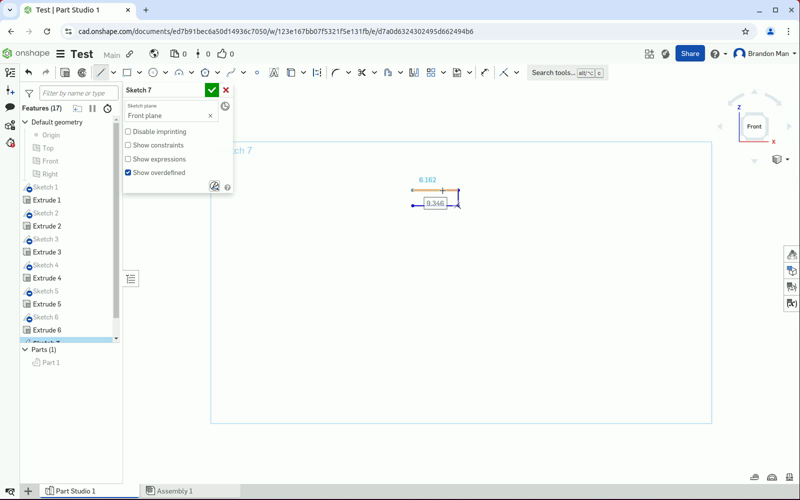
key_down(shift)
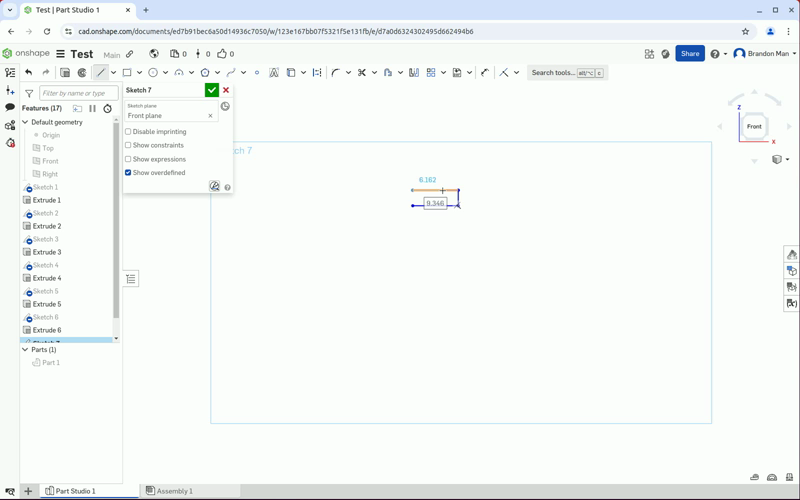
mouse_move(412, 205)
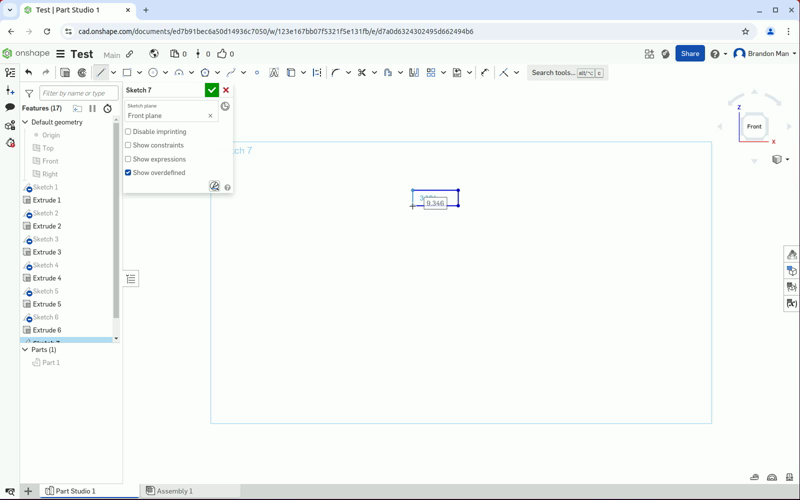
key_up(shift)
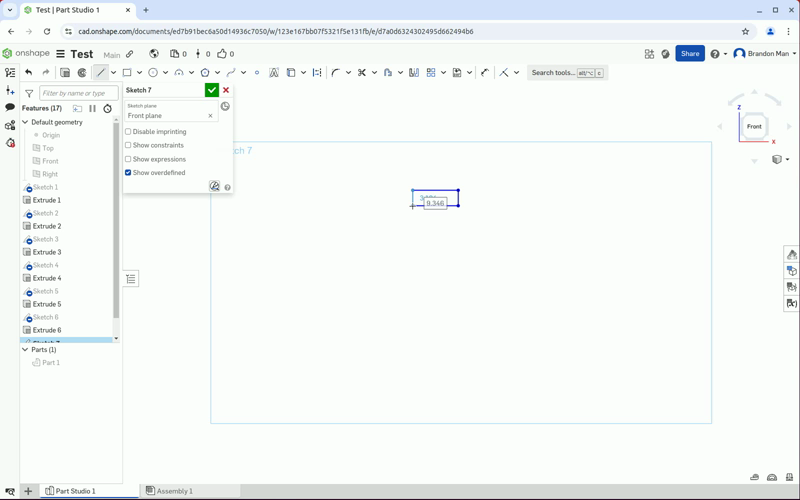
click(412, 205)
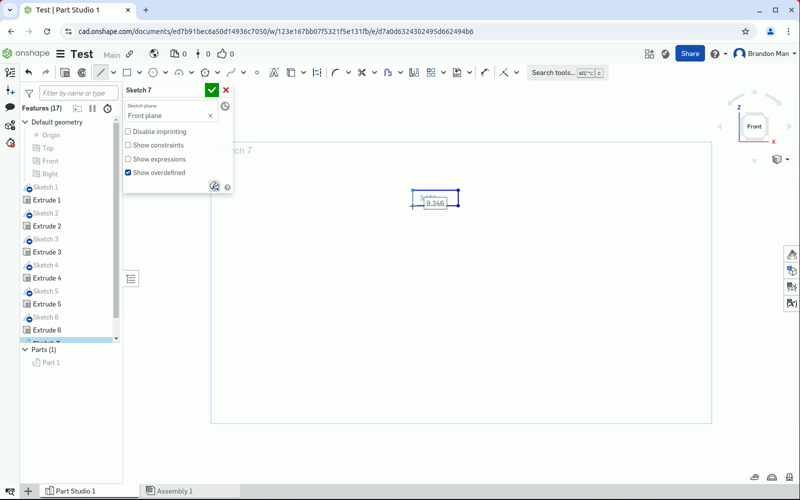
key(esc)
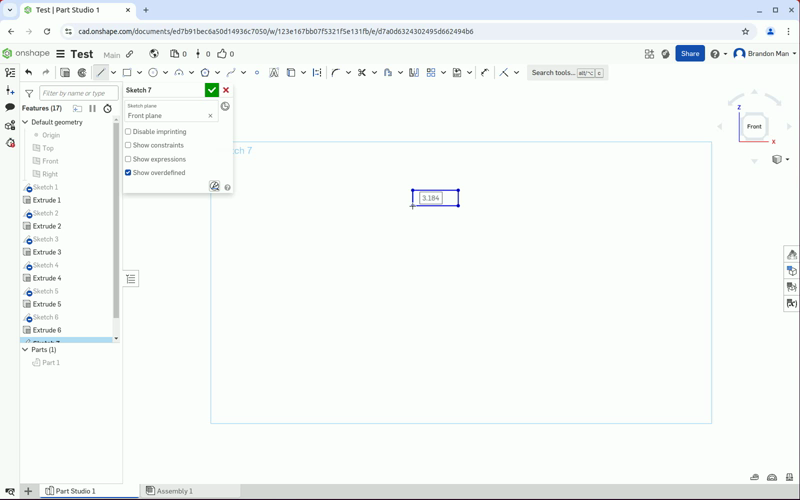
mouse_move(456, 191)
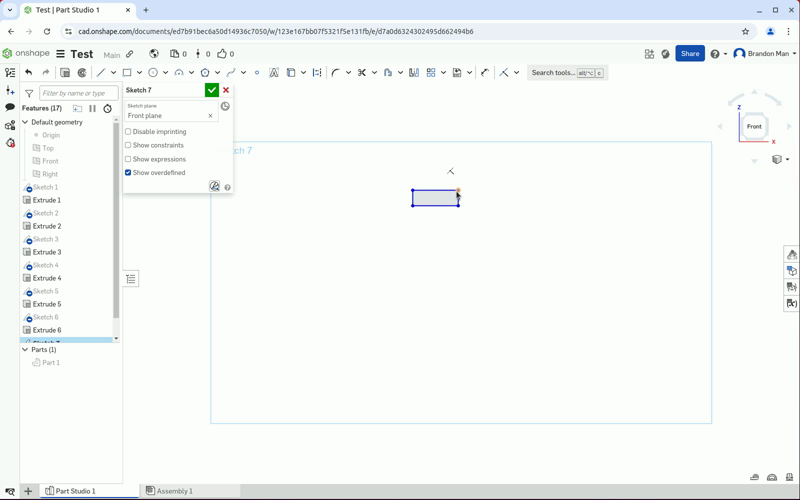
scroll(6)
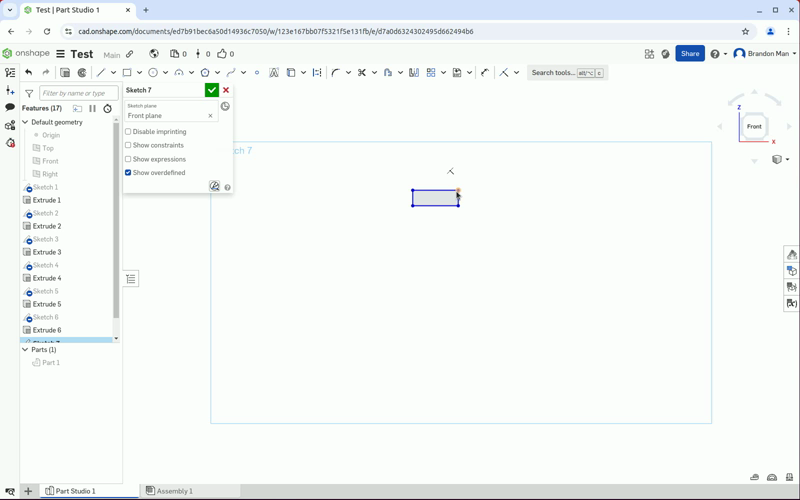
scroll(6)
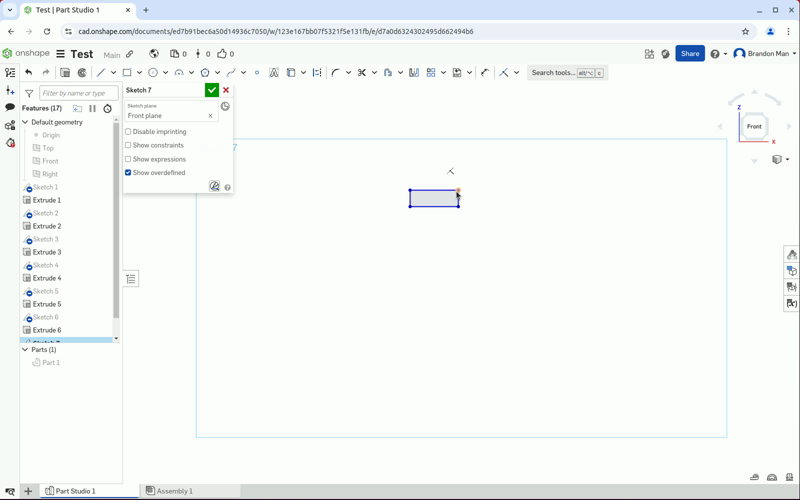
scroll(6)
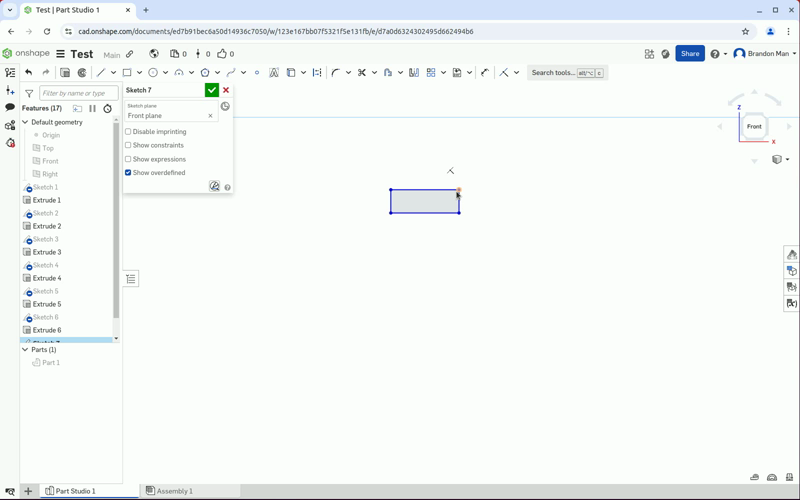
scroll(6)
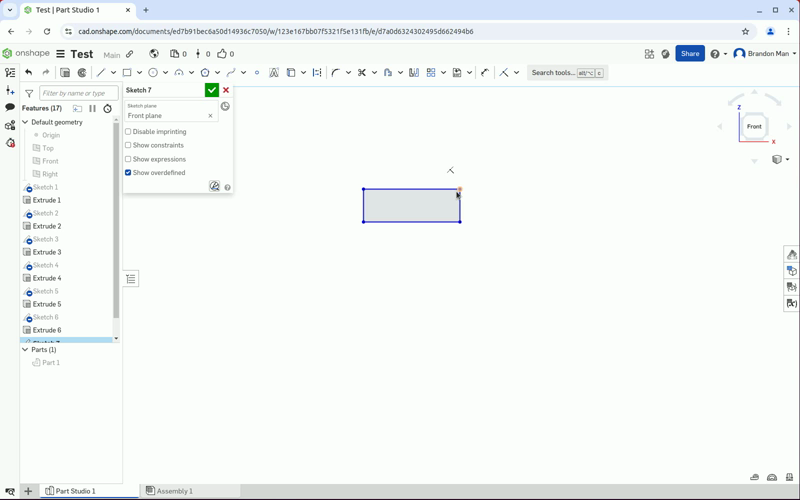
scroll(6)
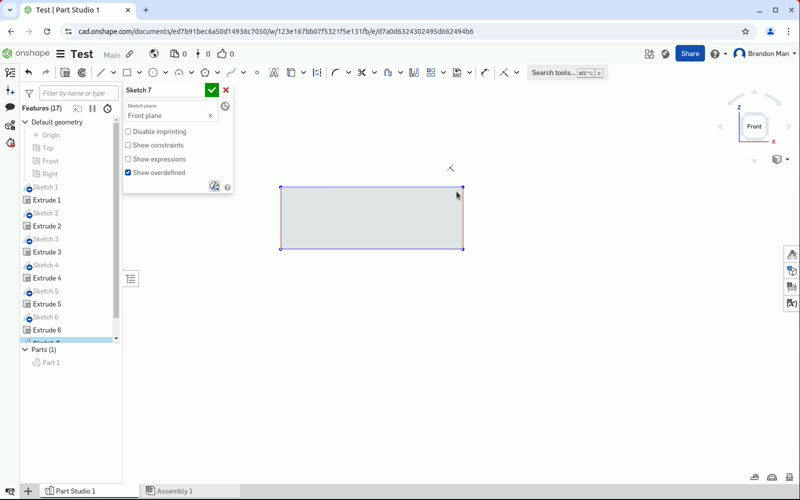
scroll(6)
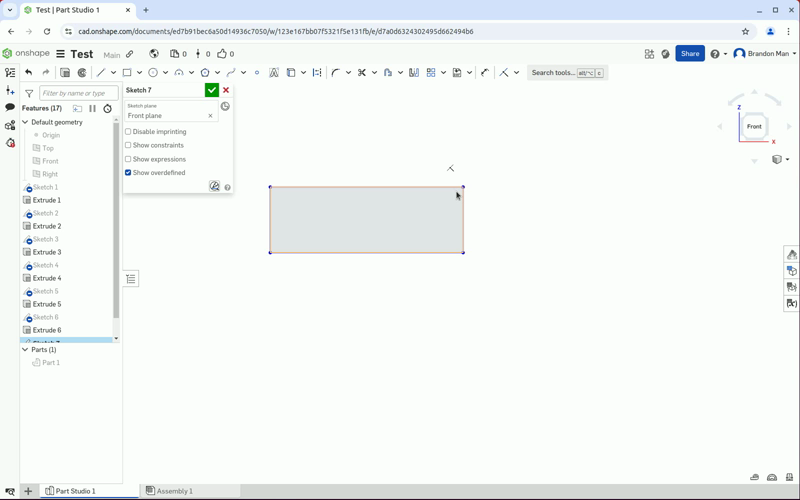
scroll(6)
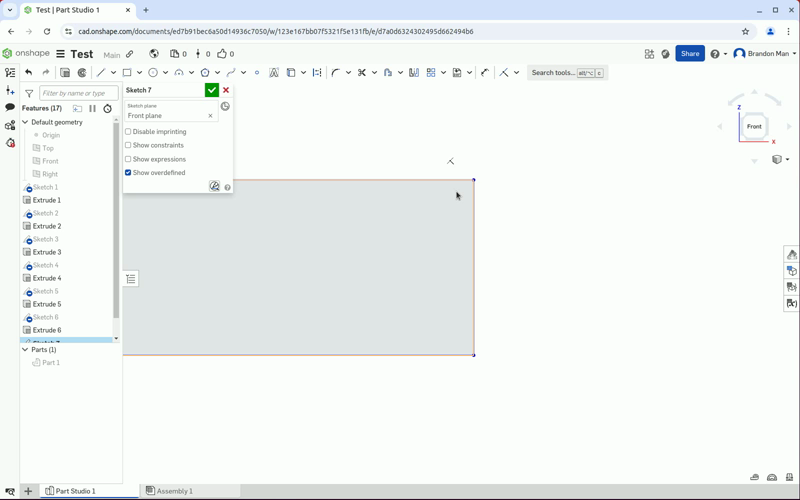
click(456, 191)
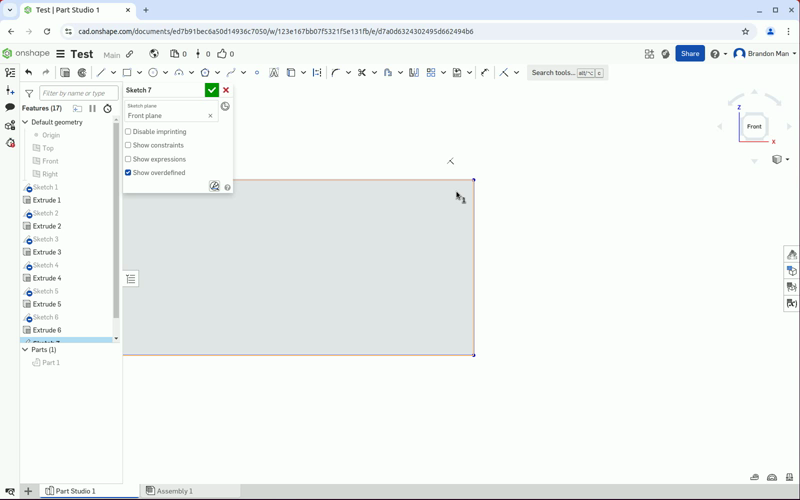
scroll(-6)
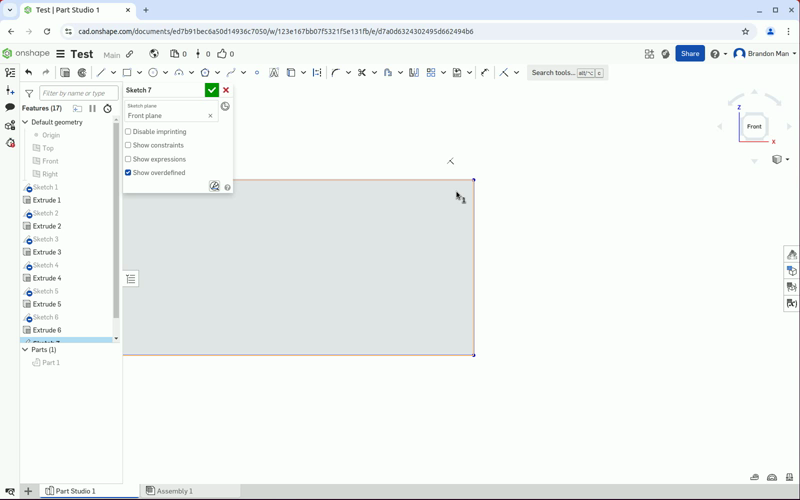
scroll(-6)
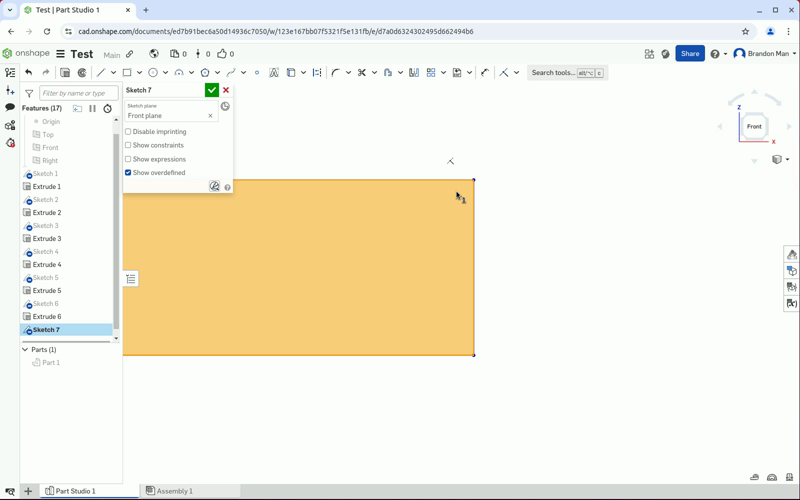
scroll(-6)
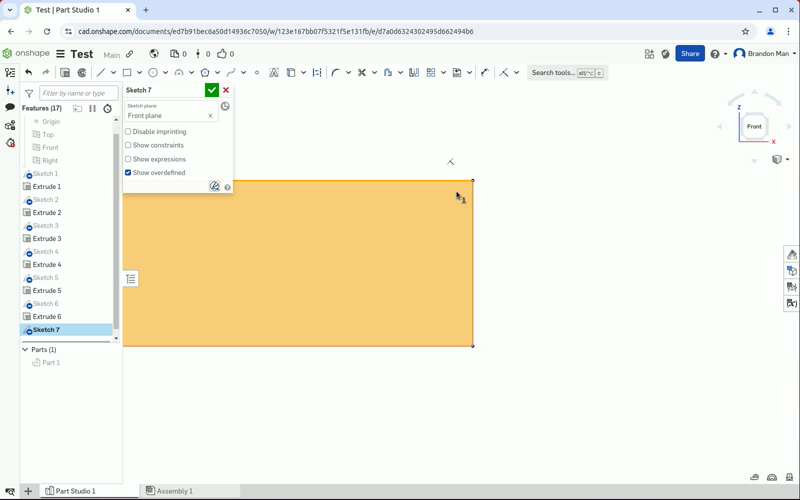
scroll(-6)
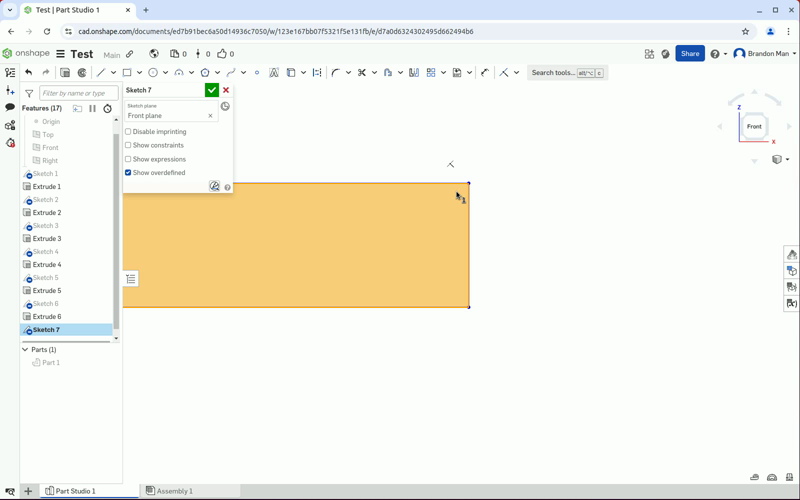
scroll(-6)
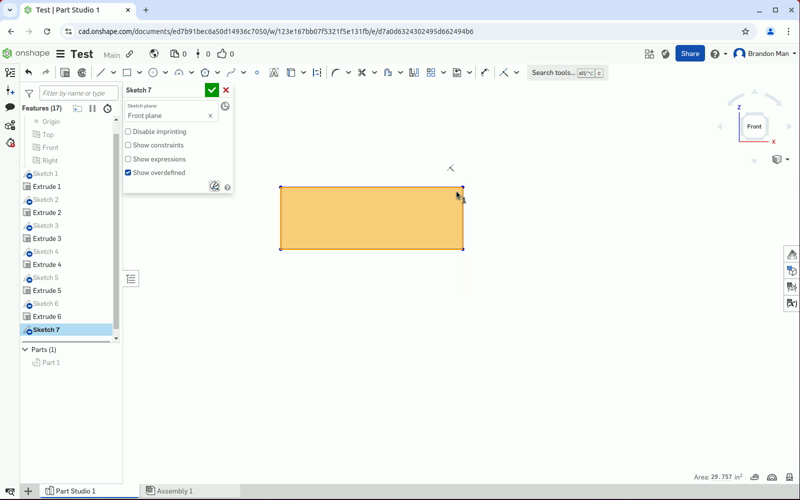
scroll(-6)
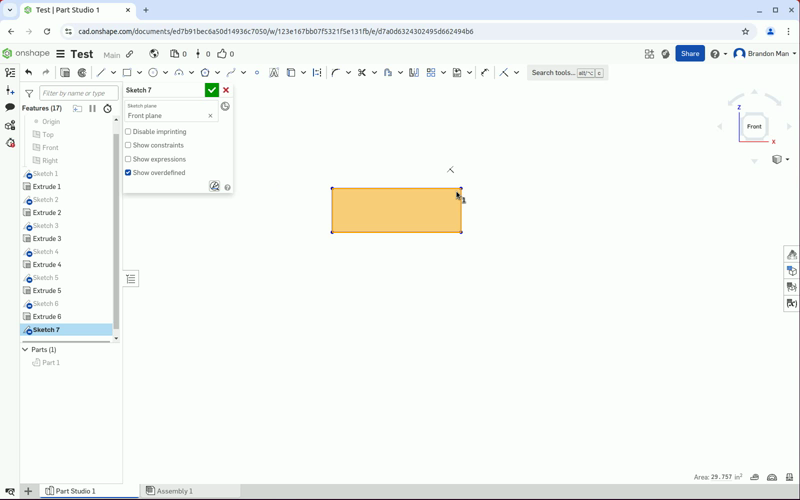
scroll(-6)
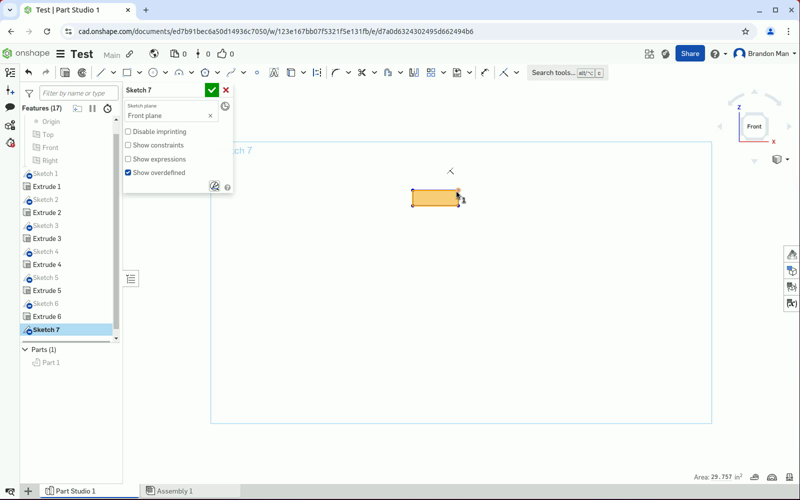
mouse_move(73, 352)
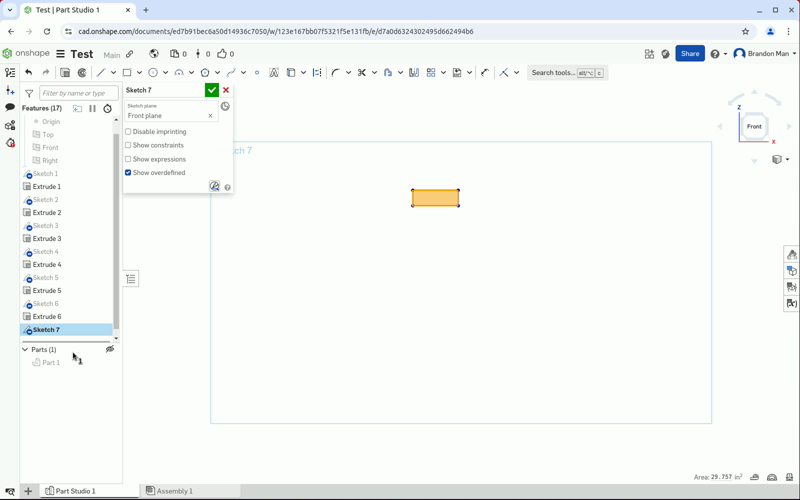
key(shift+y)
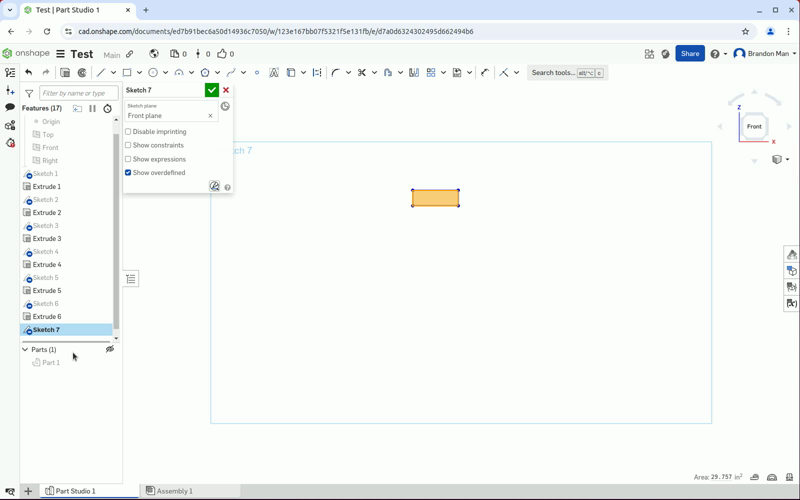
key(shift+e)
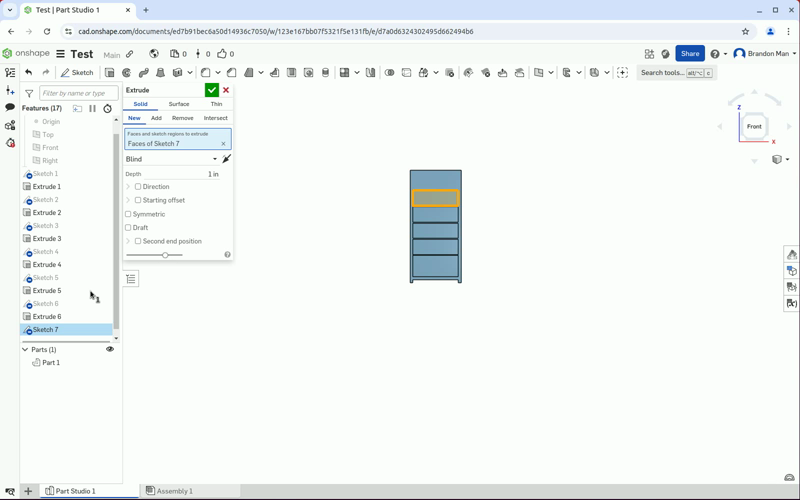
mouse_move(143, 106)
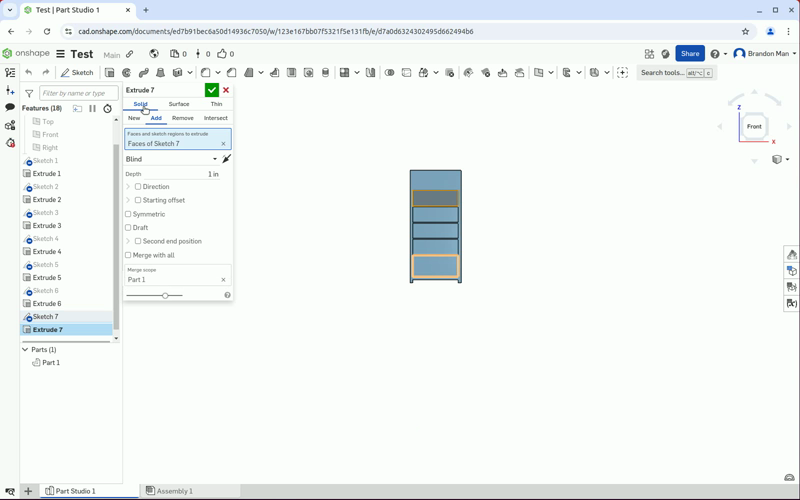
click(143, 106)
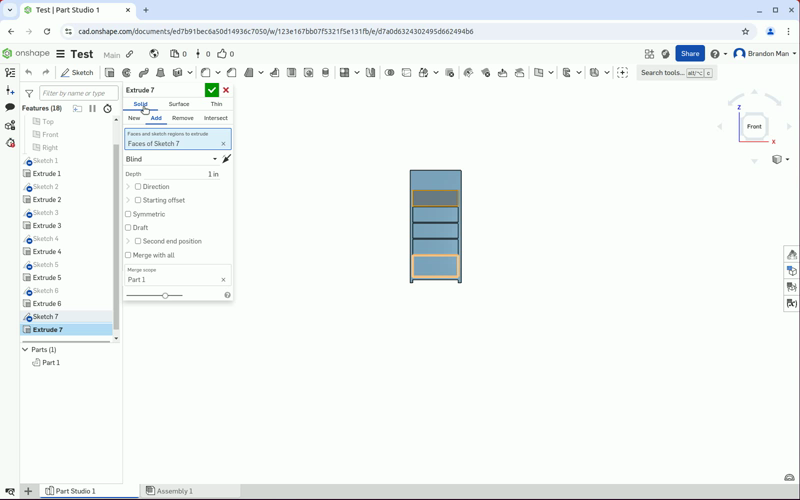
mouse_move(186, 120)
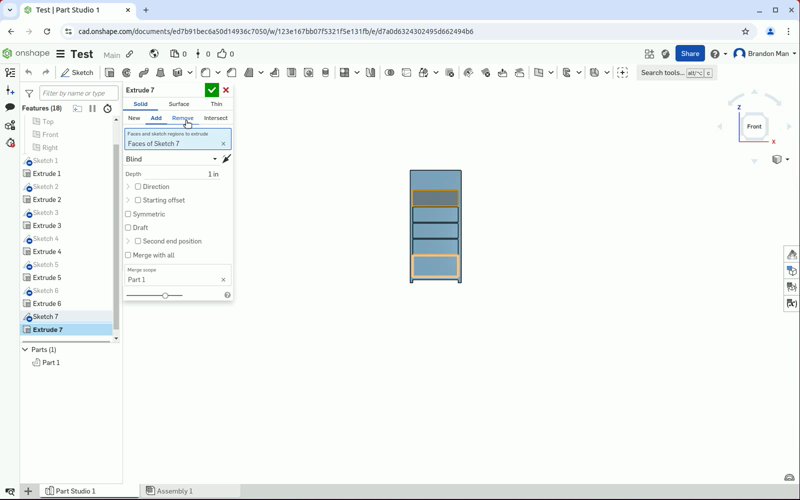
click(186, 120)
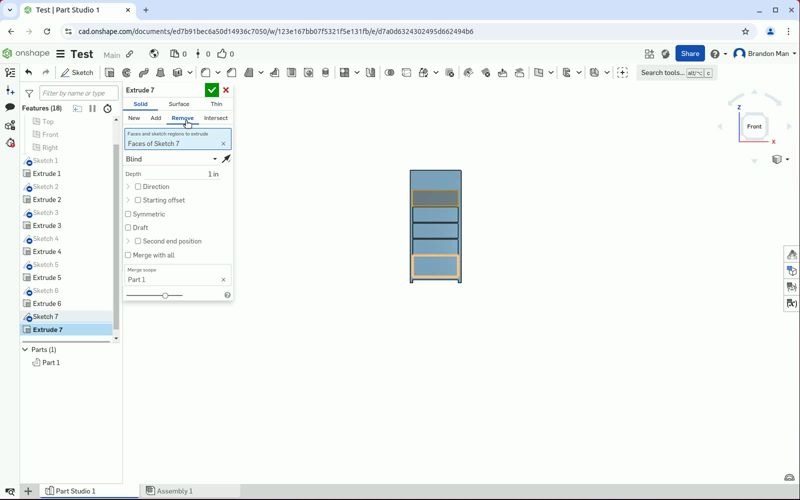
key(tab, 4)
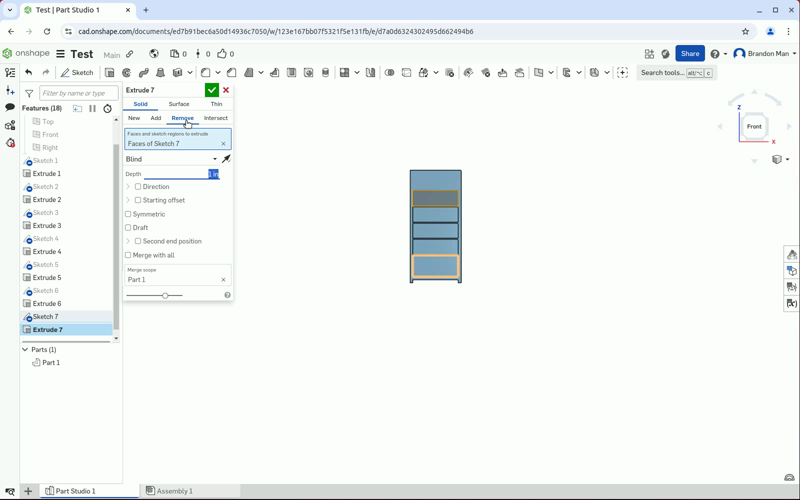
text(3.611)
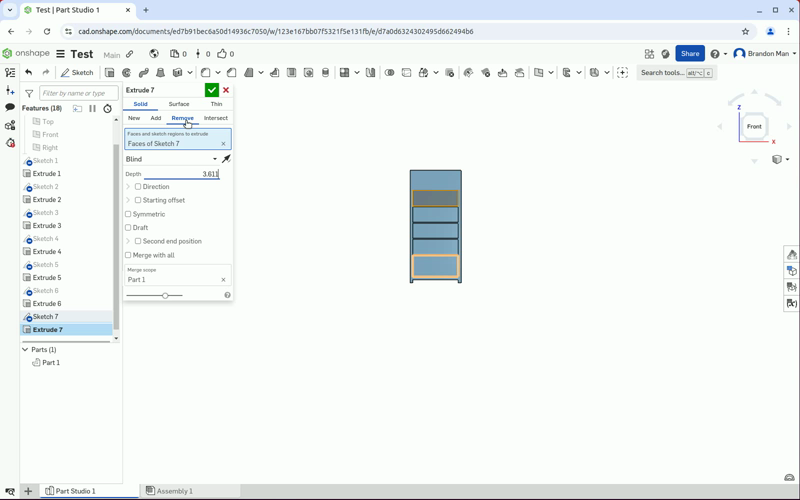
key(tab, 6)
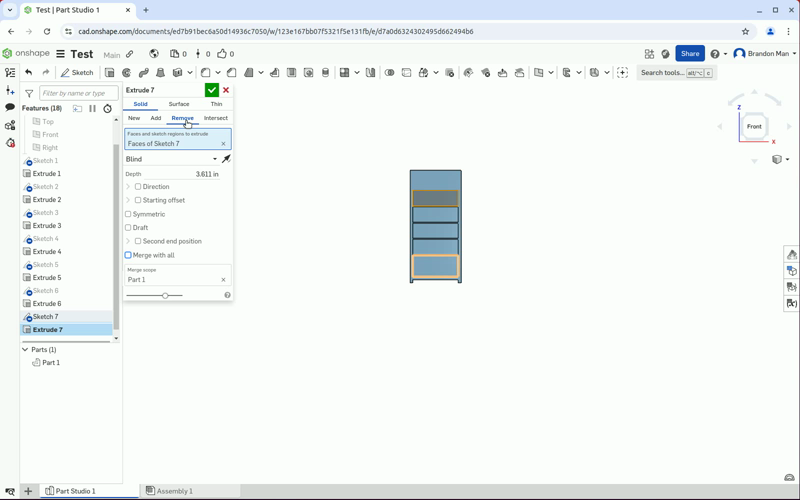
key(space)
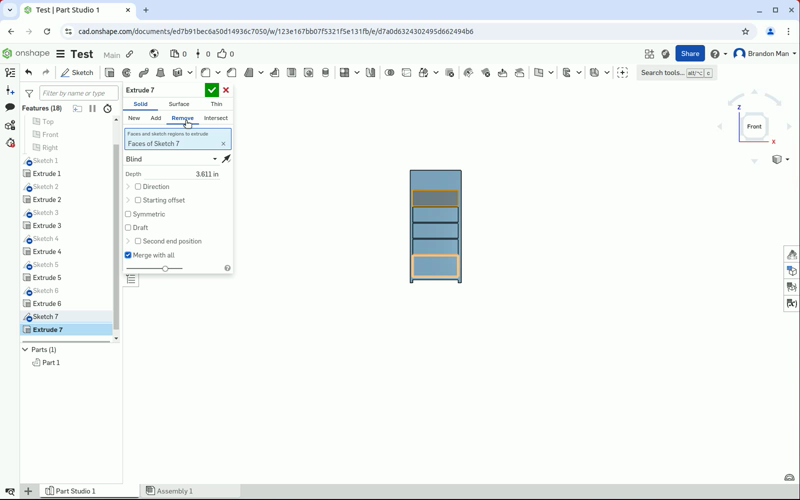
key(enter)
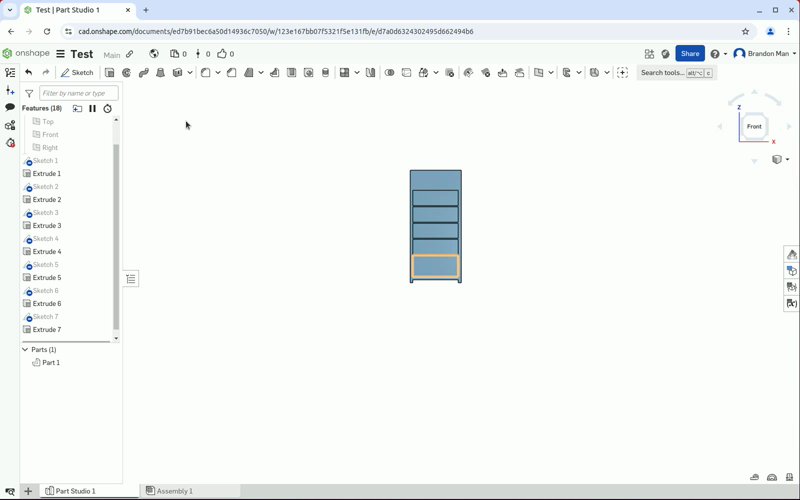
key(shift+h)
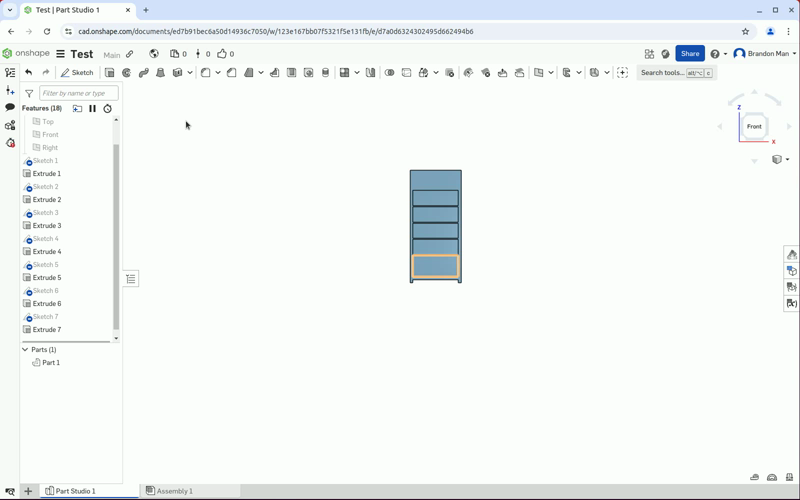
key(shift+h)
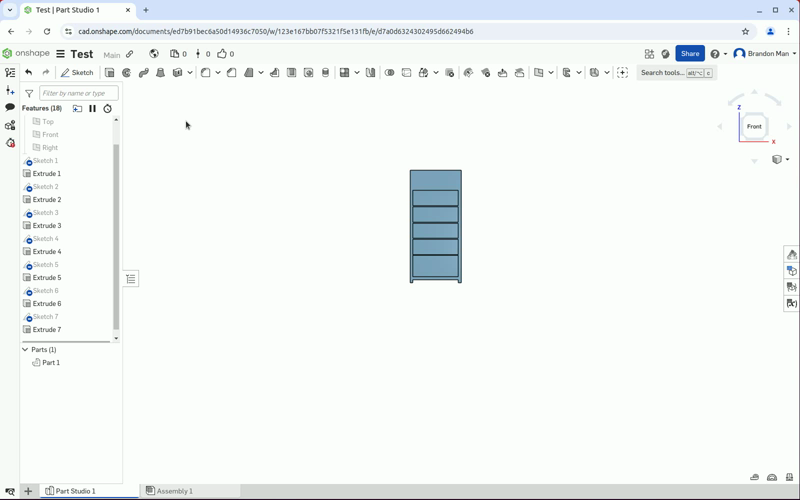
mouse_move(69, 163)
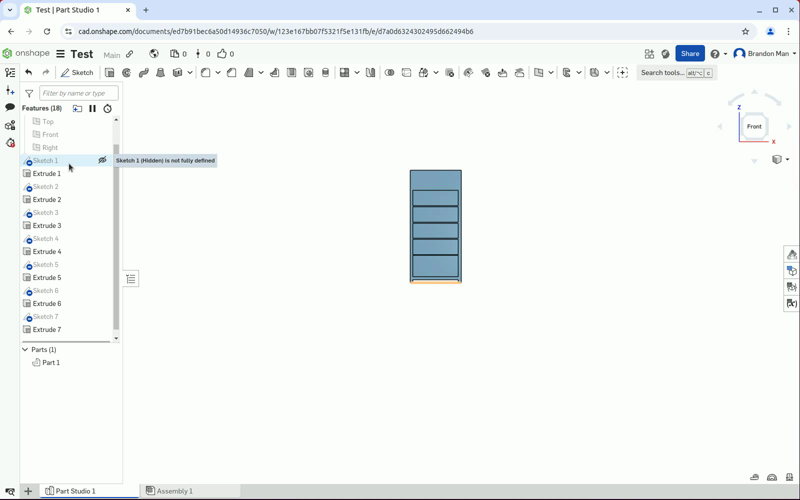
click(69, 163)
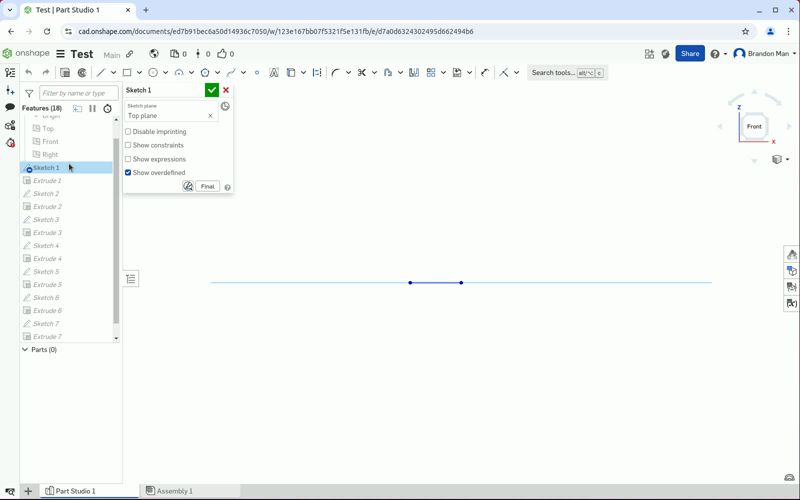
mouse_move(229, 92)
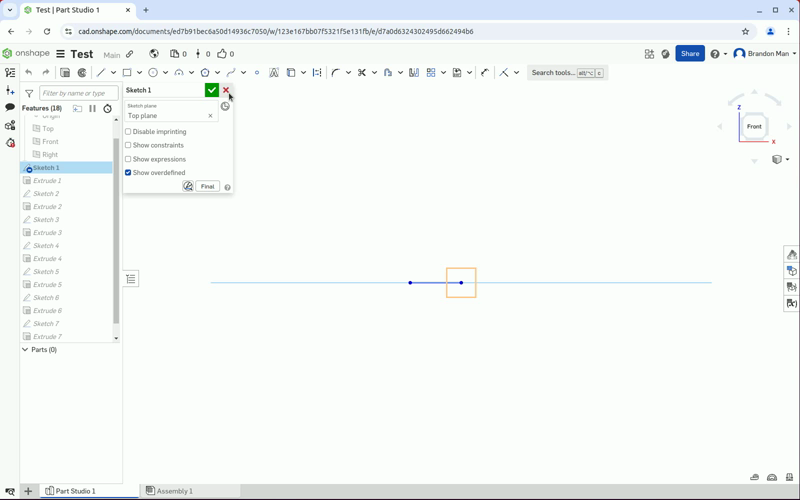
click(229, 92)
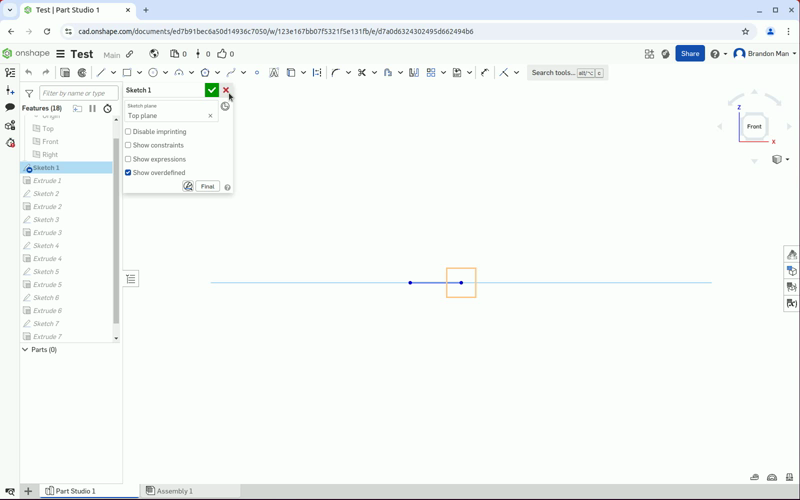
key(shift+s)
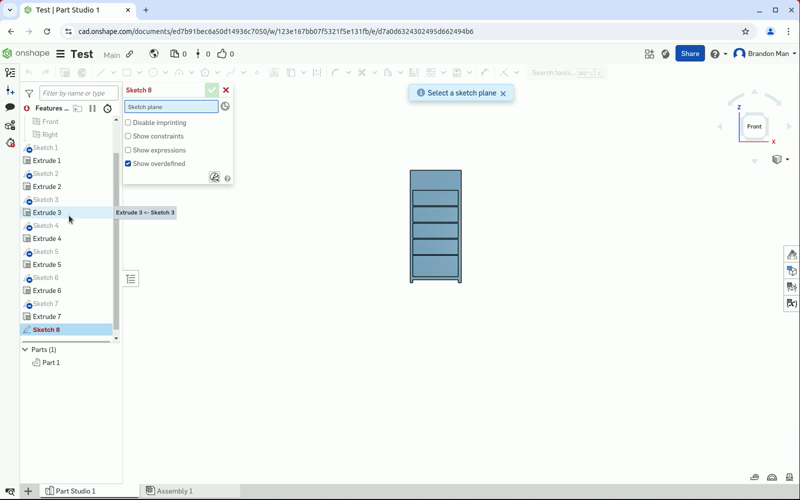
scroll(3)
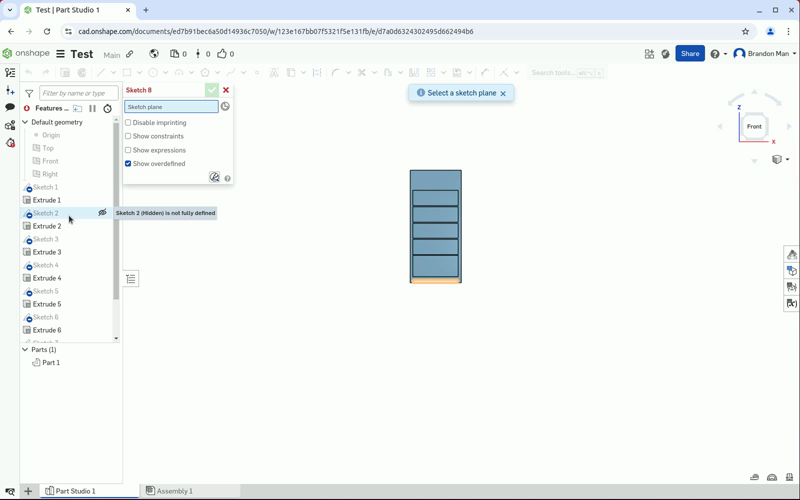
mouse_move(69, 163)
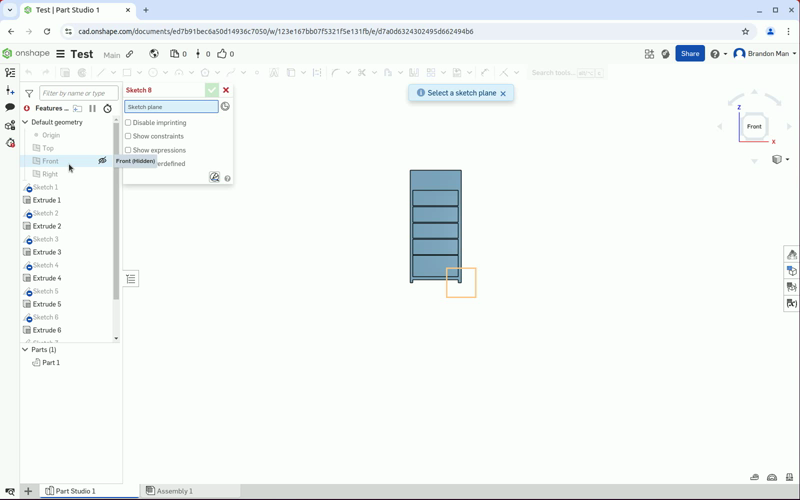
click(69, 163)
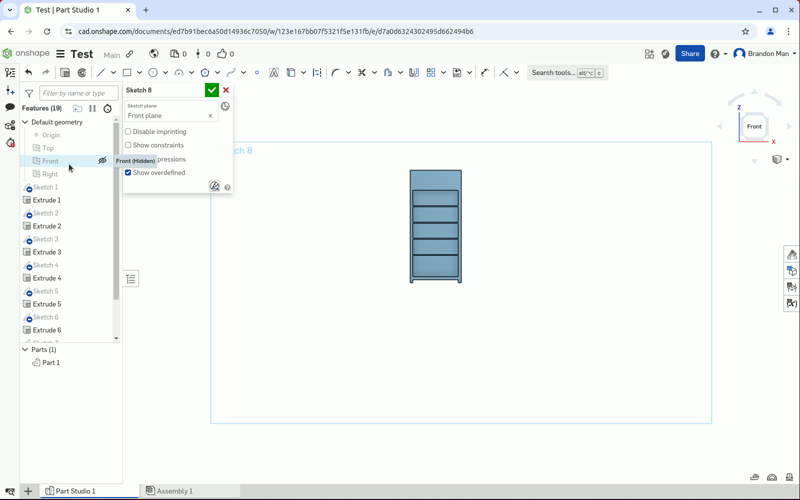
mouse_move(73, 352)
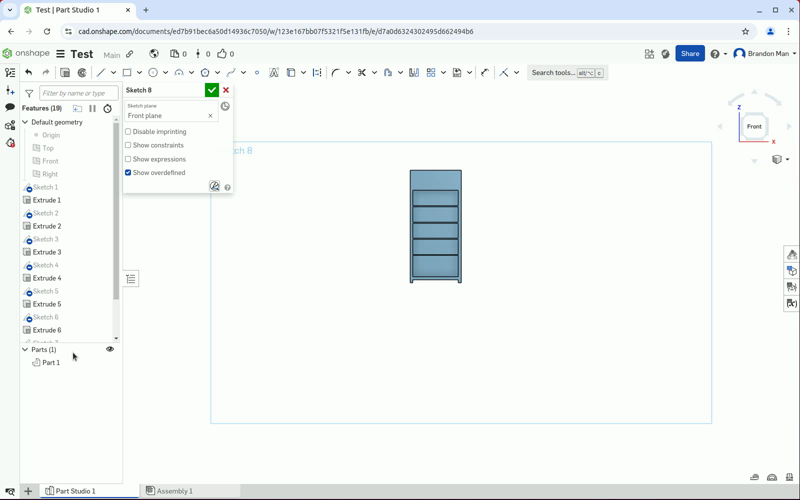
key(y)
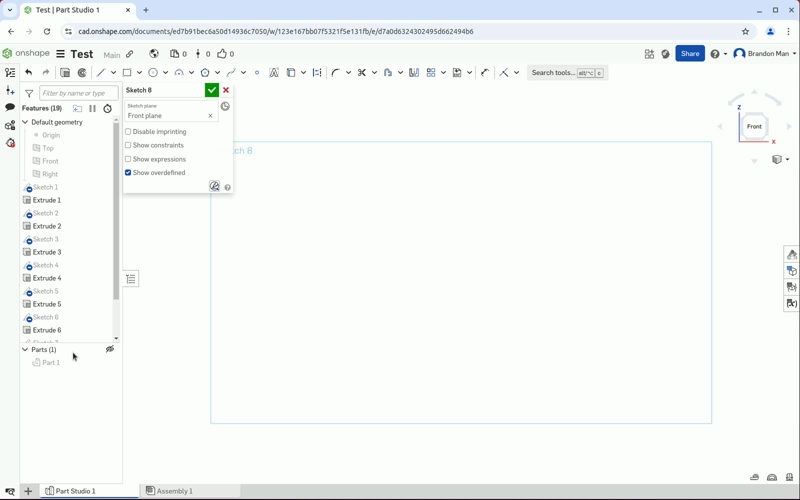
key(l)
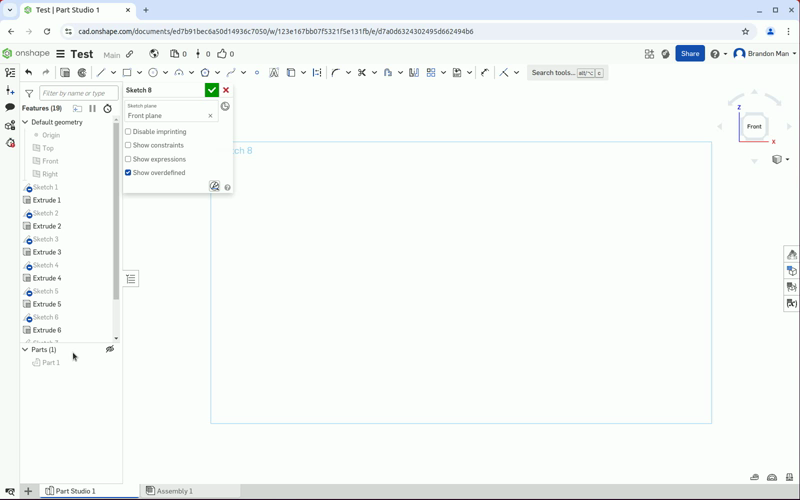
key_down(shift)
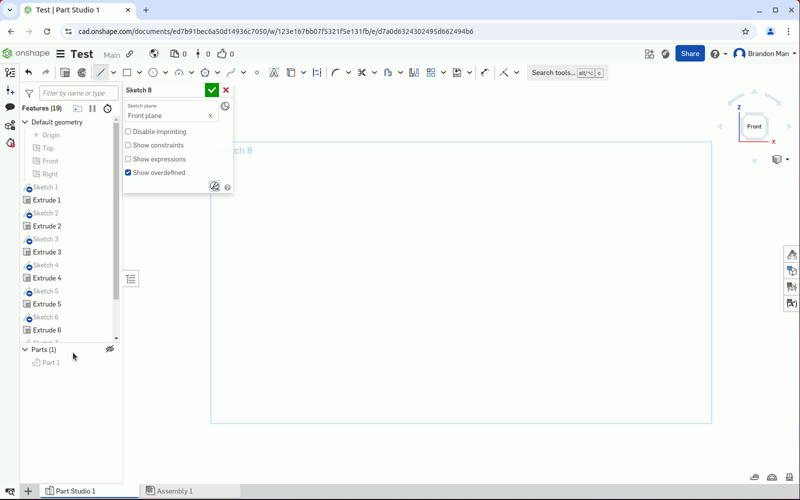
mouse_move(412, 189)
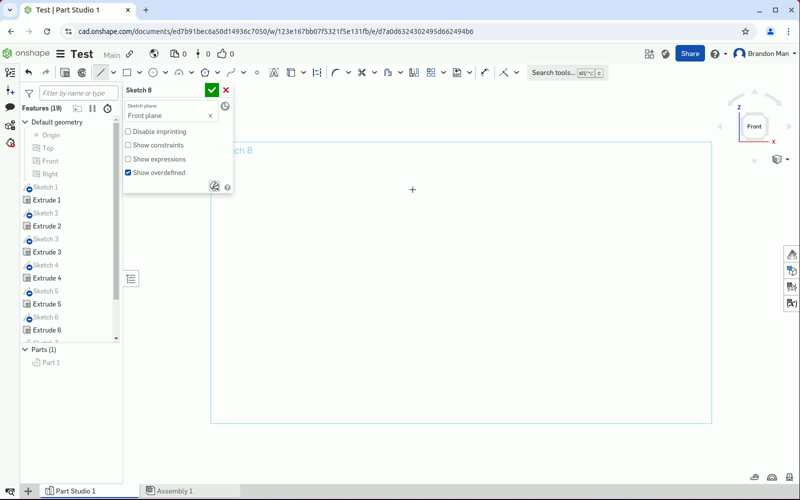
click(412, 189)
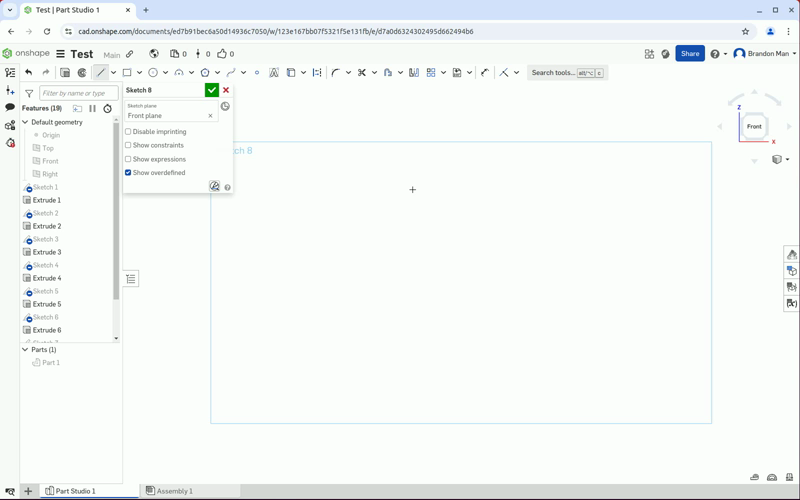
key_up(shift)
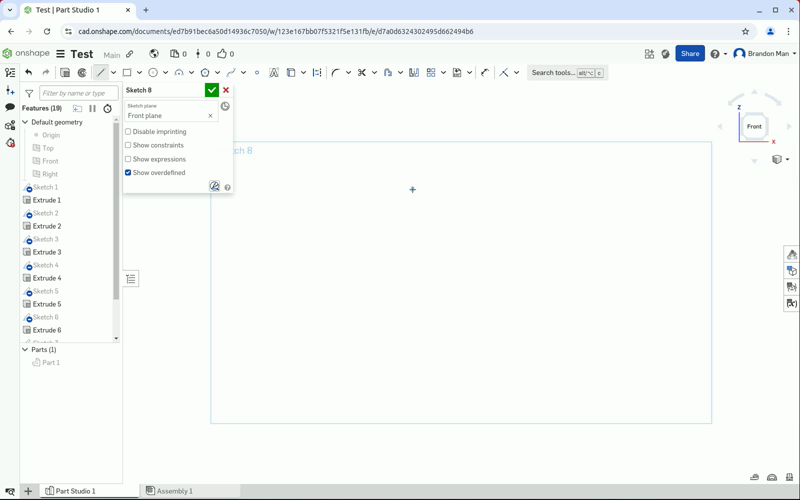
key_down(shift)
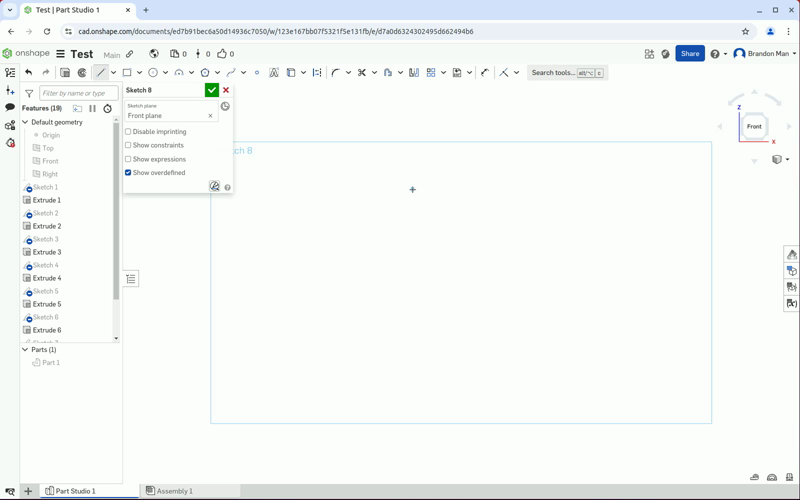
mouse_move(442, 189)
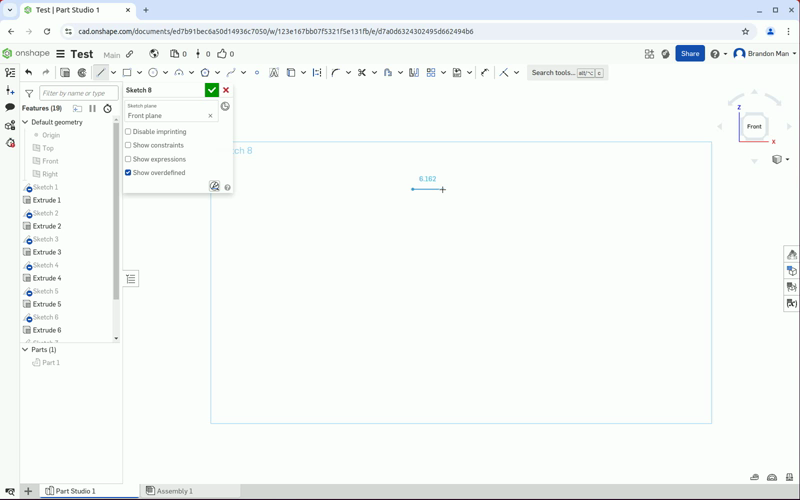
mouse_move(458, 189)
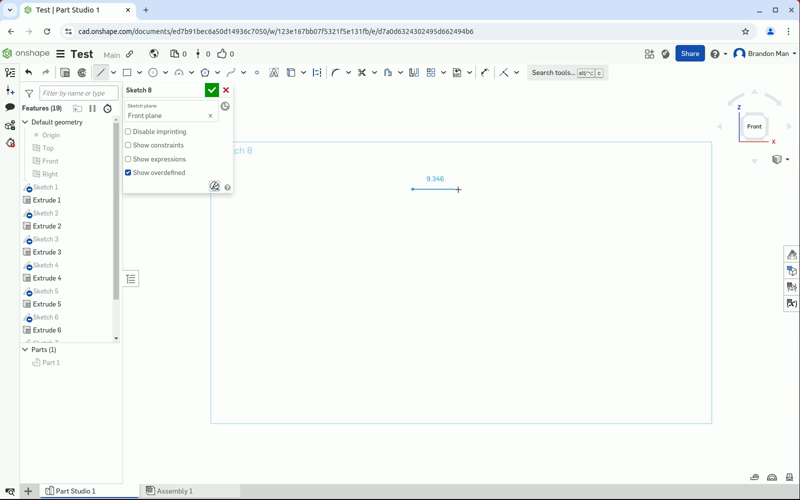
click(458, 189)
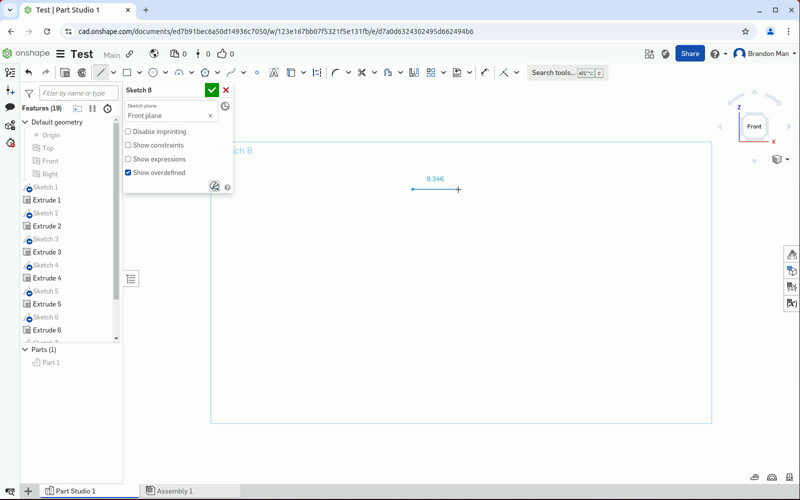
key_up(shift)
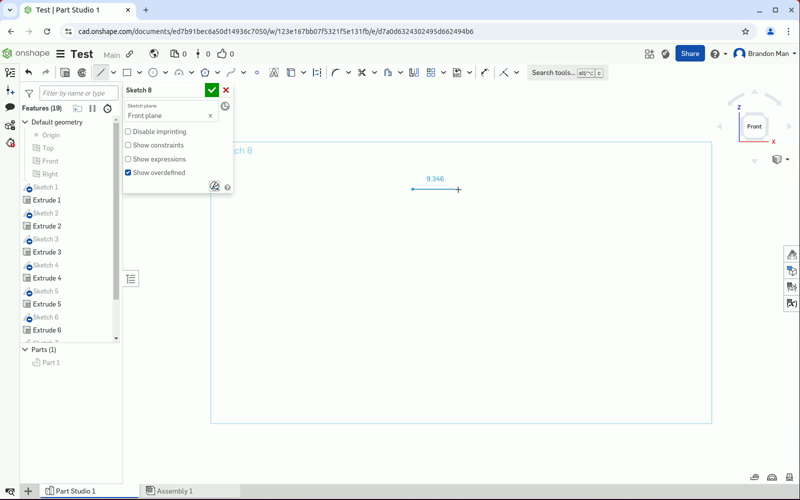
key_down(shift)
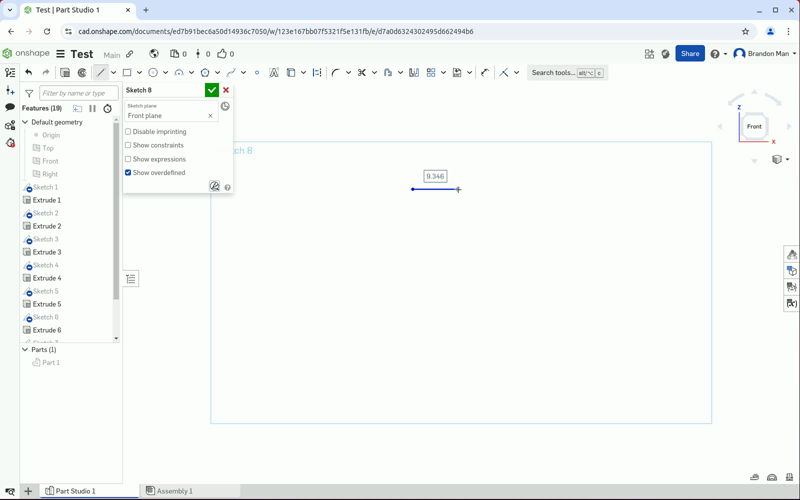
mouse_move(488, 189)
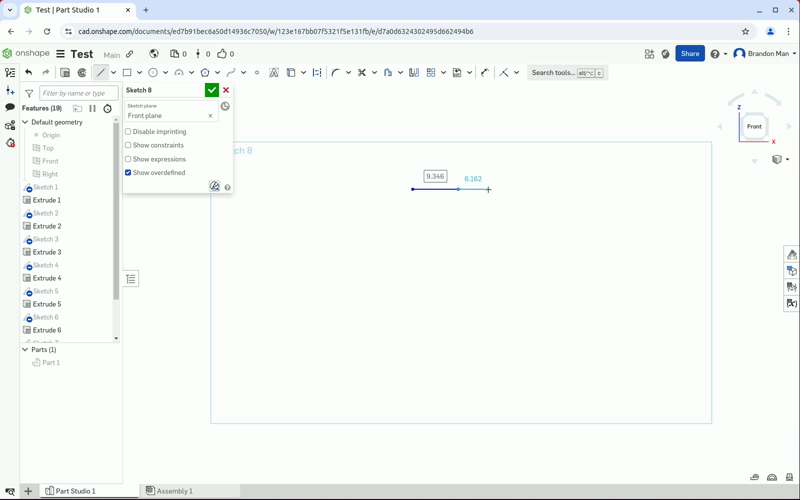
mouse_move(458, 174)
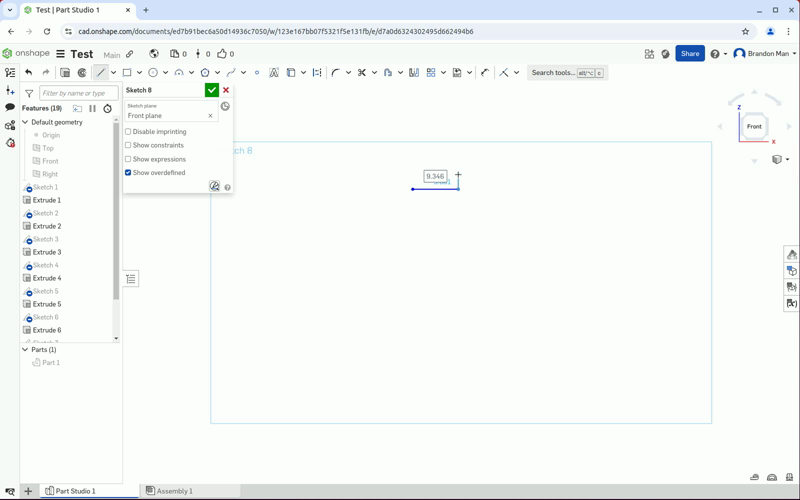
click(458, 174)
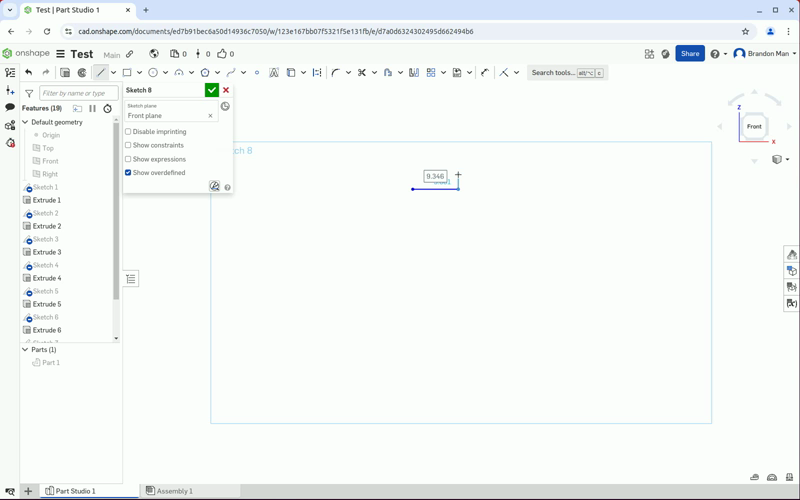
key_up(shift)
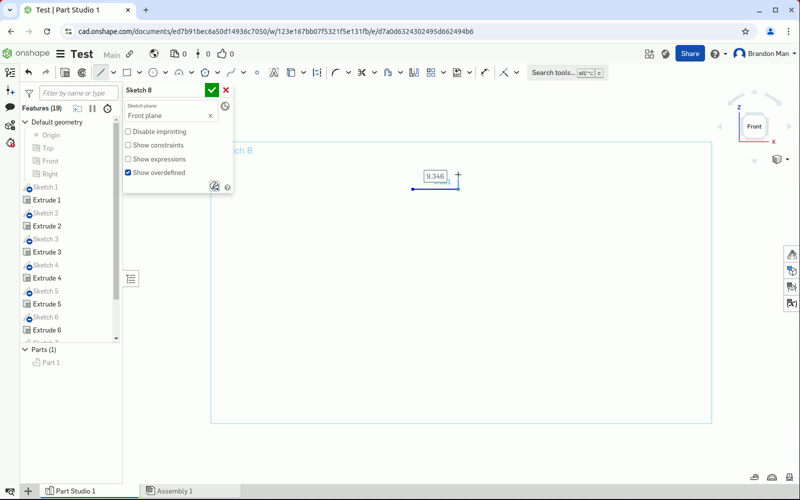
key_down(shift)
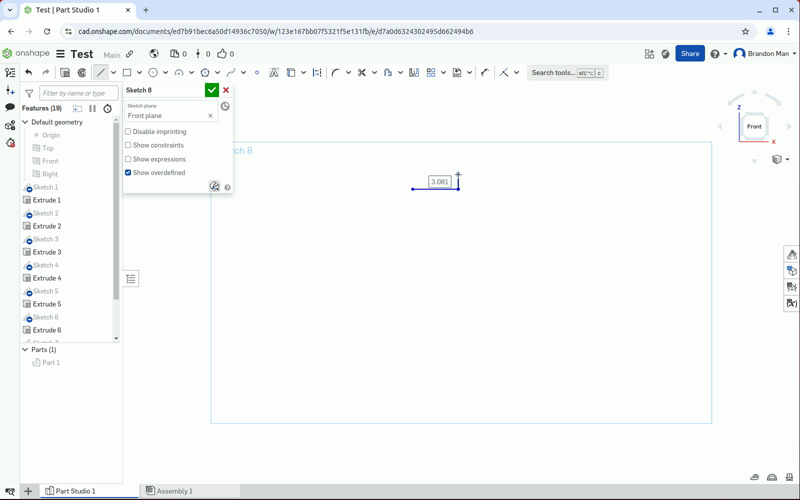
mouse_move(488, 174)
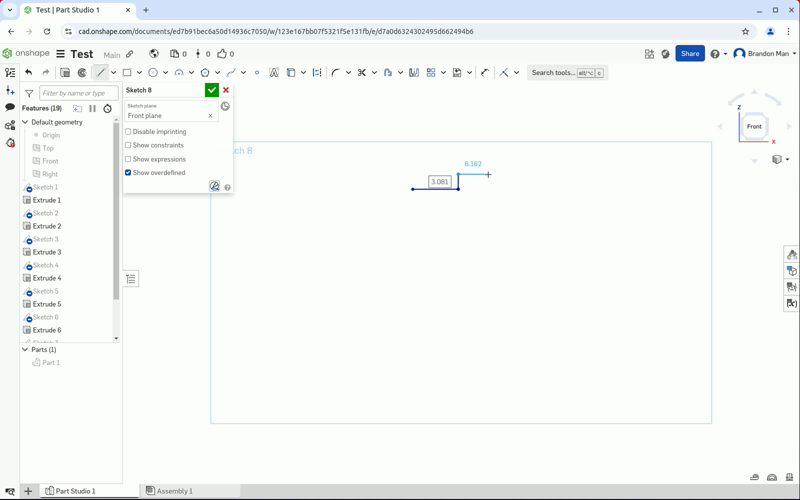
mouse_move(412, 174)
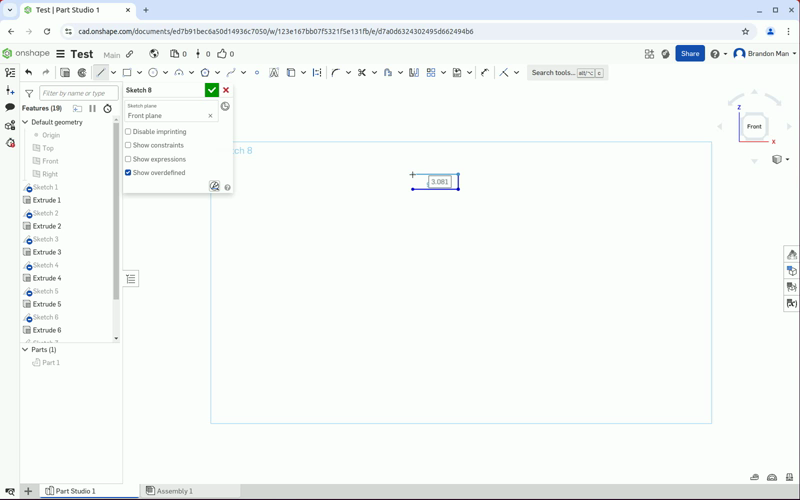
click(412, 174)
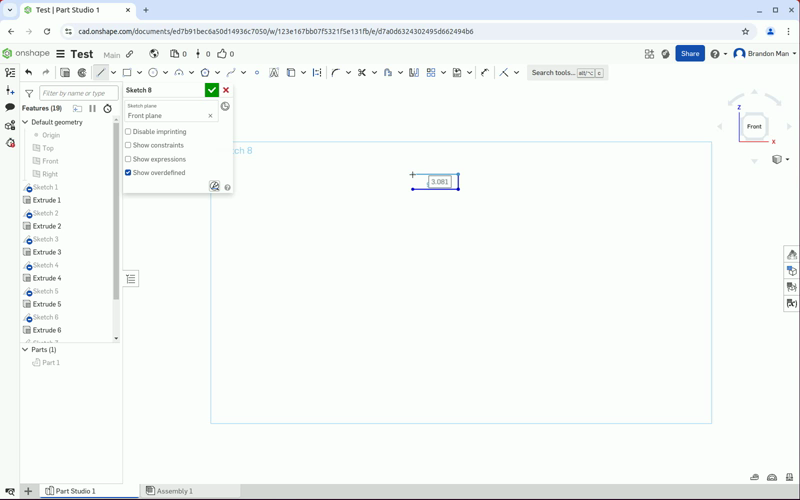
key_up(shift)
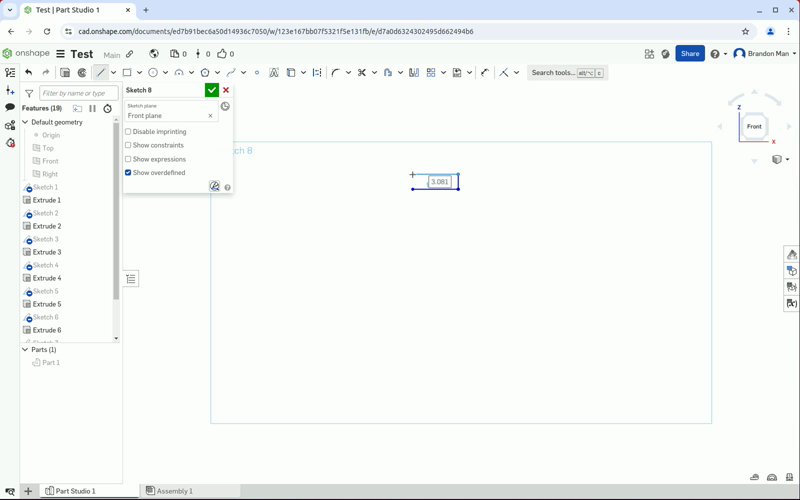
mouse_move(442, 174)
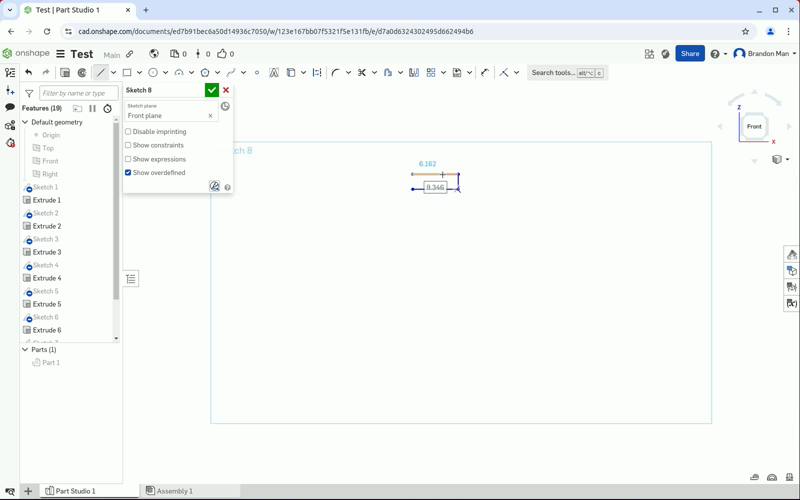
key_down(shift)
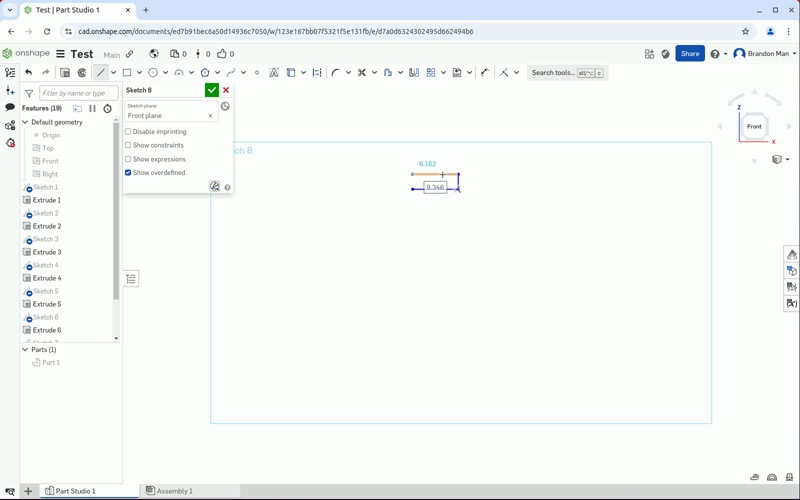
mouse_move(412, 189)
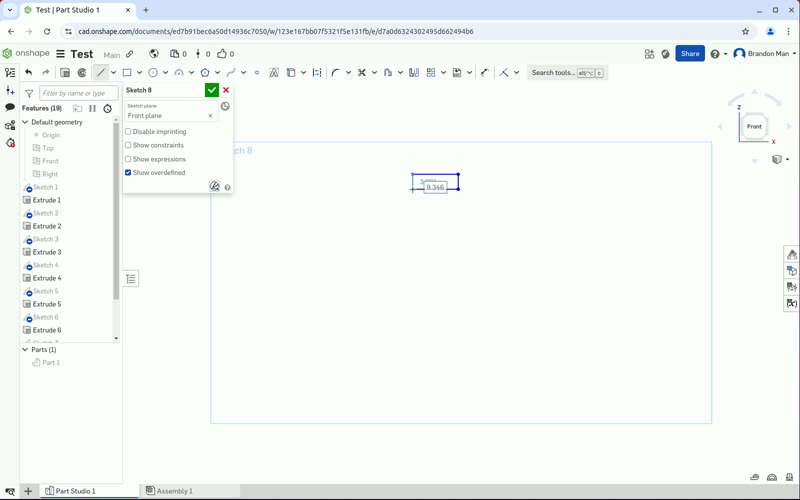
key_up(shift)
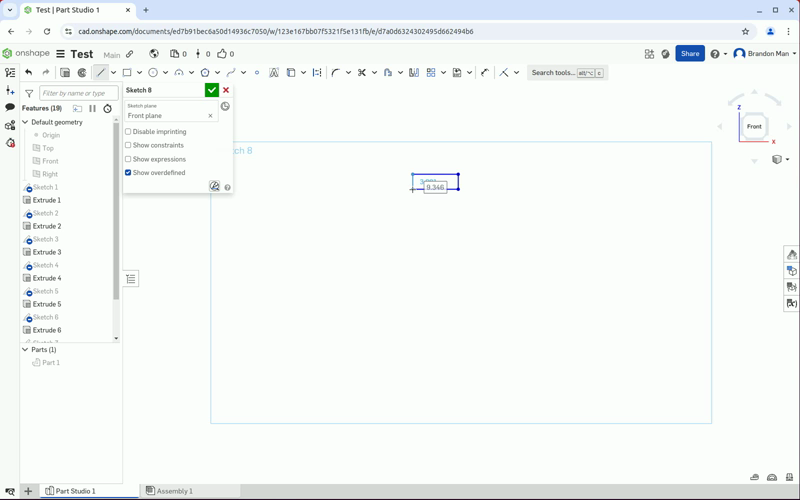
click(412, 189)
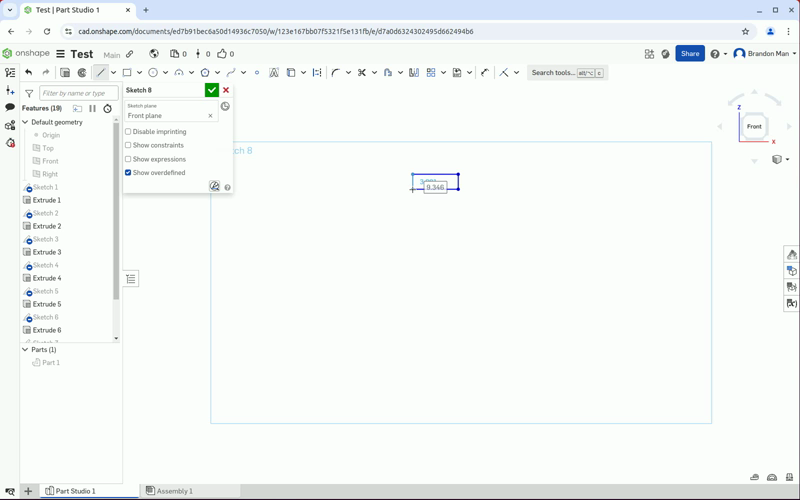
key(esc)
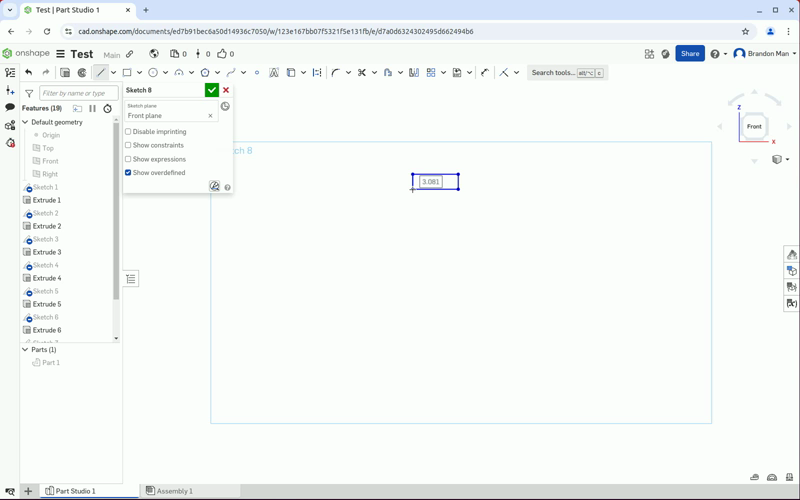
mouse_move(422, 177)
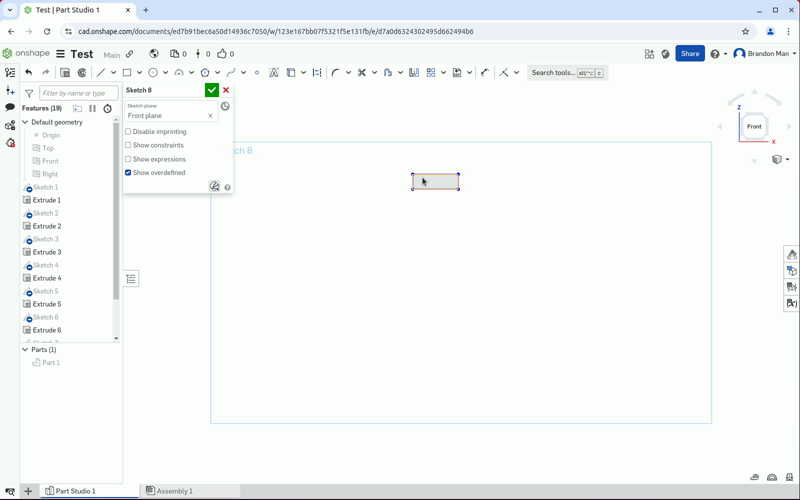
scroll(6)
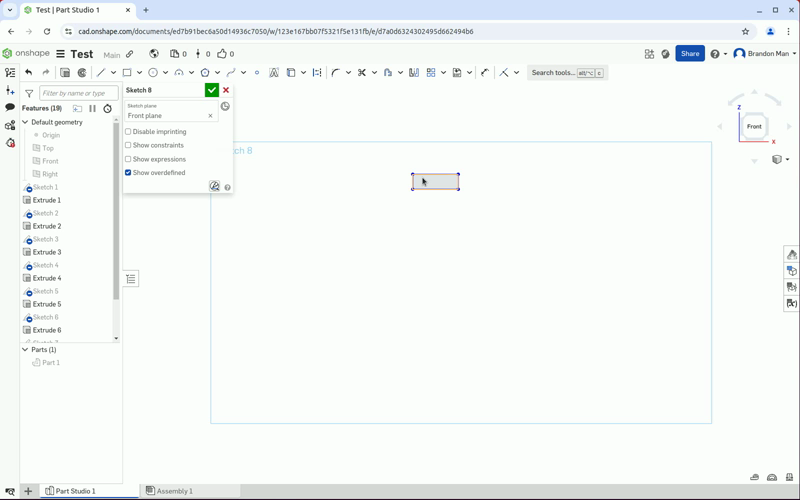
scroll(6)
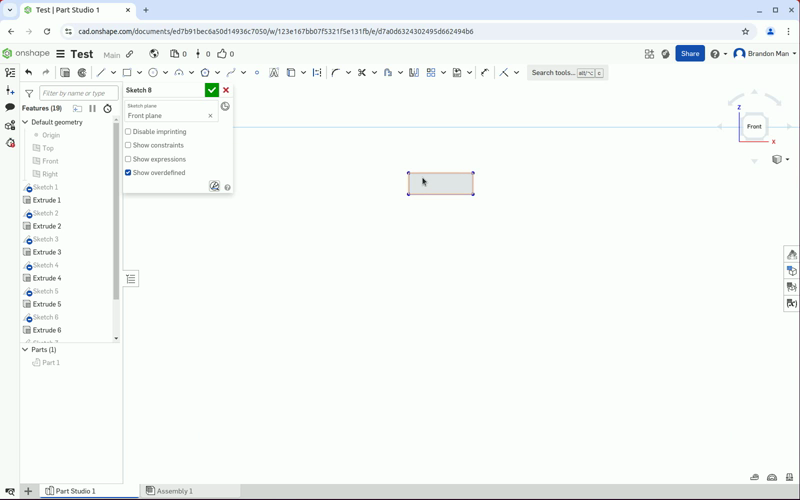
scroll(6)
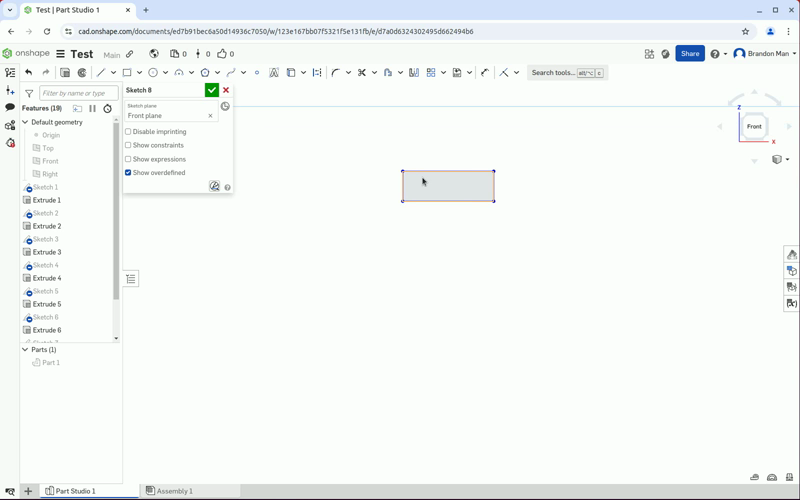
scroll(6)
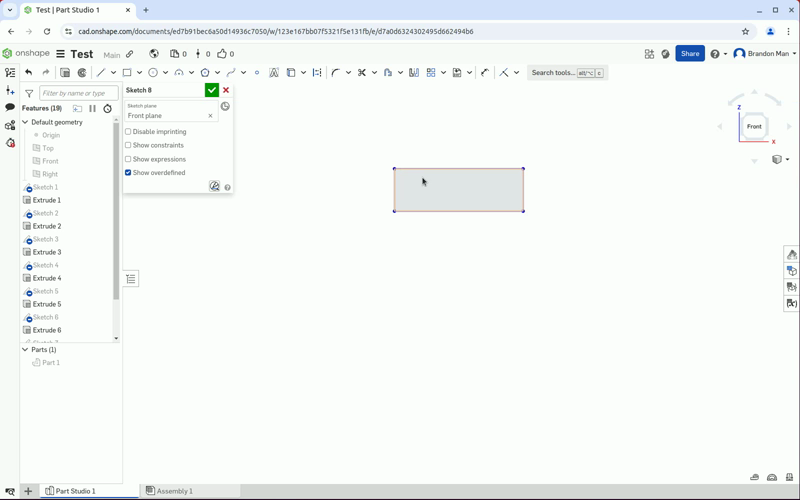
scroll(6)
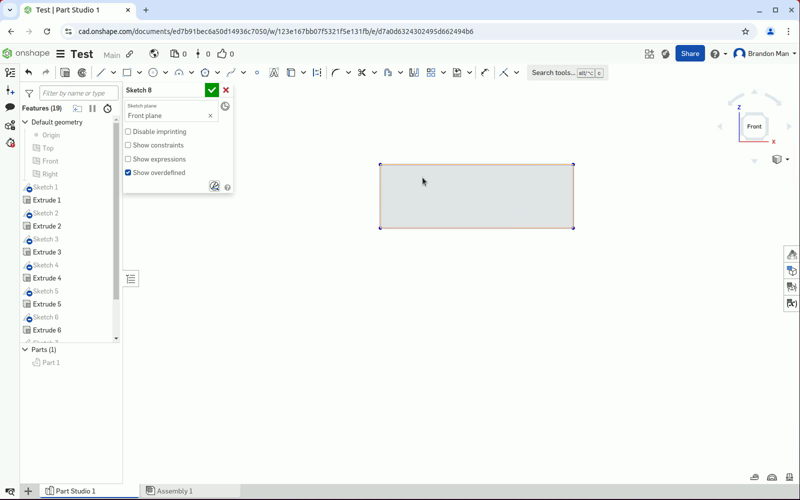
scroll(6)
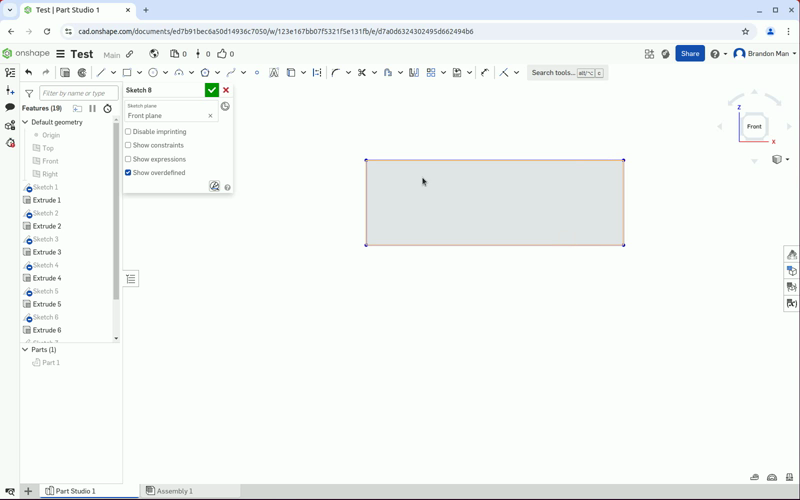
scroll(6)
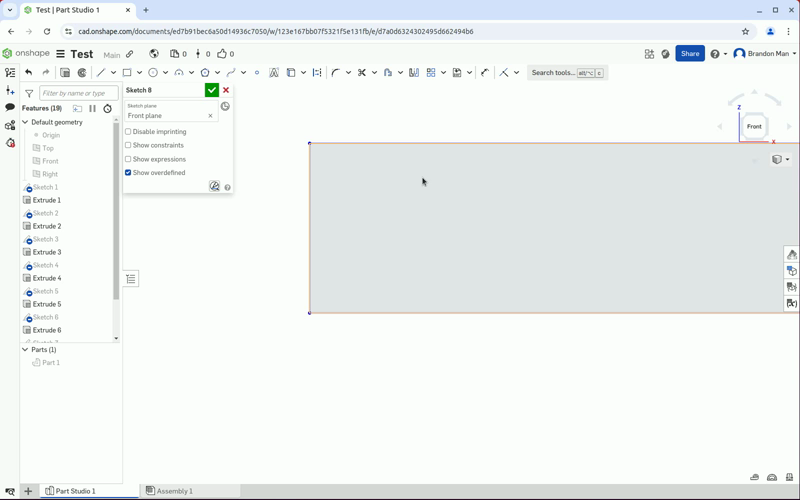
click(422, 177)
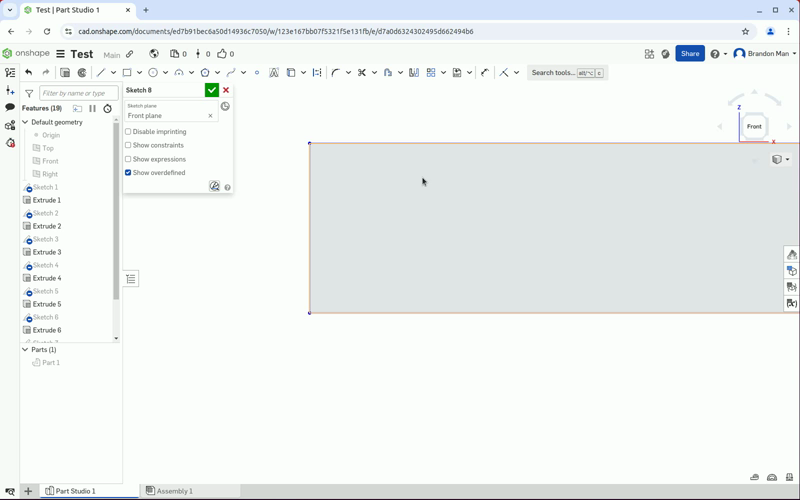
scroll(-6)
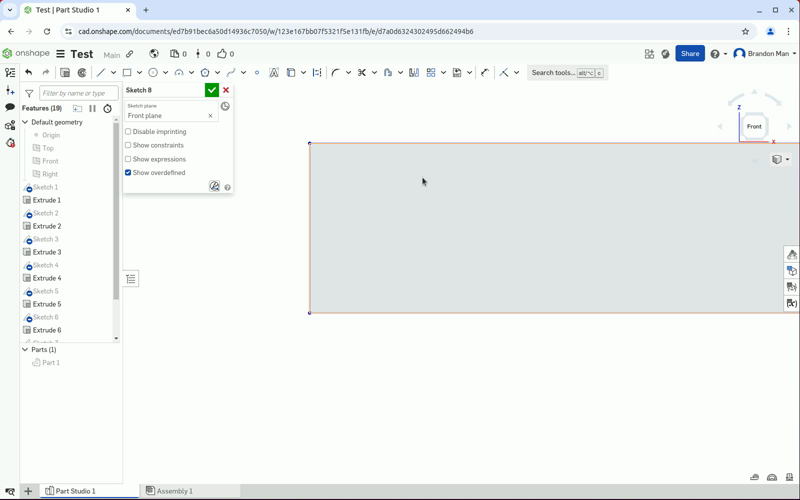
scroll(-6)
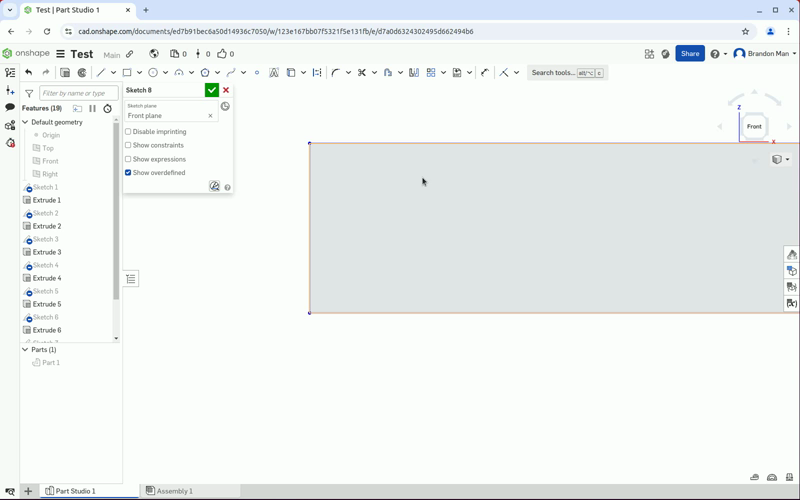
scroll(-6)
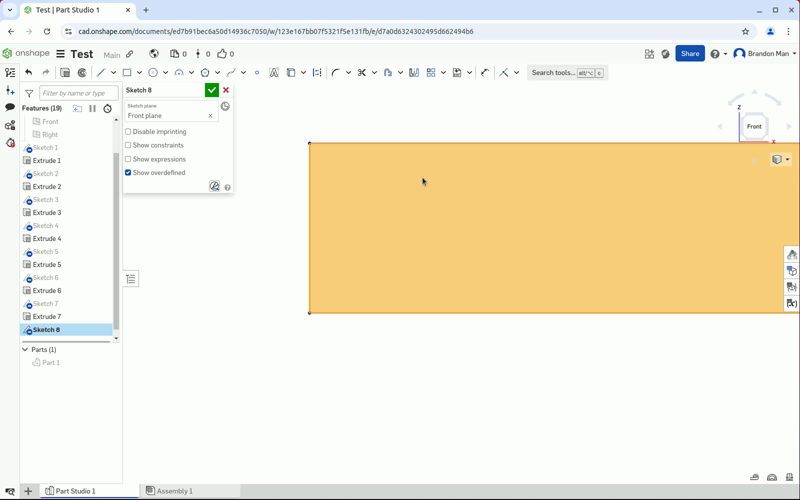
scroll(-6)
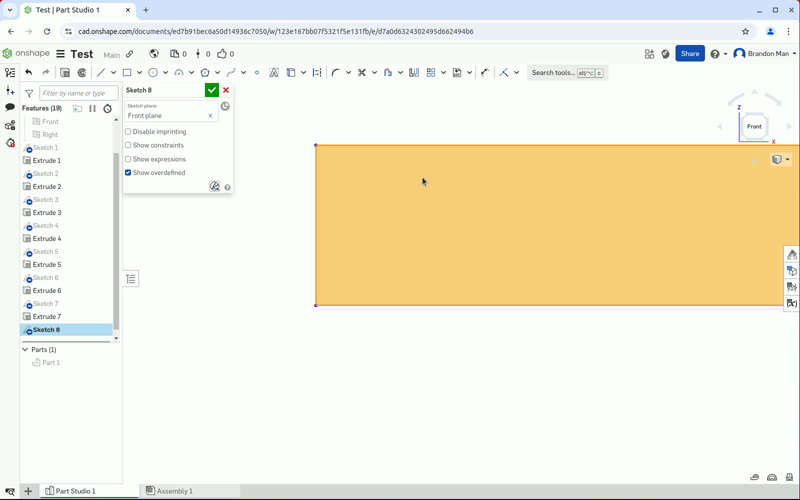
scroll(-6)
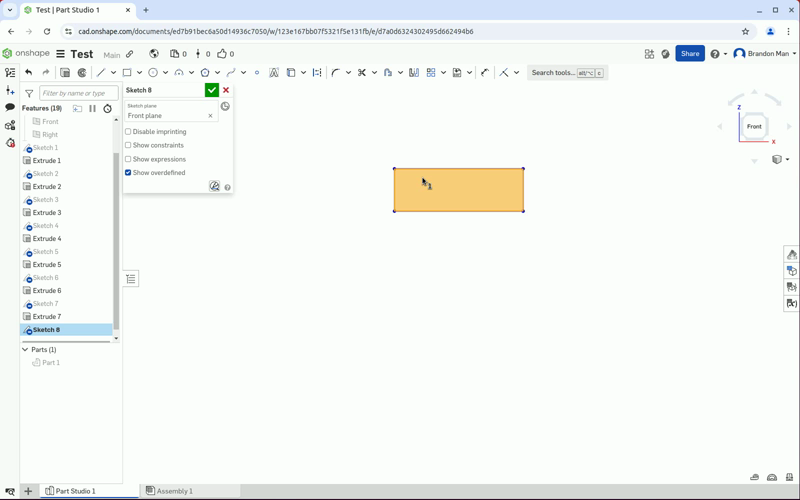
scroll(-6)
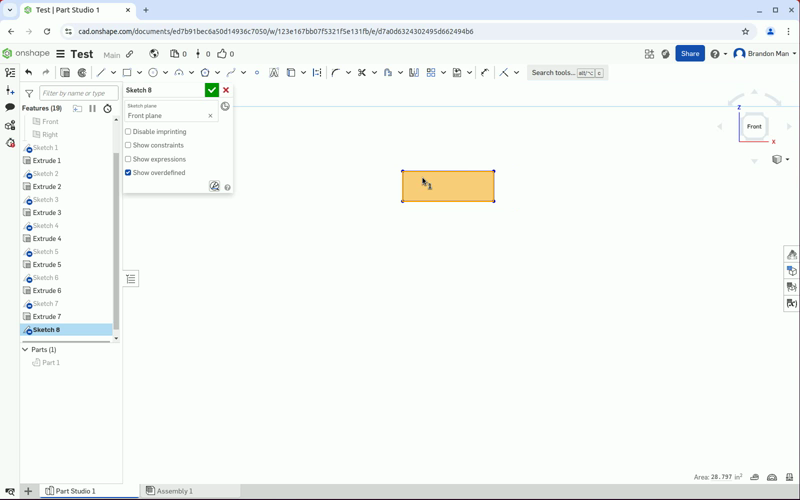
scroll(-6)
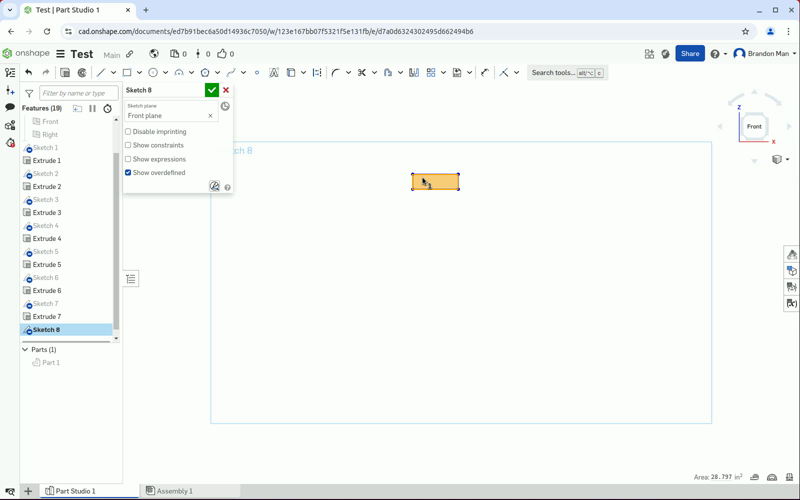
mouse_move(73, 352)
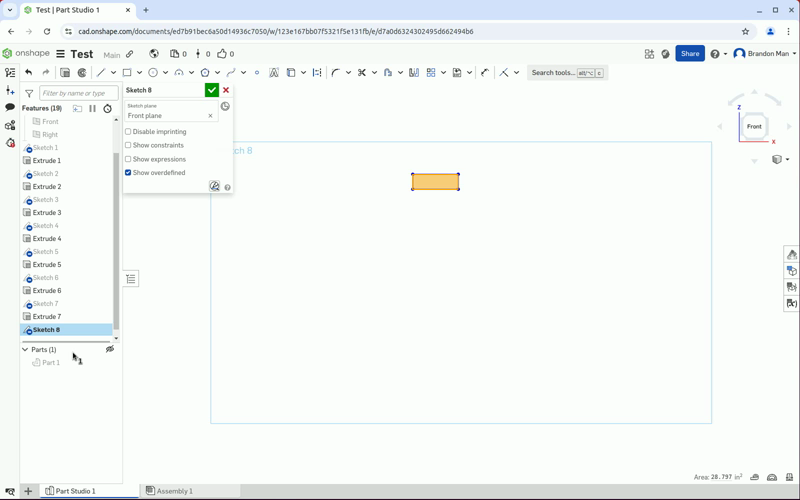
key(shift+y)
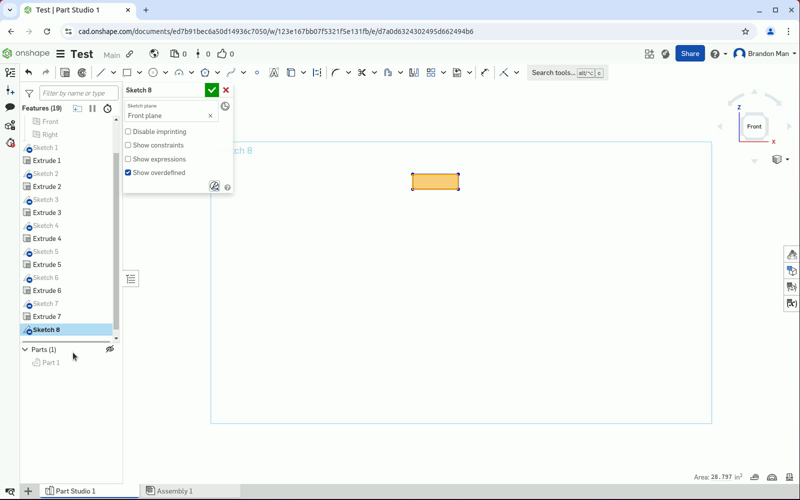
key(shift+e)
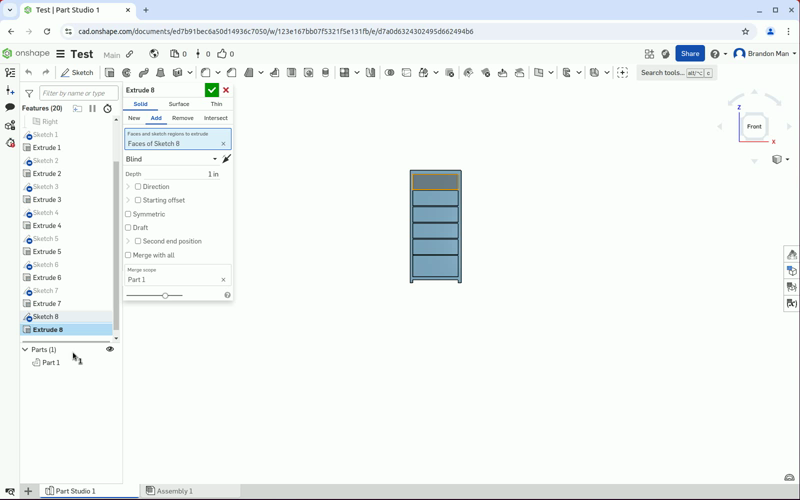
mouse_move(143, 106)
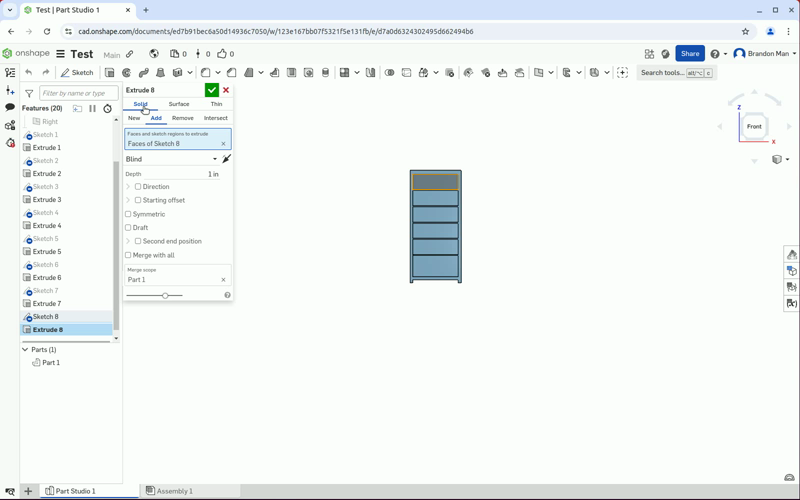
click(143, 106)
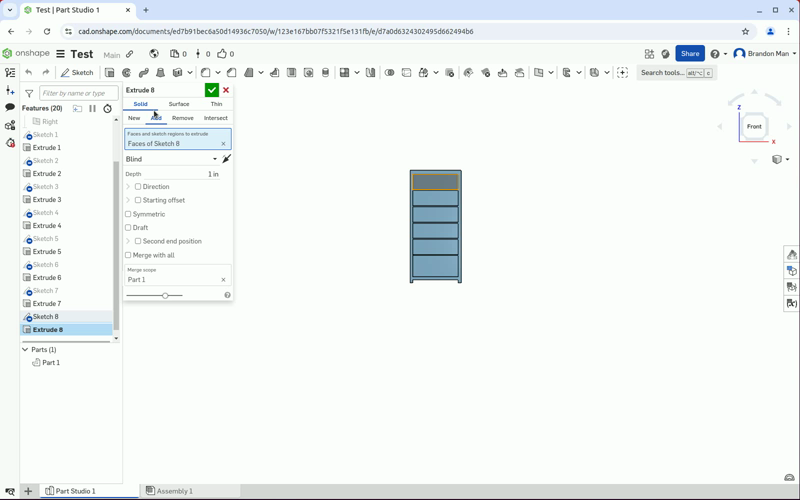
mouse_move(186, 120)
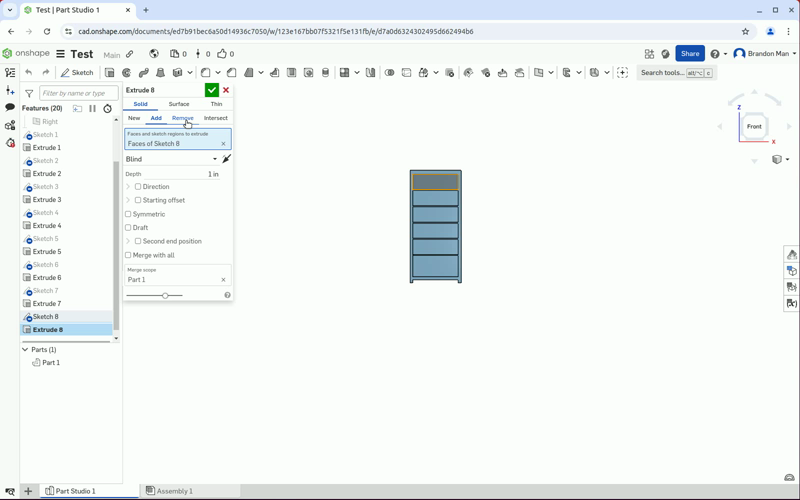
click(186, 120)
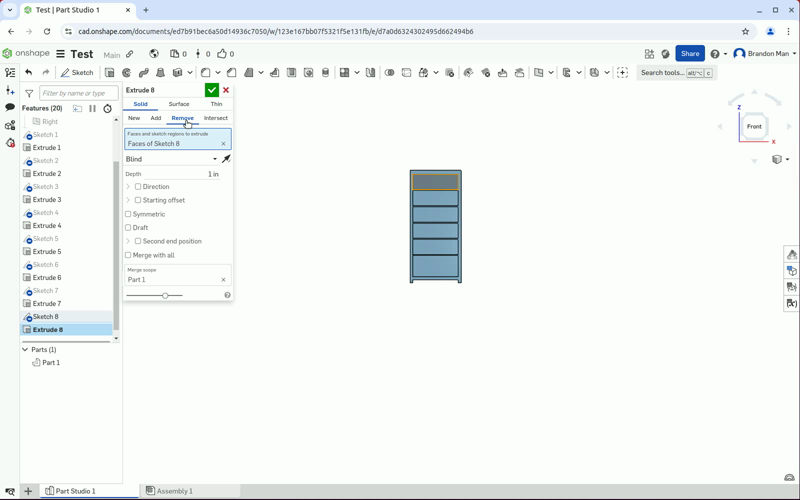
key(tab, 4)
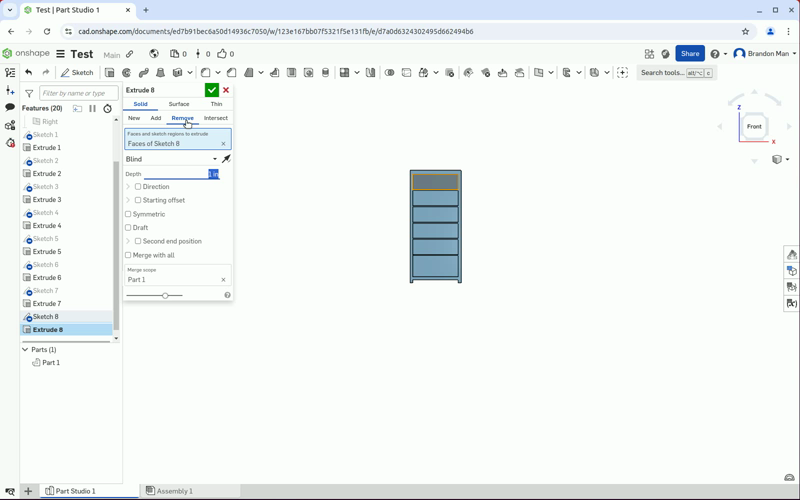
text(3.611)
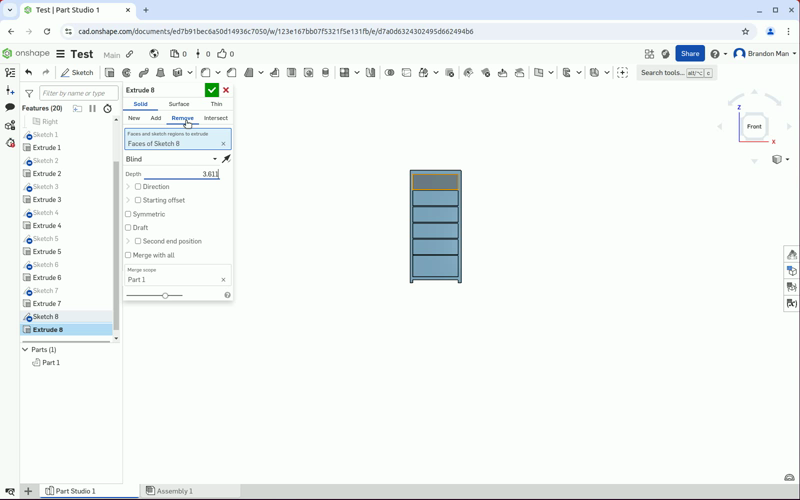
key(tab, 6)
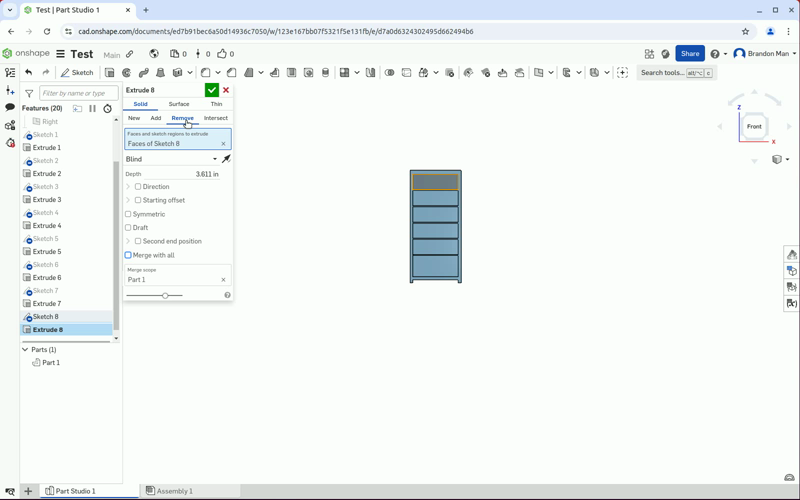
key(space)
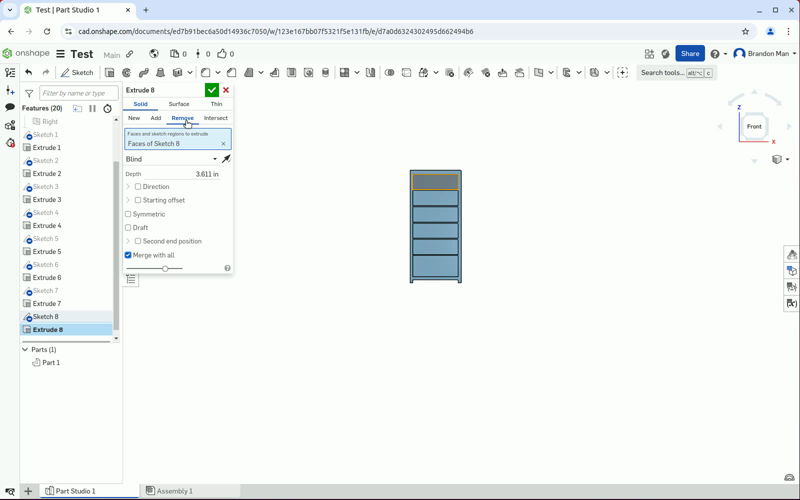
key(enter)
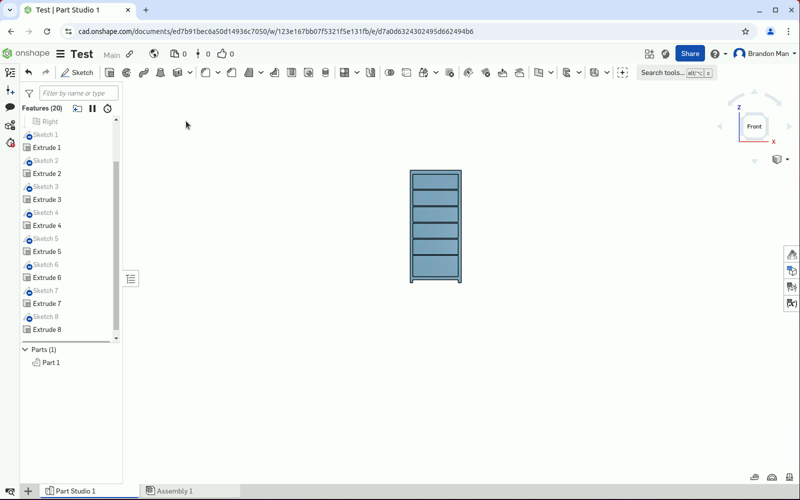
key(shift+h)
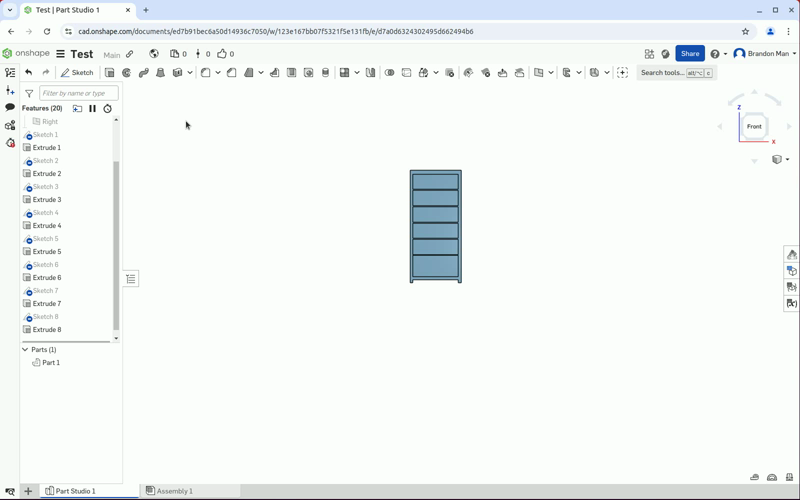
key(shift+h)
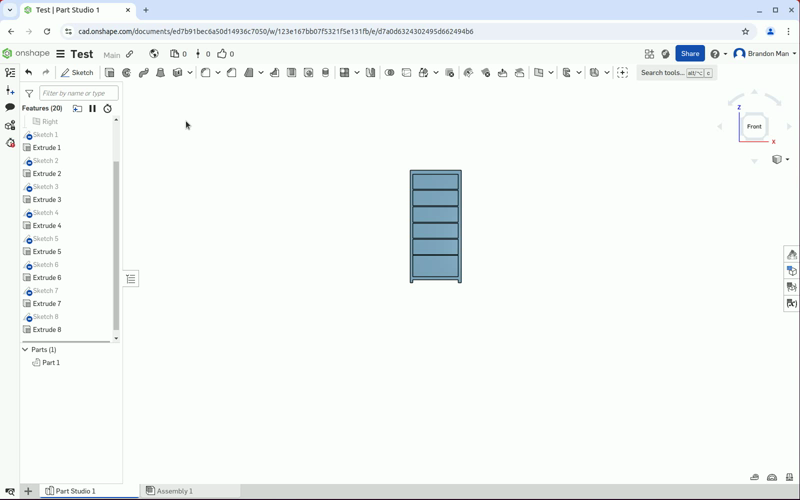
mouse_move(69, 137)
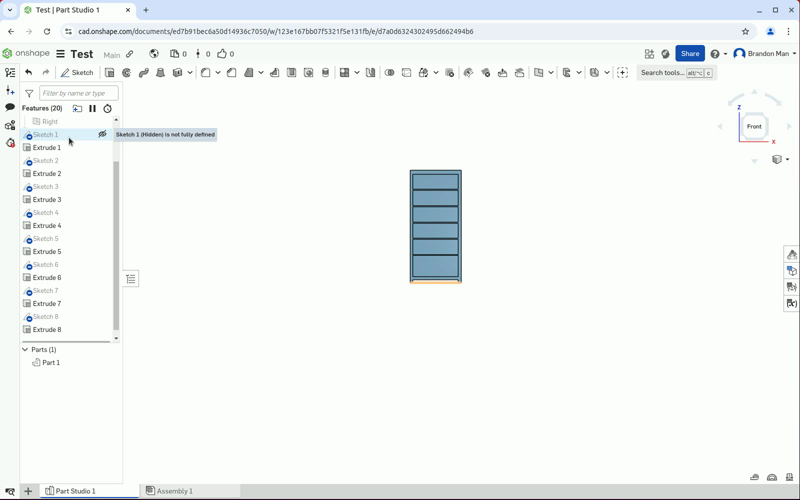
click(69, 137)
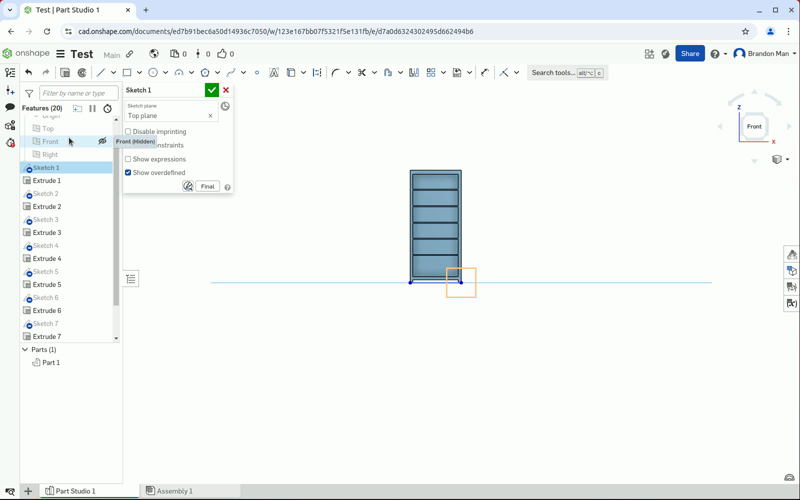
mouse_move(229, 92)
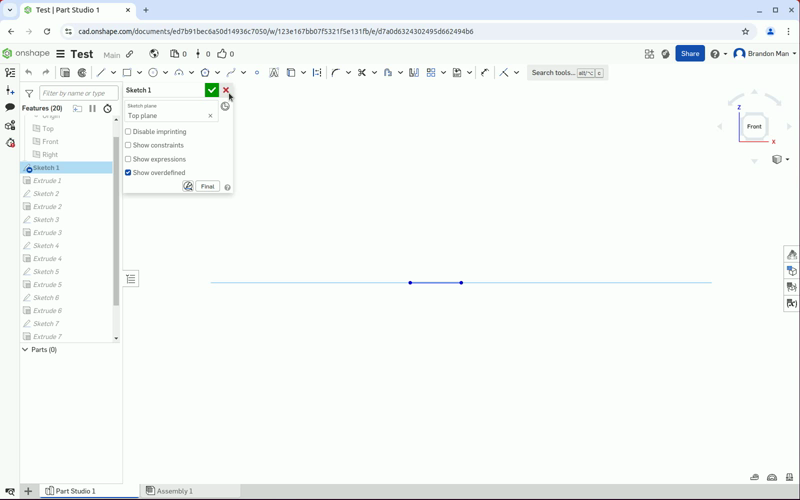
click(229, 92)
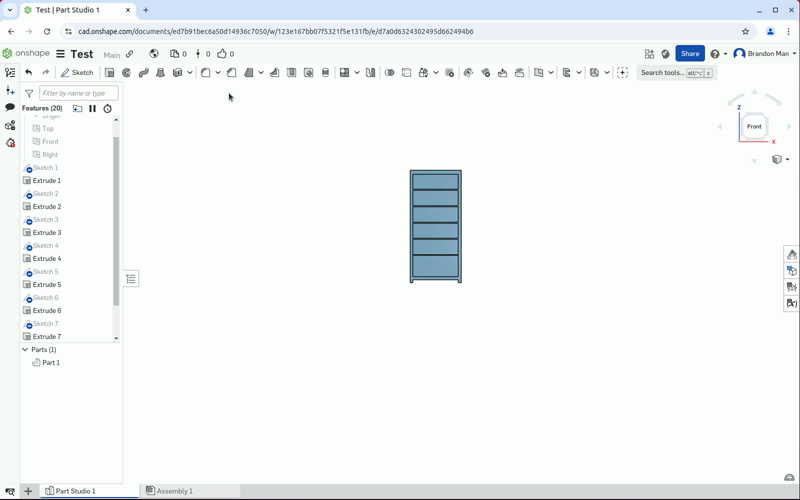
mouse_move(73, 352)
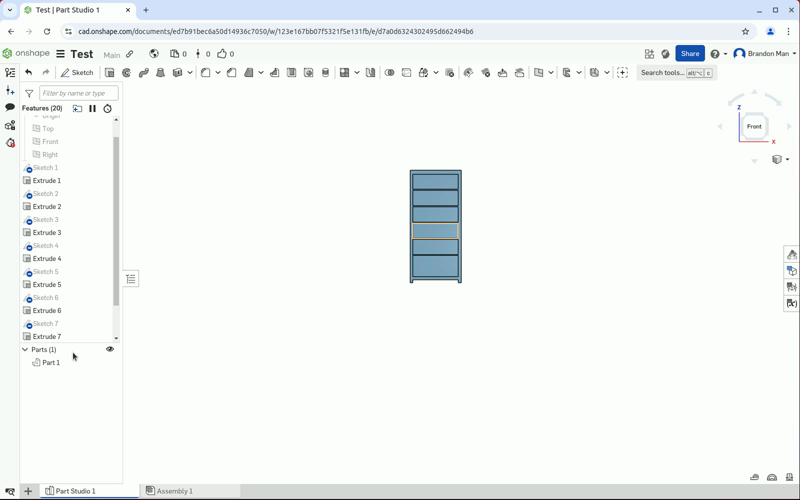
key(y)
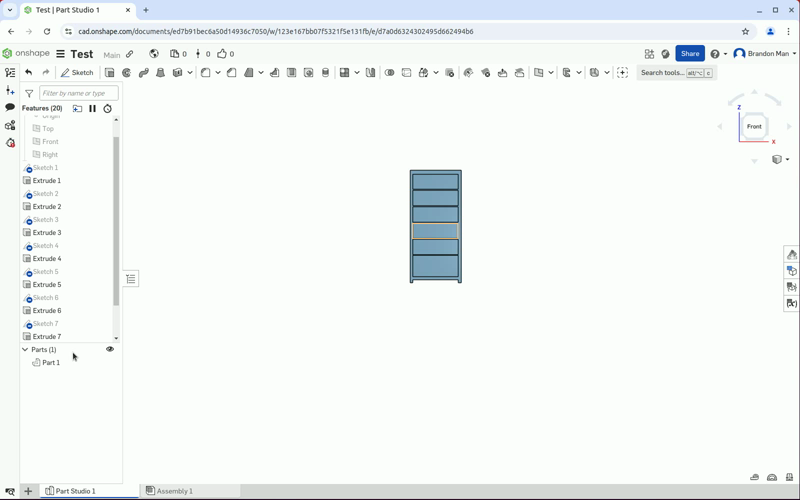
key(shift+p)
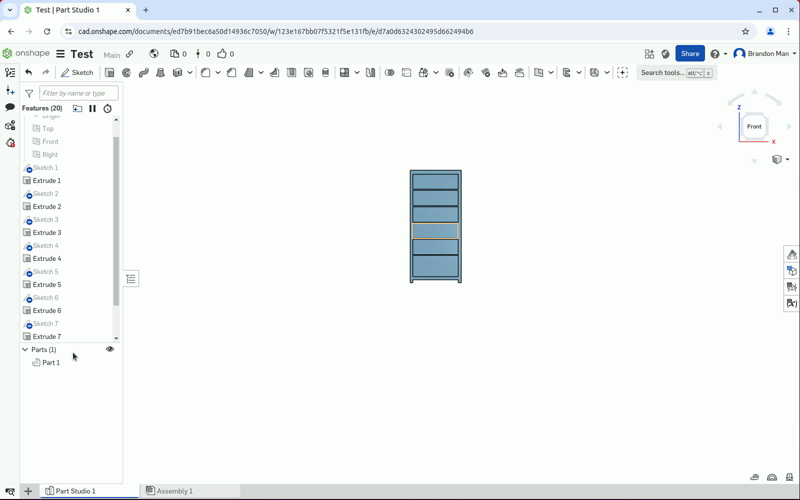
key(space)
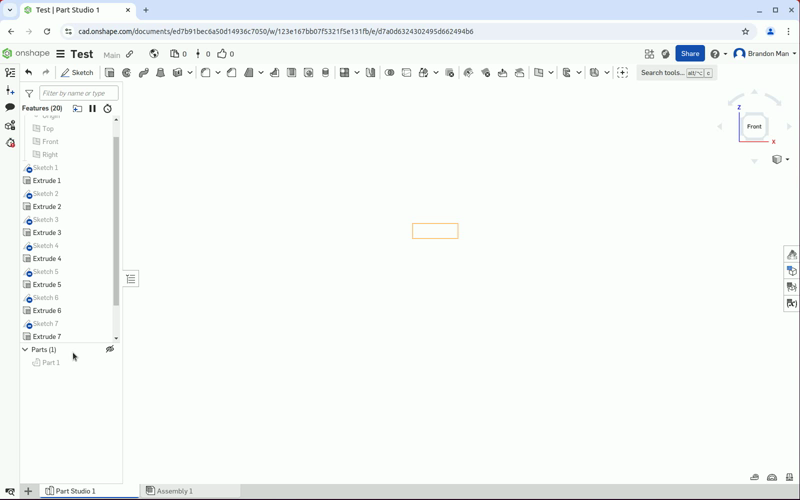
key_down(shift)
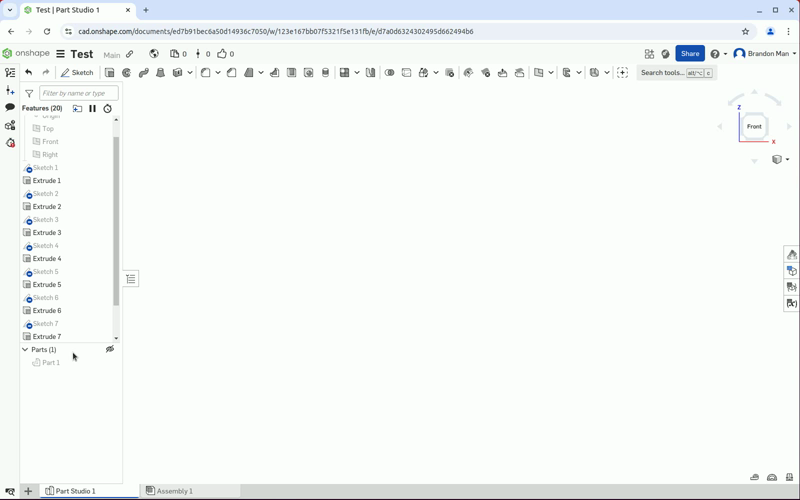
key(left)
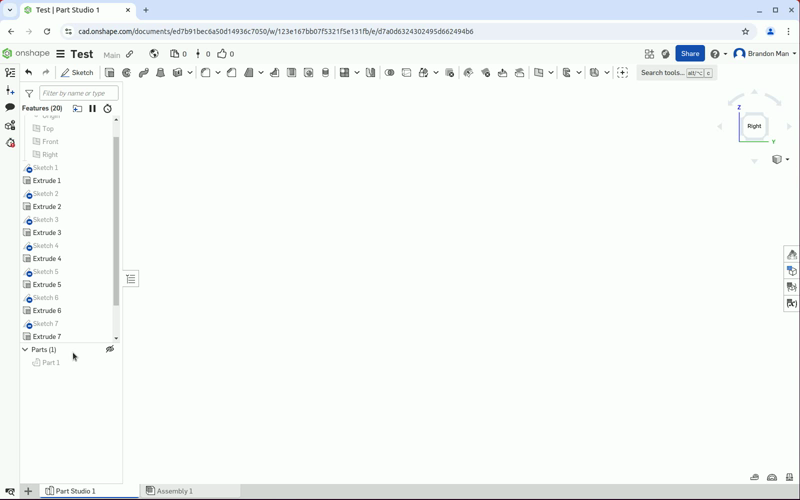
key_up(shift)
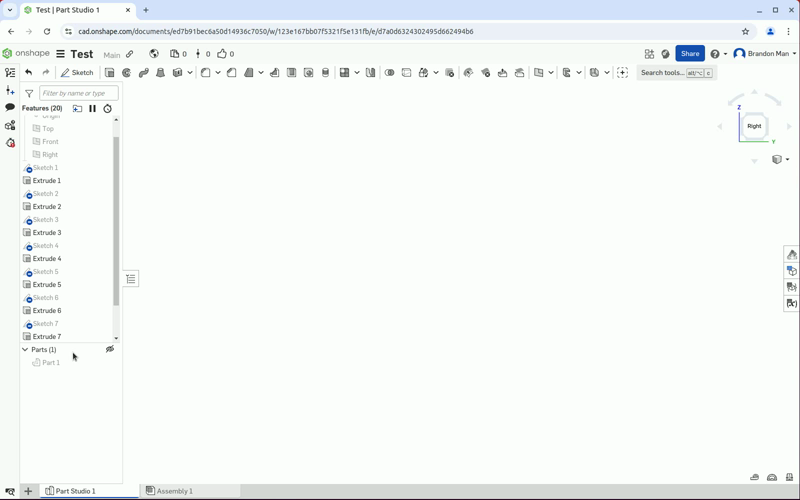
mouse_move(73, 352)
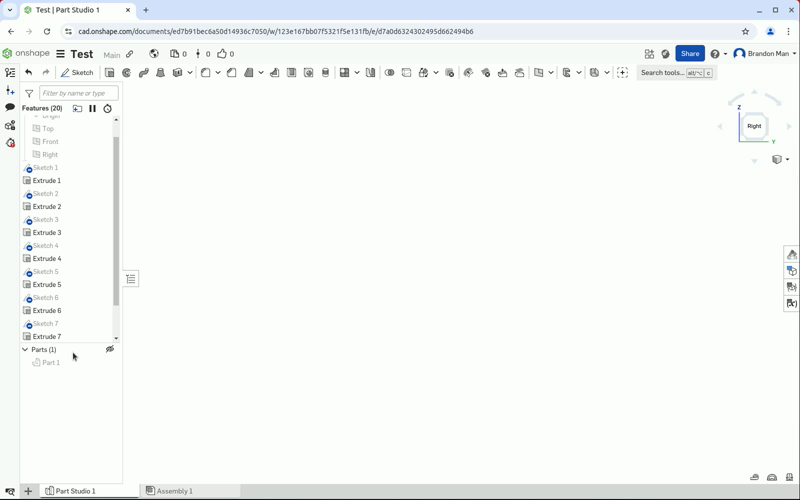
key(shift+y)
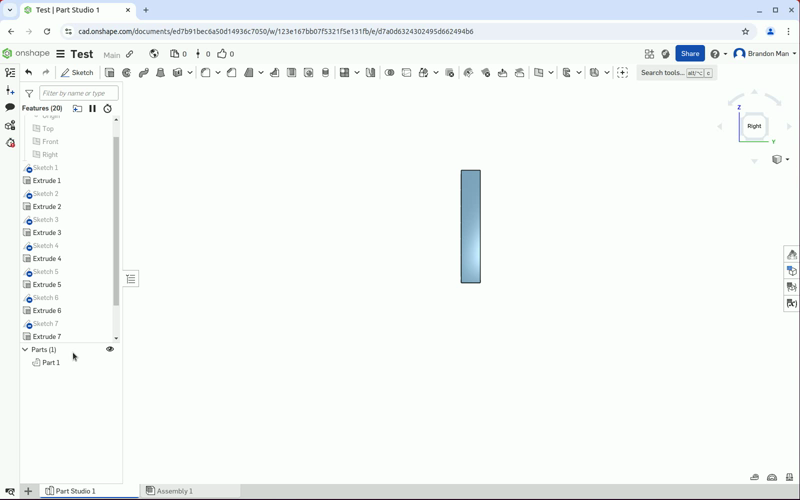
mouse_move(541, 75)
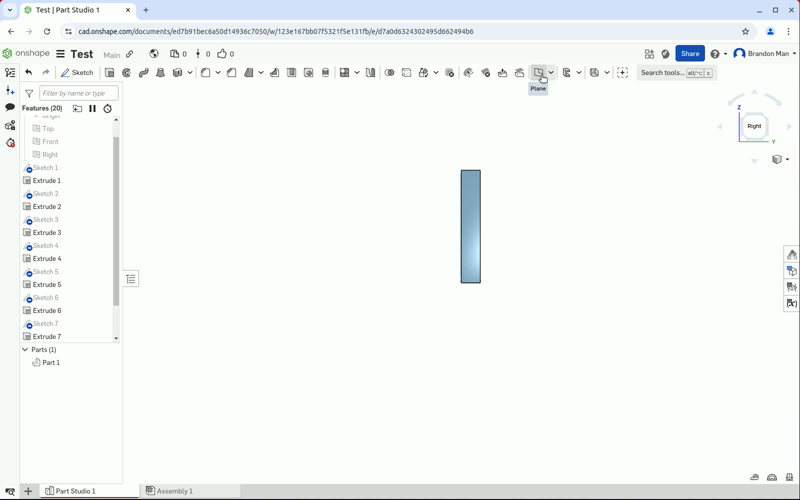
click(541, 75)
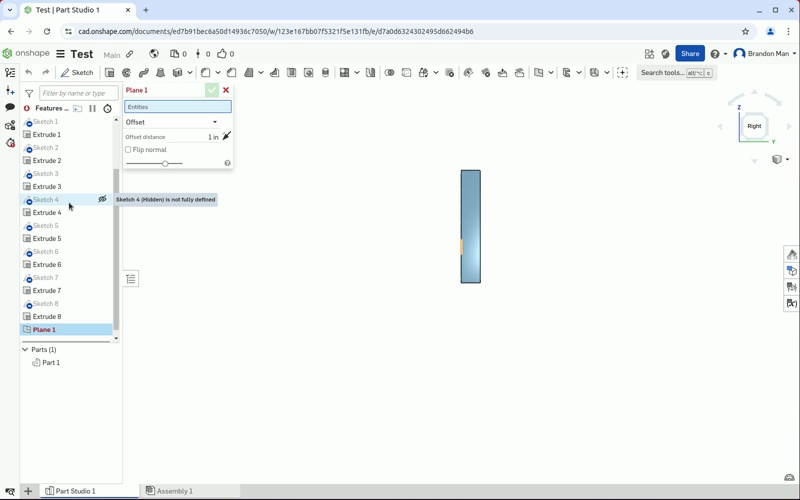
scroll(3)
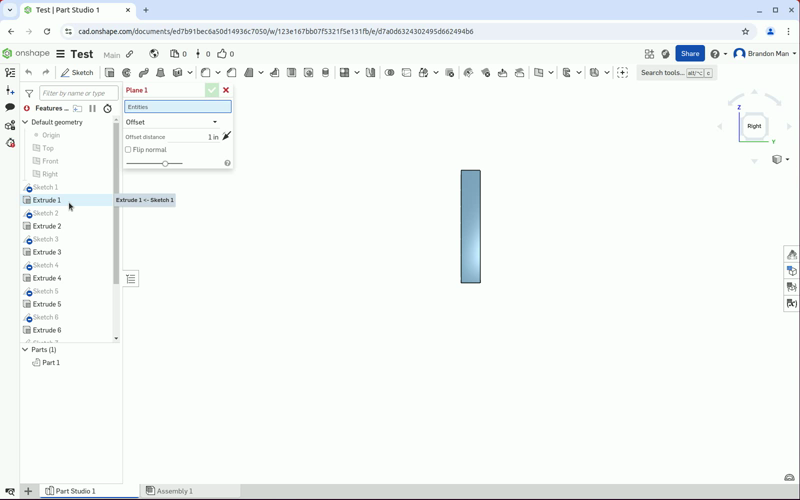
mouse_move(69, 176)
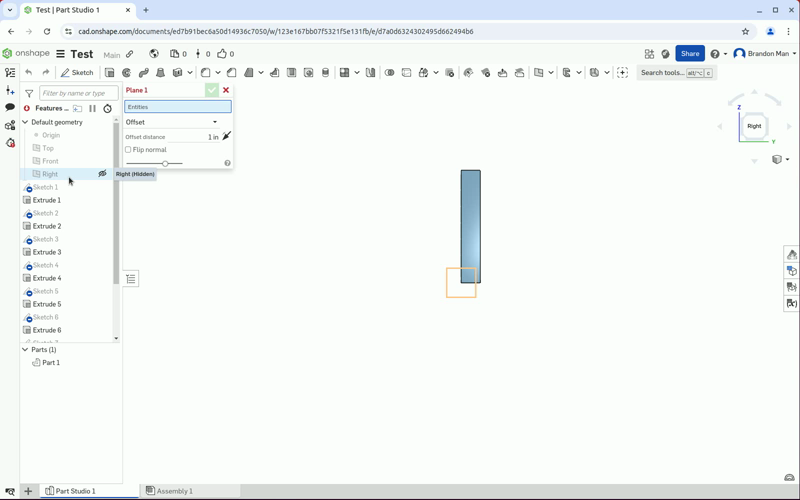
click(69, 176)
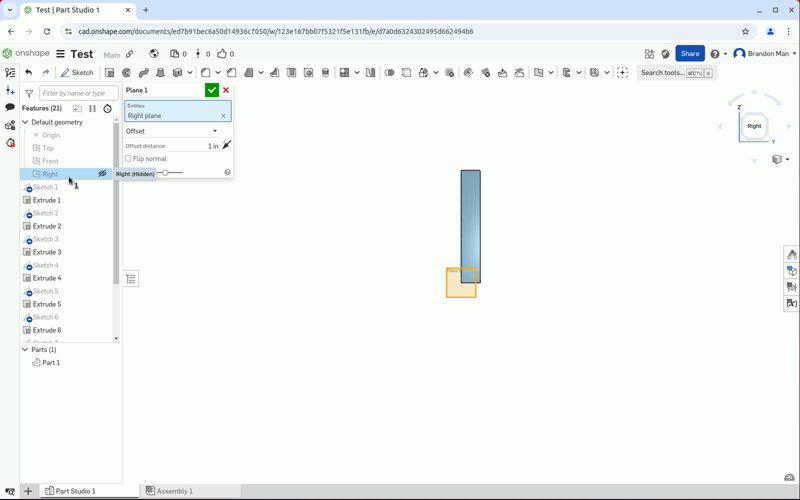
key(tab, 2)
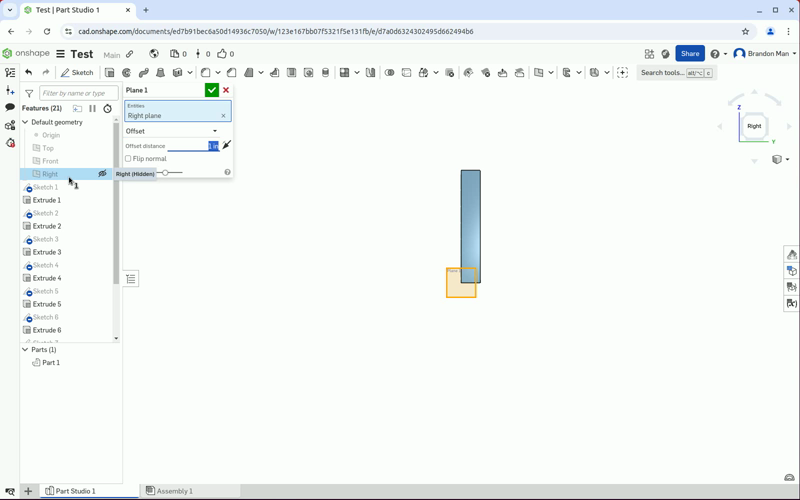
text(10.352)
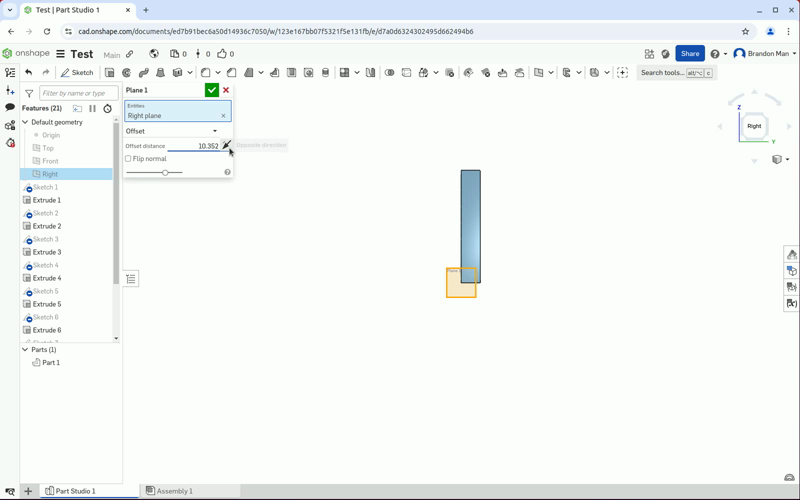
mouse_move(229, 147)
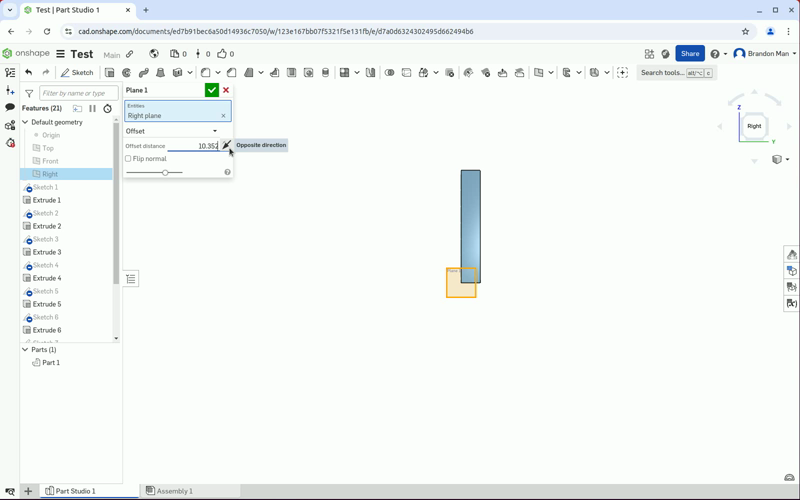
click(229, 147)
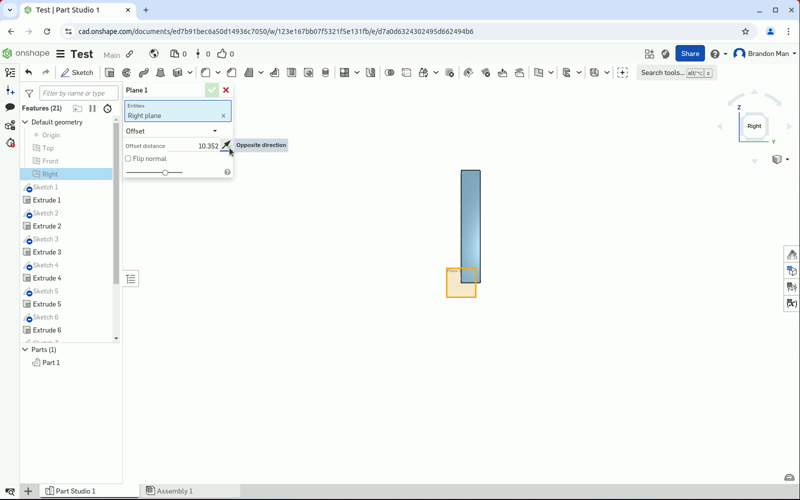
key(enter, 2)
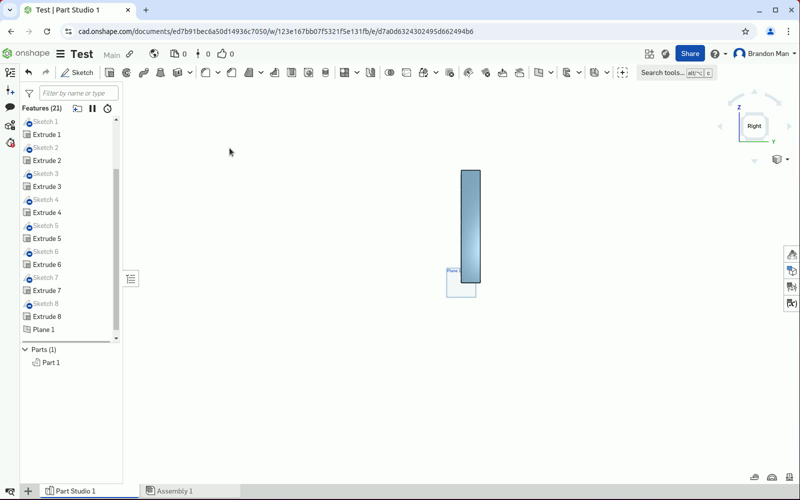
key(shift+s)
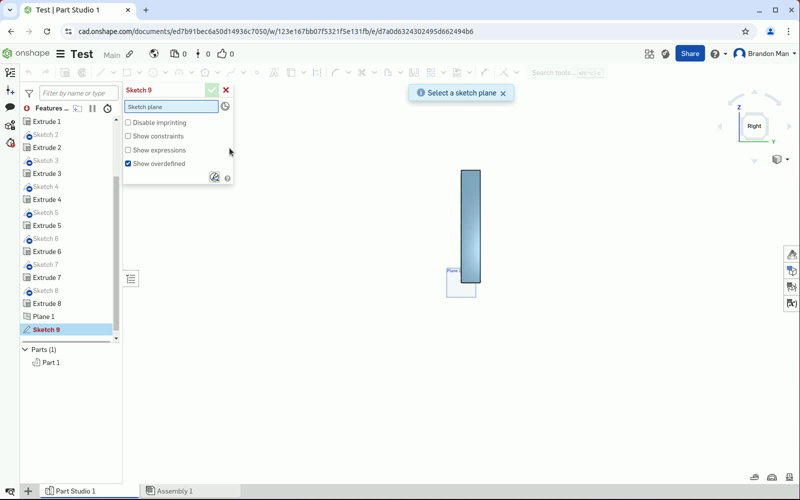
mouse_move(69, 319)
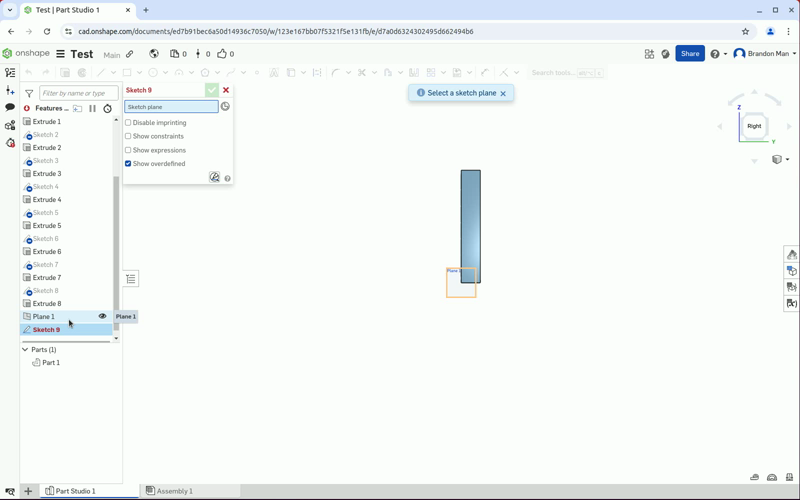
click(69, 319)
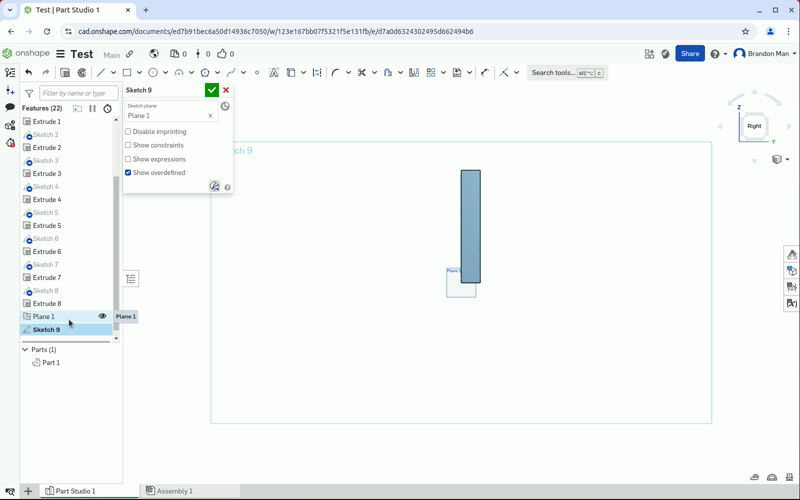
mouse_move(73, 352)
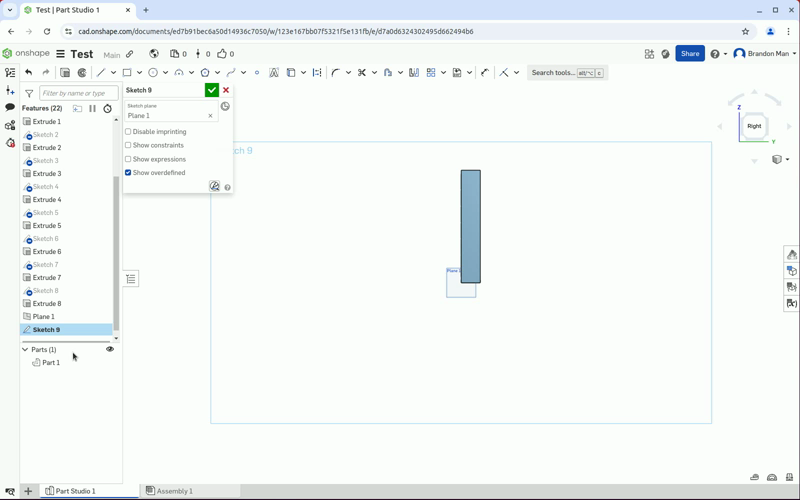
key(y)
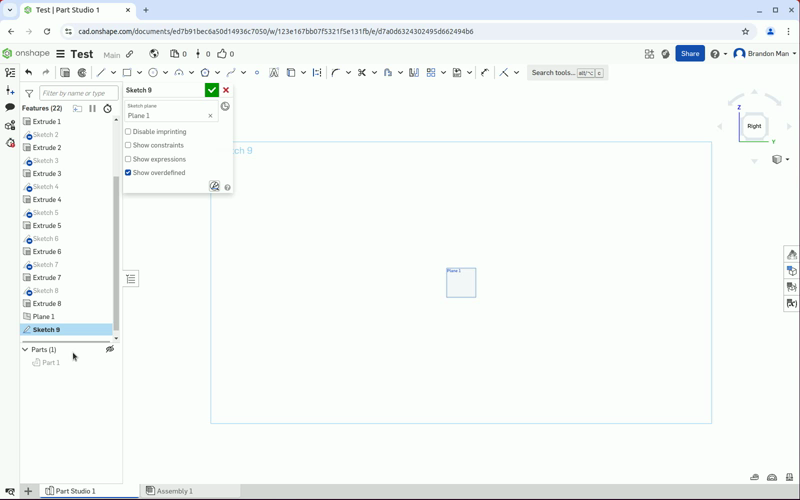
key(l)
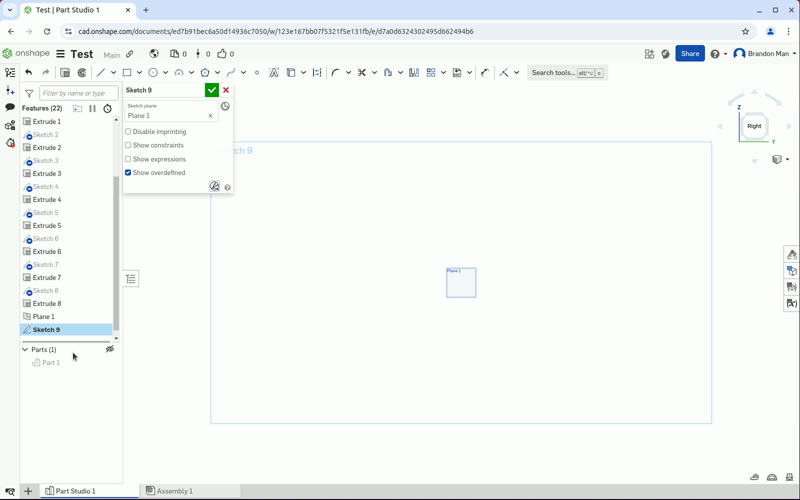
key_down(shift)
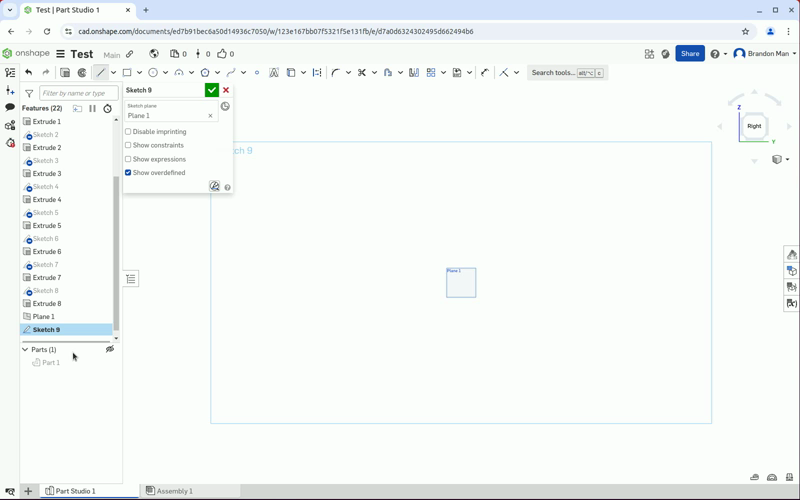
mouse_move(463, 282)
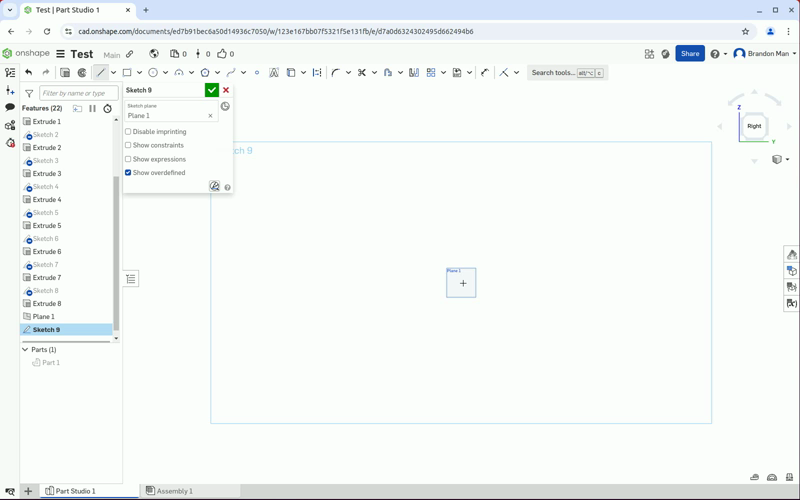
click(463, 282)
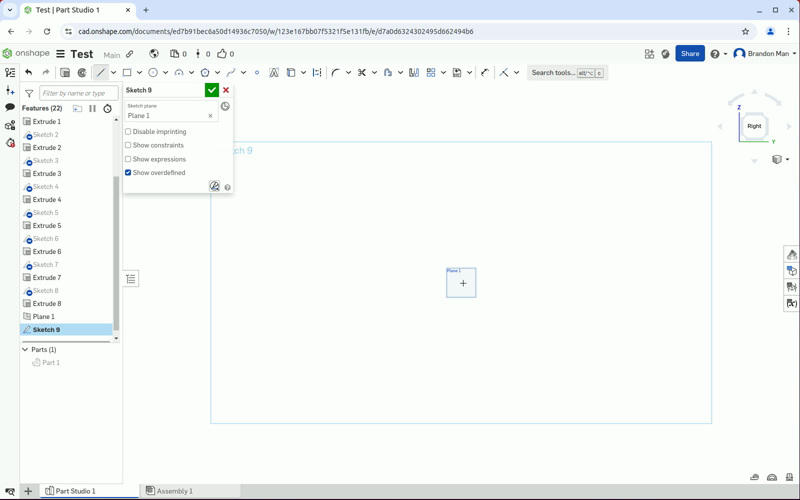
key_up(shift)
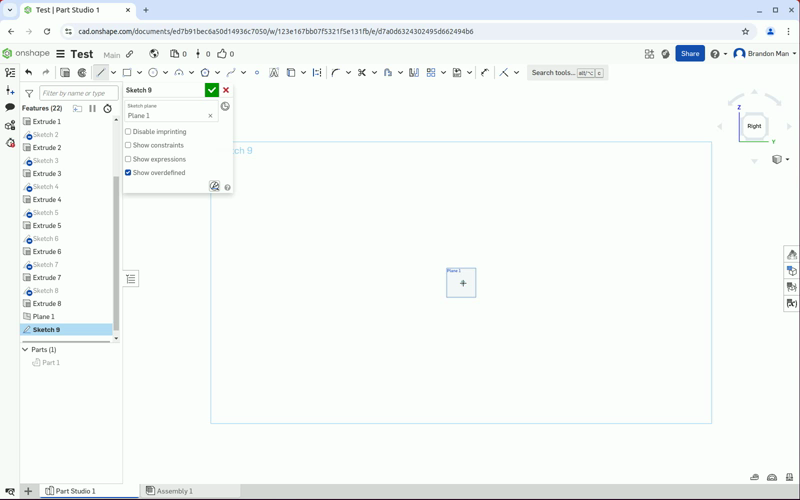
key_down(shift)
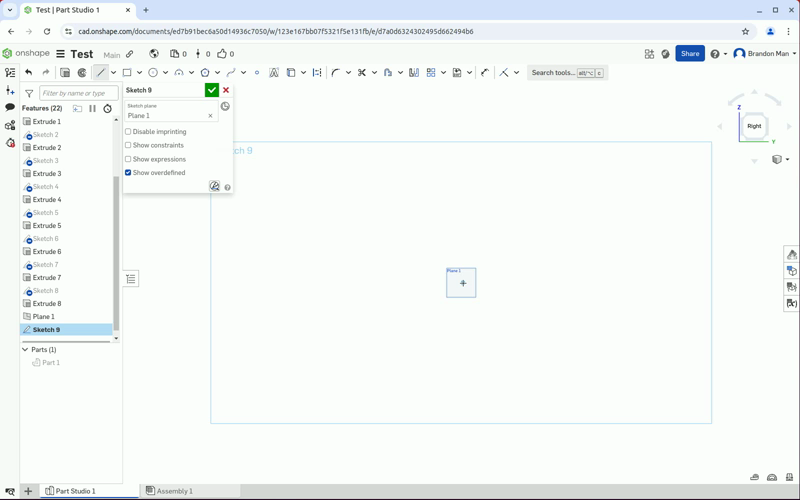
mouse_move(493, 282)
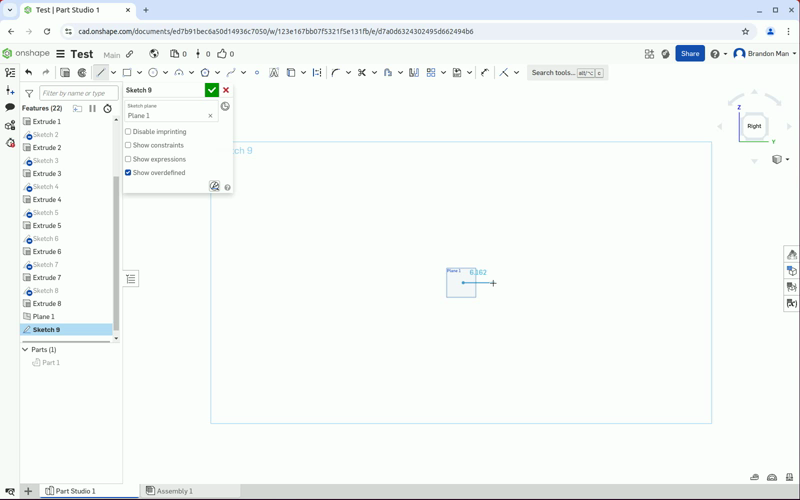
mouse_move(478, 282)
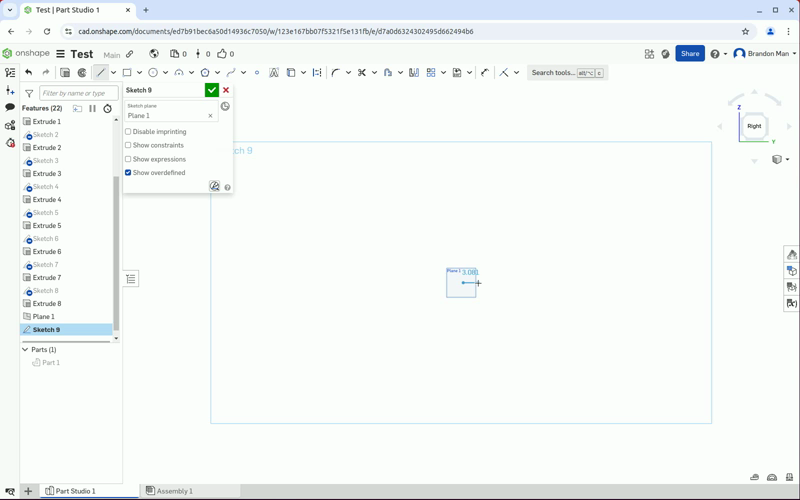
click(478, 282)
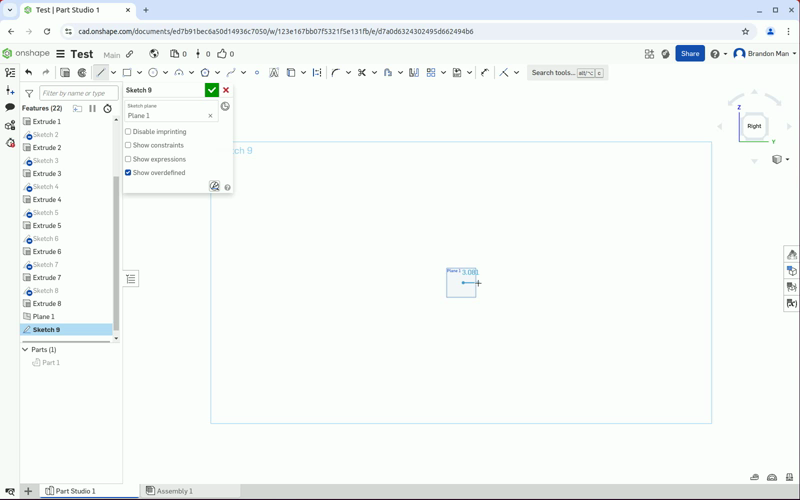
key_up(shift)
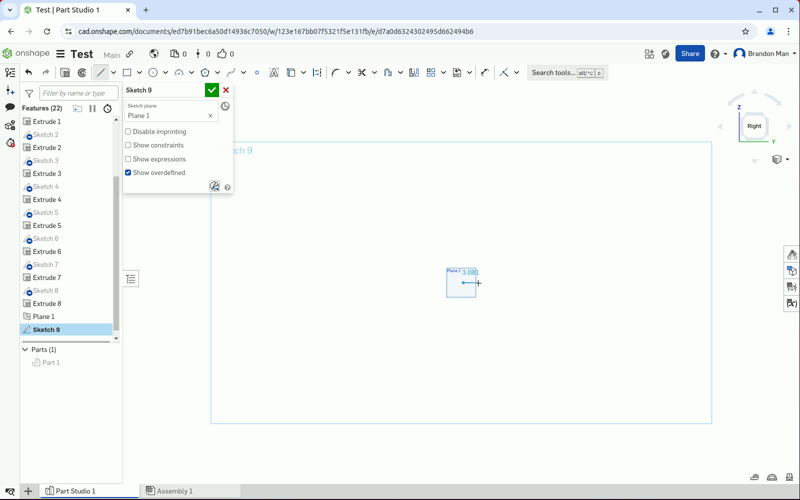
key_down(shift)
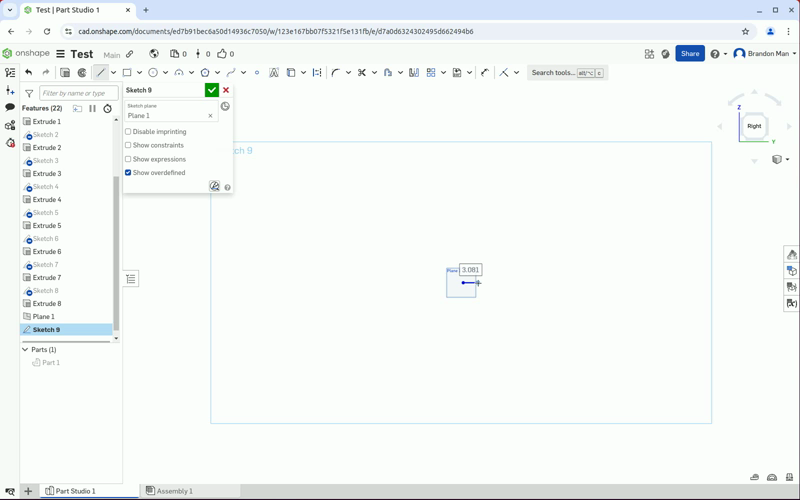
mouse_move(508, 282)
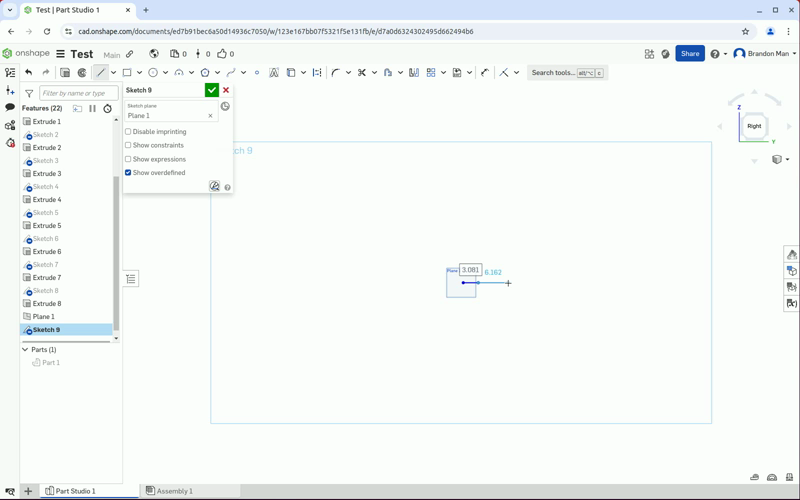
mouse_move(478, 279)
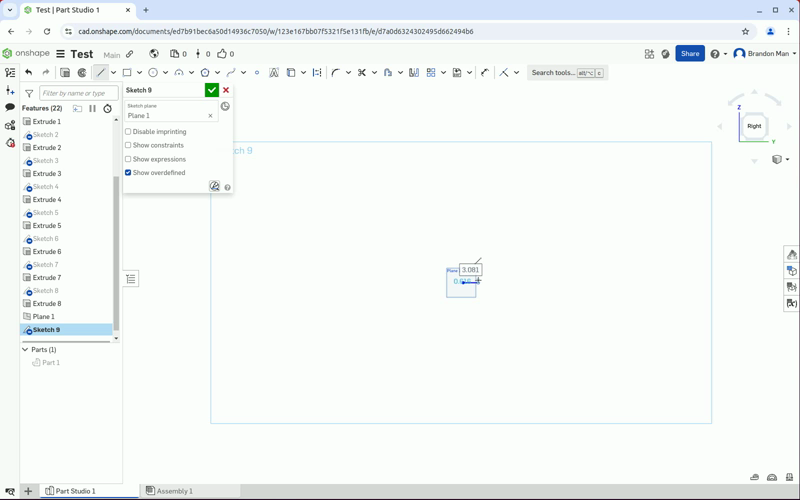
scroll(6)
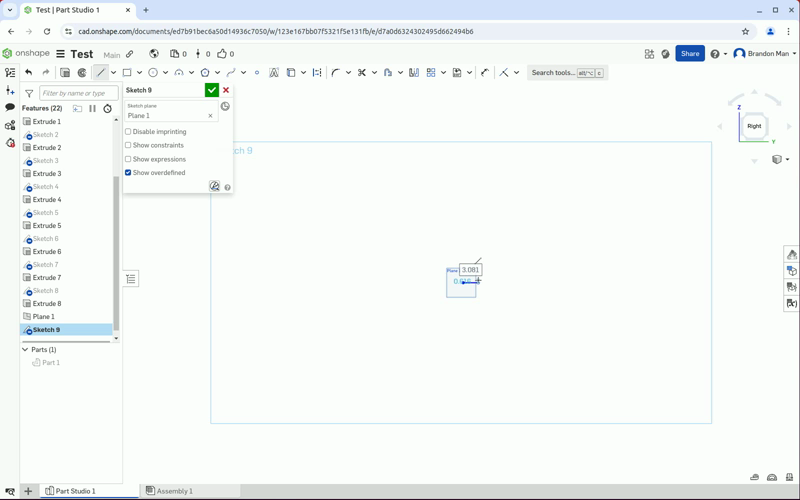
scroll(6)
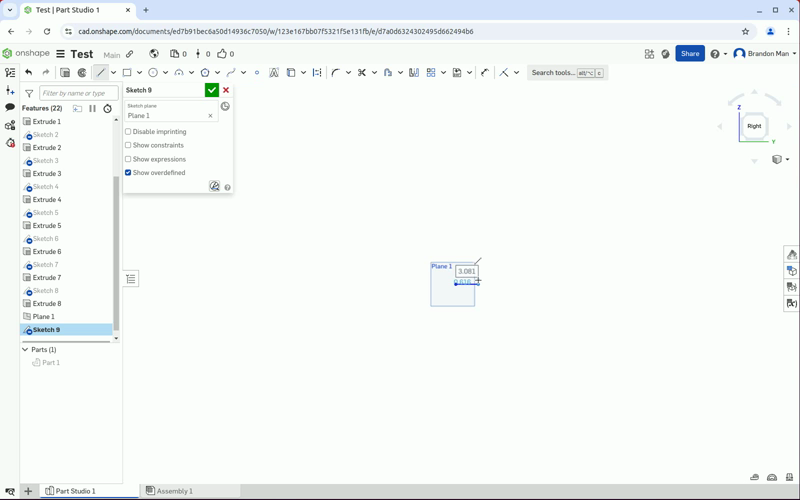
scroll(6)
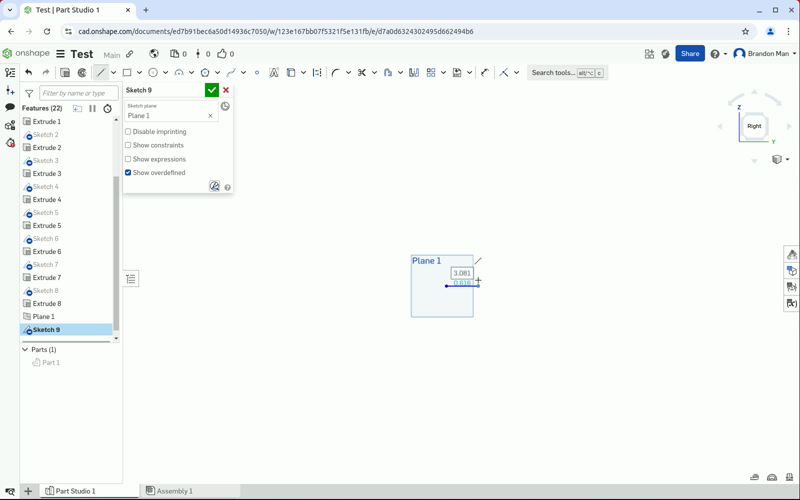
scroll(6)
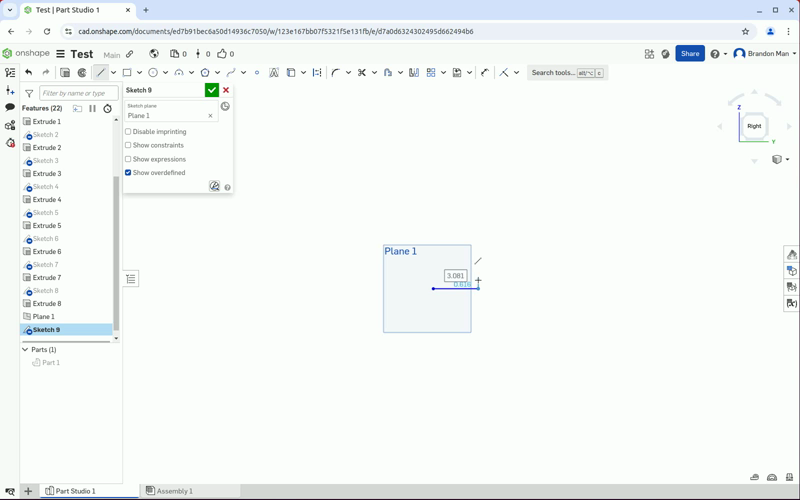
scroll(6)
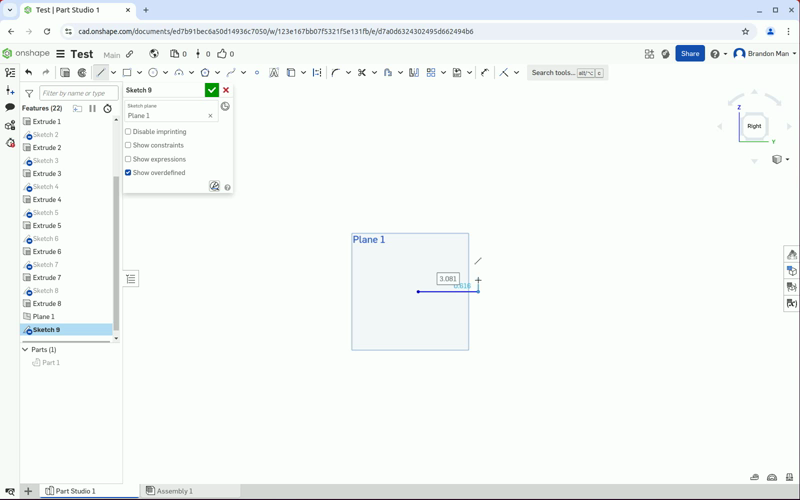
scroll(6)
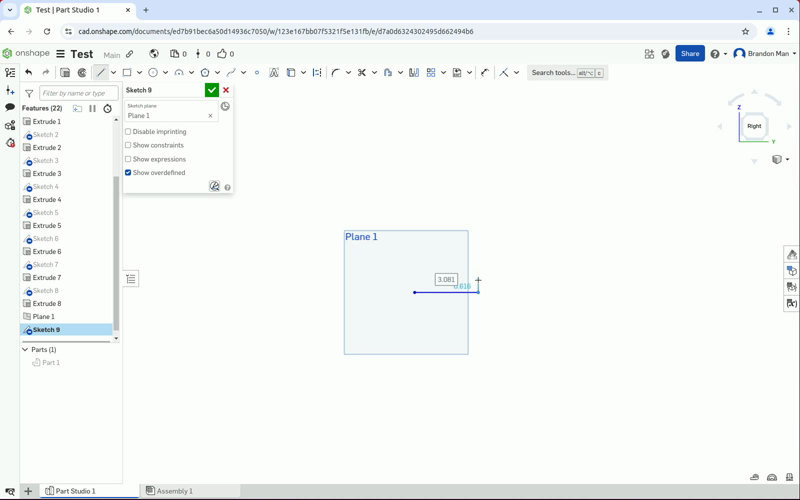
scroll(6)
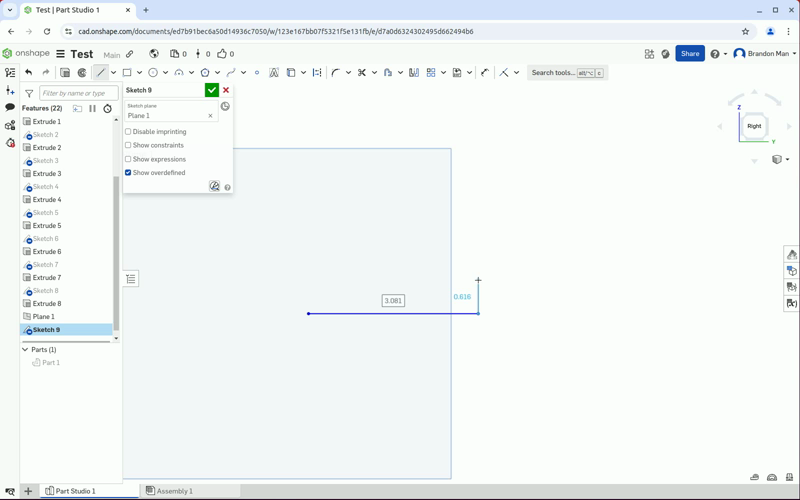
click(478, 279)
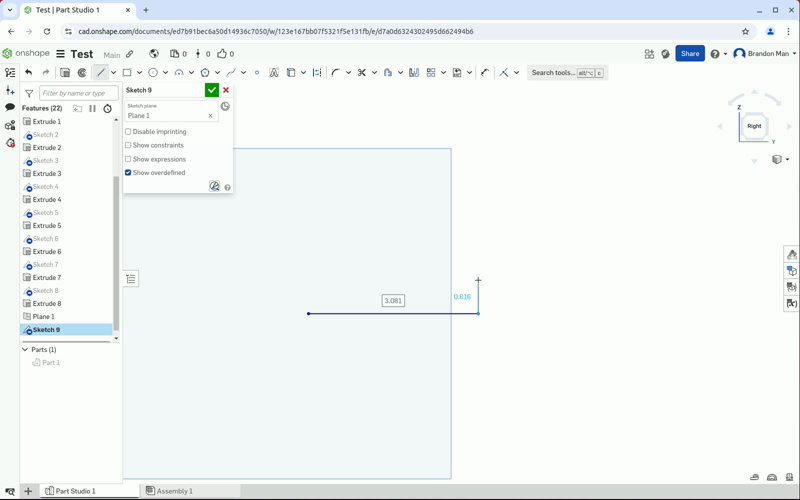
scroll(-6)
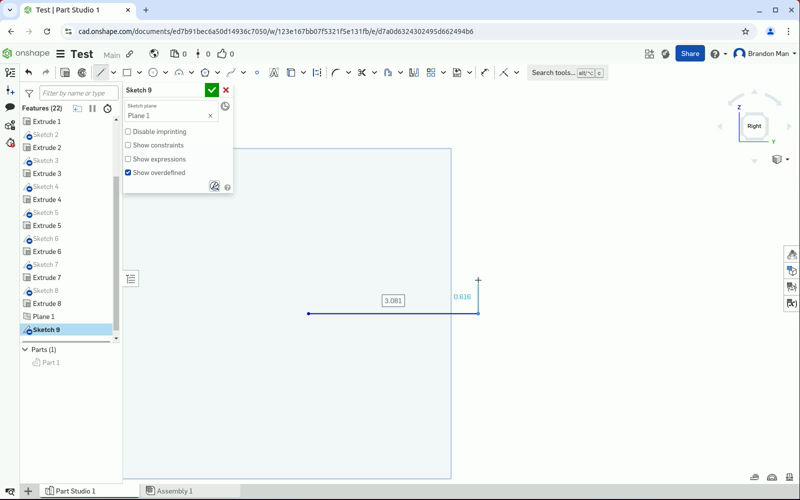
scroll(-6)
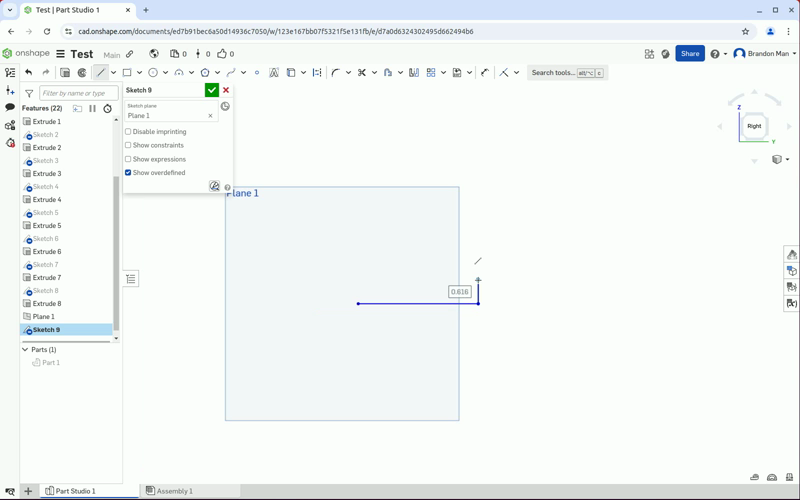
scroll(-6)
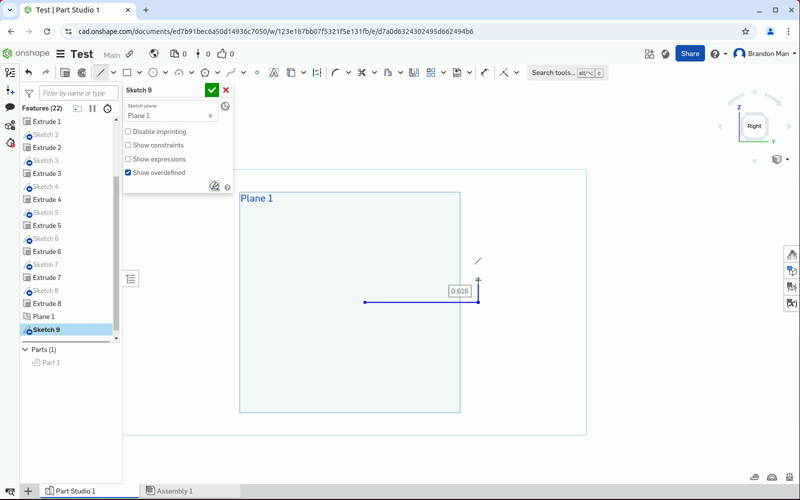
scroll(-6)
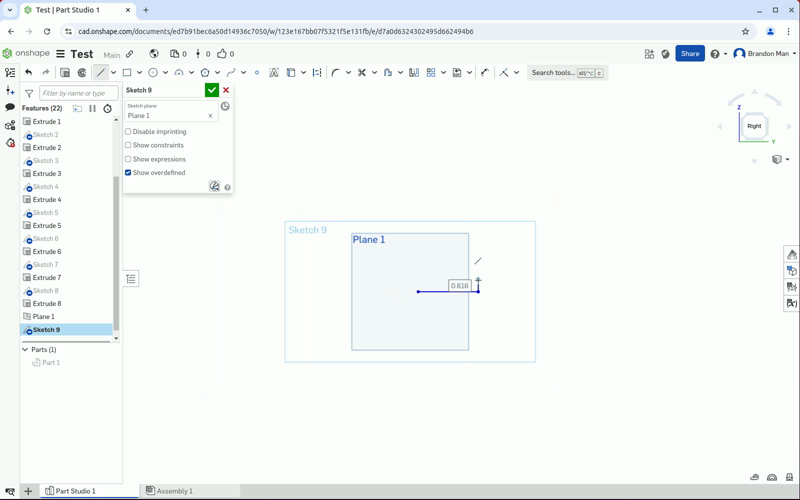
scroll(-6)
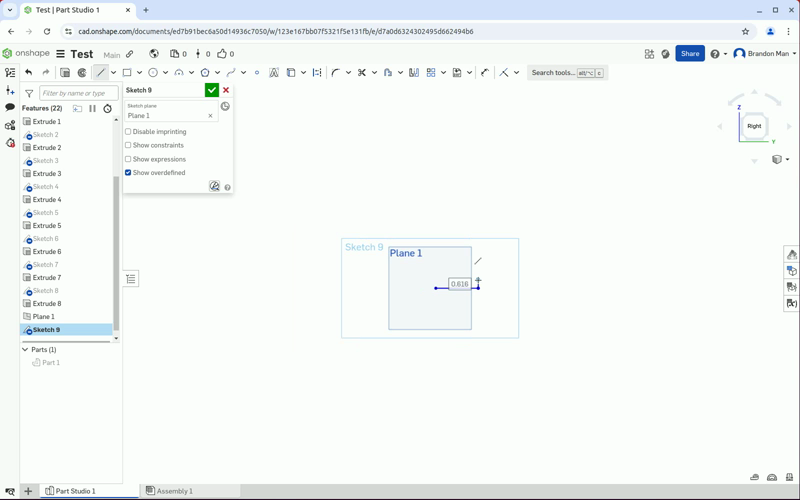
scroll(-6)
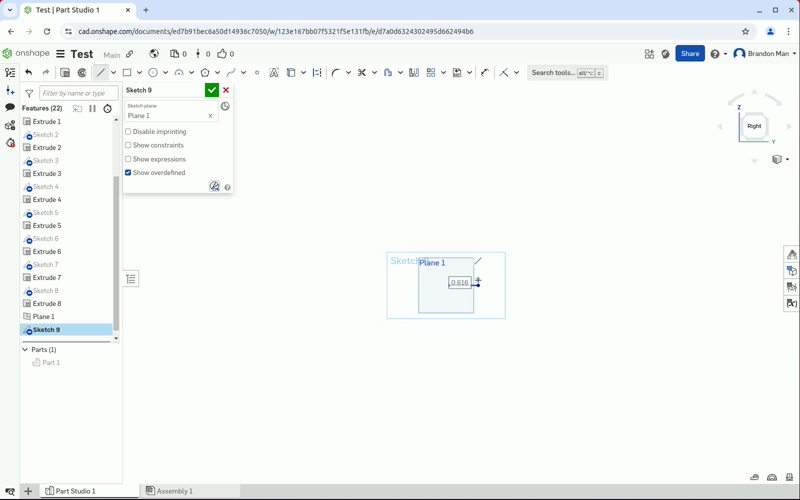
scroll(-6)
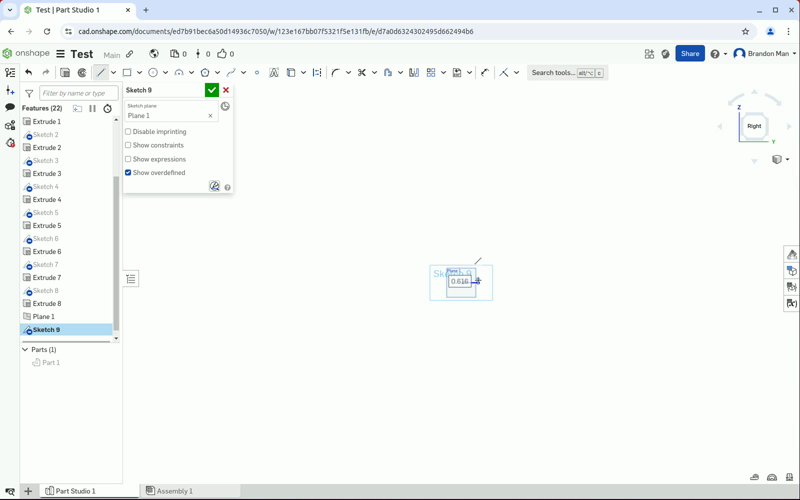
key_up(shift)
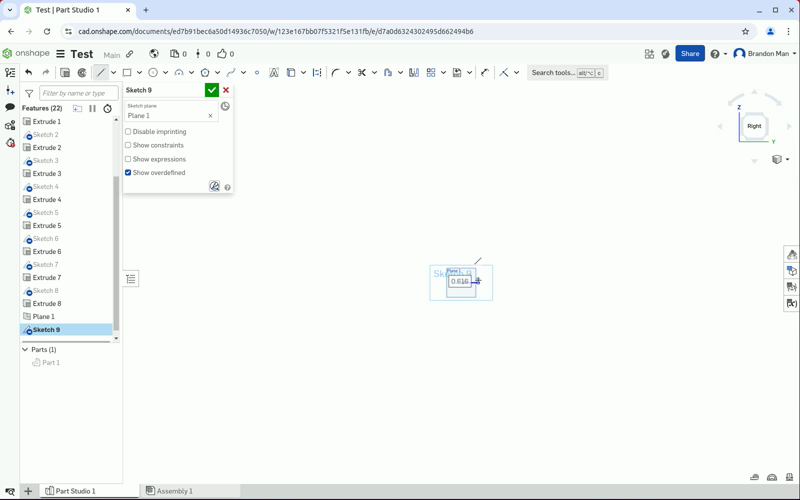
key_down(shift)
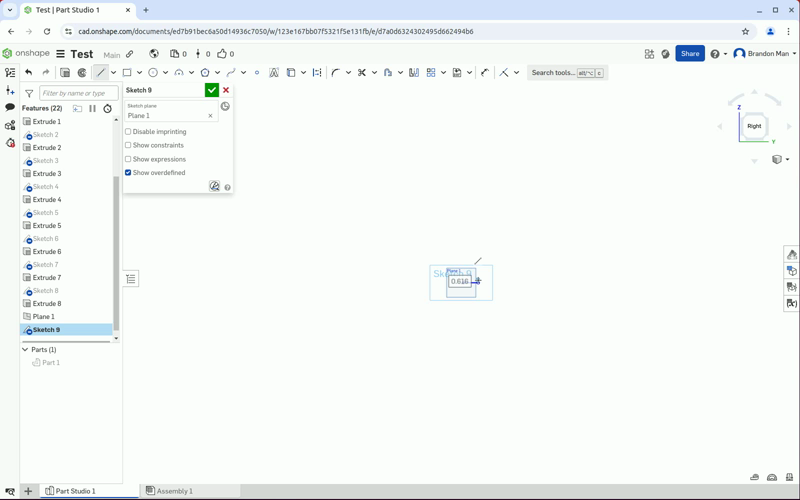
mouse_move(508, 279)
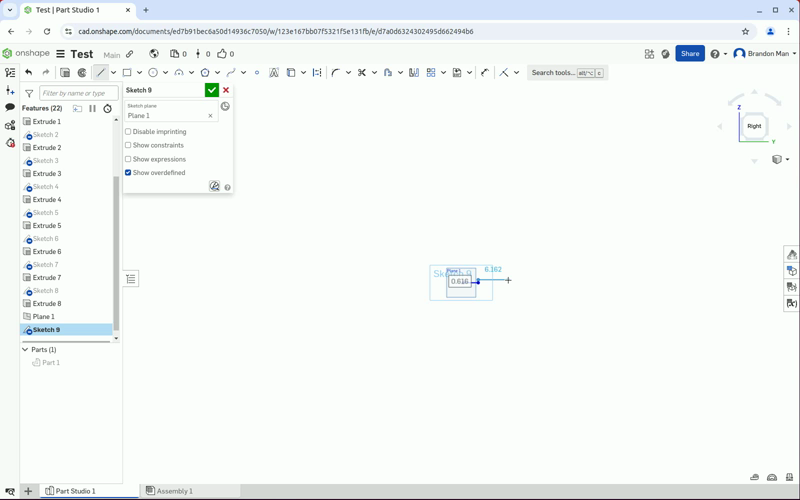
mouse_move(463, 279)
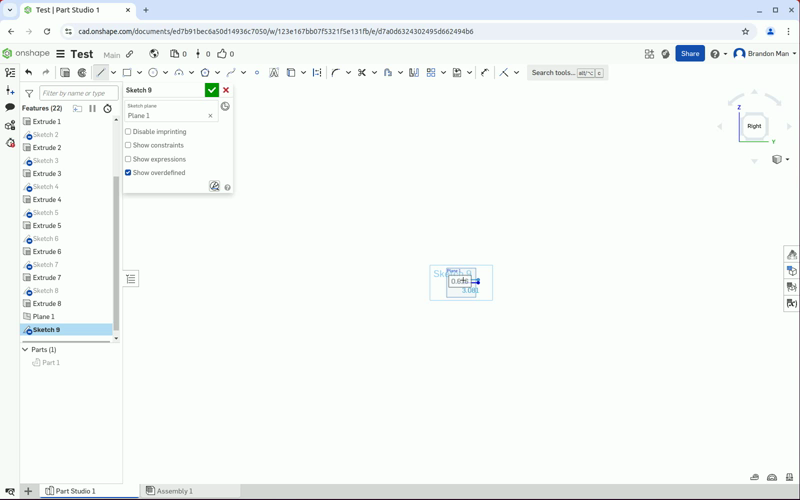
scroll(6)
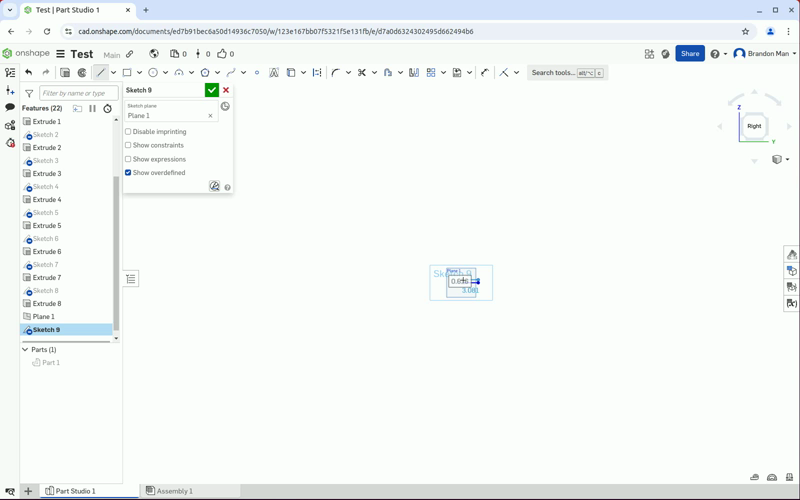
scroll(6)
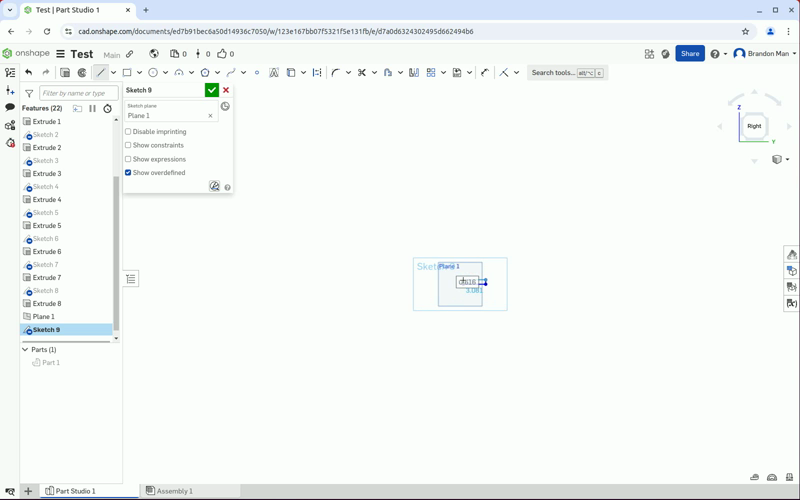
scroll(6)
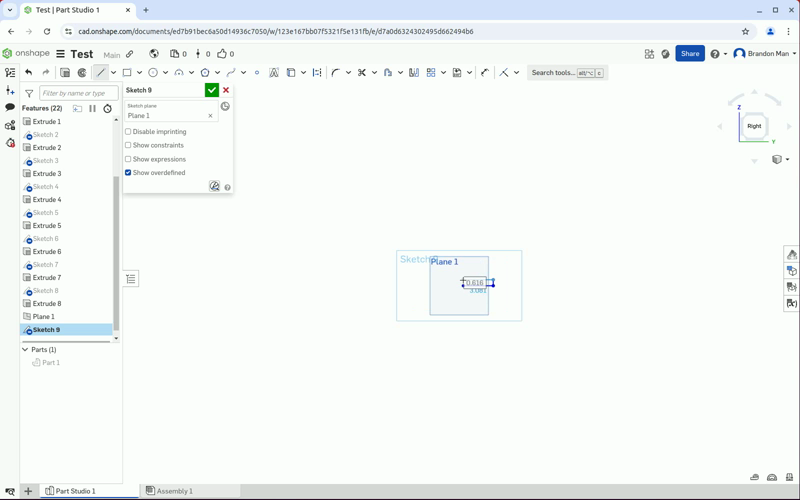
scroll(6)
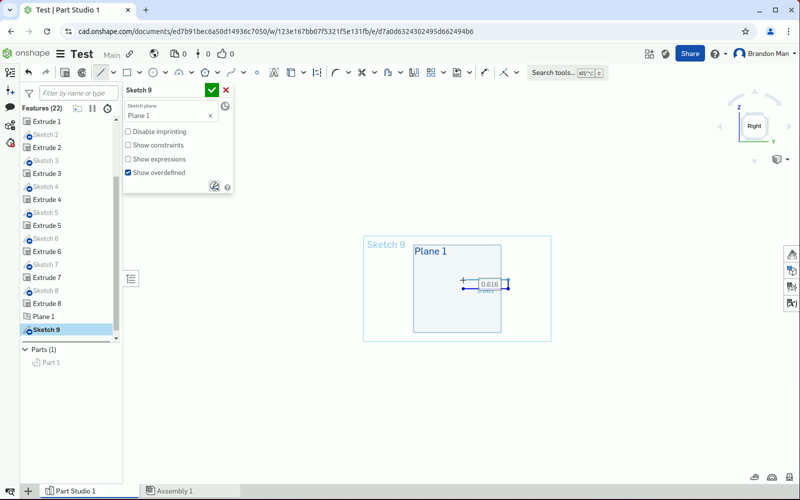
scroll(6)
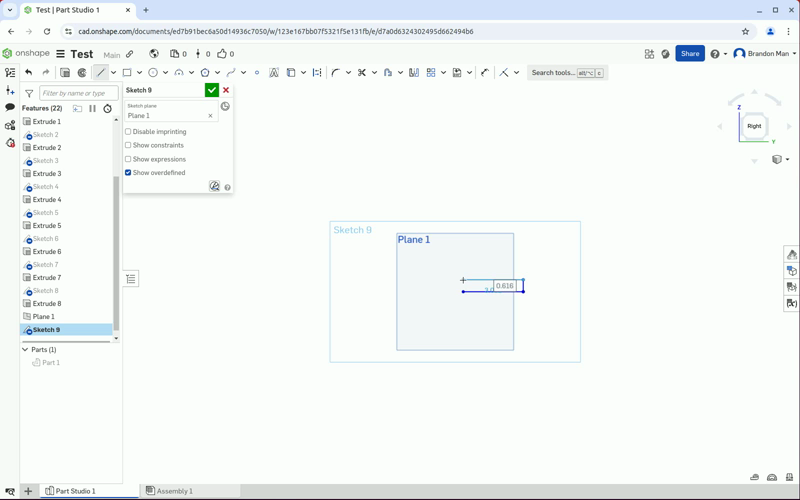
scroll(6)
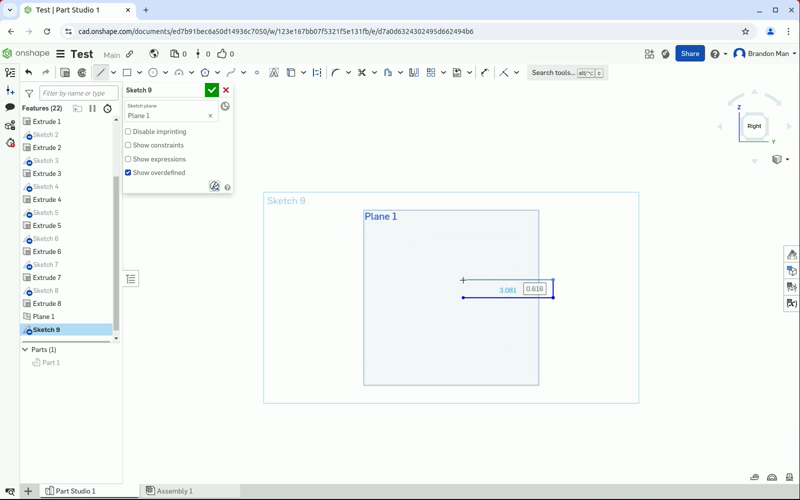
scroll(6)
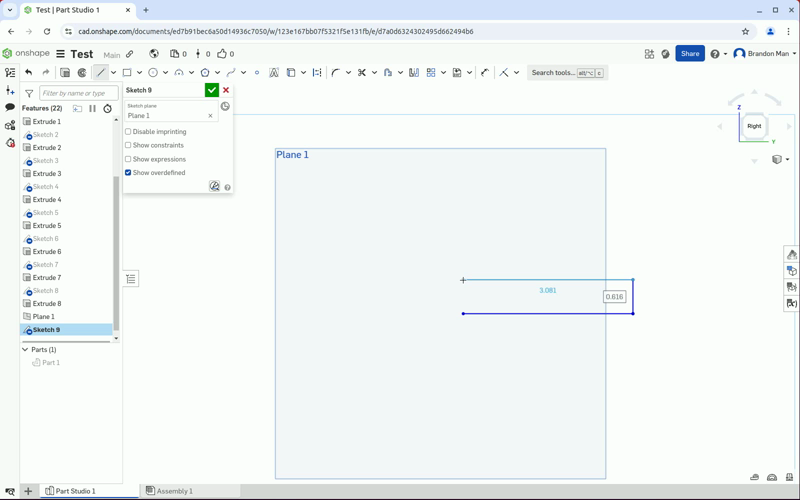
click(463, 279)
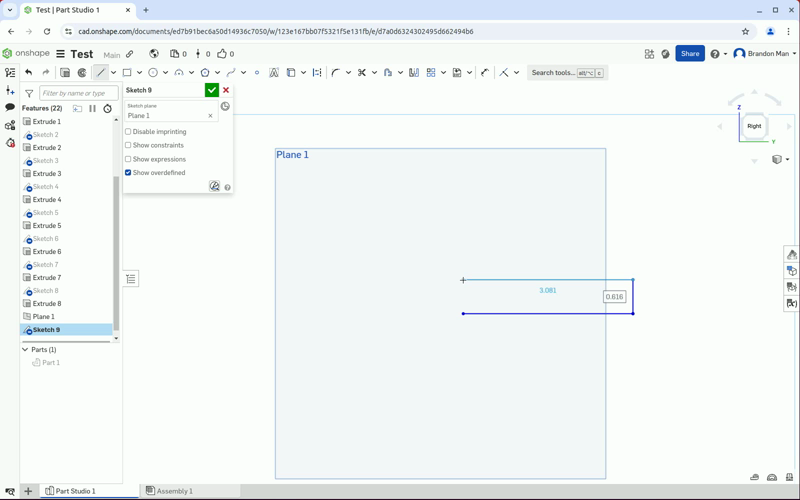
scroll(-6)
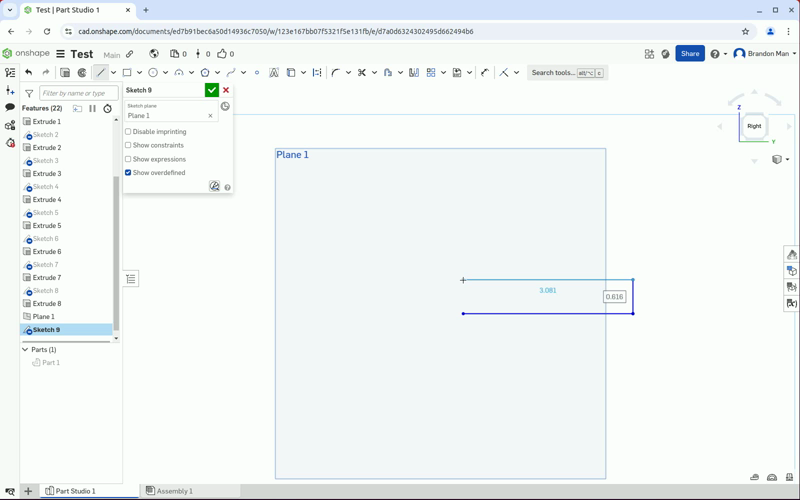
scroll(-6)
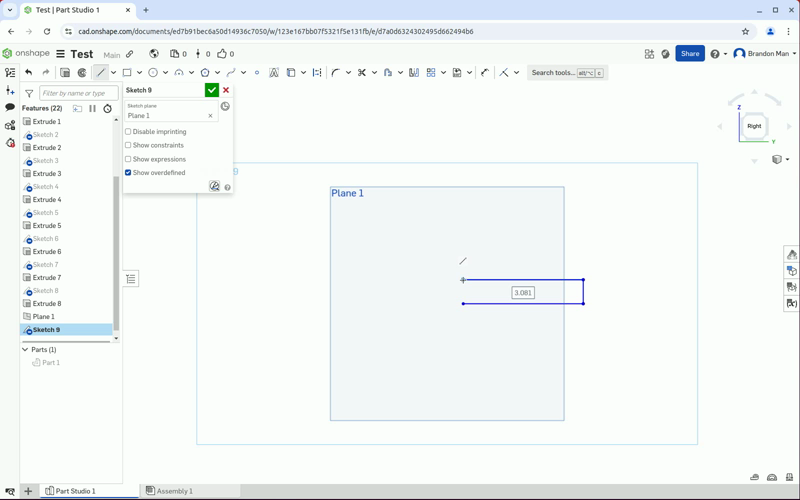
scroll(-6)
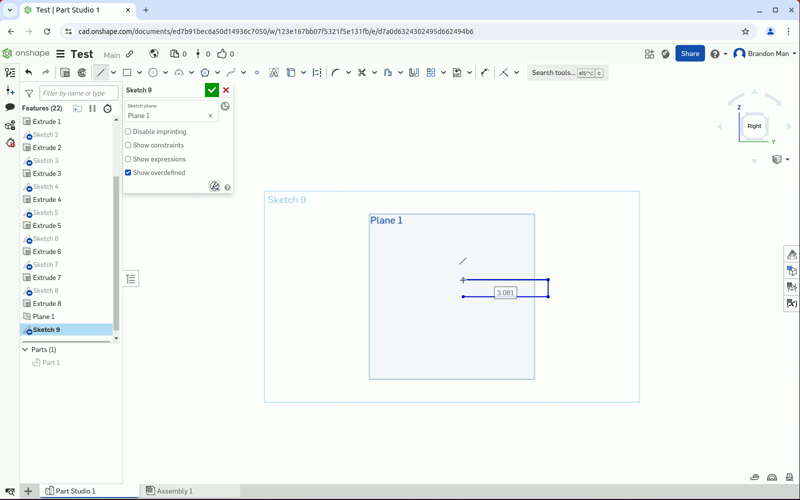
scroll(-6)
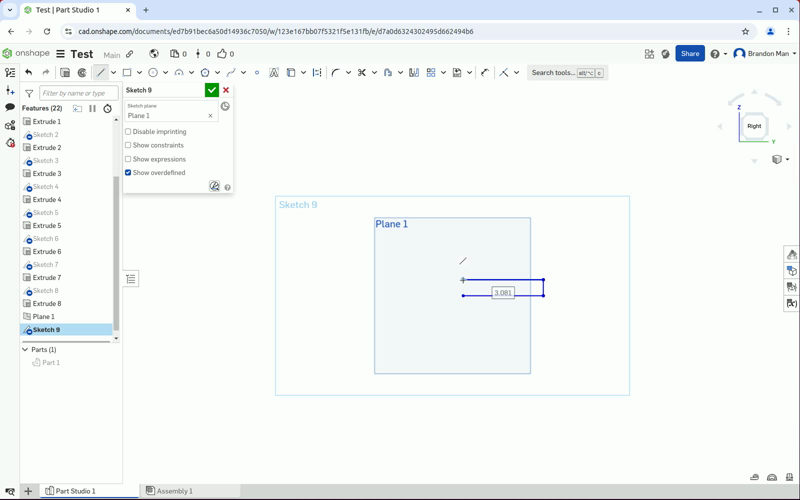
scroll(-6)
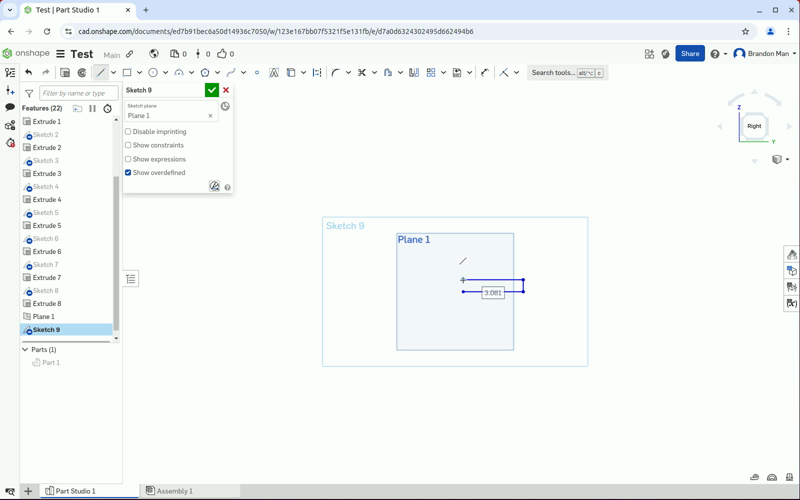
scroll(-6)
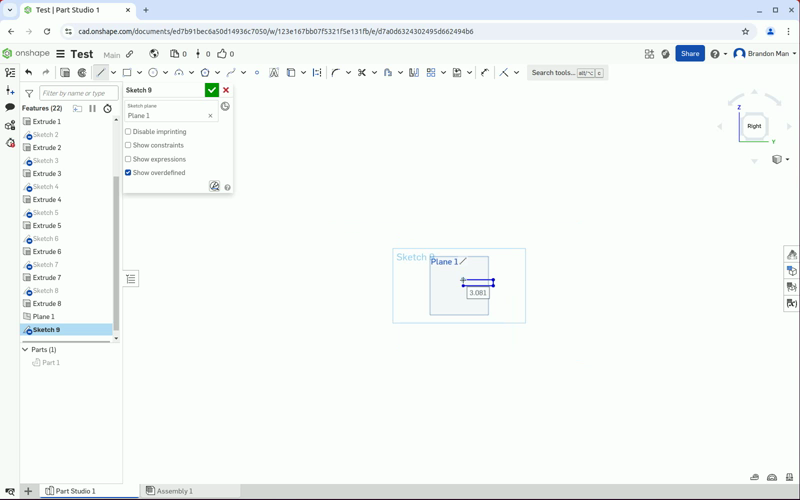
scroll(-6)
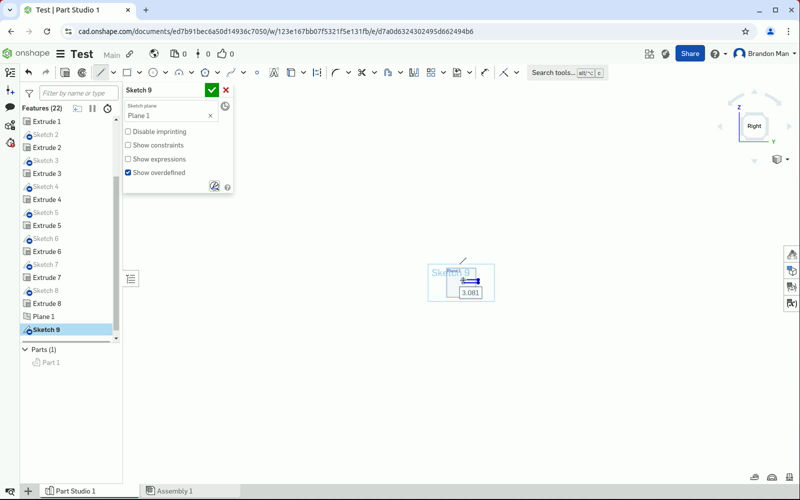
key_up(shift)
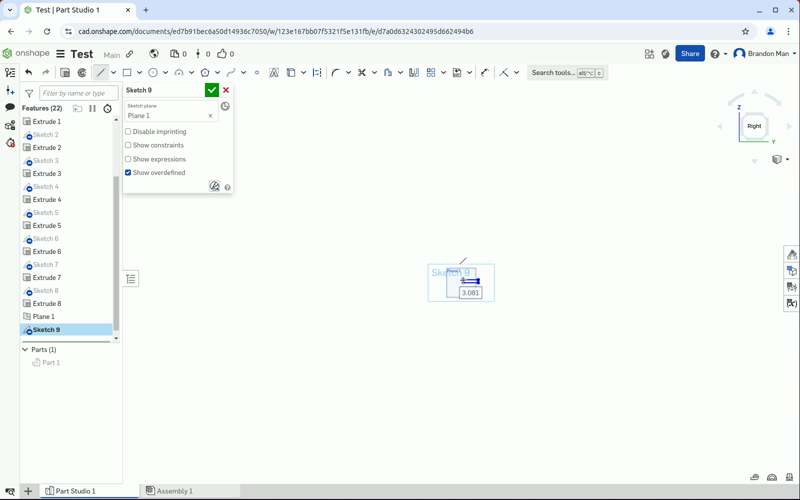
mouse_move(493, 279)
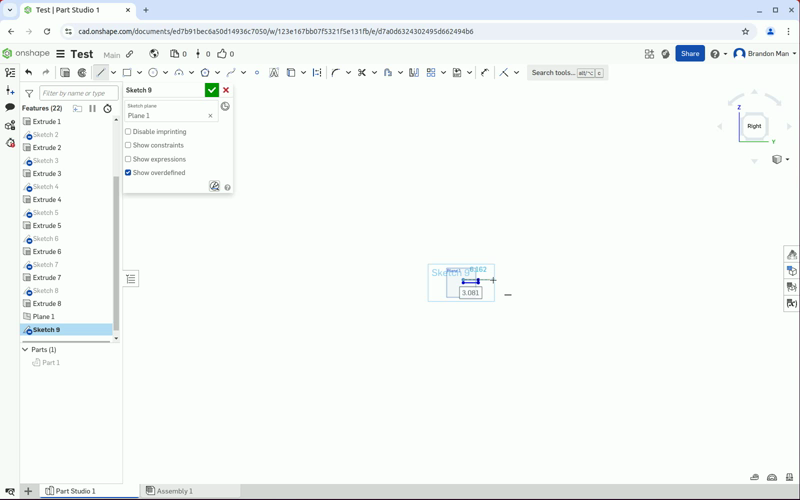
key_down(shift)
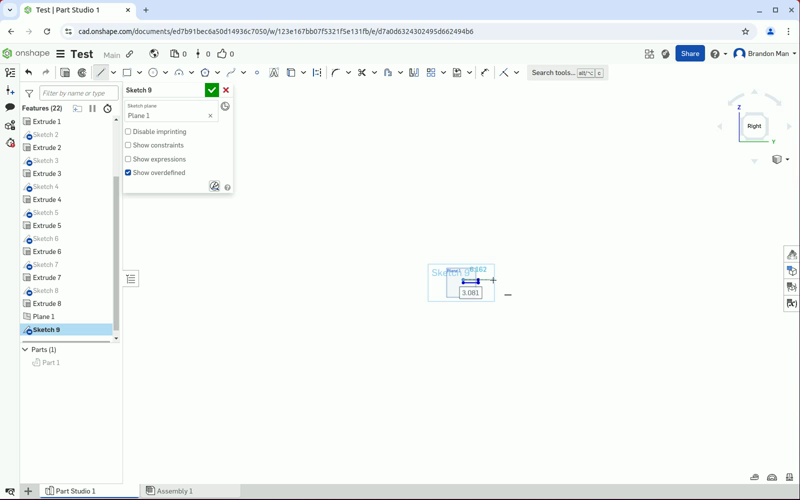
mouse_move(463, 282)
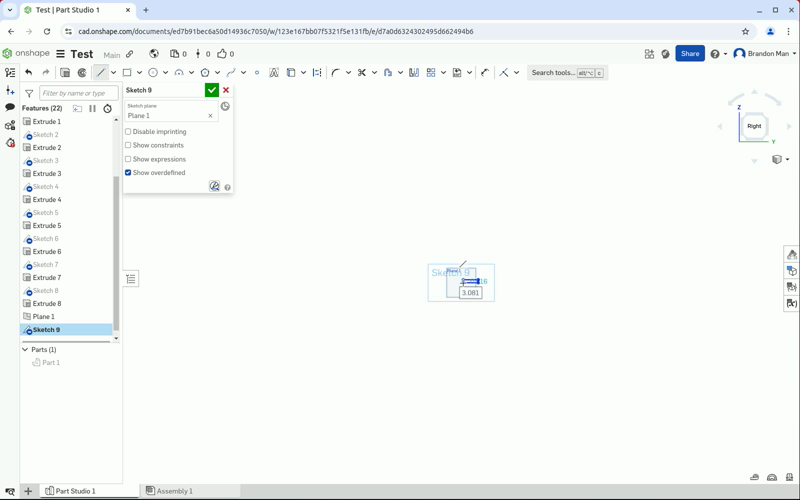
scroll(6)
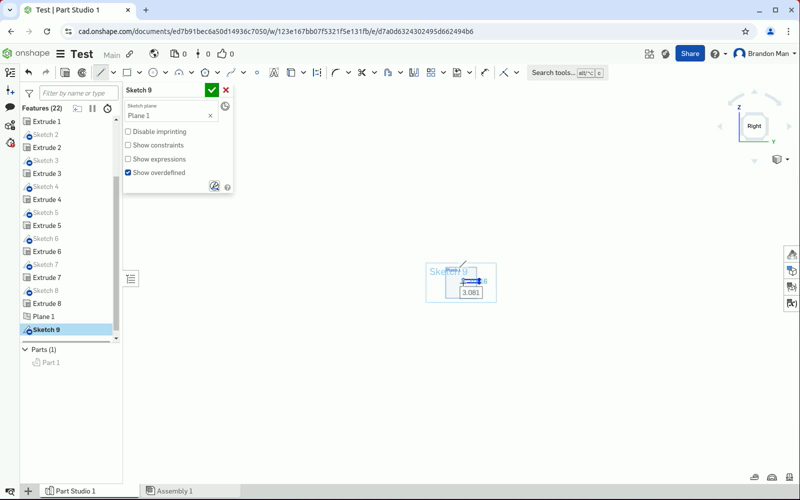
scroll(6)
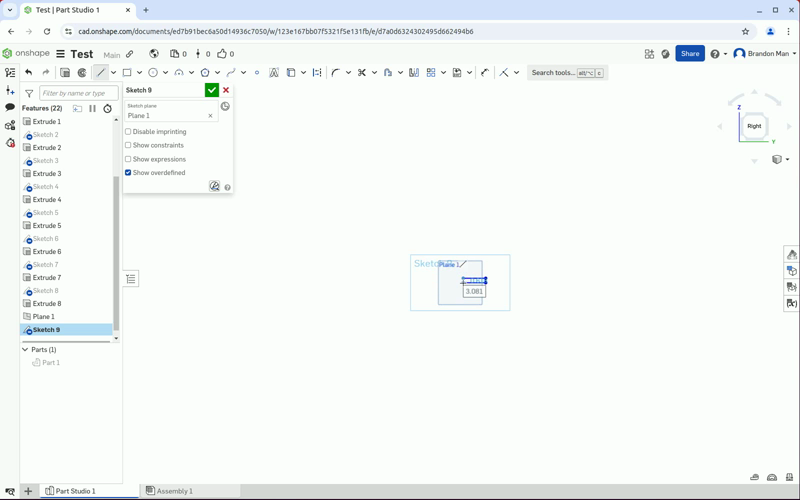
scroll(6)
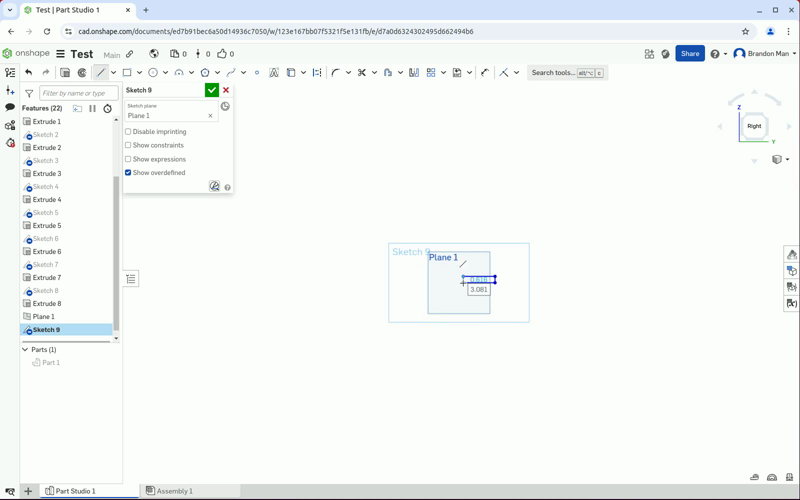
scroll(6)
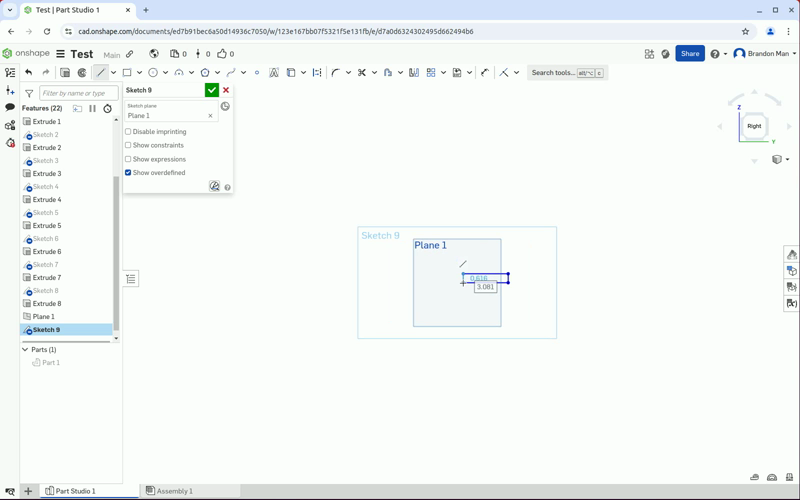
scroll(6)
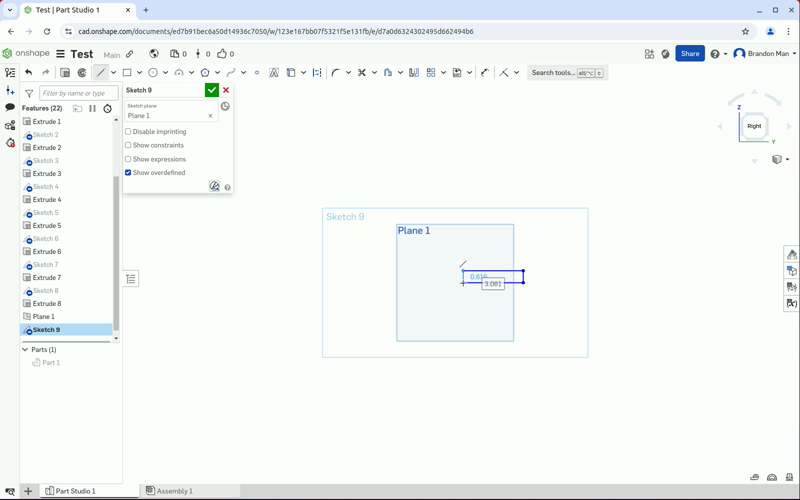
scroll(6)
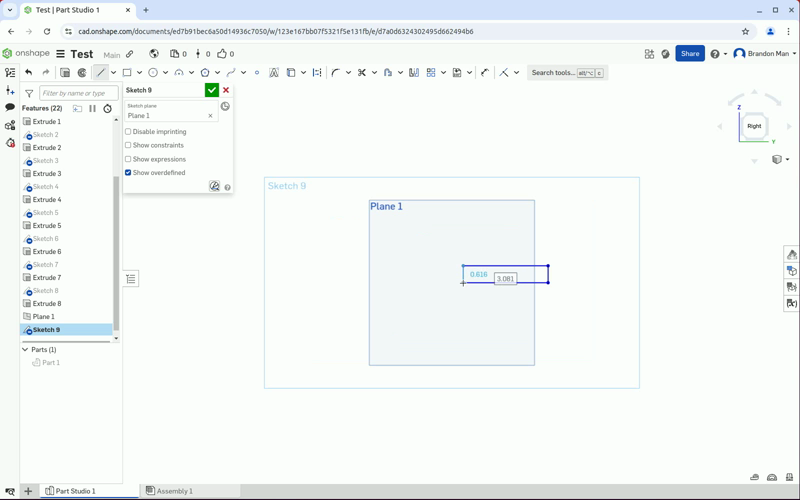
scroll(6)
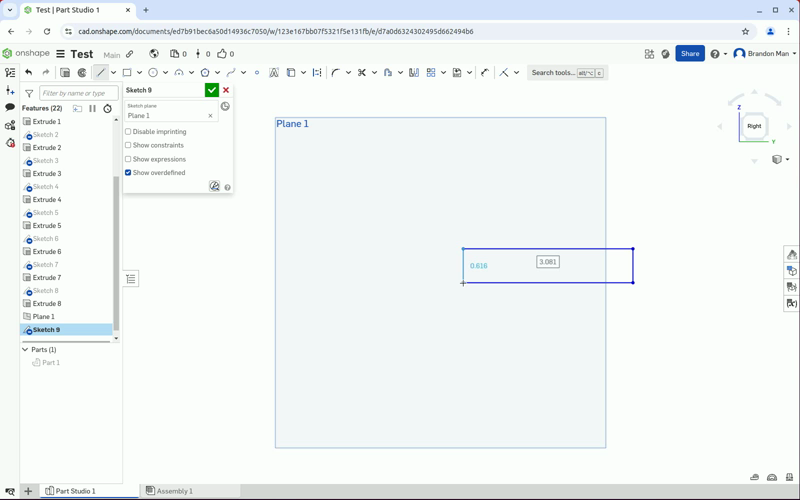
key_up(shift)
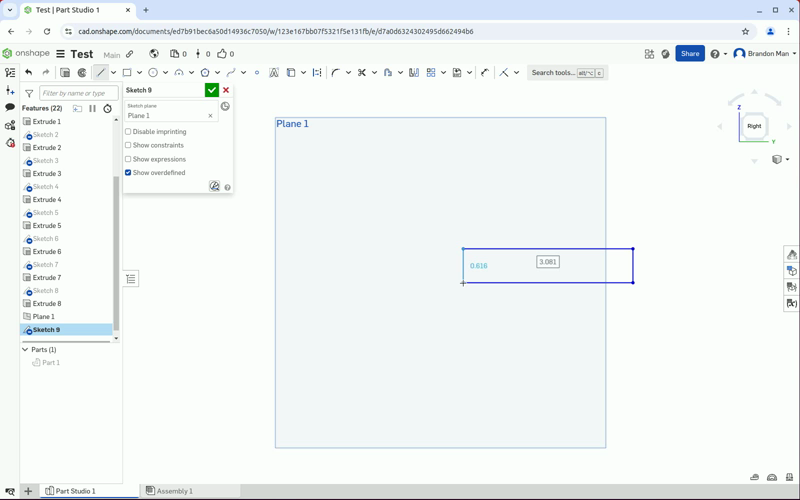
click(463, 282)
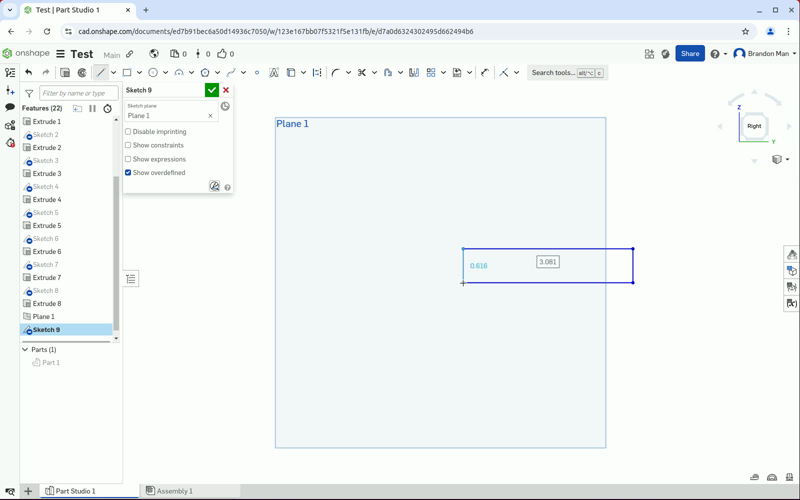
scroll(-6)
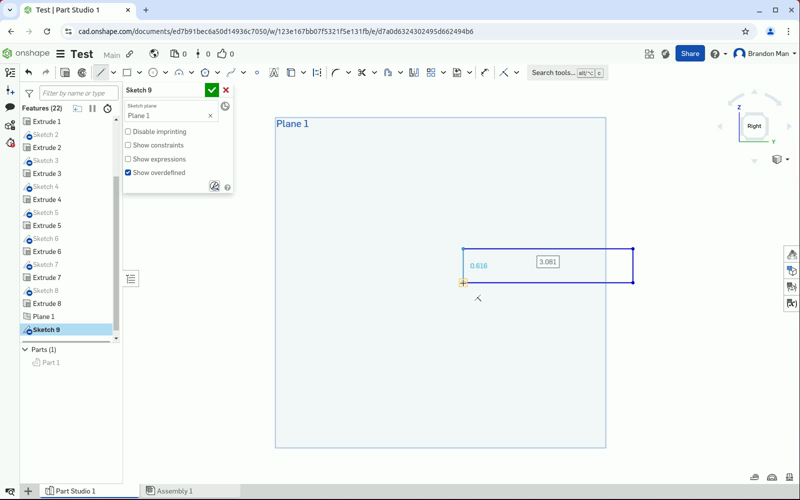
scroll(-6)
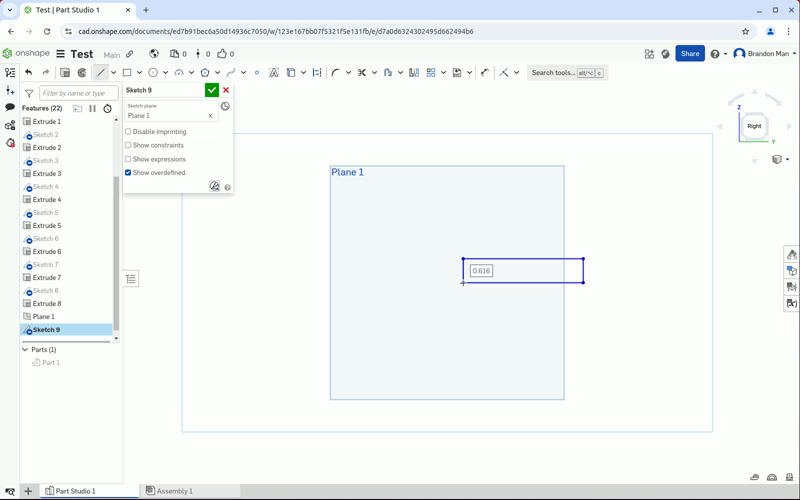
scroll(-6)
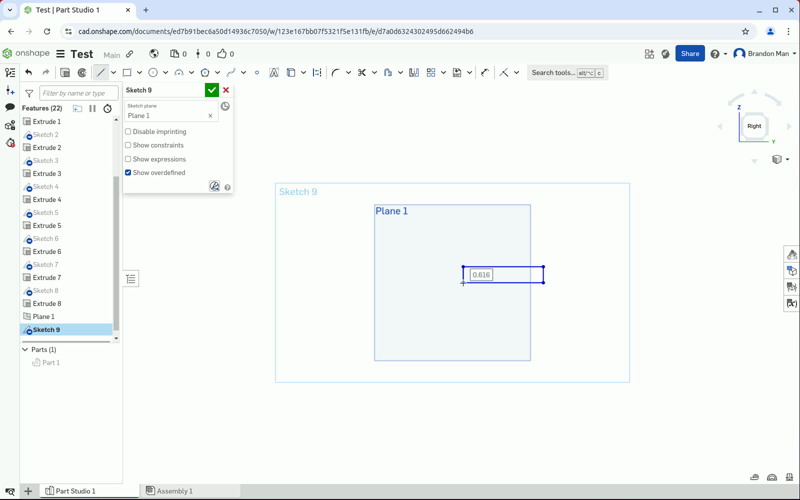
scroll(-6)
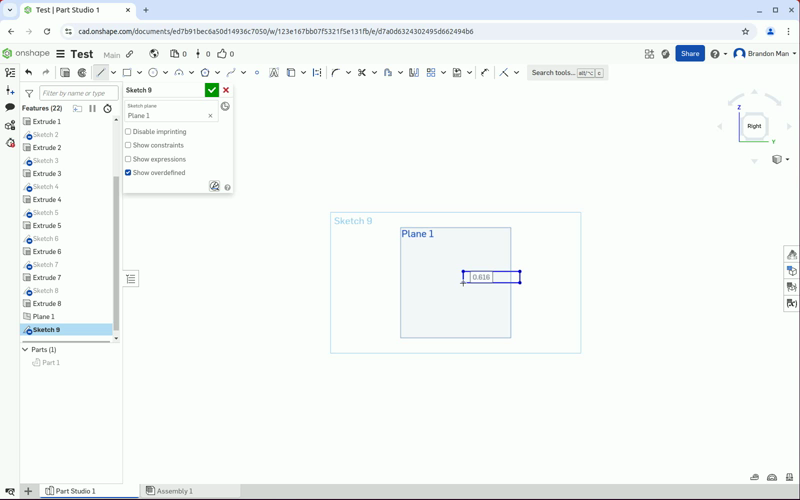
scroll(-6)
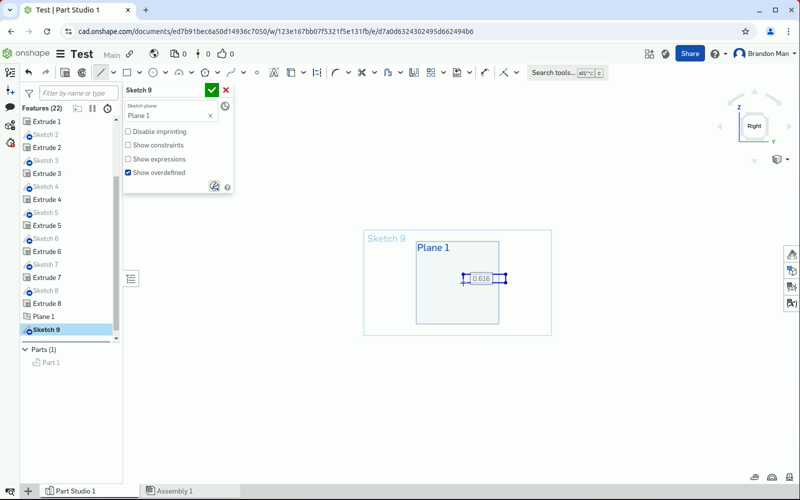
scroll(-6)
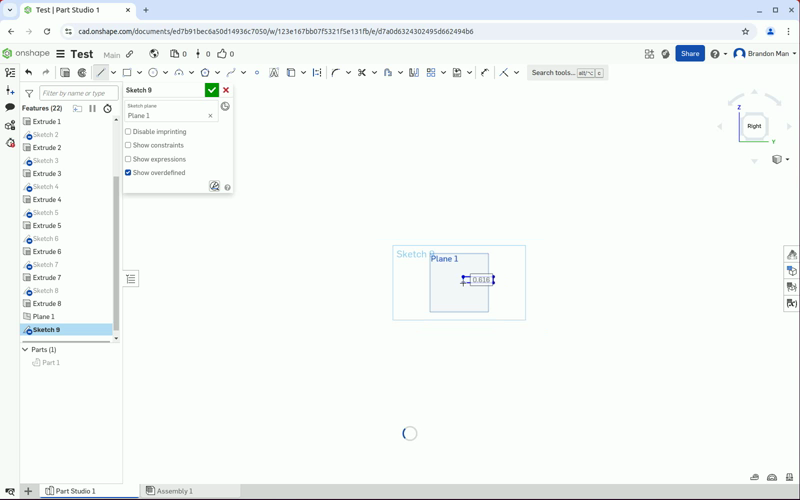
scroll(-6)
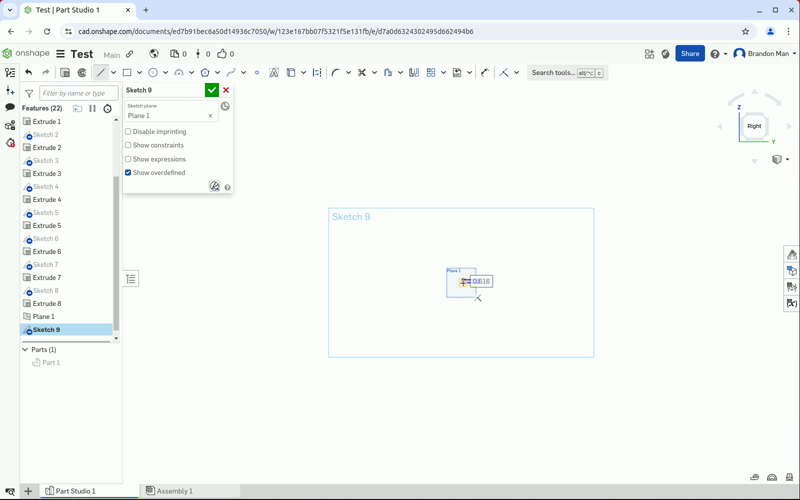
key(esc)
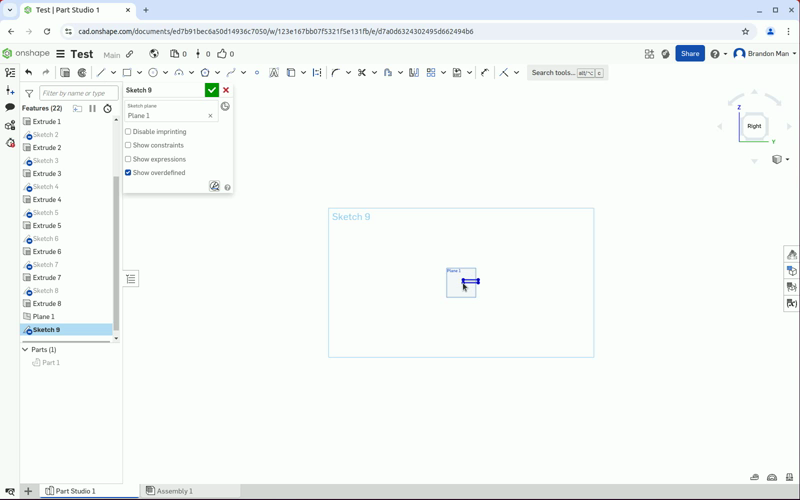
mouse_move(476, 281)
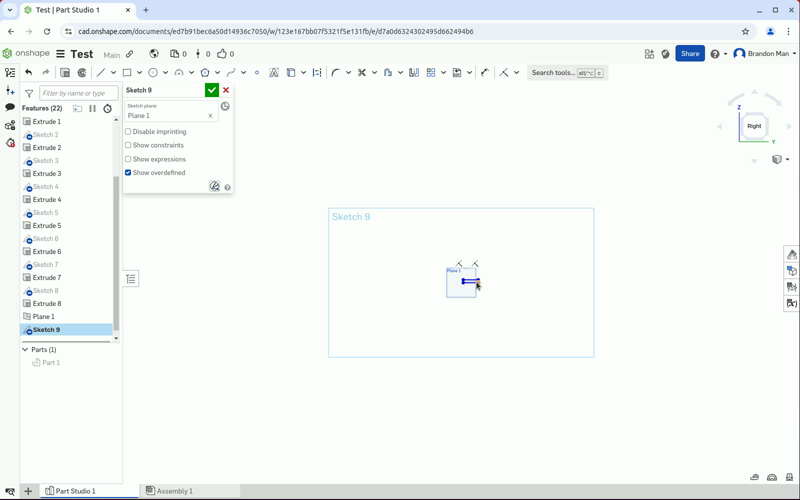
scroll(6)
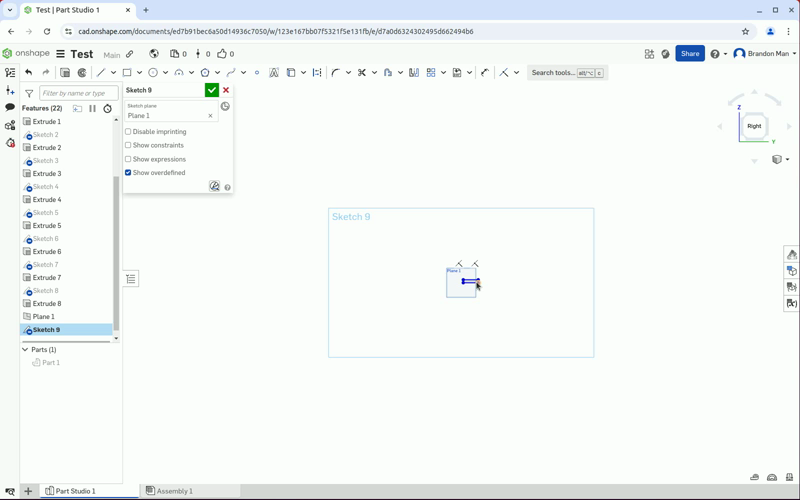
scroll(6)
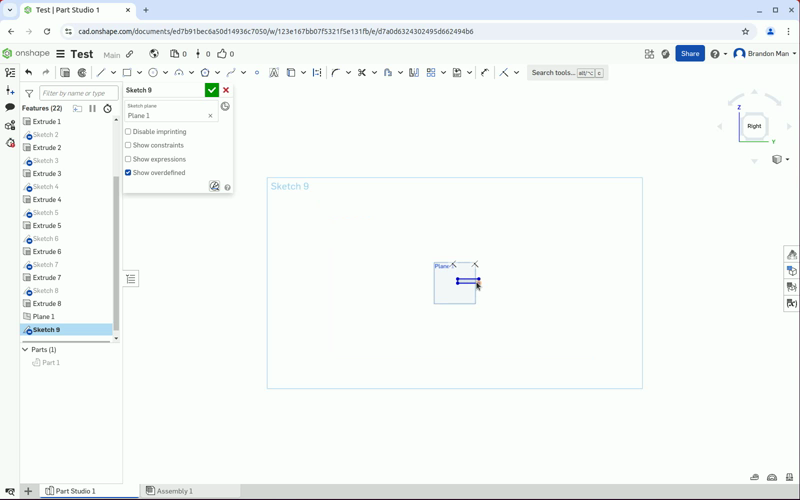
scroll(6)
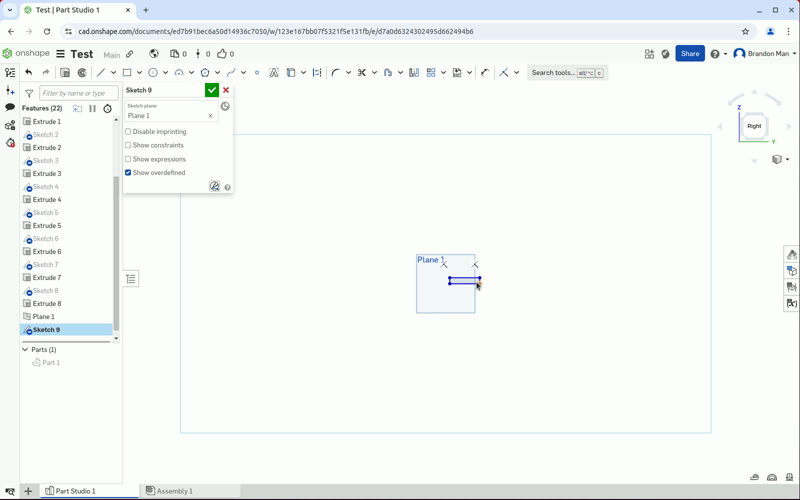
scroll(6)
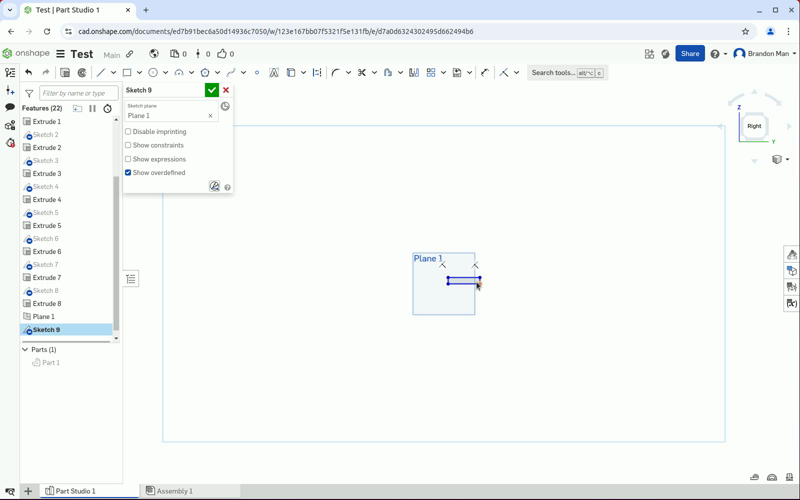
scroll(6)
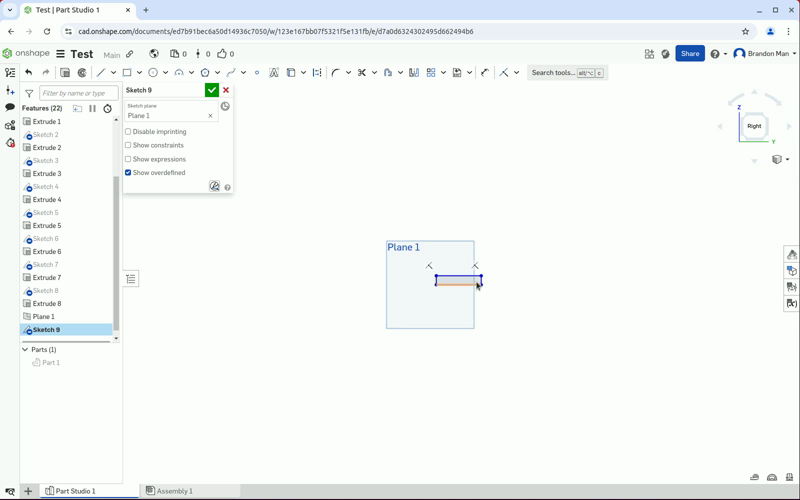
scroll(6)
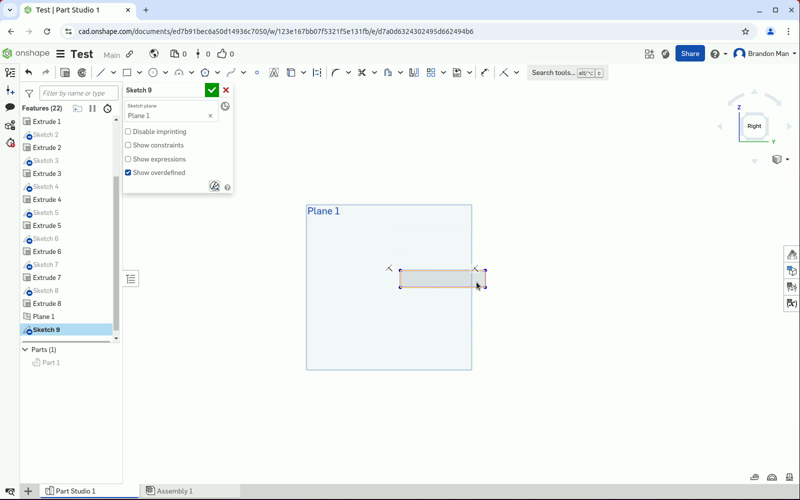
scroll(6)
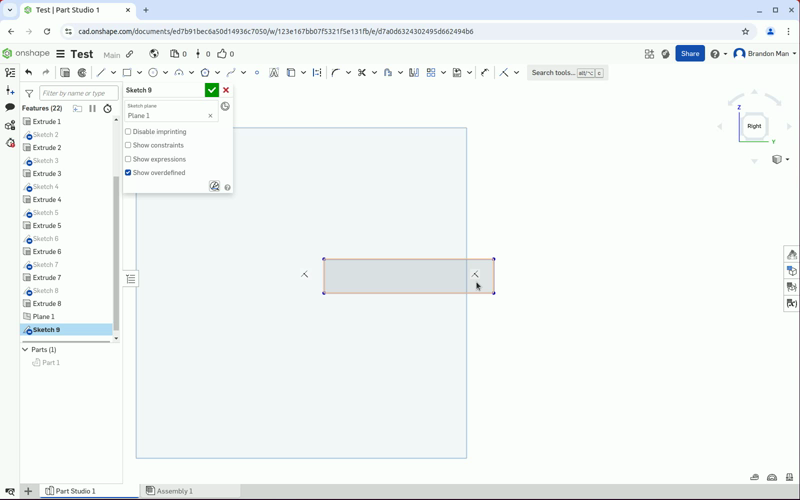
click(476, 281)
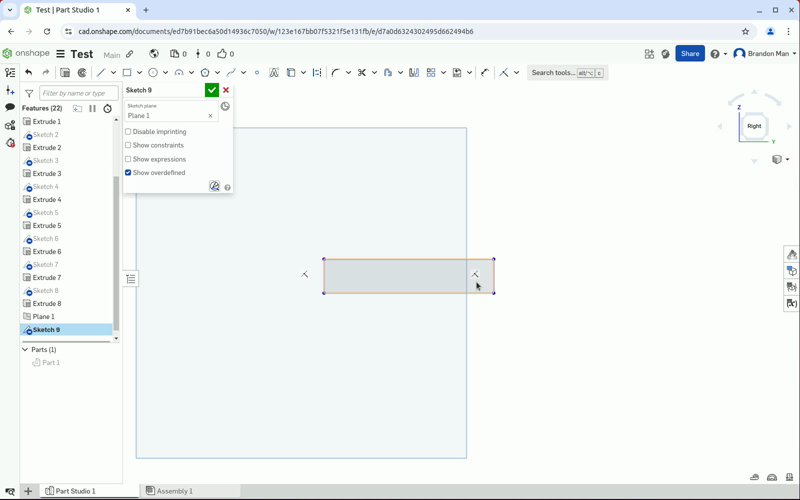
scroll(-6)
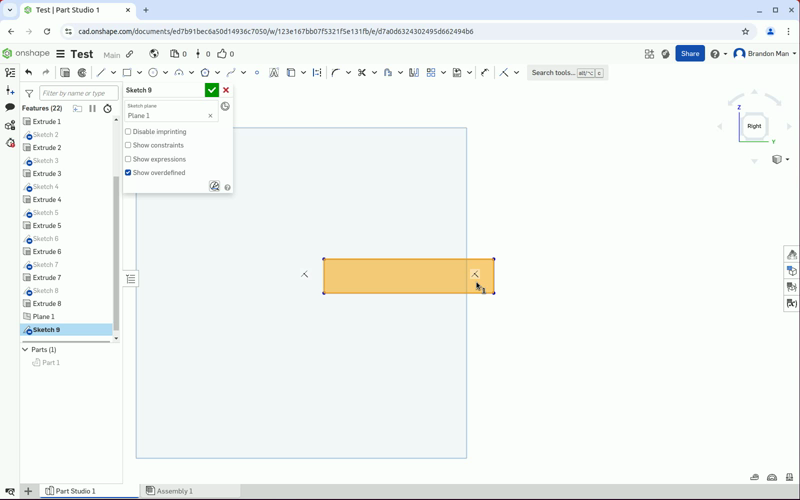
scroll(-6)
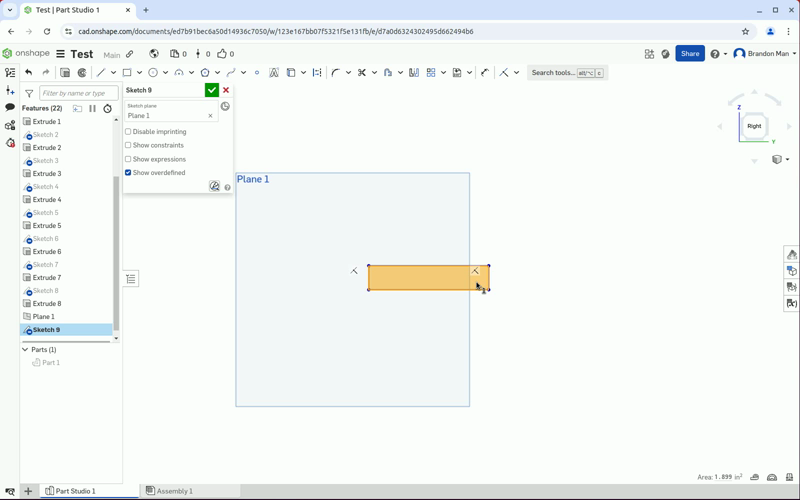
scroll(-6)
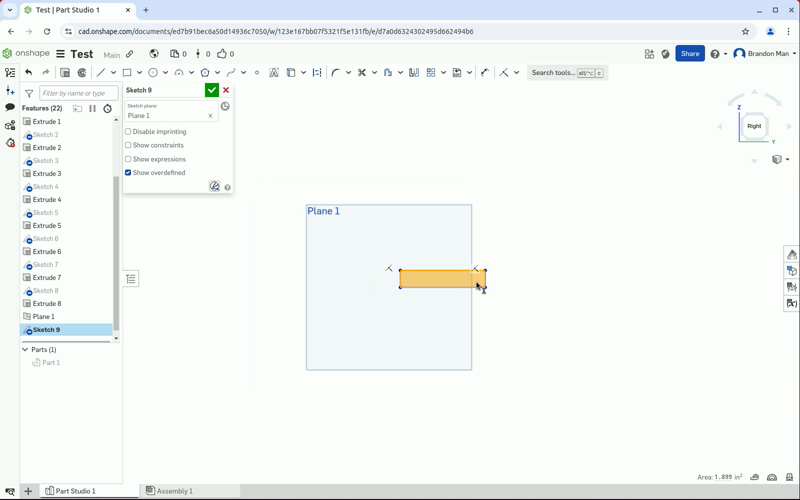
scroll(-6)
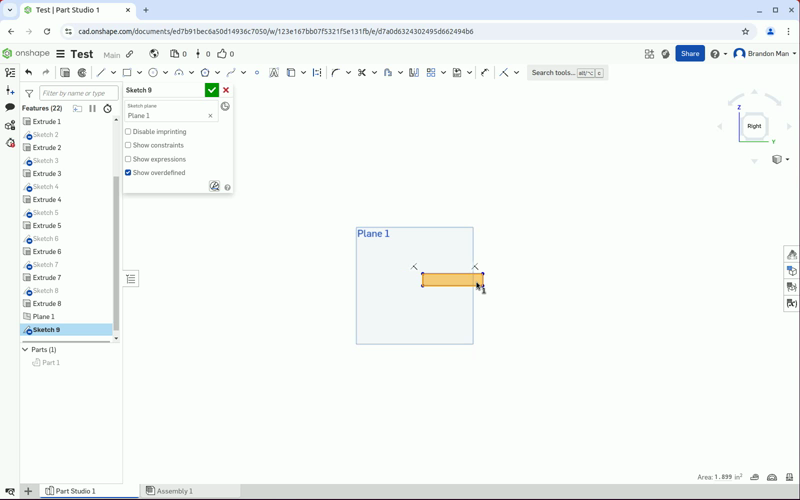
scroll(-6)
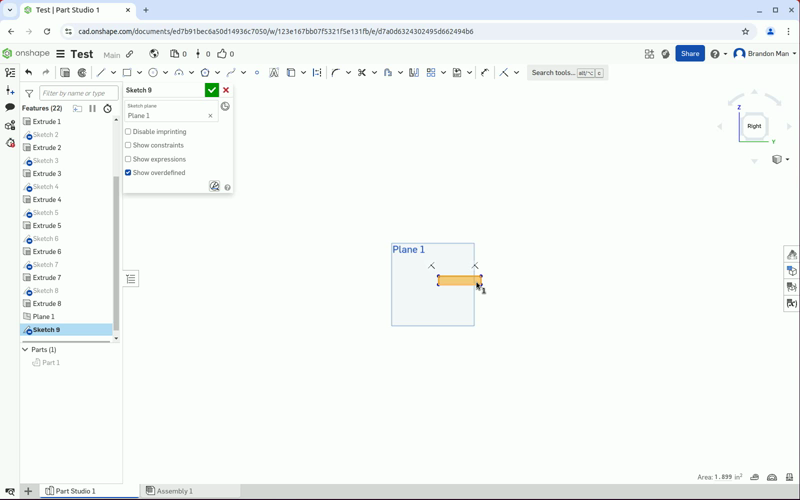
scroll(-6)
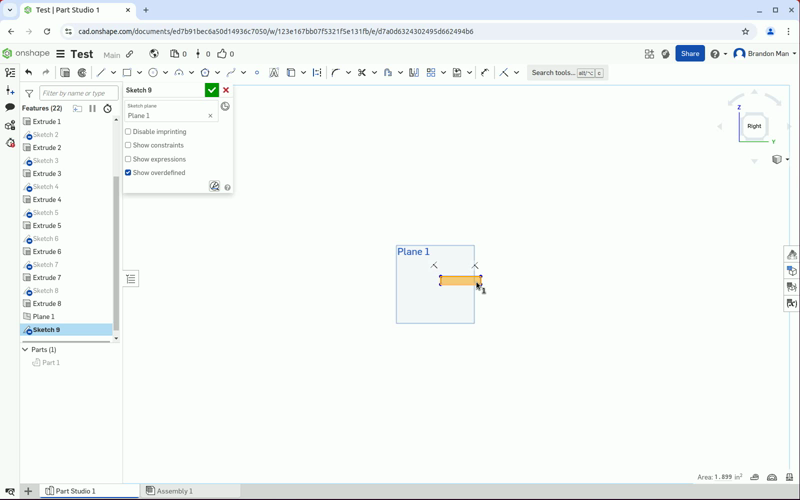
scroll(-6)
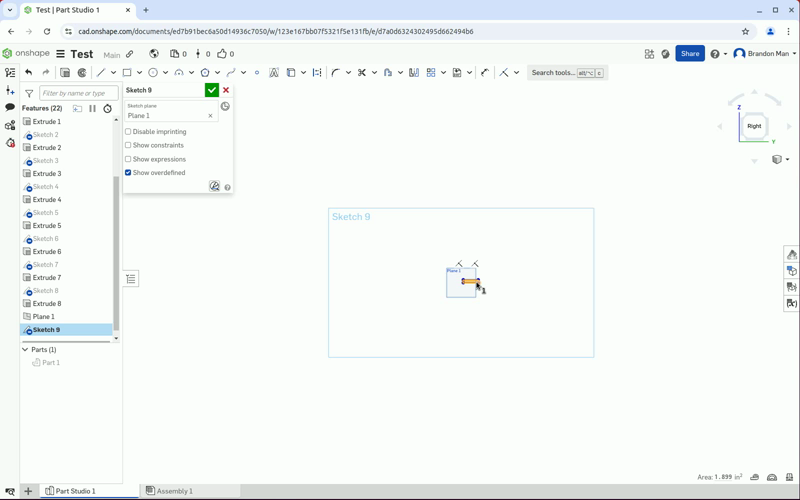
mouse_move(73, 352)
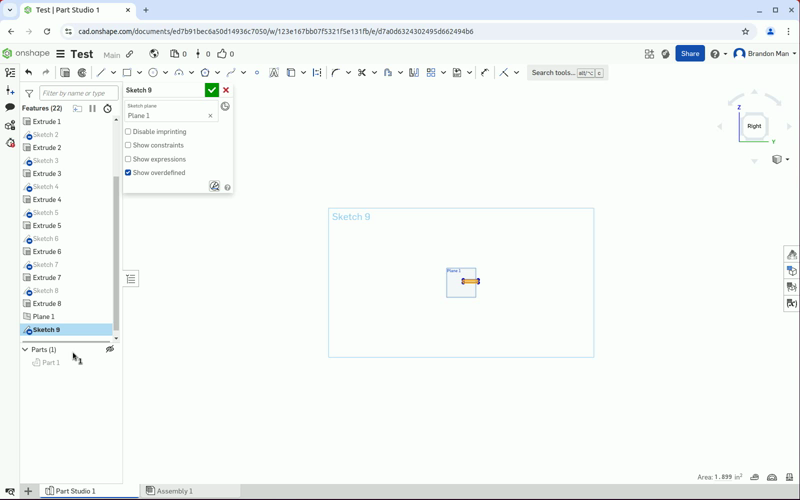
key(shift+y)
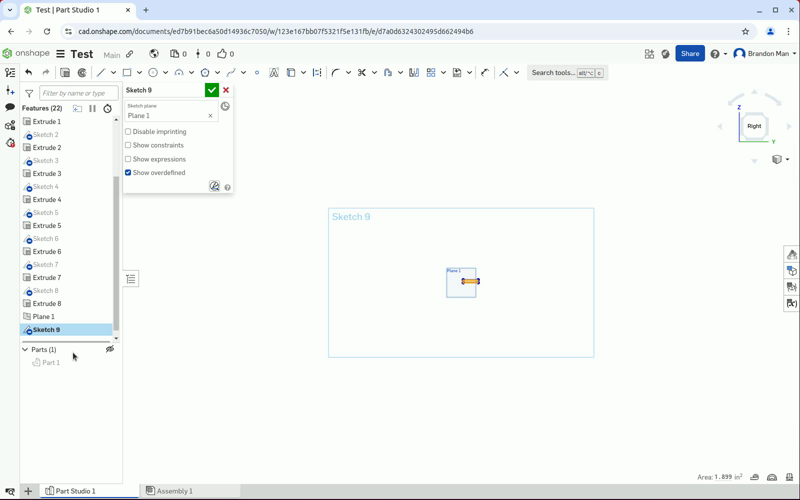
key(shift+e)
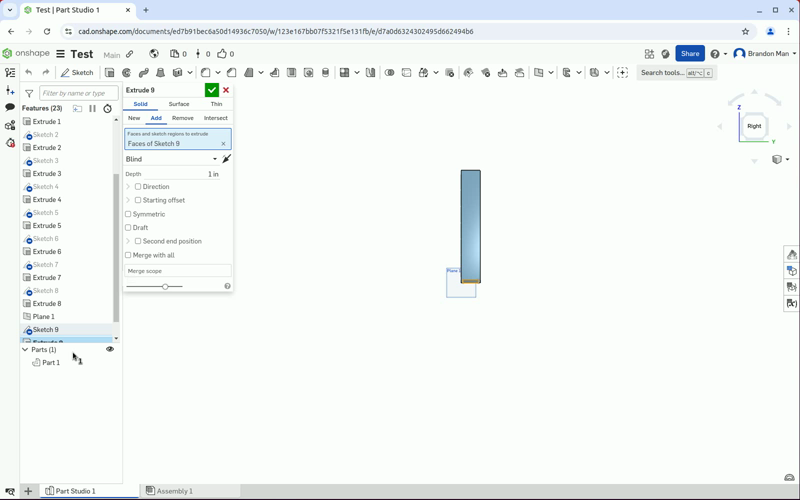
mouse_move(143, 106)
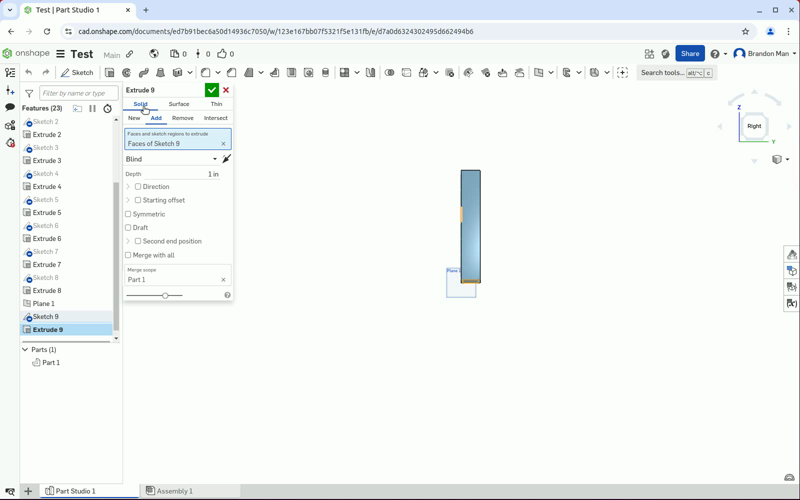
click(143, 106)
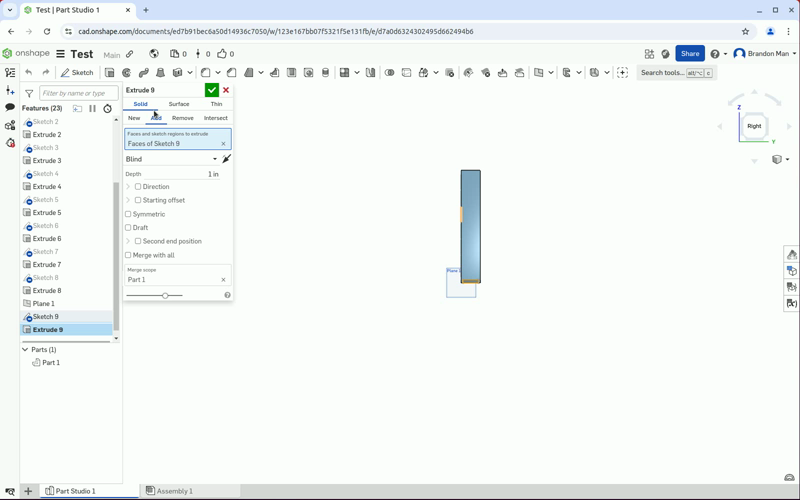
mouse_move(186, 120)
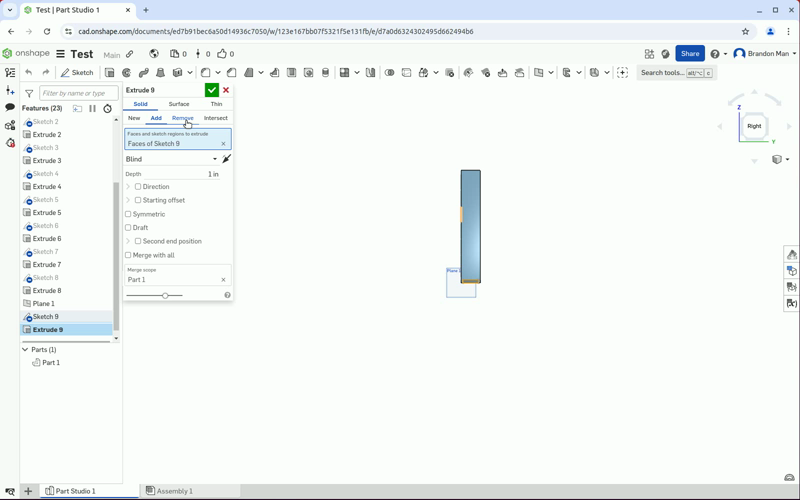
click(186, 120)
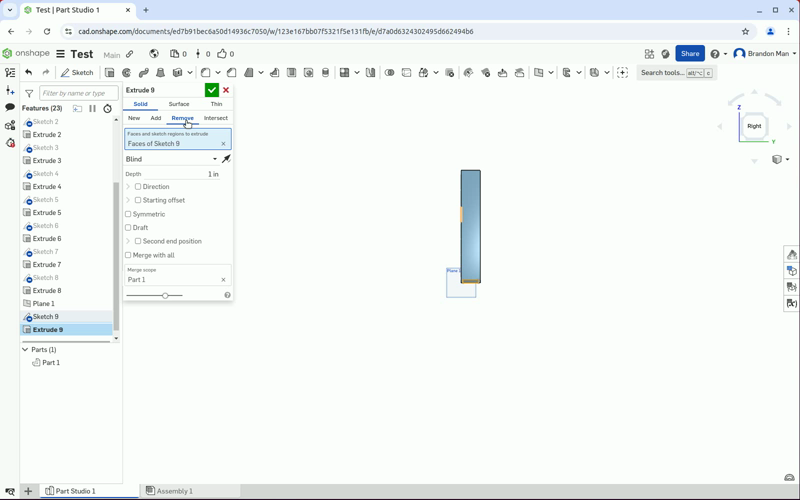
key(tab, 4)
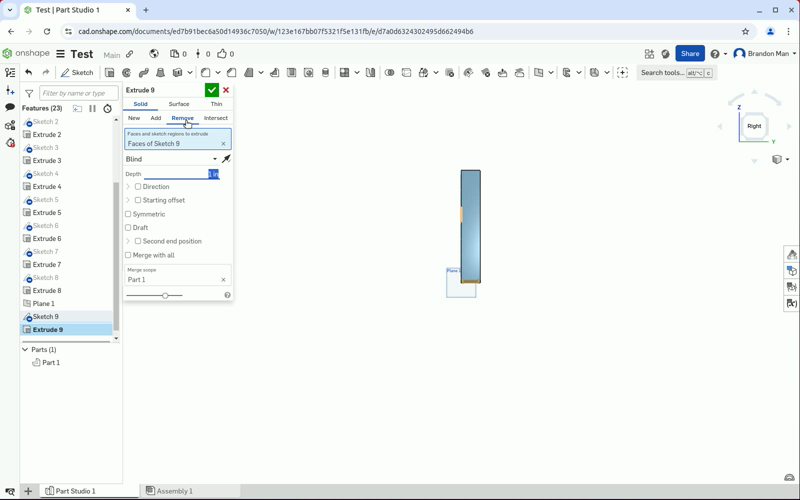
text(10.591)
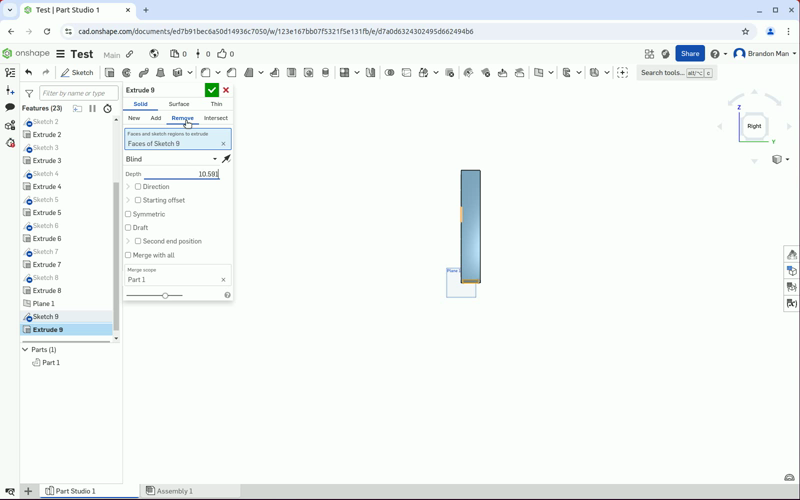
key(tab, 6)
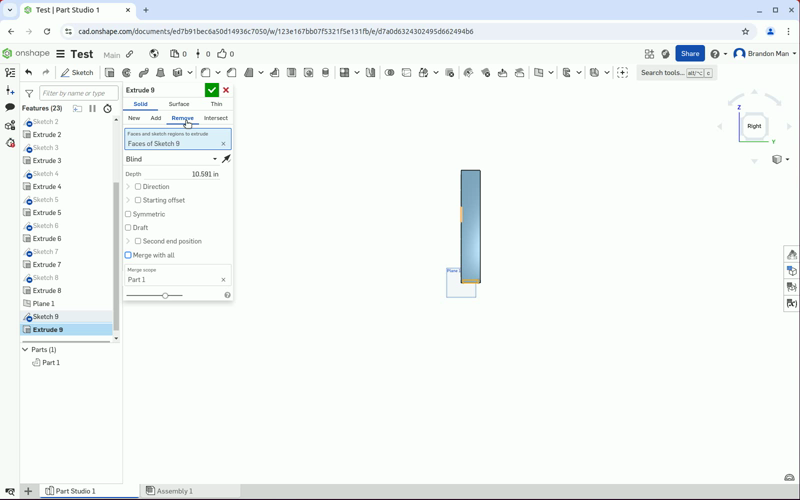
key(space)
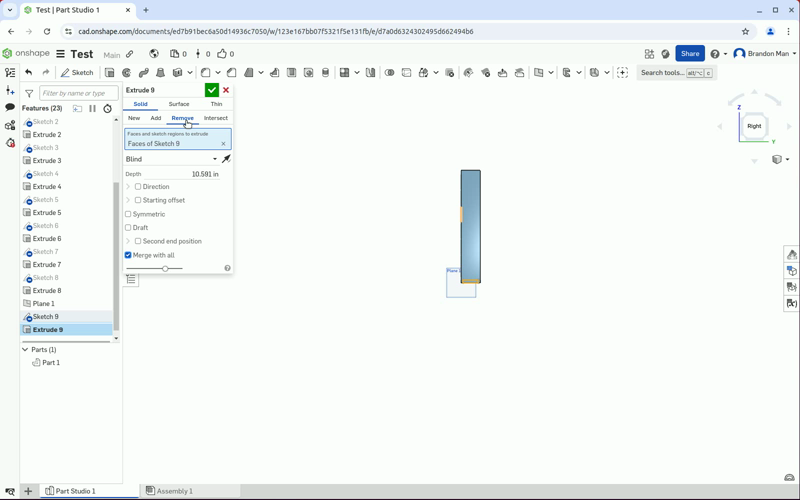
key(enter)
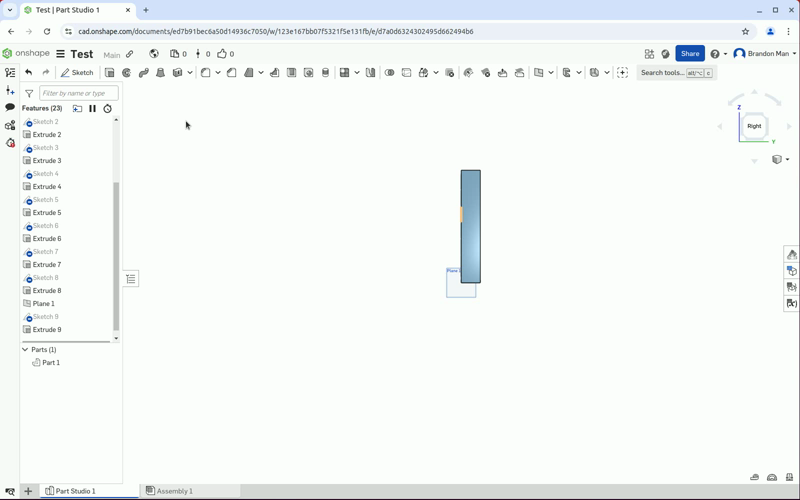
key(shift+h)
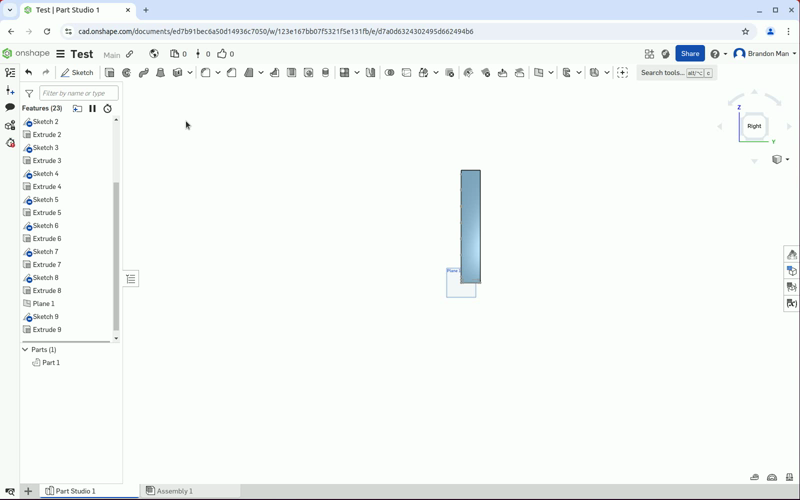
key(shift+h)
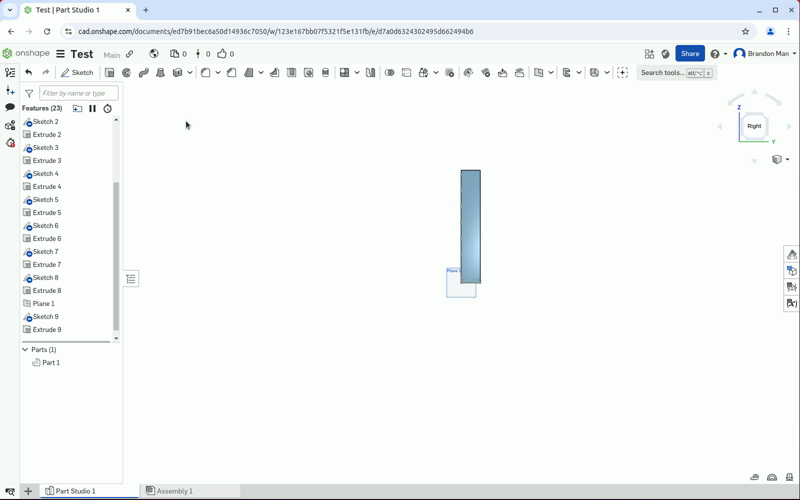
key(shift+7)
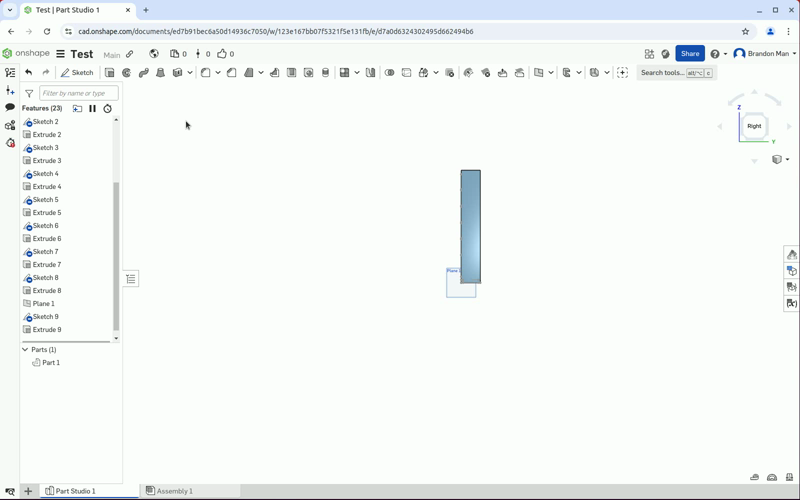
key(right, 2)
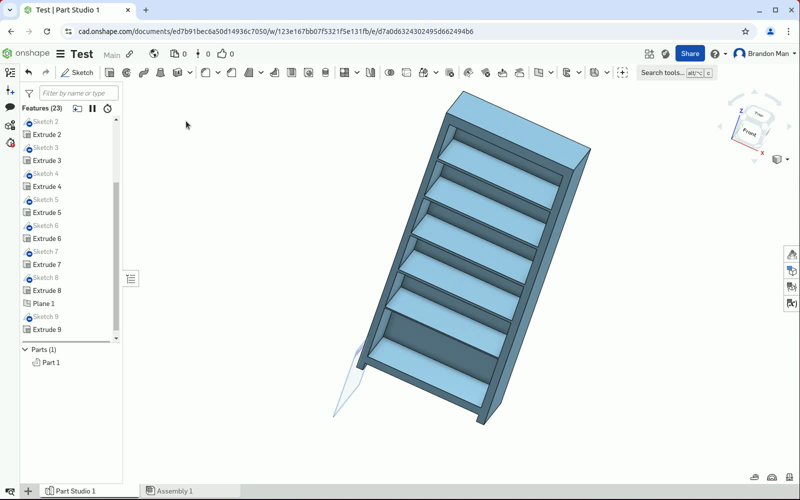
key(down, 2)
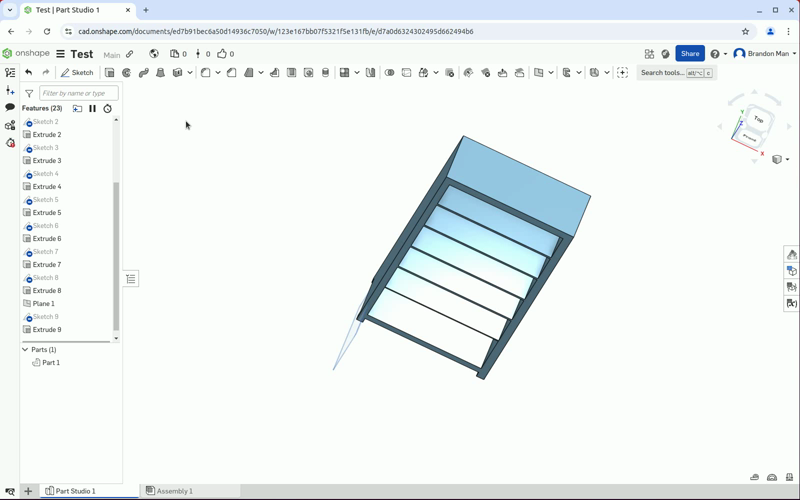
key(up, 2)
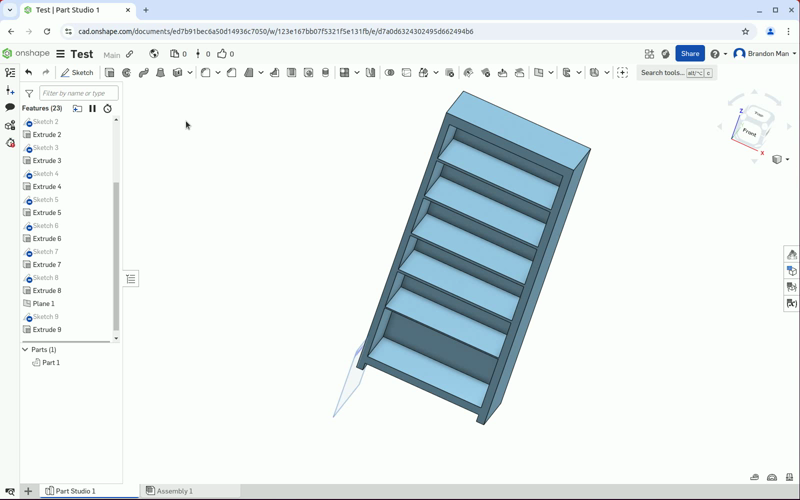
key(left, 2)
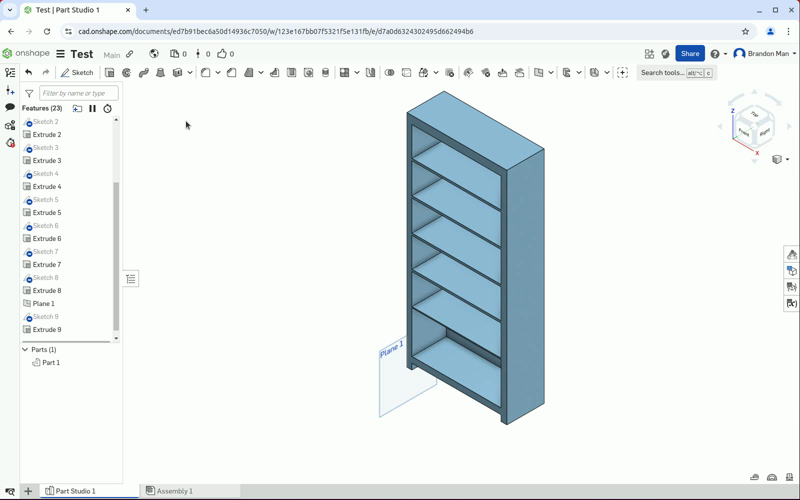
mouse_move(69, 98)
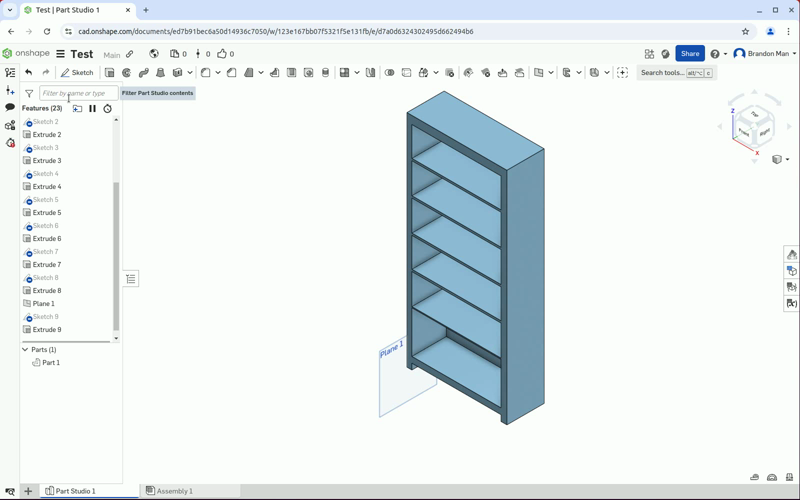
click(69, 98)